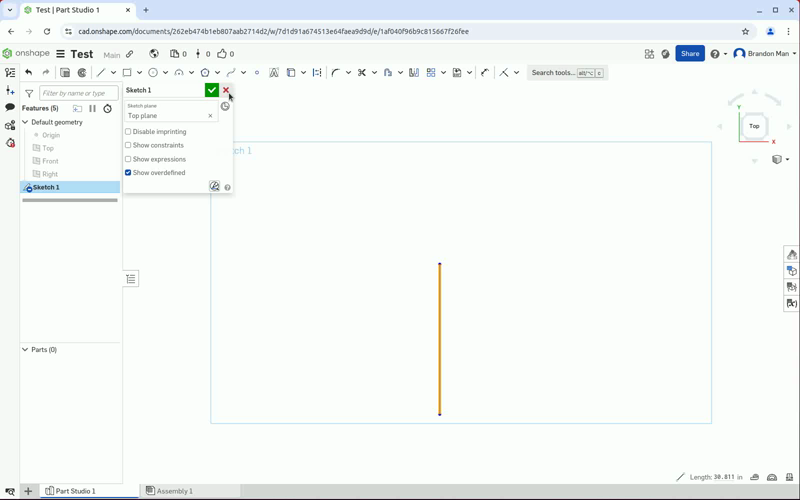
key(shift+h)
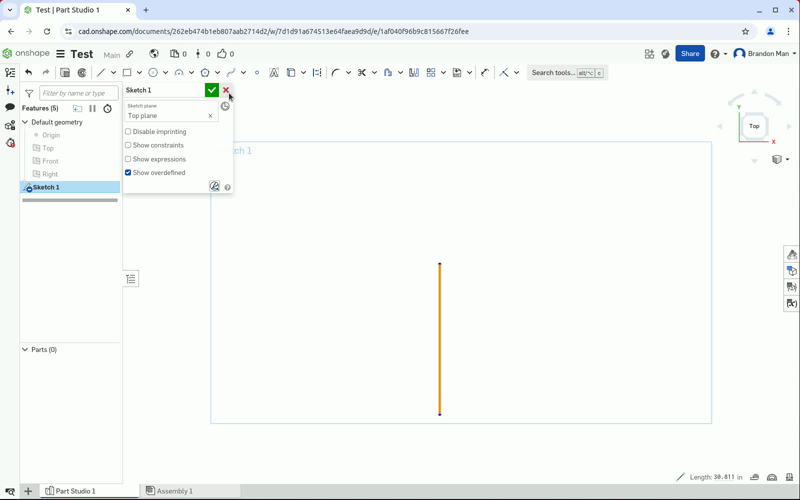
key(shift+s)
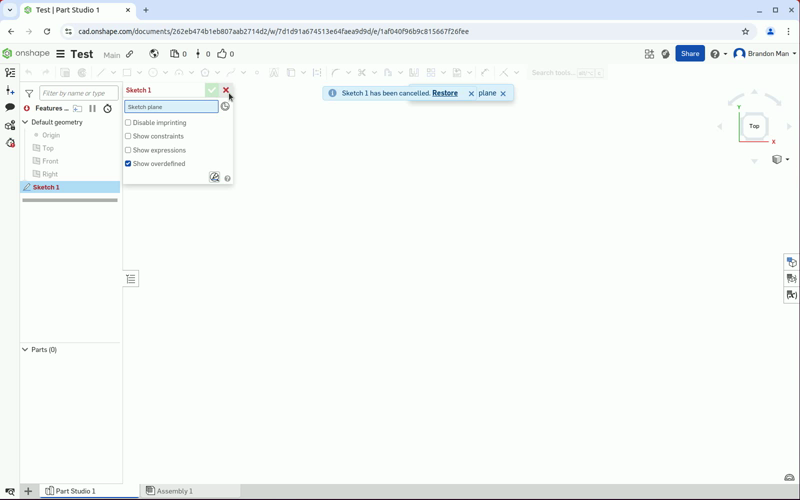
mouse_move(73, 150)
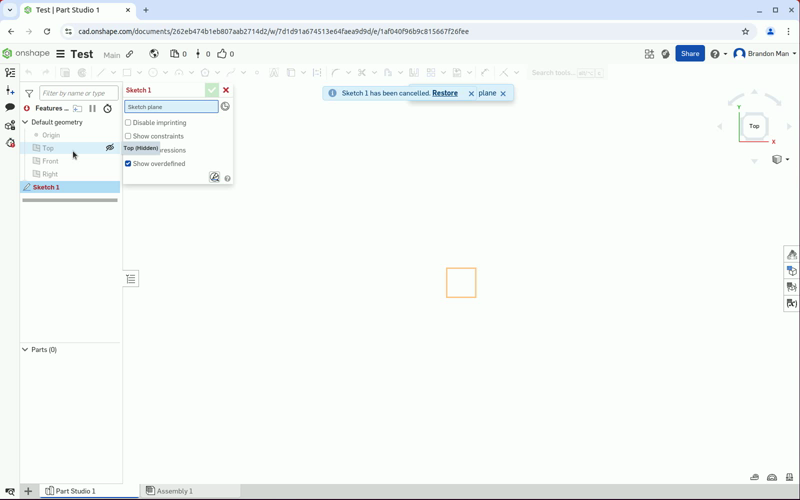
click(73, 150)
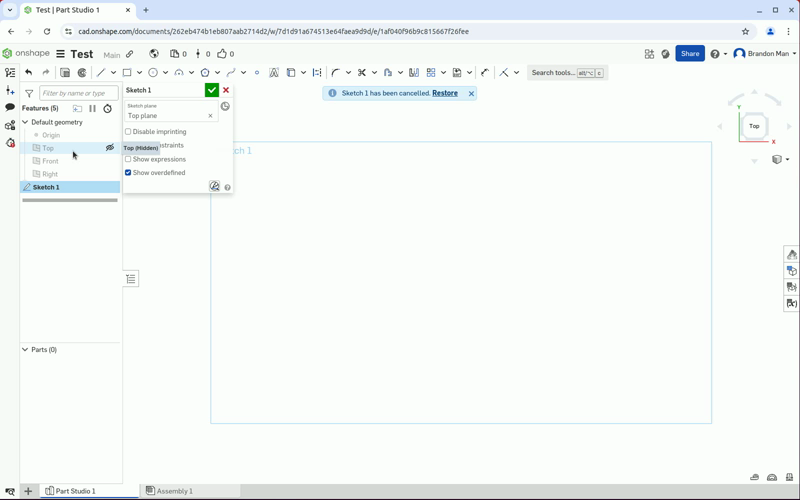
mouse_move(73, 352)
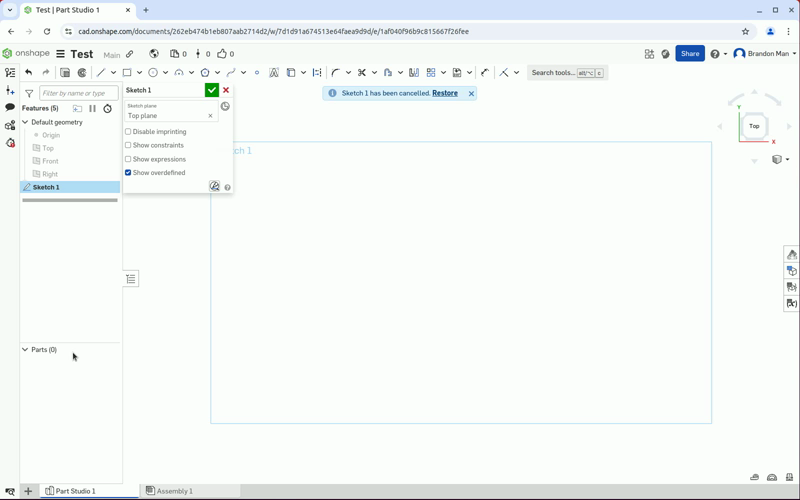
key(y)
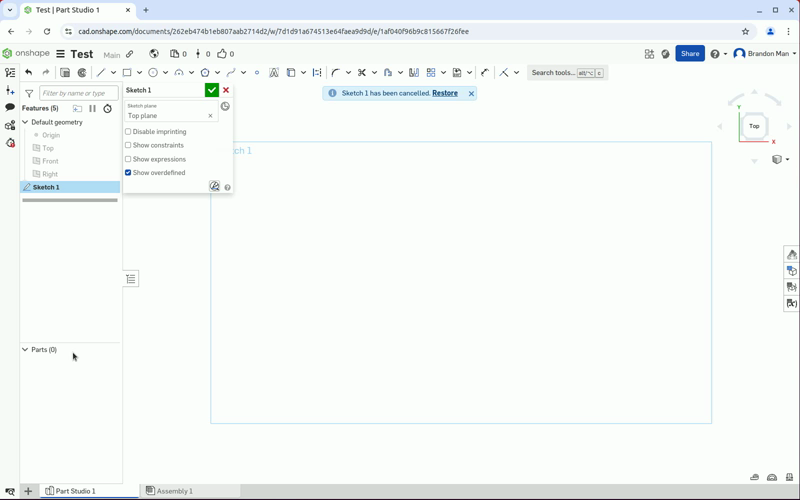
key(a)
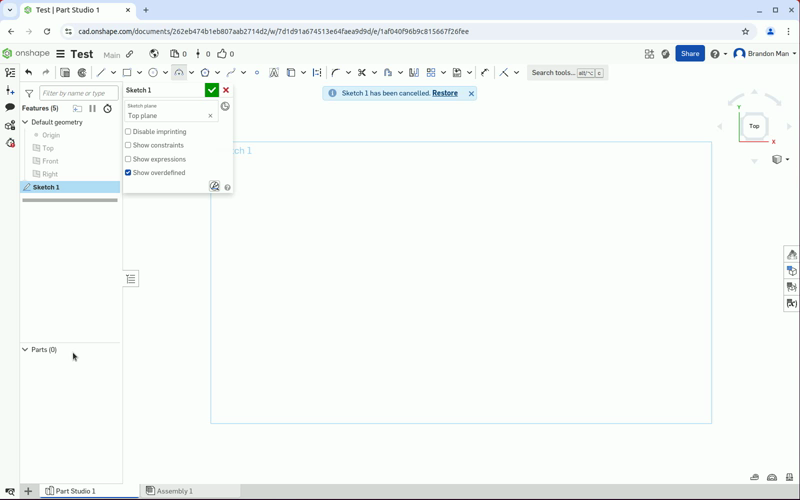
key_down(shift)
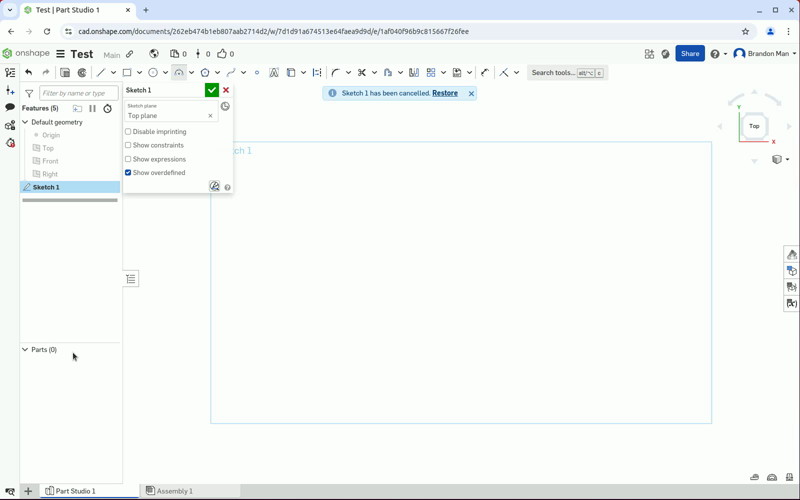
mouse_move(366, 238)
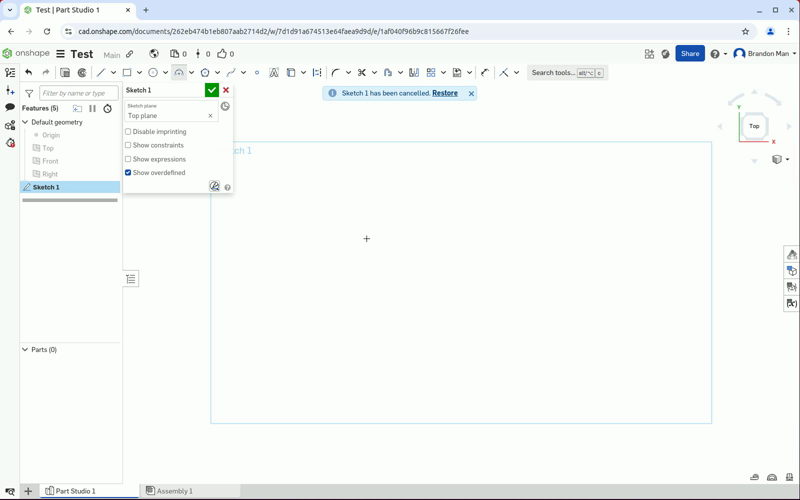
click(366, 238)
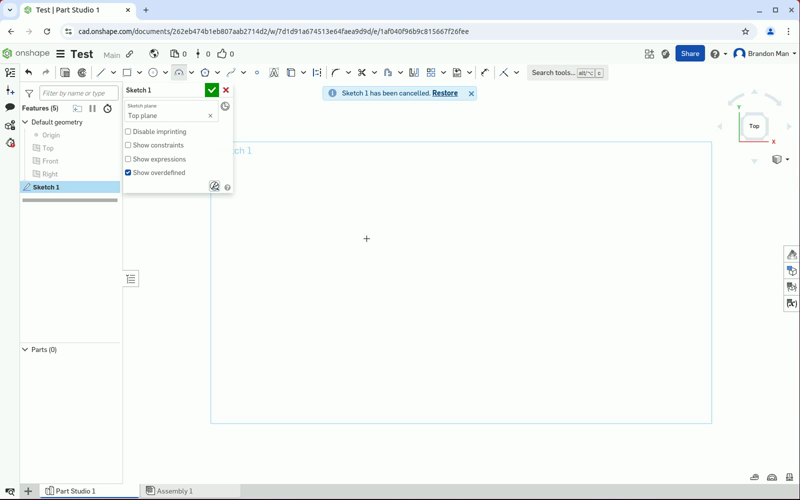
key_up(shift)
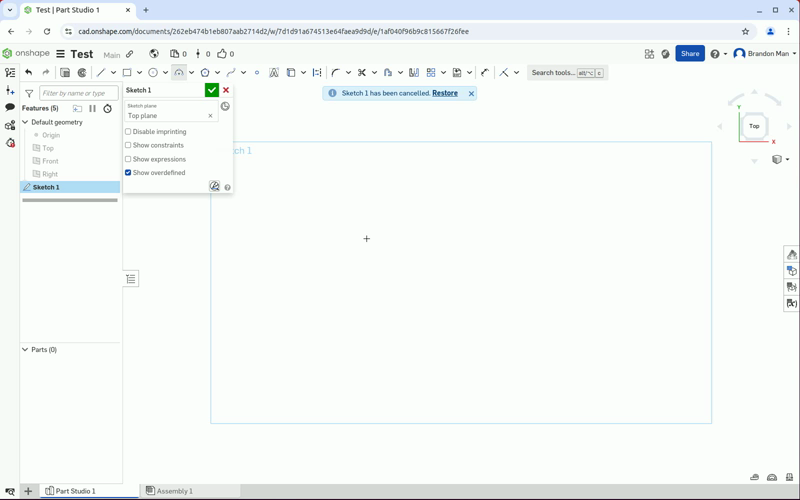
key_down(shift)
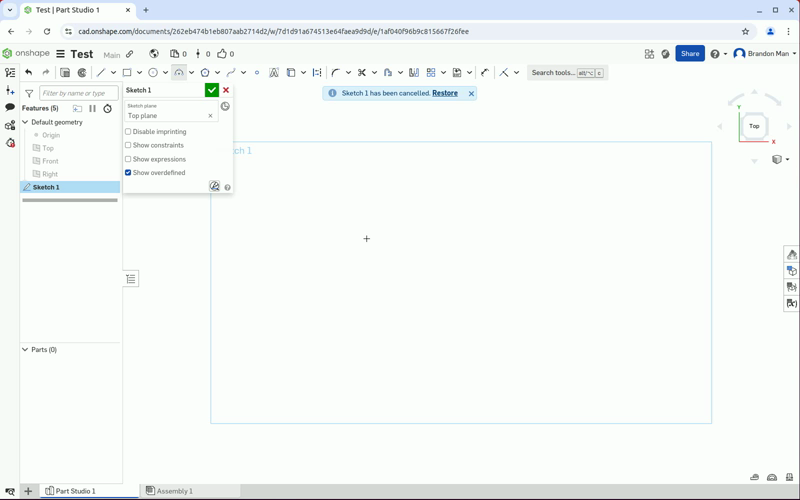
mouse_move(373, 339)
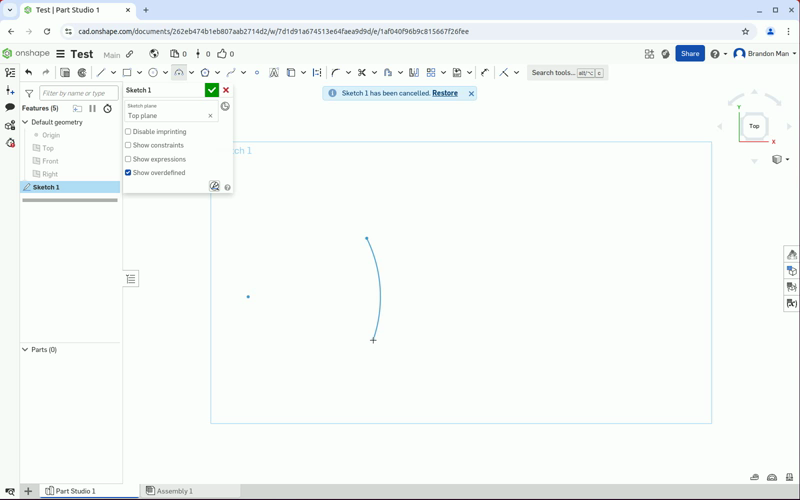
click(373, 339)
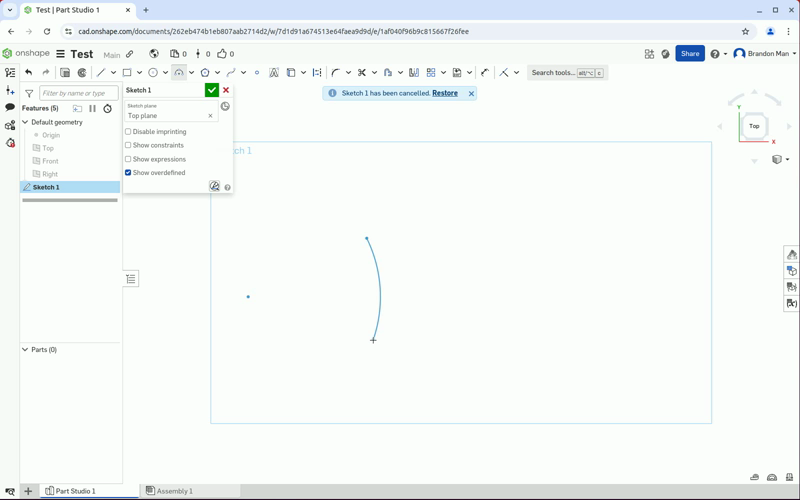
mouse_move(356, 290)
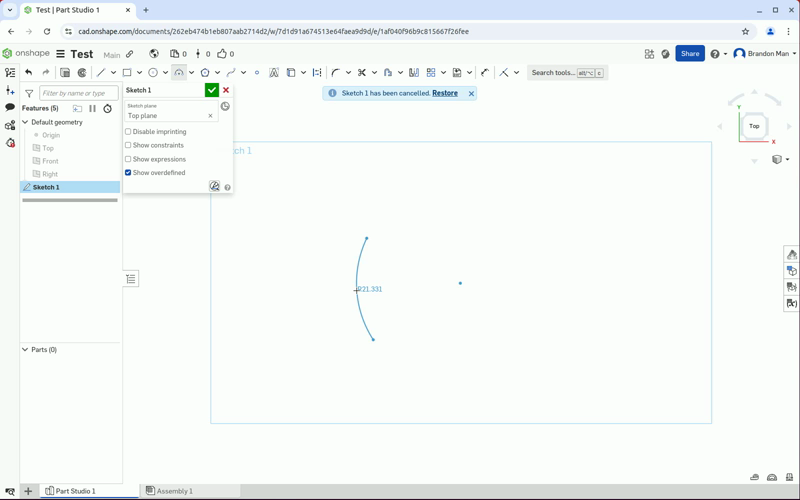
click(356, 290)
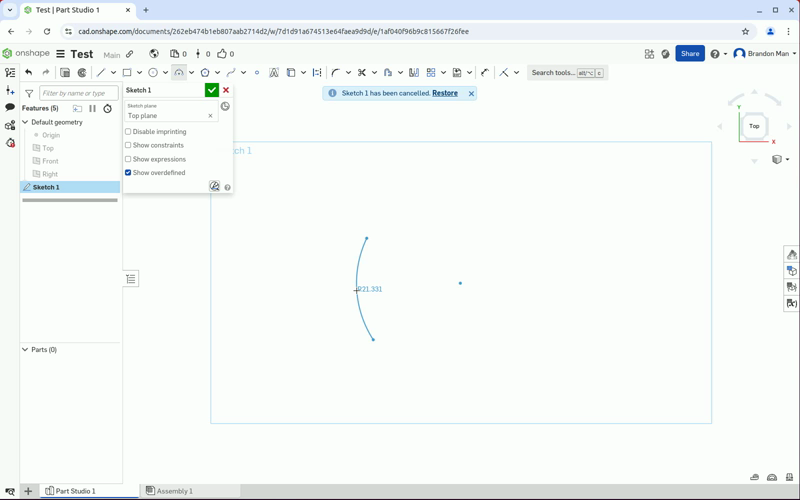
key_up(shift)
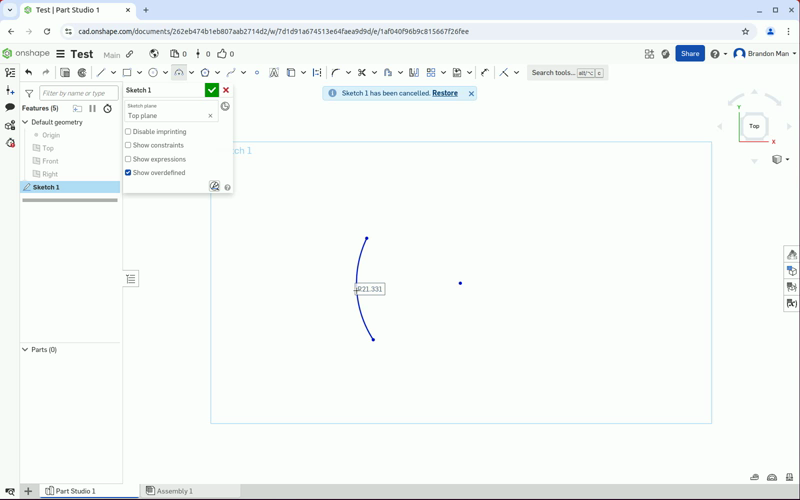
mouse_move(373, 339)
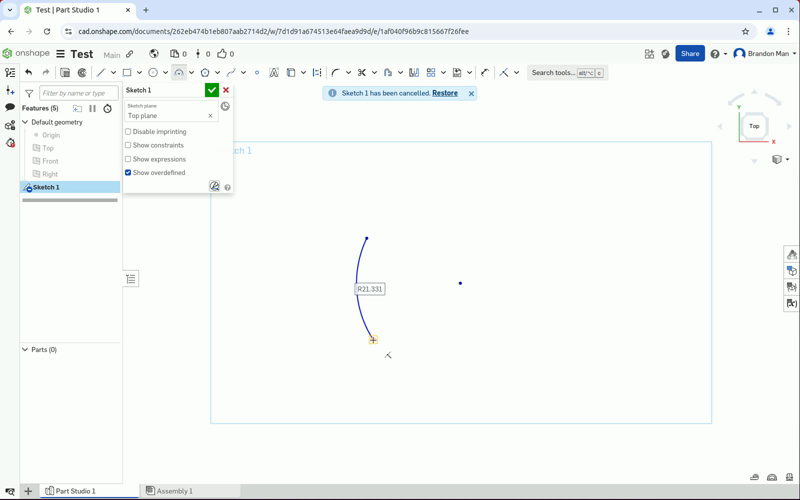
click(373, 339)
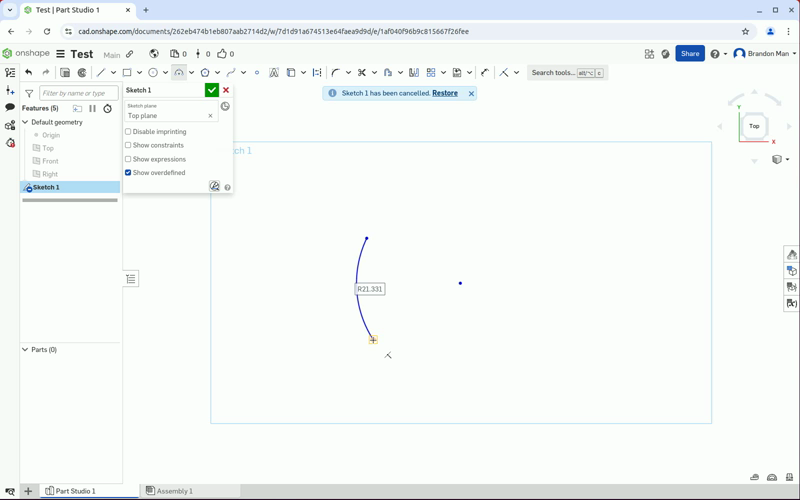
key_down(shift)
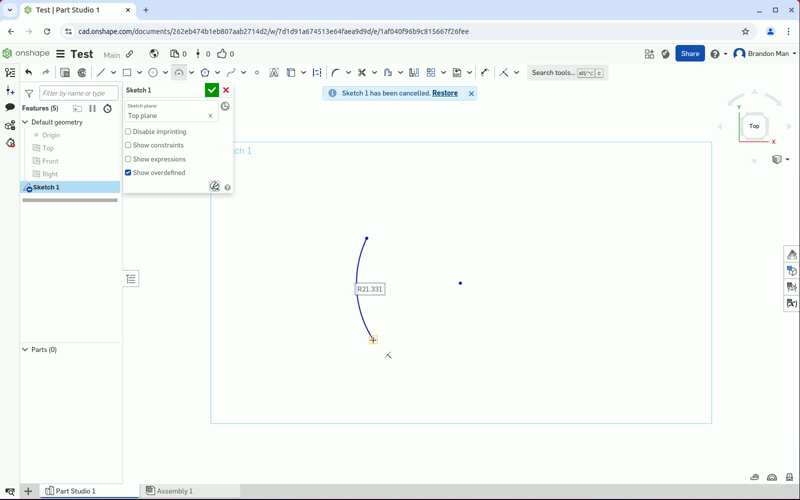
mouse_move(375, 342)
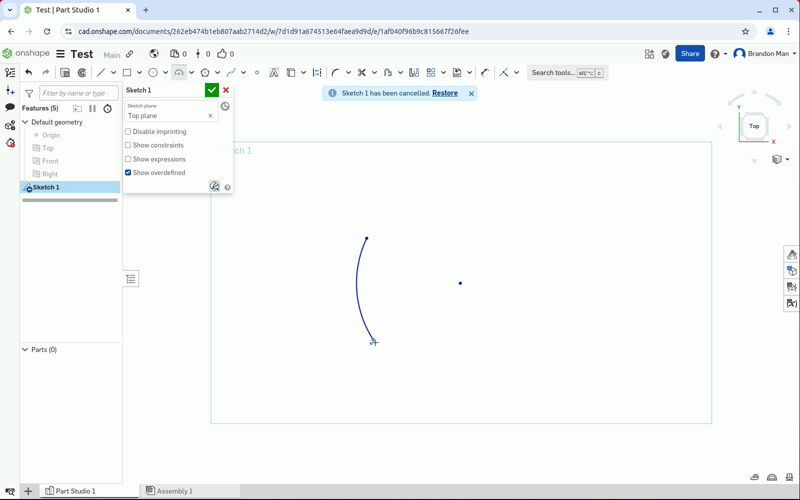
scroll(6)
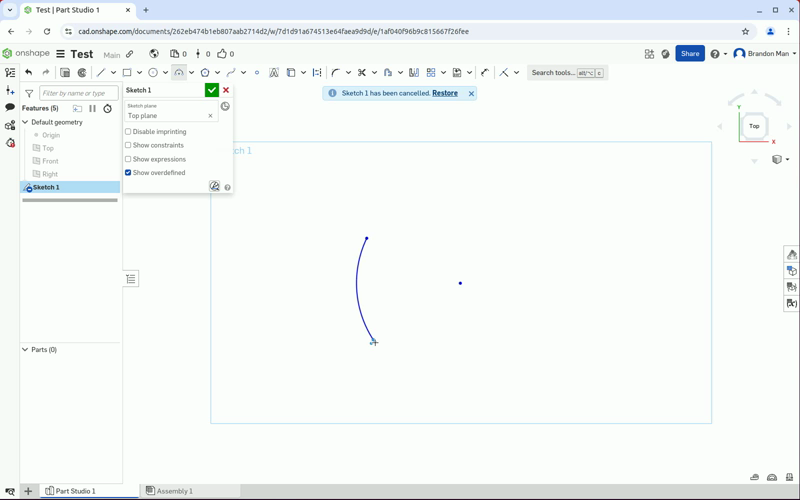
scroll(6)
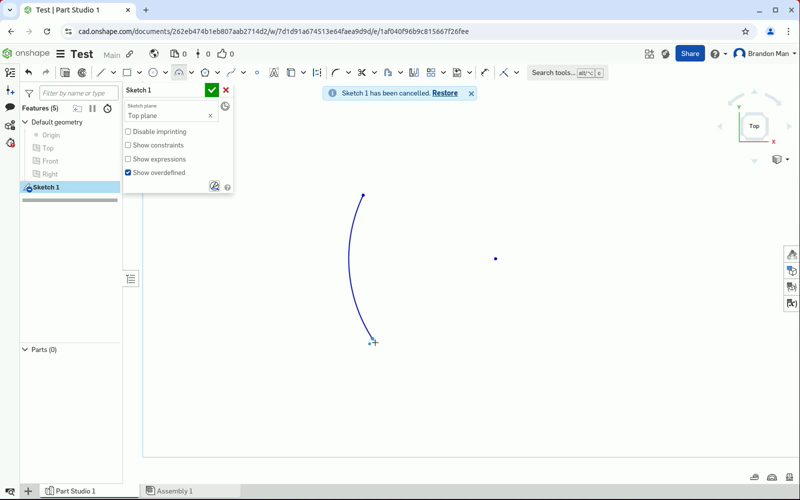
scroll(6)
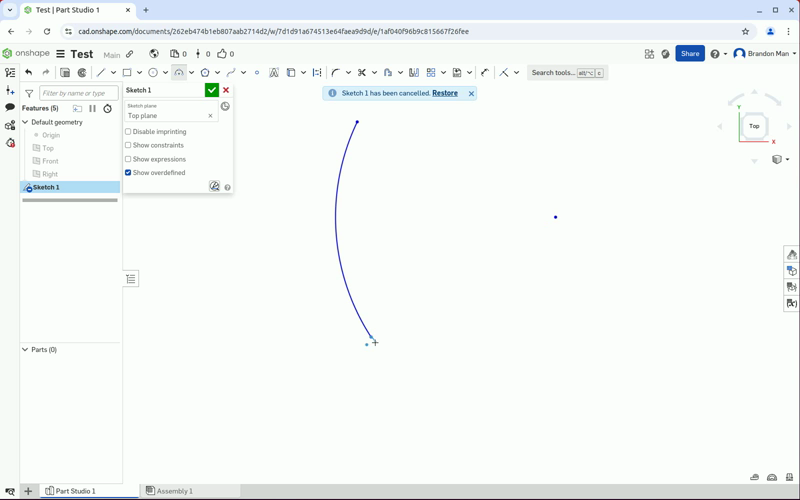
scroll(6)
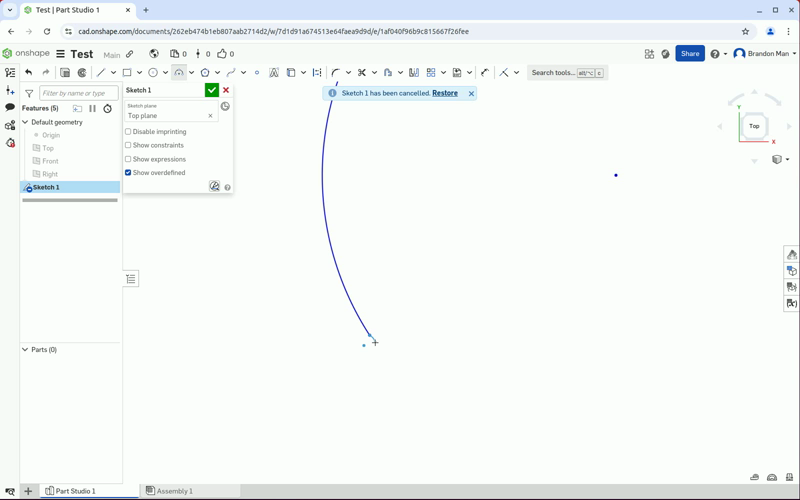
scroll(6)
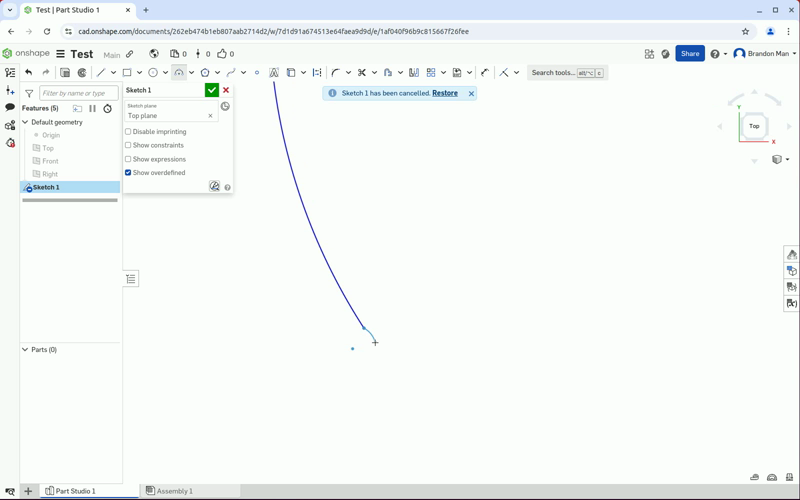
scroll(6)
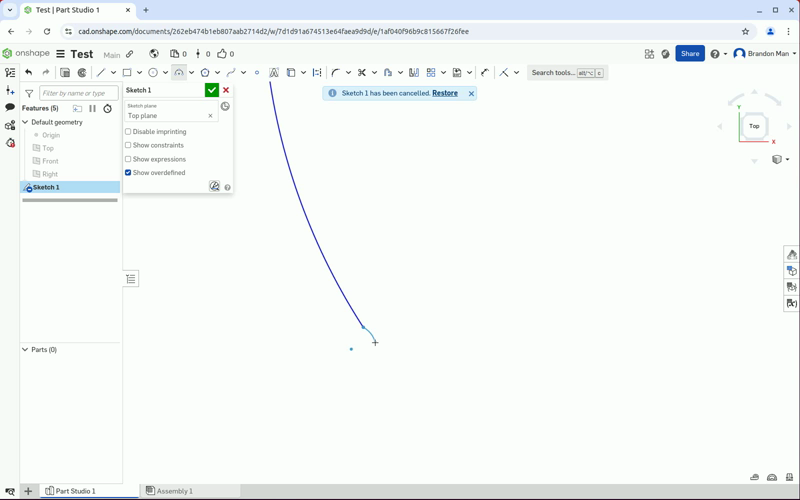
scroll(6)
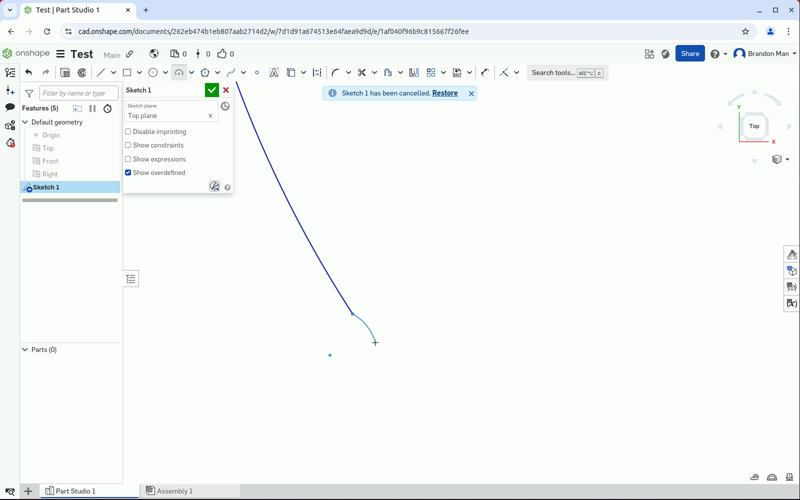
click(375, 342)
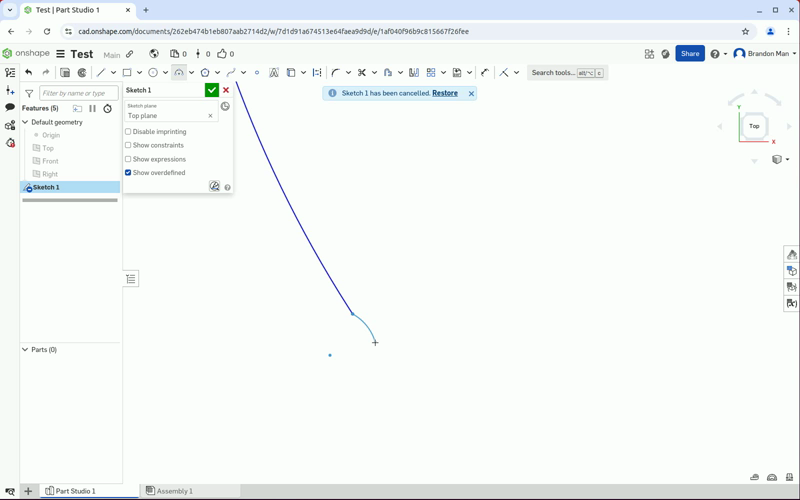
scroll(-6)
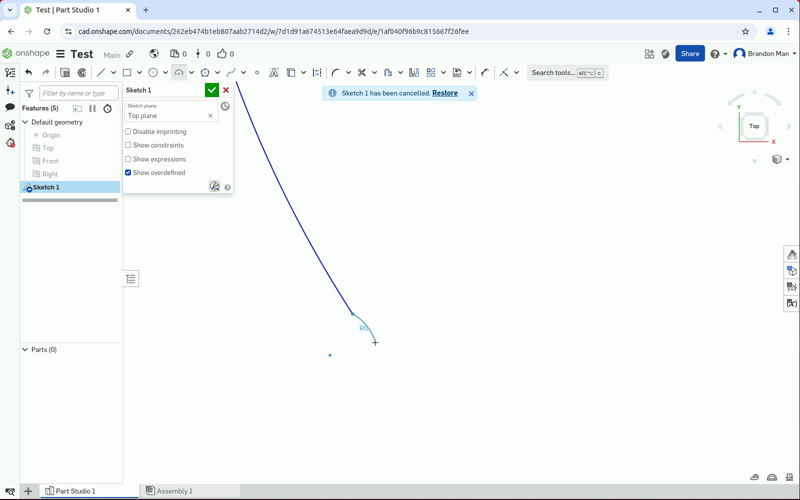
scroll(-6)
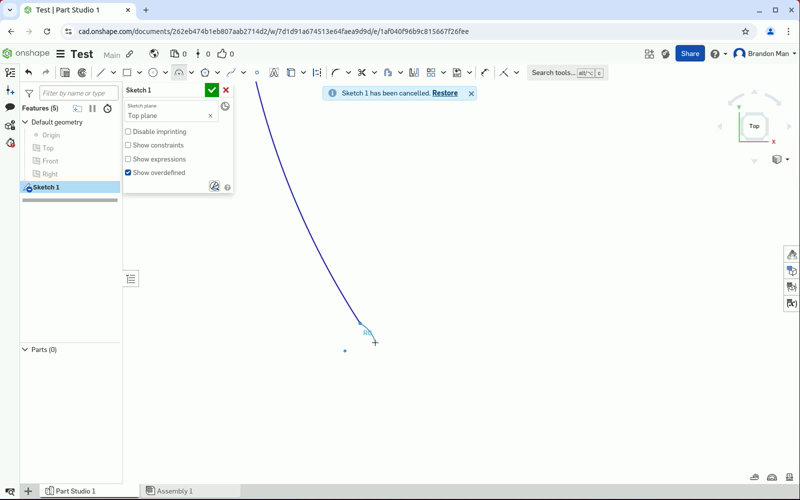
scroll(-6)
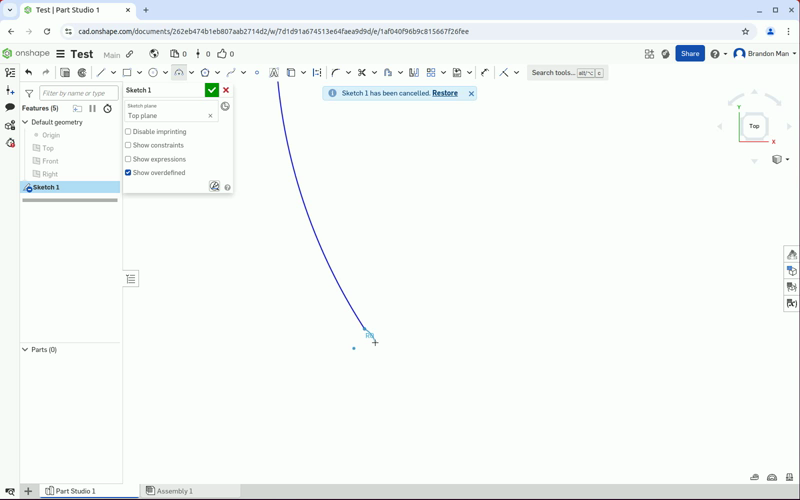
scroll(-6)
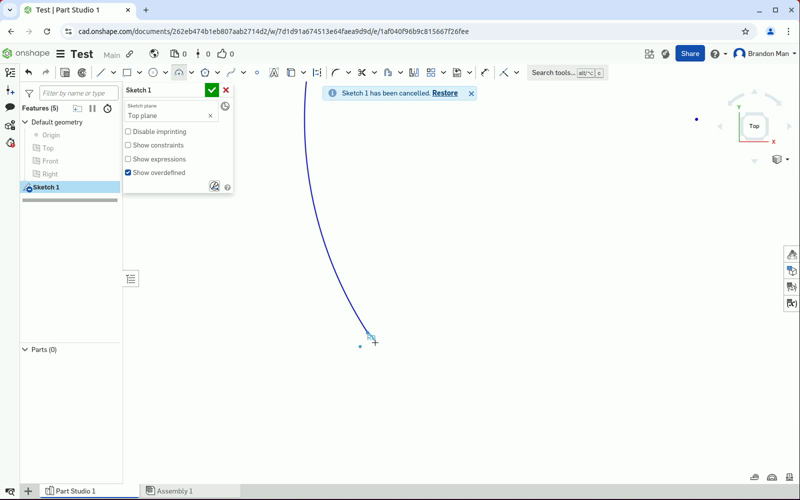
scroll(-6)
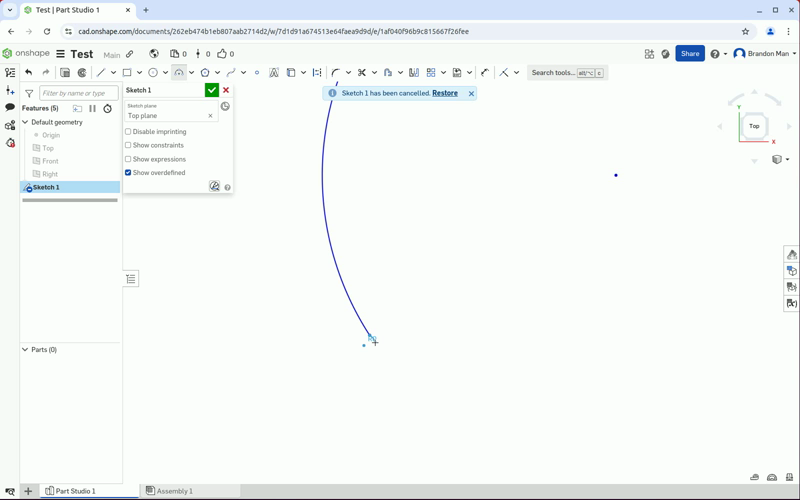
scroll(-6)
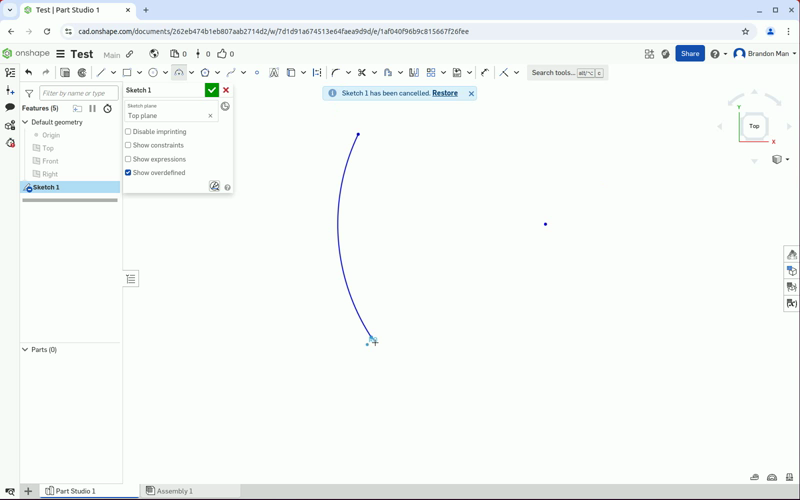
scroll(-6)
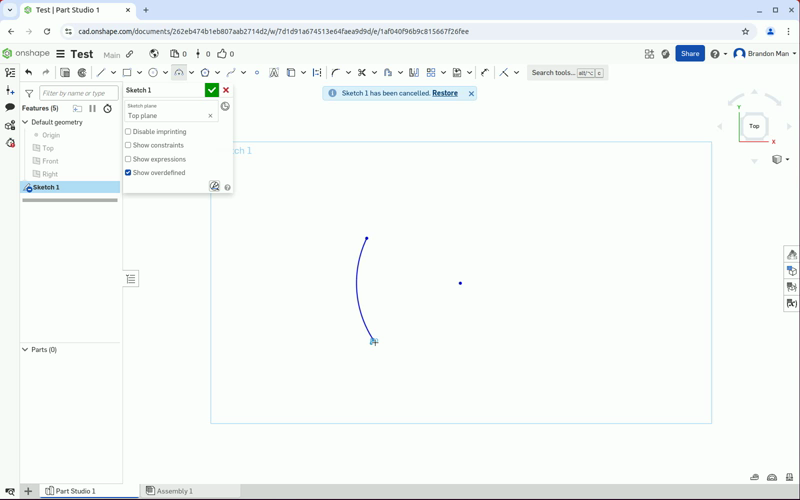
mouse_move(375, 339)
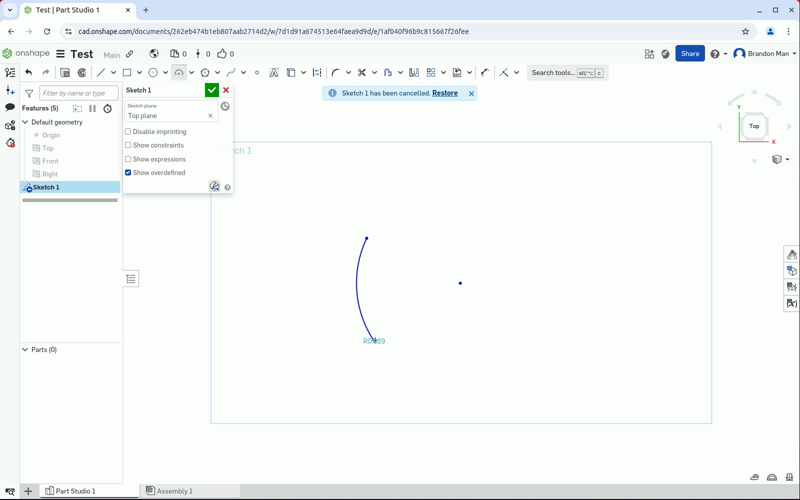
scroll(6)
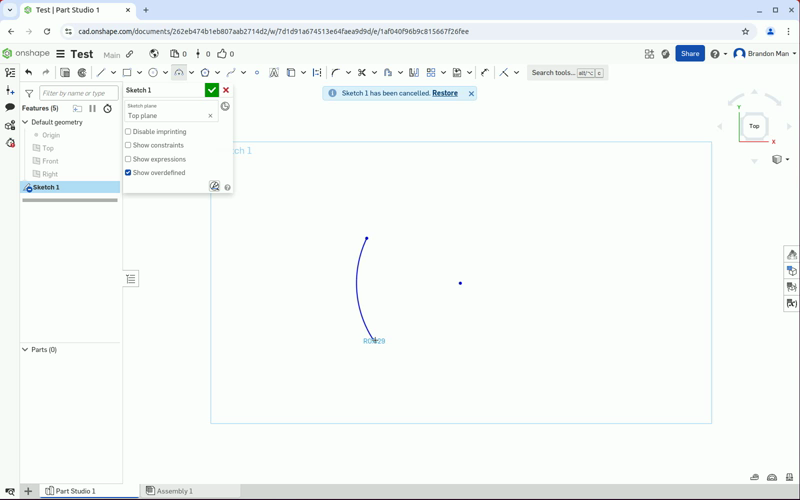
scroll(6)
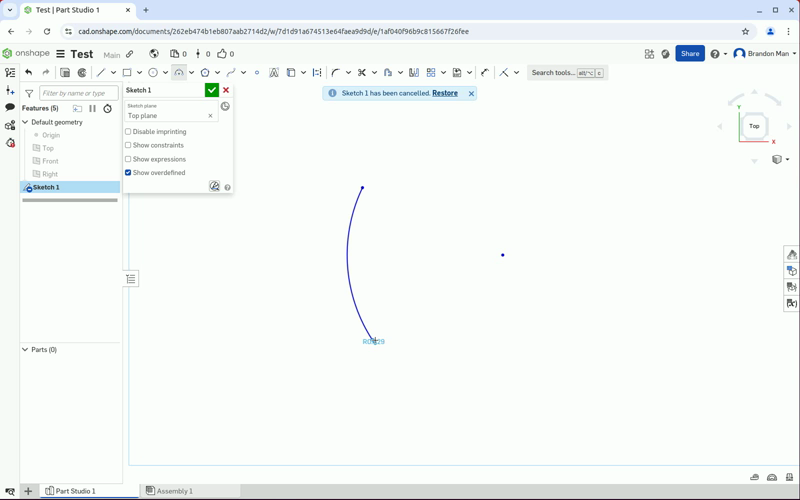
scroll(6)
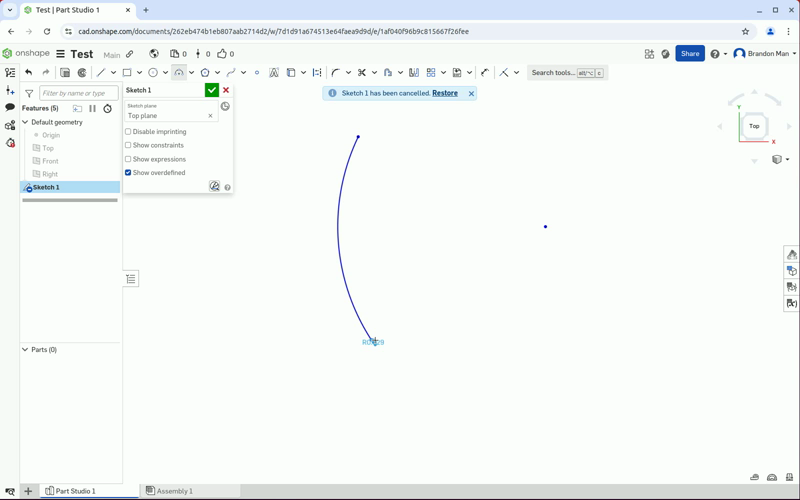
scroll(6)
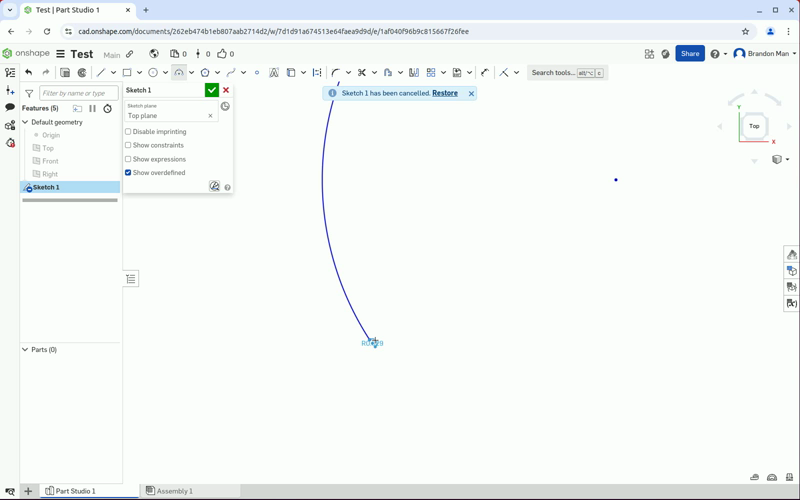
scroll(6)
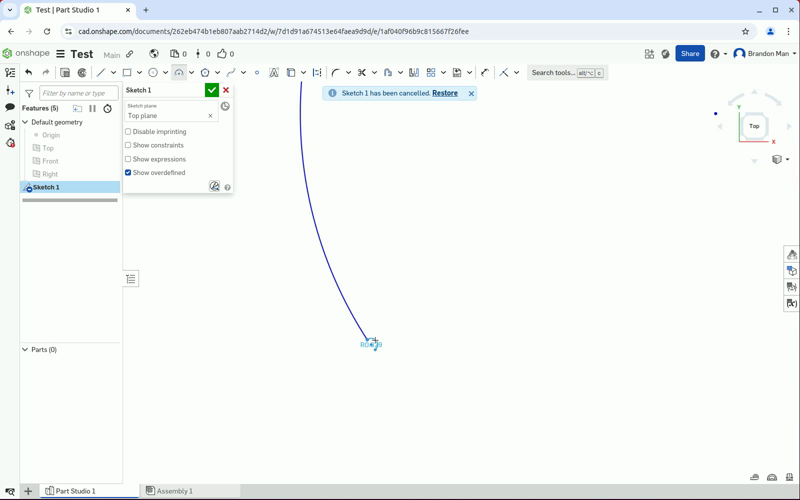
scroll(6)
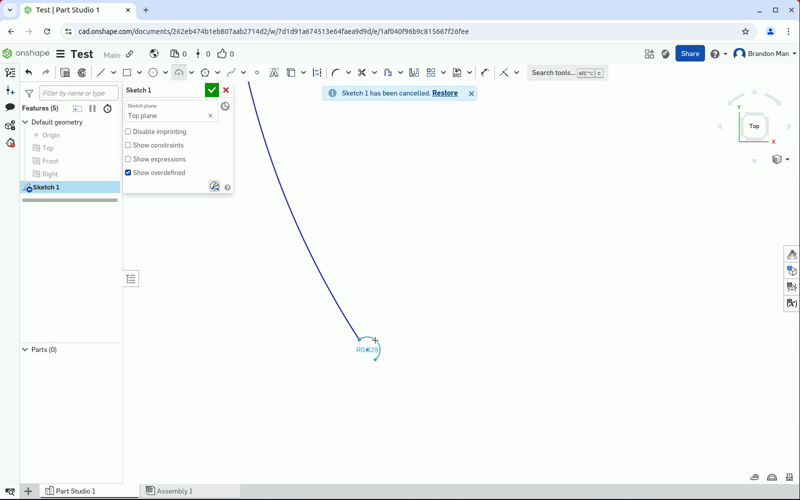
scroll(6)
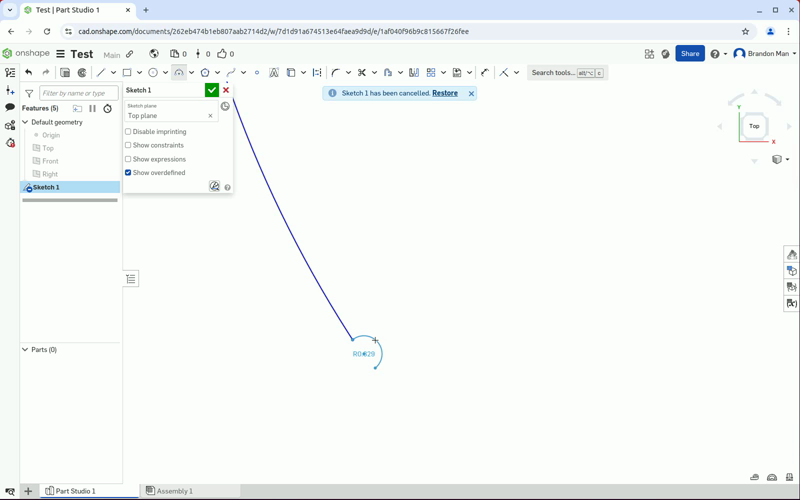
click(375, 339)
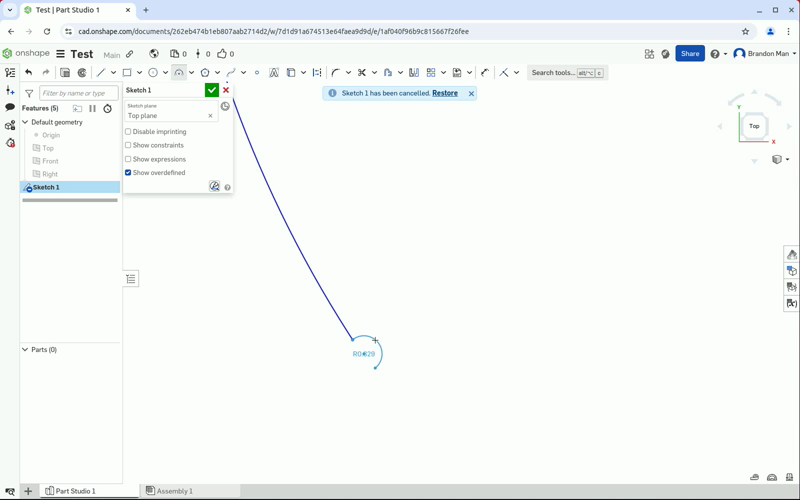
scroll(-6)
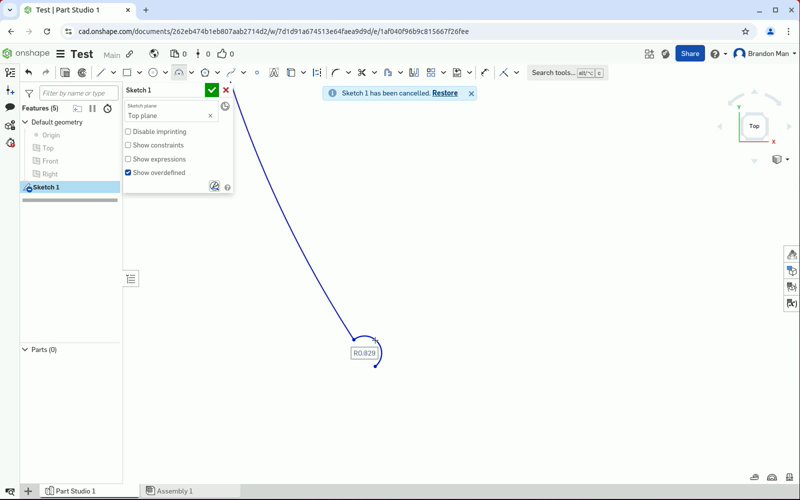
scroll(-6)
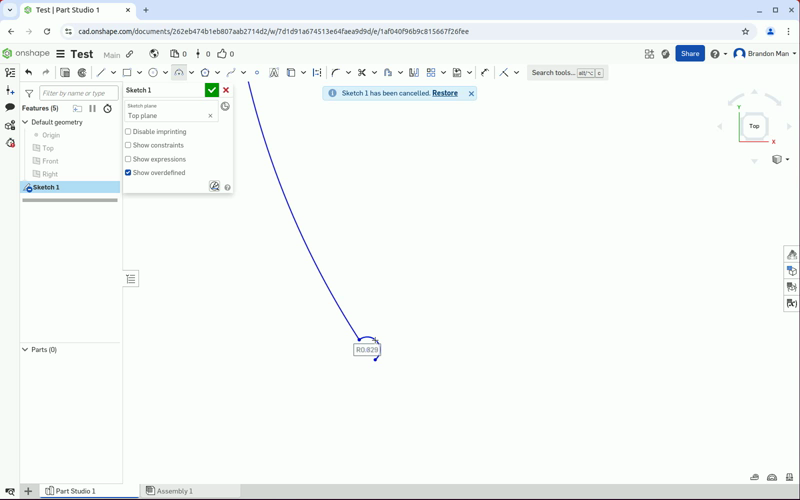
scroll(-6)
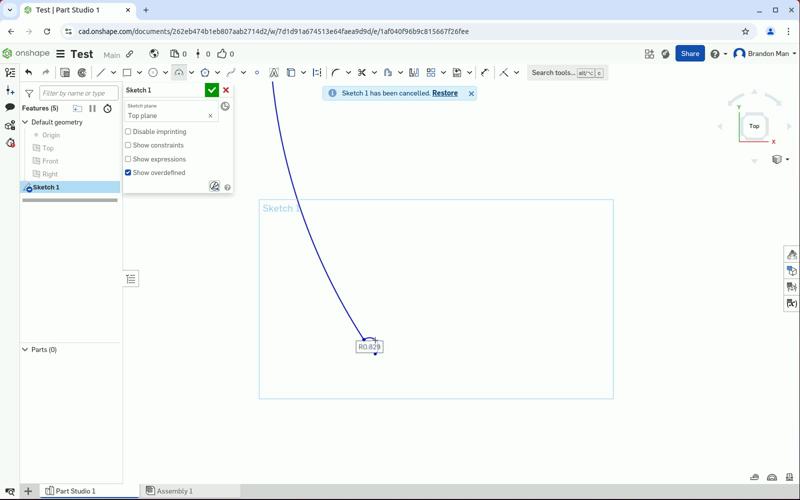
scroll(-6)
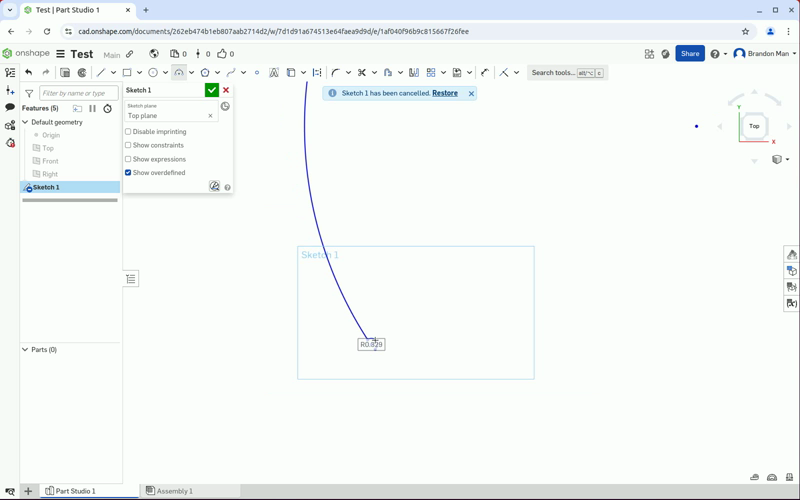
scroll(-6)
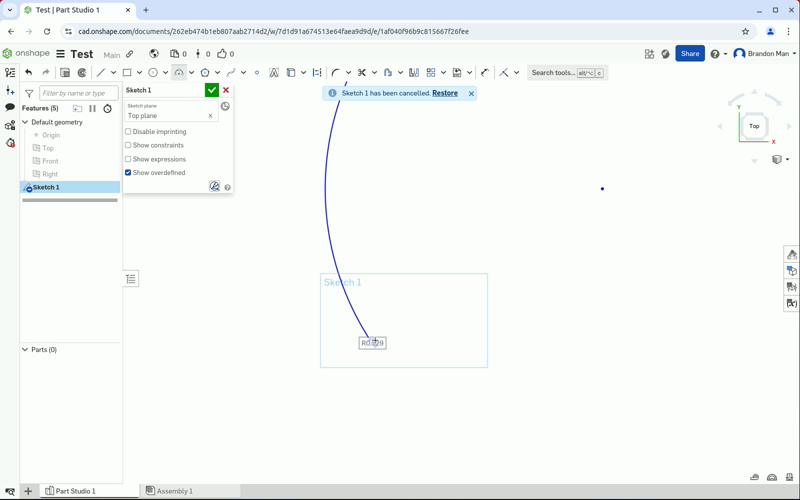
scroll(-6)
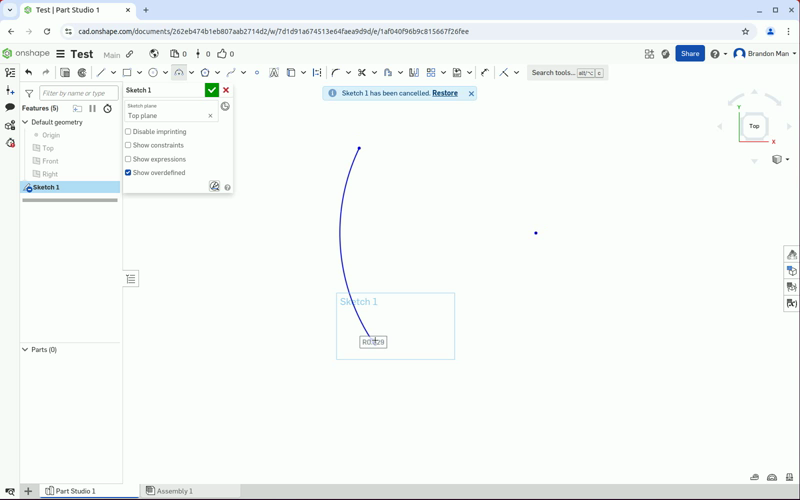
scroll(-6)
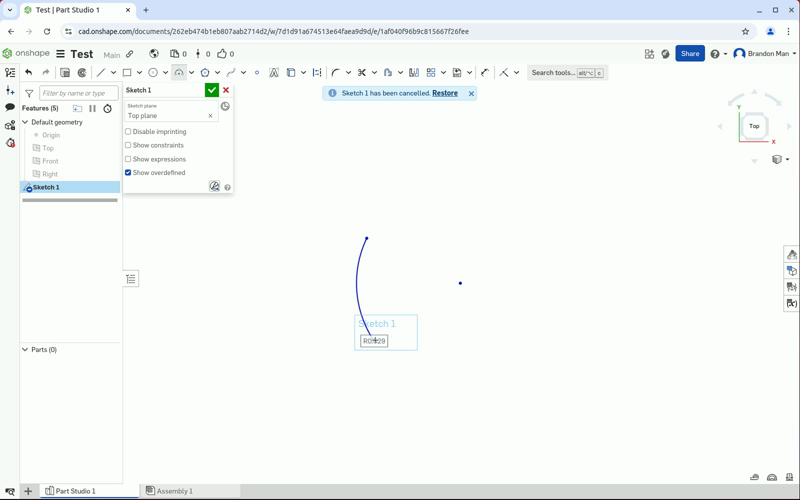
key_up(shift)
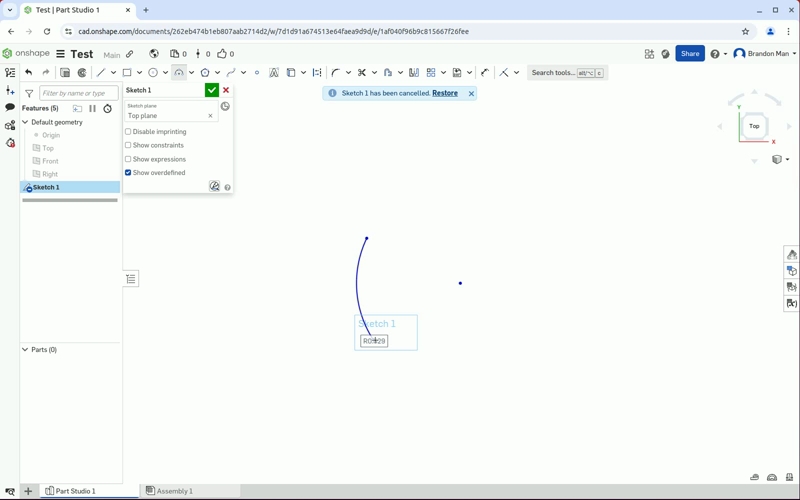
mouse_move(375, 342)
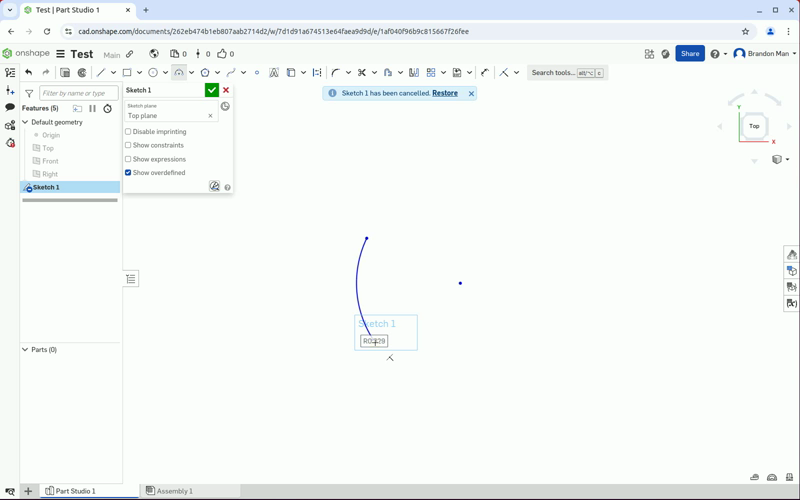
scroll(6)
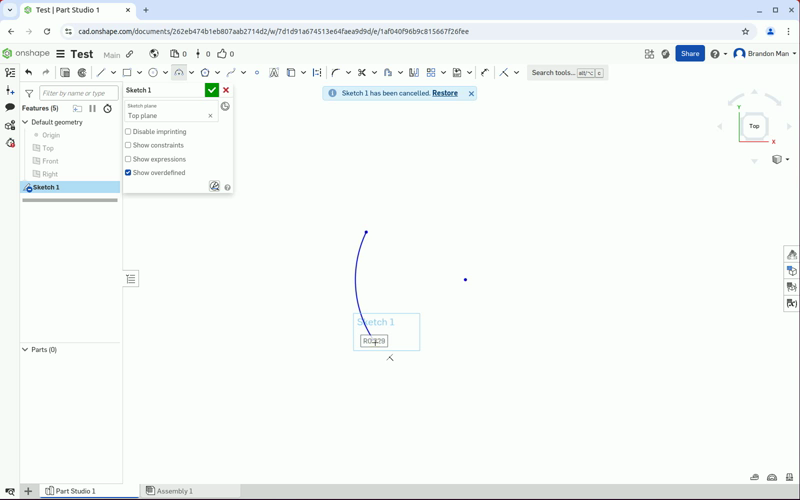
scroll(6)
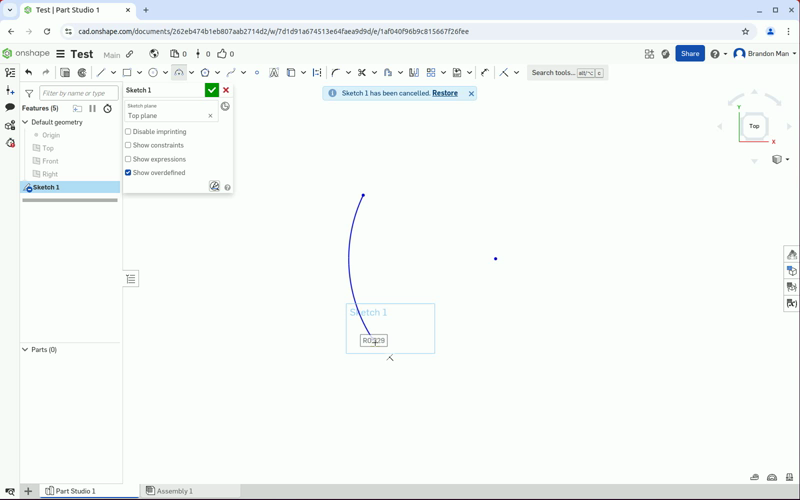
scroll(6)
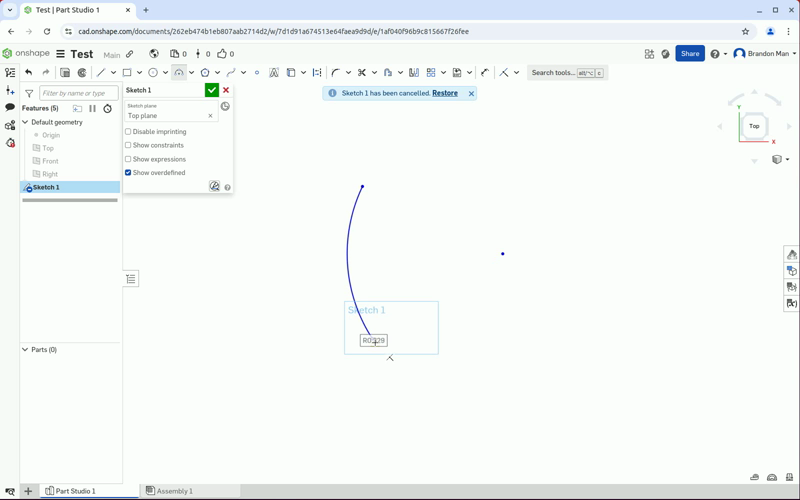
scroll(6)
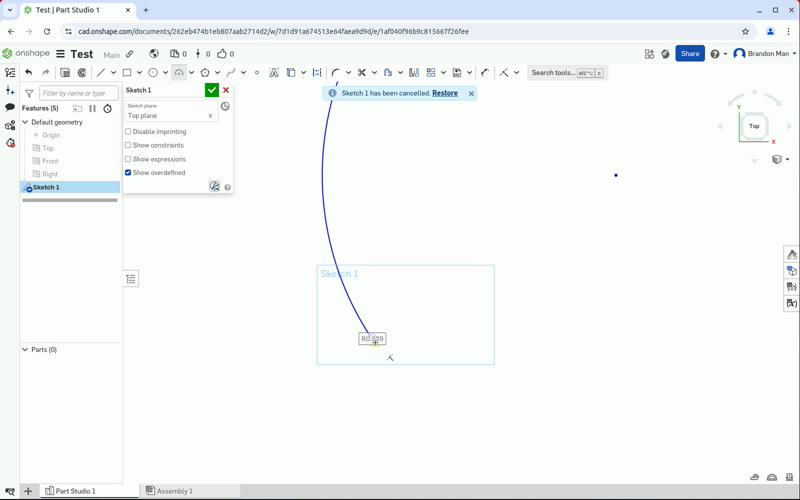
scroll(6)
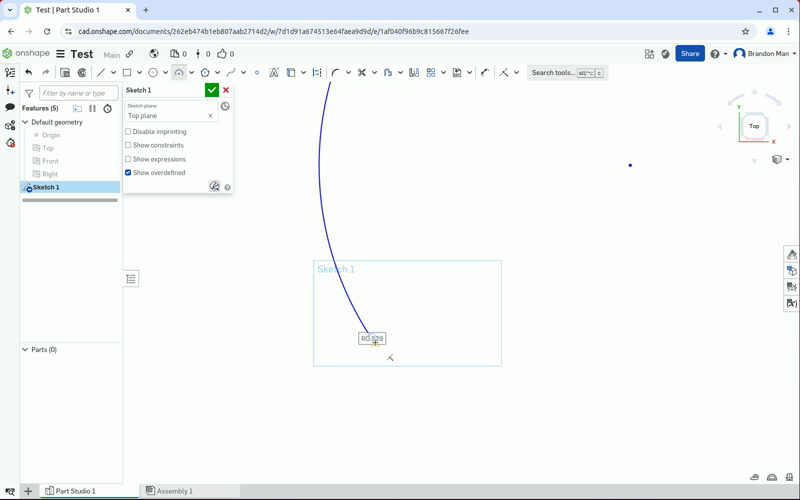
scroll(6)
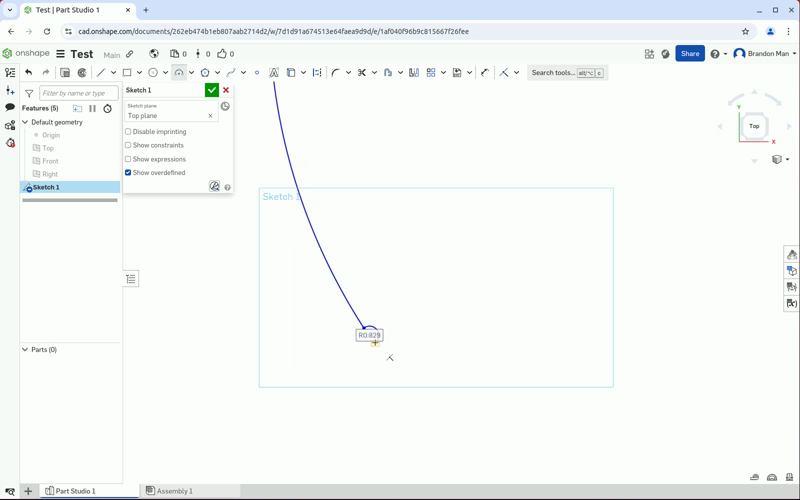
scroll(6)
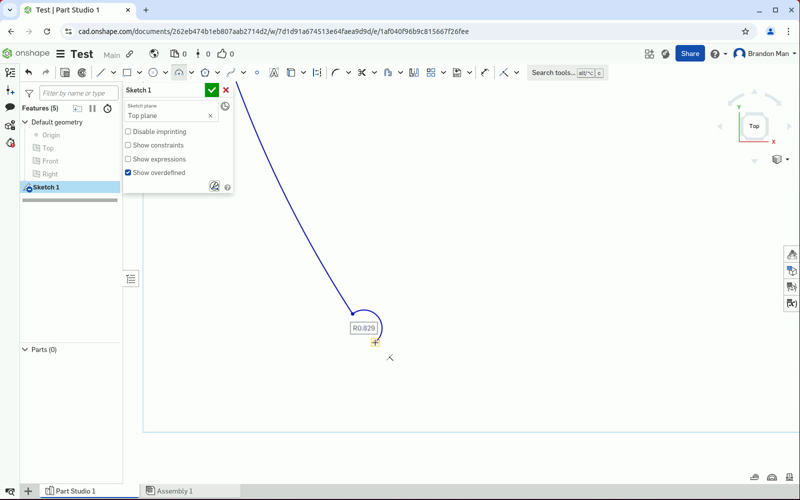
click(375, 342)
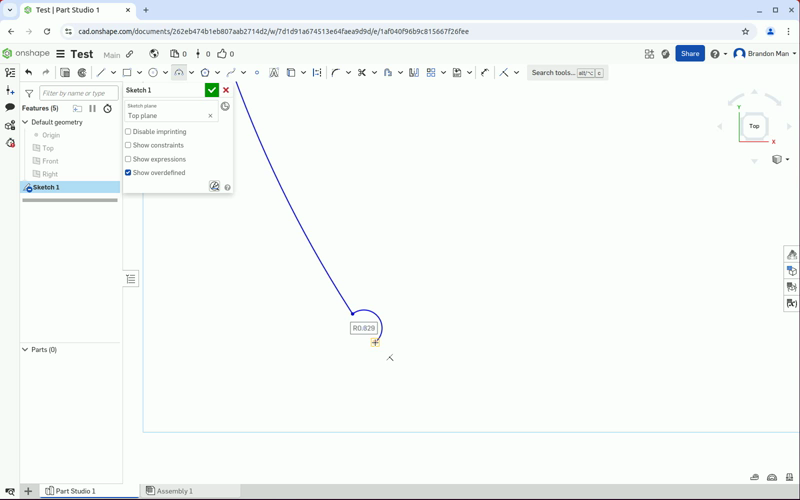
scroll(-6)
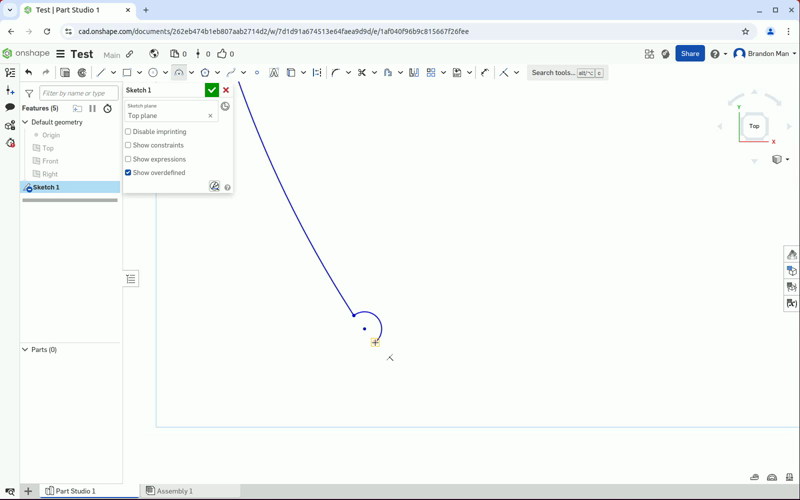
scroll(-6)
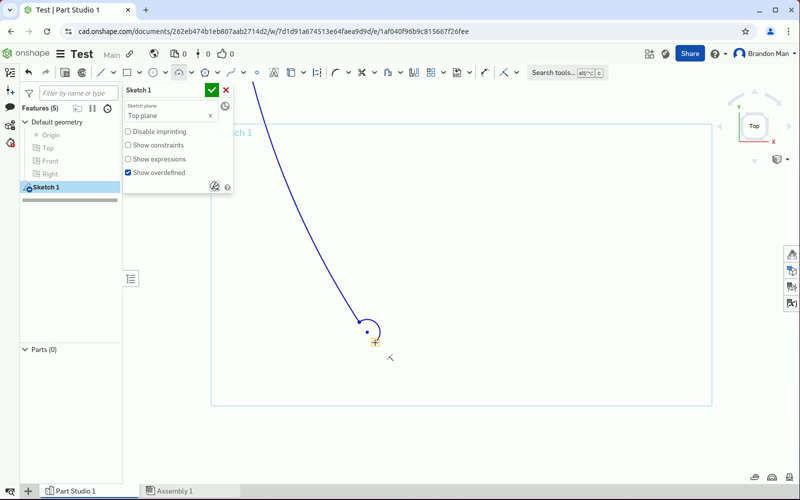
scroll(-6)
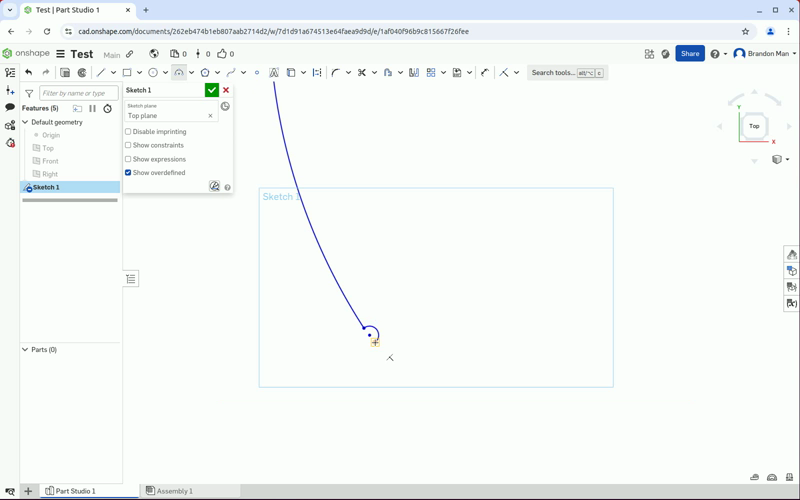
scroll(-6)
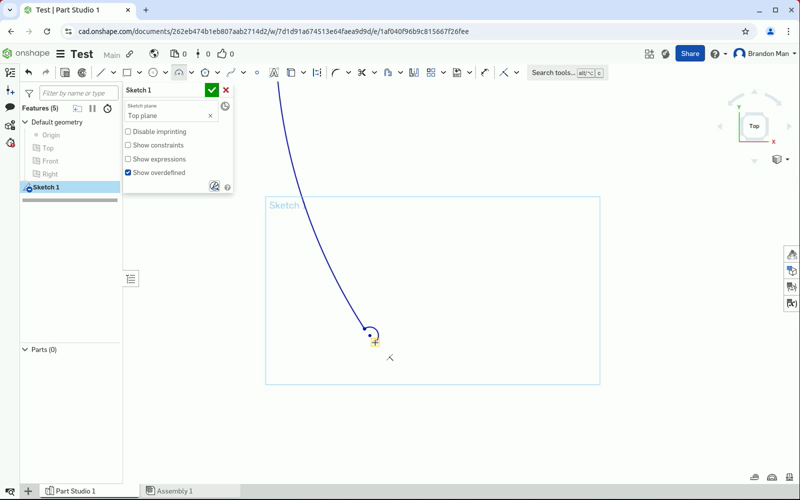
scroll(-6)
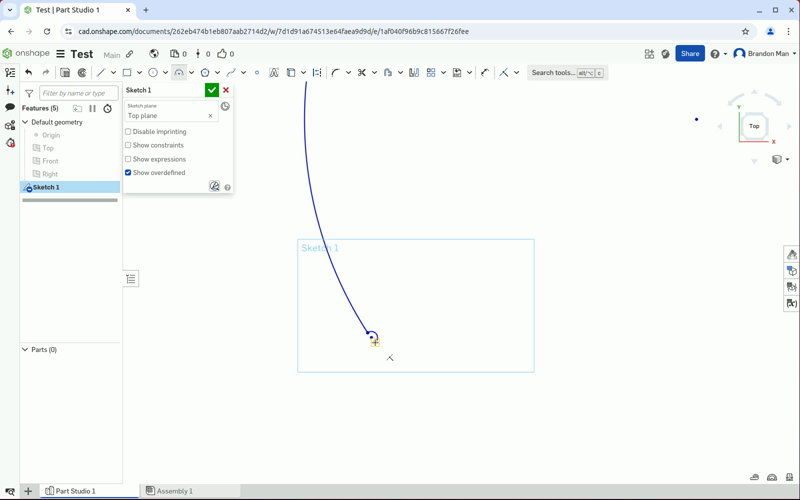
scroll(-6)
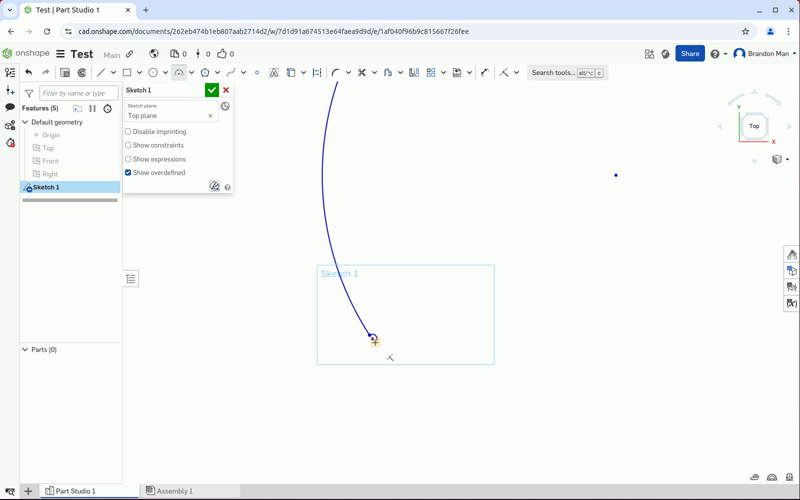
scroll(-6)
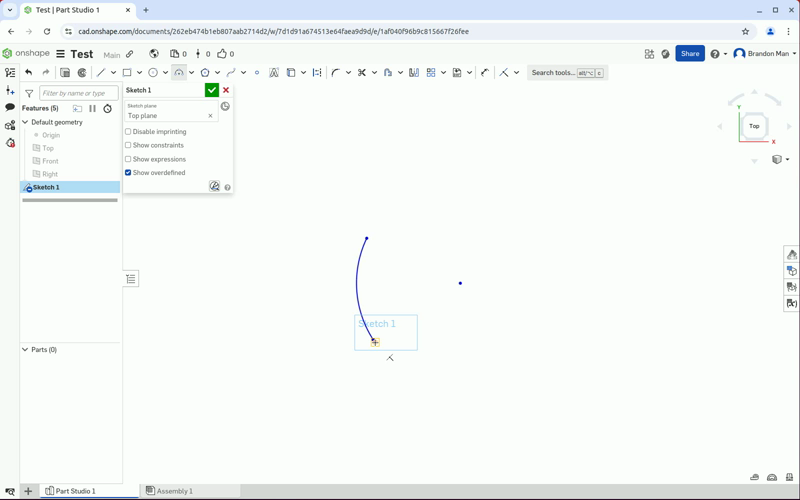
key_down(shift)
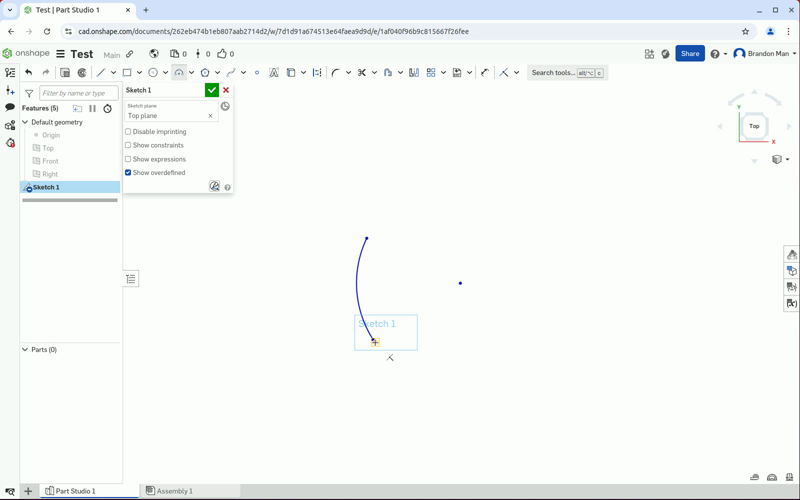
mouse_move(466, 385)
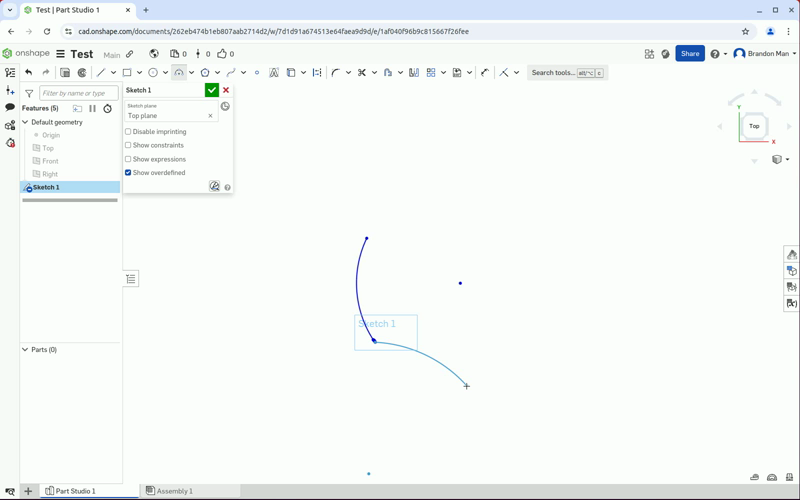
click(466, 385)
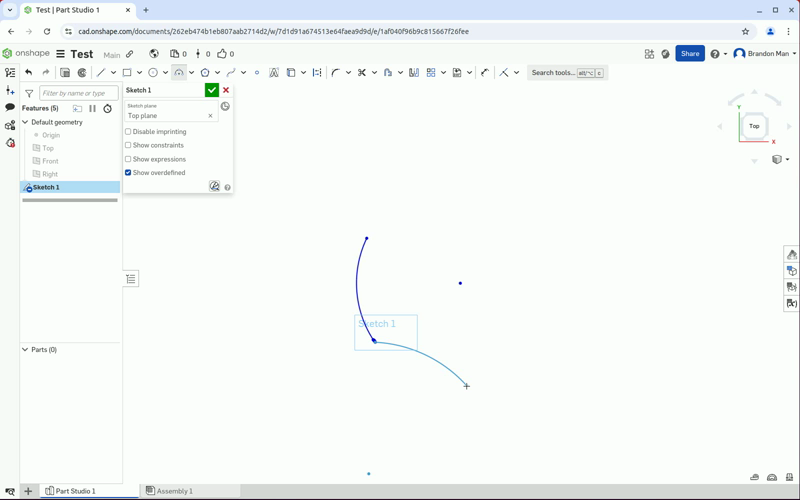
mouse_move(415, 375)
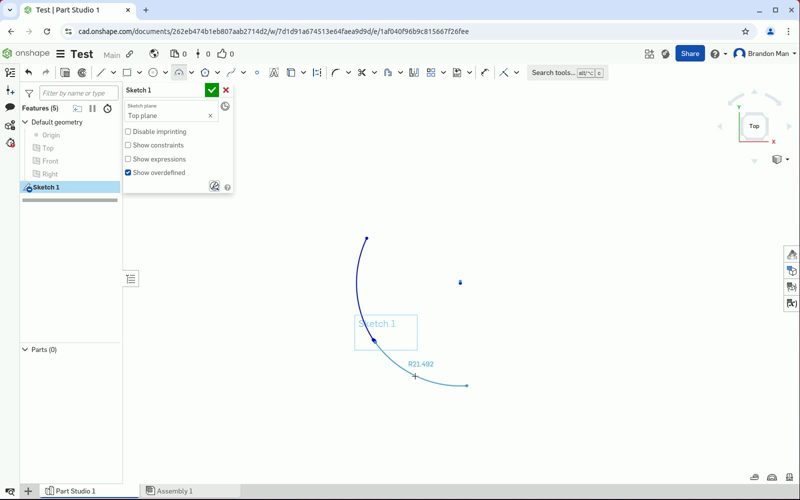
click(415, 375)
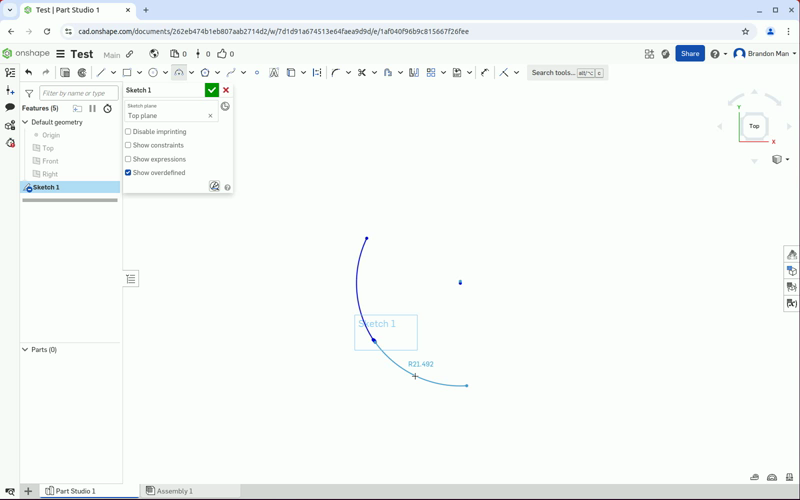
key_up(shift)
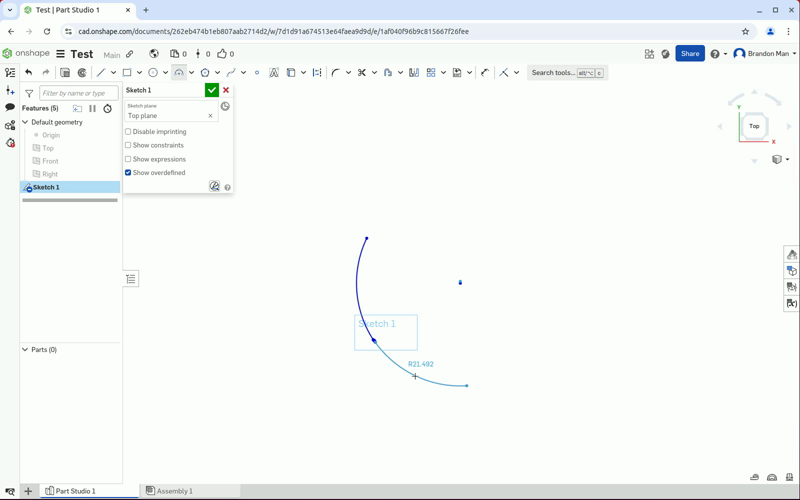
mouse_move(466, 385)
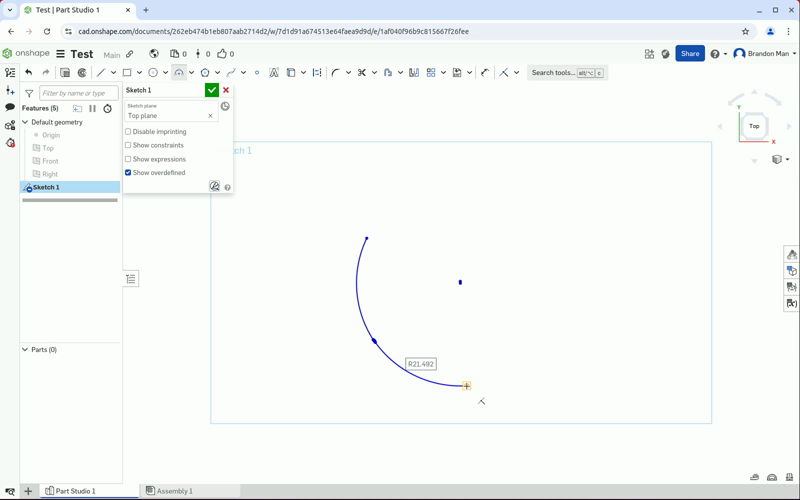
click(466, 385)
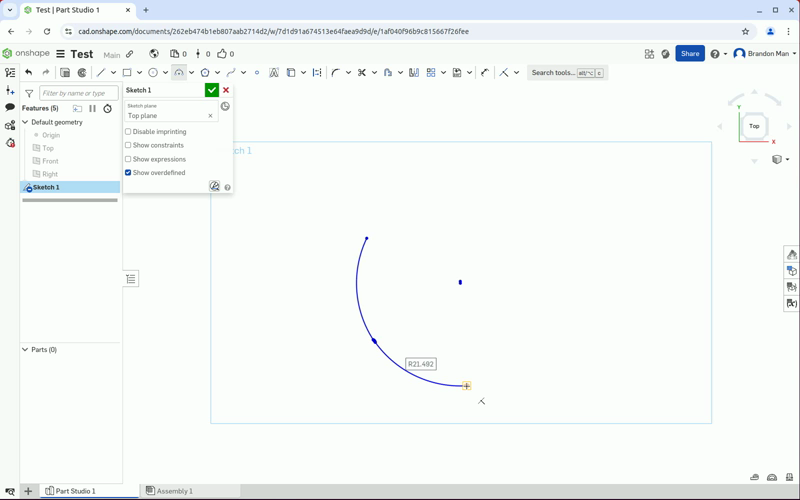
key_down(shift)
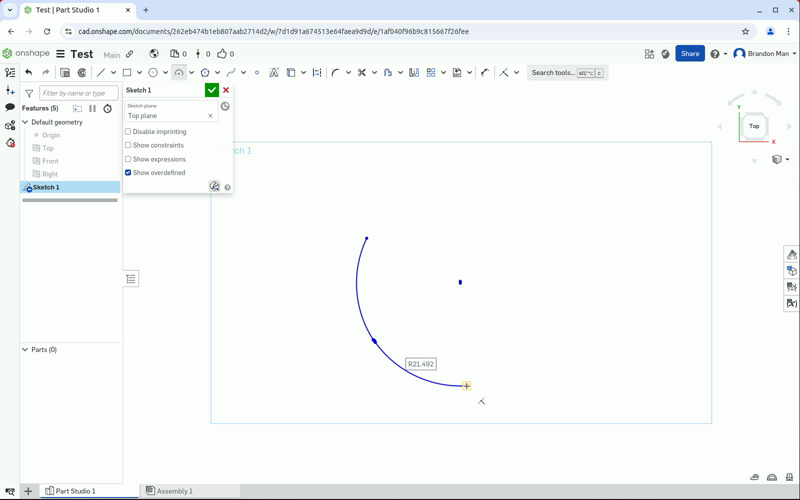
mouse_move(468, 385)
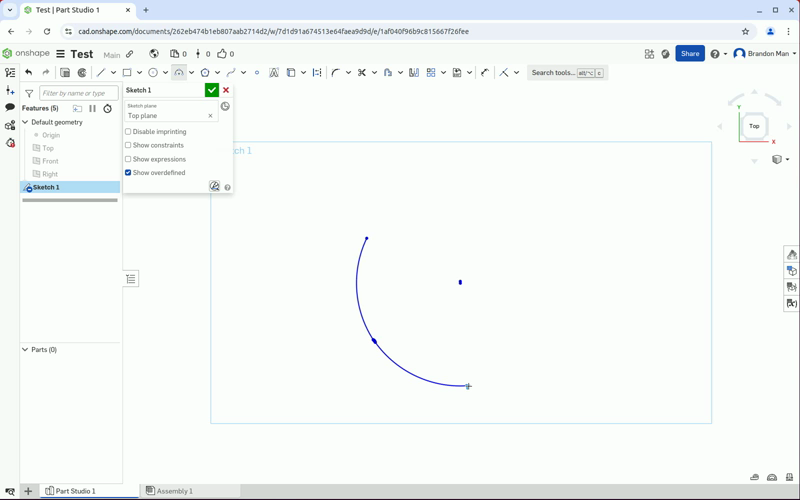
scroll(6)
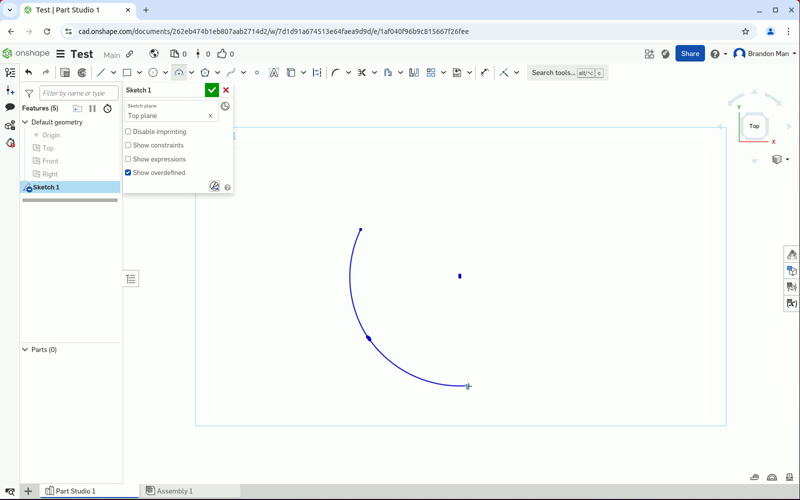
scroll(6)
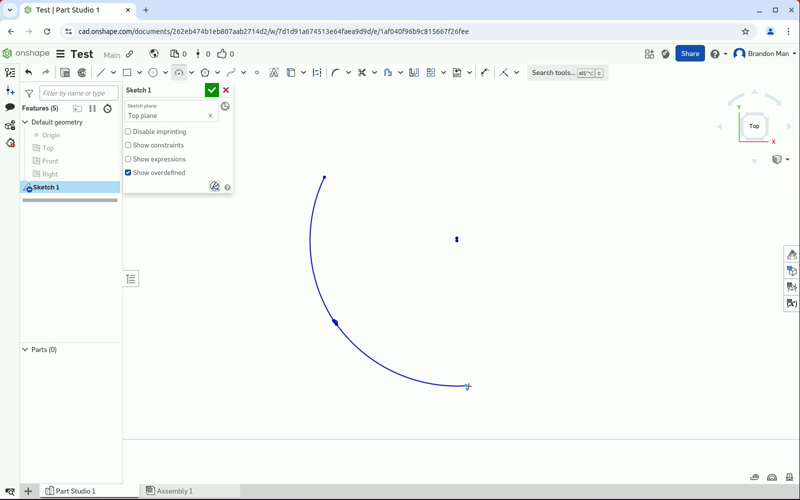
scroll(6)
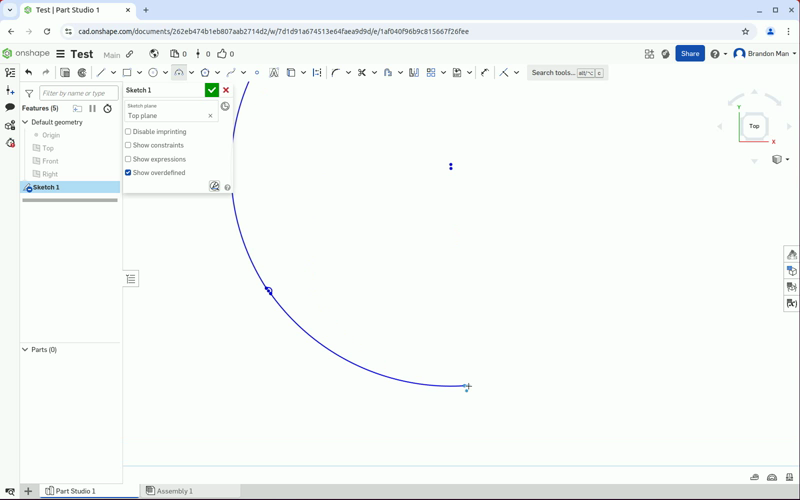
scroll(6)
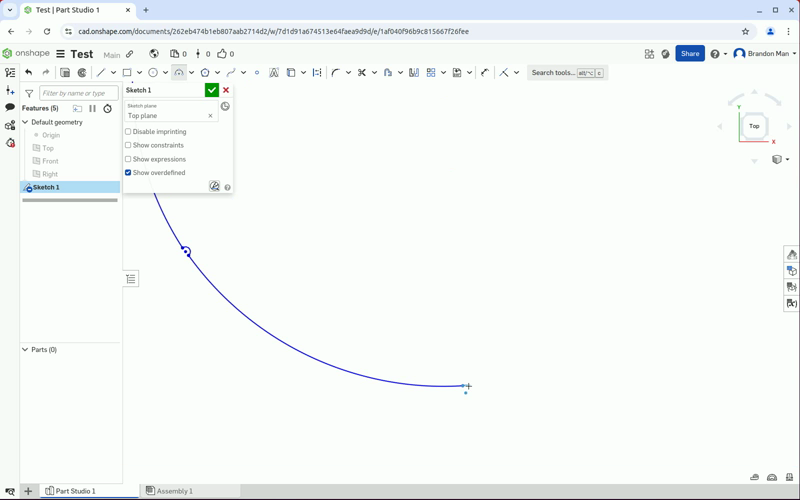
scroll(6)
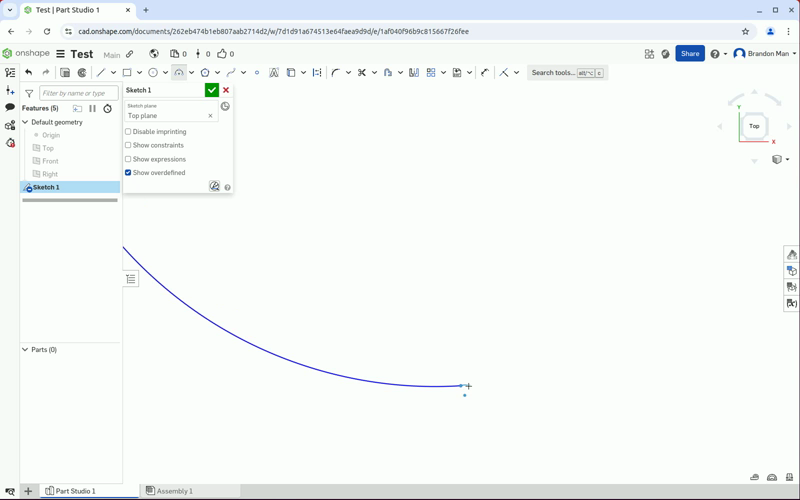
scroll(6)
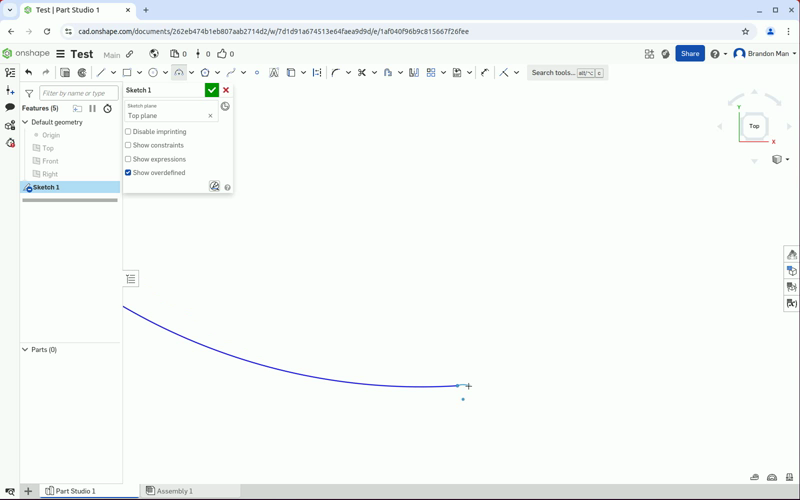
scroll(6)
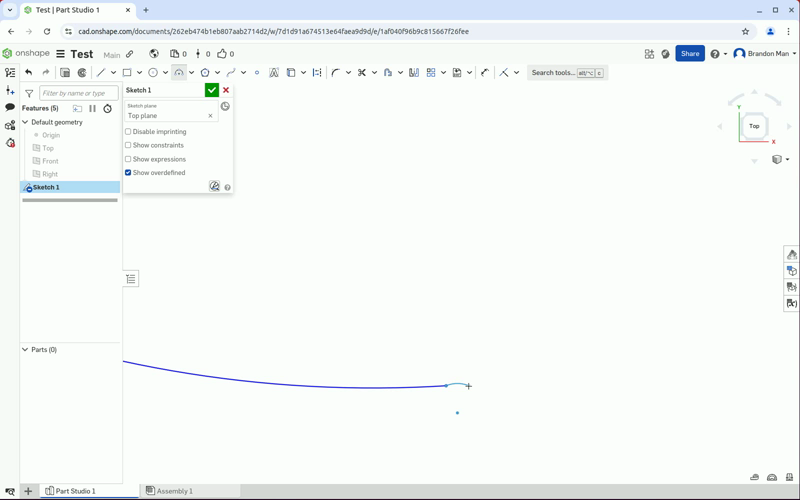
click(468, 385)
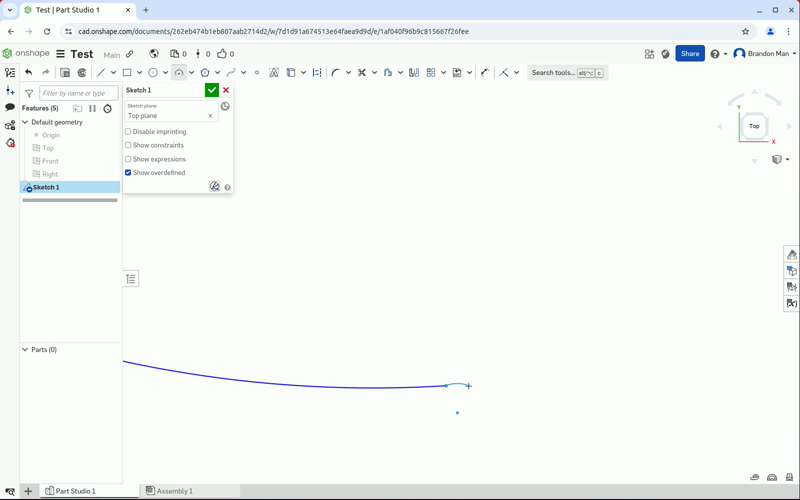
scroll(-6)
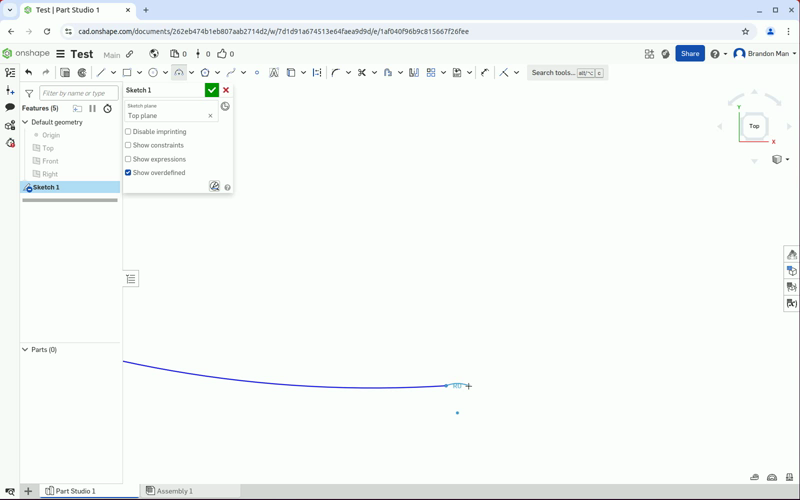
scroll(-6)
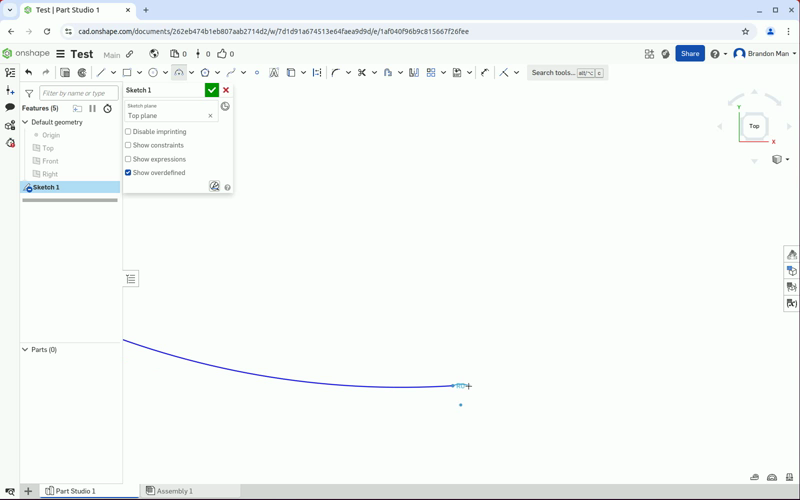
scroll(-6)
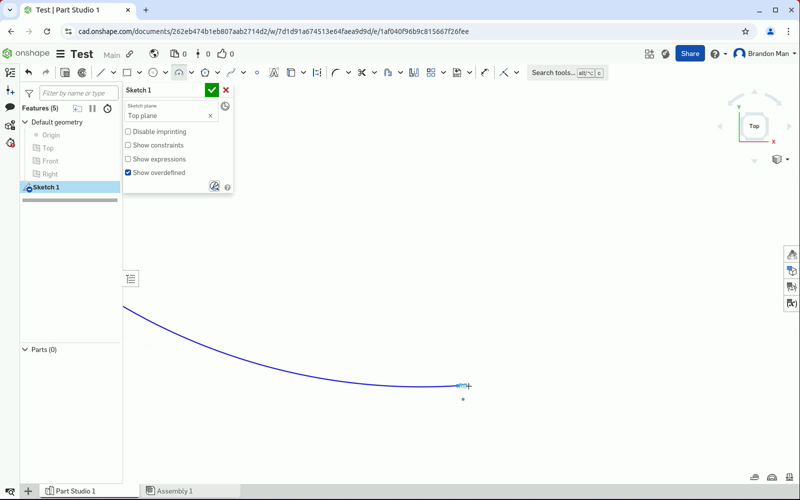
scroll(-6)
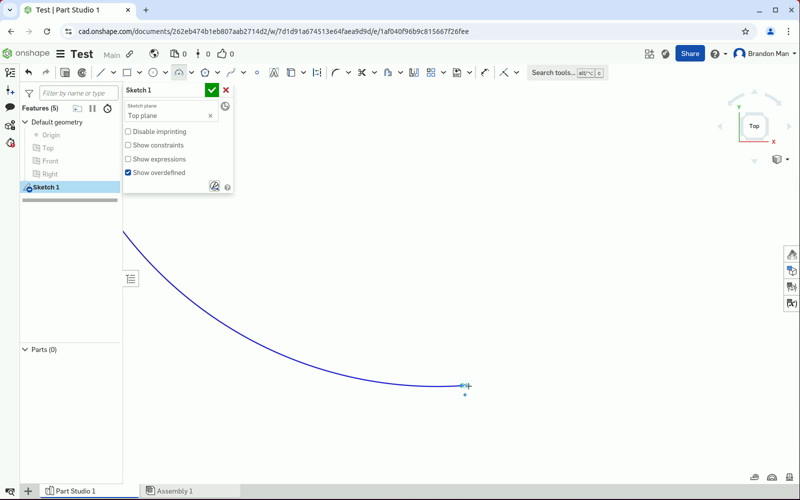
scroll(-6)
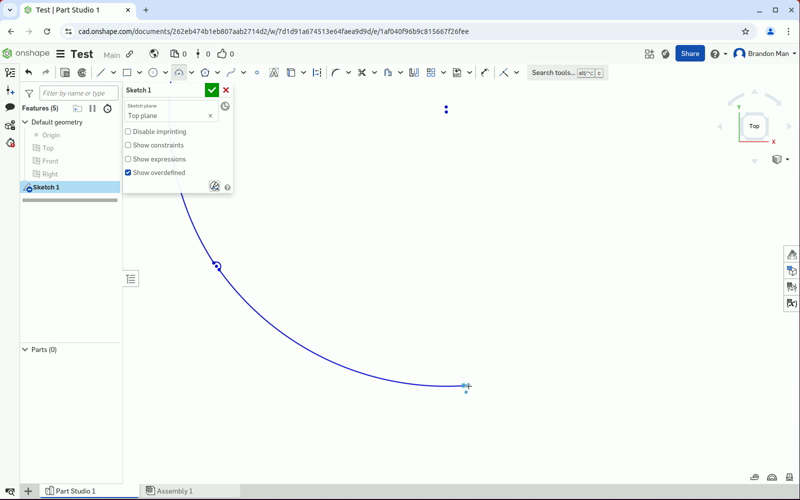
scroll(-6)
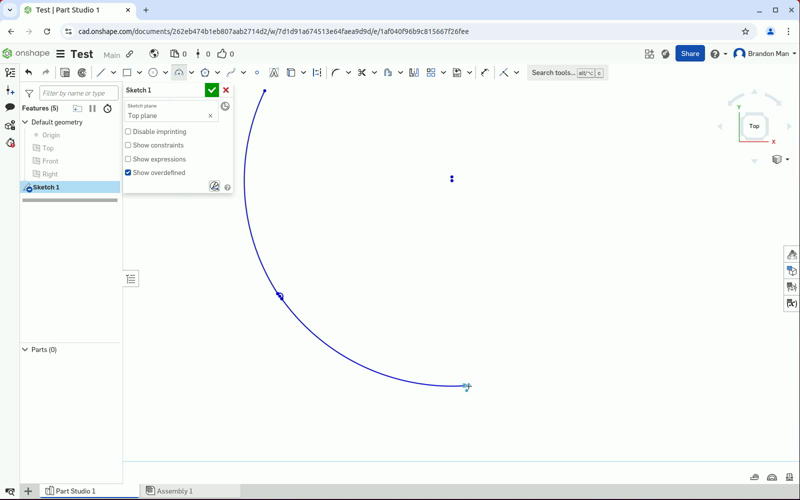
scroll(-6)
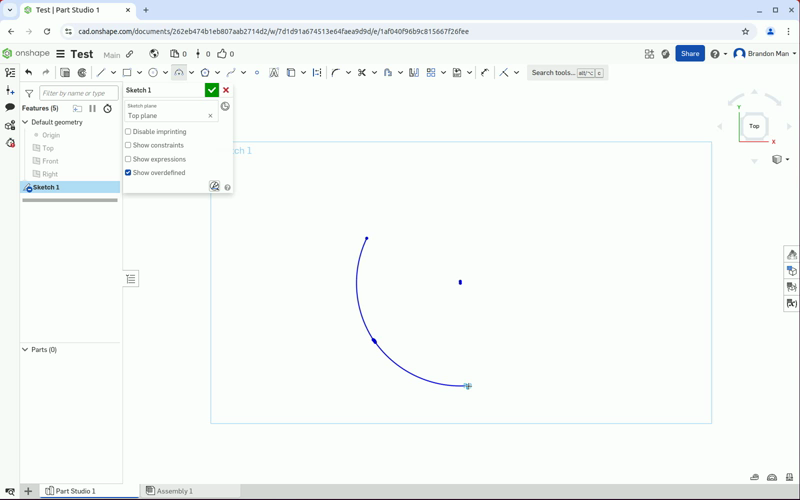
mouse_move(467, 384)
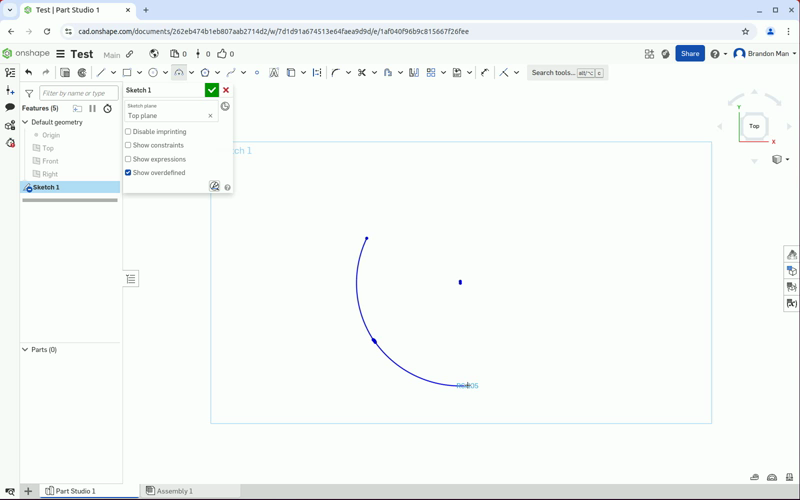
scroll(6)
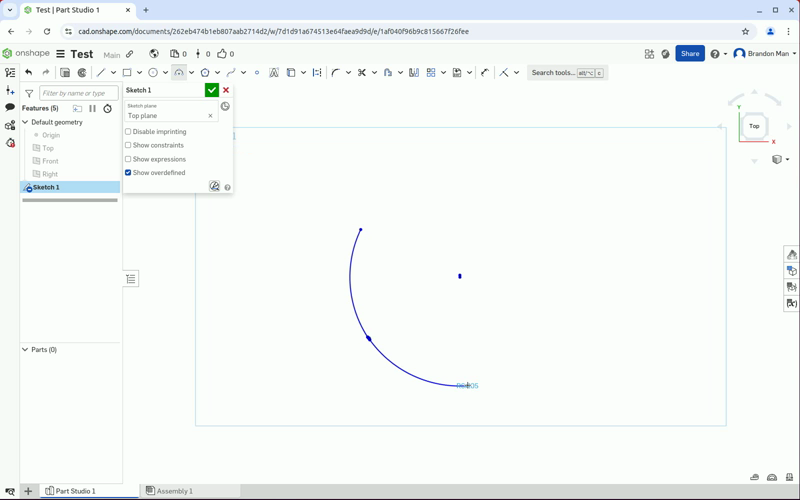
scroll(6)
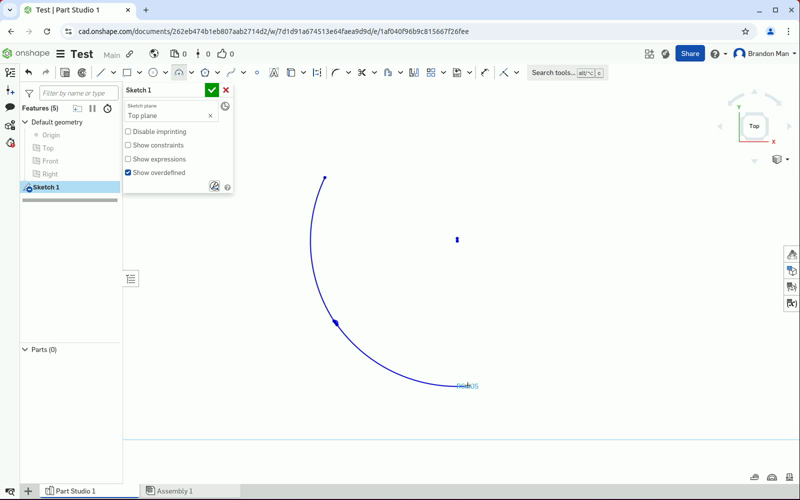
scroll(6)
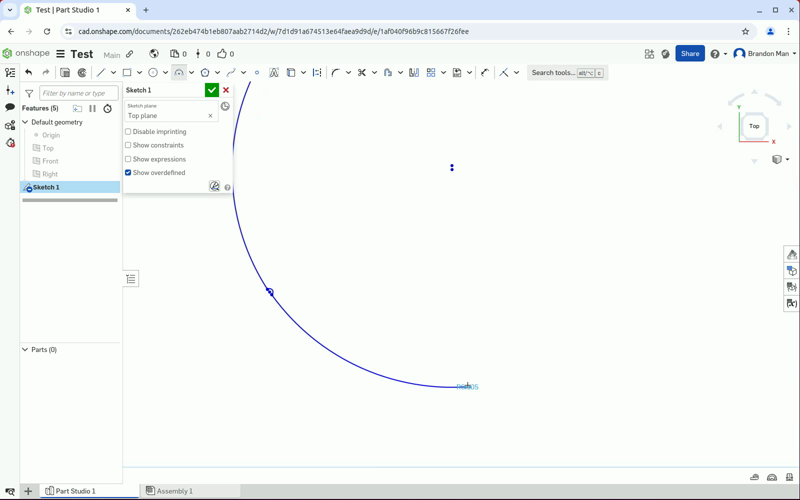
scroll(6)
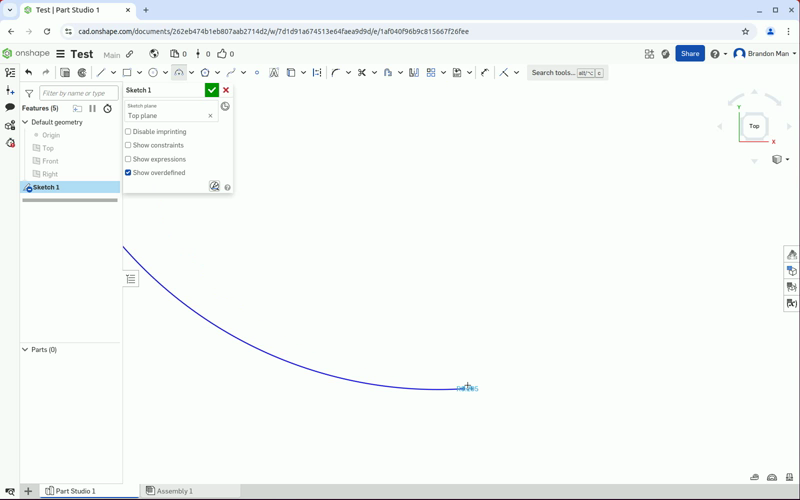
scroll(6)
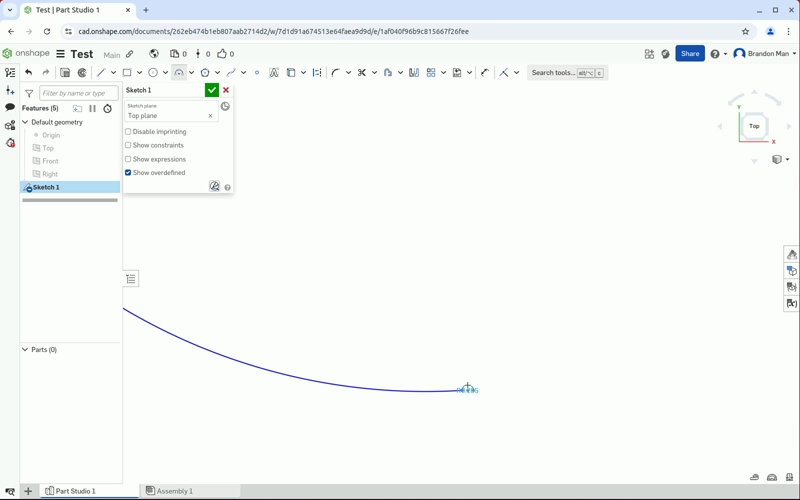
scroll(6)
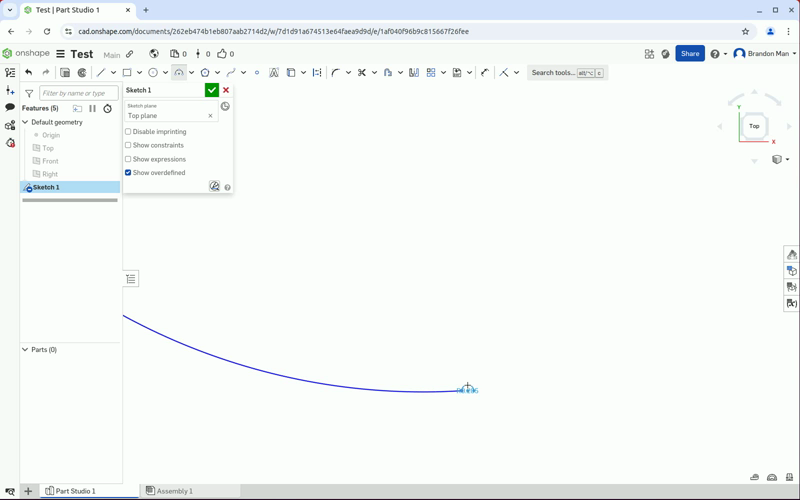
scroll(6)
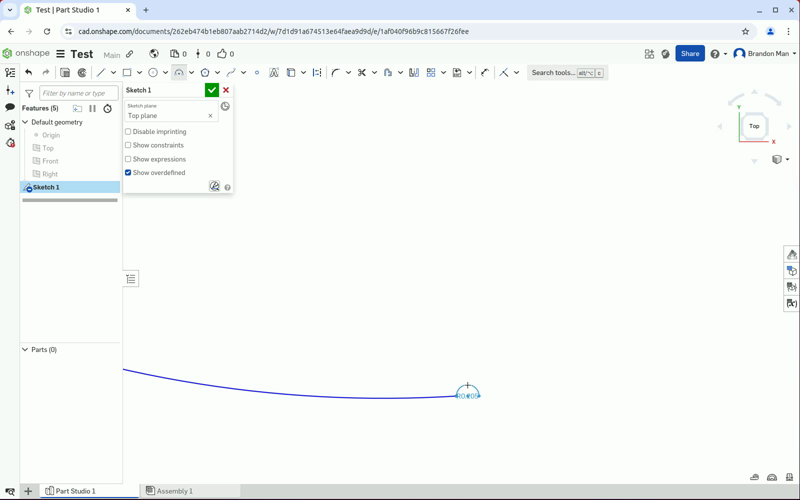
click(467, 384)
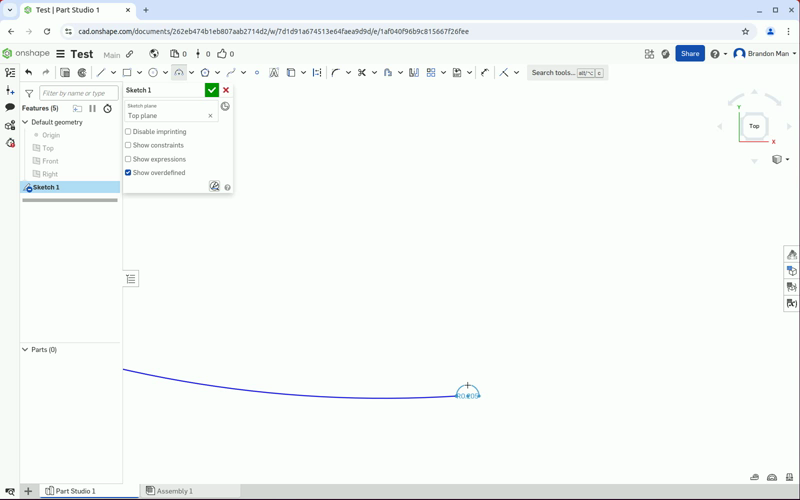
scroll(-6)
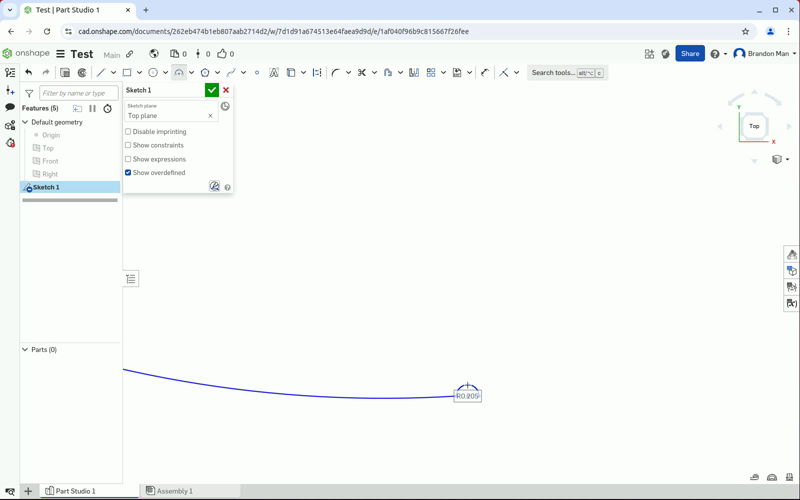
scroll(-6)
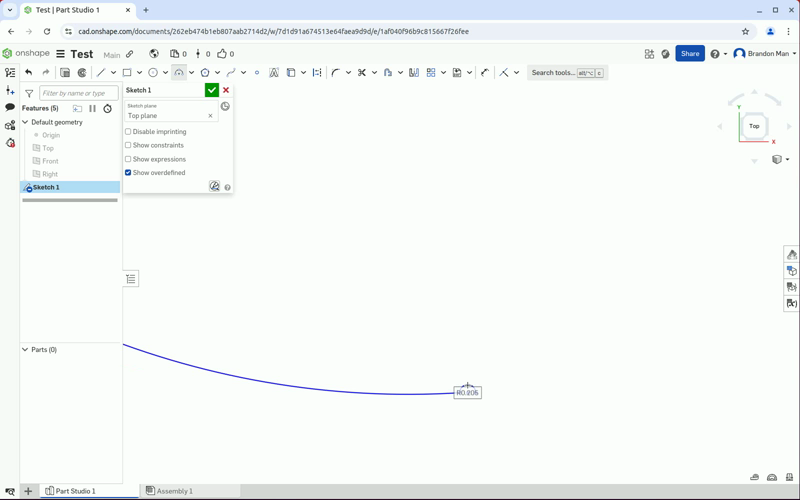
scroll(-6)
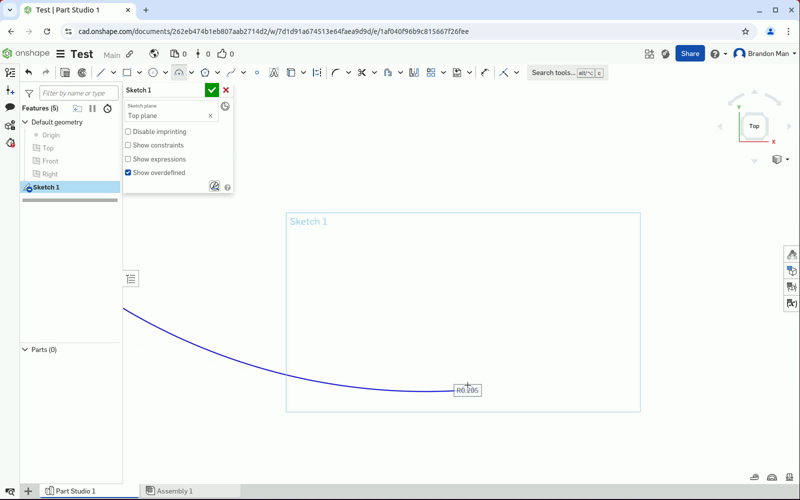
scroll(-6)
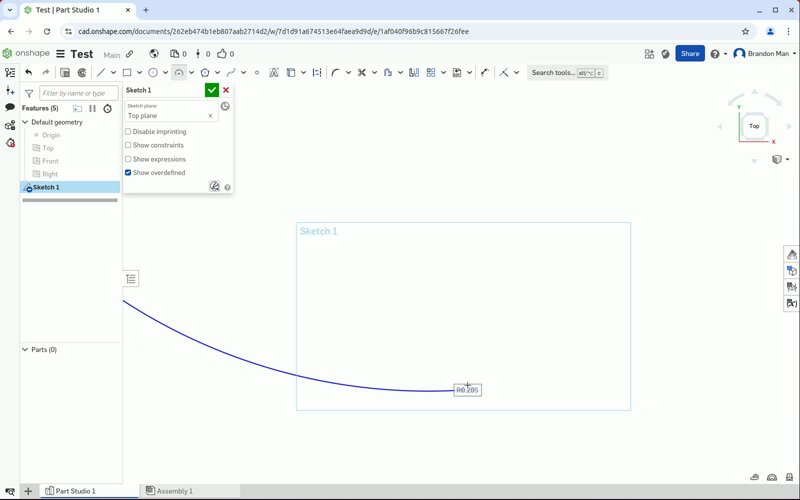
scroll(-6)
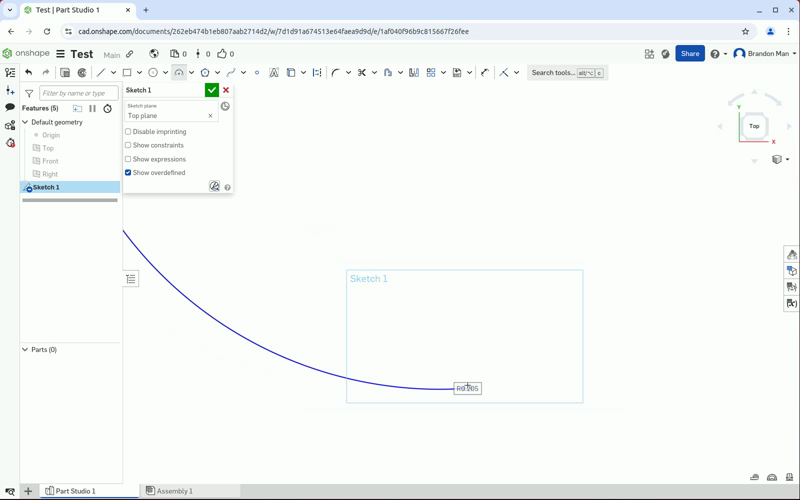
scroll(-6)
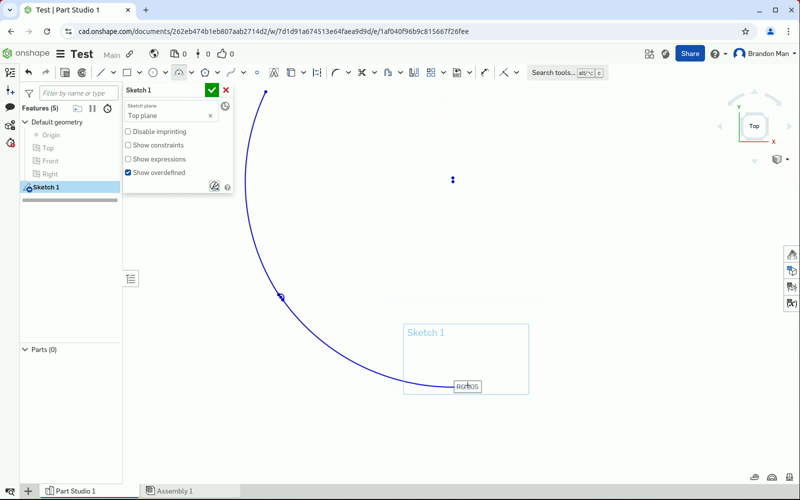
scroll(-6)
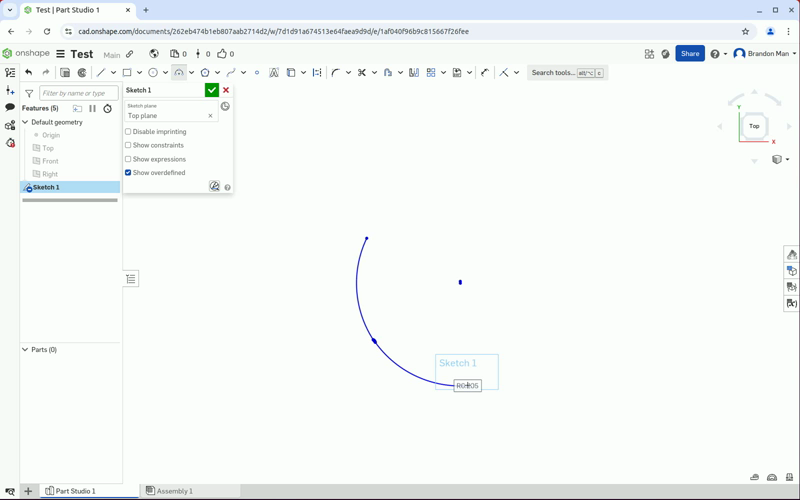
key_up(shift)
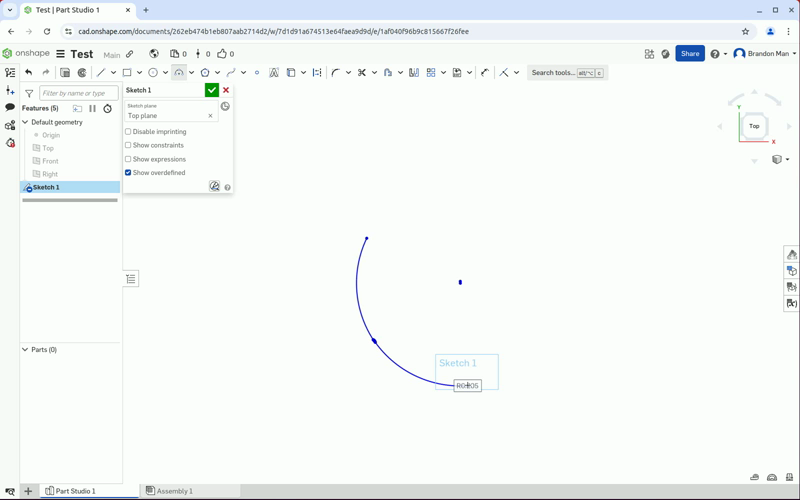
mouse_move(468, 385)
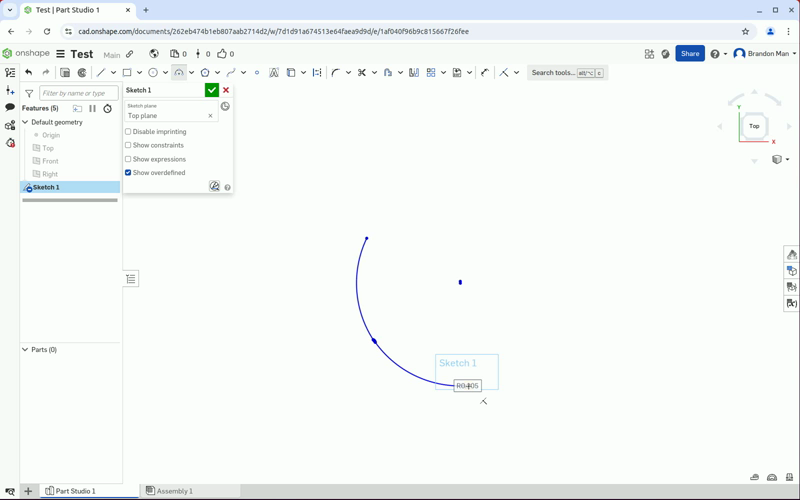
scroll(6)
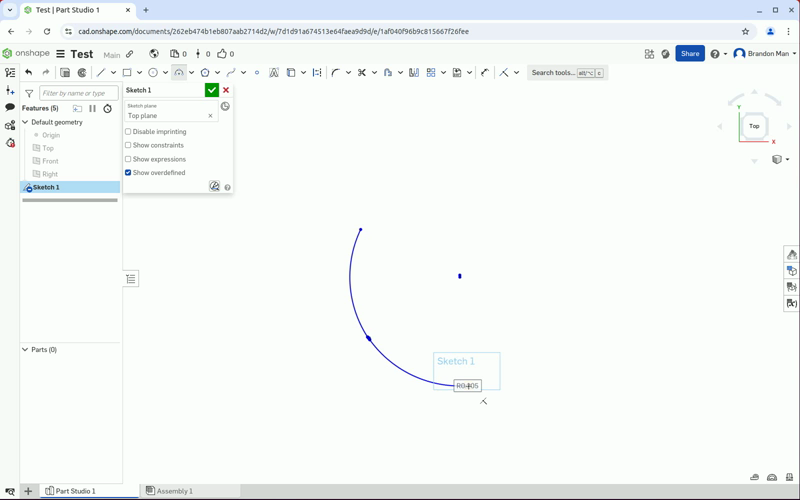
scroll(6)
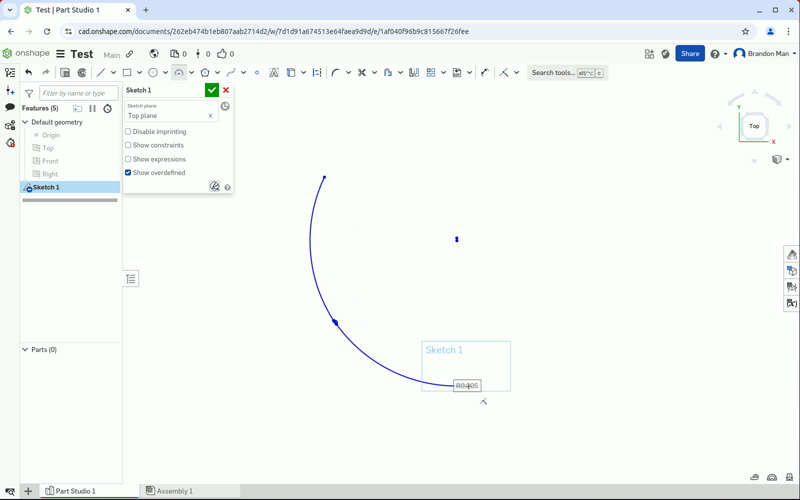
scroll(6)
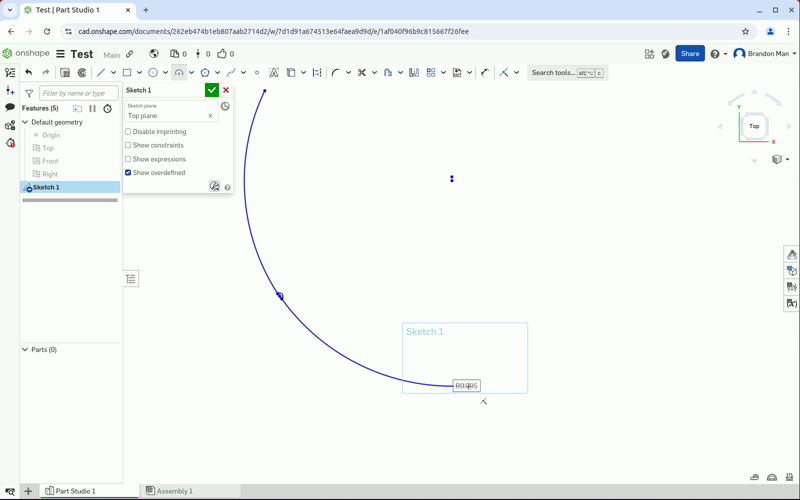
scroll(6)
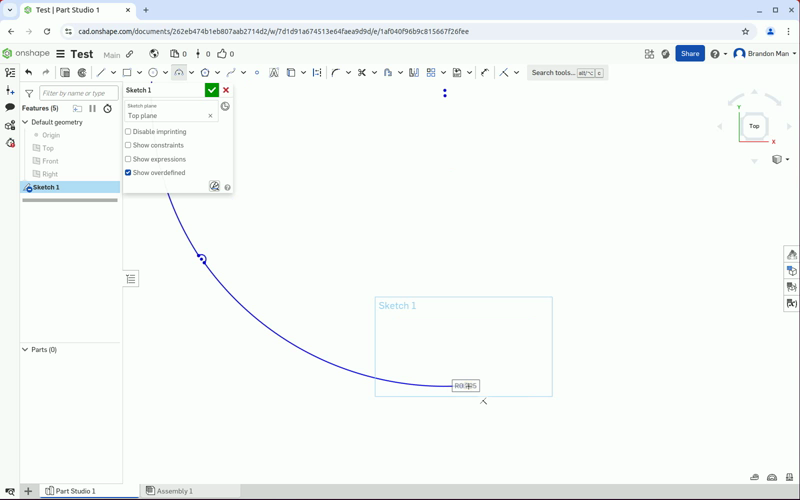
scroll(6)
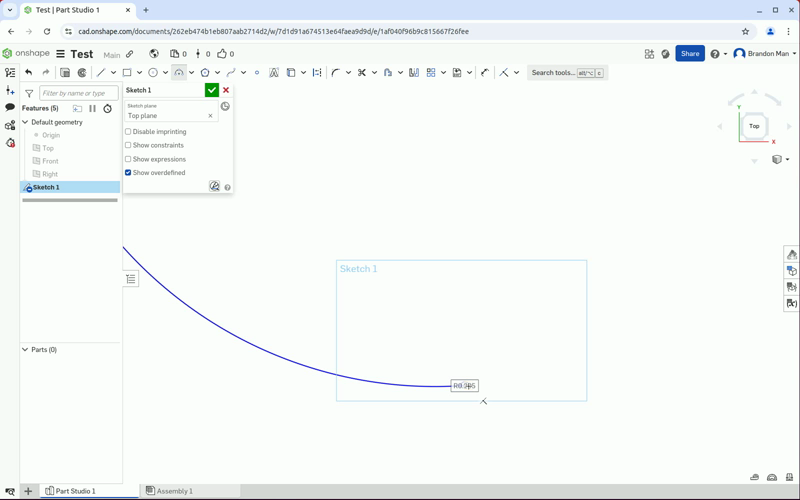
scroll(6)
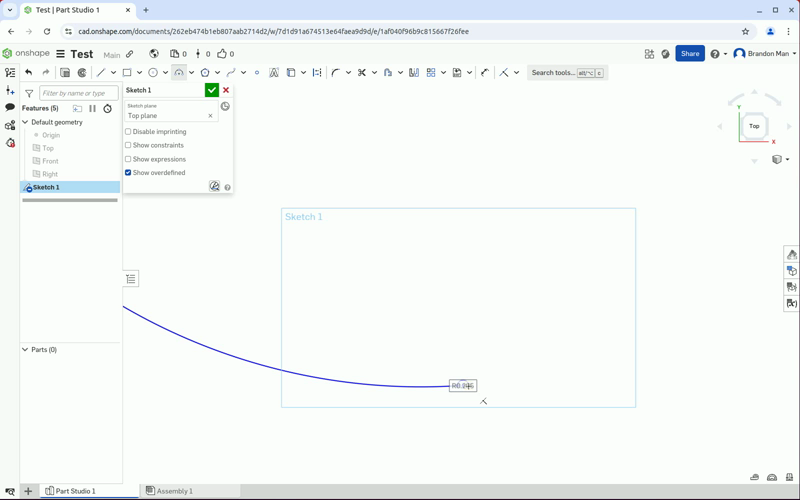
scroll(6)
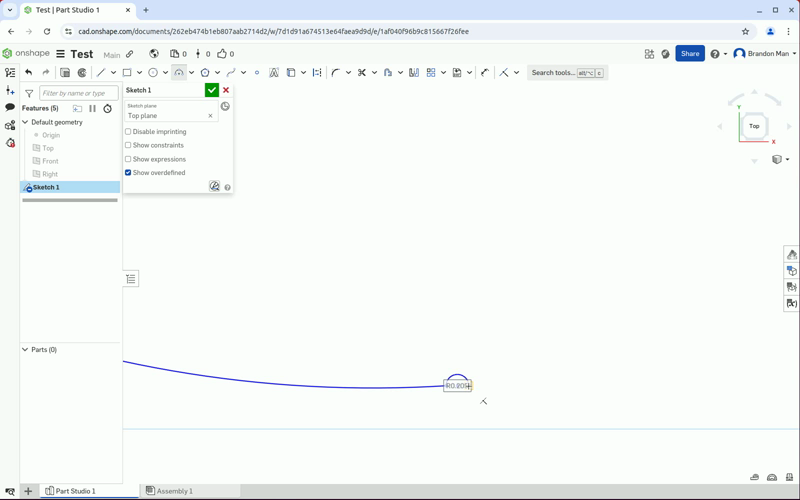
click(468, 385)
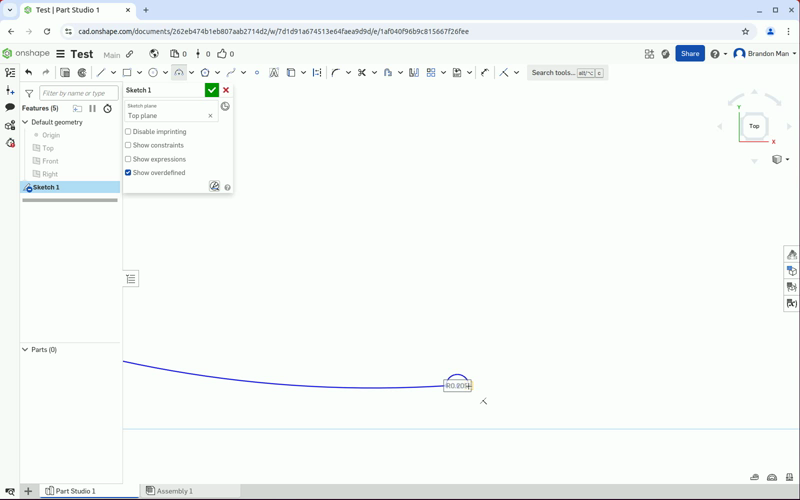
scroll(-6)
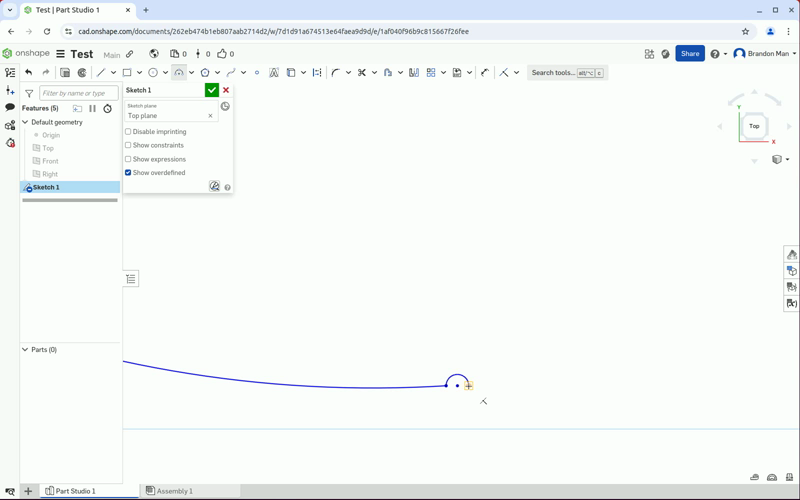
scroll(-6)
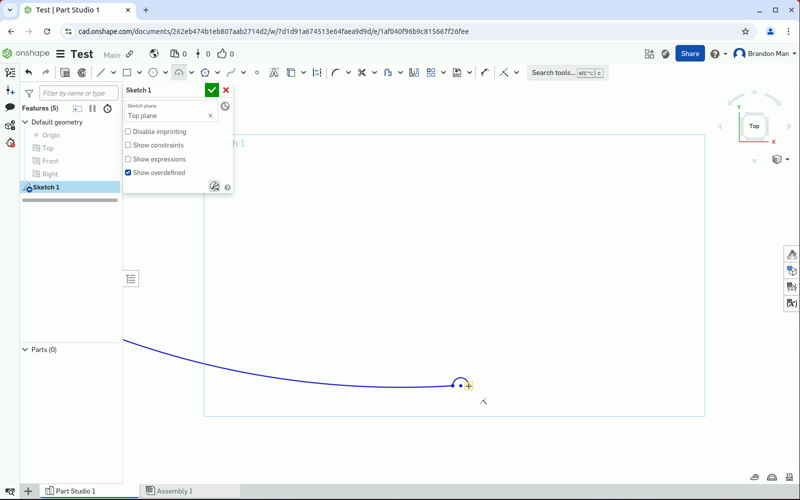
scroll(-6)
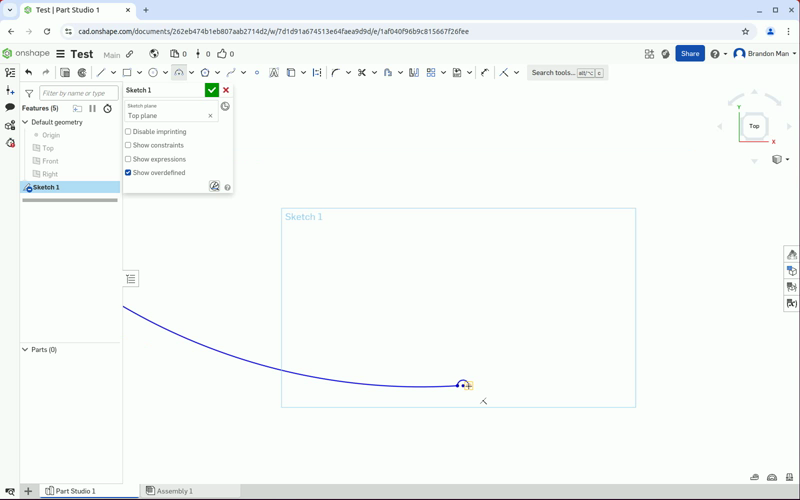
scroll(-6)
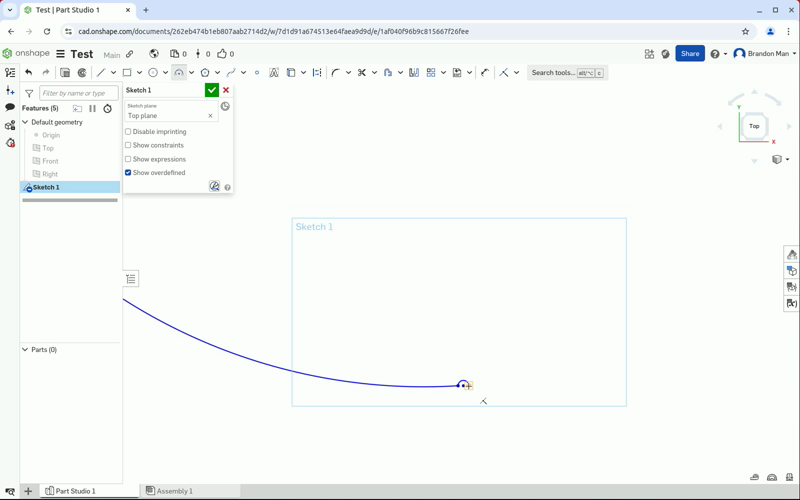
scroll(-6)
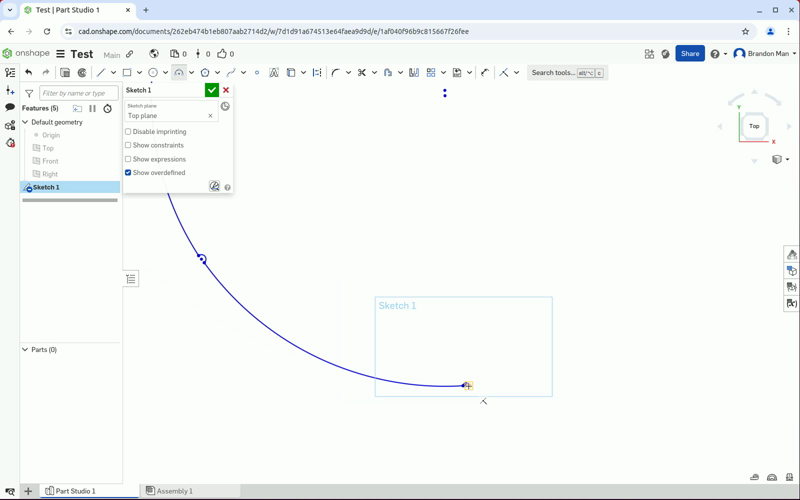
scroll(-6)
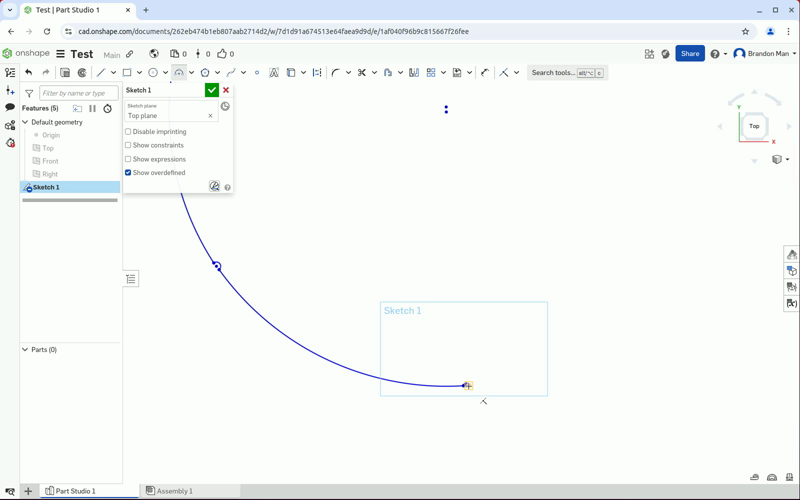
scroll(-6)
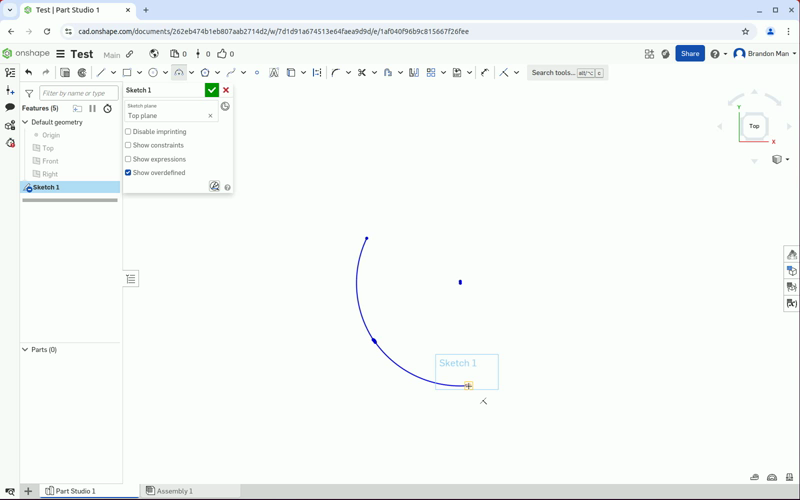
key_down(shift)
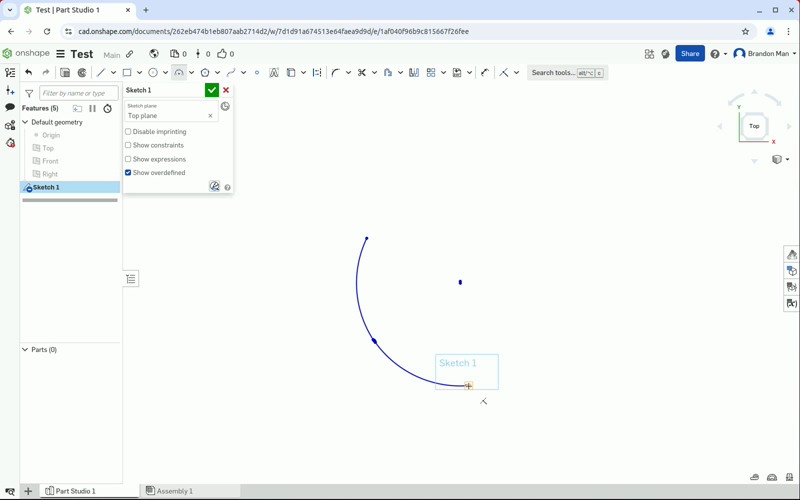
mouse_move(553, 329)
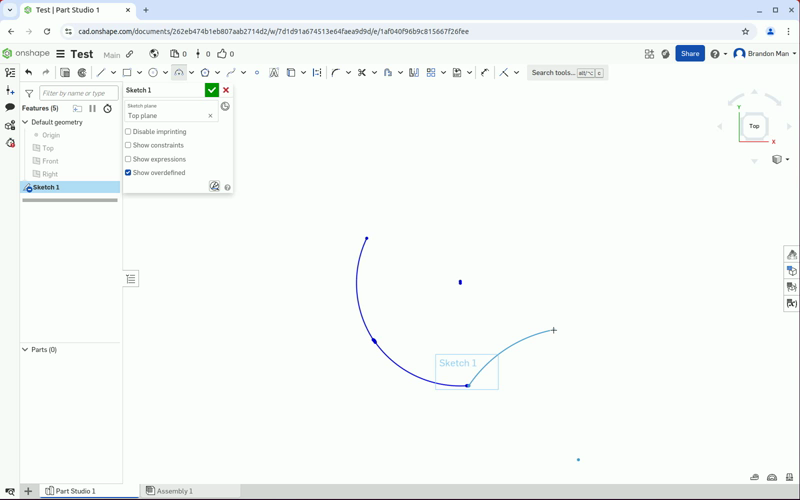
click(553, 329)
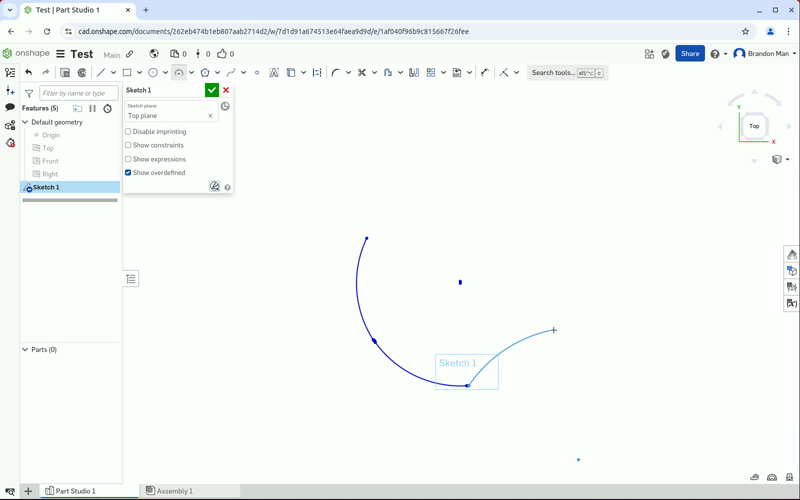
mouse_move(518, 369)
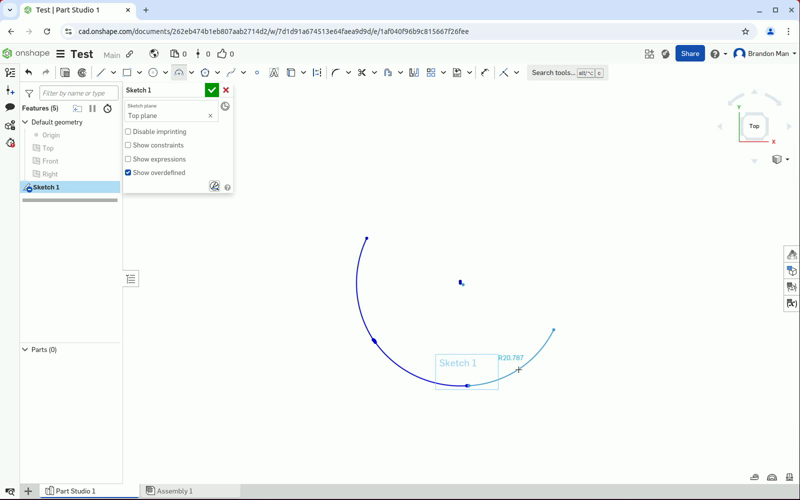
click(518, 369)
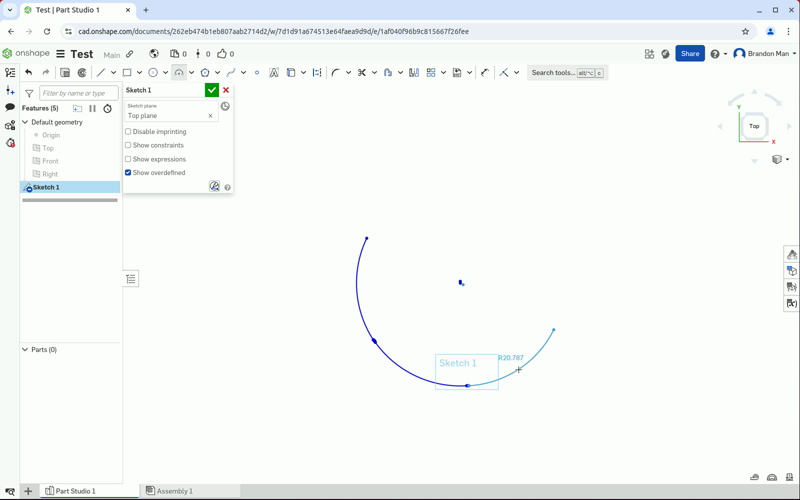
key_up(shift)
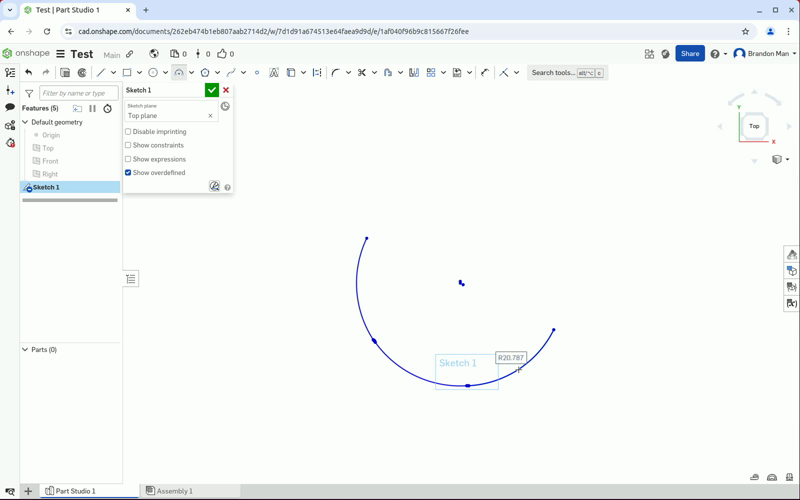
mouse_move(553, 329)
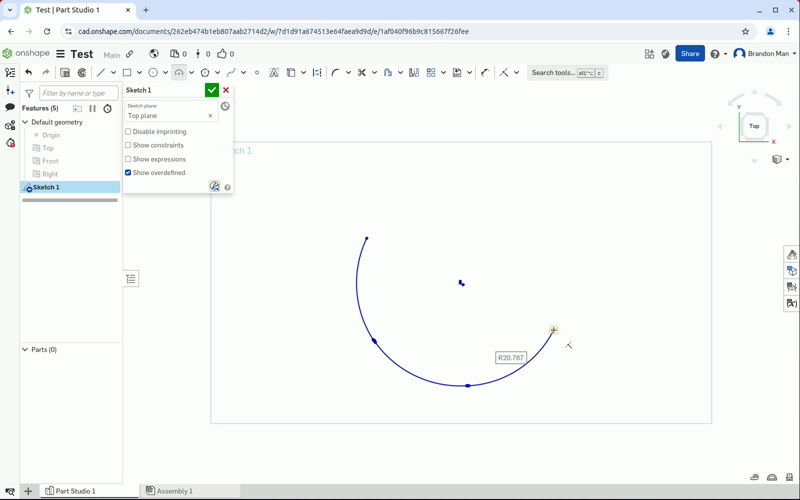
click(553, 329)
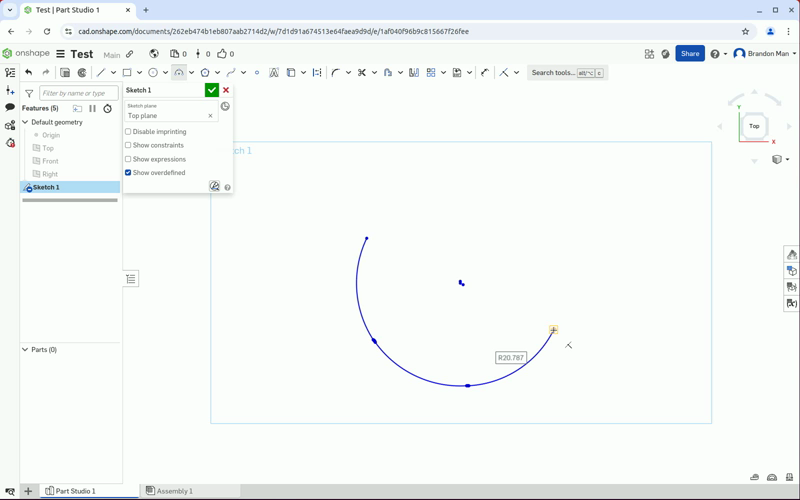
key_down(shift)
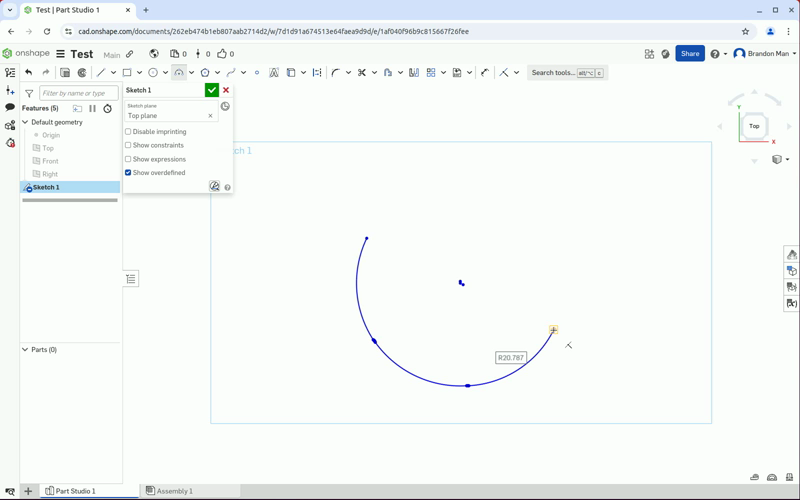
mouse_move(553, 327)
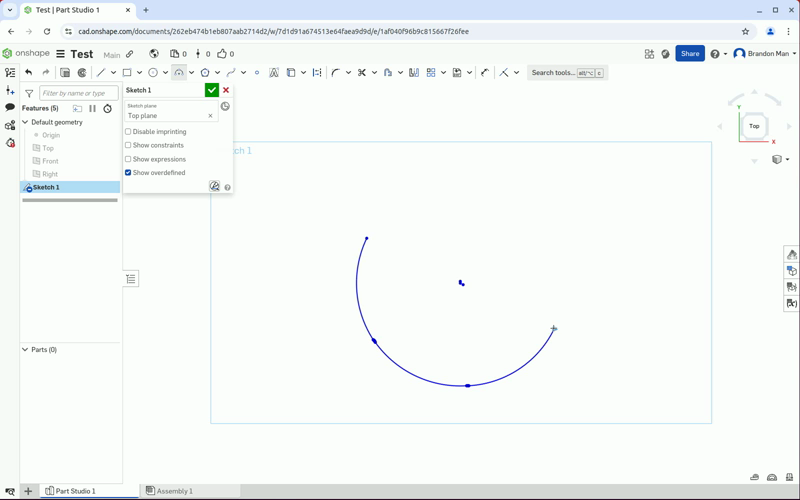
scroll(6)
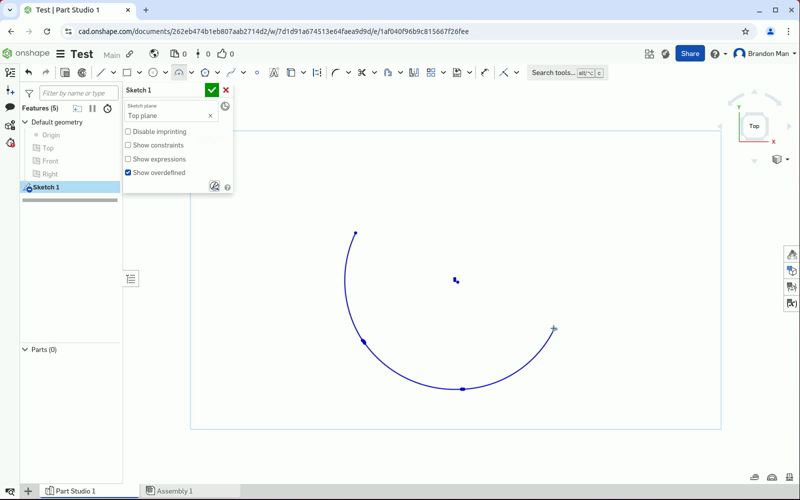
scroll(6)
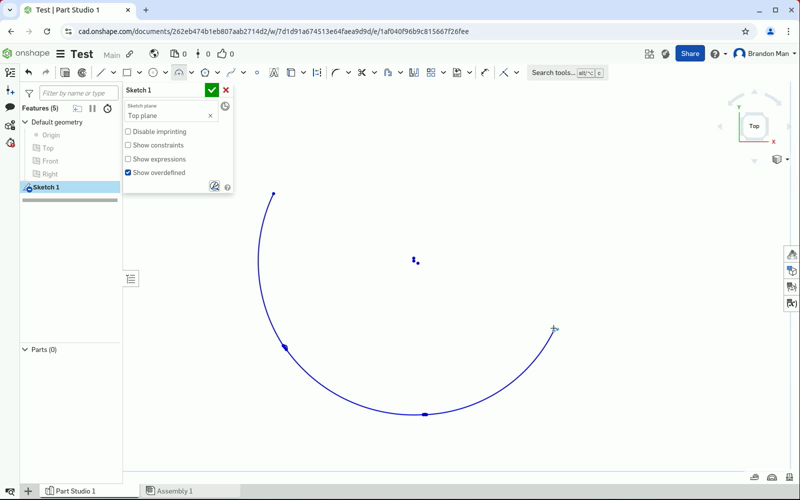
scroll(6)
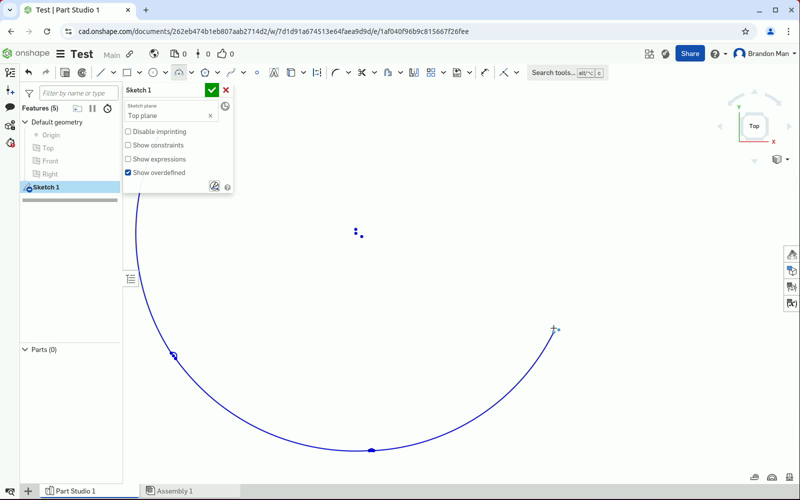
scroll(6)
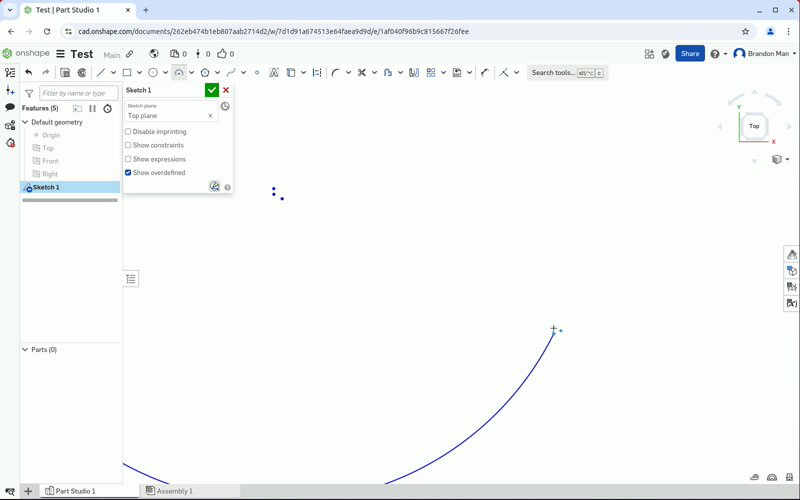
scroll(6)
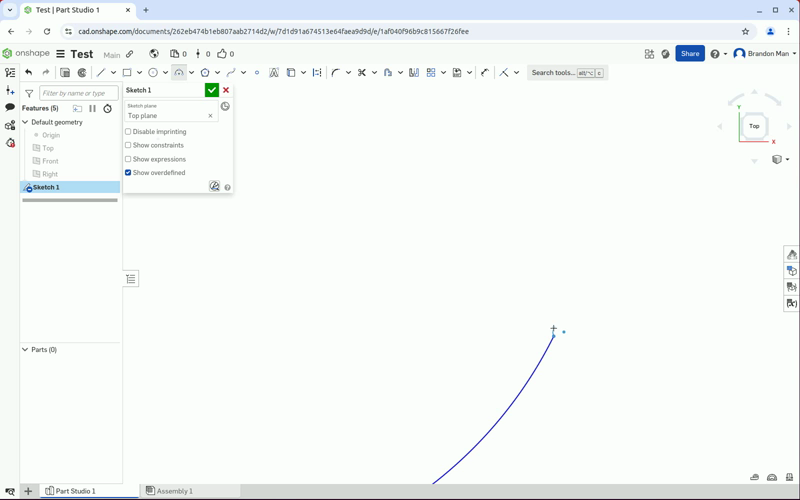
scroll(6)
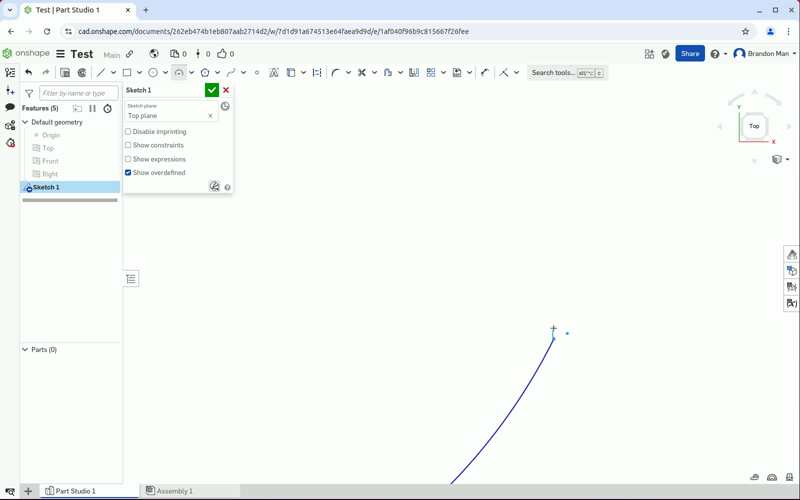
scroll(6)
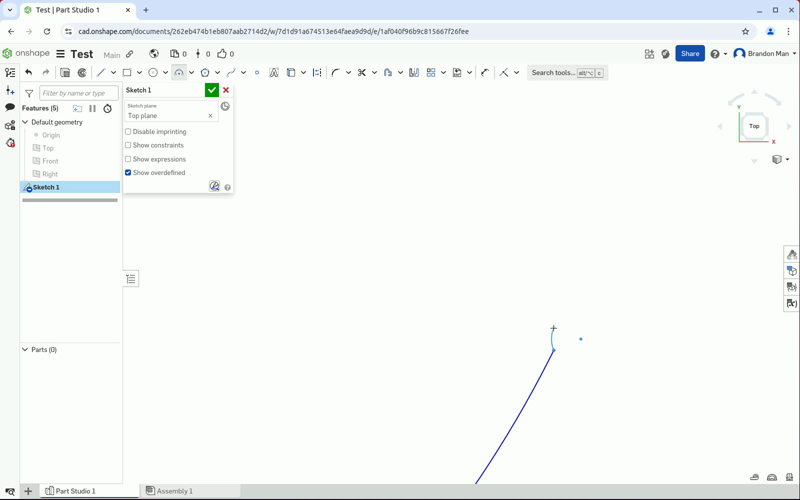
click(553, 327)
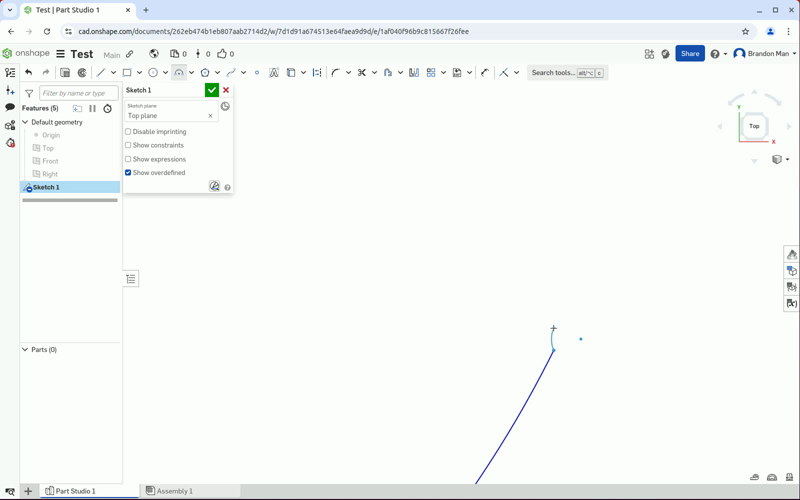
scroll(-6)
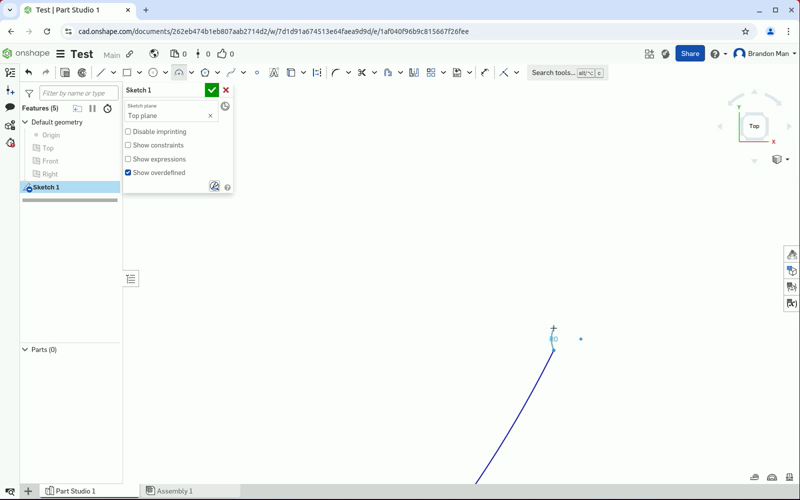
scroll(-6)
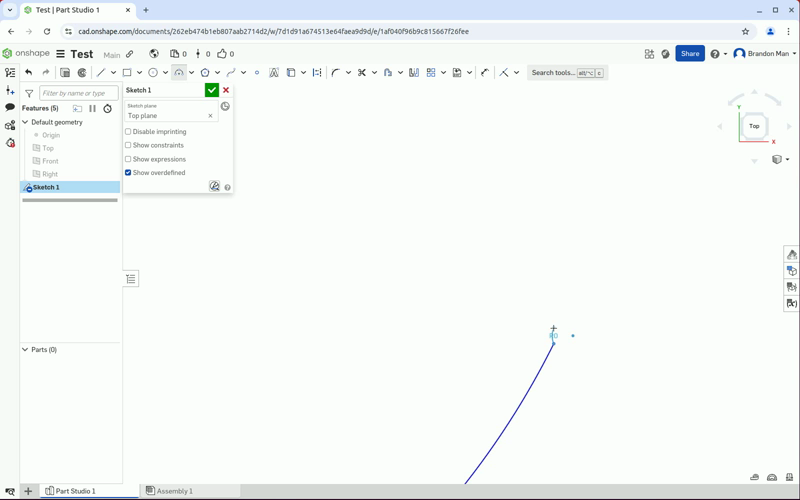
scroll(-6)
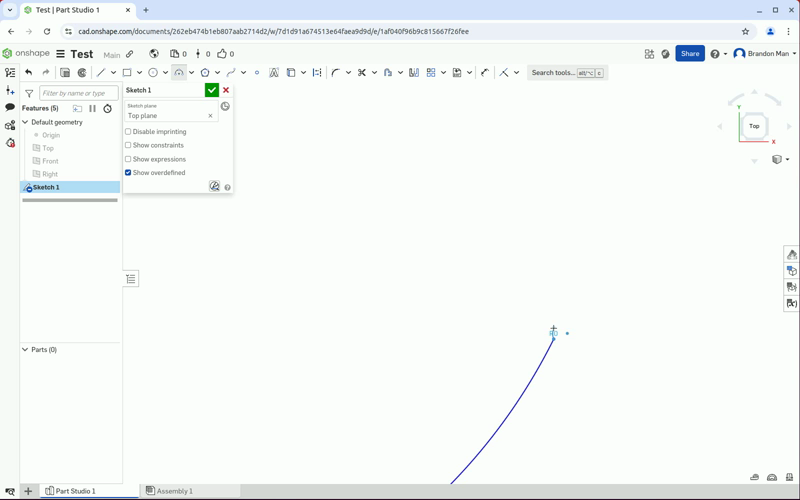
scroll(-6)
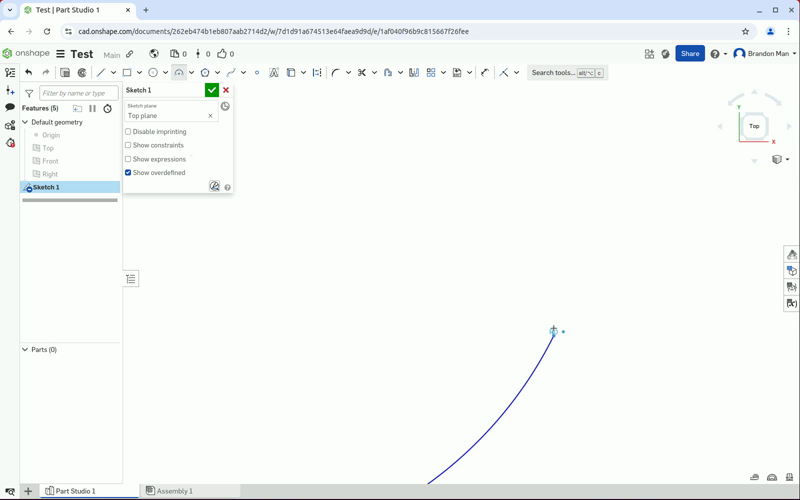
scroll(-6)
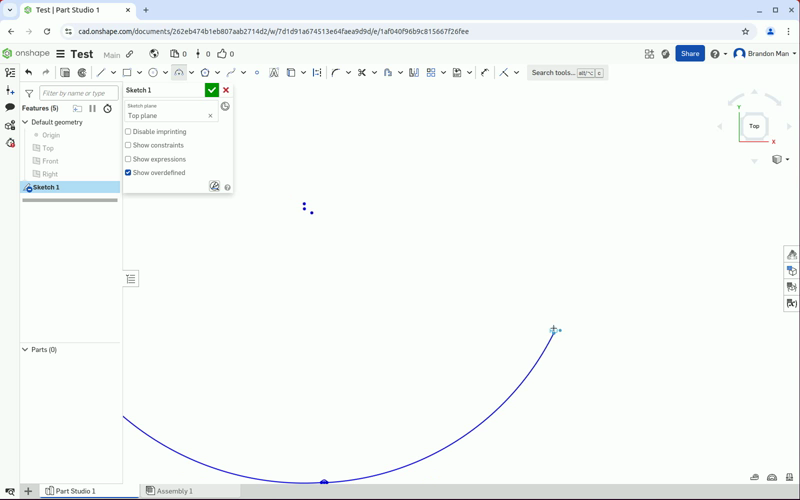
scroll(-6)
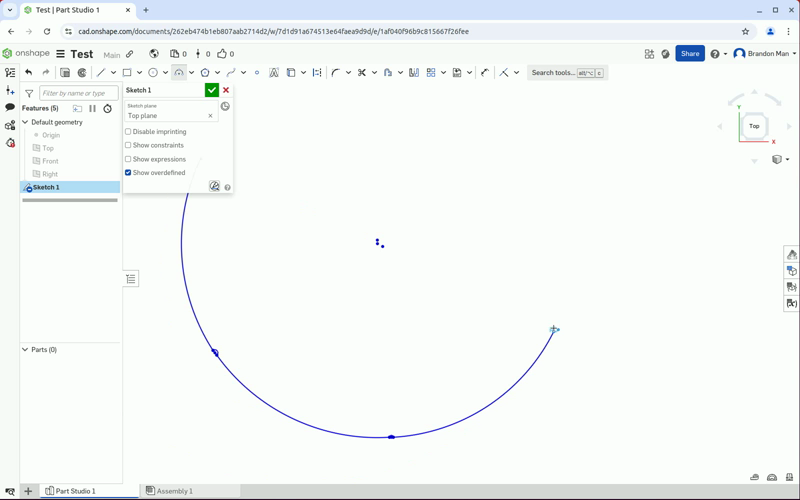
scroll(-6)
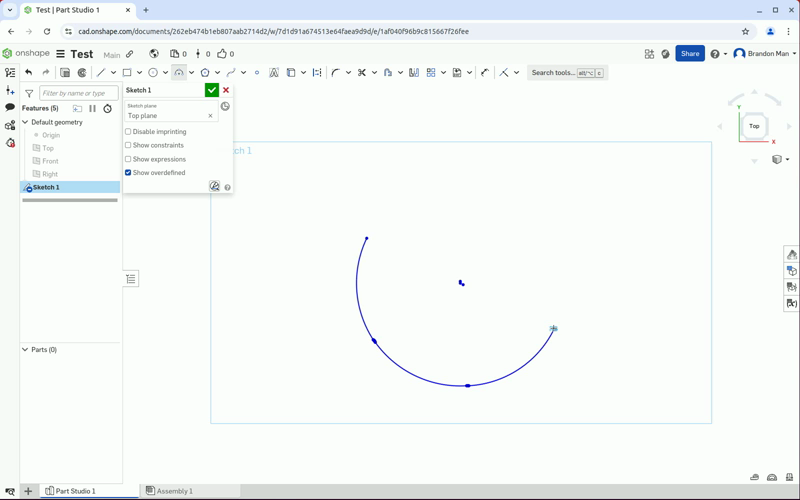
mouse_move(552, 328)
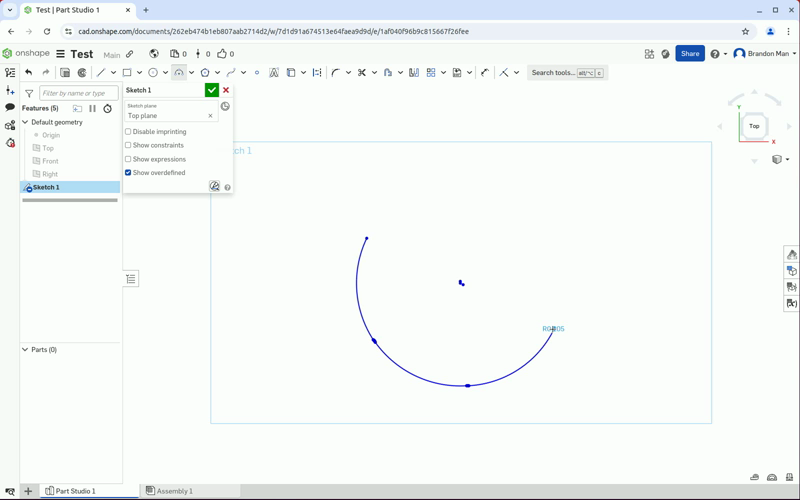
scroll(6)
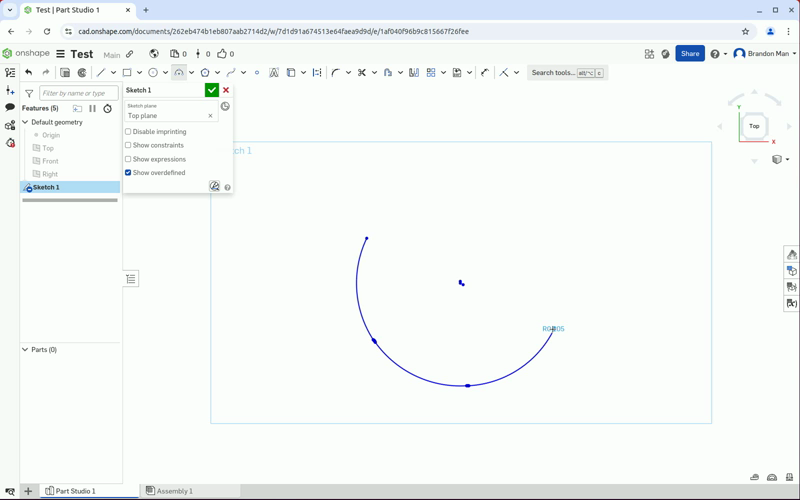
scroll(6)
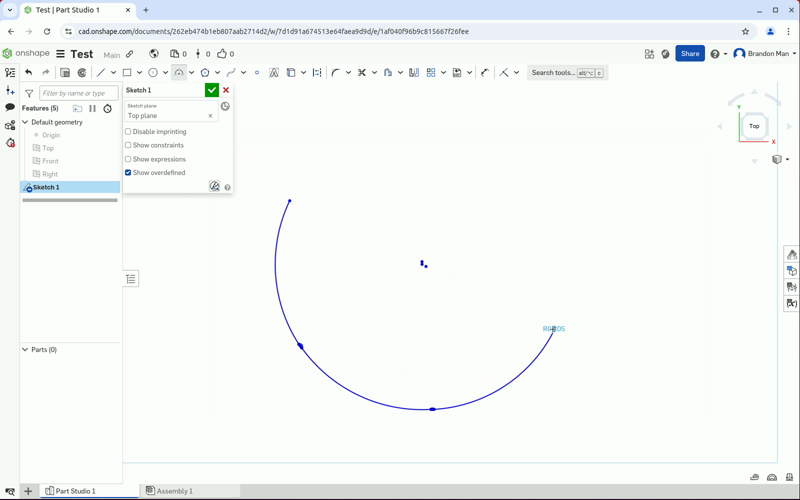
scroll(6)
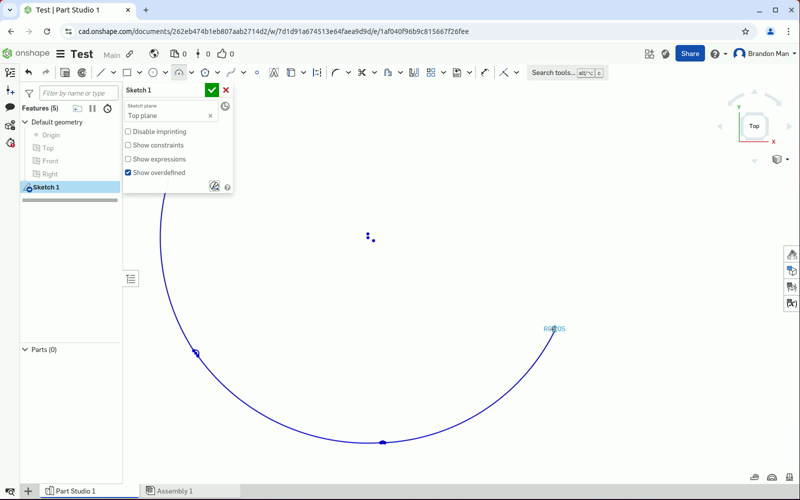
scroll(6)
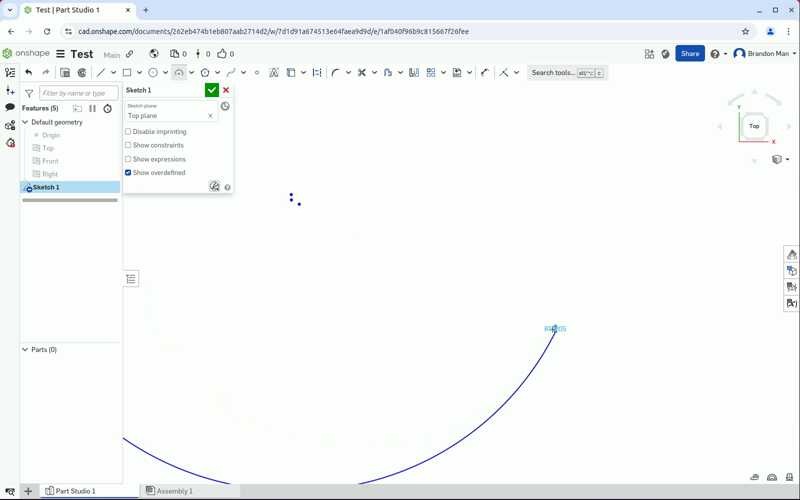
scroll(6)
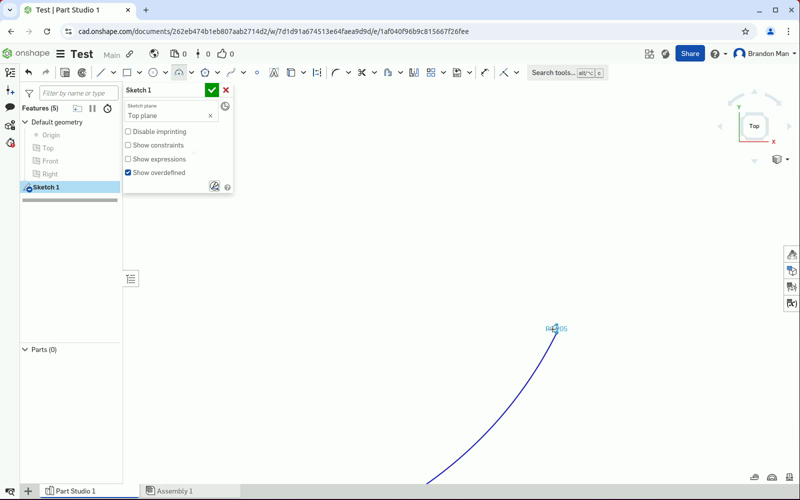
scroll(6)
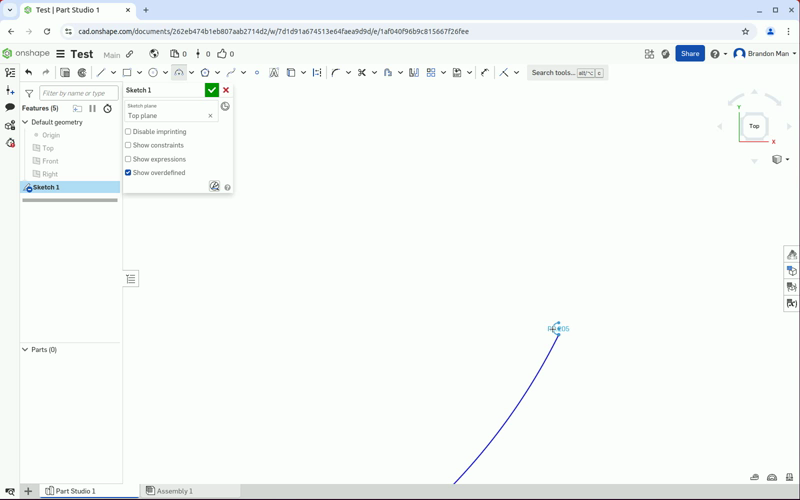
scroll(6)
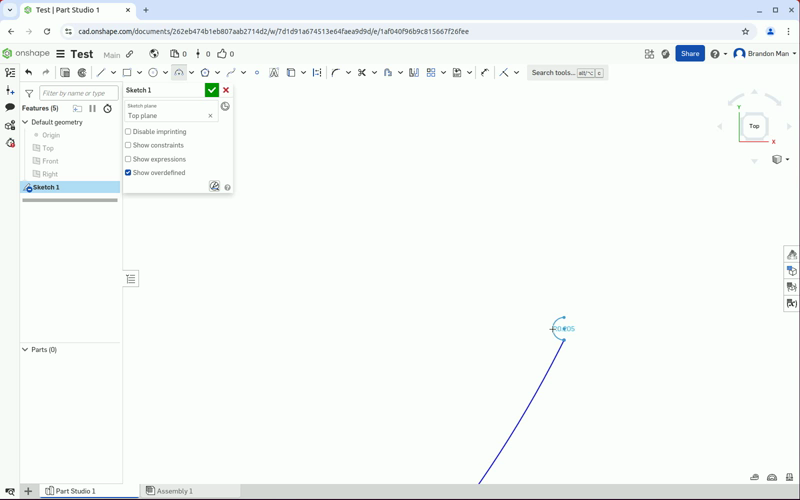
click(552, 328)
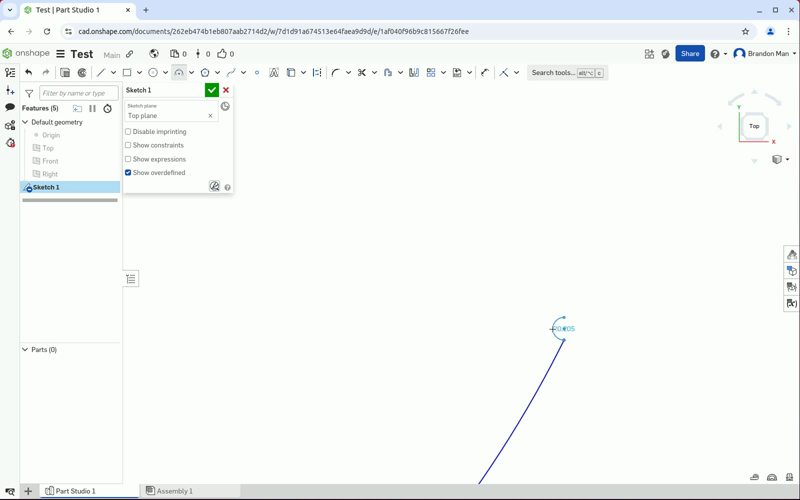
scroll(-6)
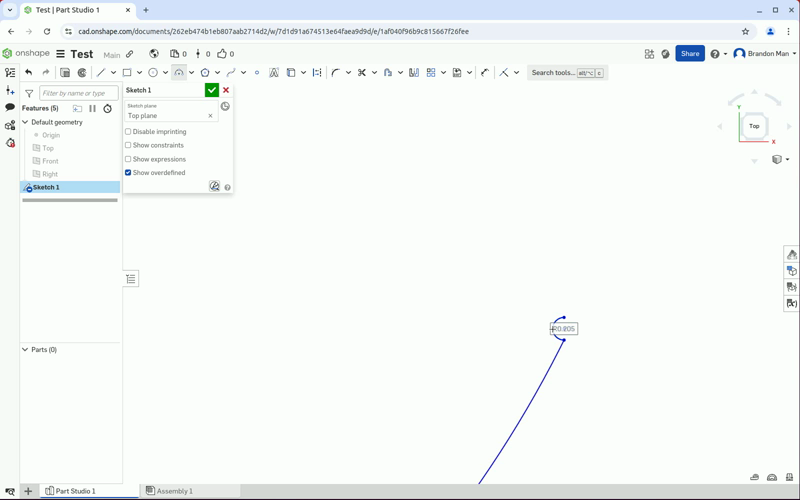
scroll(-6)
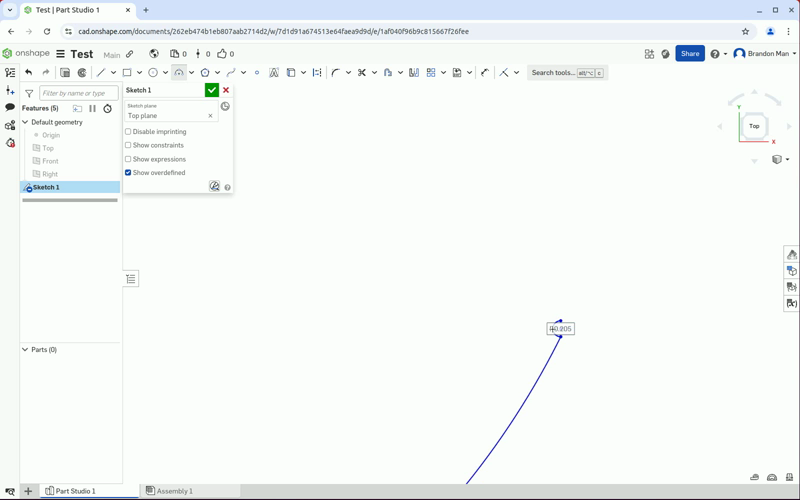
scroll(-6)
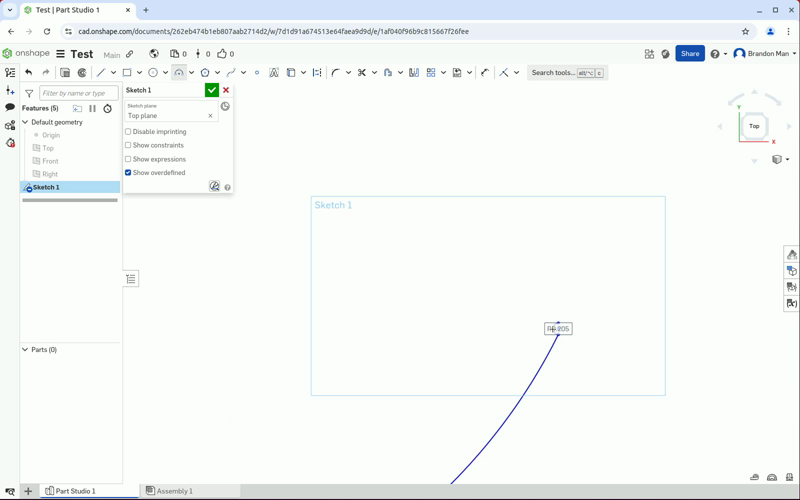
scroll(-6)
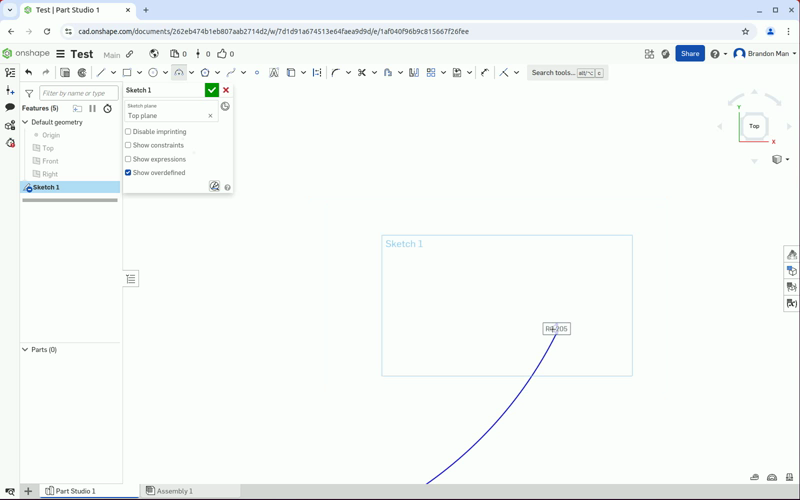
scroll(-6)
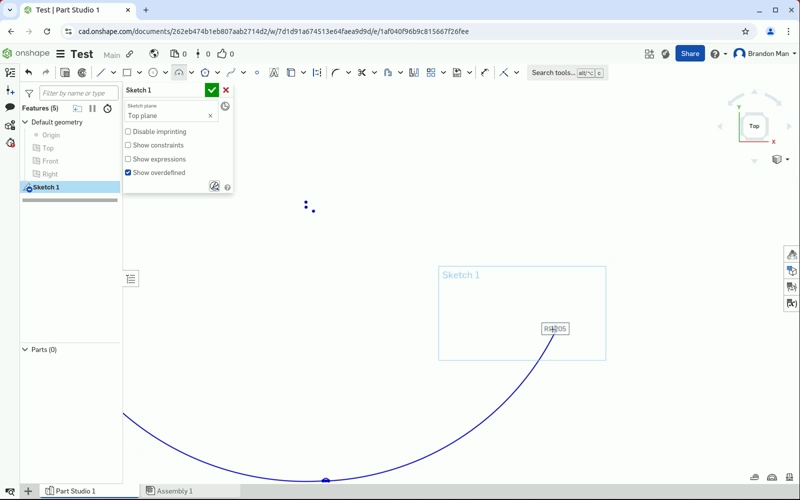
scroll(-6)
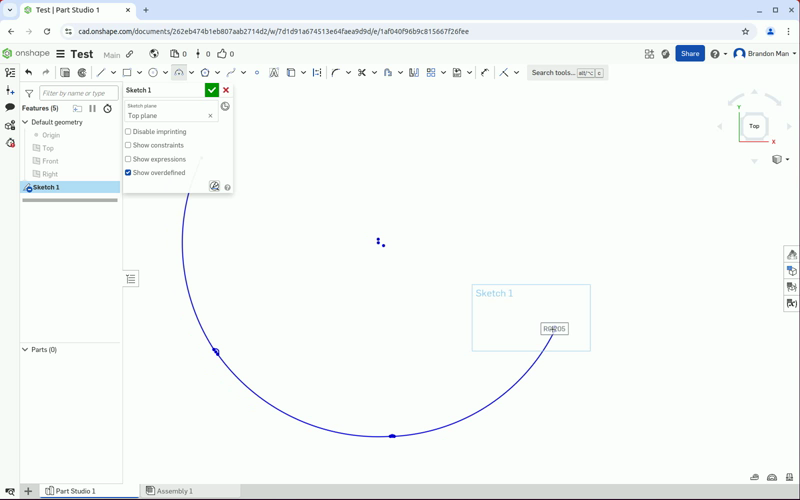
scroll(-6)
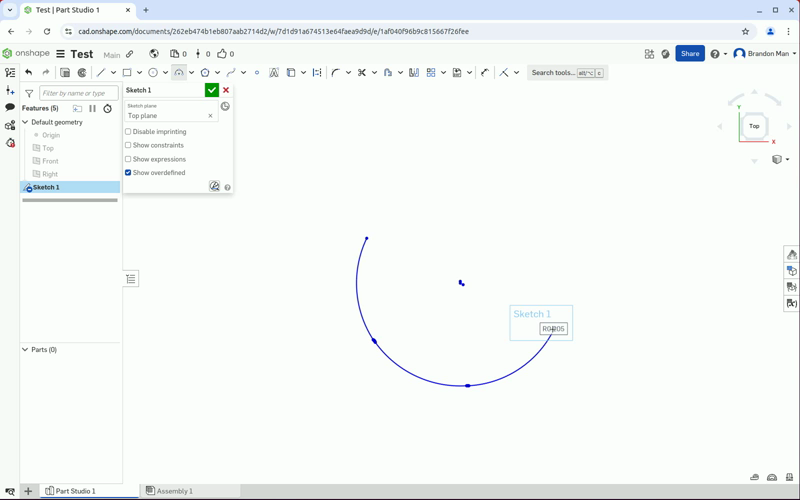
key_up(shift)
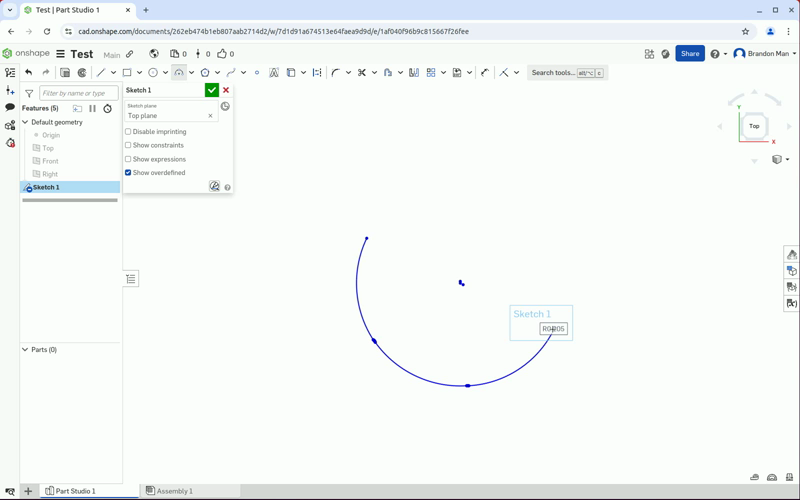
mouse_move(553, 327)
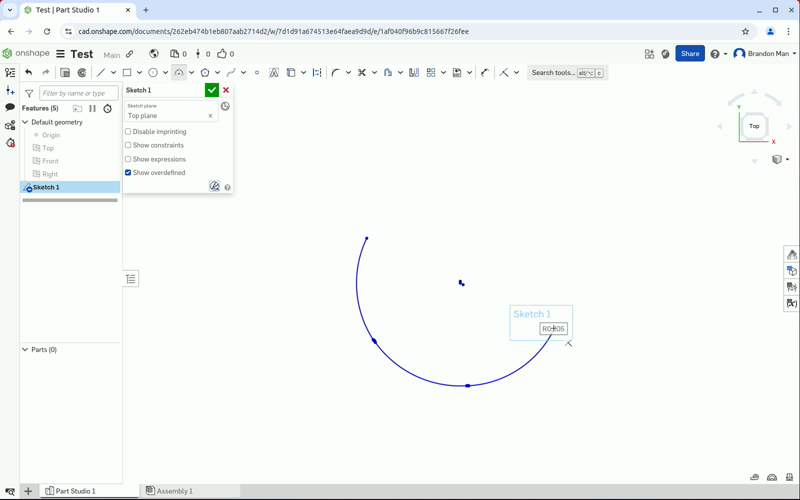
scroll(6)
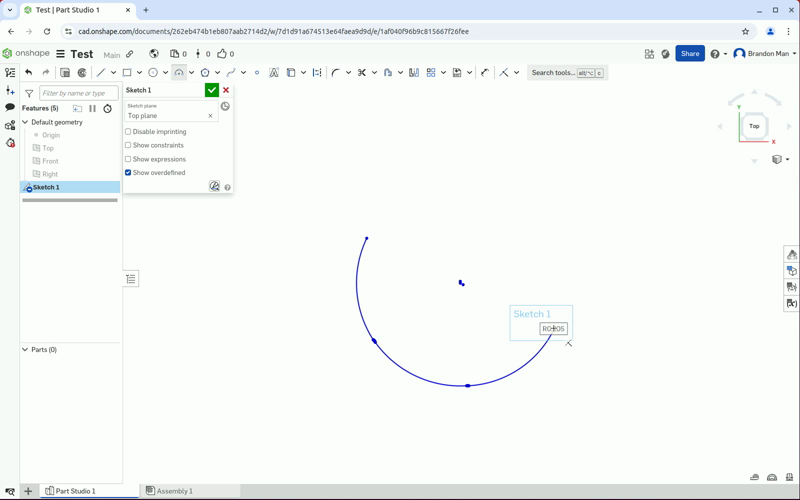
scroll(6)
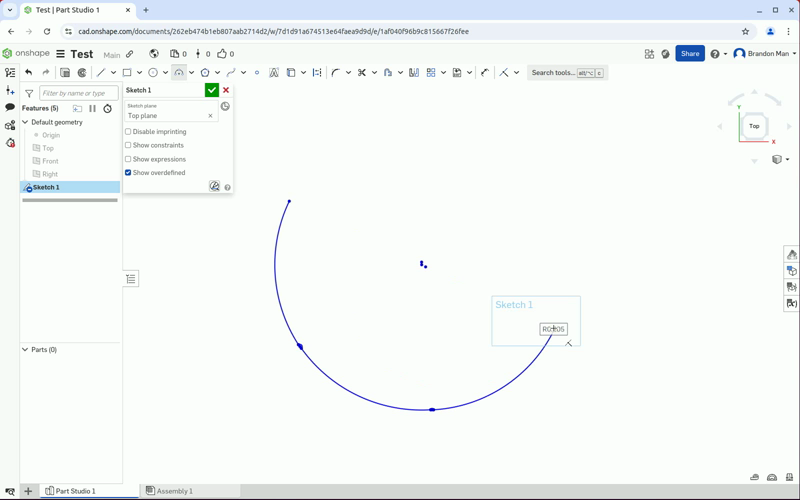
scroll(6)
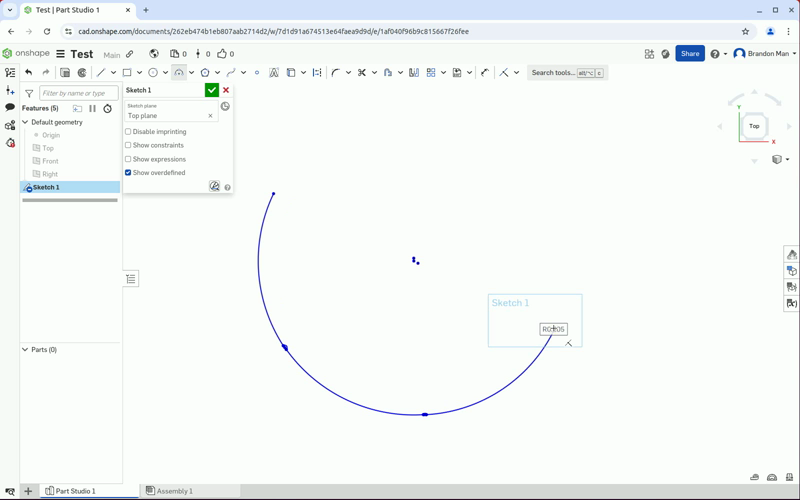
scroll(6)
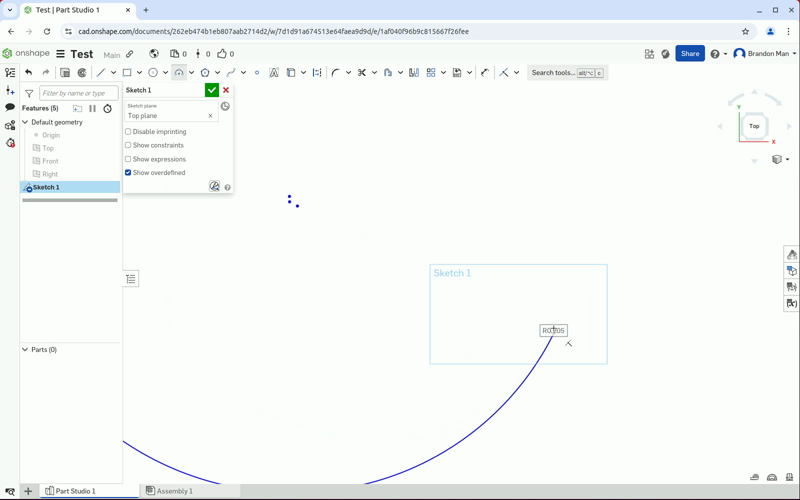
scroll(6)
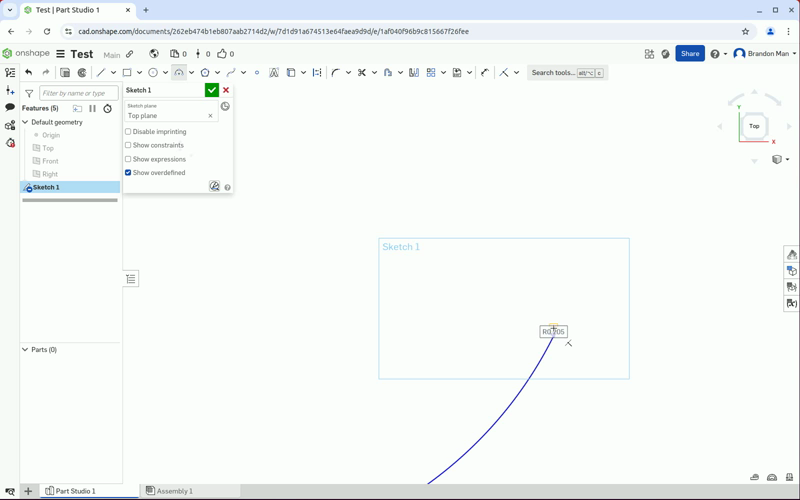
scroll(6)
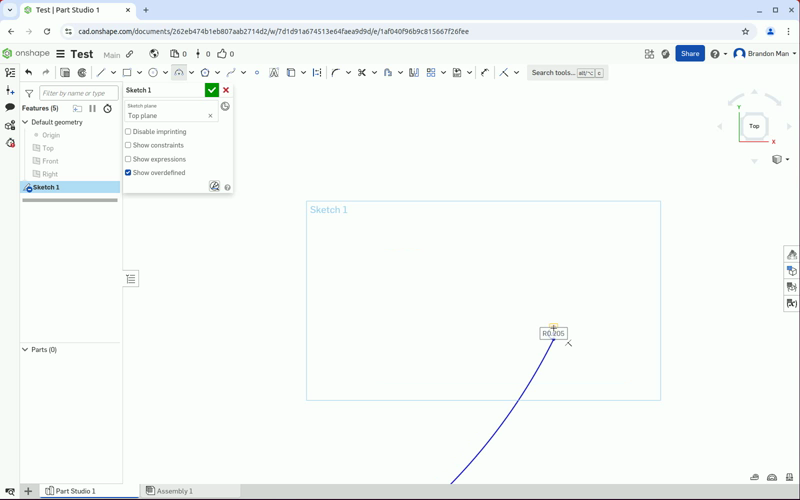
scroll(6)
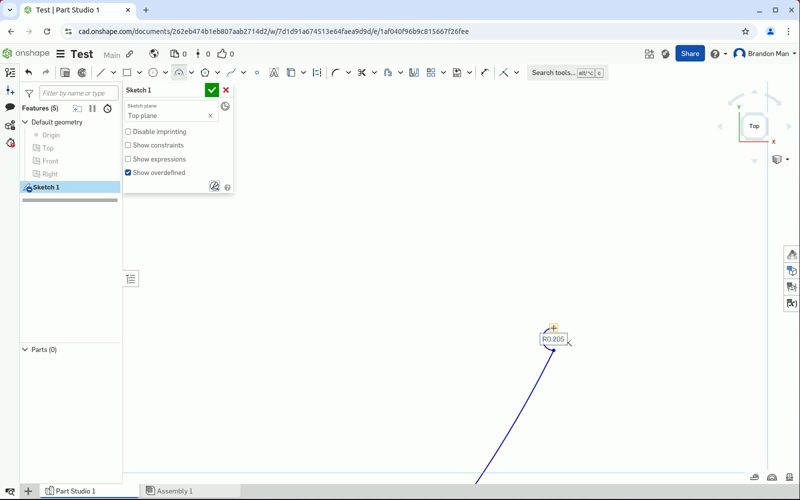
click(553, 327)
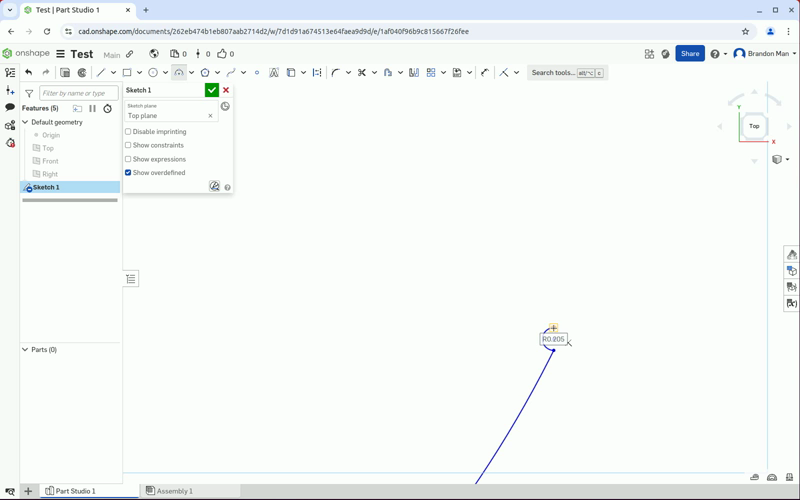
scroll(-6)
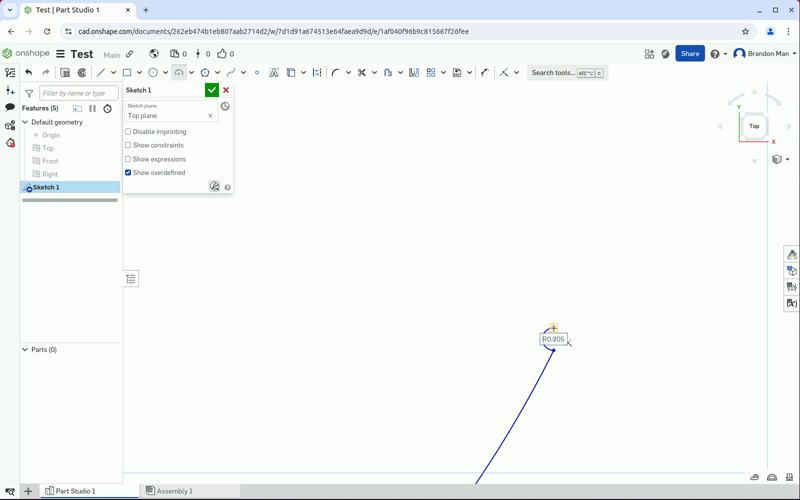
scroll(-6)
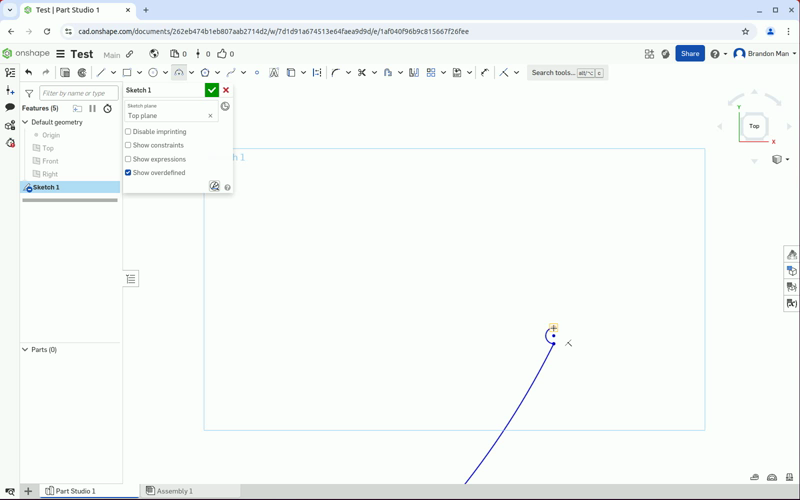
scroll(-6)
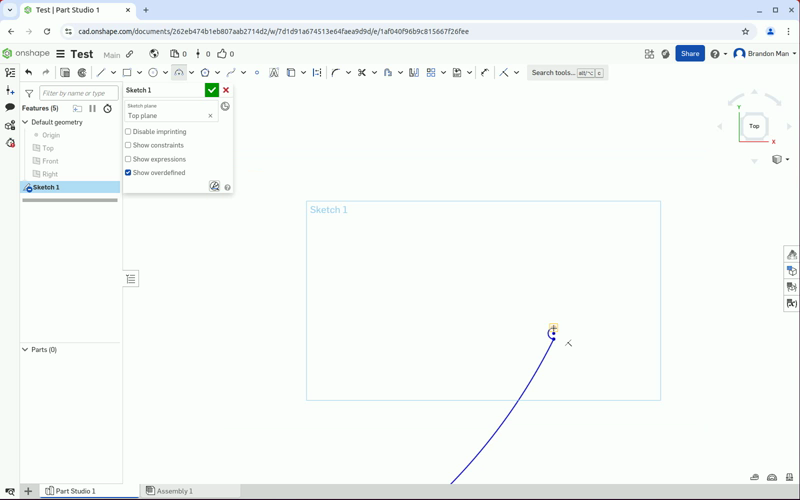
scroll(-6)
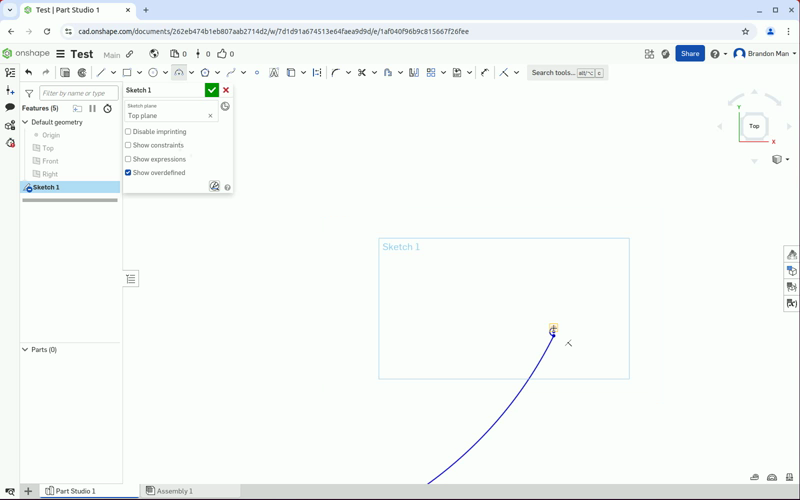
scroll(-6)
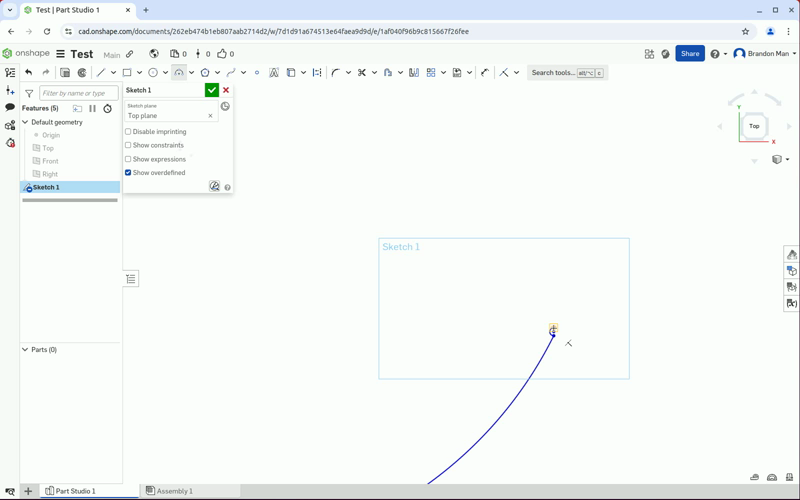
scroll(-6)
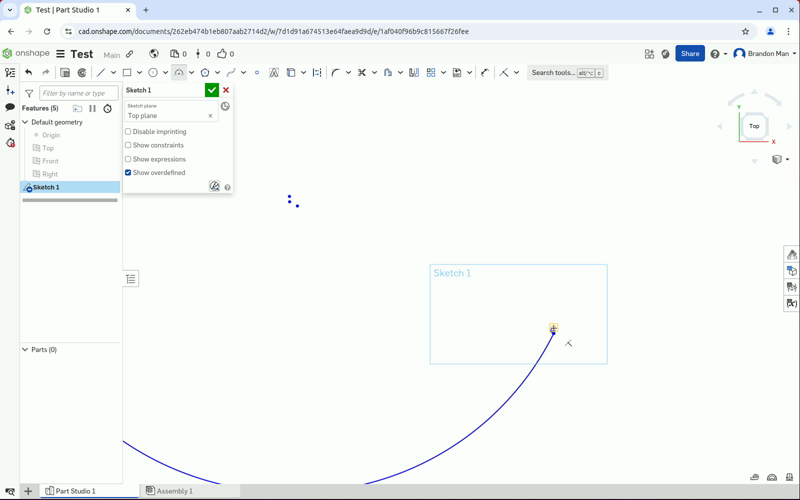
scroll(-6)
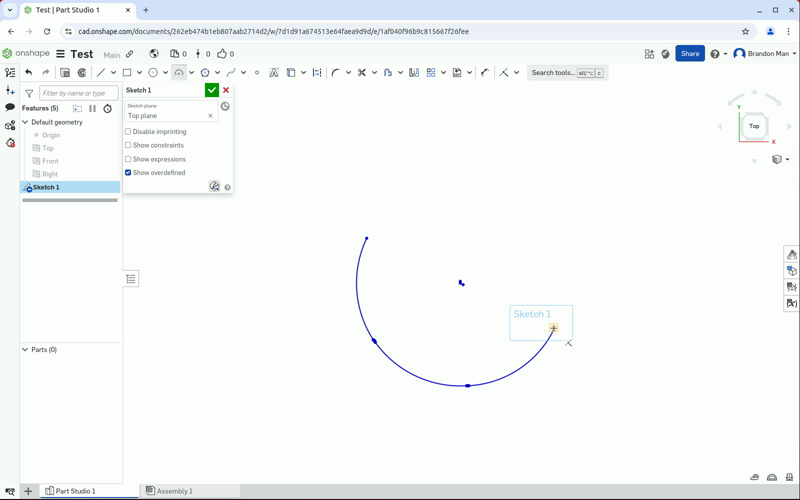
key_down(shift)
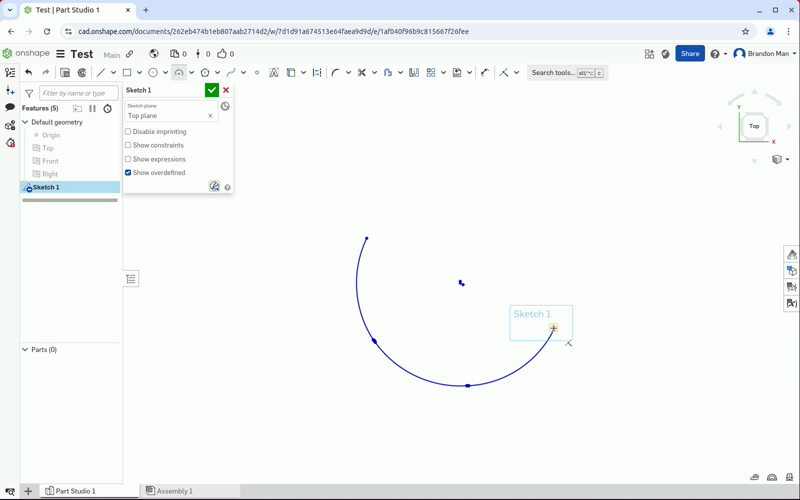
mouse_move(547, 225)
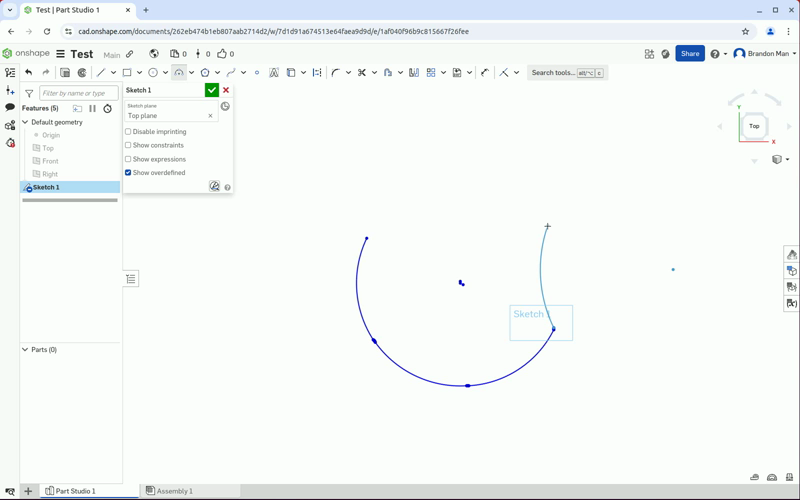
click(547, 225)
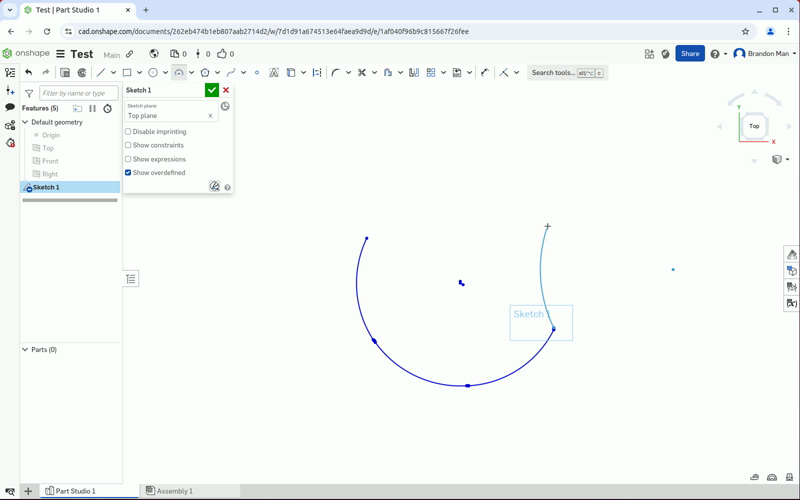
mouse_move(564, 276)
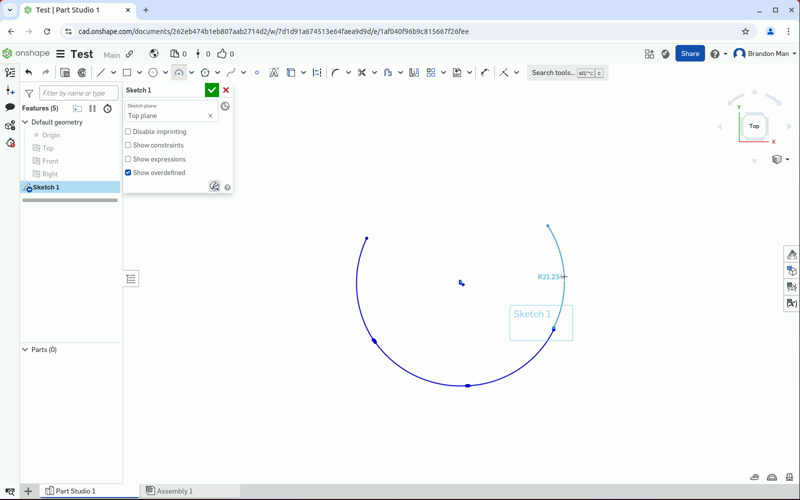
click(564, 276)
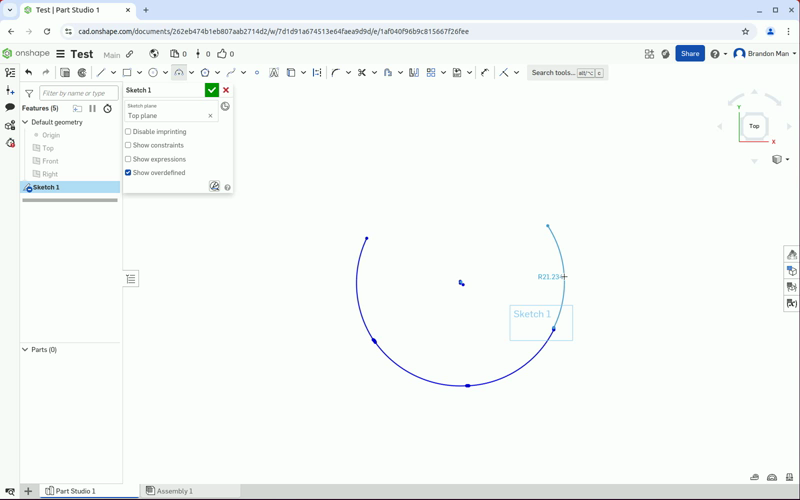
key_up(shift)
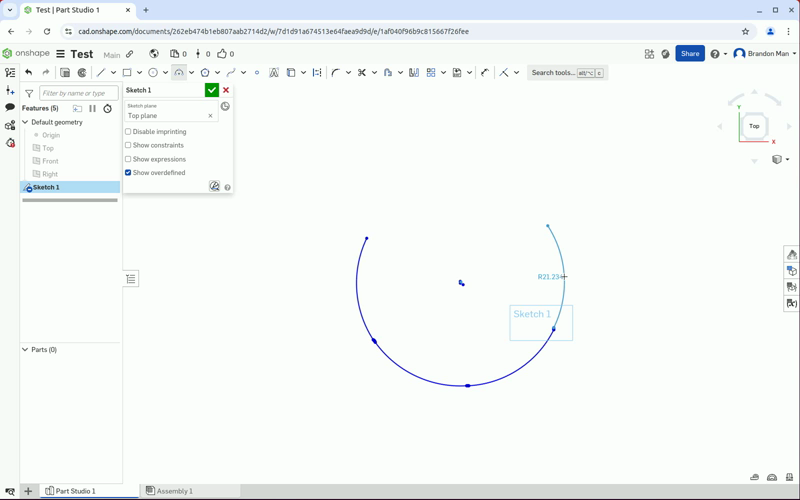
mouse_move(547, 225)
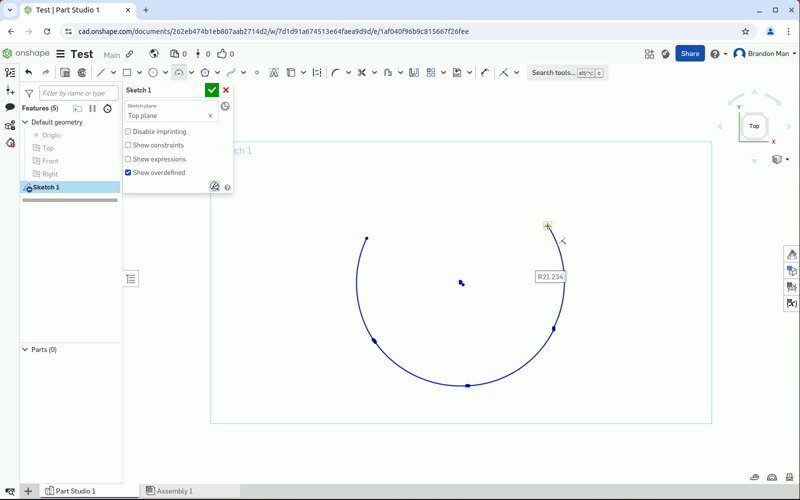
click(547, 225)
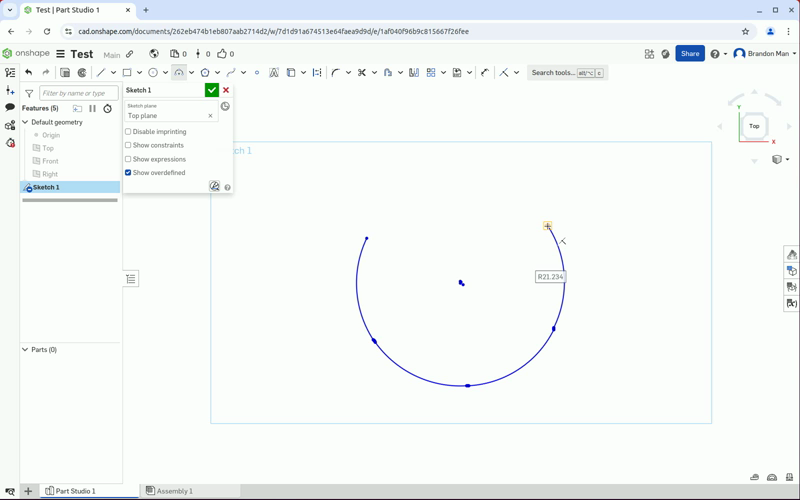
key_down(shift)
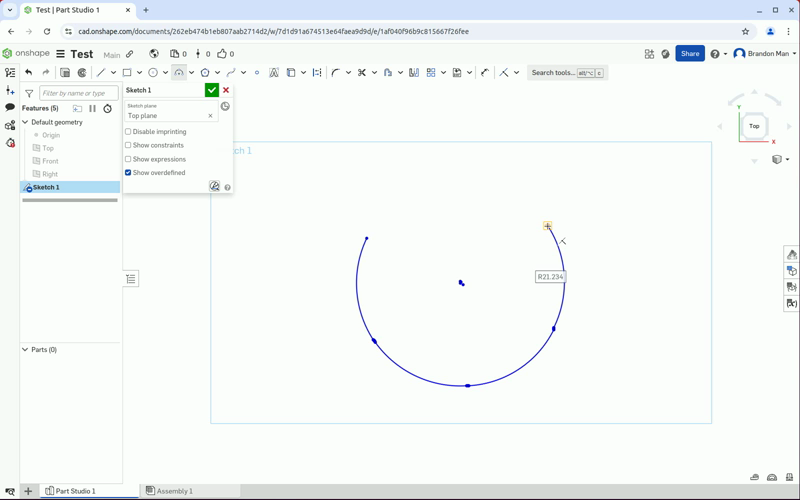
mouse_move(545, 223)
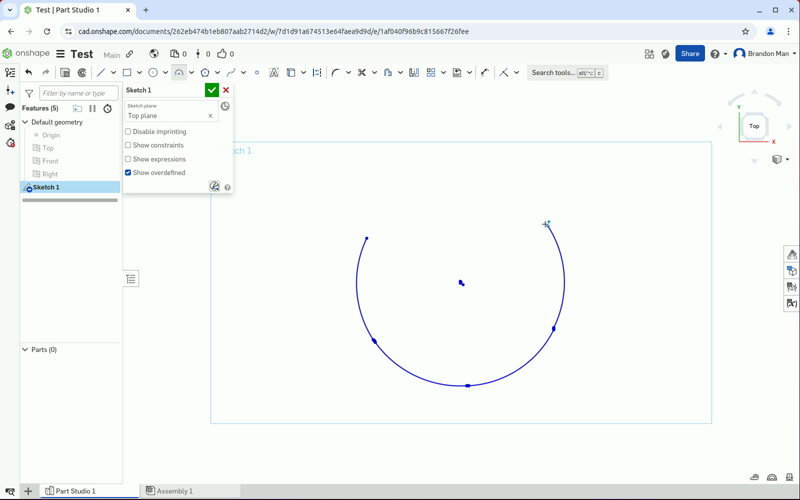
scroll(6)
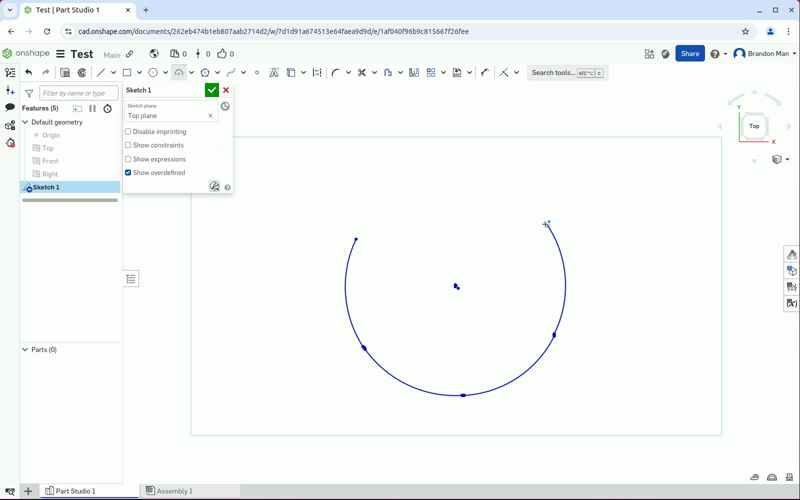
scroll(6)
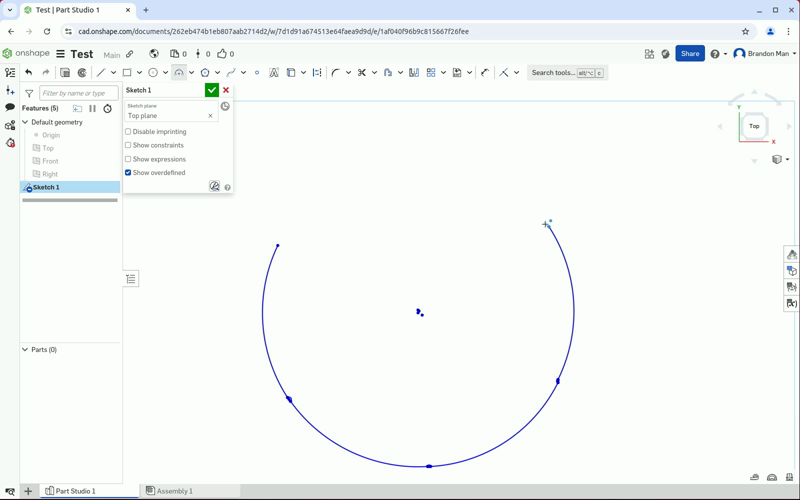
scroll(6)
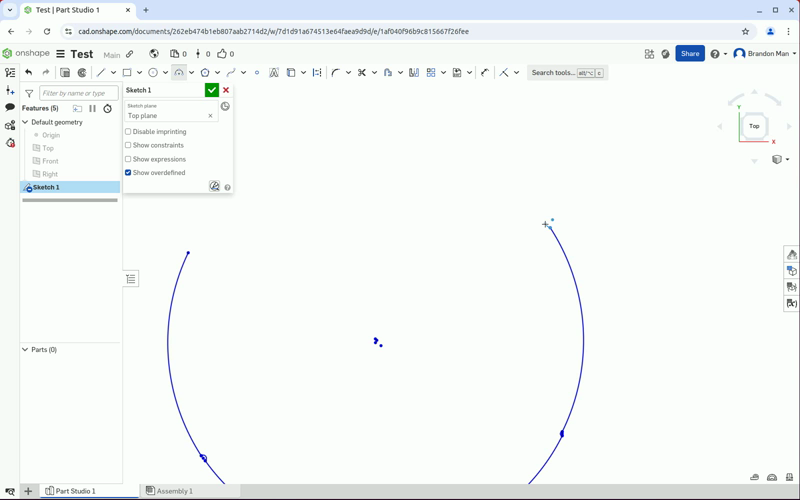
scroll(6)
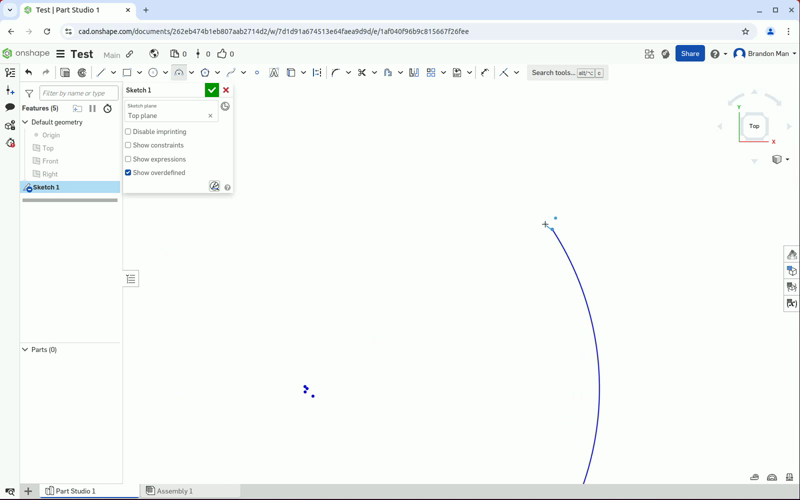
scroll(6)
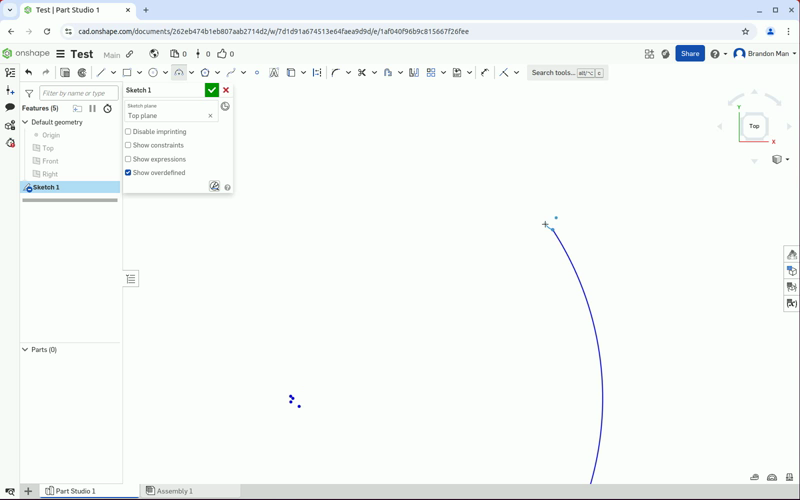
scroll(6)
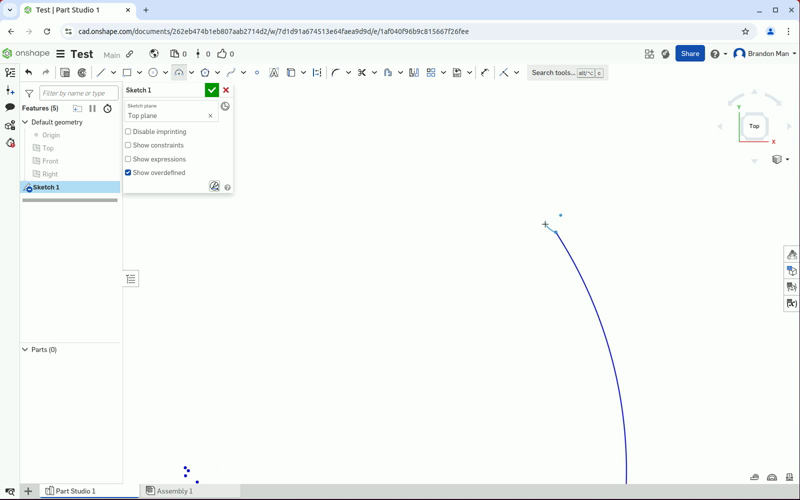
scroll(6)
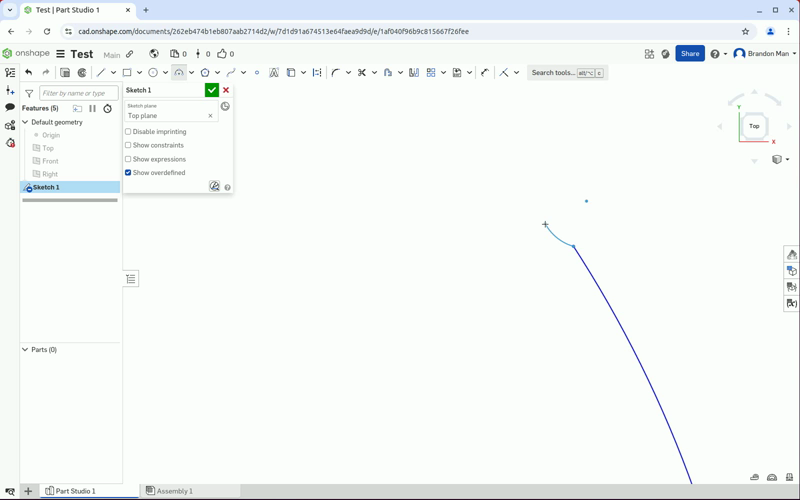
click(545, 223)
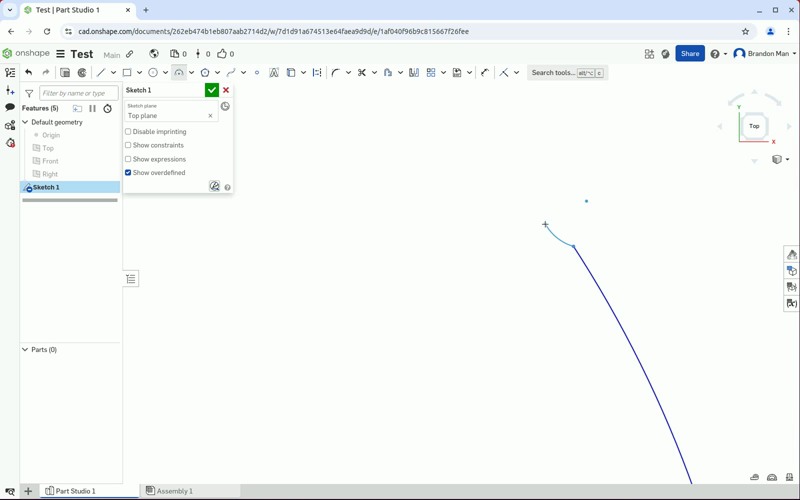
scroll(-6)
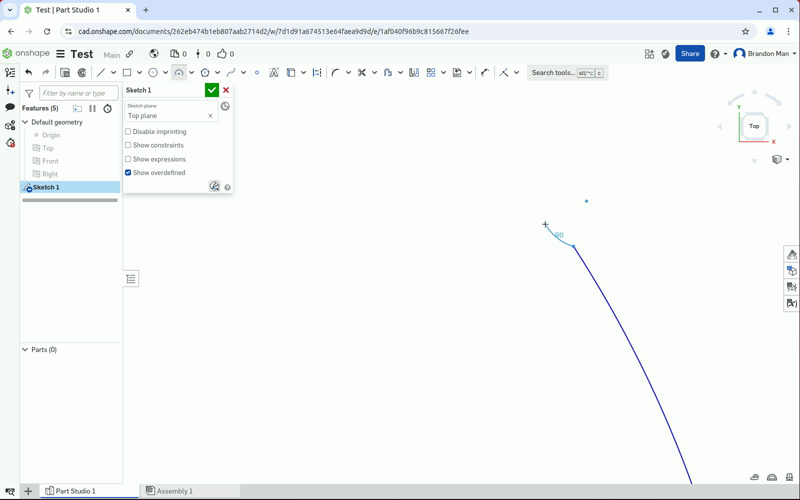
scroll(-6)
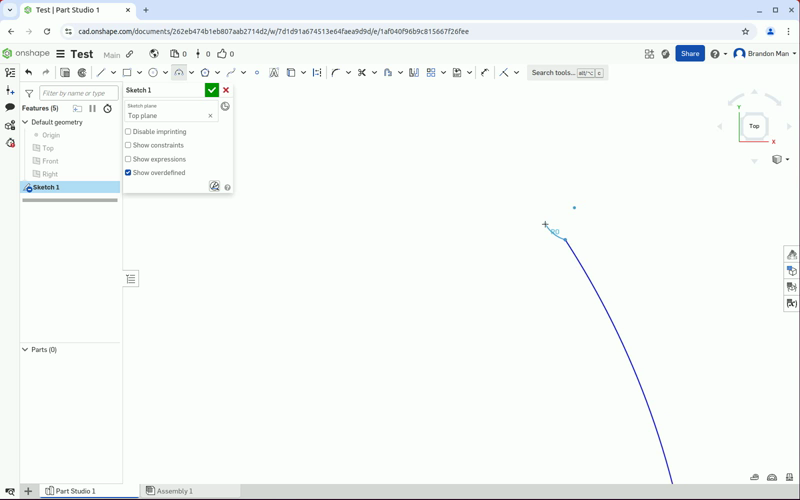
scroll(-6)
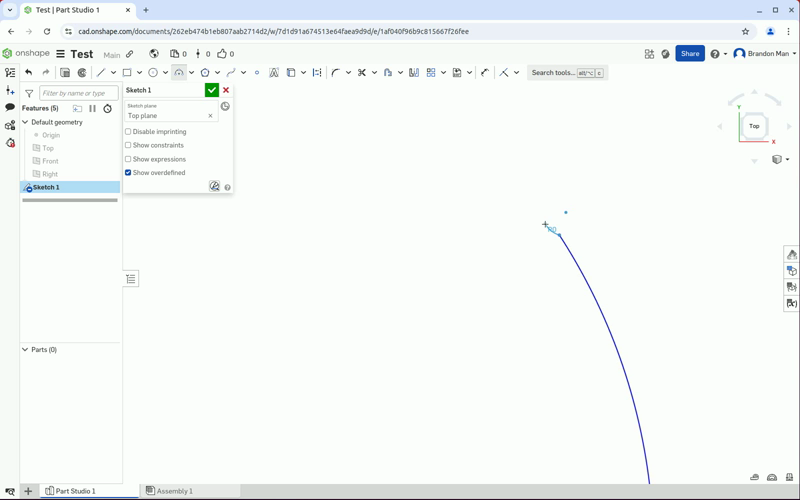
scroll(-6)
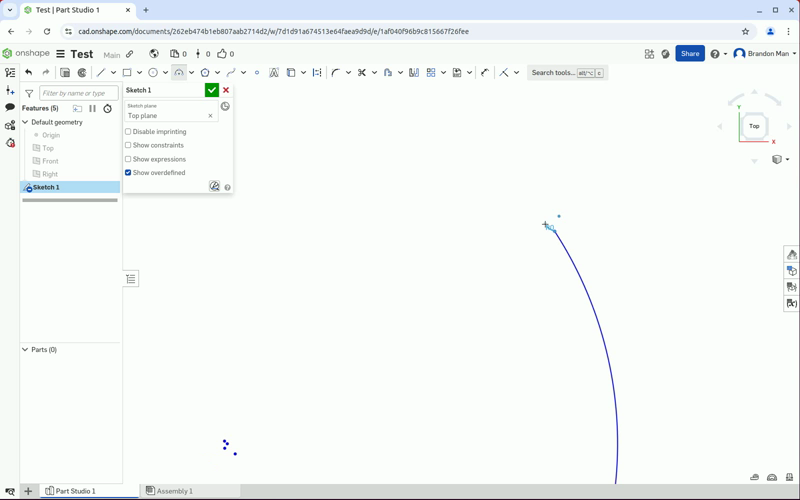
scroll(-6)
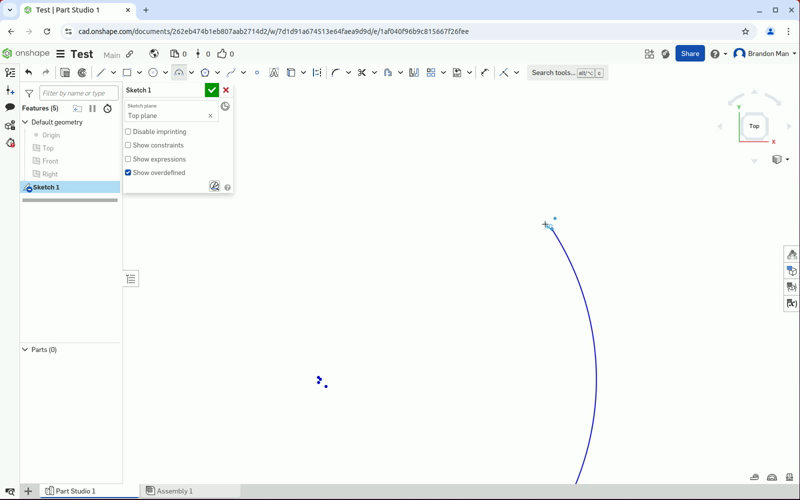
scroll(-6)
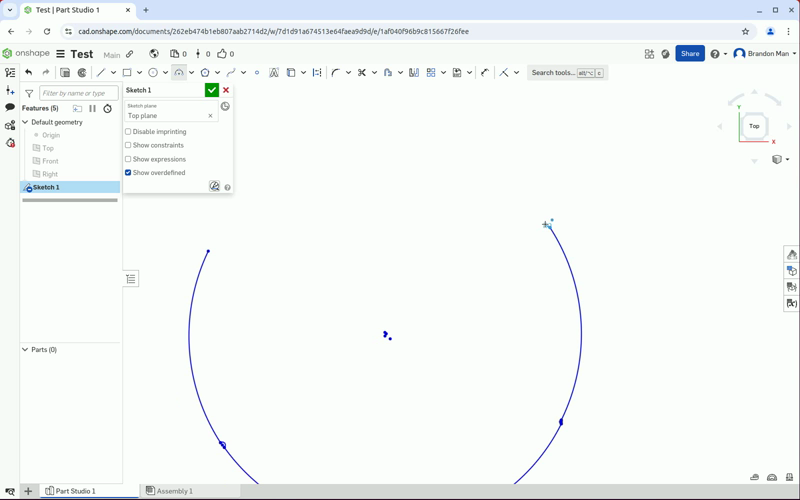
scroll(-6)
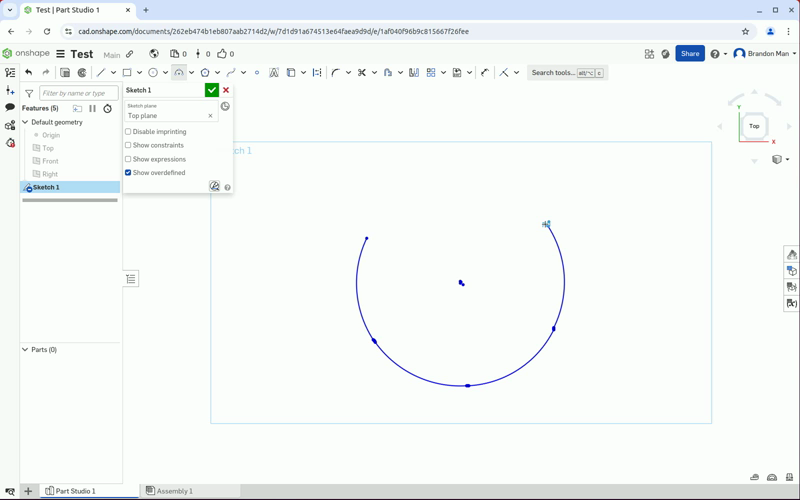
mouse_move(545, 225)
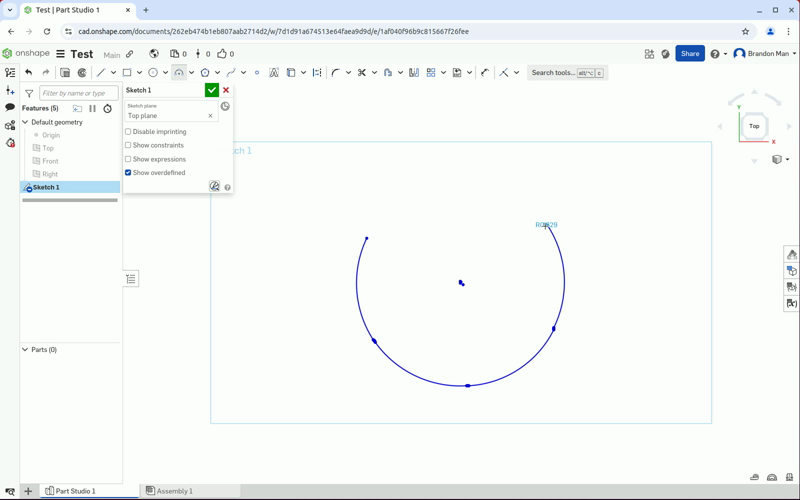
scroll(6)
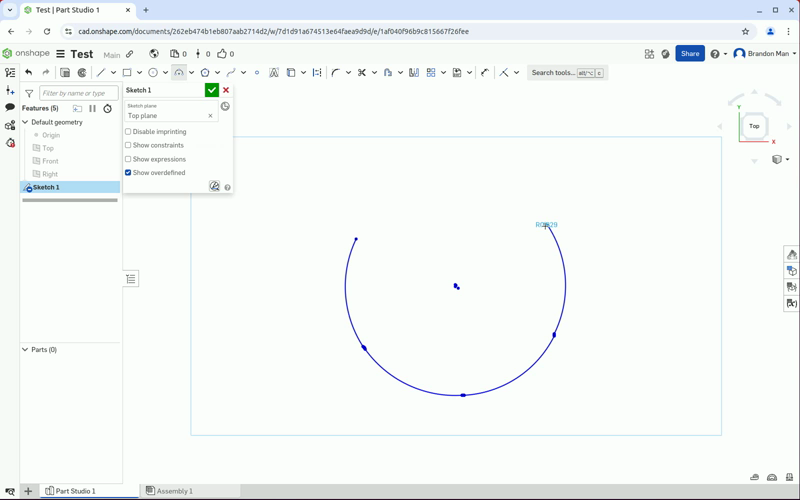
scroll(6)
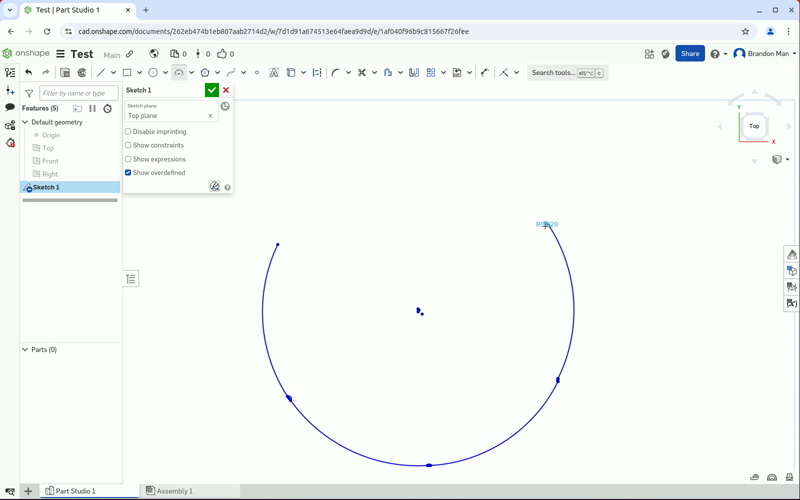
scroll(6)
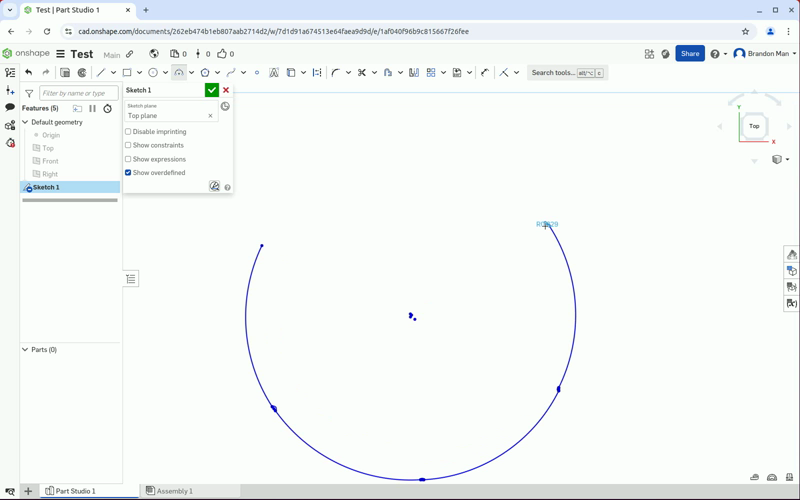
scroll(6)
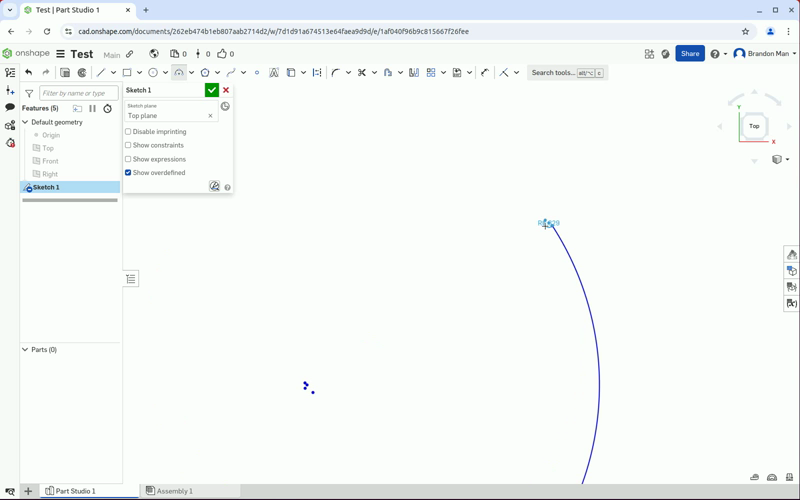
scroll(6)
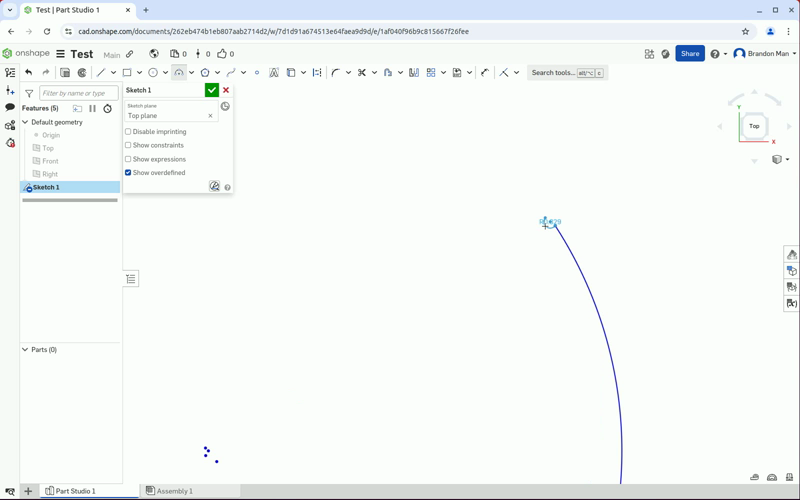
scroll(6)
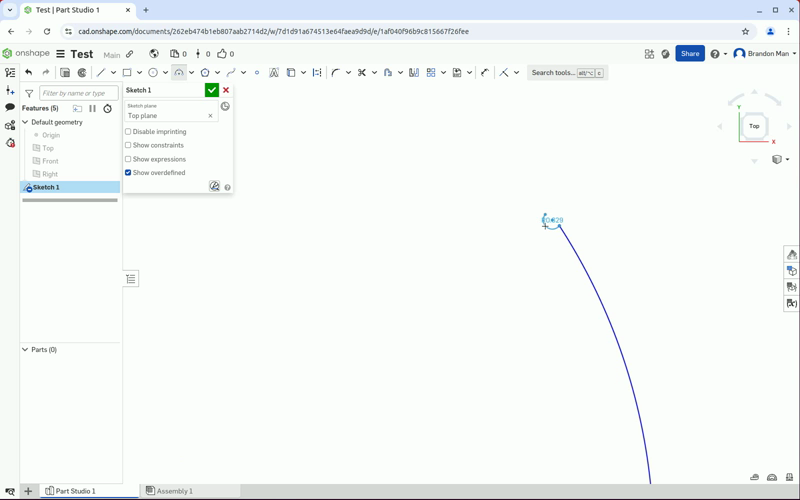
scroll(6)
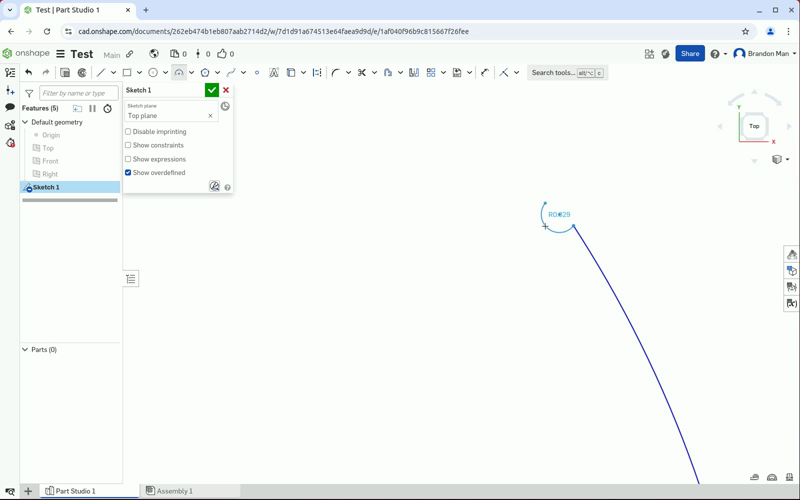
click(545, 225)
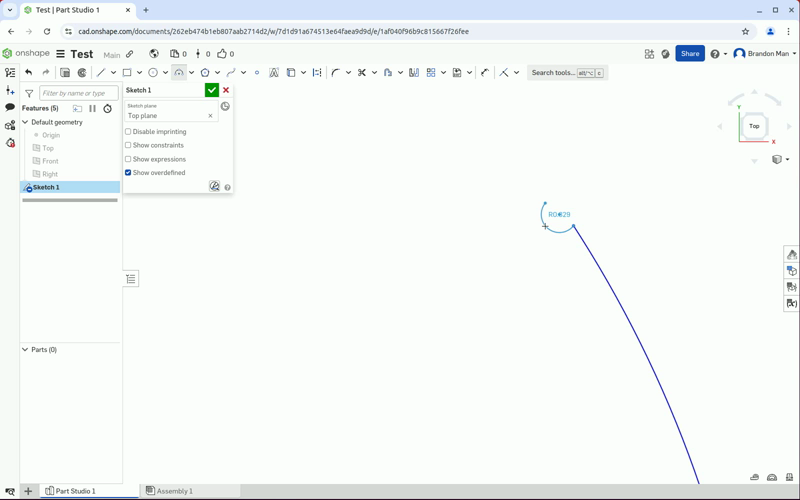
scroll(-6)
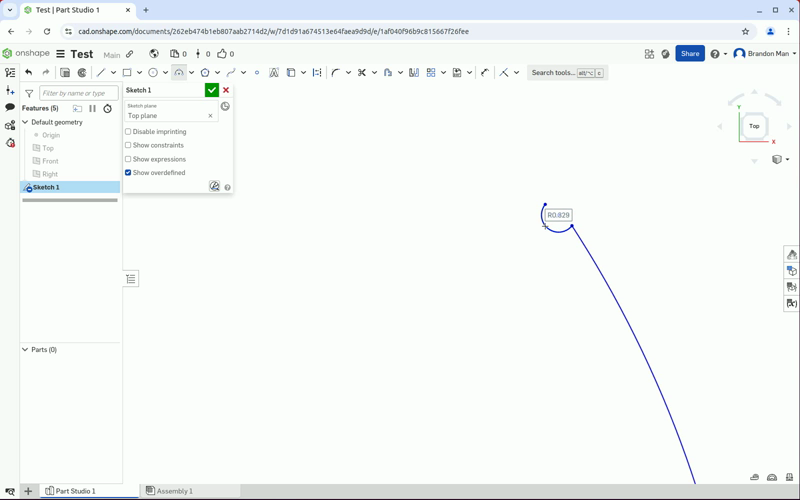
scroll(-6)
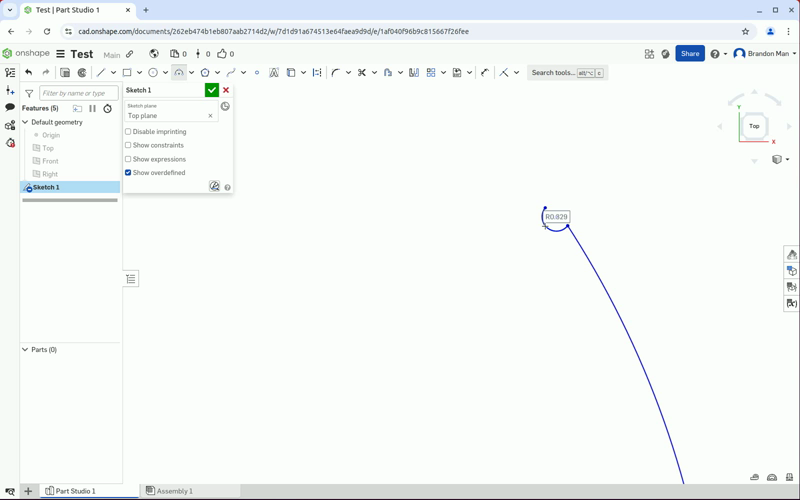
scroll(-6)
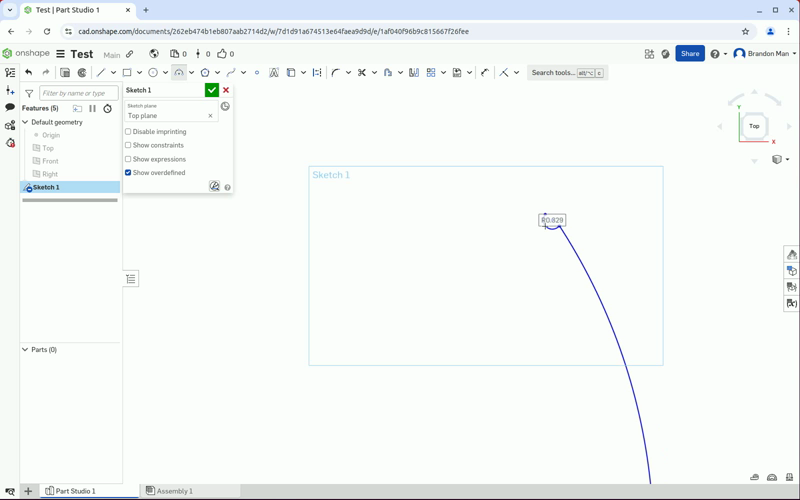
scroll(-6)
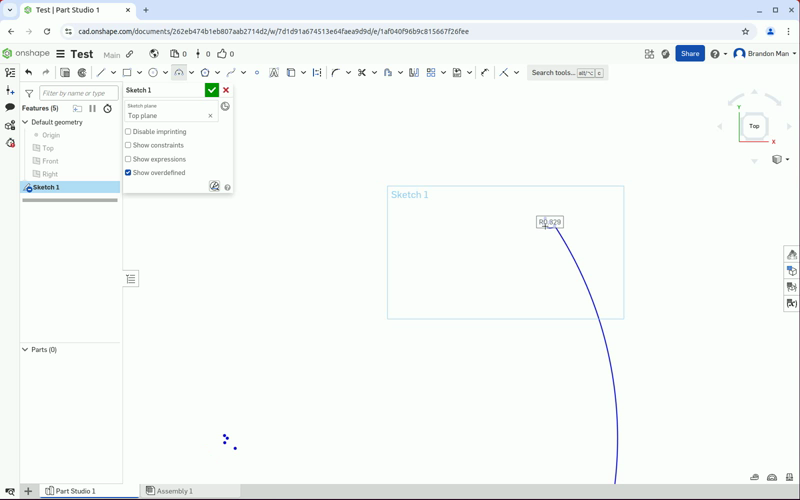
scroll(-6)
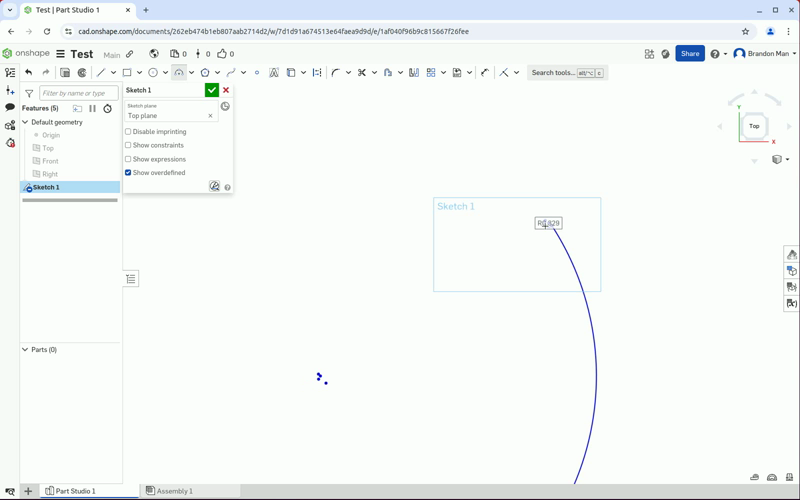
scroll(-6)
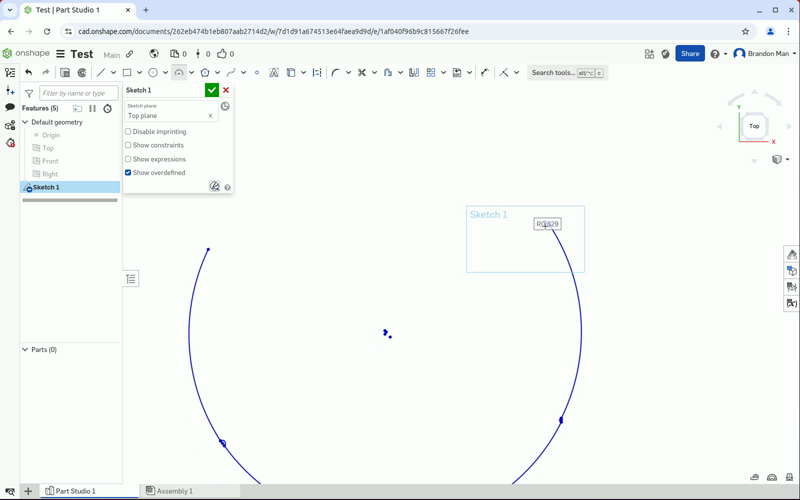
scroll(-6)
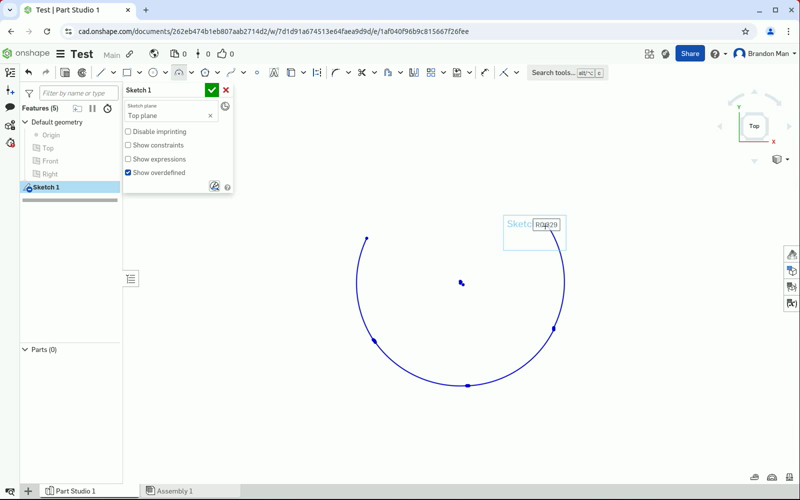
key_up(shift)
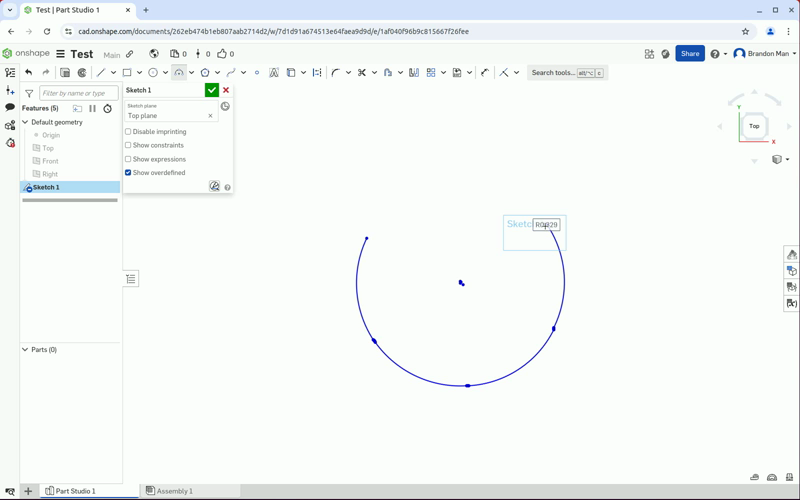
mouse_move(545, 223)
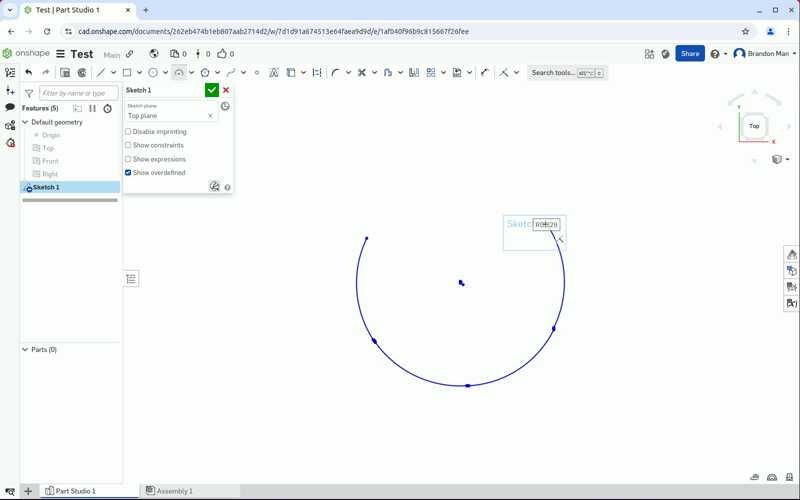
scroll(6)
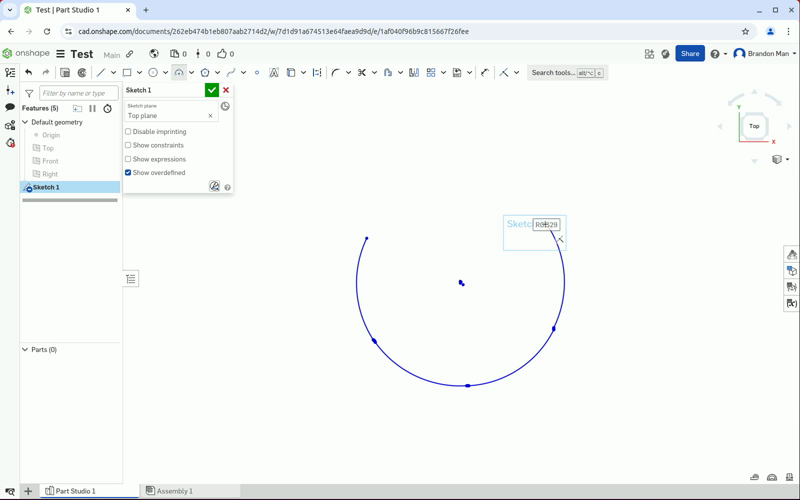
scroll(6)
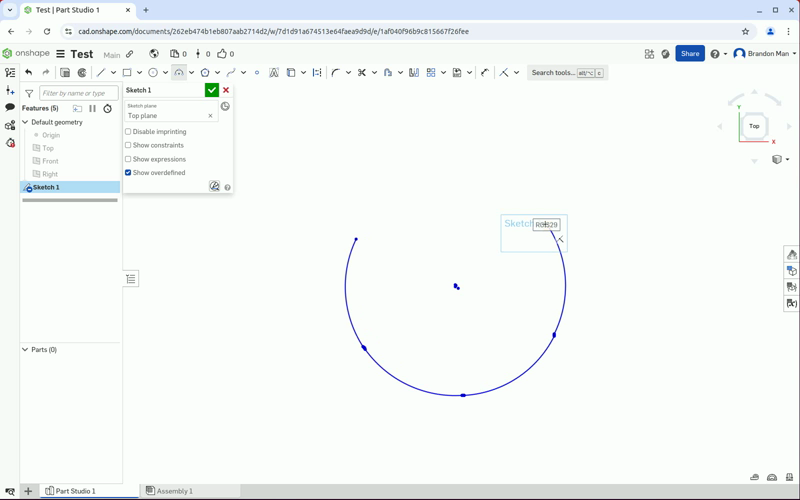
scroll(6)
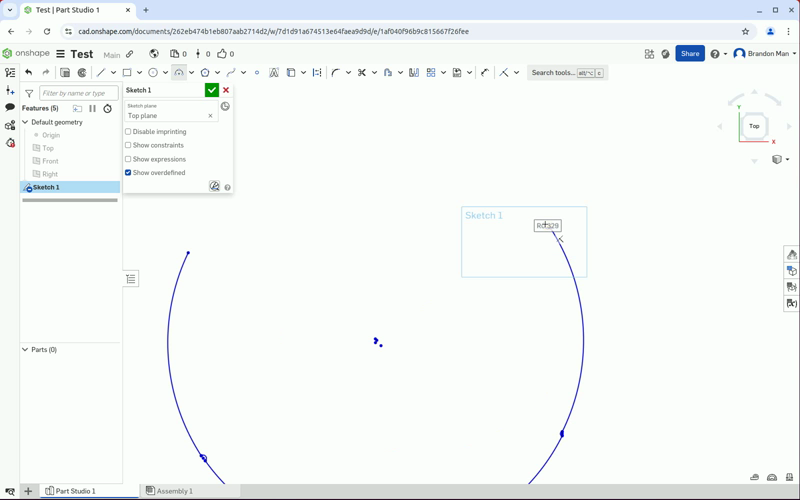
scroll(6)
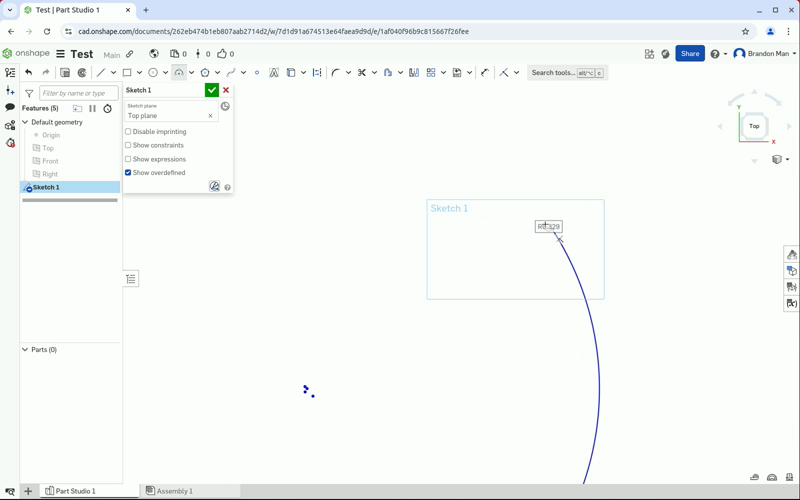
scroll(6)
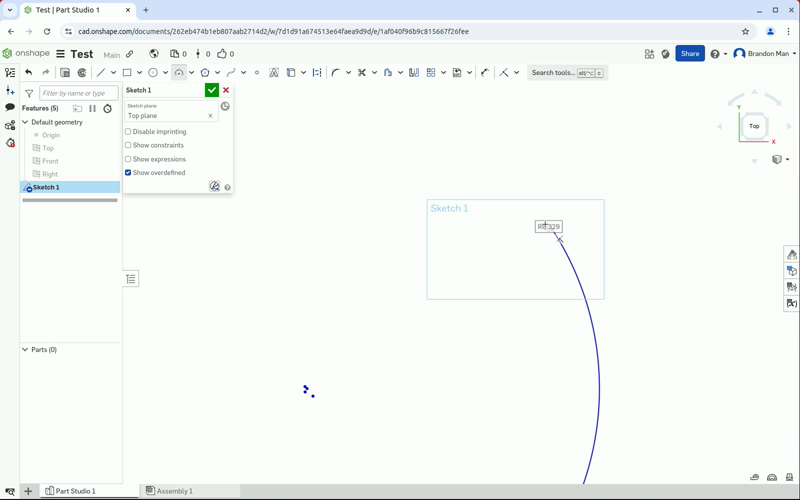
scroll(6)
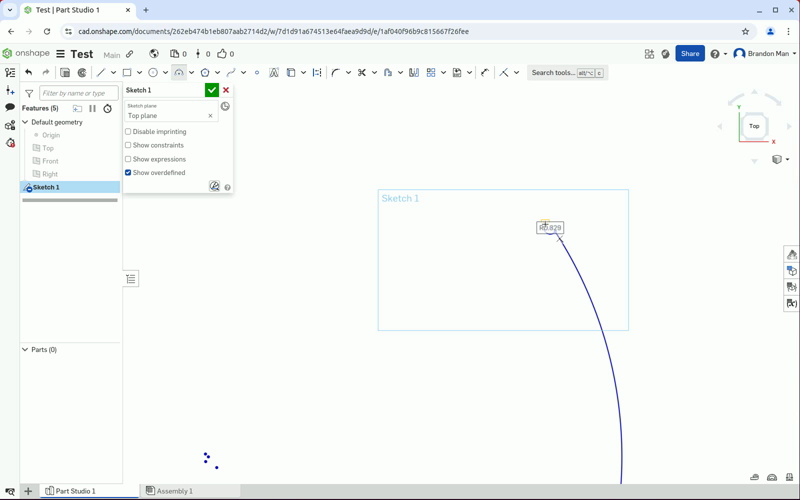
scroll(6)
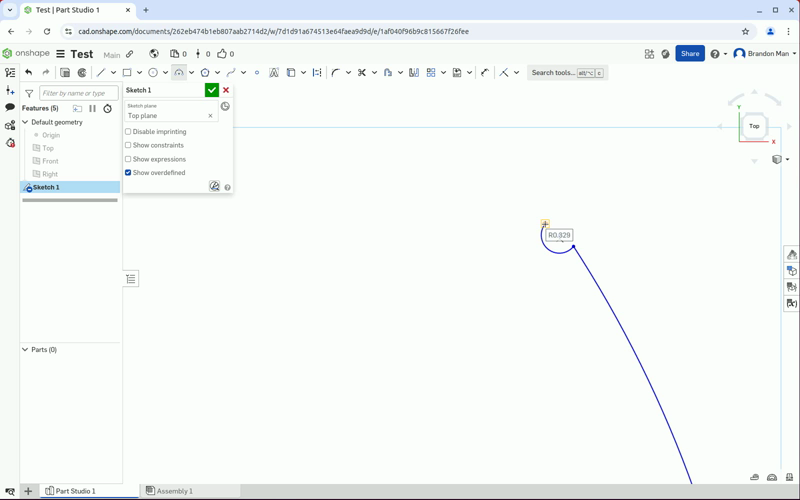
click(545, 223)
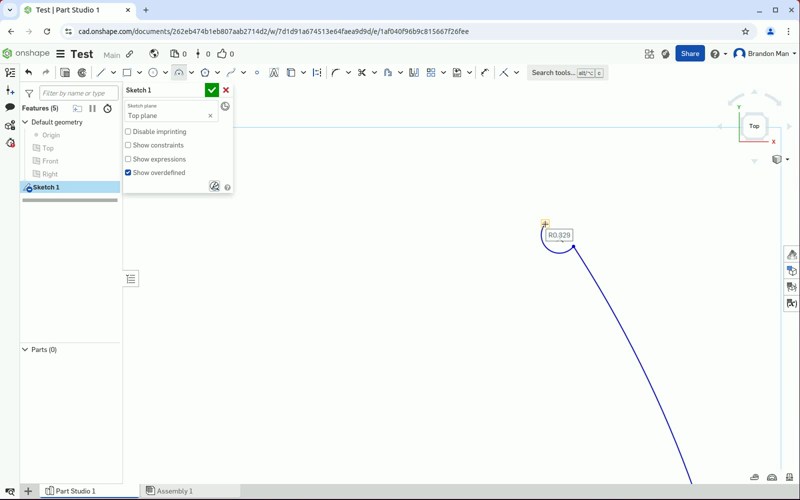
scroll(-6)
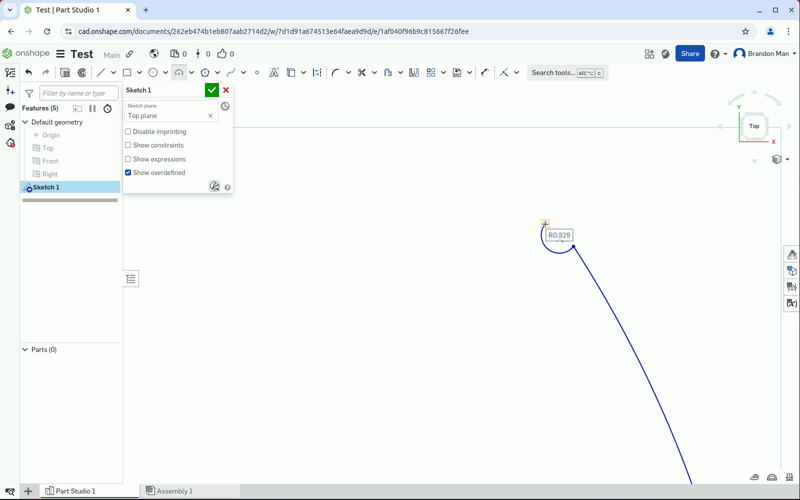
scroll(-6)
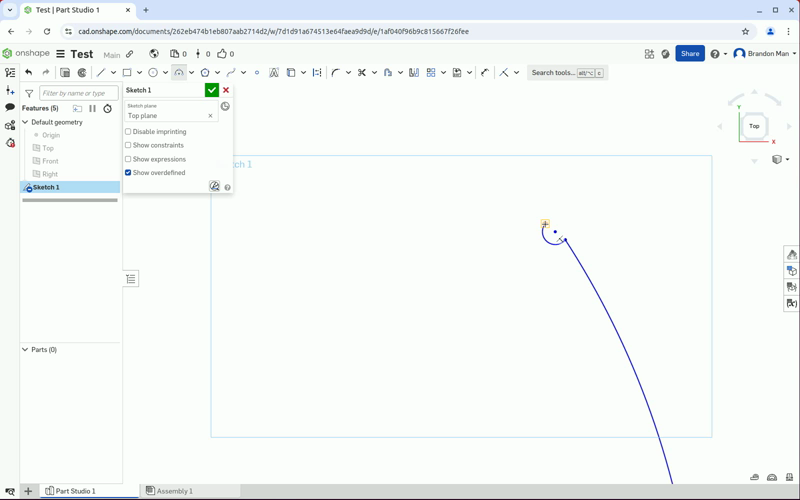
scroll(-6)
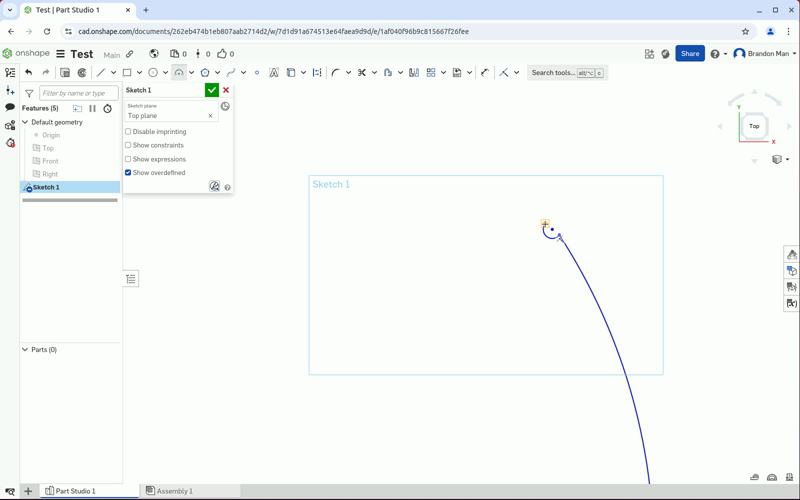
scroll(-6)
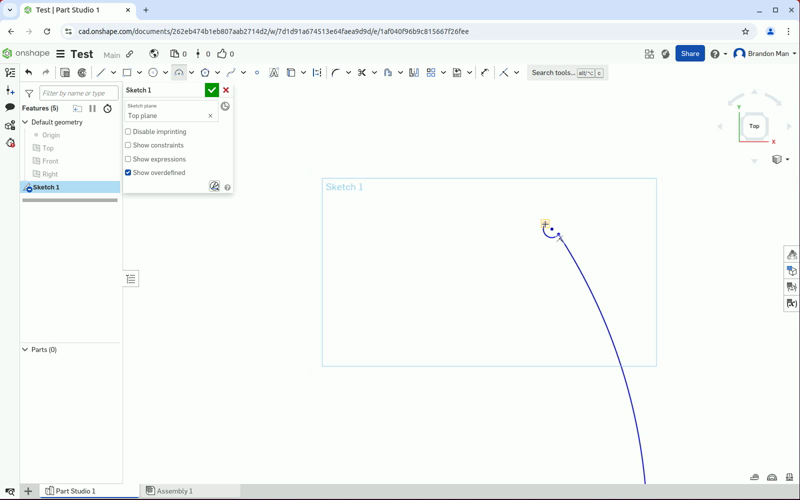
scroll(-6)
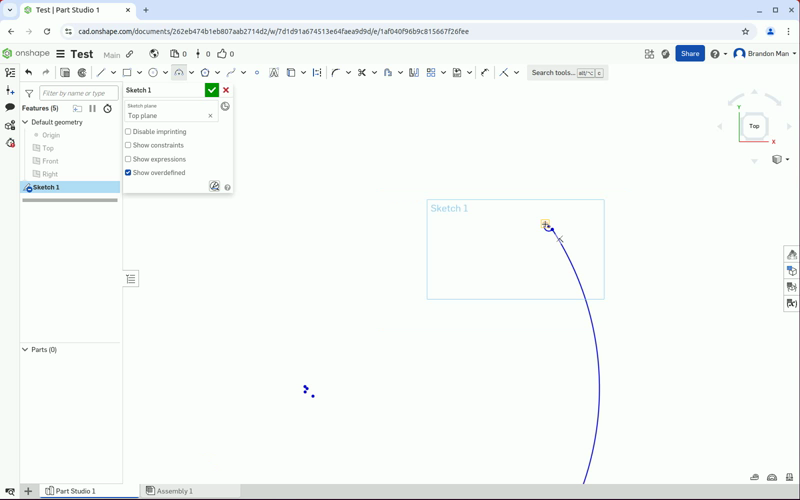
scroll(-6)
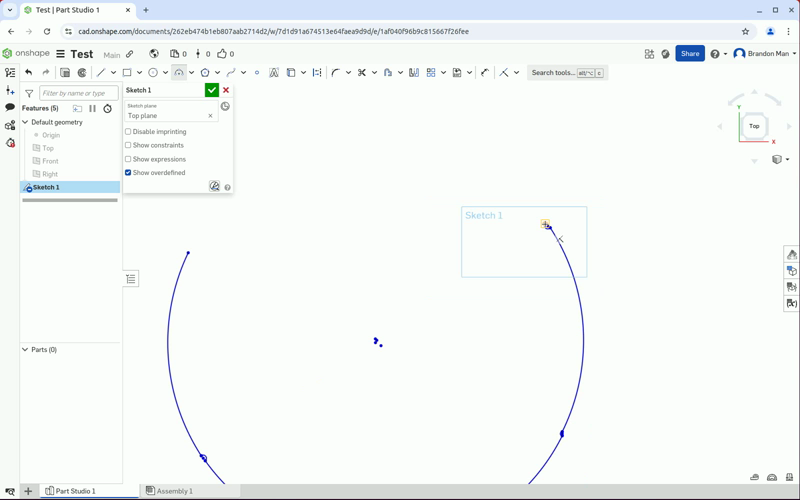
scroll(-6)
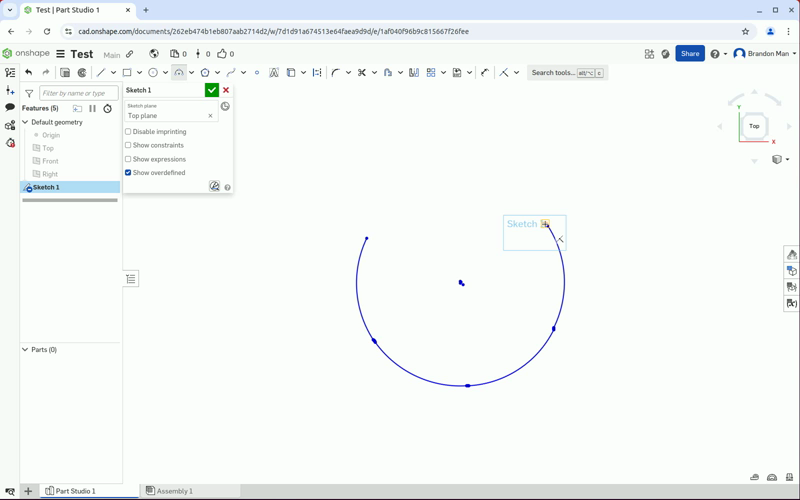
key_down(shift)
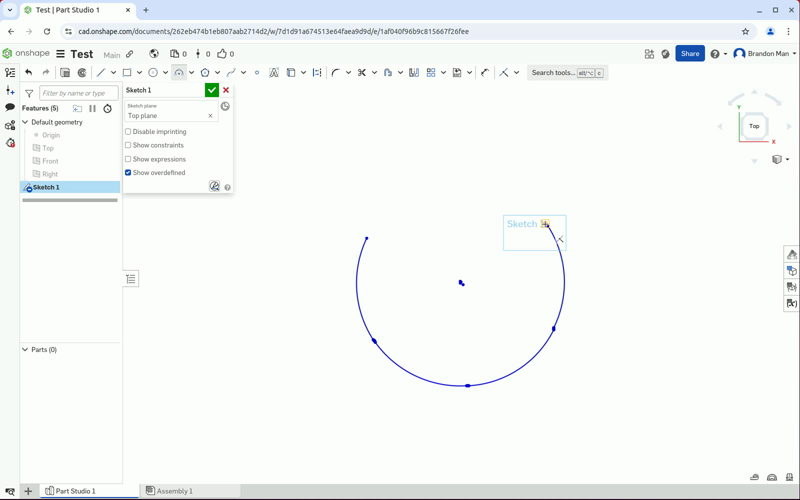
mouse_move(454, 180)
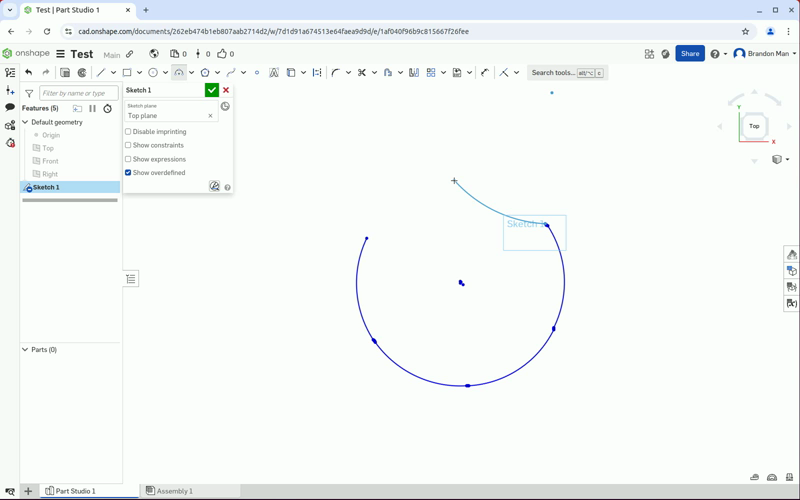
click(454, 180)
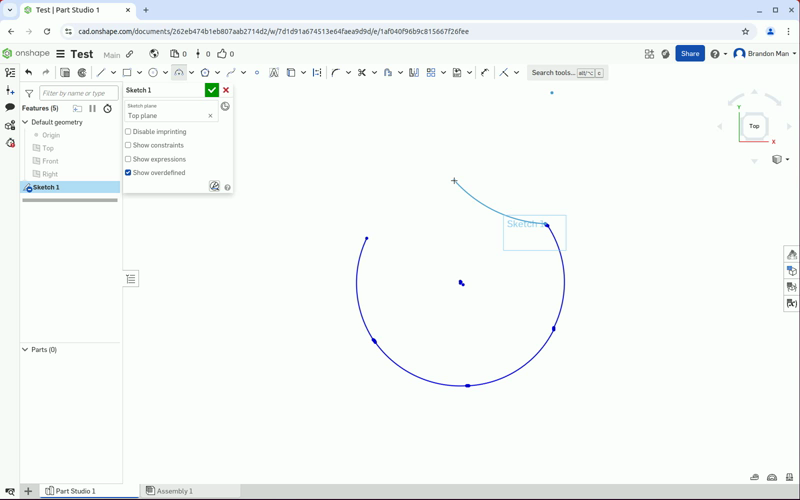
mouse_move(505, 189)
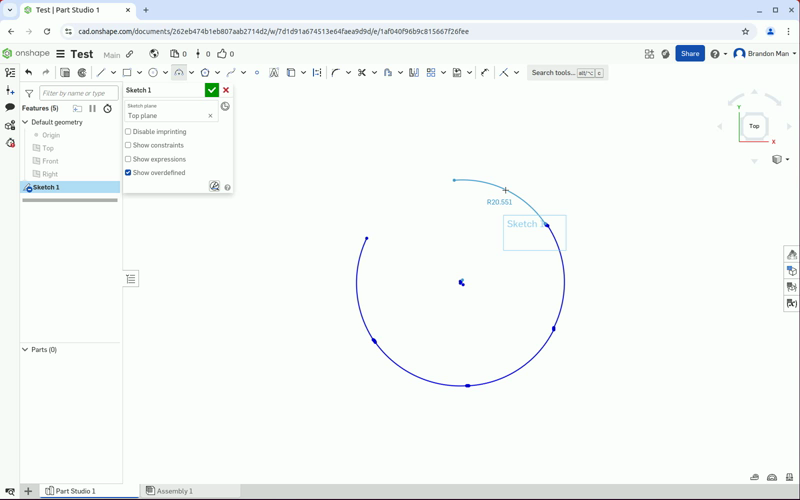
click(505, 189)
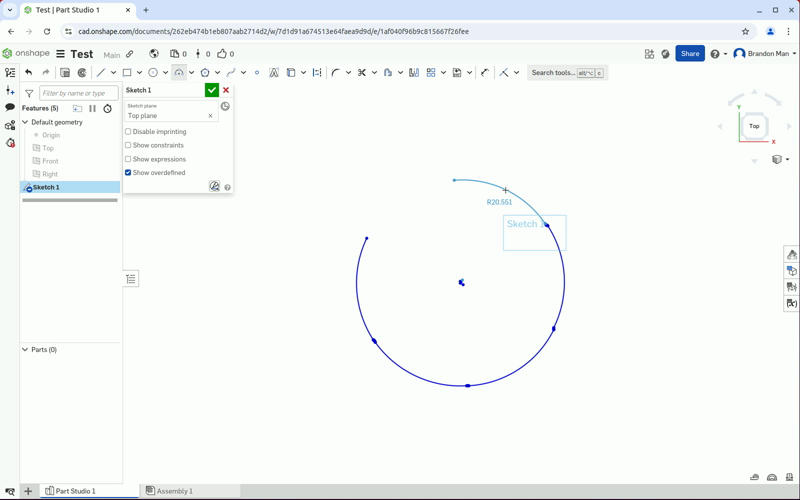
key_up(shift)
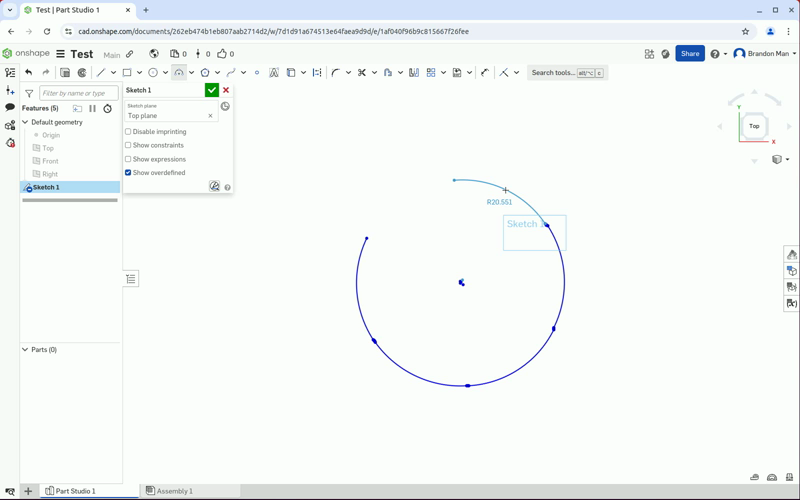
mouse_move(454, 180)
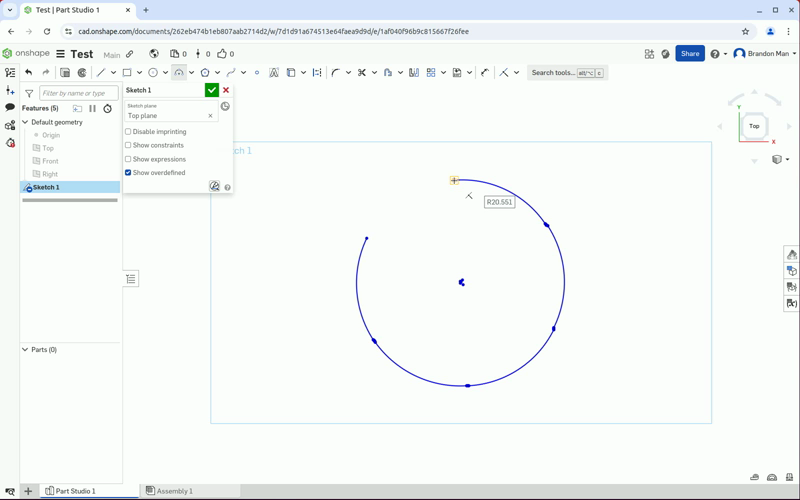
click(454, 180)
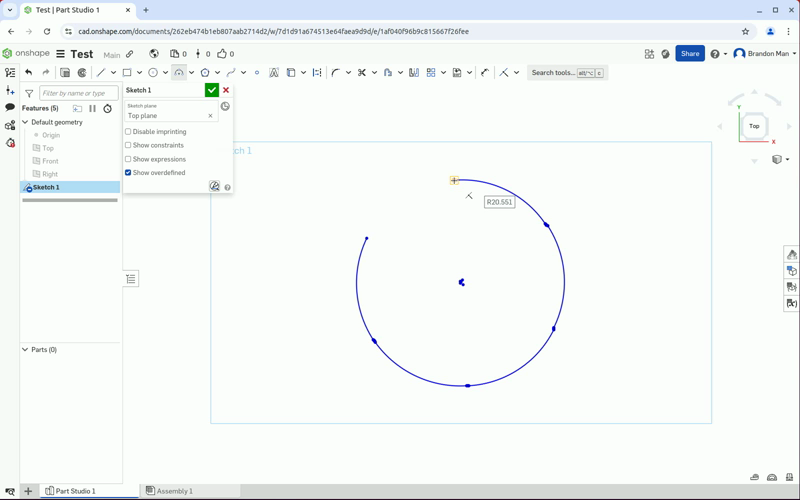
key_down(shift)
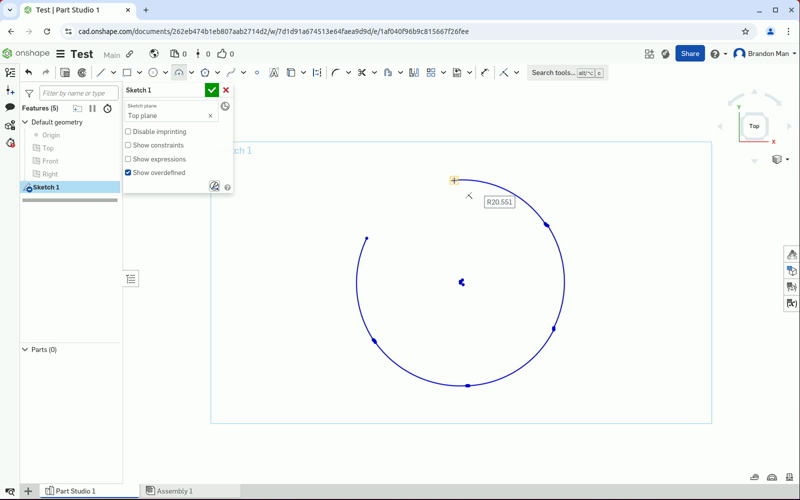
mouse_move(452, 180)
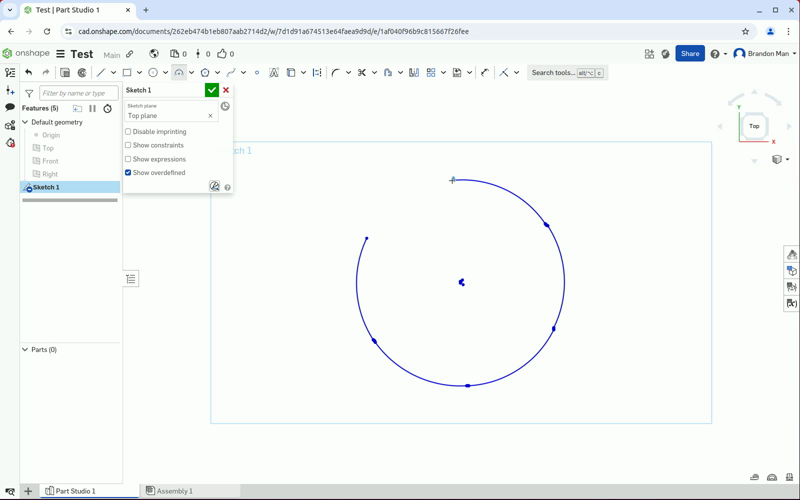
scroll(6)
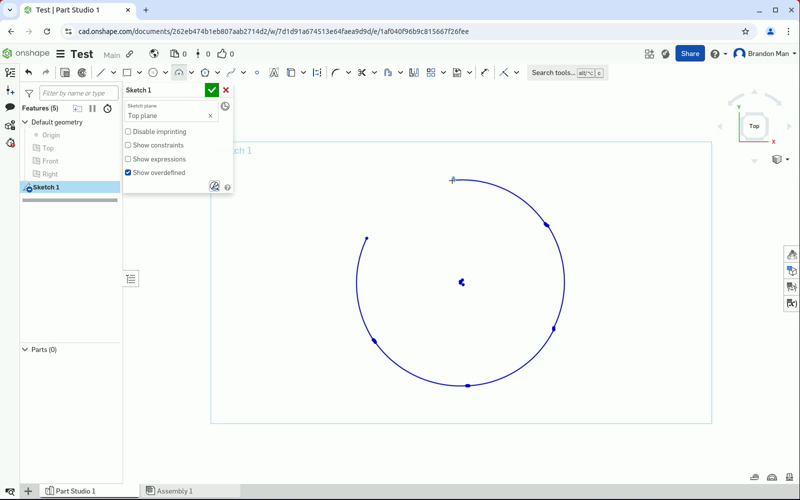
scroll(6)
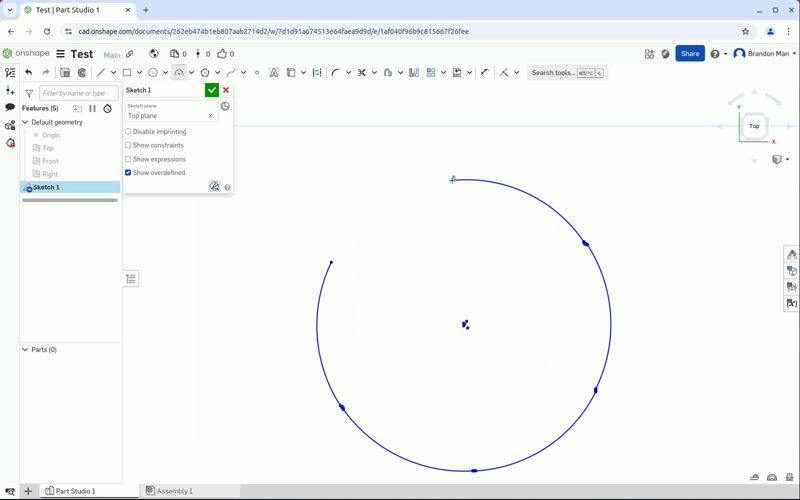
scroll(6)
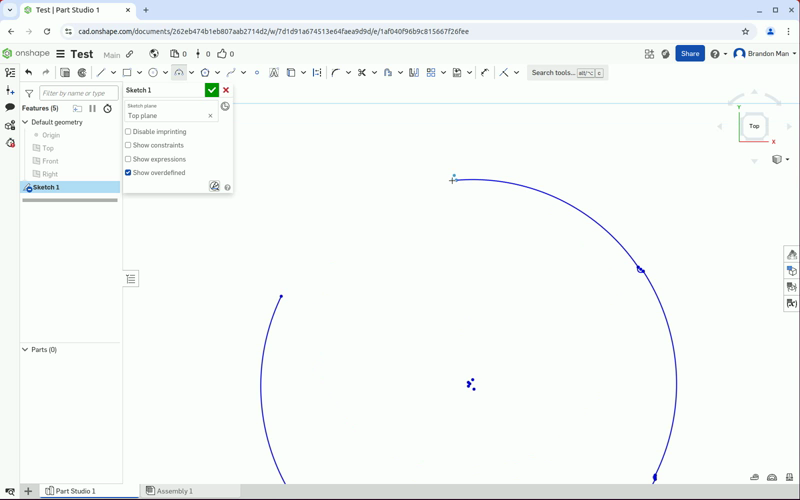
scroll(6)
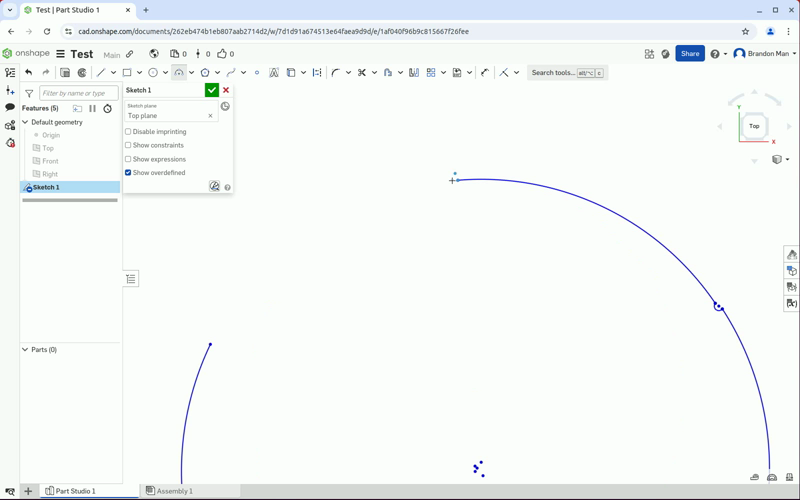
scroll(6)
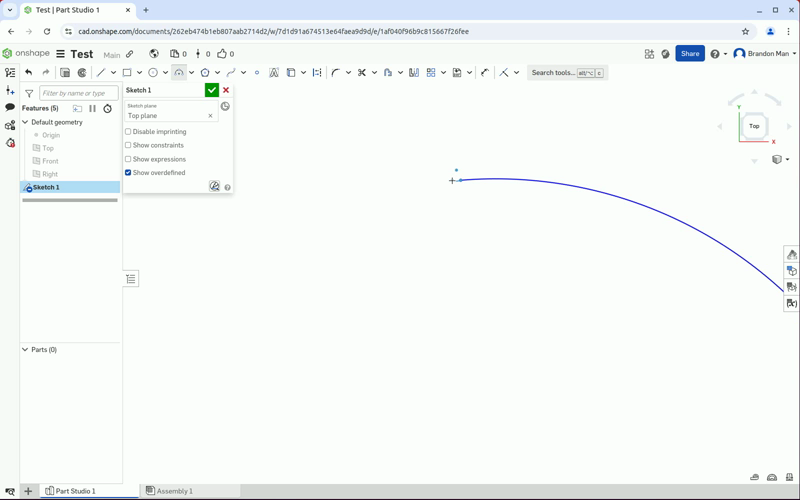
scroll(6)
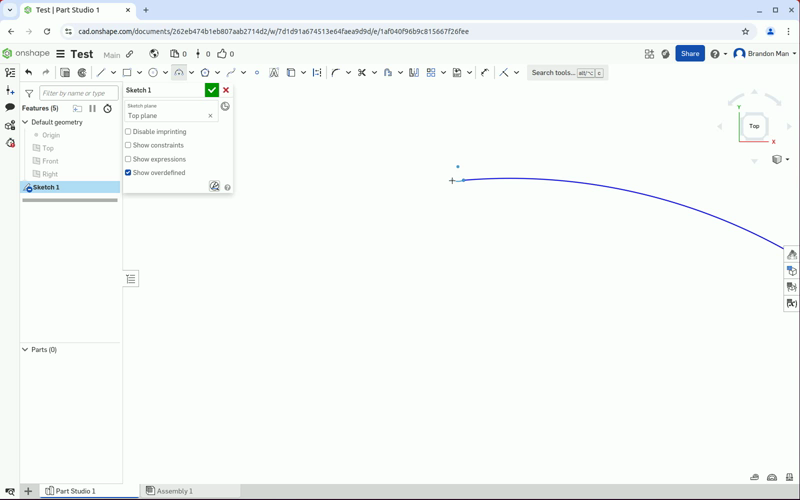
scroll(6)
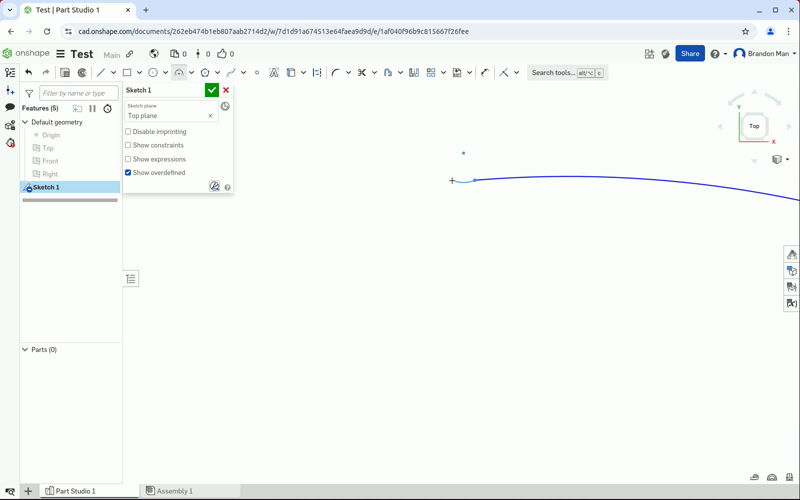
click(452, 180)
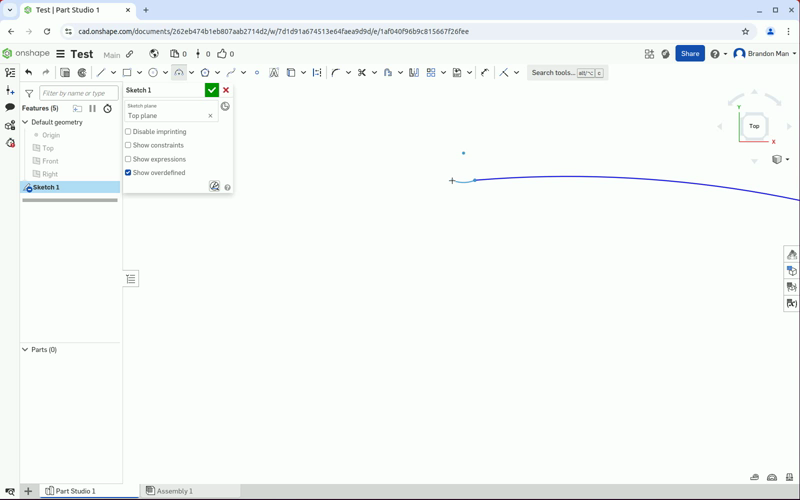
scroll(-6)
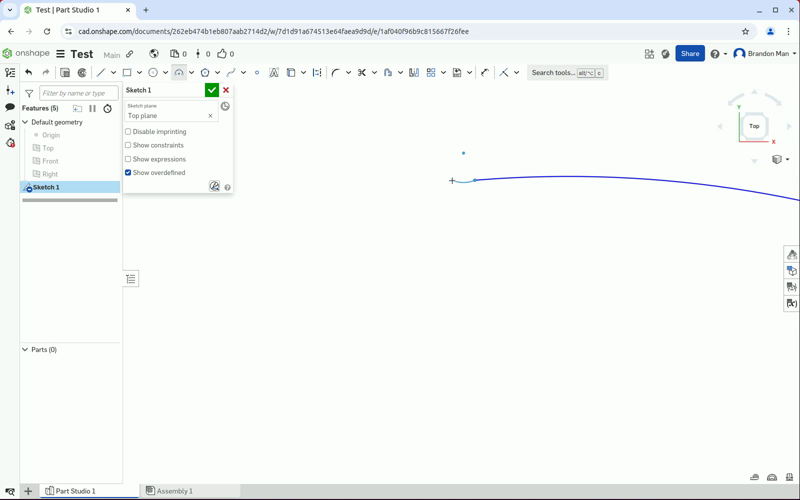
scroll(-6)
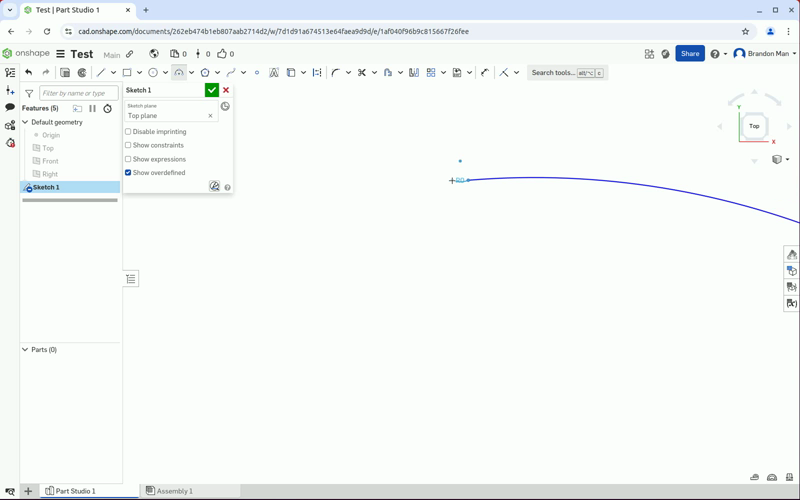
scroll(-6)
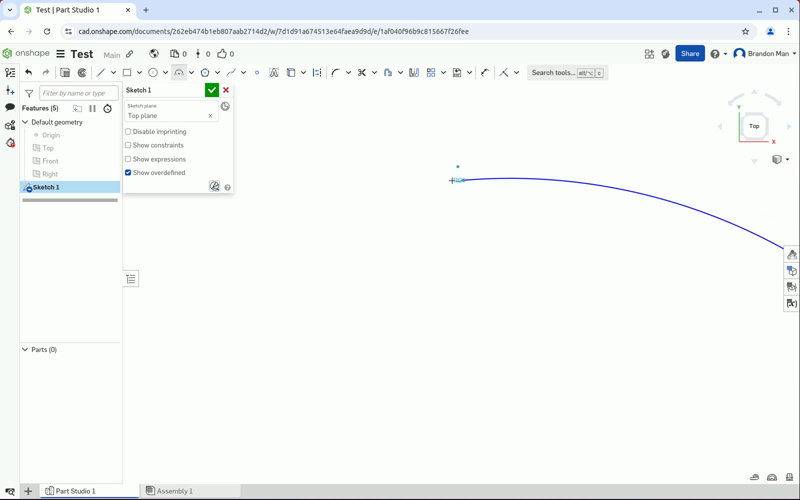
scroll(-6)
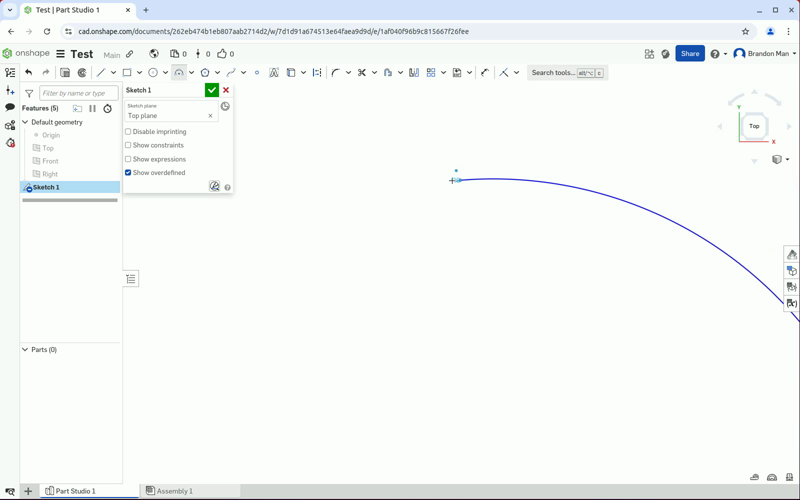
scroll(-6)
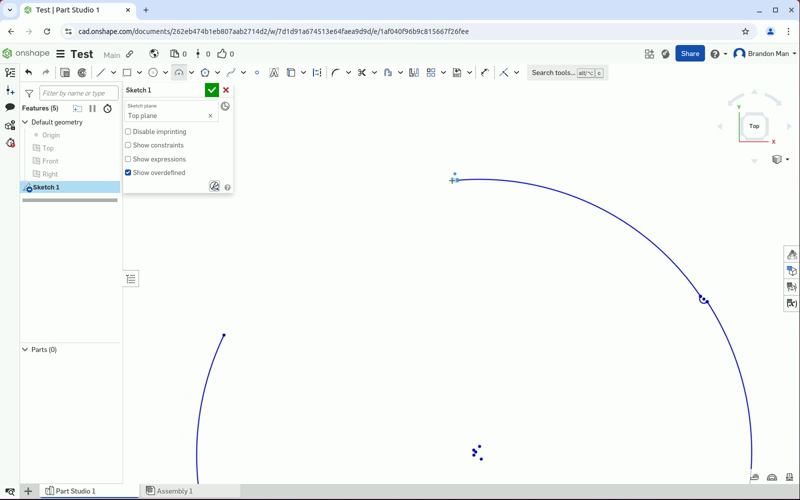
scroll(-6)
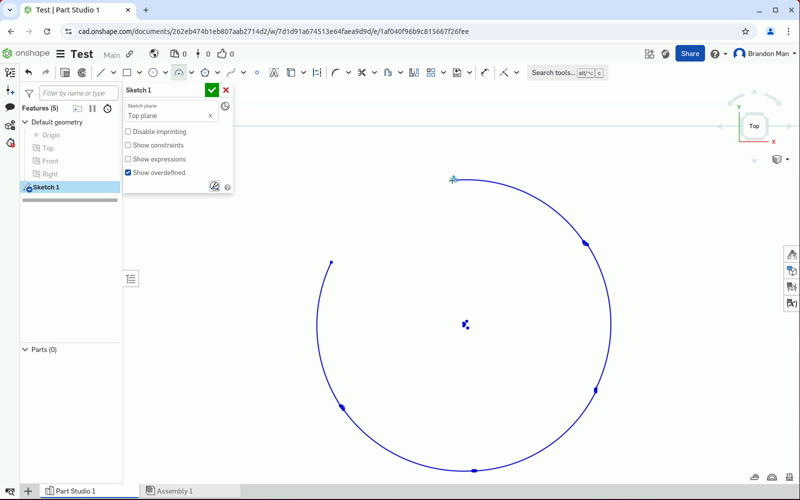
scroll(-6)
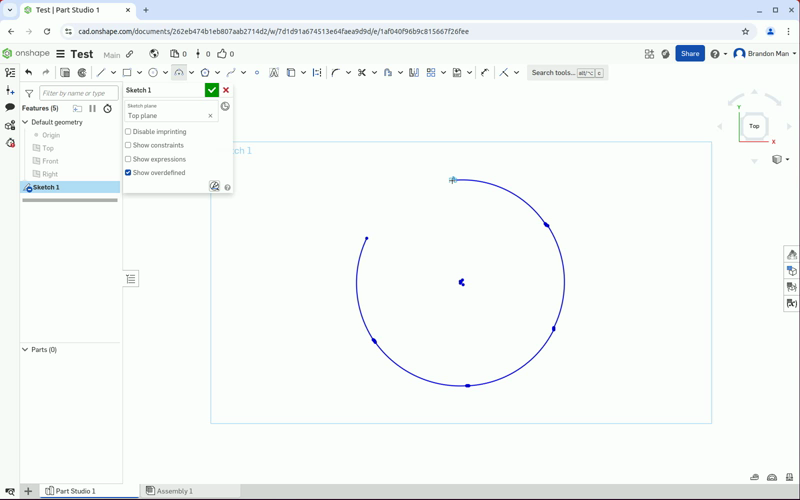
mouse_move(453, 179)
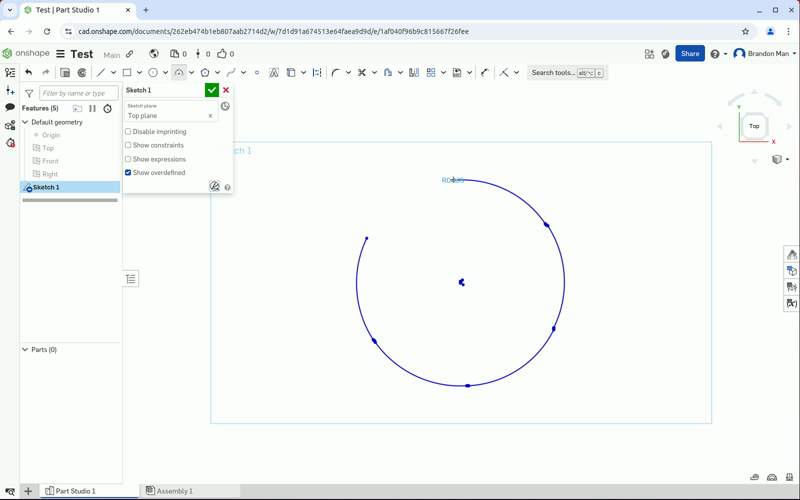
scroll(6)
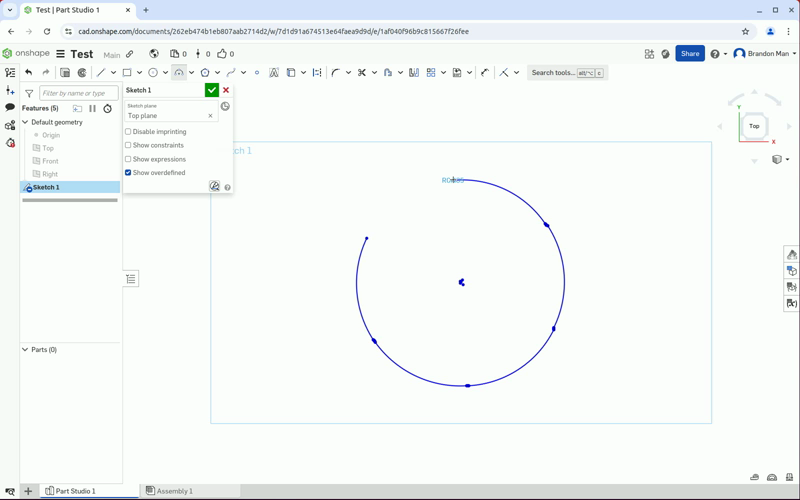
scroll(6)
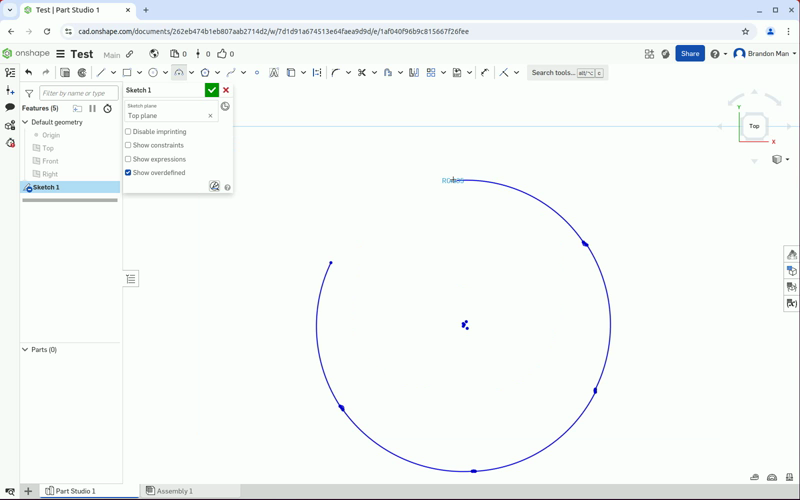
scroll(6)
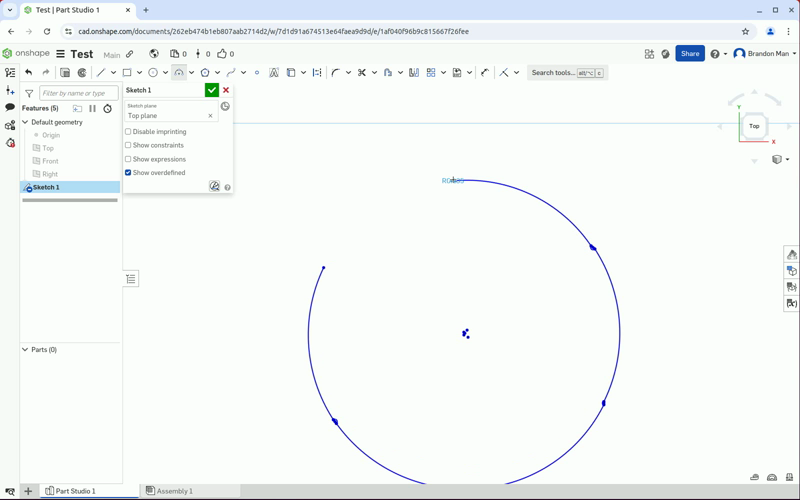
scroll(6)
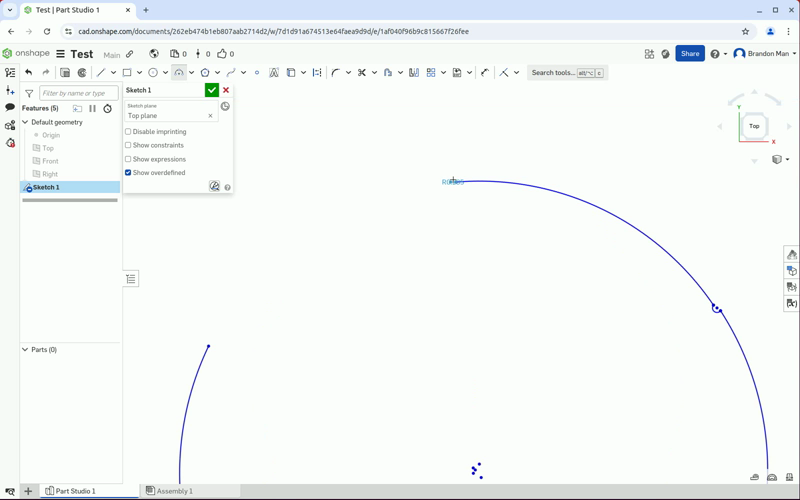
scroll(6)
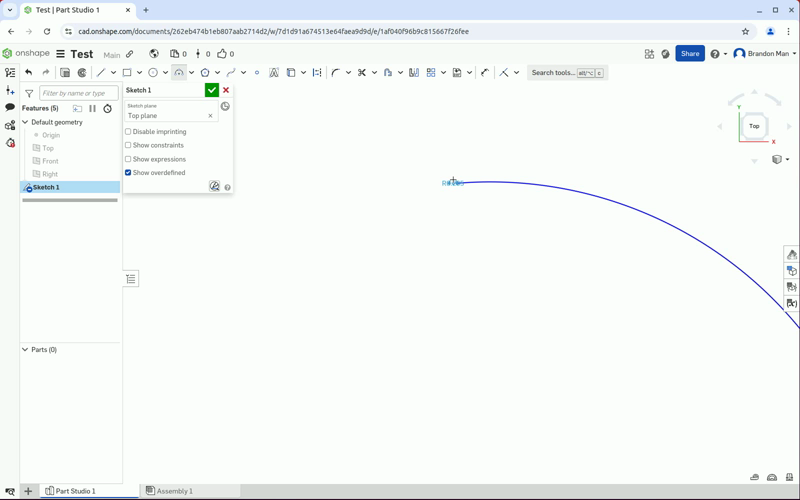
scroll(6)
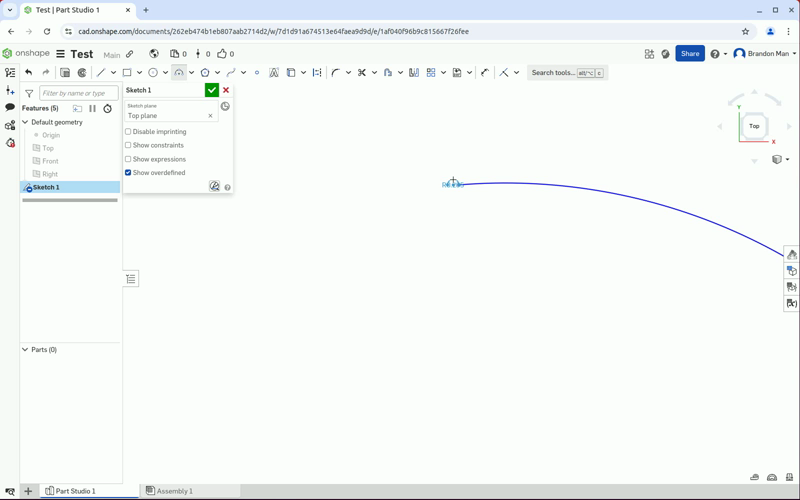
scroll(6)
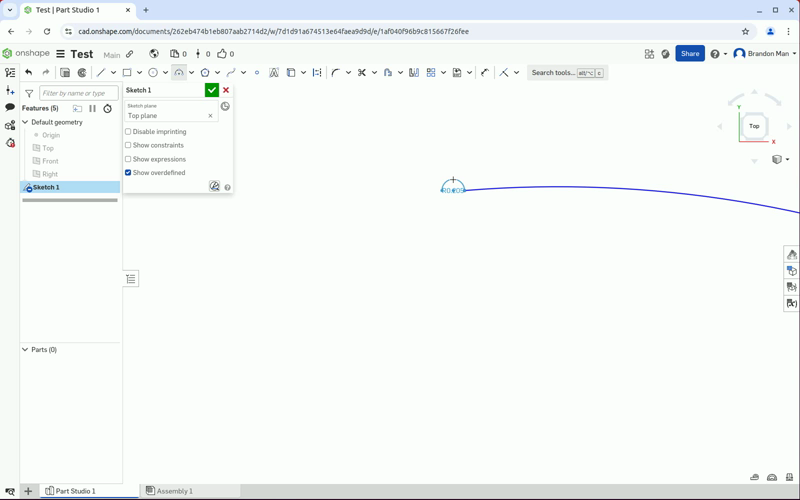
click(453, 179)
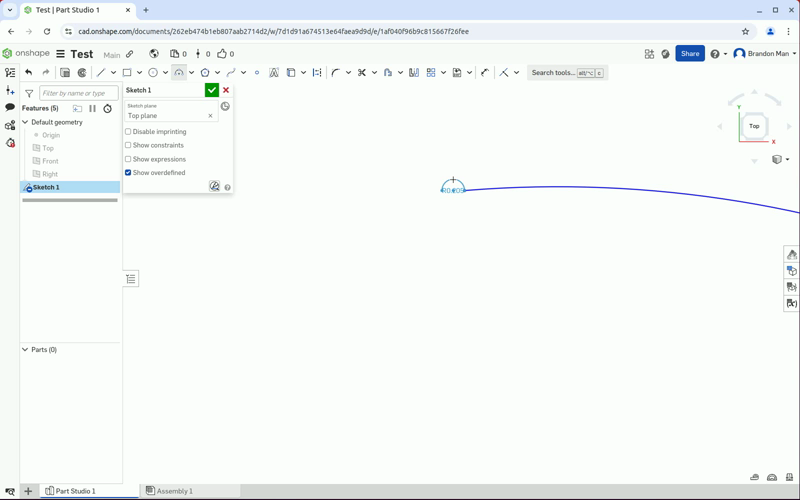
scroll(-6)
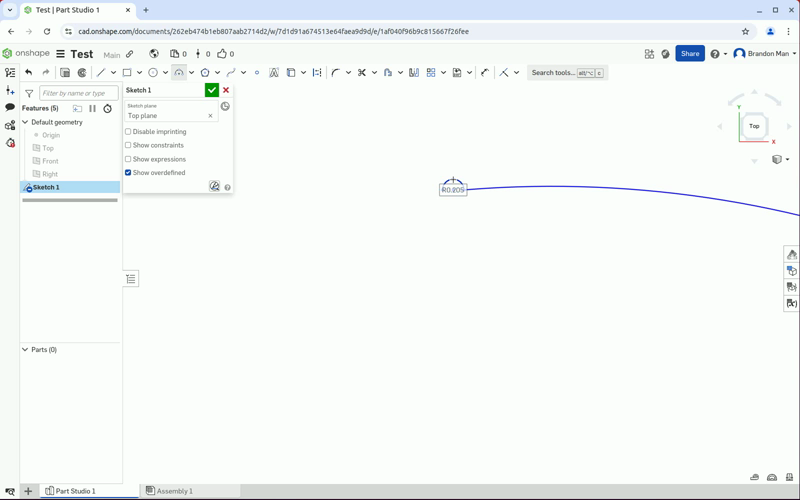
scroll(-6)
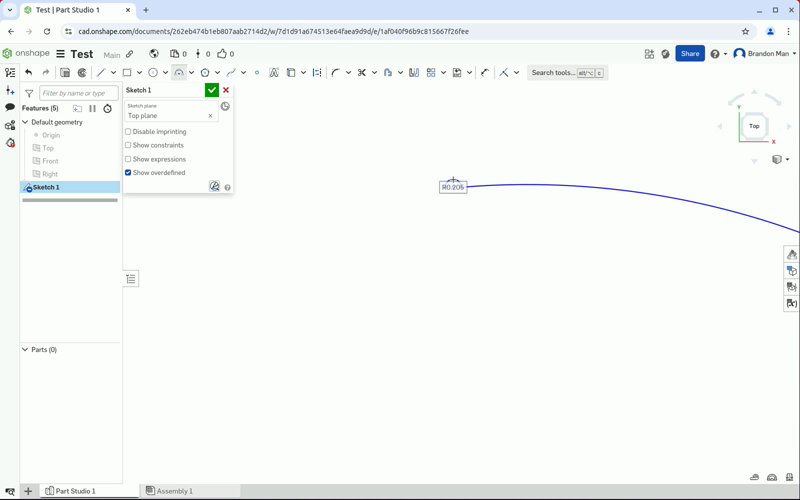
scroll(-6)
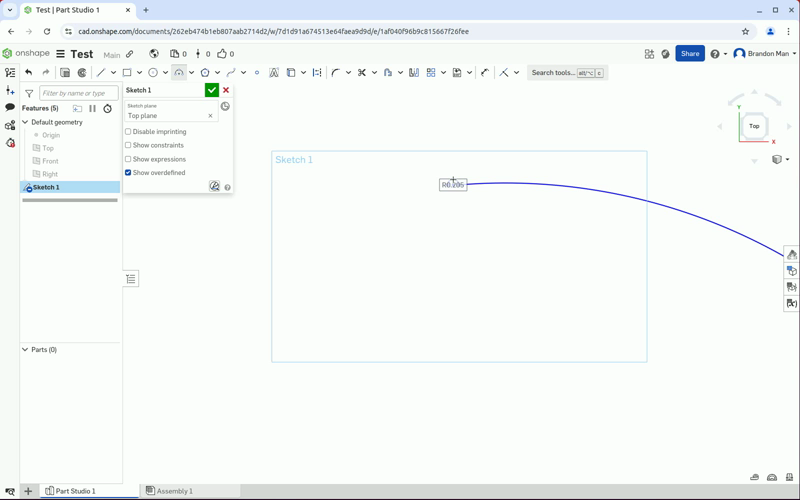
scroll(-6)
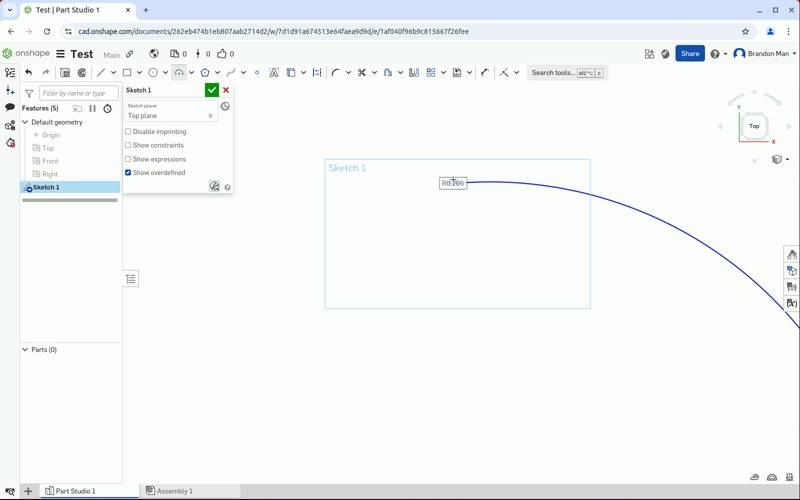
scroll(-6)
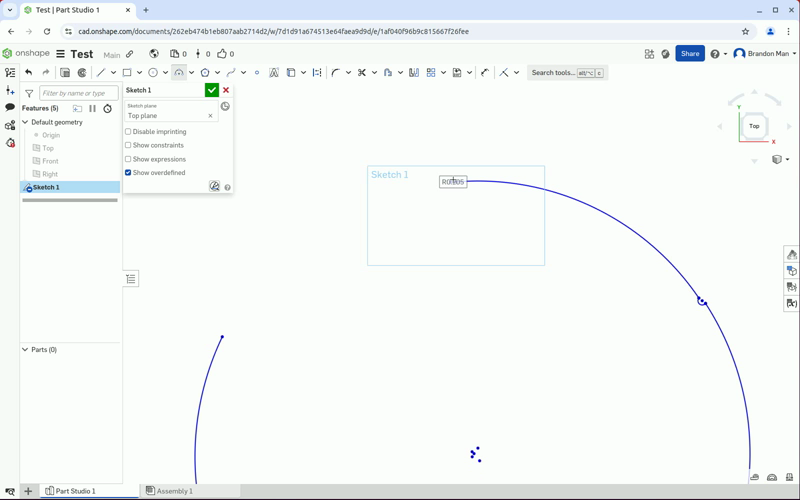
scroll(-6)
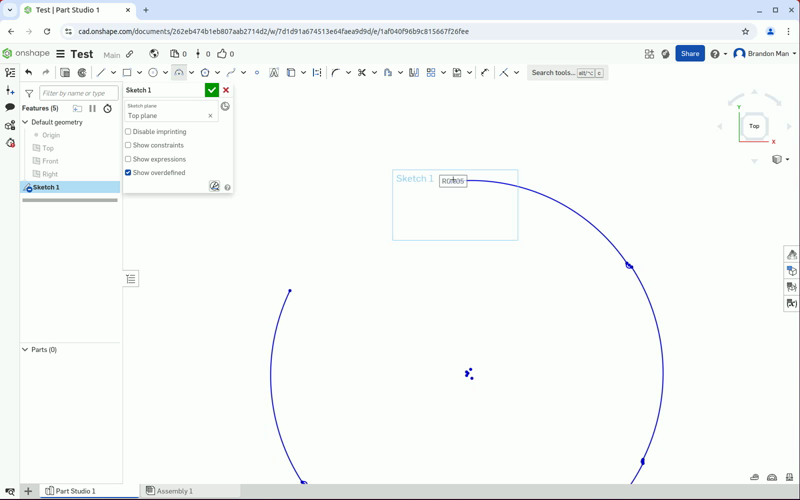
scroll(-6)
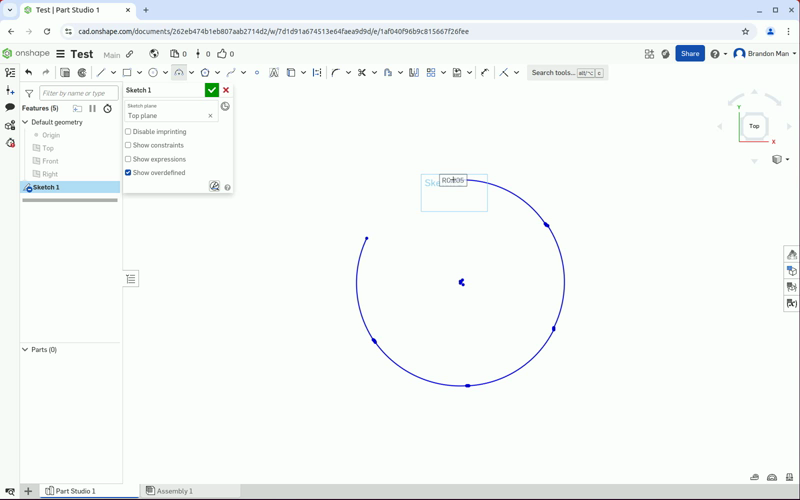
key_up(shift)
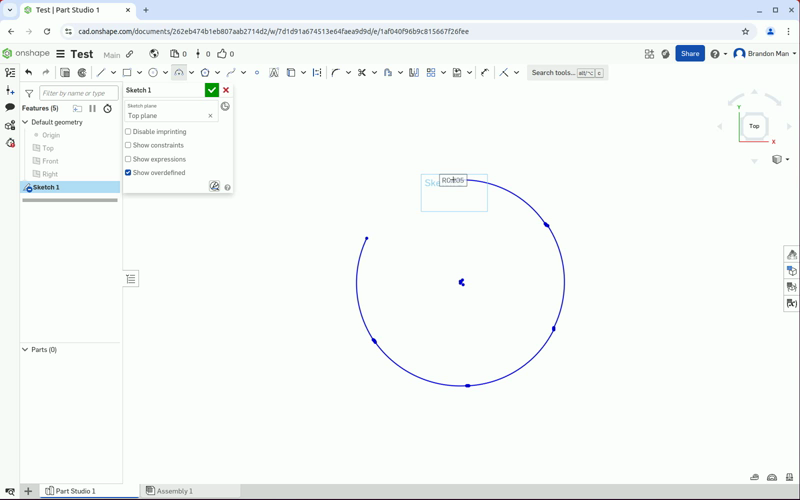
mouse_move(452, 180)
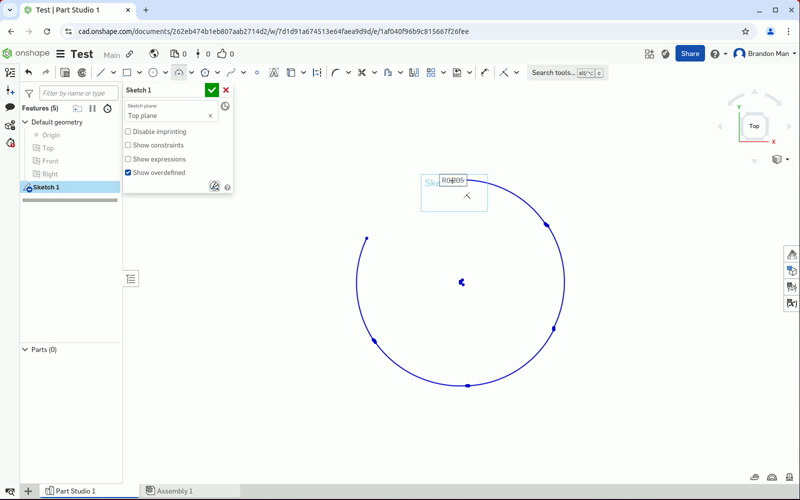
scroll(6)
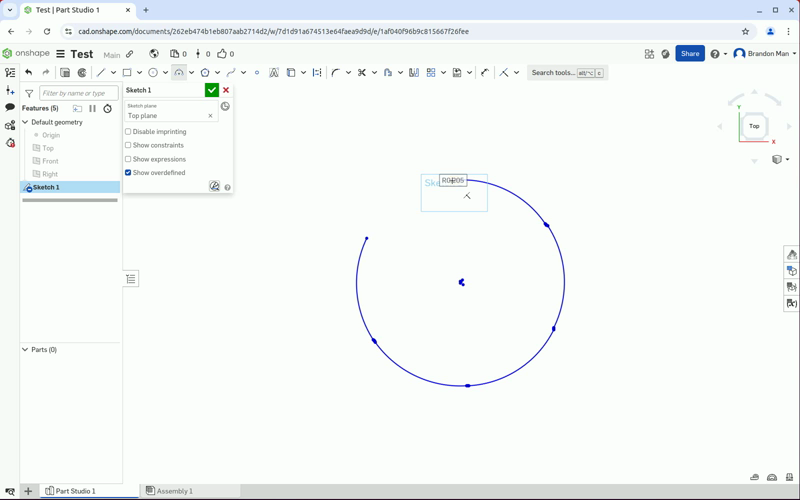
scroll(6)
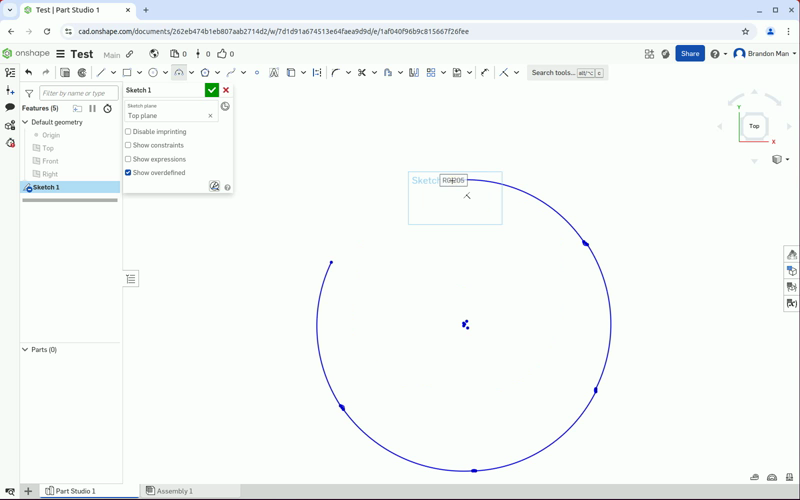
scroll(6)
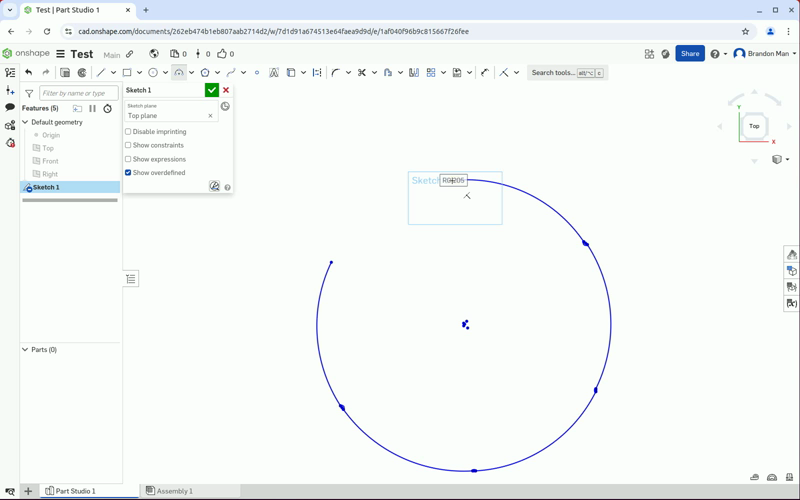
scroll(6)
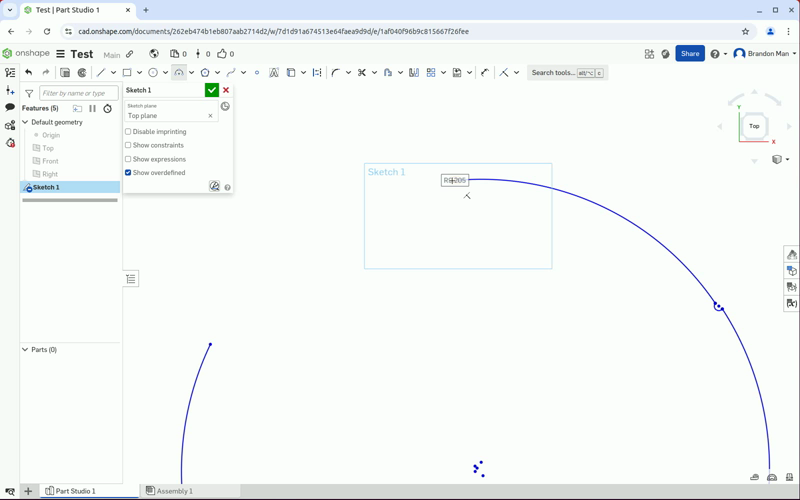
scroll(6)
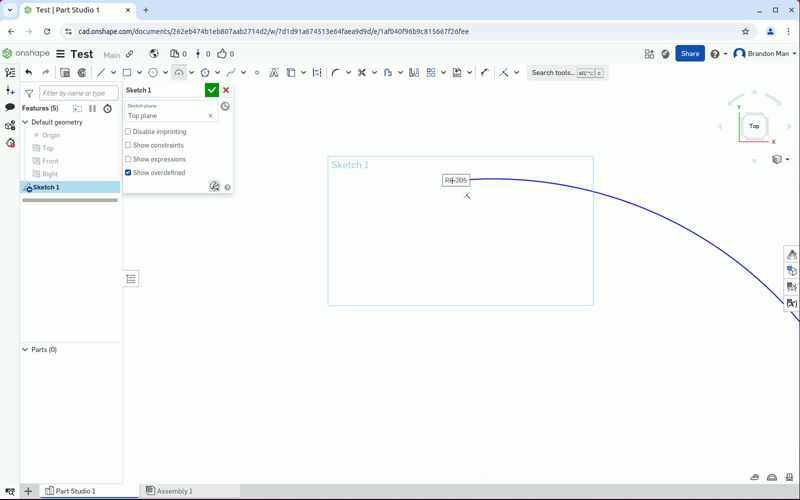
scroll(6)
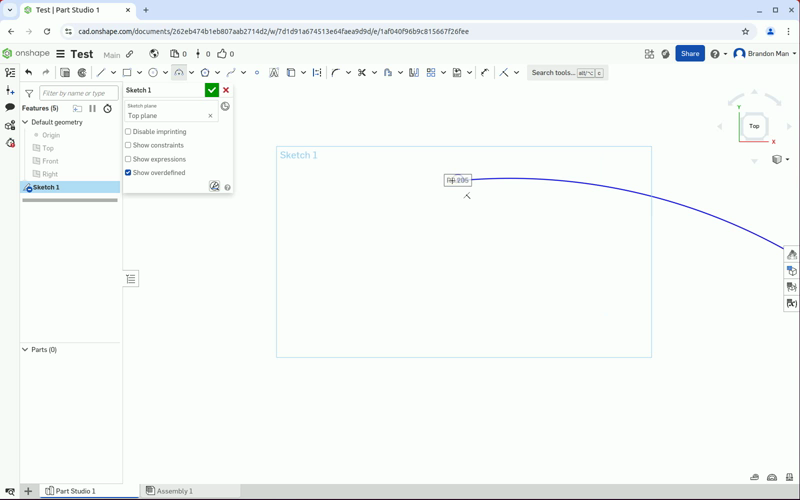
scroll(6)
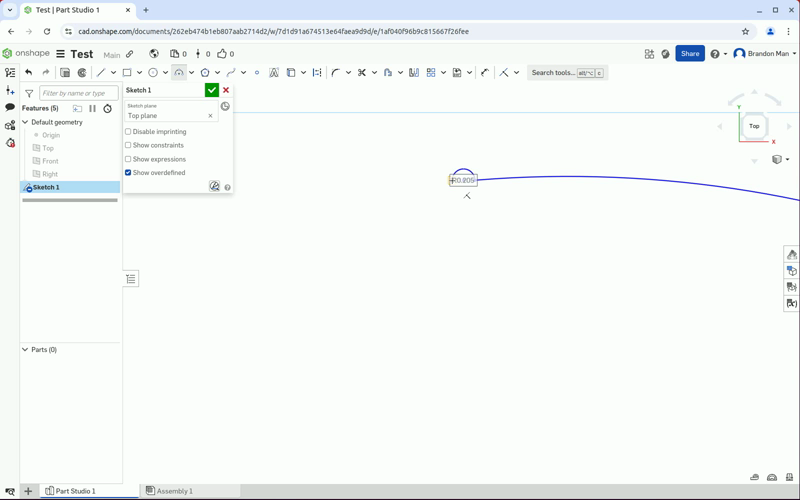
click(452, 180)
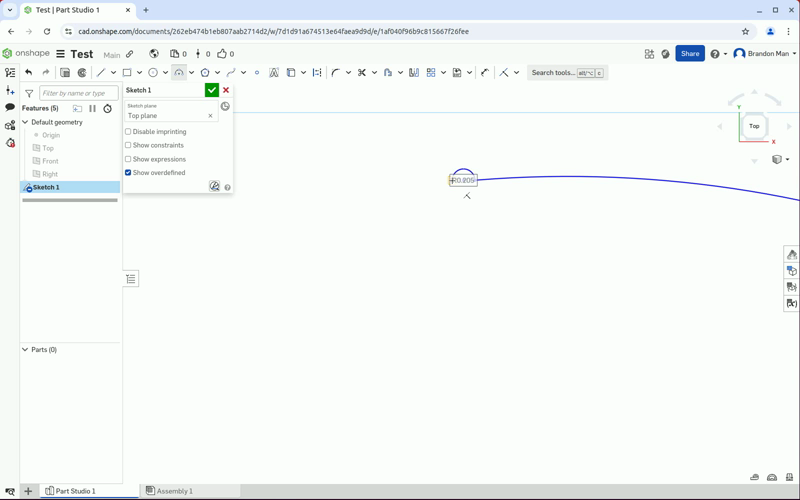
scroll(-6)
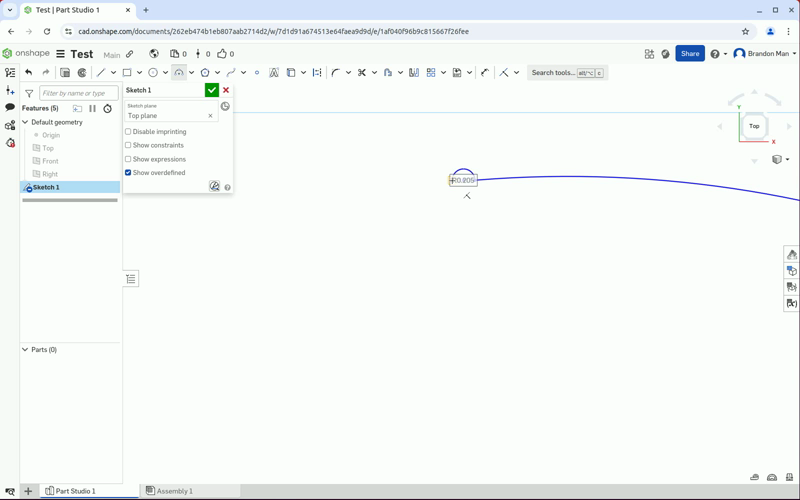
scroll(-6)
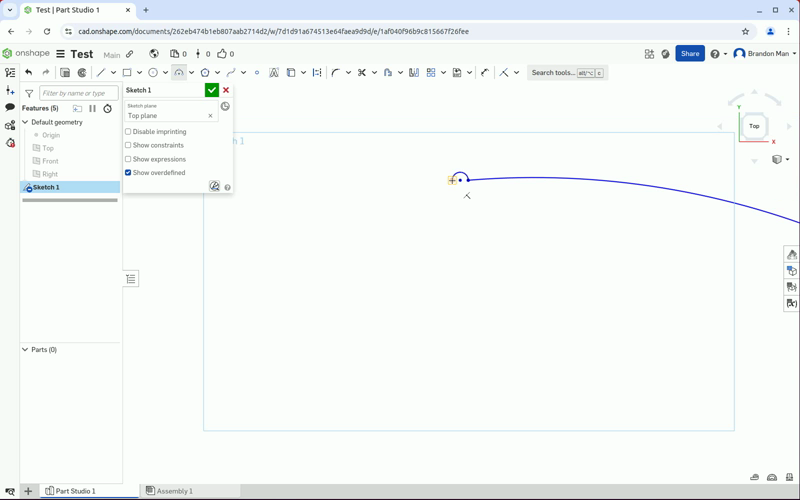
scroll(-6)
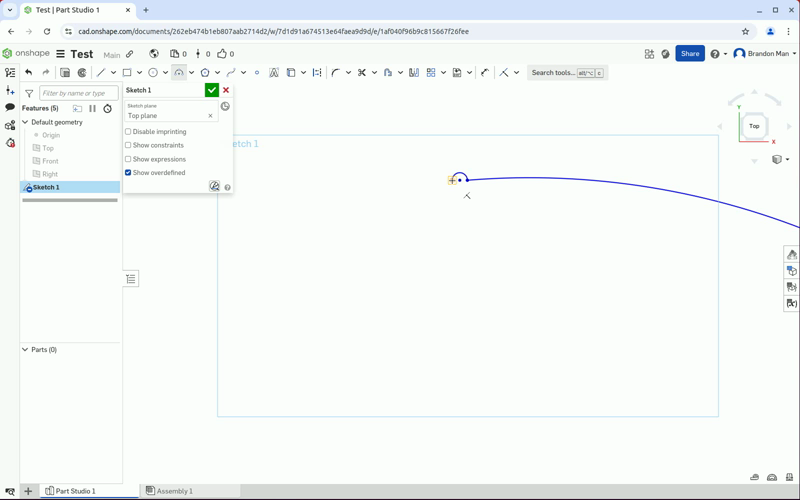
scroll(-6)
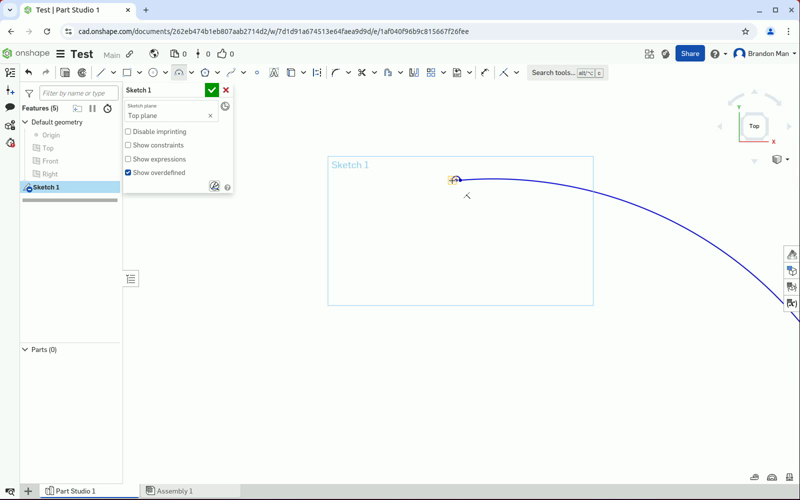
scroll(-6)
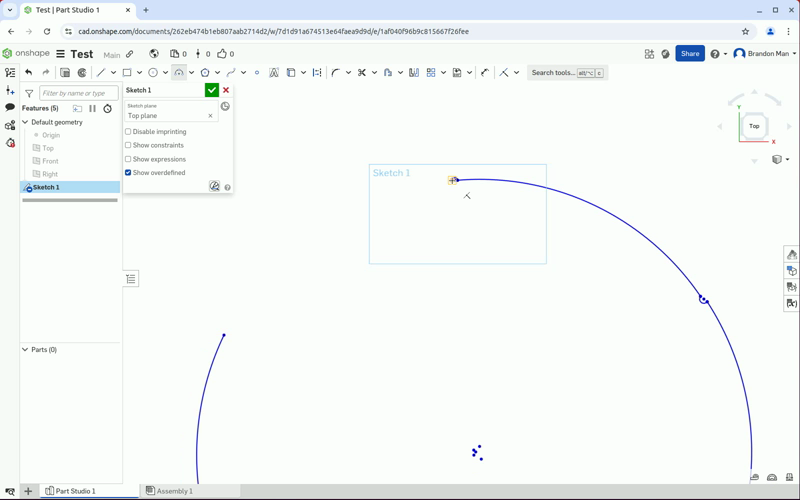
scroll(-6)
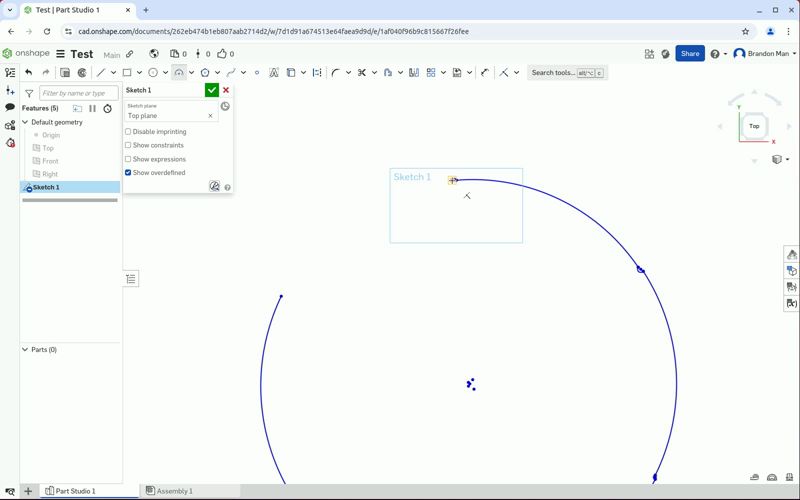
scroll(-6)
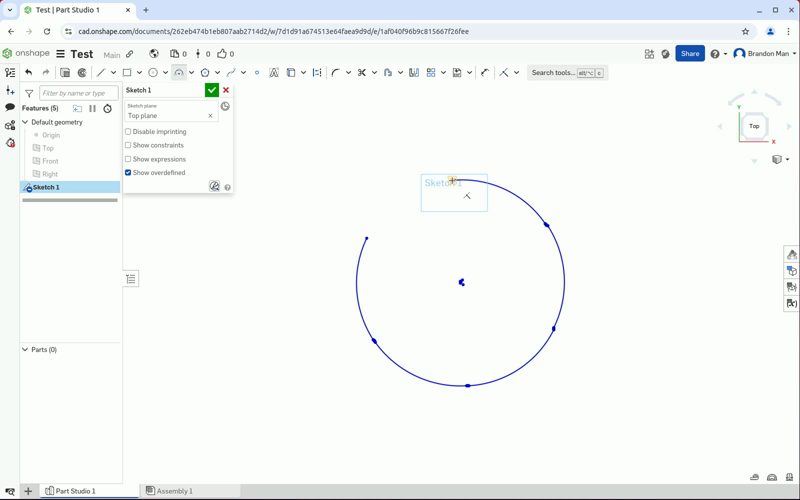
key_down(shift)
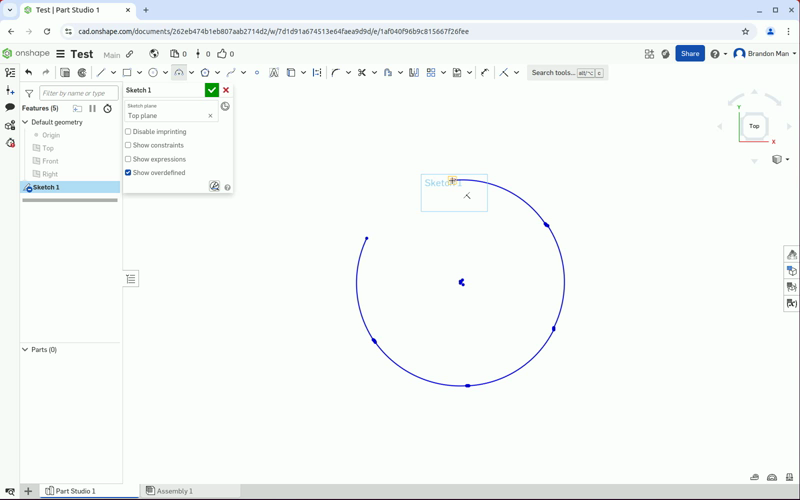
mouse_move(368, 236)
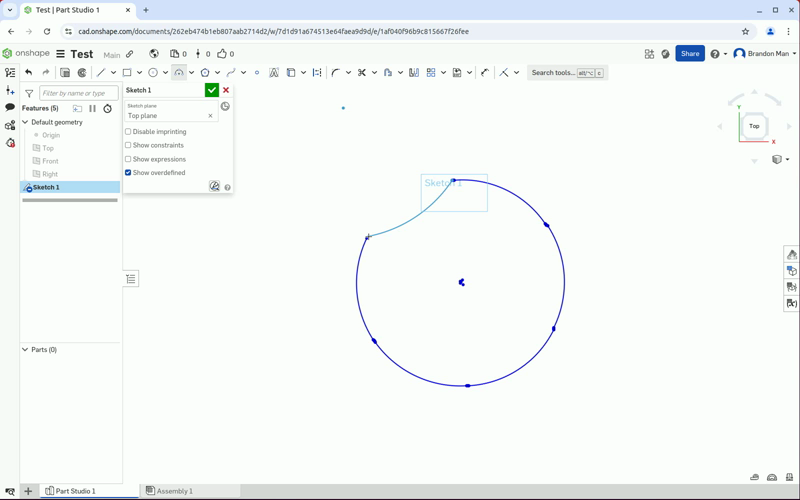
scroll(6)
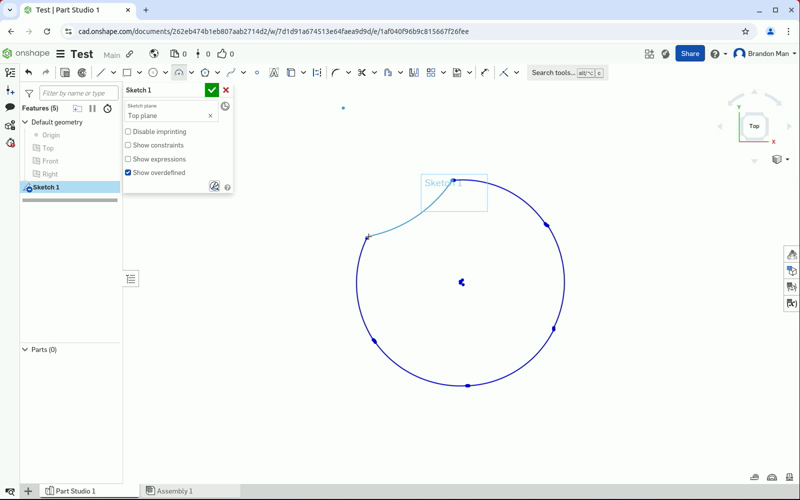
scroll(6)
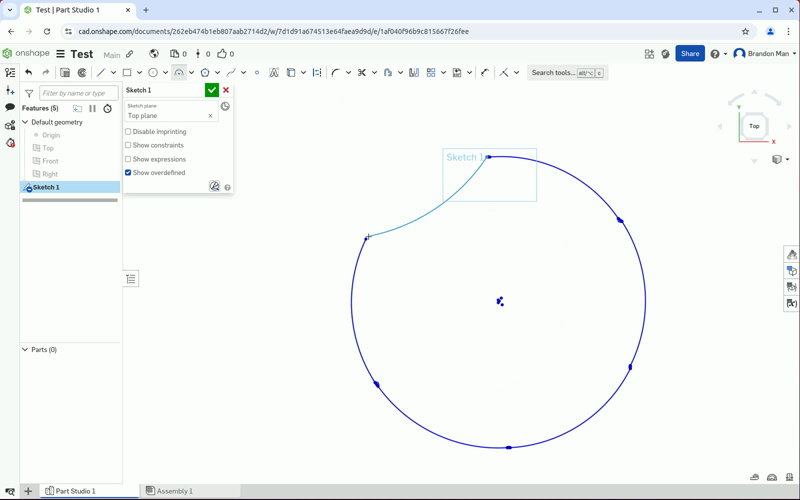
scroll(6)
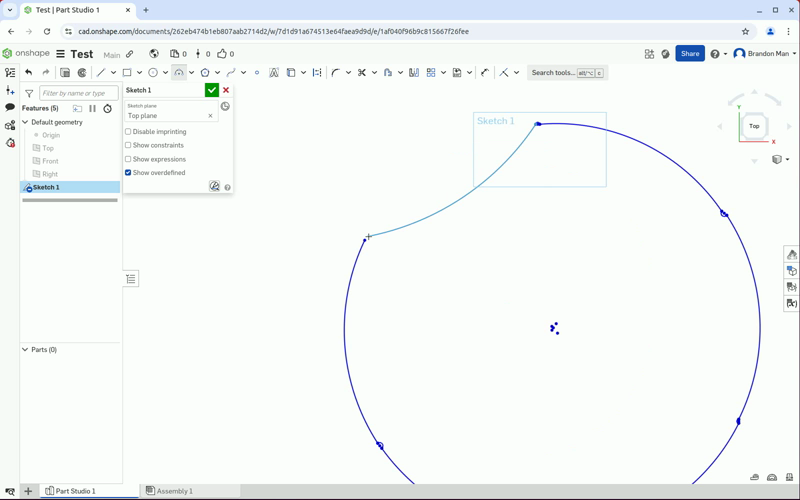
scroll(6)
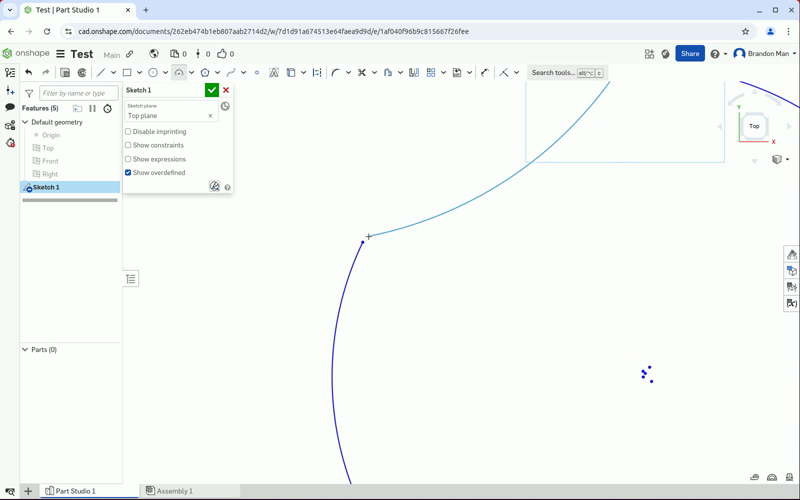
scroll(6)
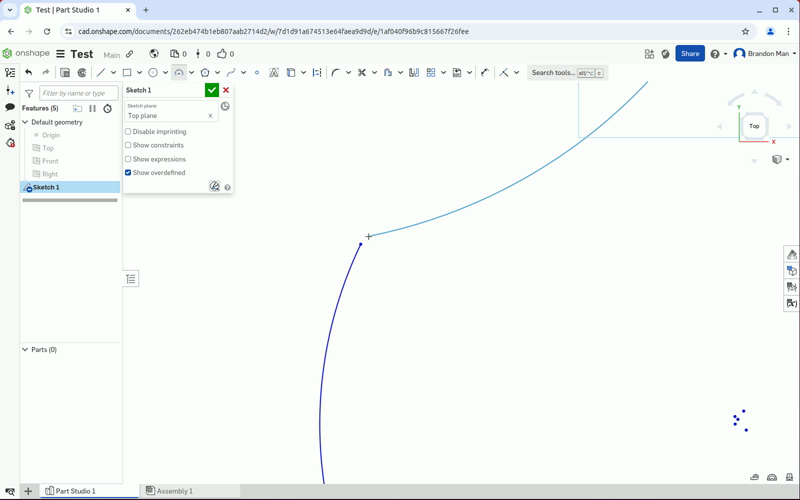
scroll(6)
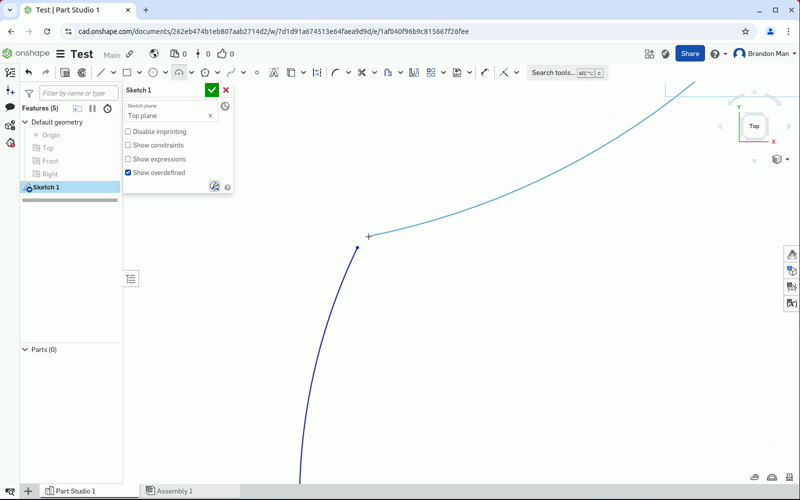
scroll(6)
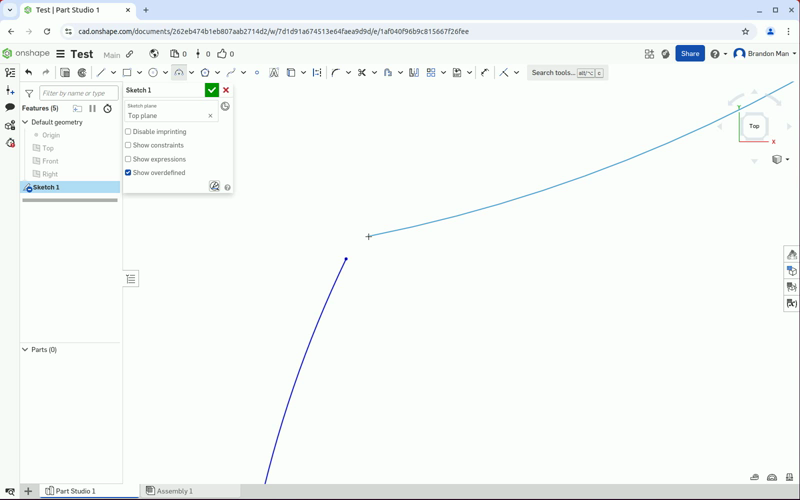
click(368, 236)
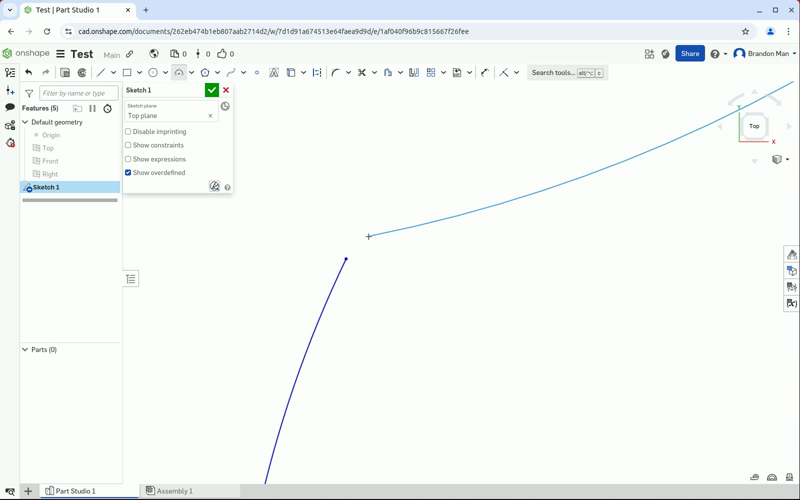
scroll(-6)
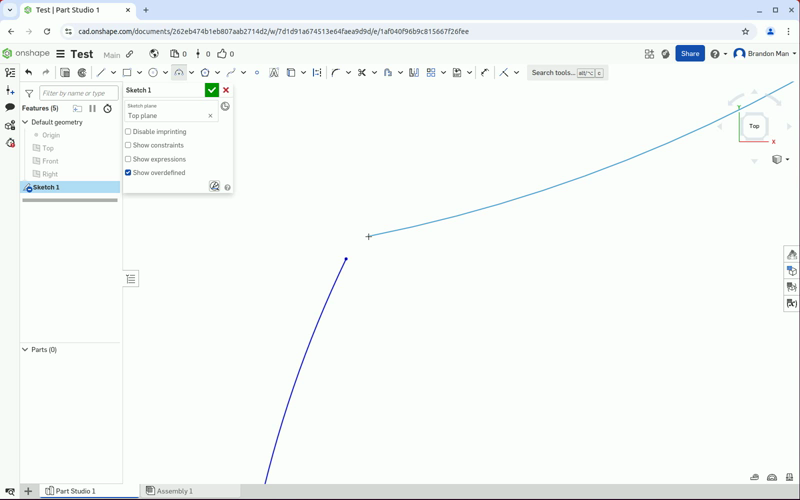
scroll(-6)
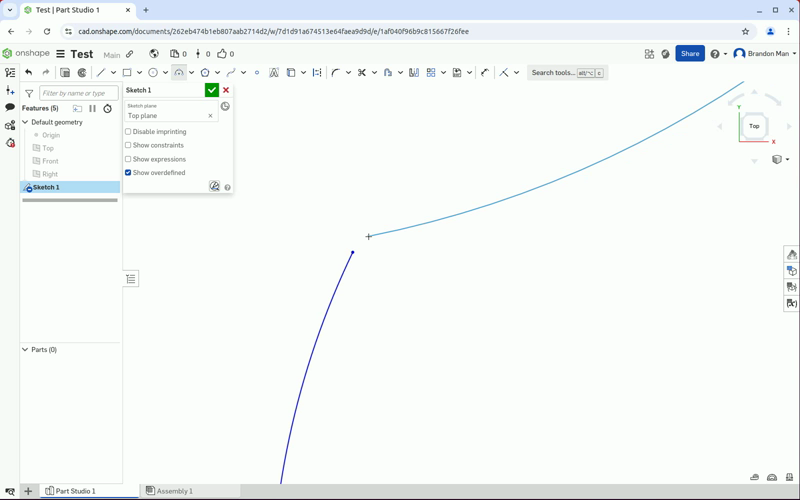
scroll(-6)
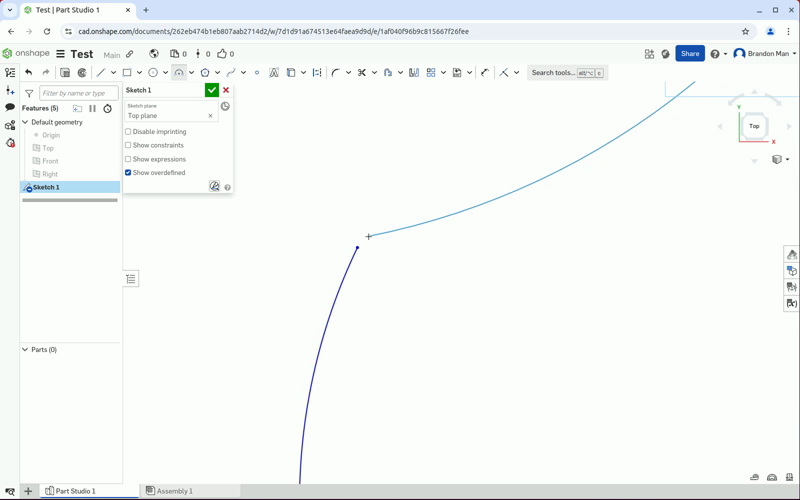
scroll(-6)
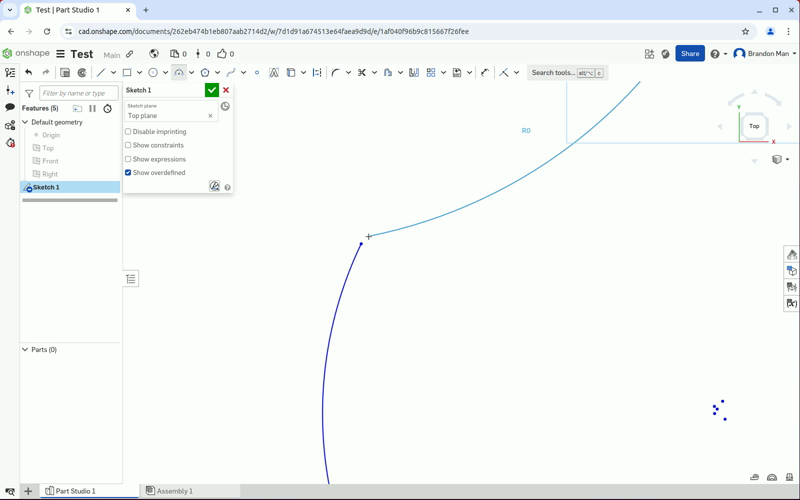
scroll(-6)
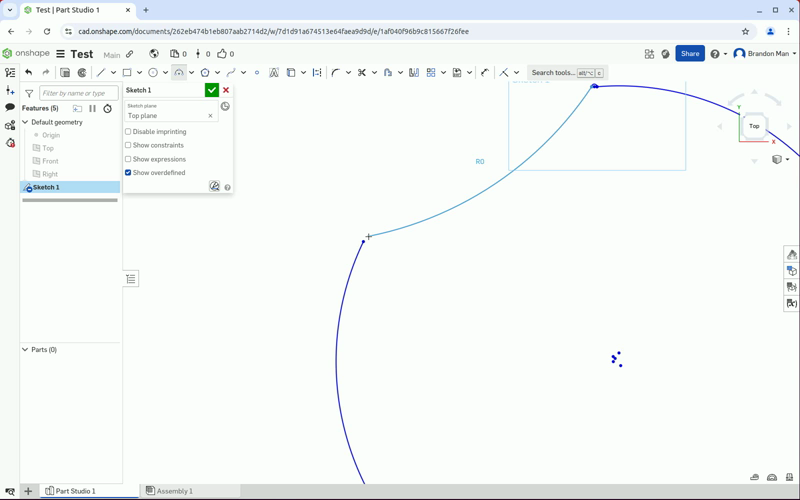
scroll(-6)
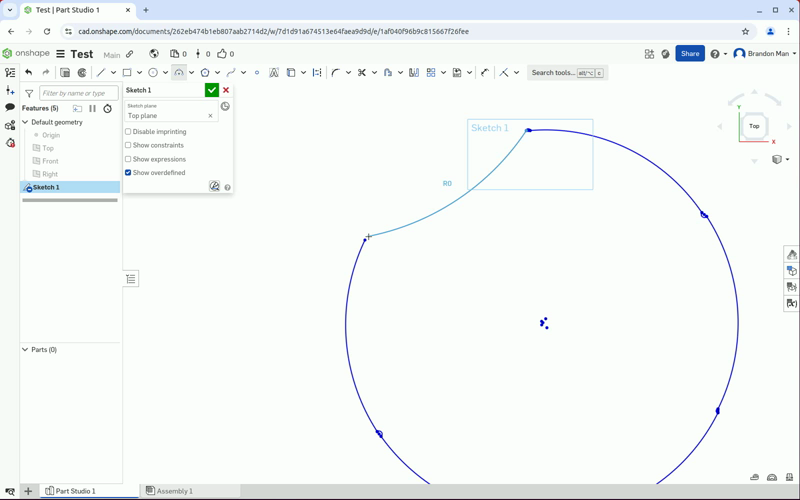
scroll(-6)
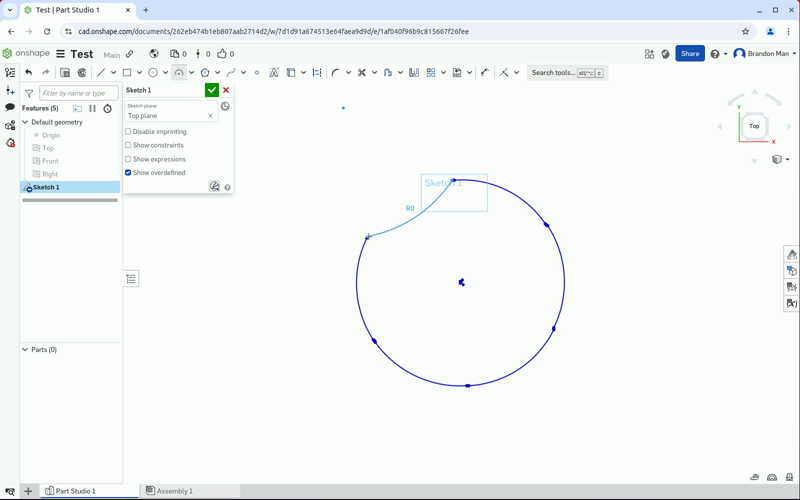
mouse_move(403, 197)
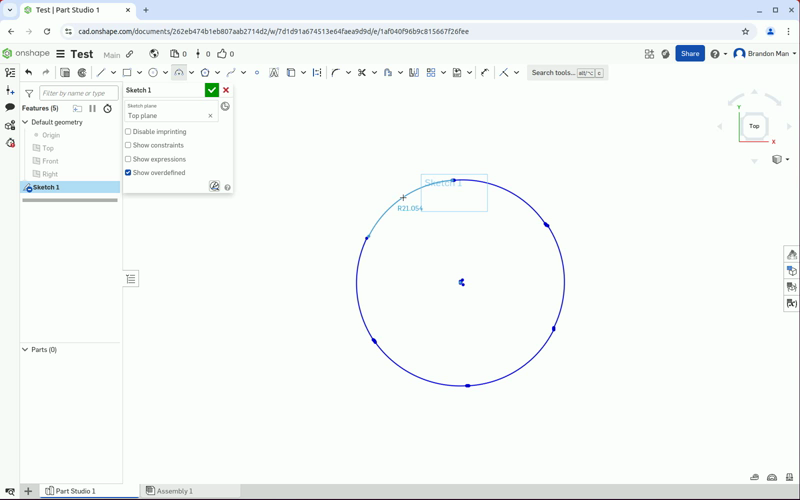
click(403, 197)
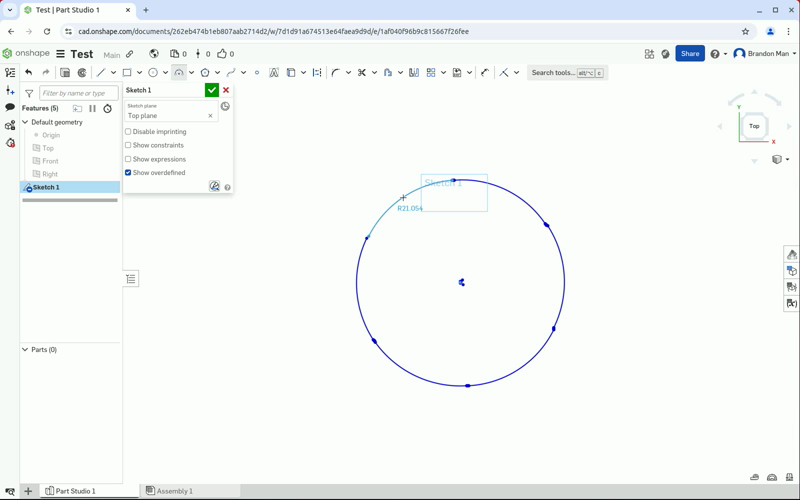
key_up(shift)
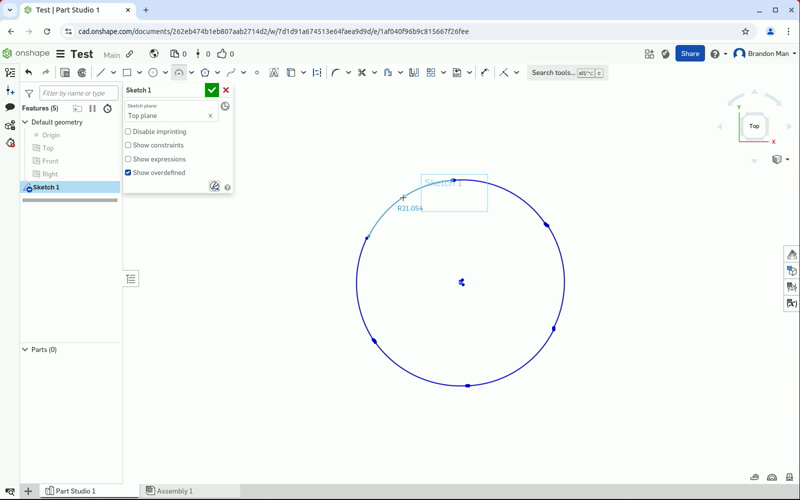
mouse_move(368, 236)
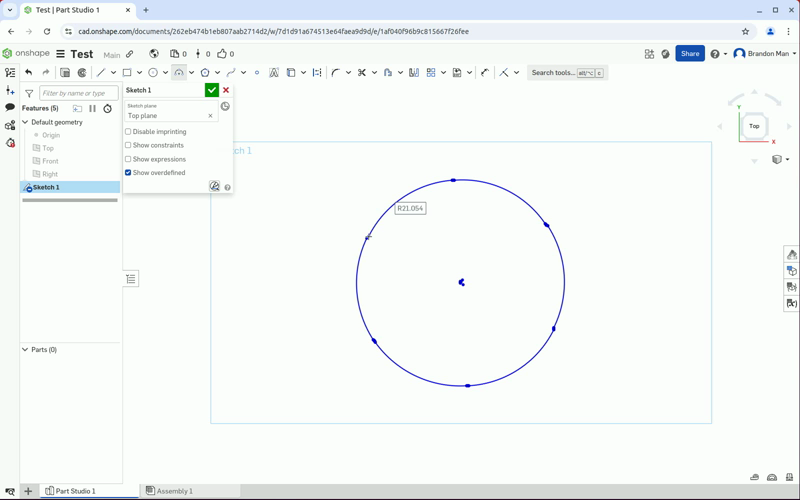
scroll(6)
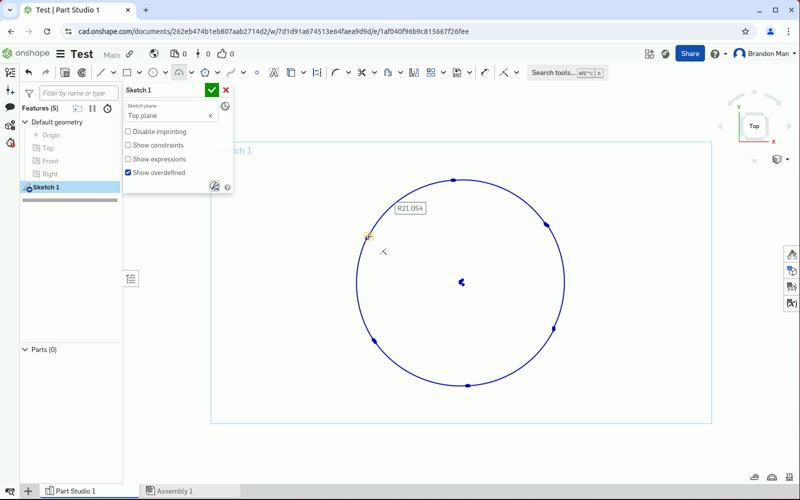
scroll(6)
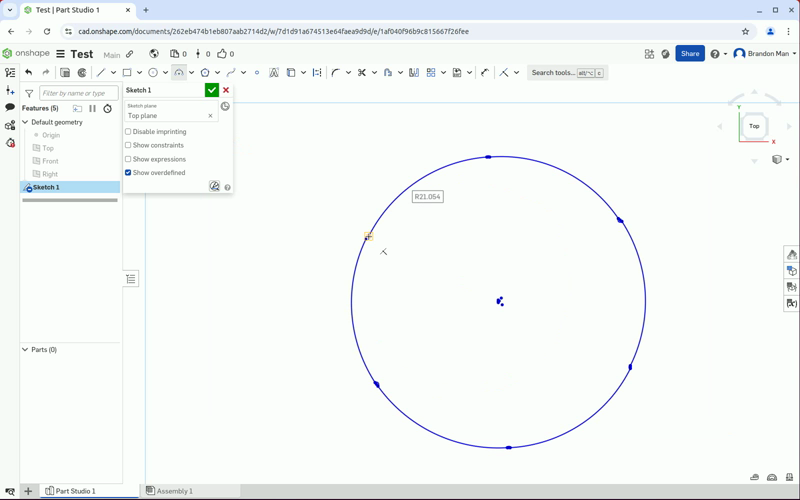
scroll(6)
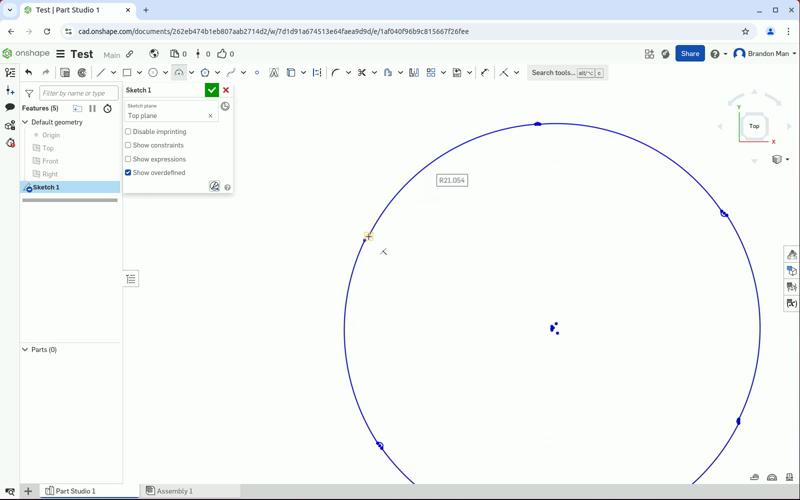
scroll(6)
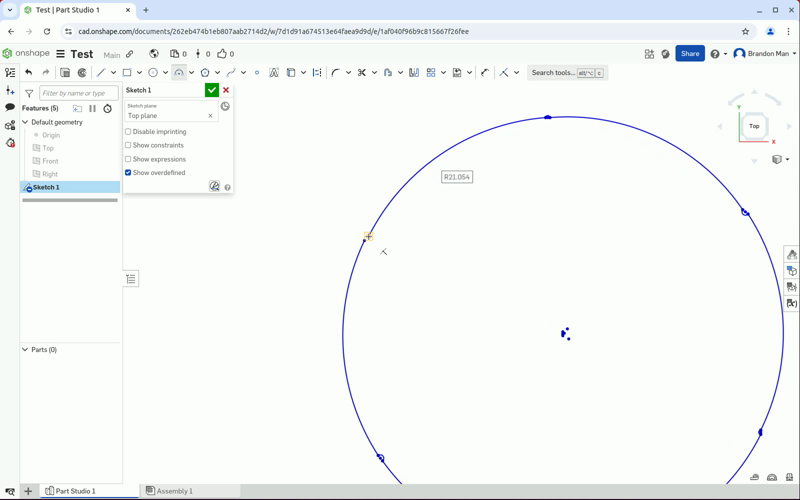
scroll(6)
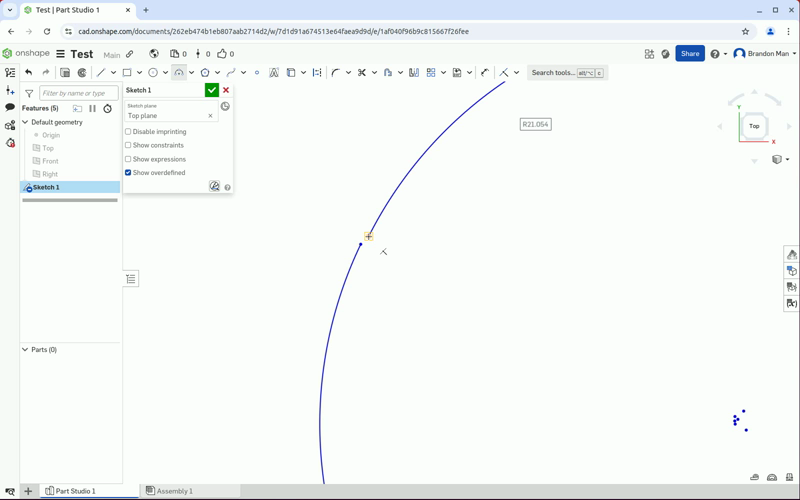
scroll(6)
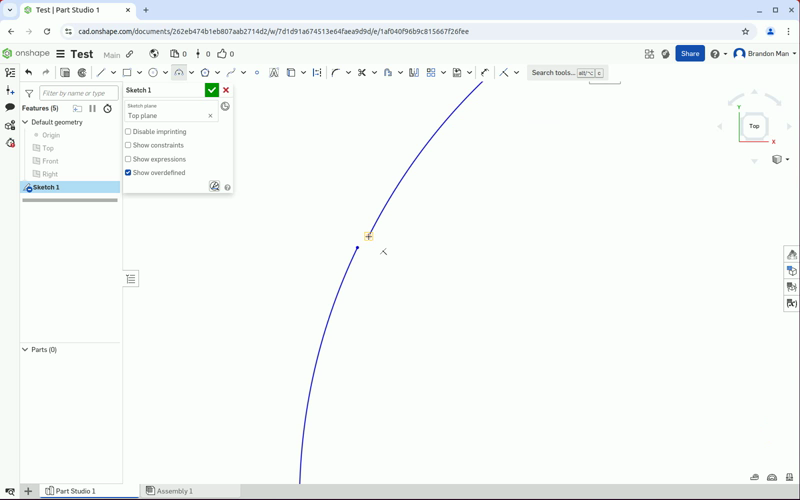
scroll(6)
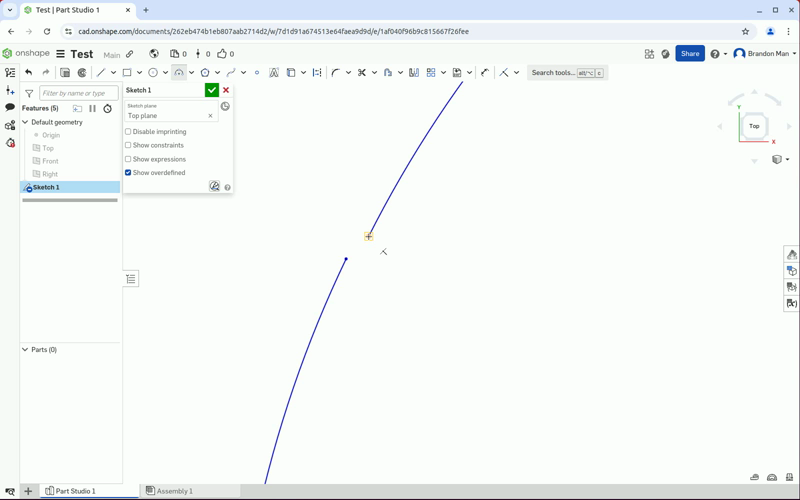
click(368, 236)
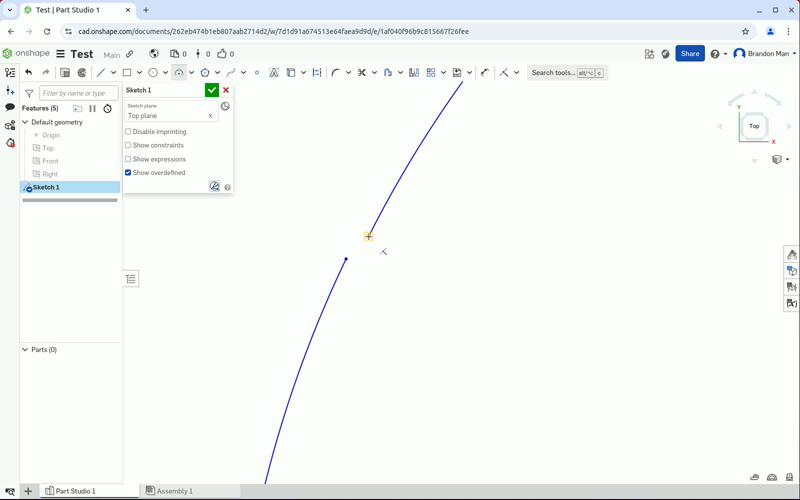
scroll(-6)
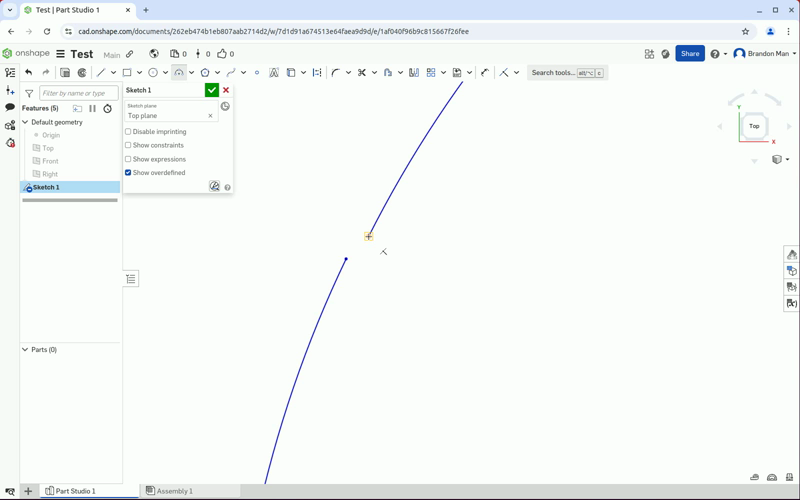
scroll(-6)
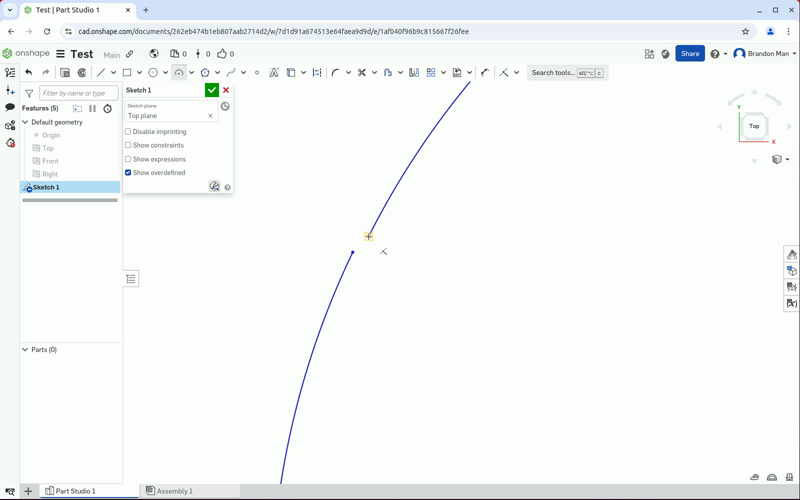
scroll(-6)
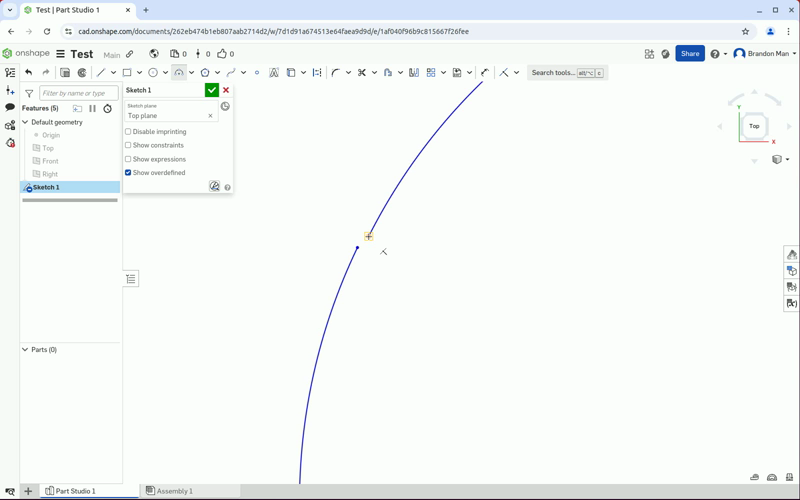
scroll(-6)
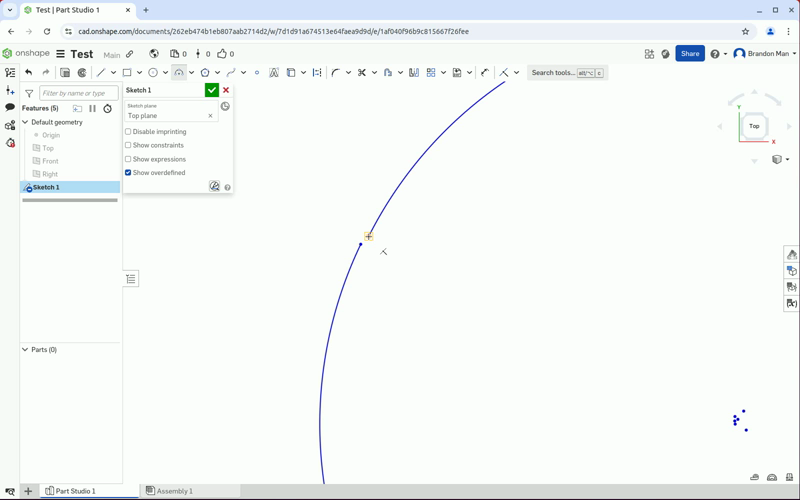
scroll(-6)
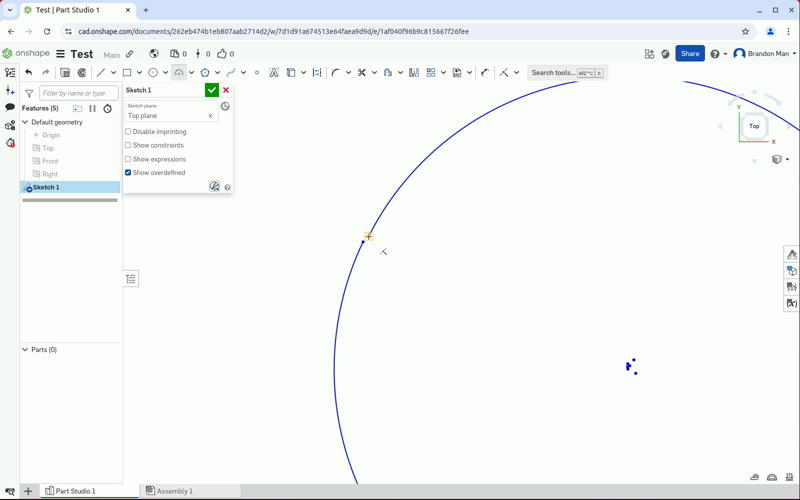
scroll(-6)
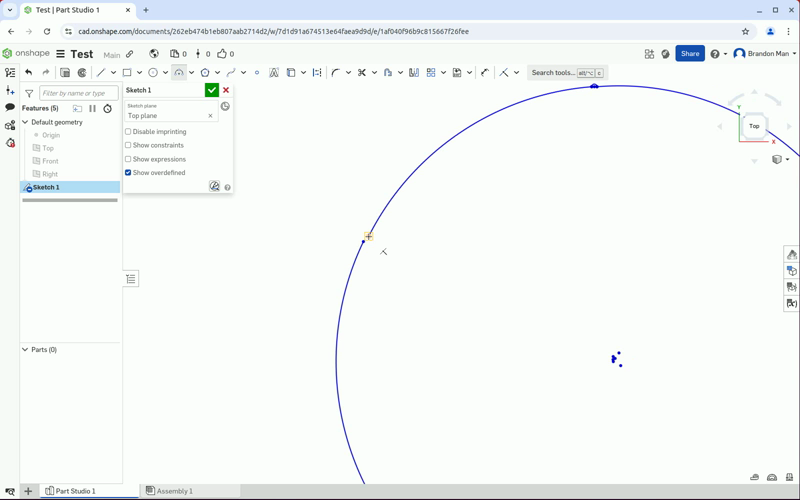
scroll(-6)
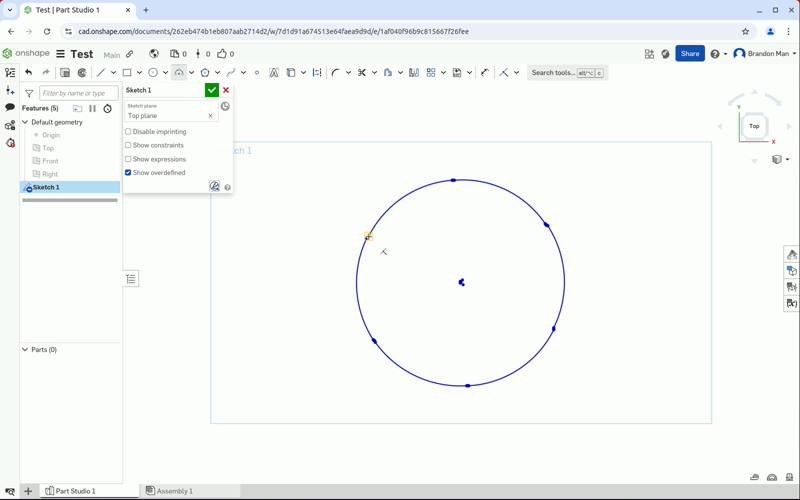
mouse_move(366, 238)
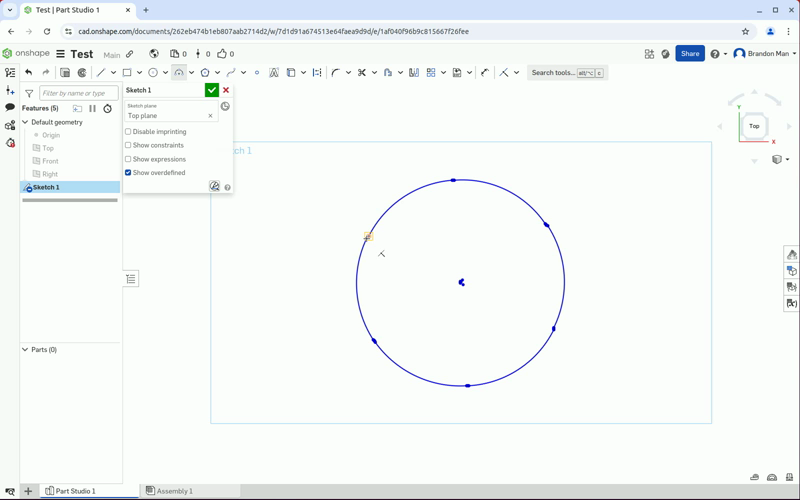
scroll(6)
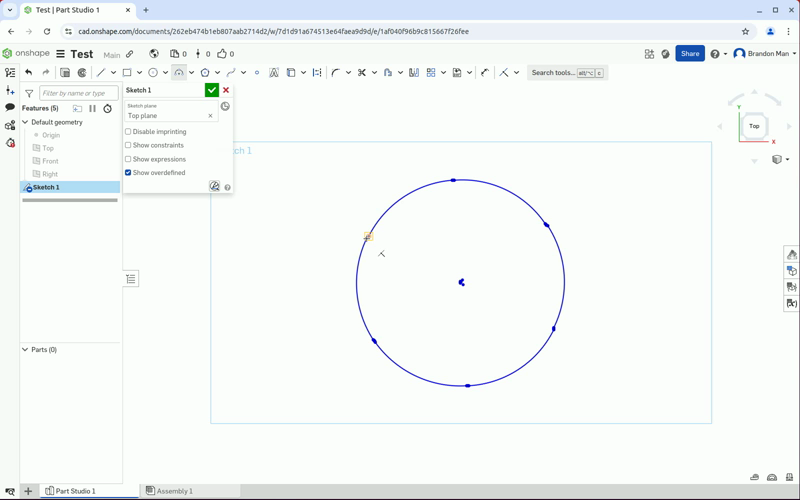
scroll(6)
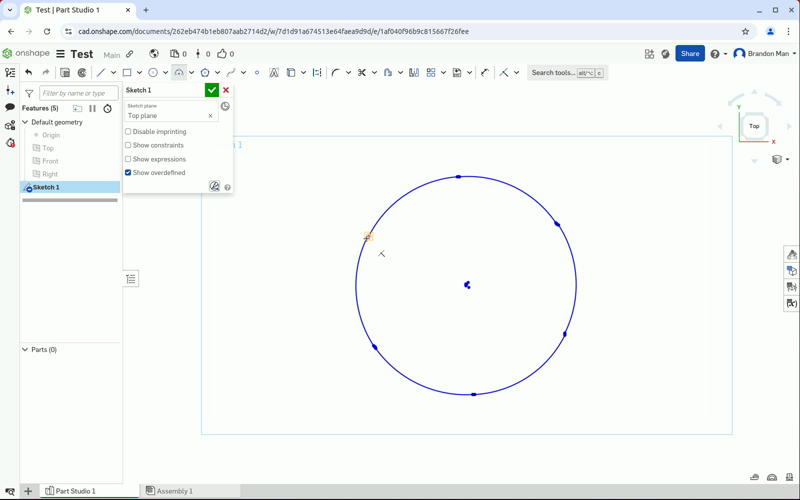
scroll(6)
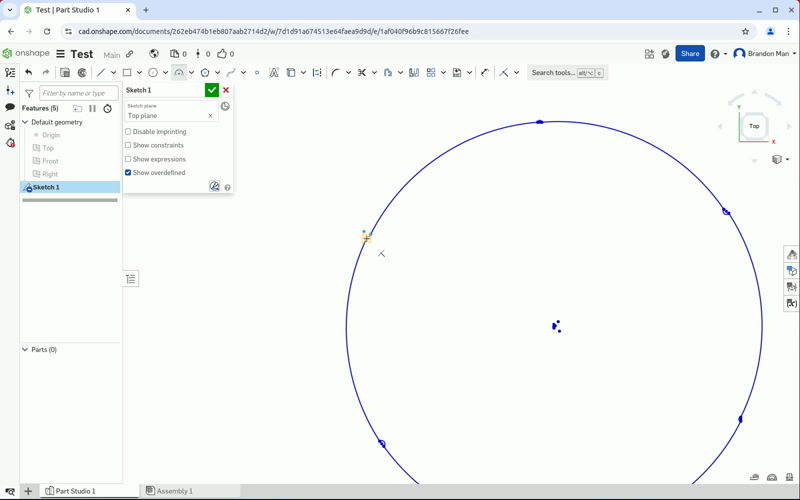
scroll(6)
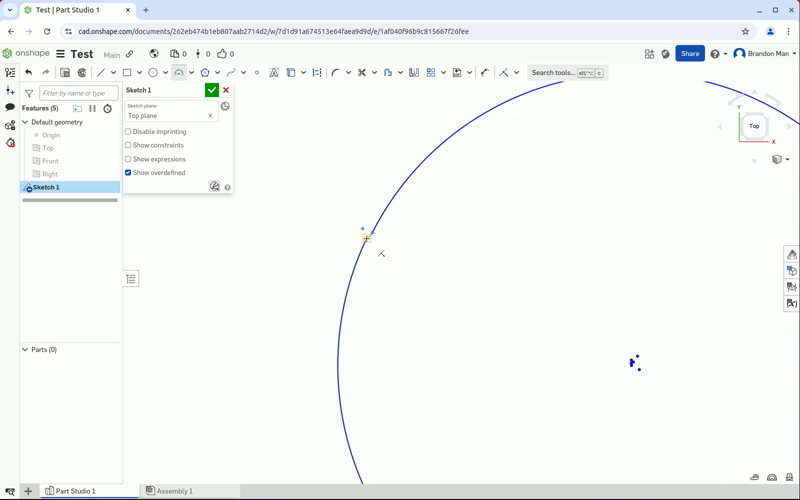
scroll(6)
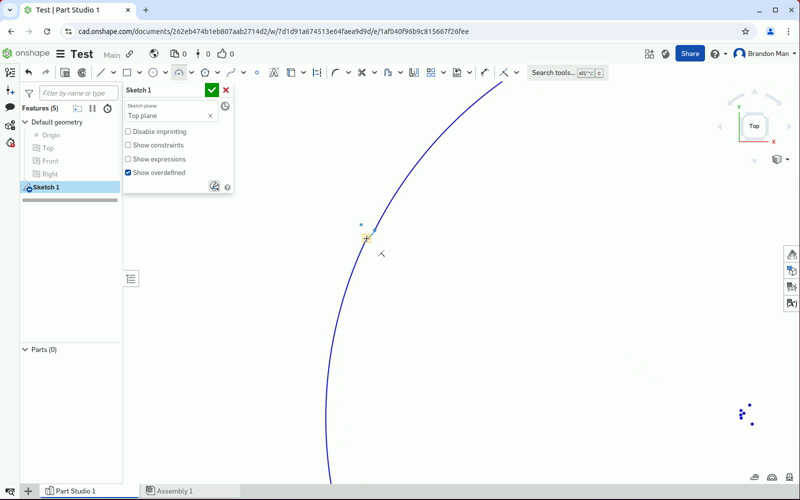
scroll(6)
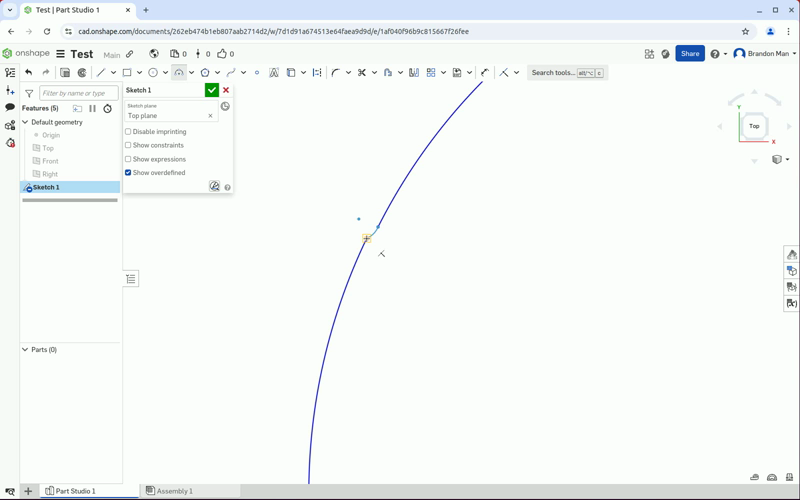
scroll(6)
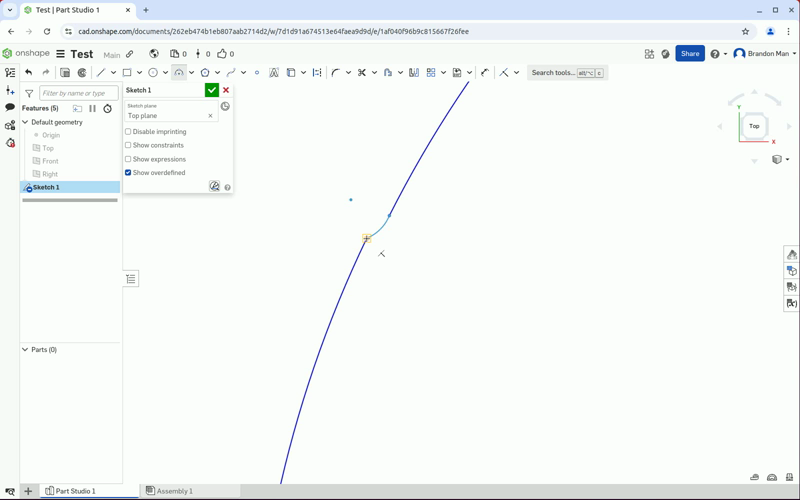
click(366, 238)
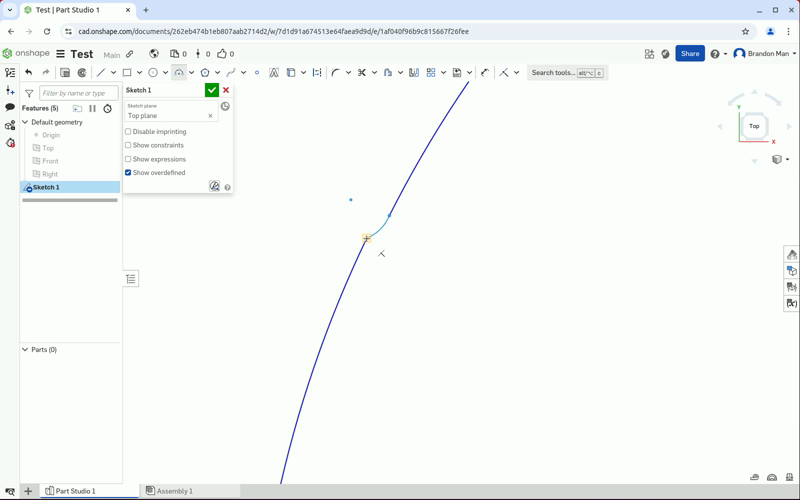
scroll(-6)
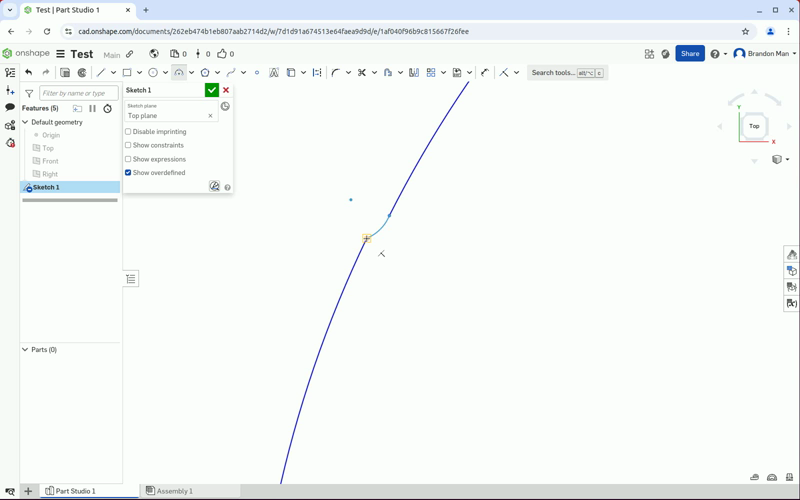
scroll(-6)
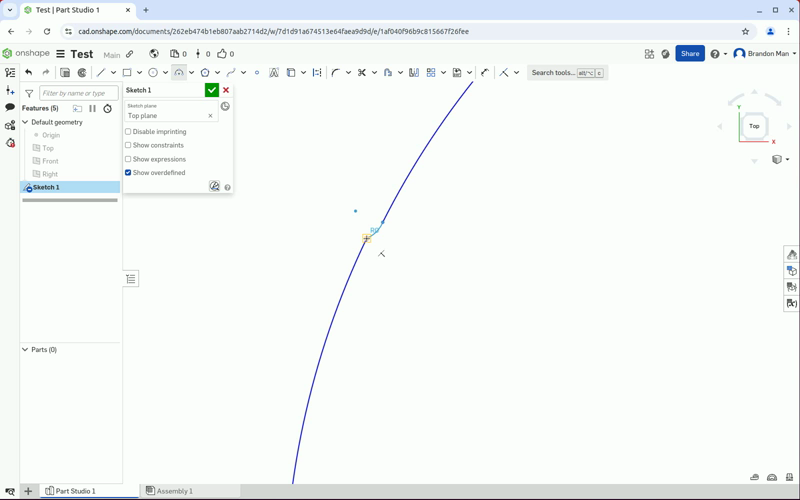
scroll(-6)
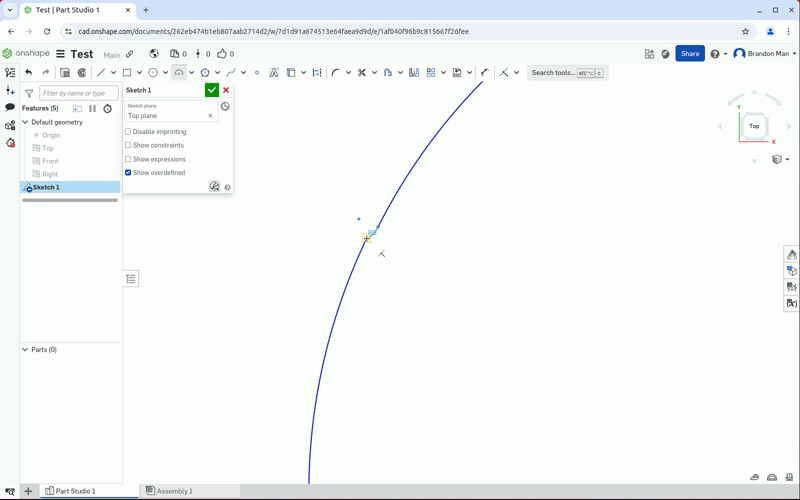
scroll(-6)
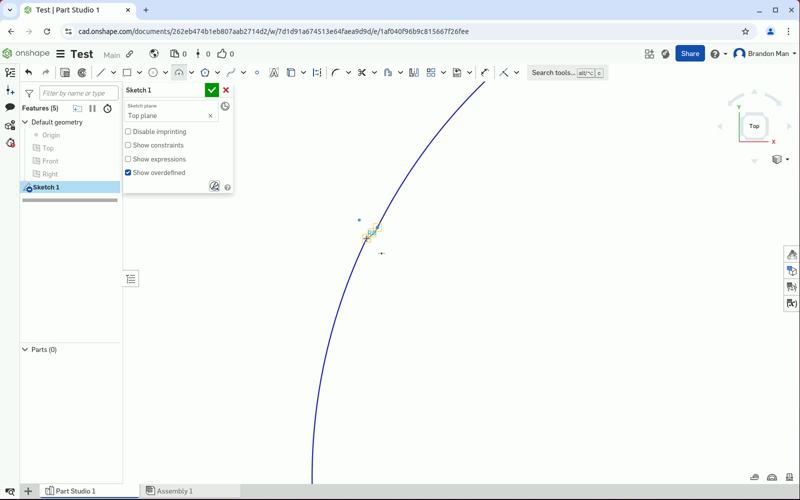
scroll(-6)
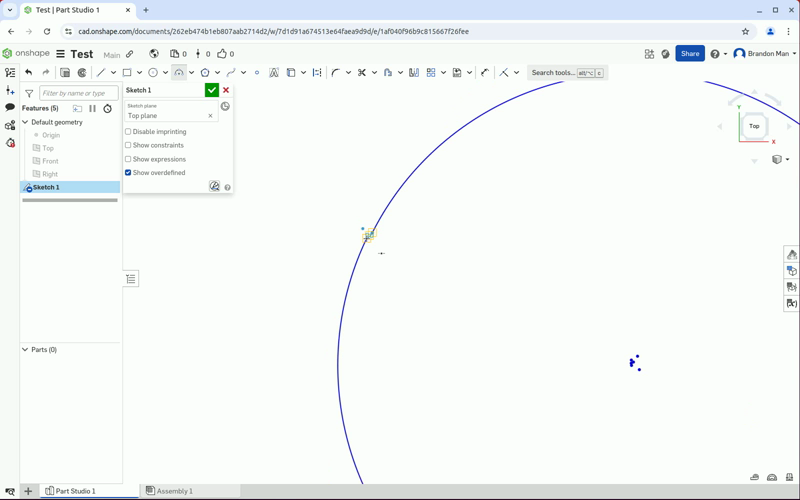
scroll(-6)
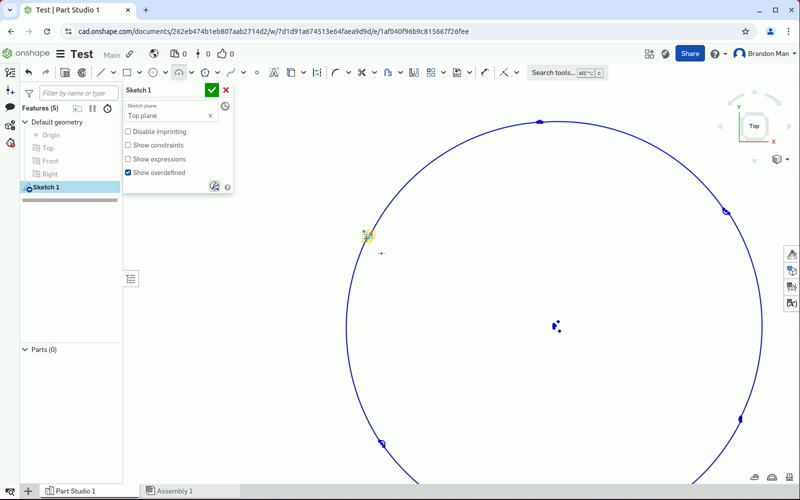
scroll(-6)
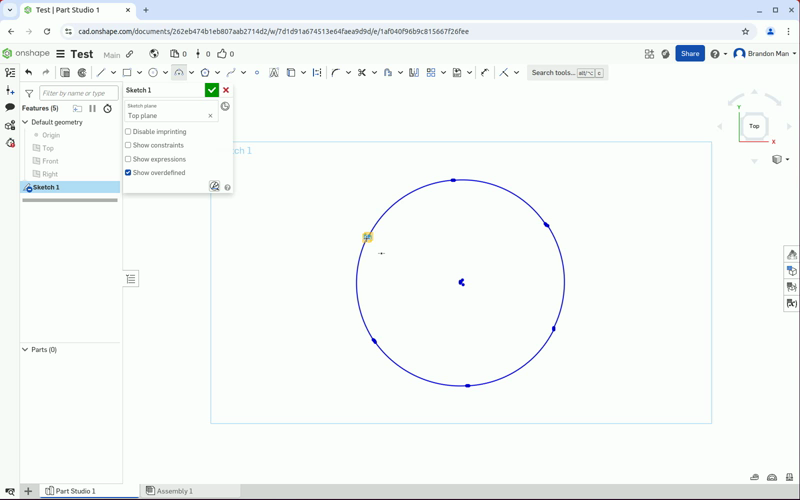
key_down(shift)
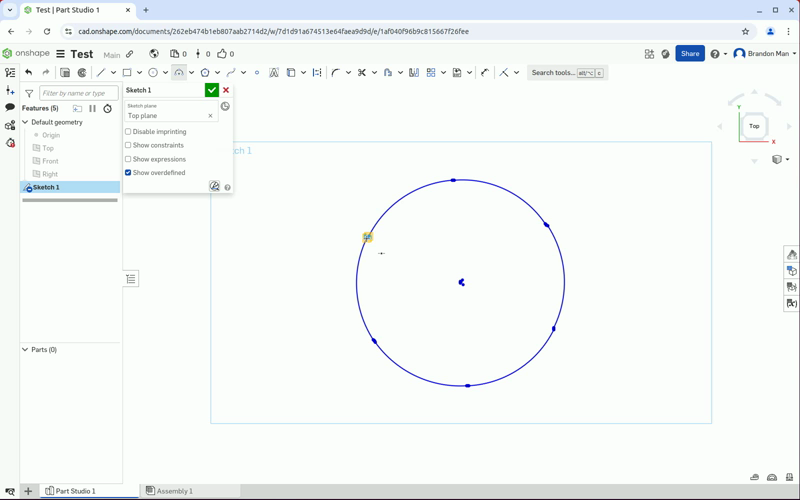
mouse_move(368, 238)
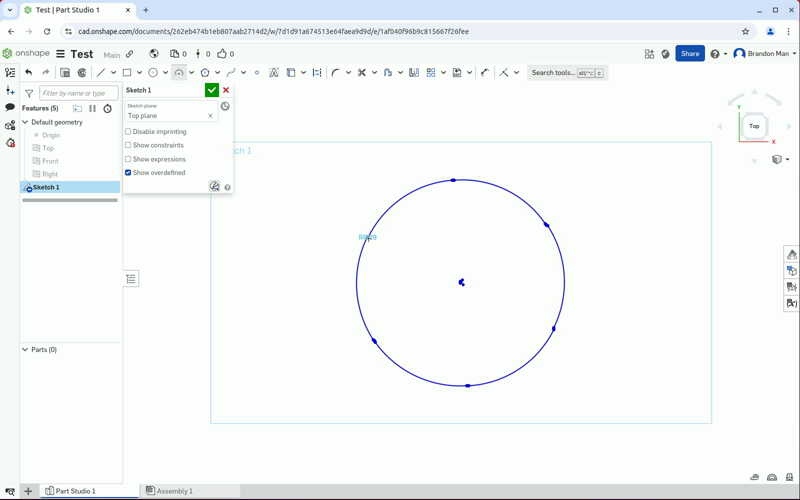
scroll(6)
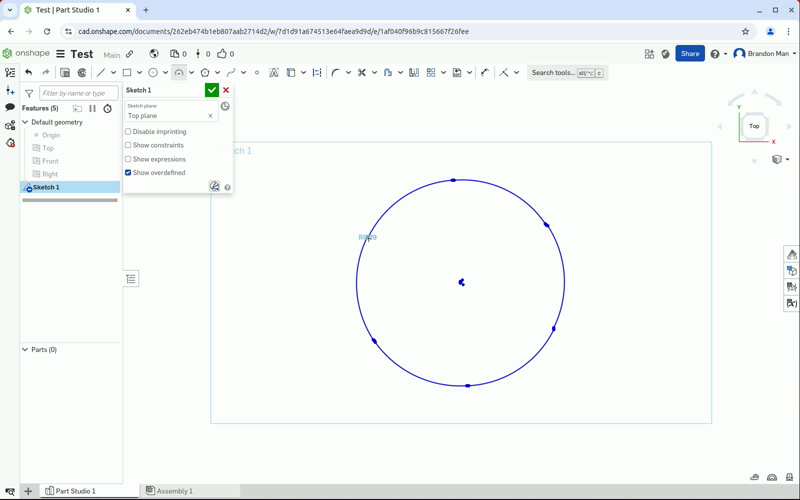
scroll(6)
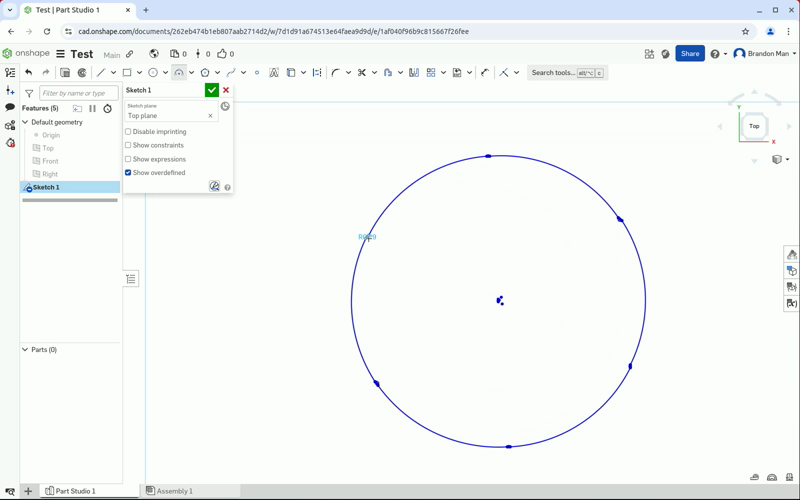
scroll(6)
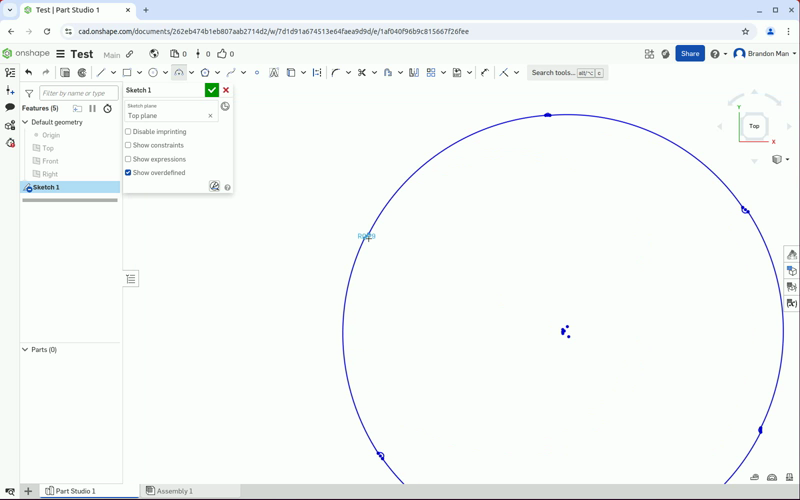
scroll(6)
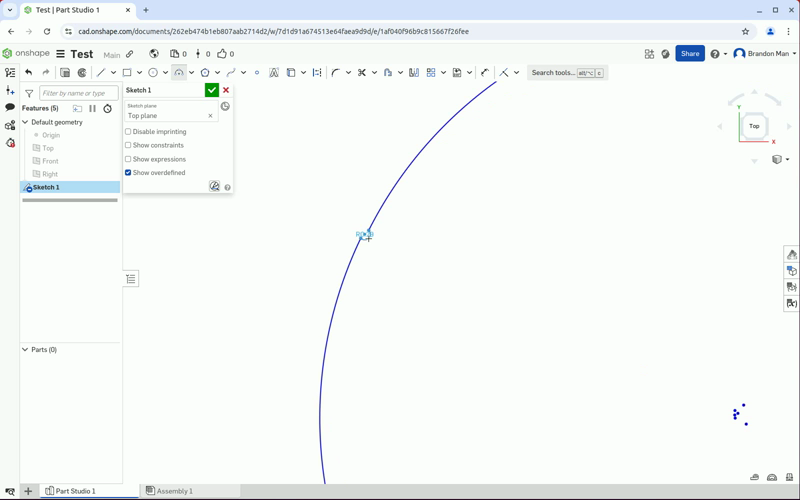
scroll(6)
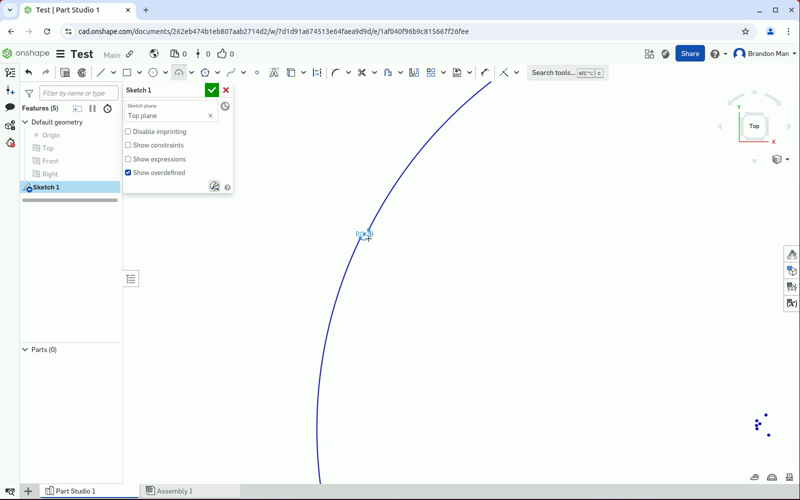
scroll(6)
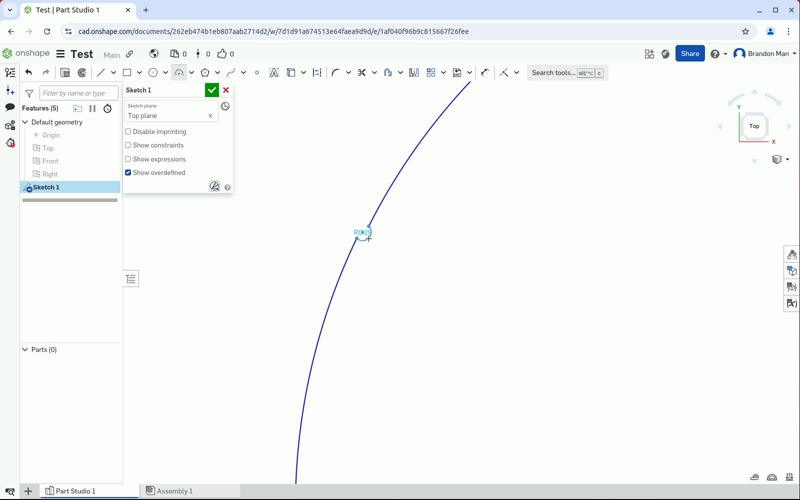
scroll(6)
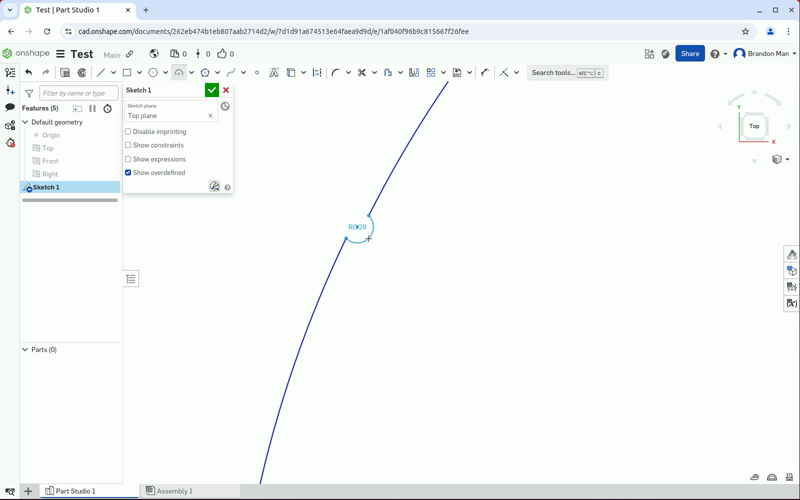
click(368, 238)
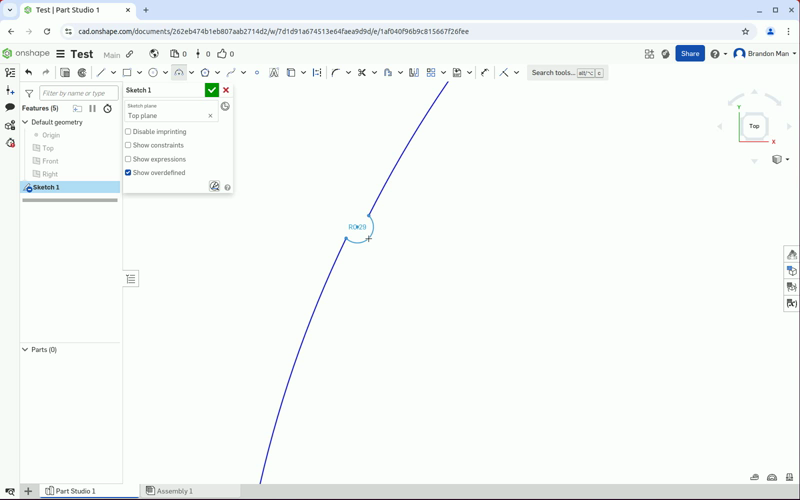
scroll(-6)
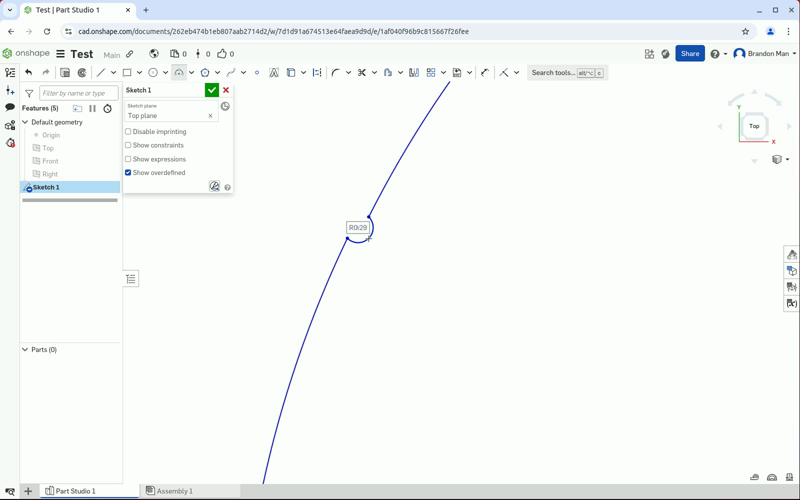
scroll(-6)
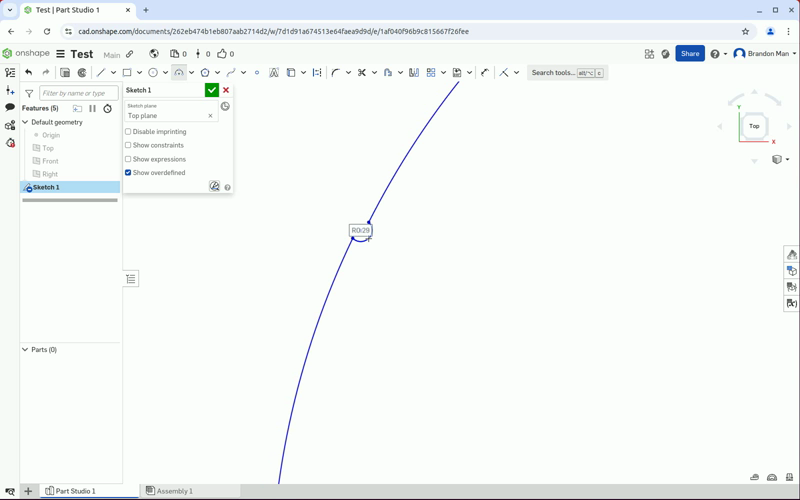
scroll(-6)
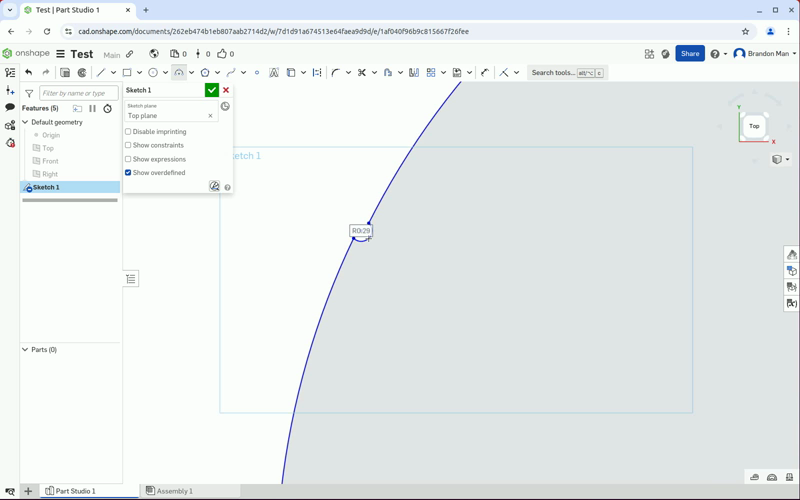
scroll(-6)
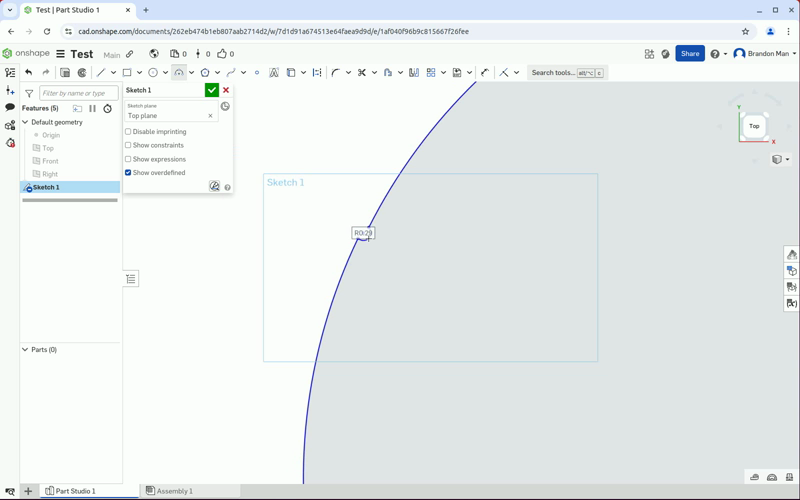
scroll(-6)
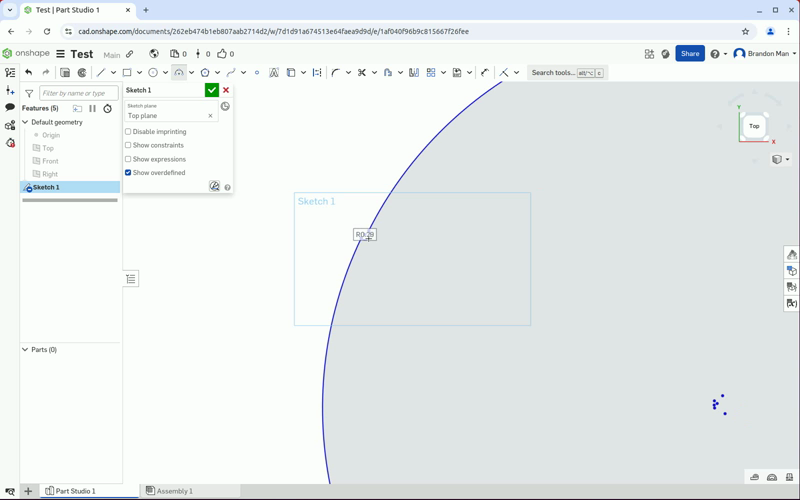
scroll(-6)
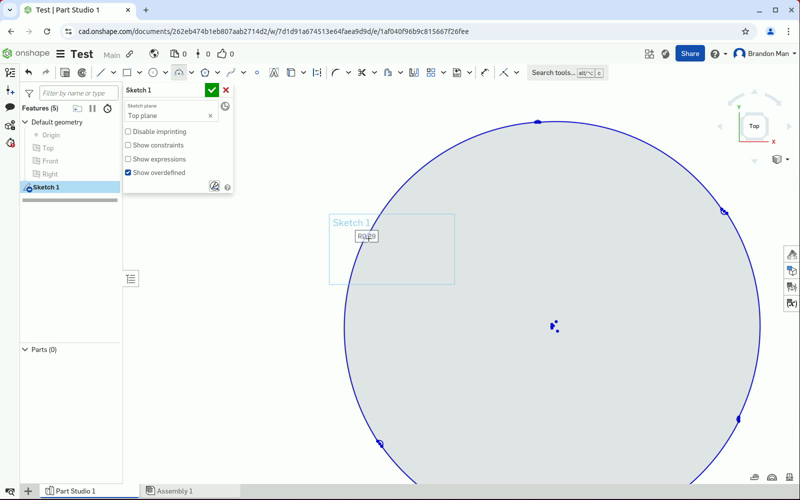
scroll(-6)
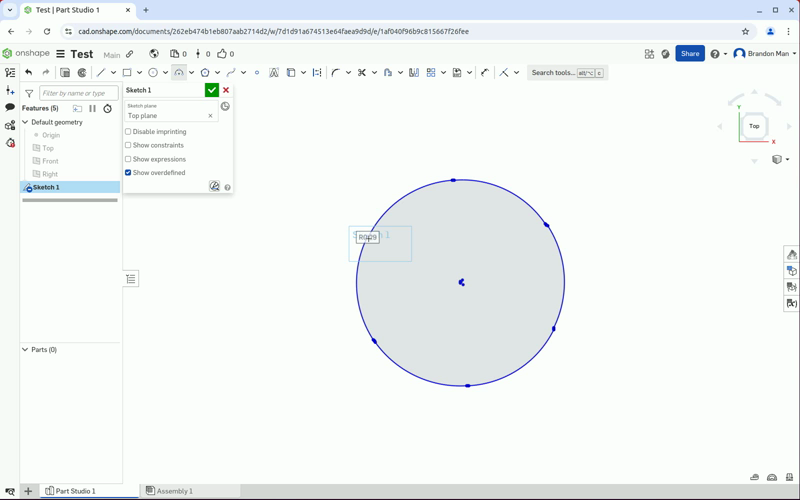
key_up(shift)
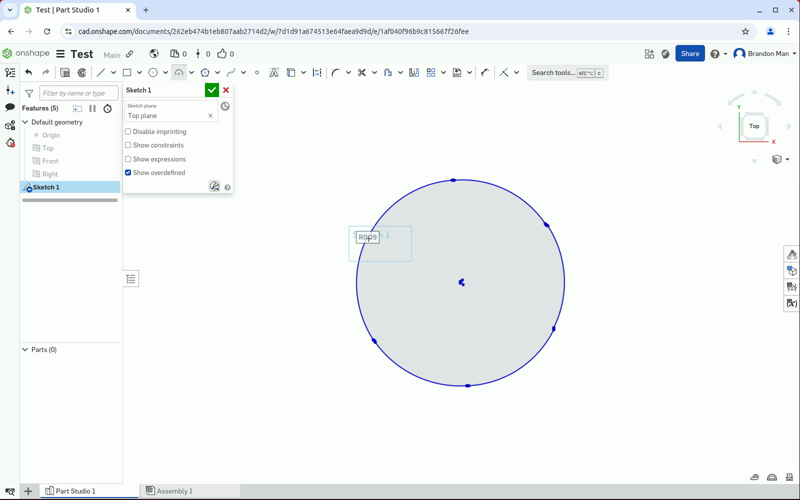
key(esc)
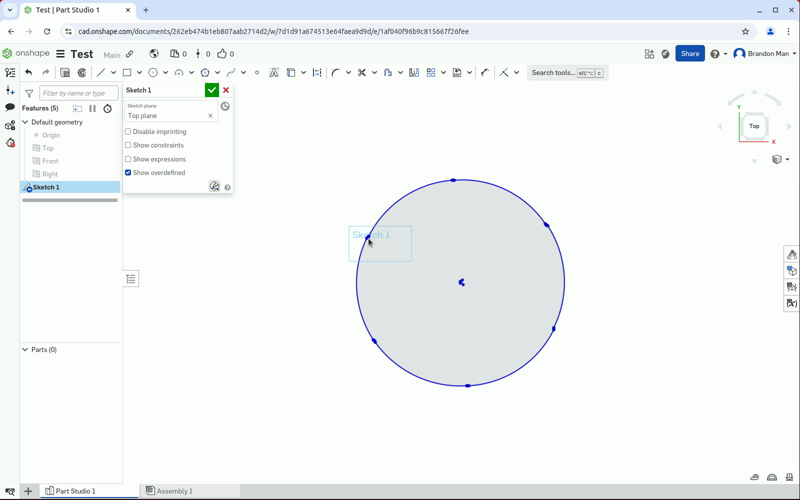
key(c)
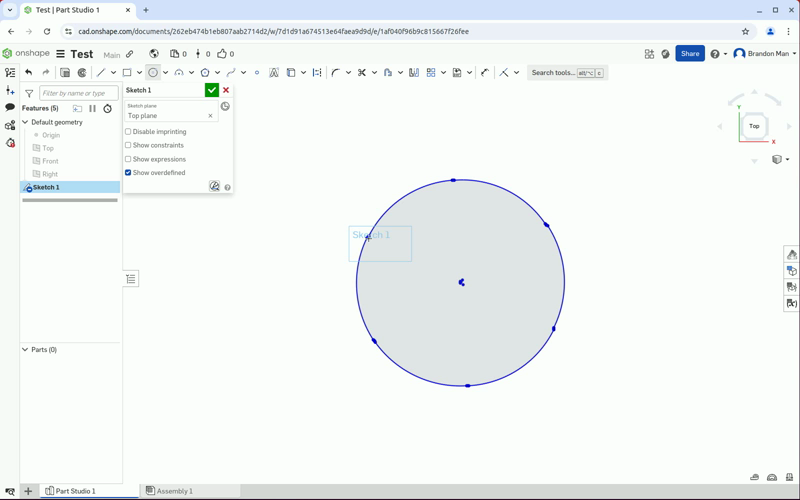
key_down(shift)
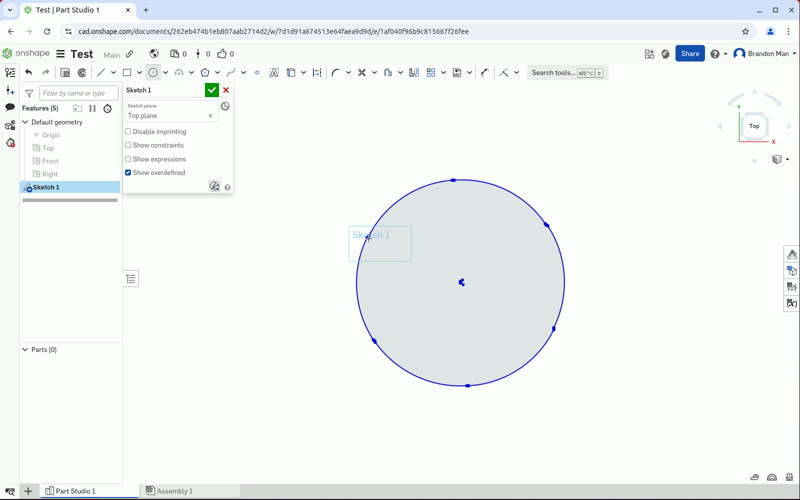
mouse_move(460, 282)
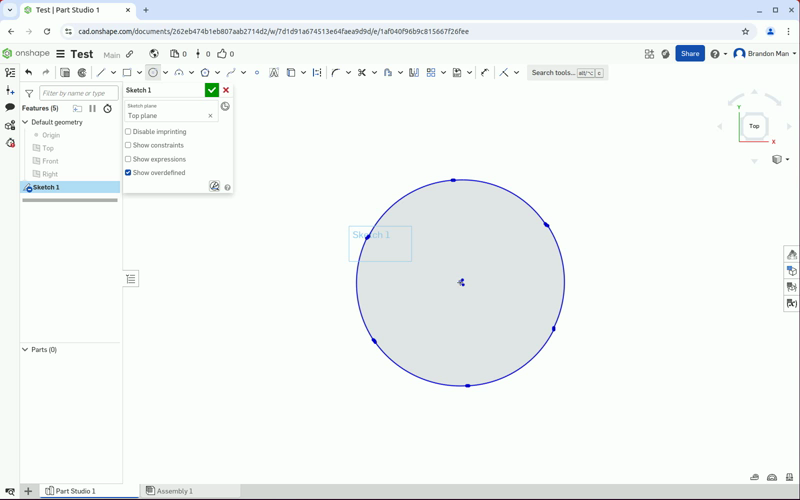
scroll(6)
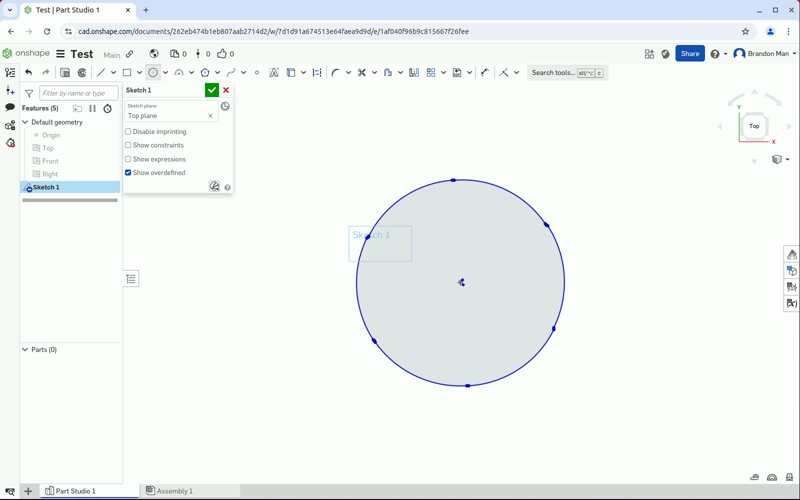
scroll(6)
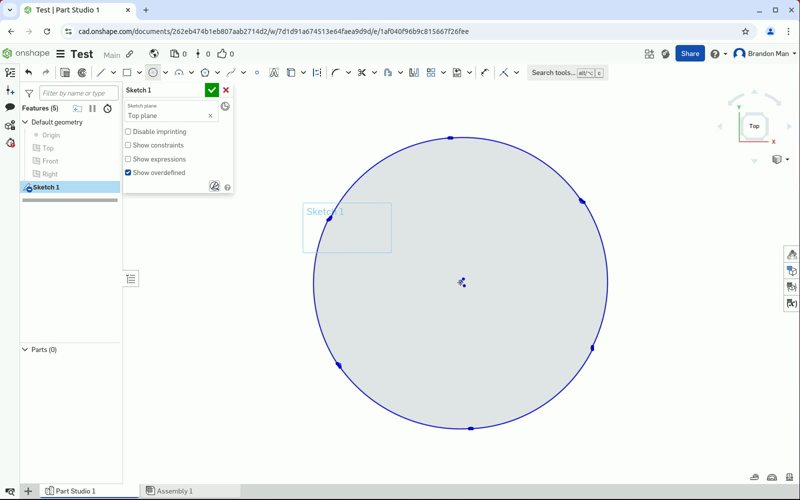
scroll(6)
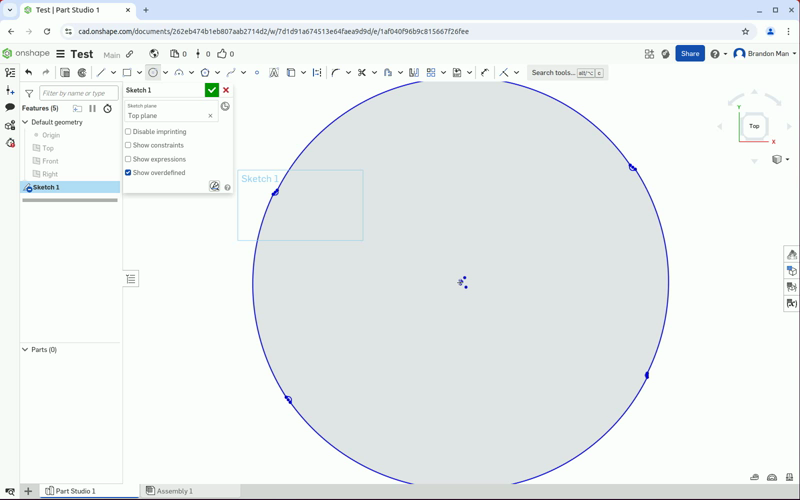
scroll(6)
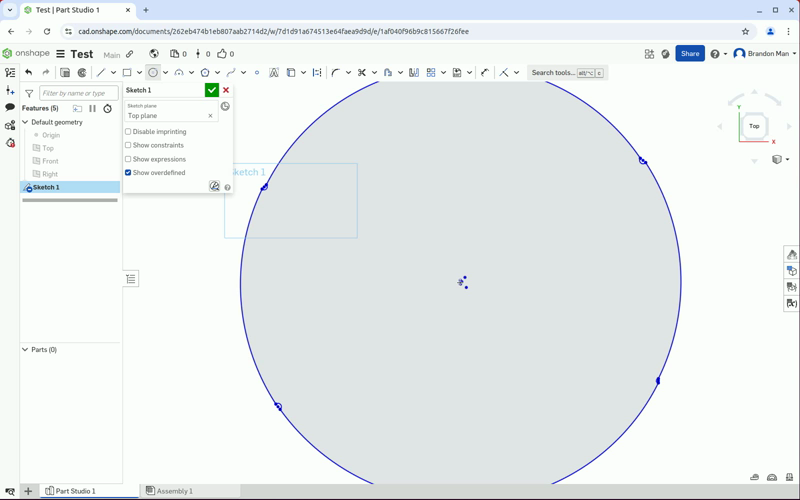
scroll(6)
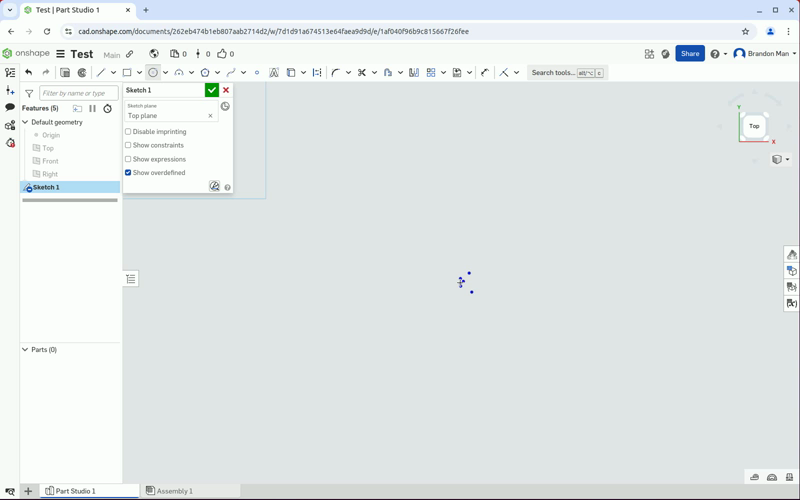
scroll(6)
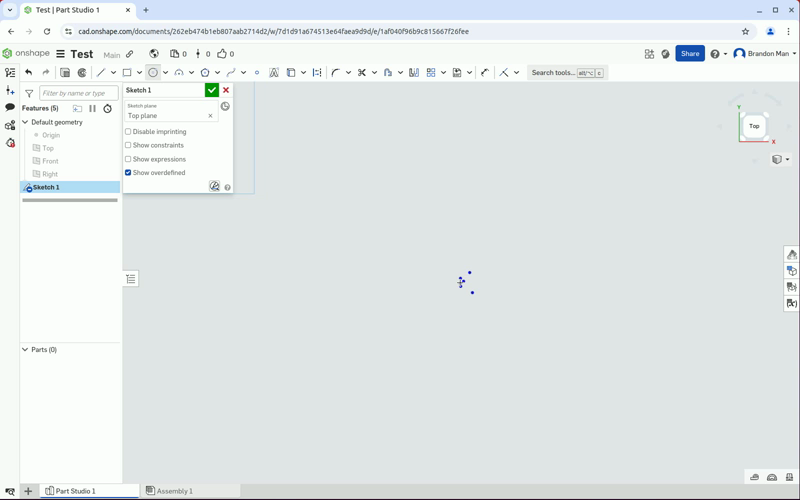
scroll(6)
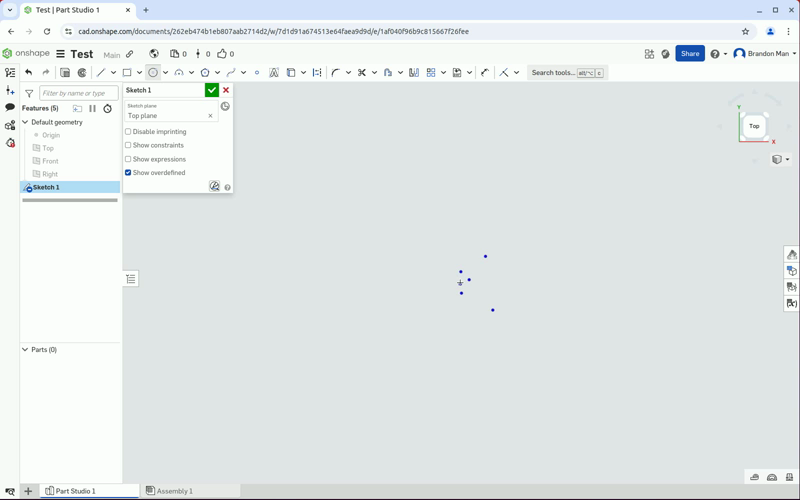
click(460, 282)
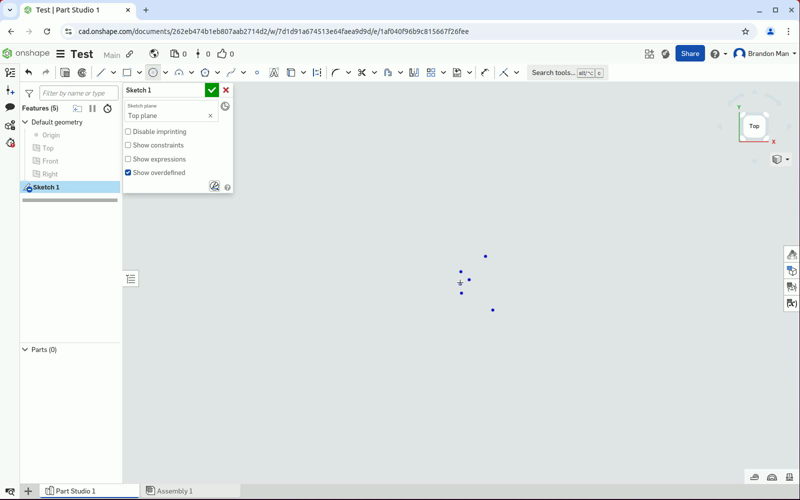
scroll(-6)
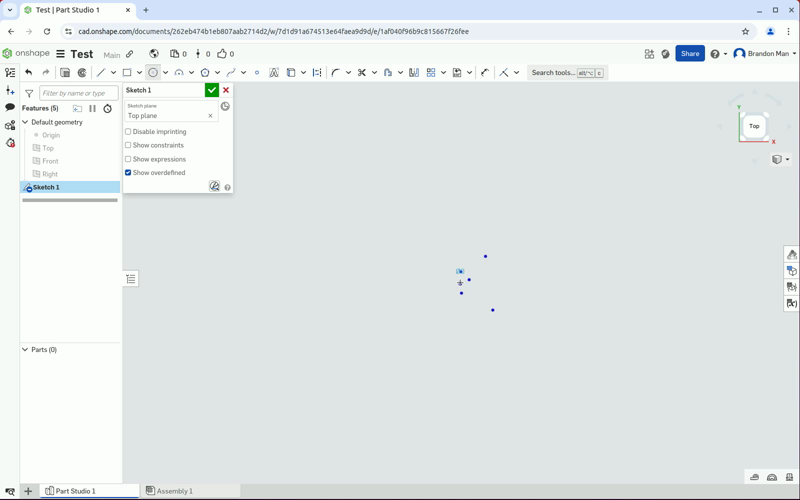
scroll(-6)
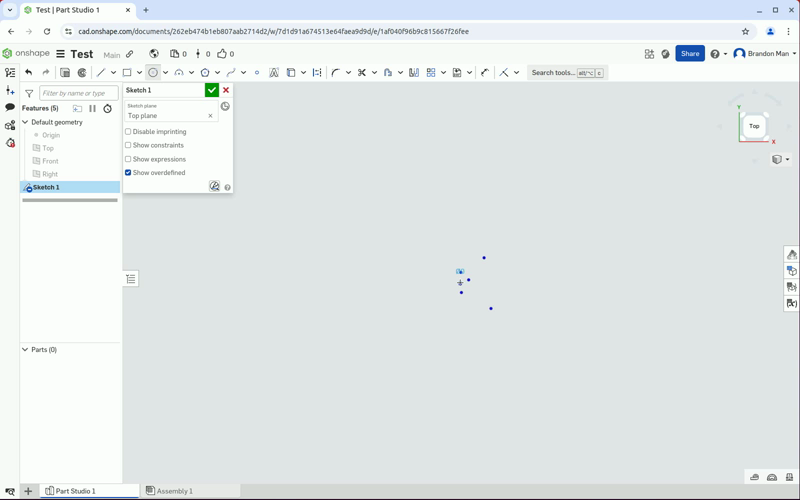
scroll(-6)
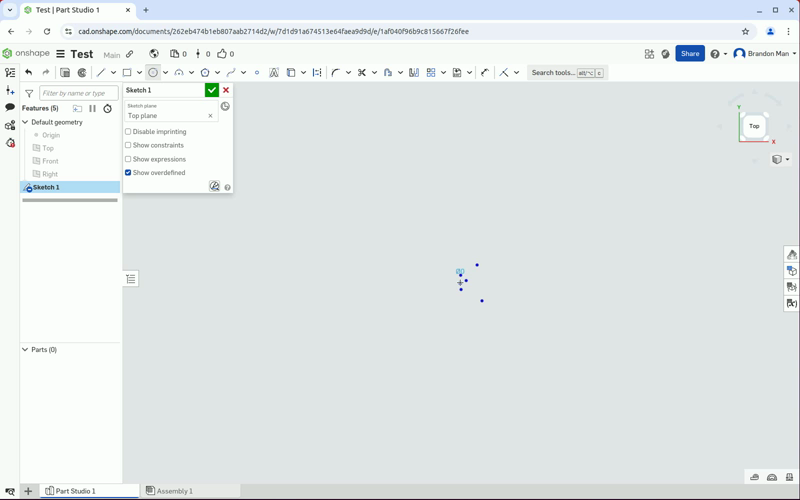
scroll(-6)
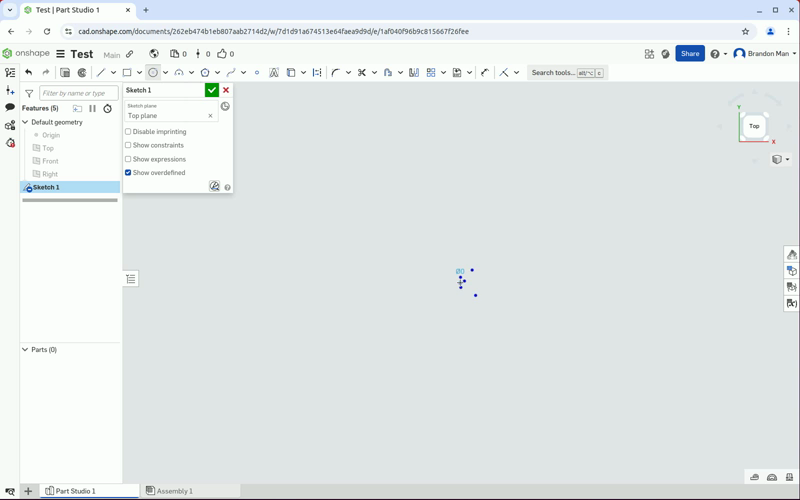
scroll(-6)
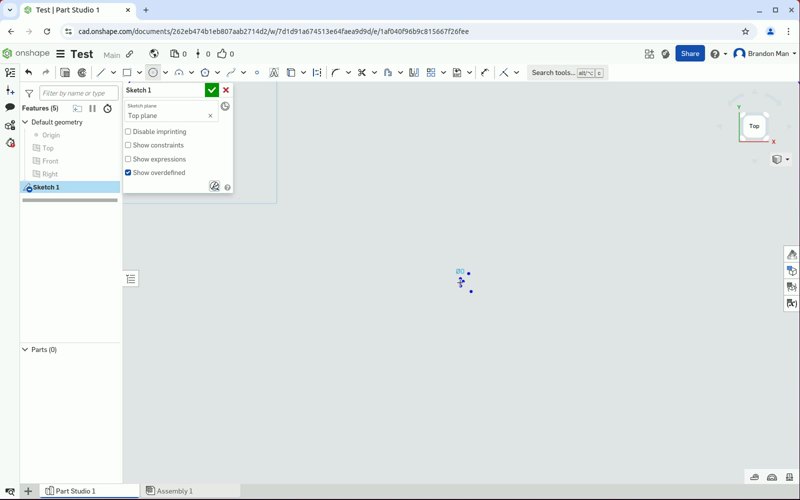
scroll(-6)
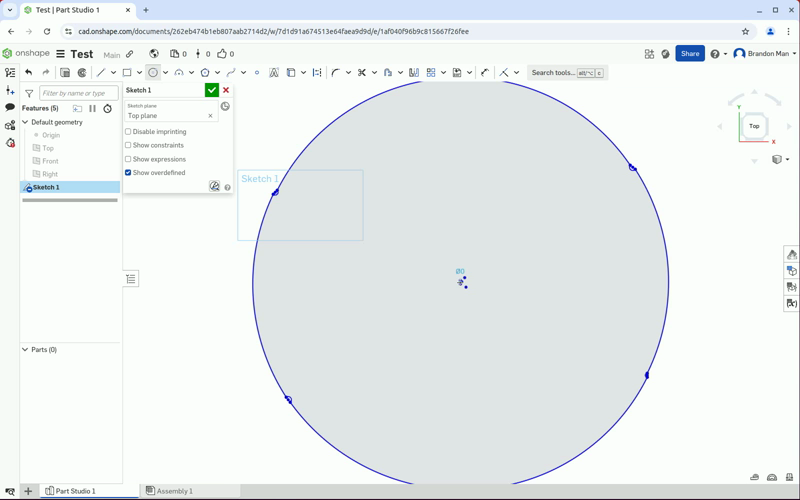
scroll(-6)
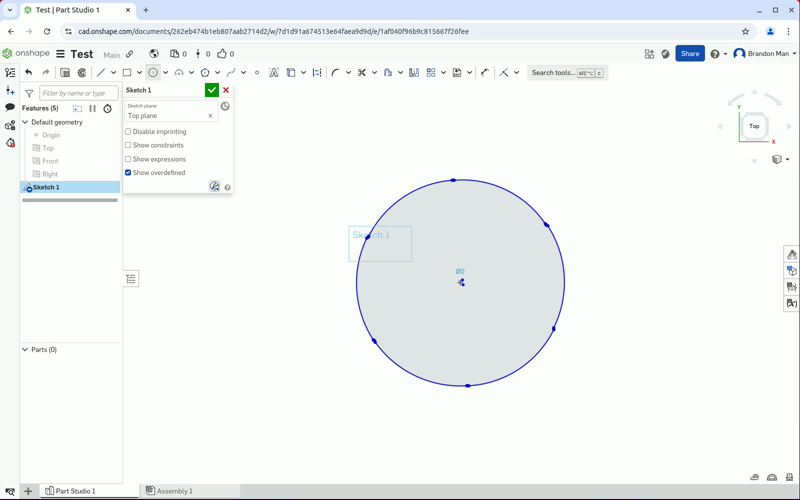
key_up(shift)
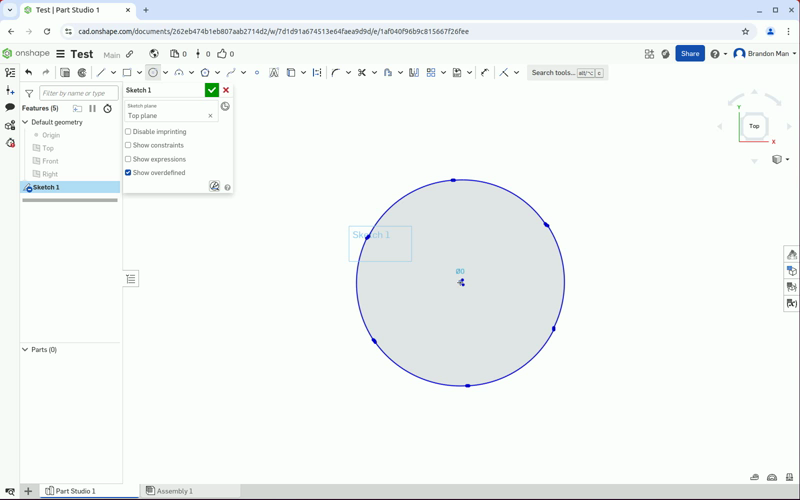
mouse_move(510, 282)
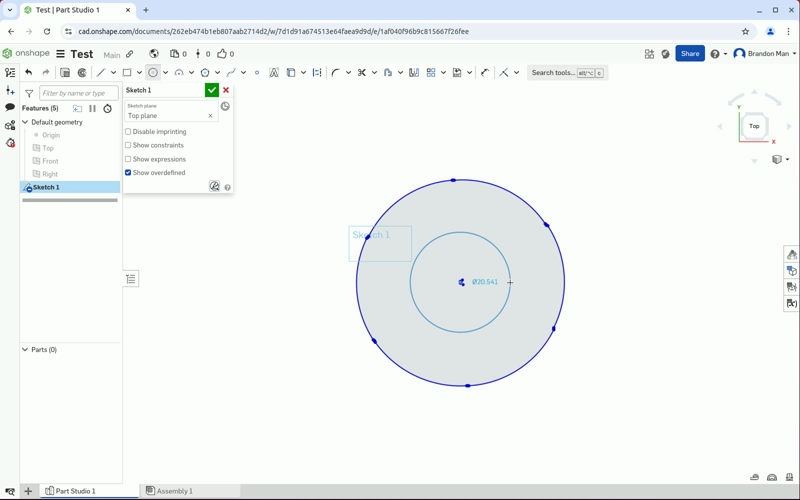
click(510, 282)
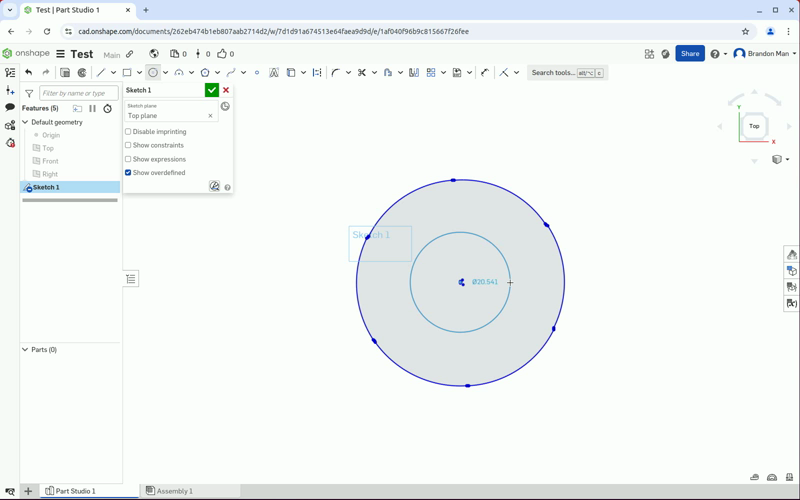
key(esc)
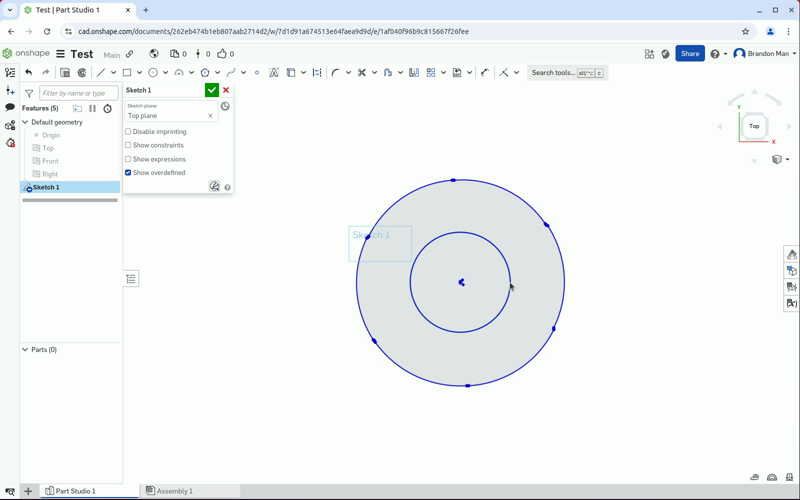
mouse_move(513, 328)
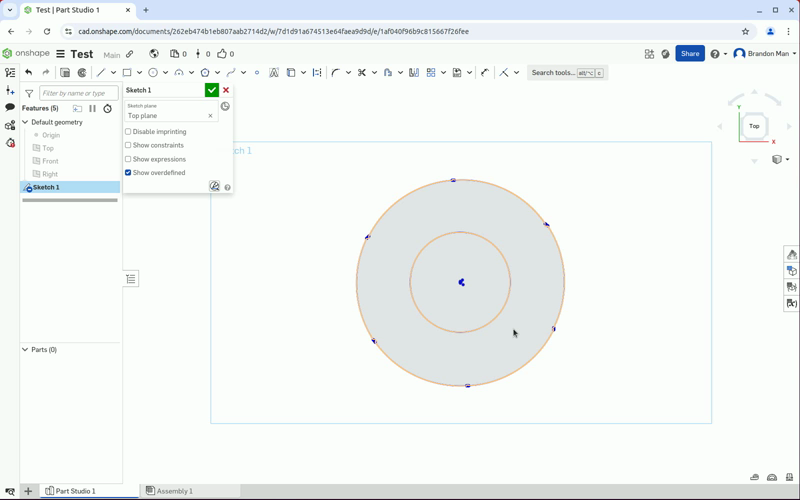
click(513, 328)
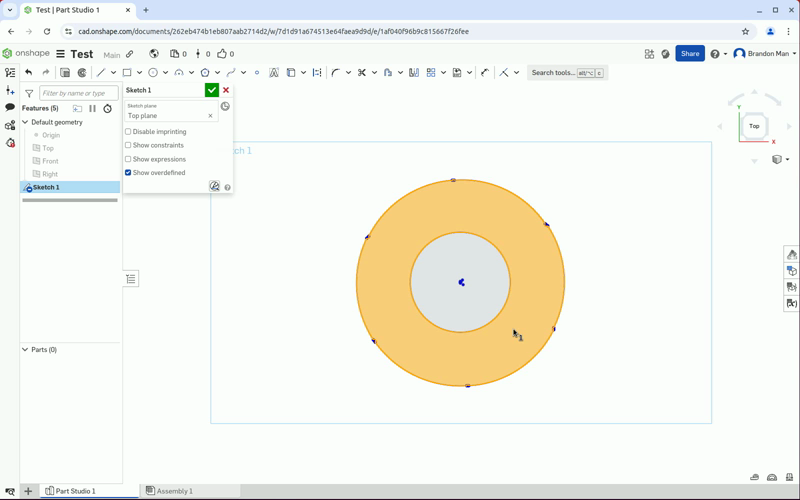
mouse_move(73, 352)
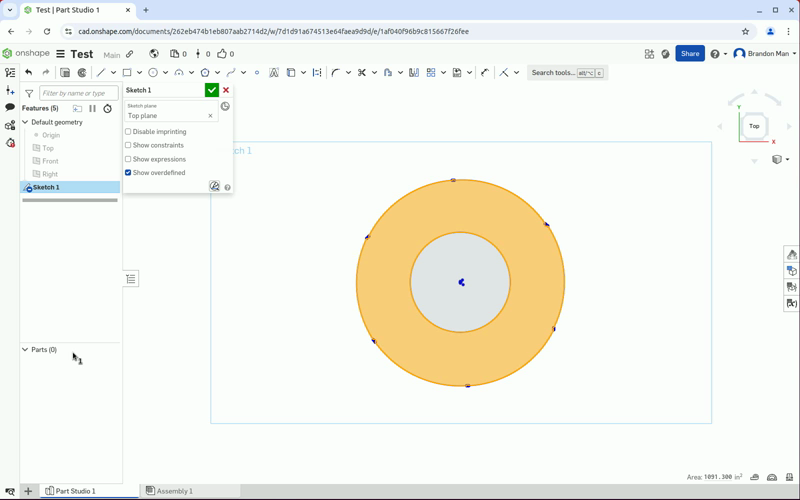
key(shift+y)
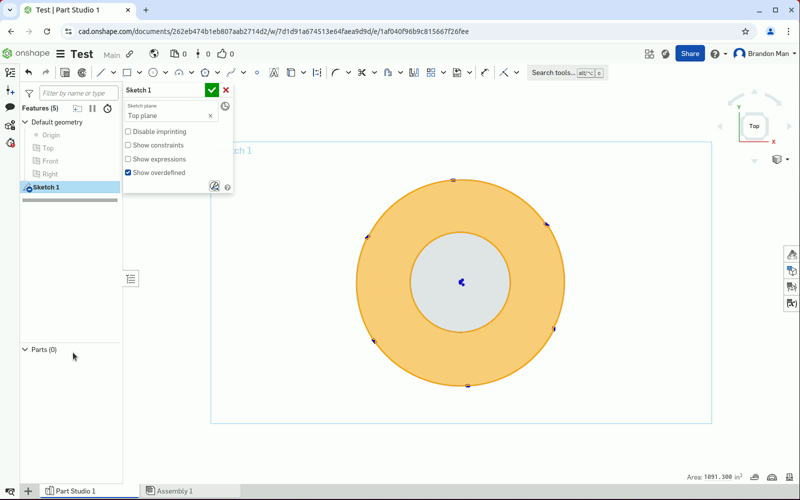
key(shift+e)
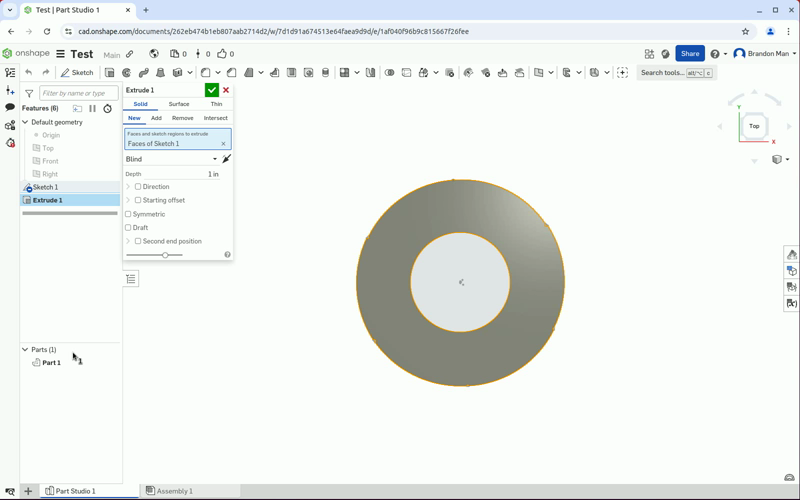
mouse_move(143, 106)
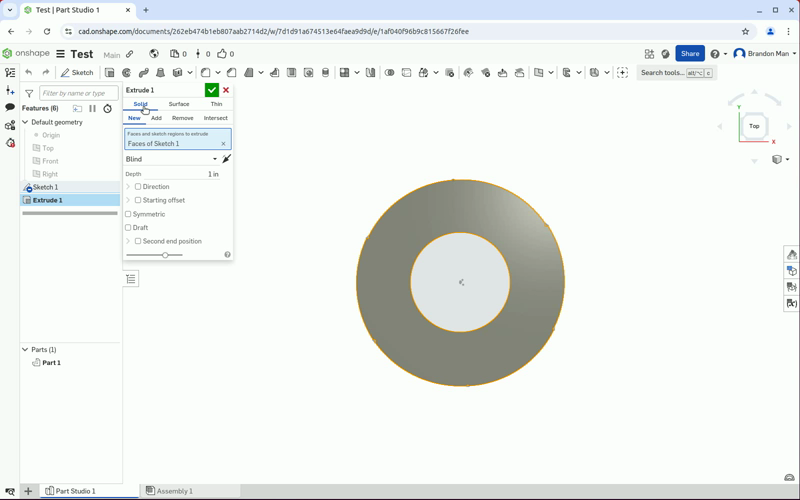
click(143, 106)
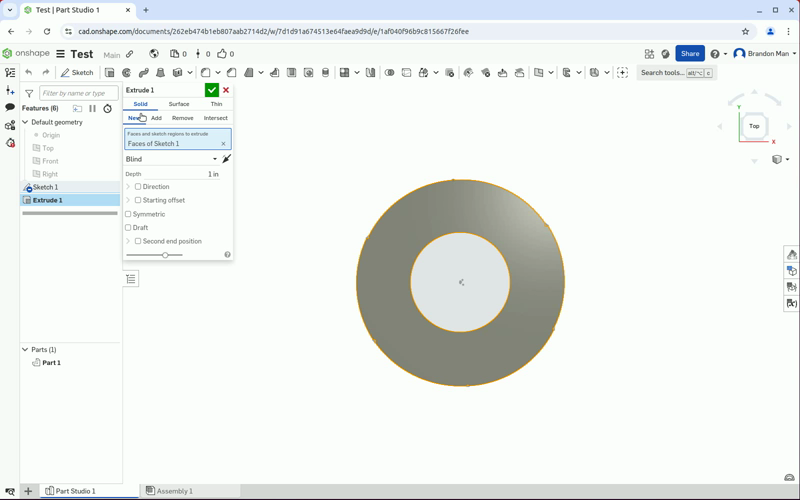
mouse_move(137, 120)
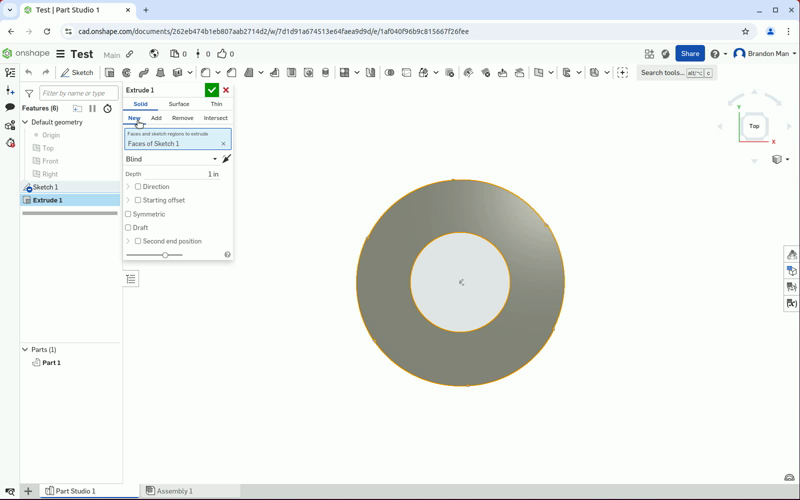
click(137, 120)
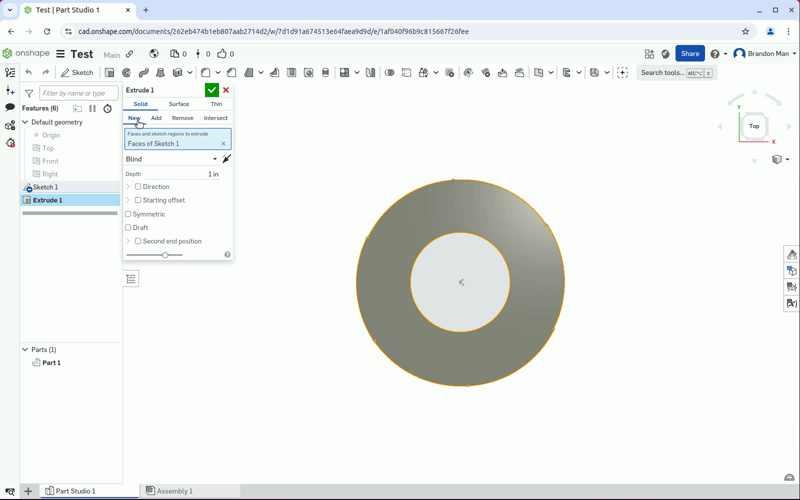
key(tab, 4)
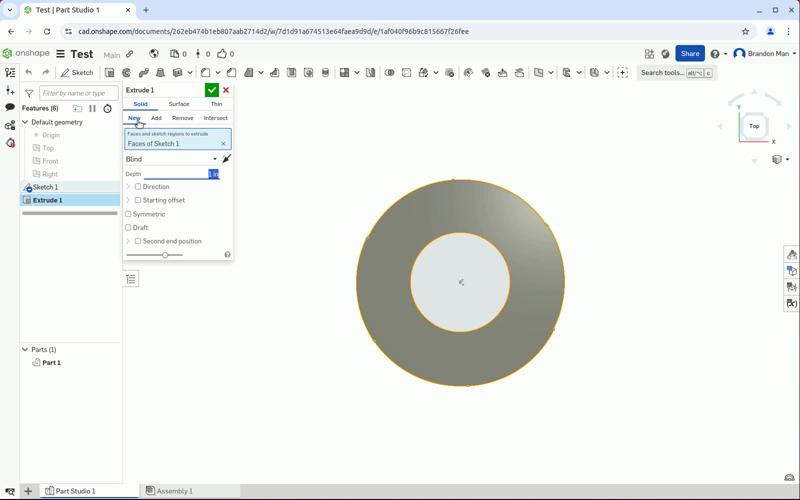
text(1.685)
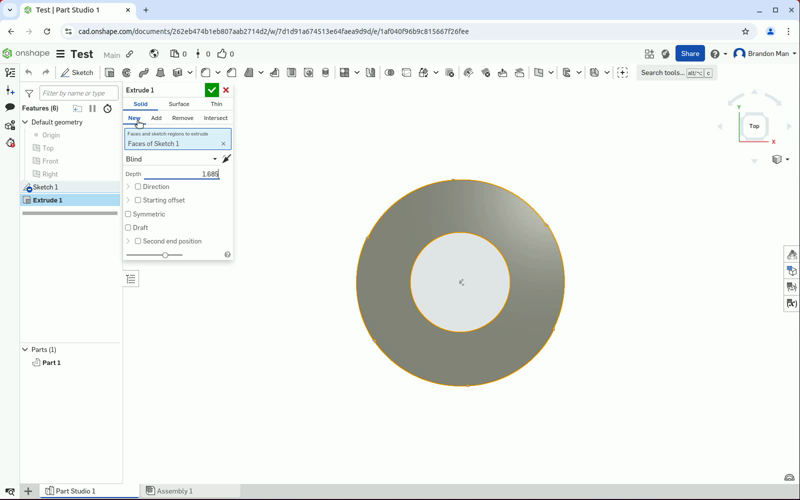
key(enter)
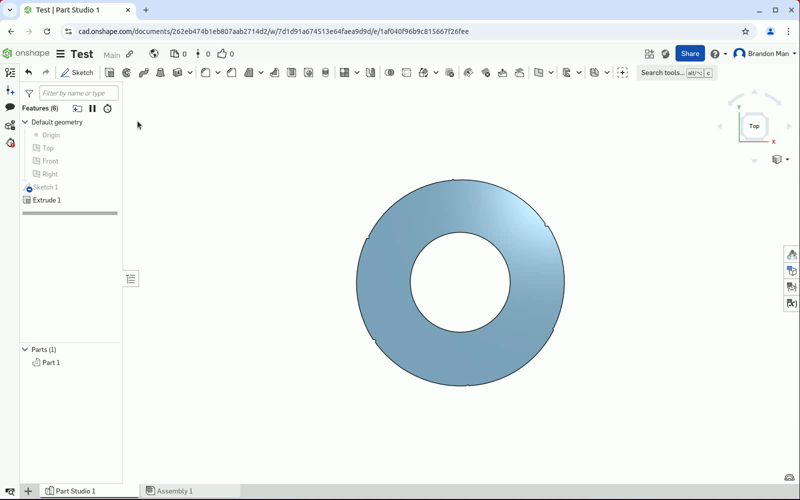
key(shift+h)
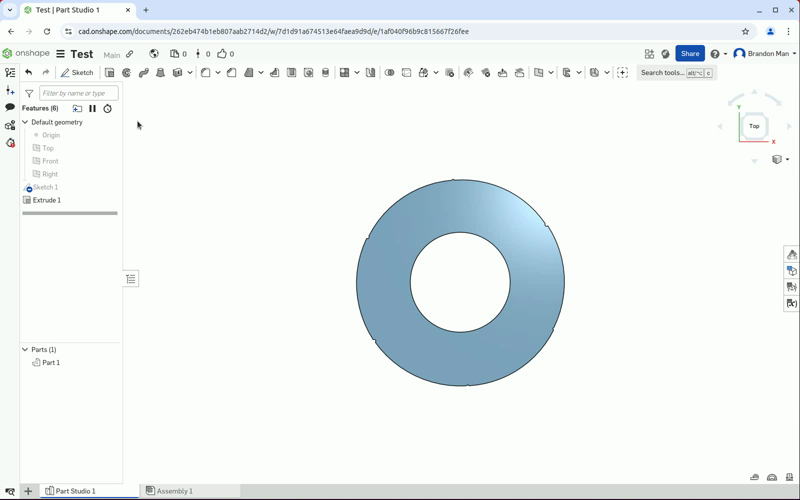
key(shift+h)
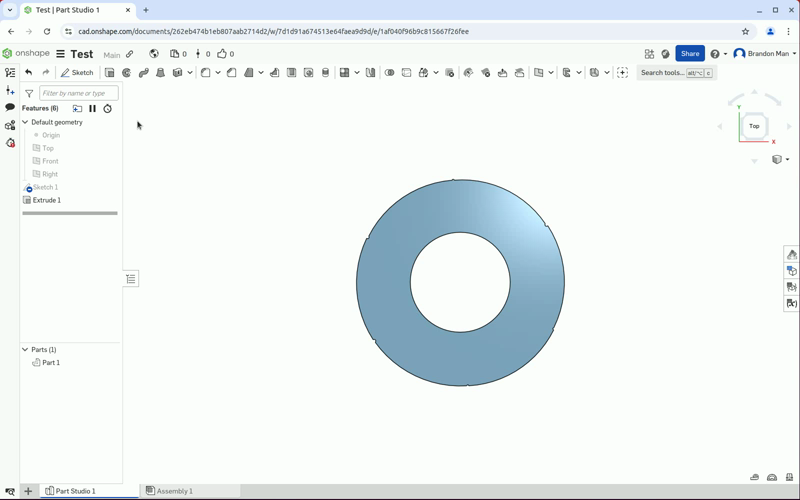
mouse_move(73, 189)
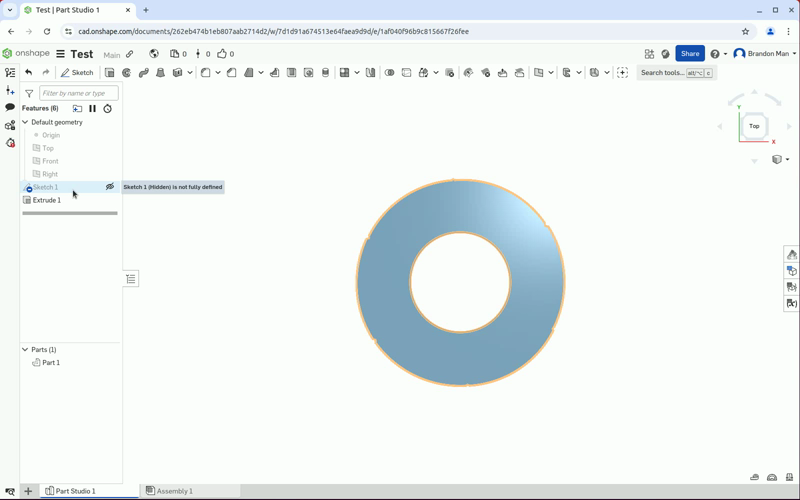
click(73, 189)
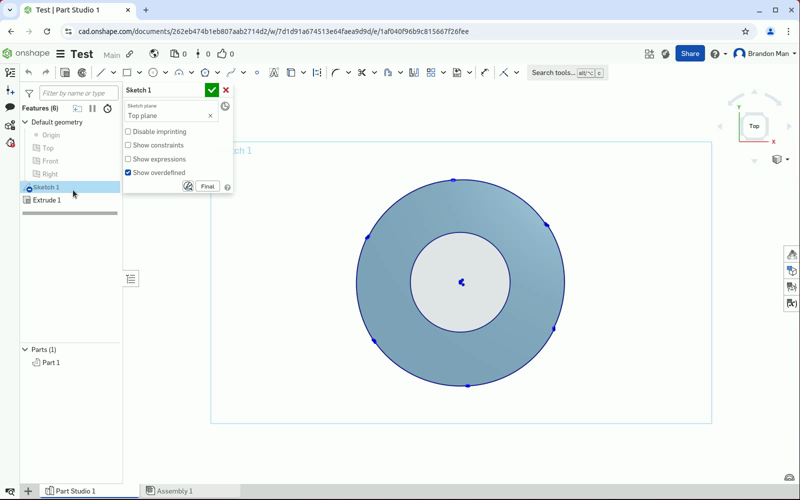
mouse_move(229, 92)
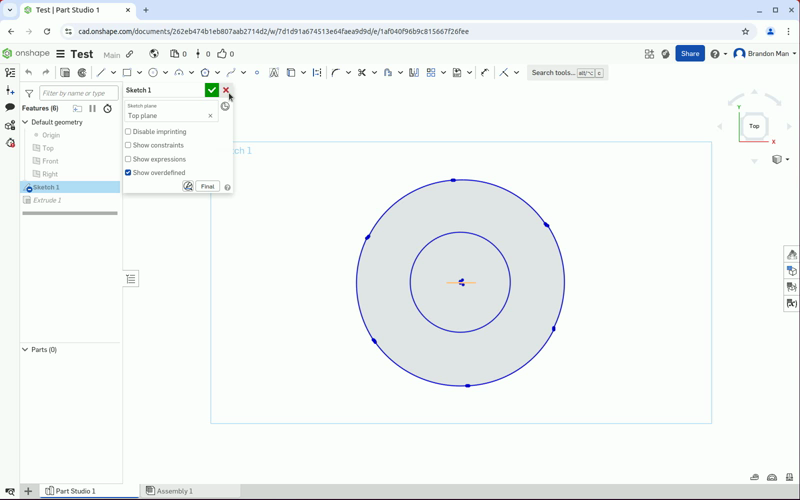
click(229, 92)
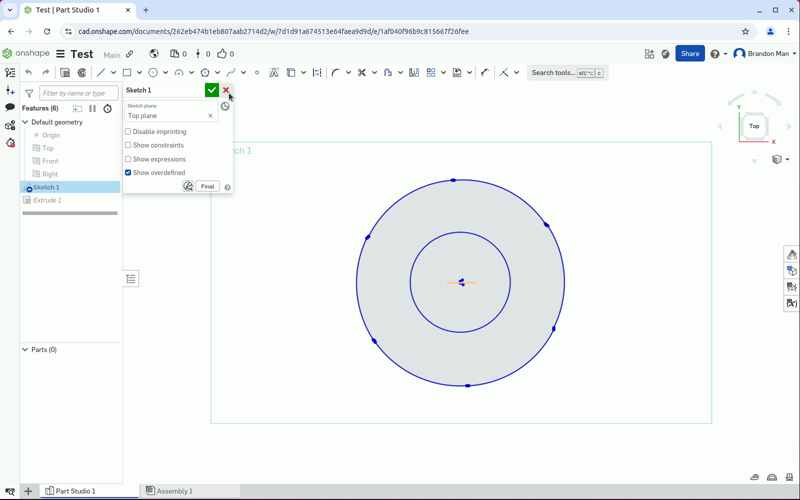
key(shift+s)
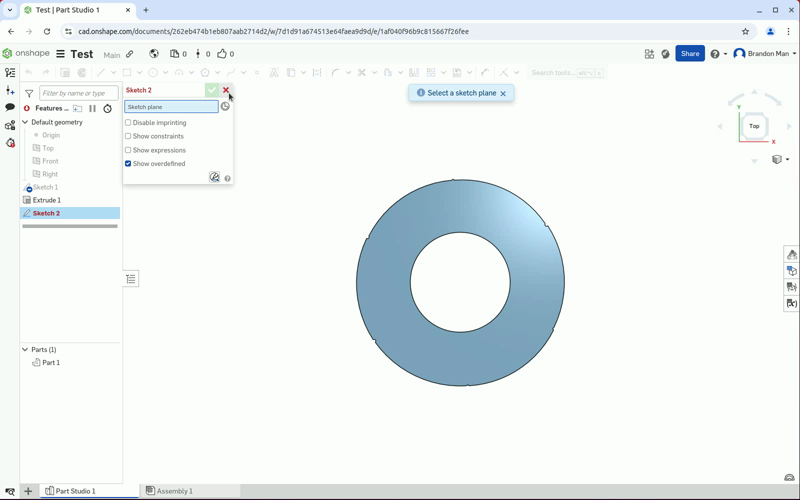
mouse_move(73, 150)
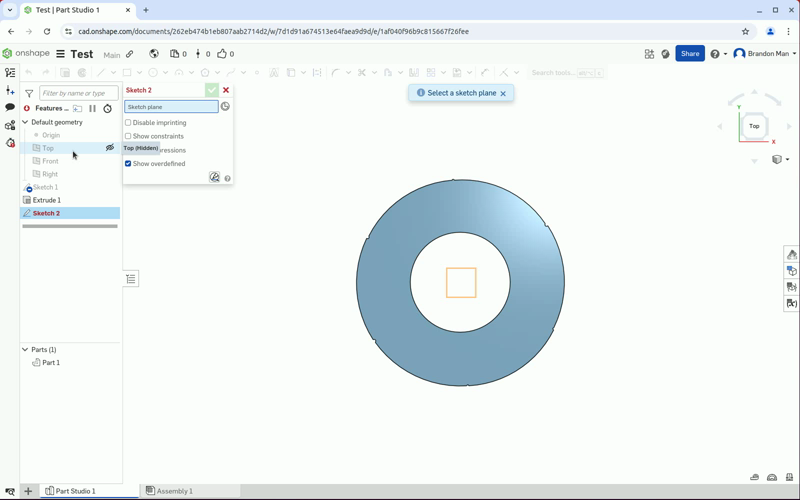
click(73, 150)
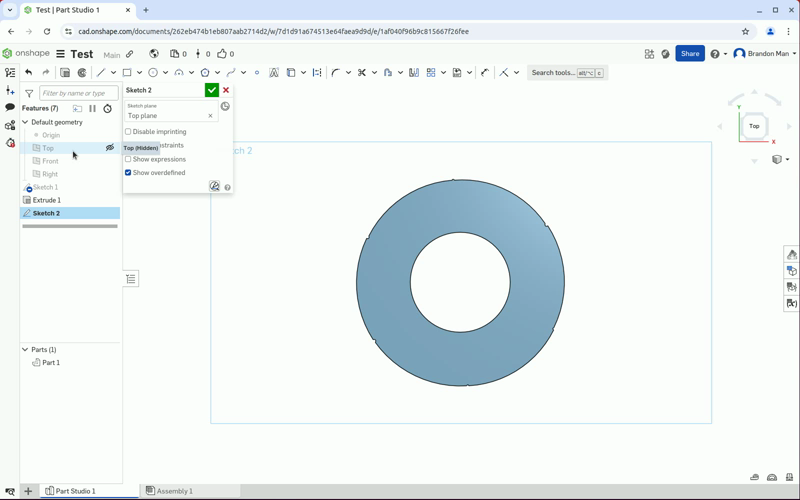
mouse_move(73, 352)
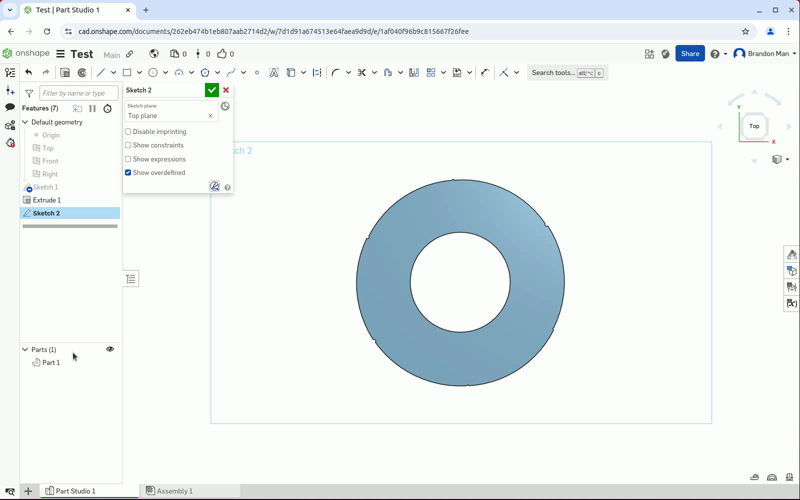
key(y)
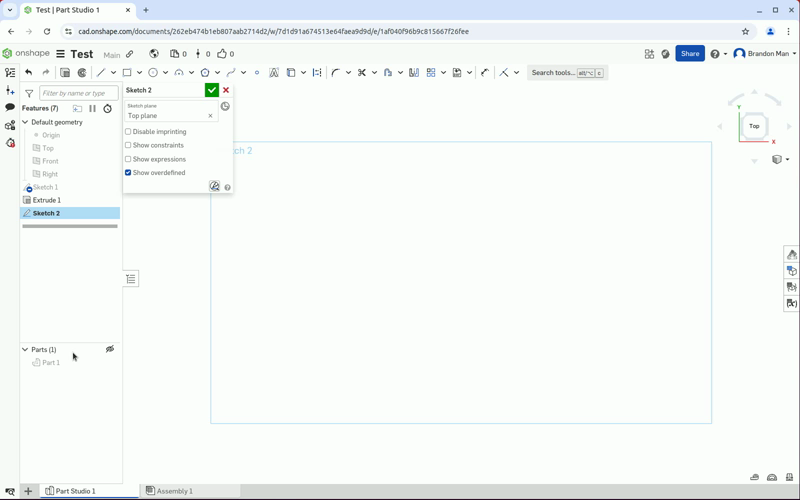
key(c)
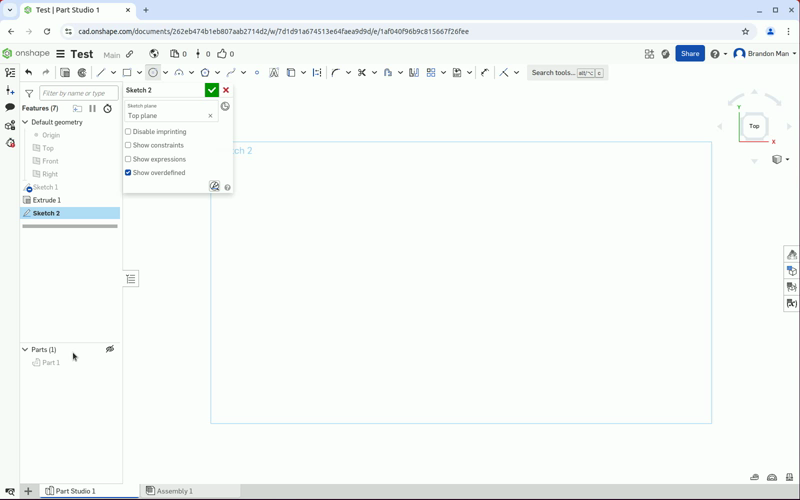
key_down(shift)
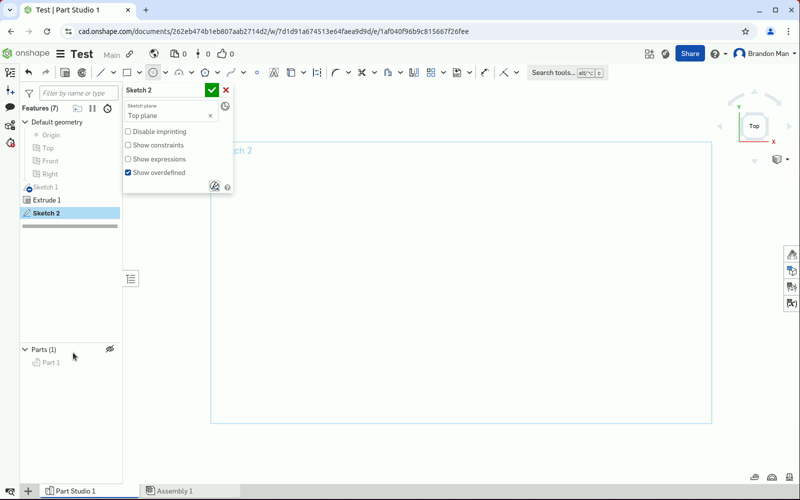
mouse_move(461, 282)
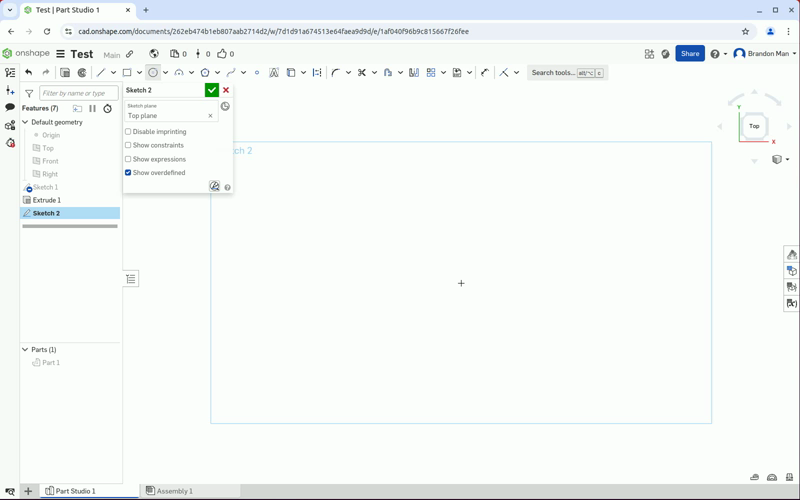
click(461, 282)
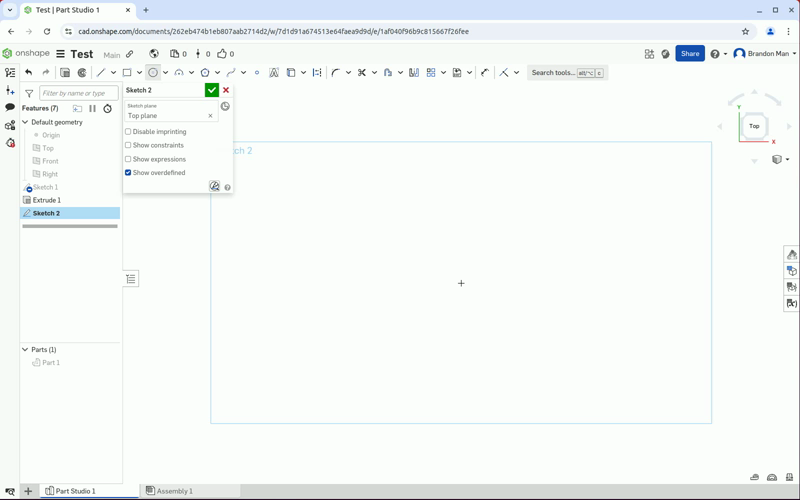
key_up(shift)
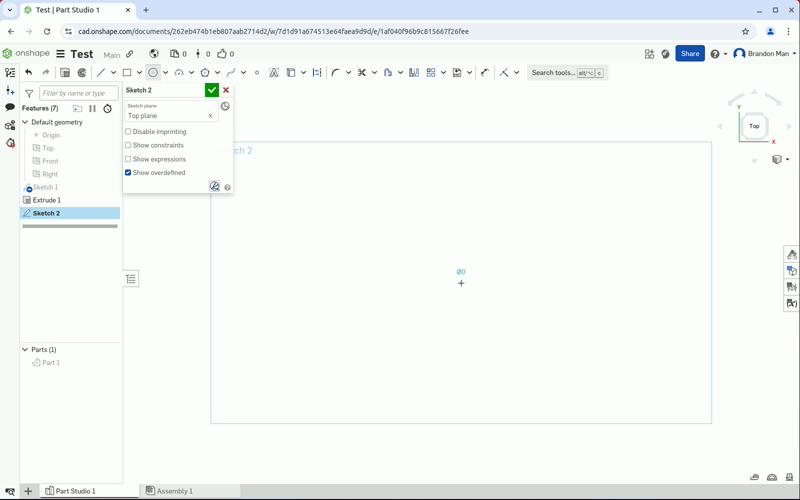
mouse_move(574, 282)
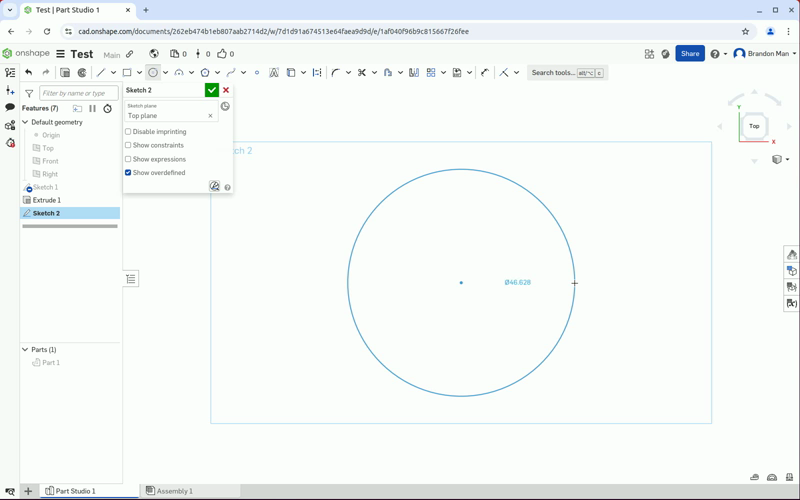
click(574, 282)
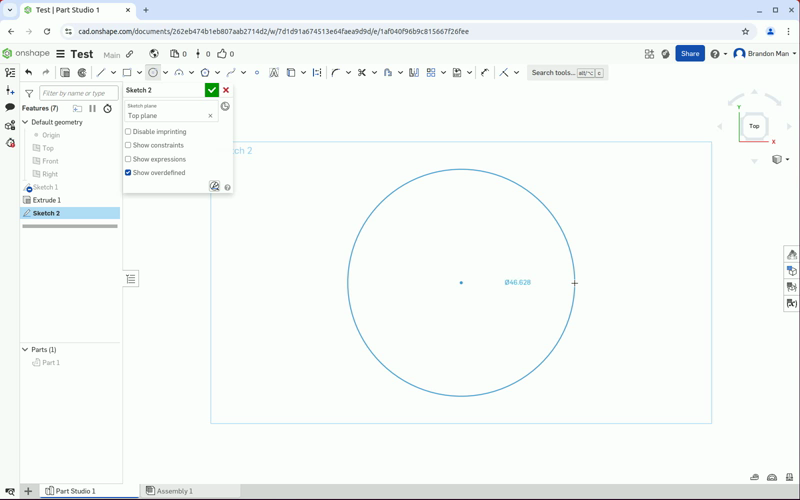
key(esc)
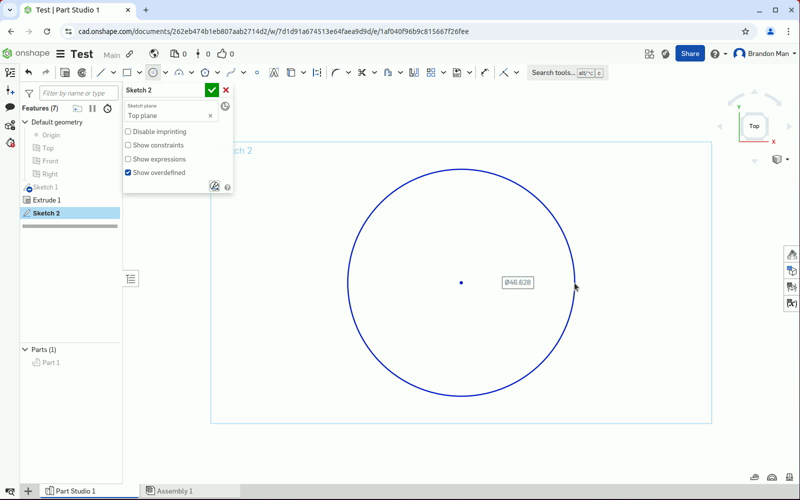
key(a)
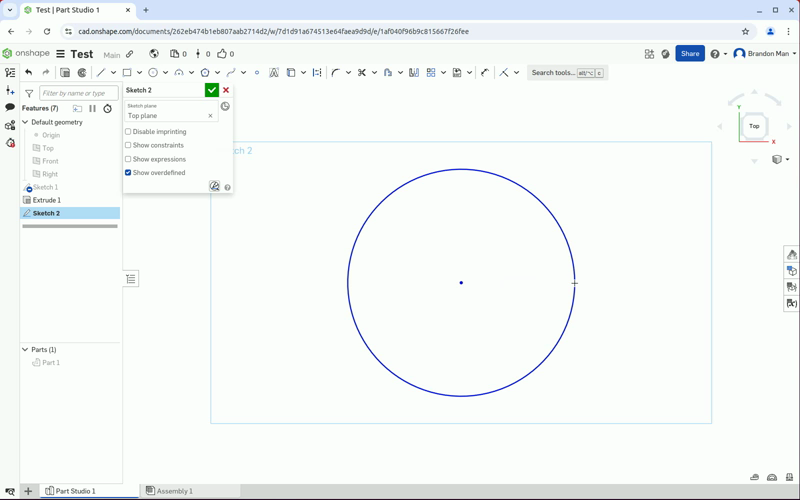
key_down(shift)
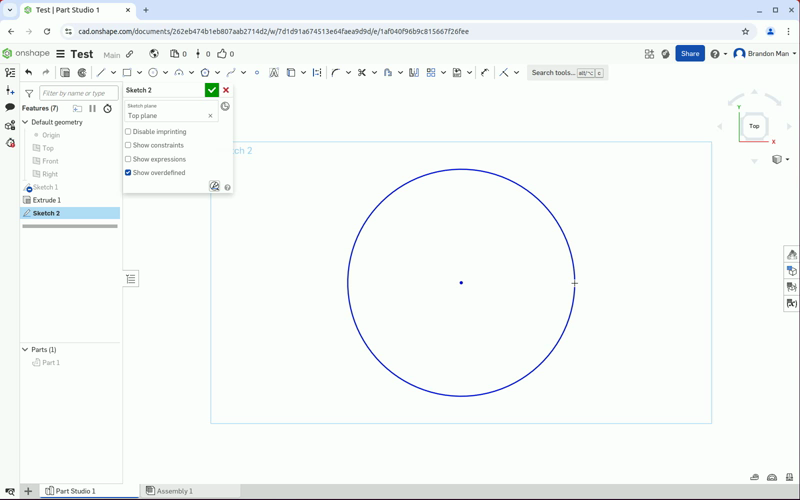
mouse_move(367, 238)
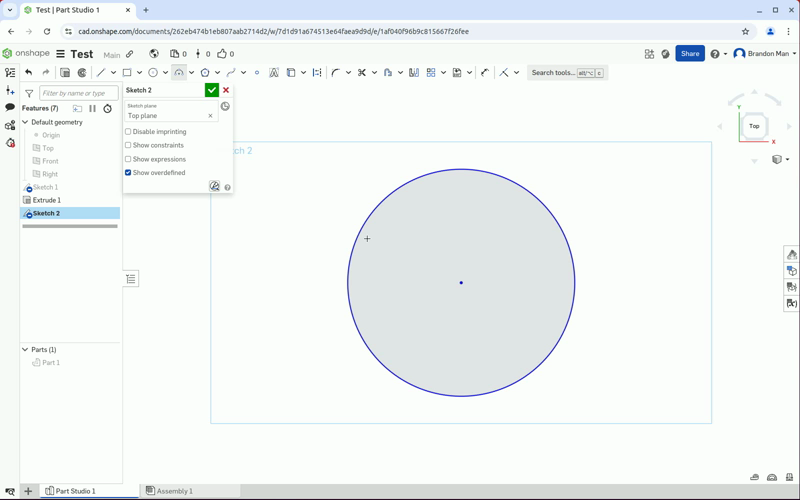
click(367, 238)
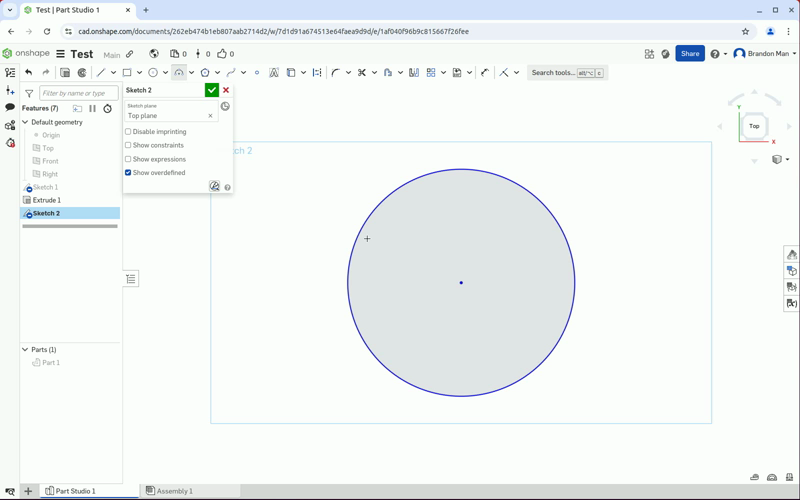
key_up(shift)
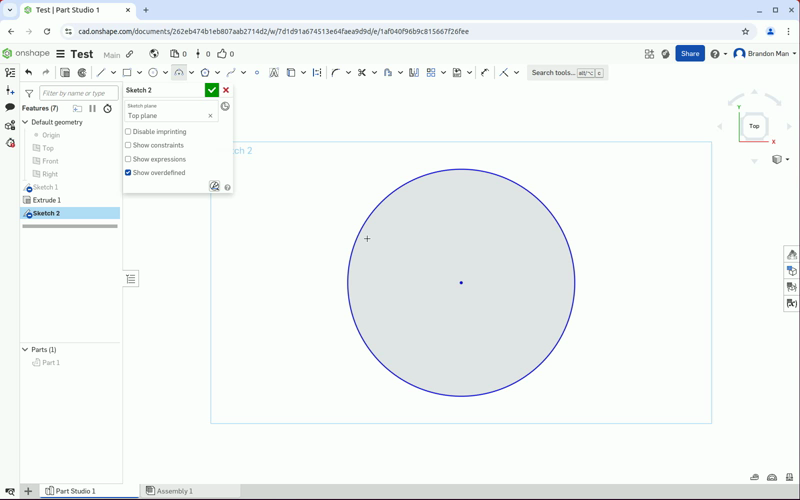
key_down(shift)
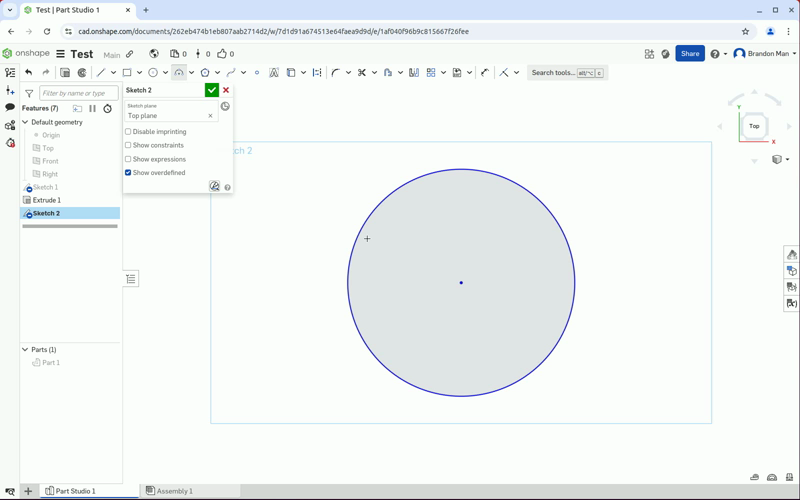
mouse_move(374, 339)
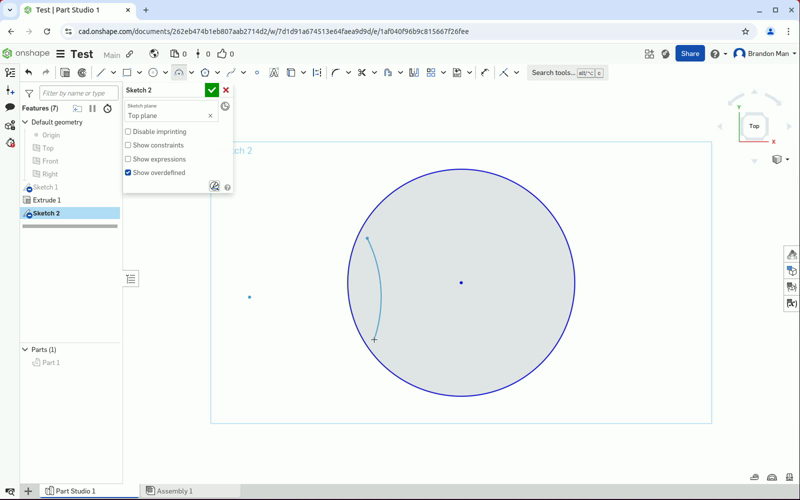
click(374, 339)
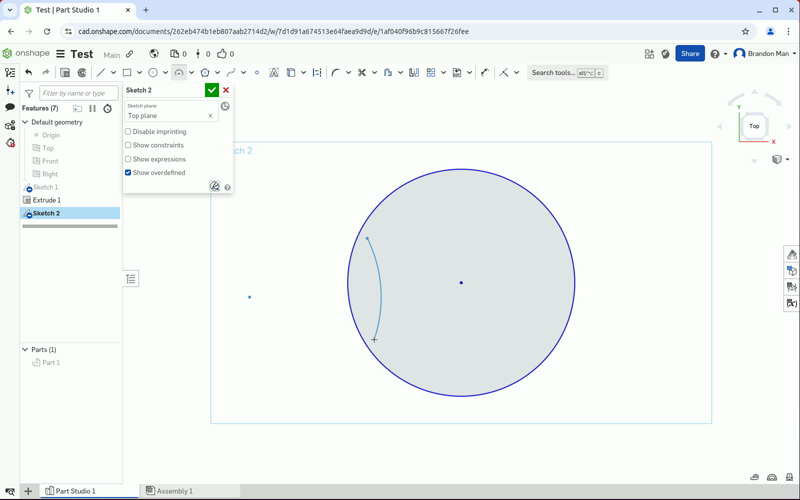
mouse_move(357, 289)
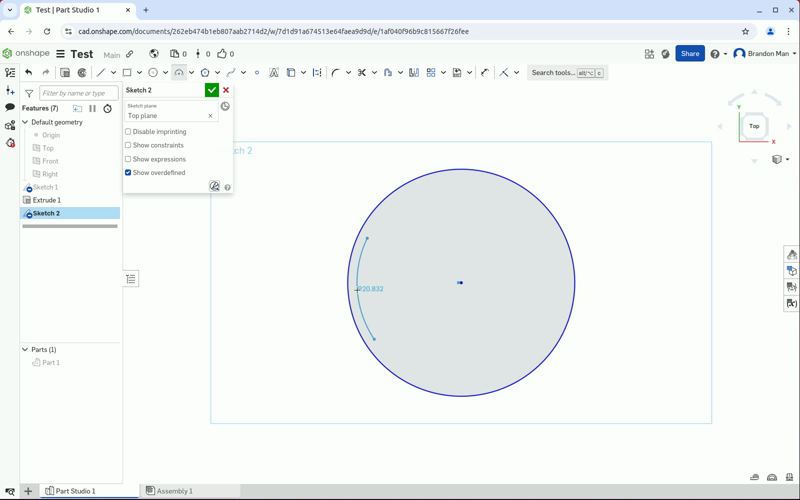
click(357, 289)
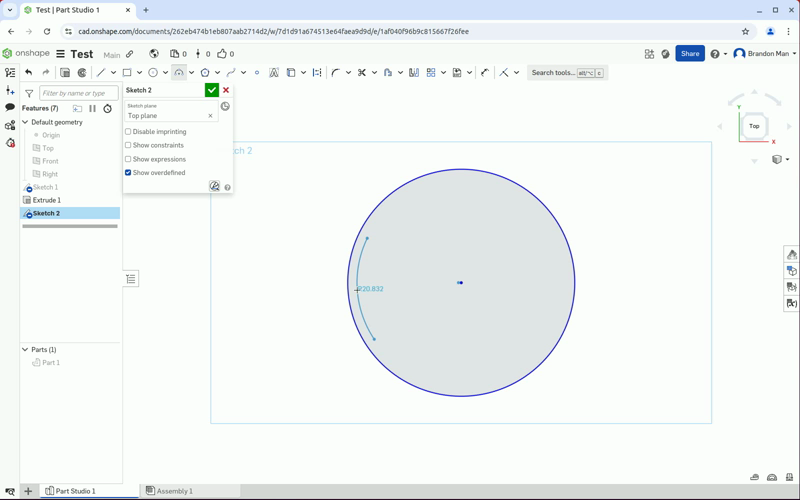
key_up(shift)
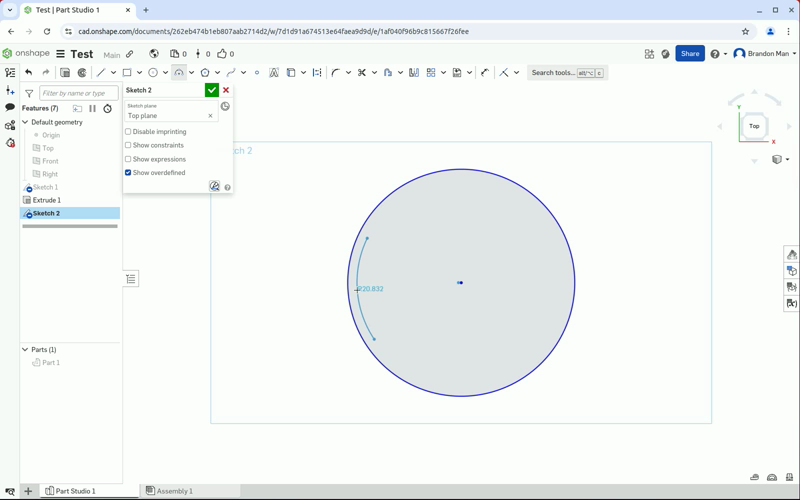
mouse_move(374, 339)
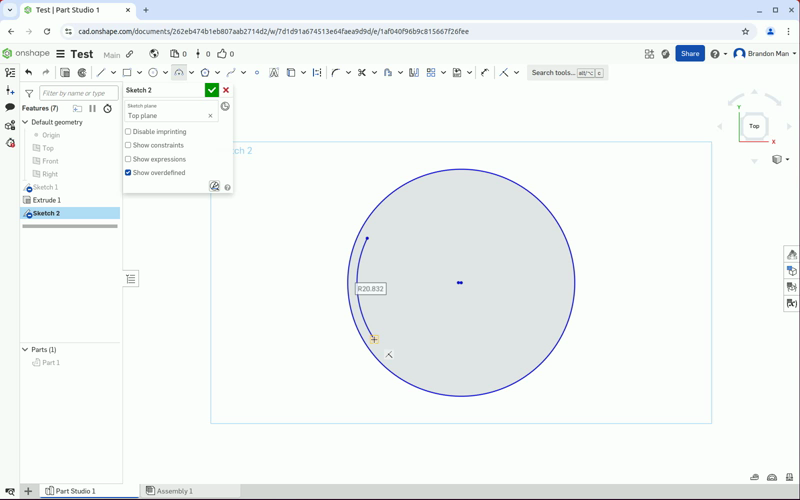
click(374, 339)
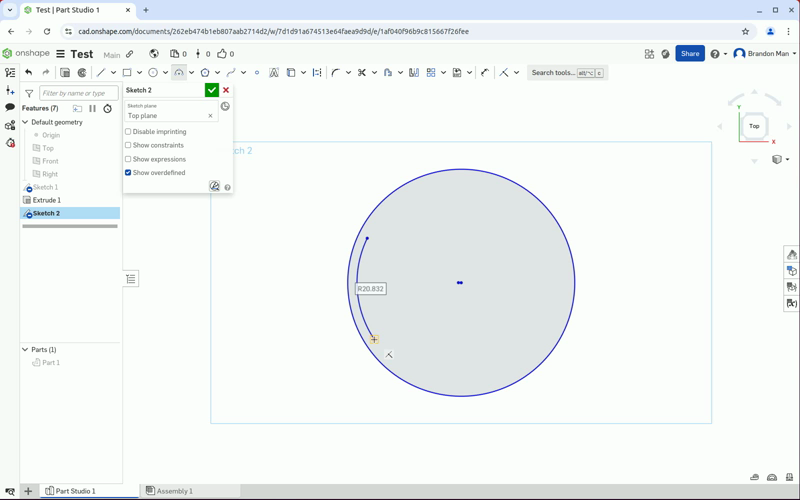
key_down(shift)
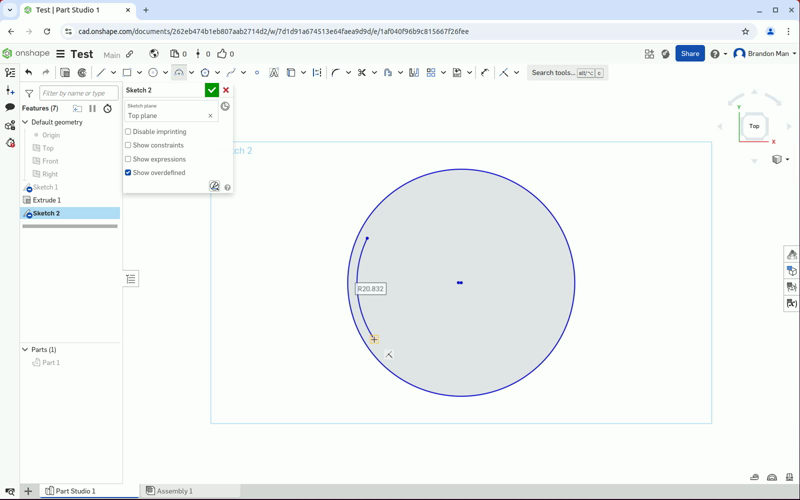
mouse_move(374, 341)
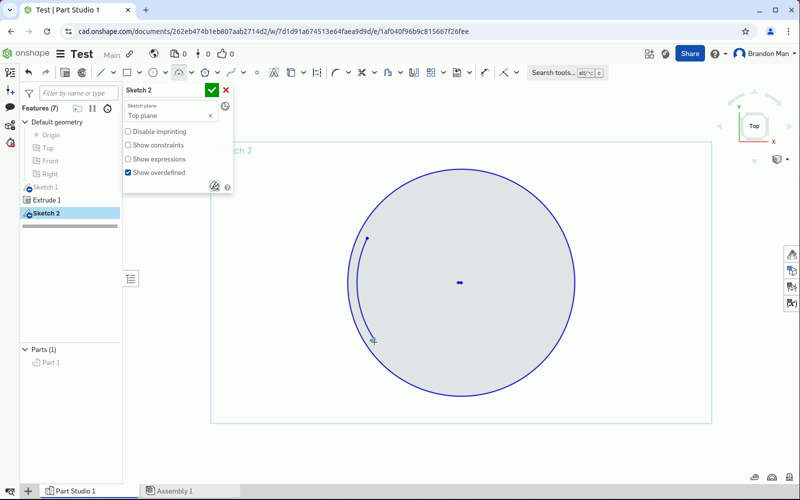
scroll(6)
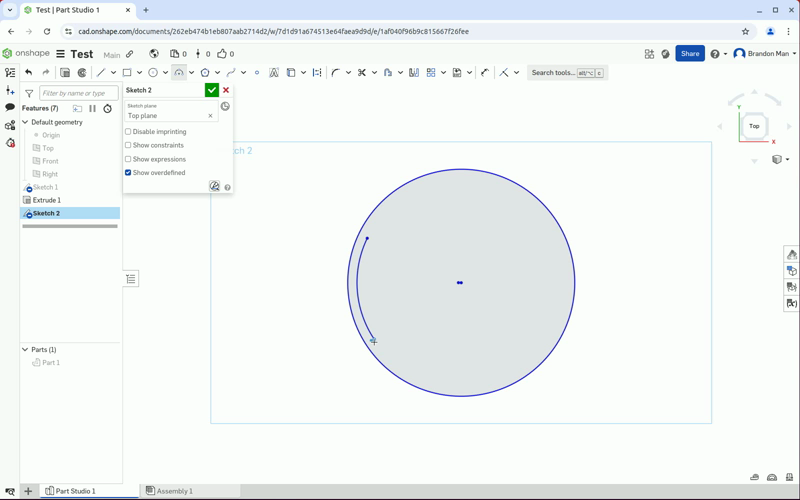
scroll(6)
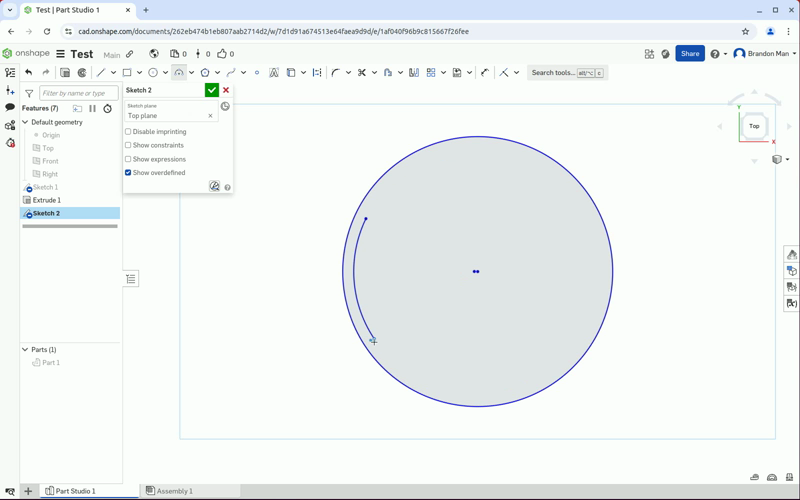
scroll(6)
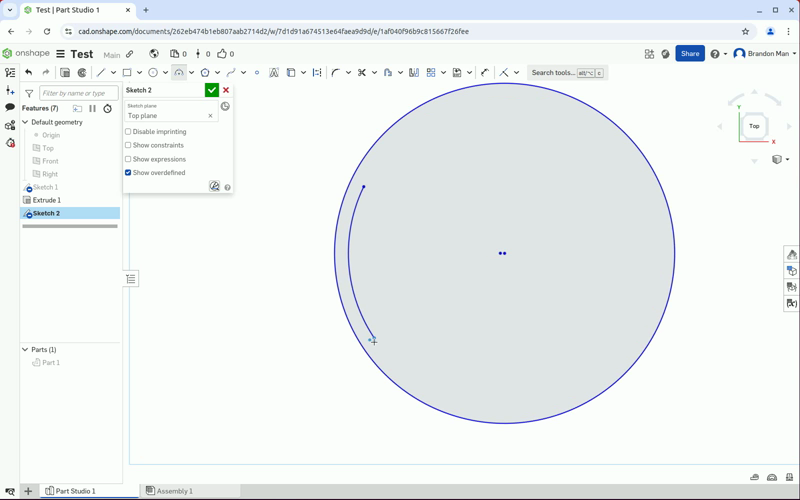
scroll(6)
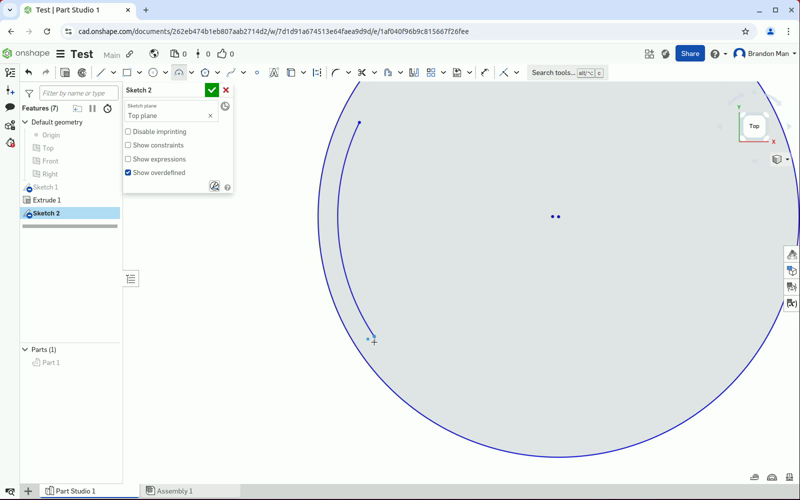
scroll(6)
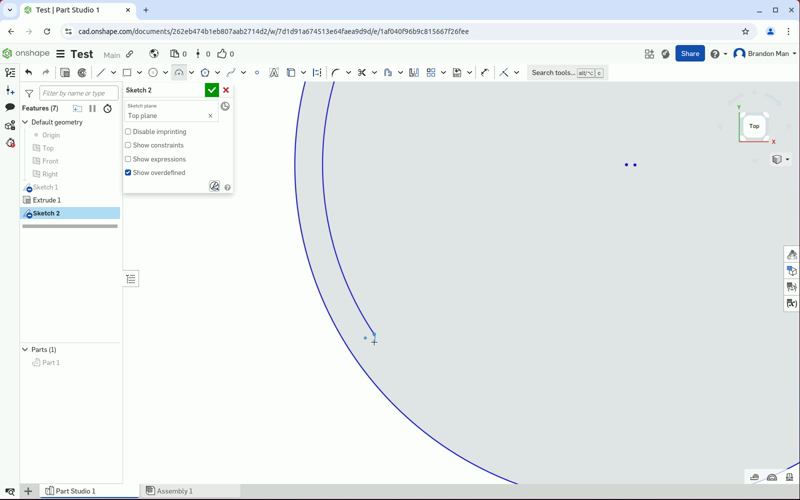
scroll(6)
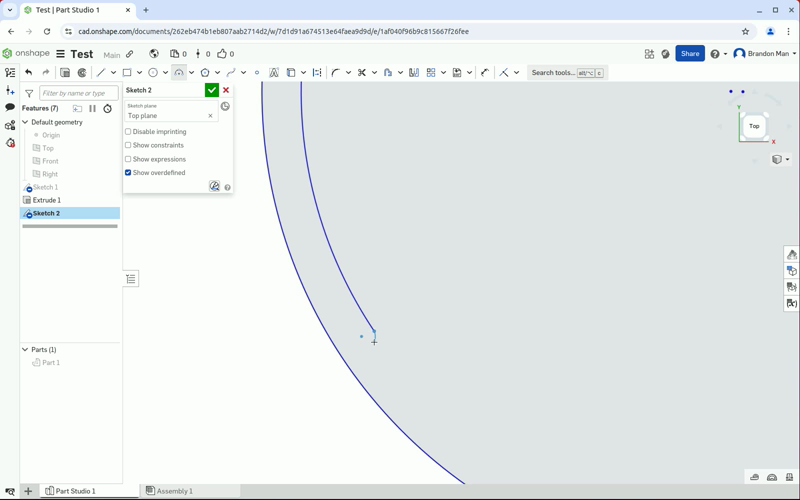
scroll(6)
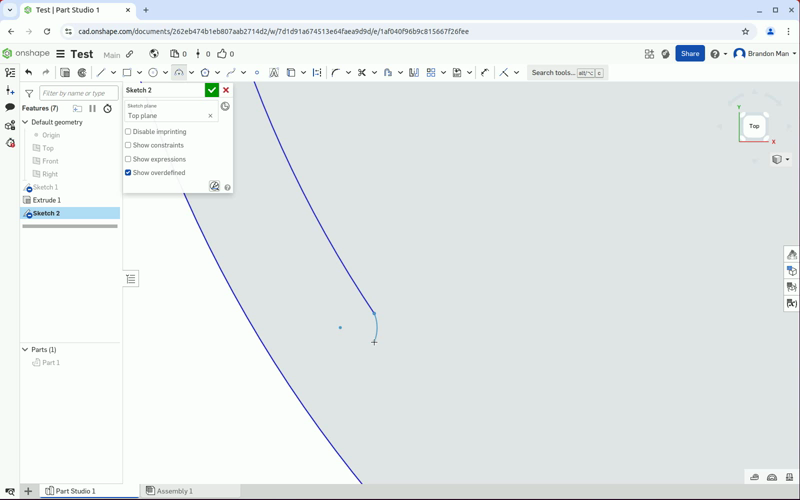
click(374, 341)
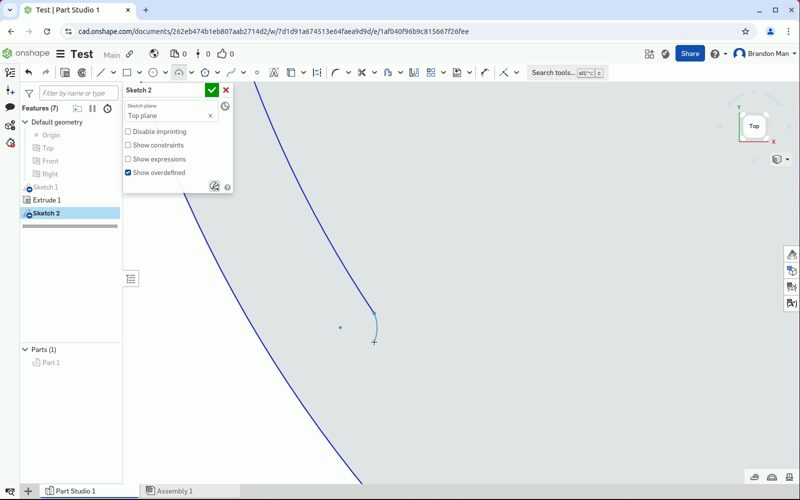
scroll(-6)
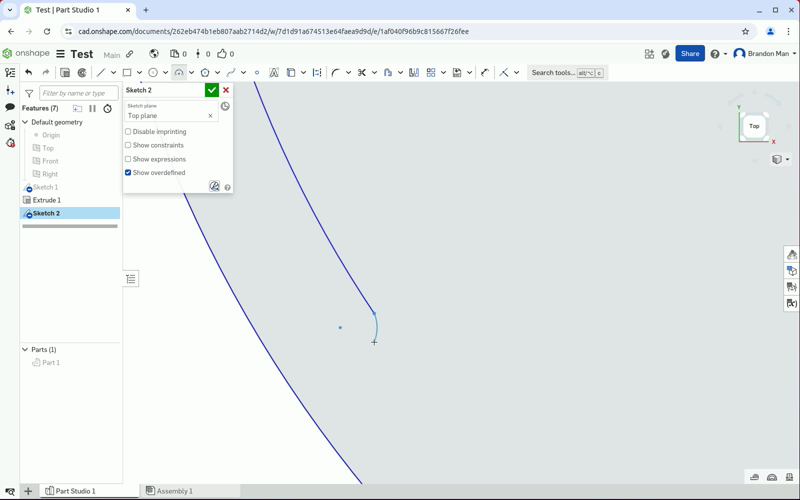
scroll(-6)
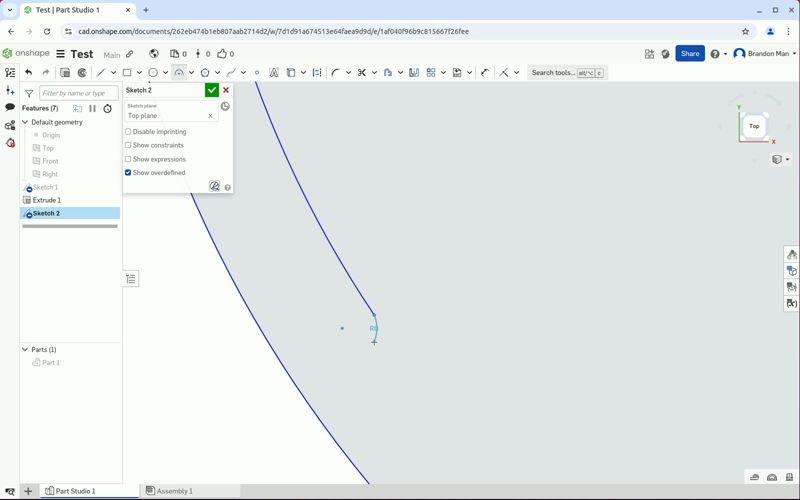
scroll(-6)
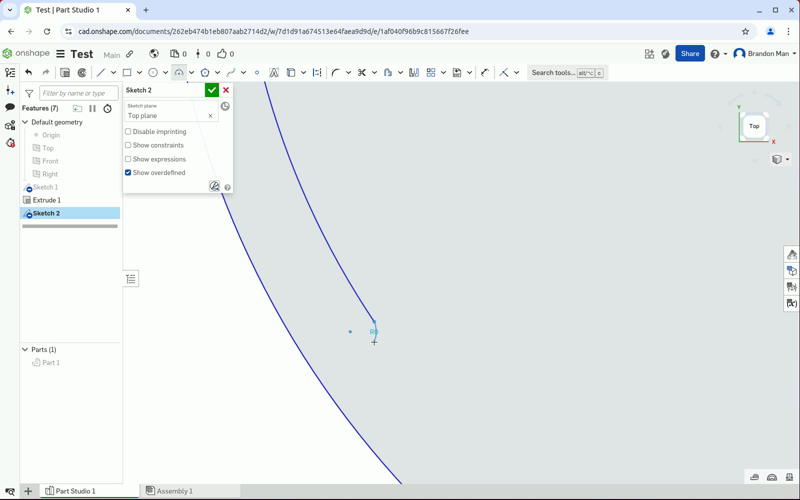
scroll(-6)
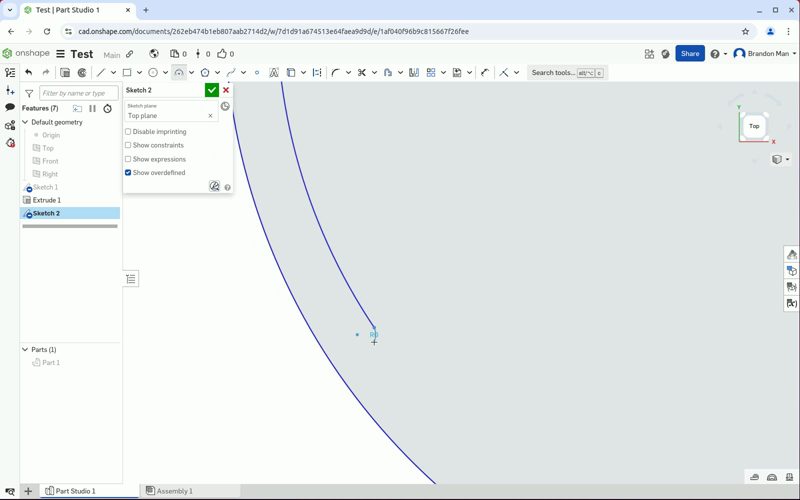
scroll(-6)
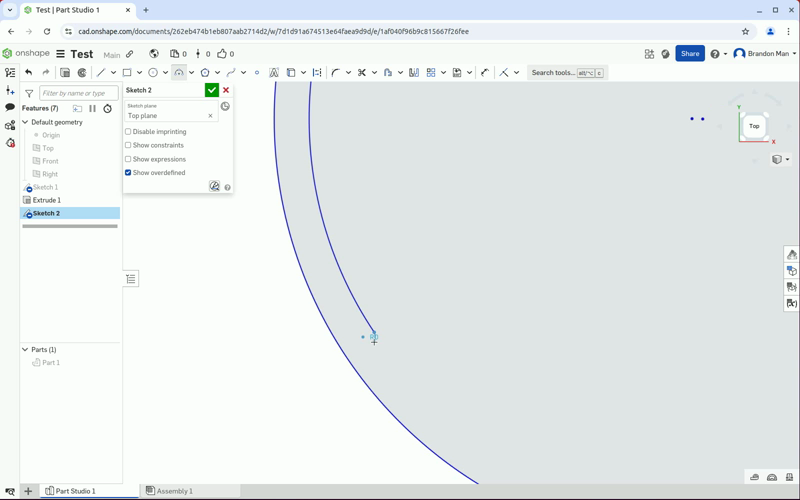
scroll(-6)
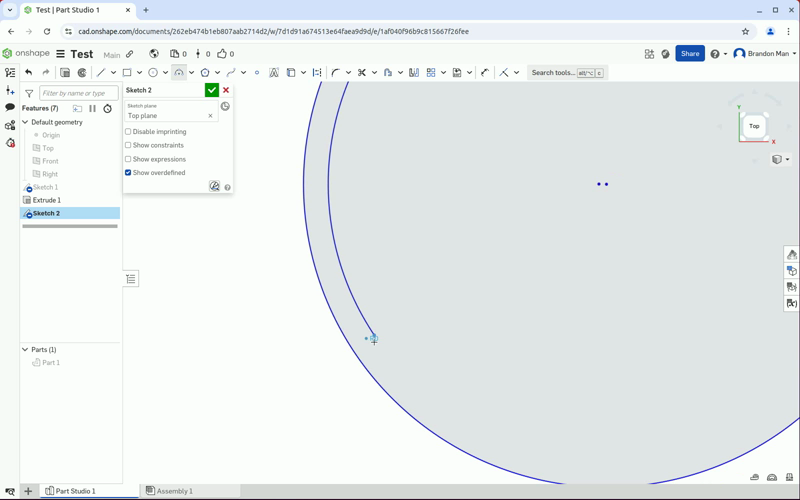
scroll(-6)
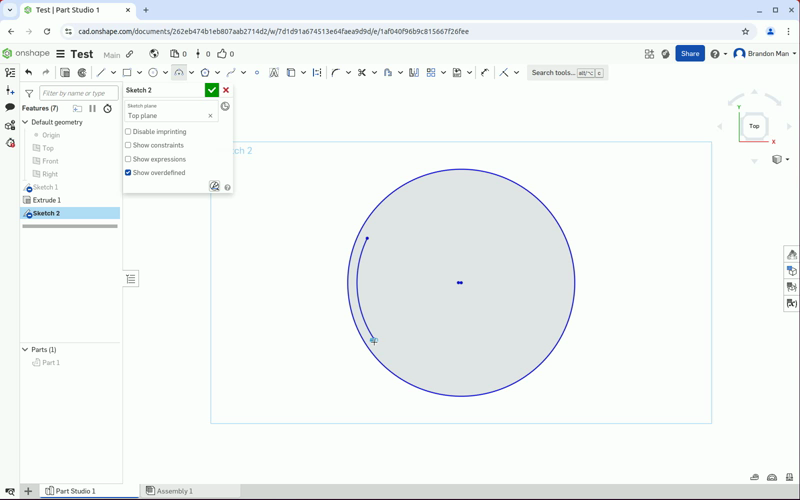
mouse_move(375, 340)
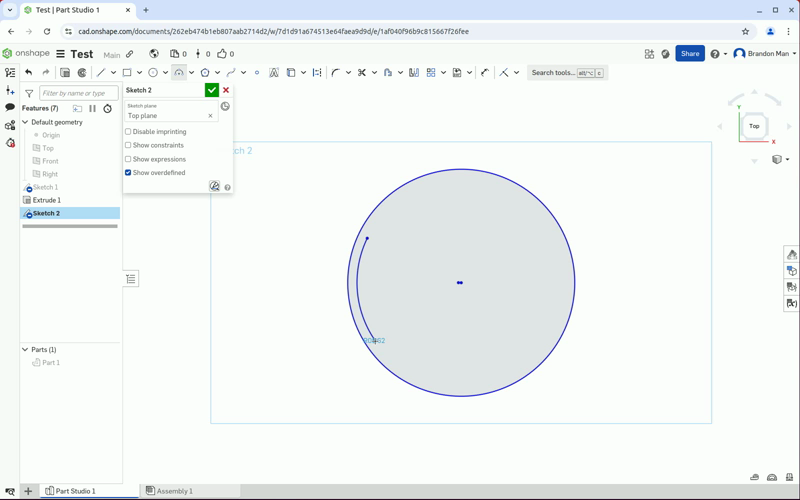
scroll(6)
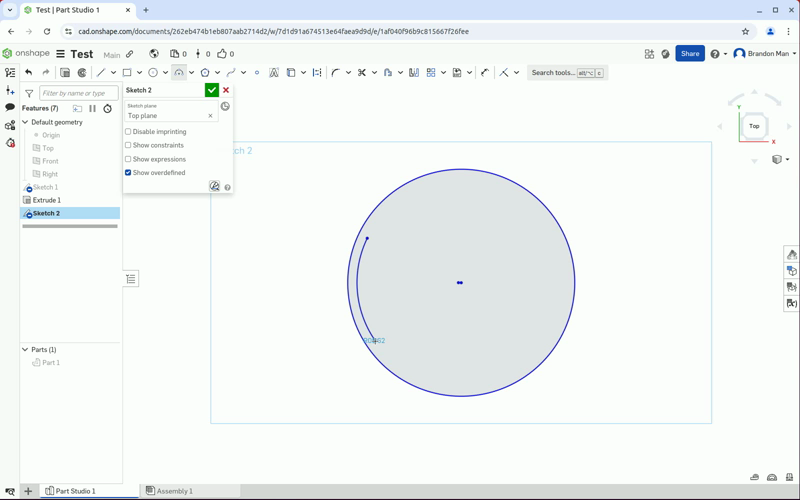
scroll(6)
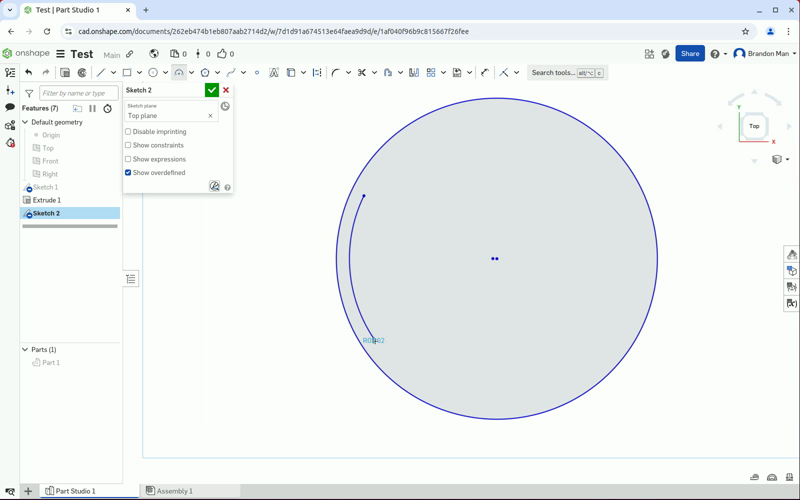
scroll(6)
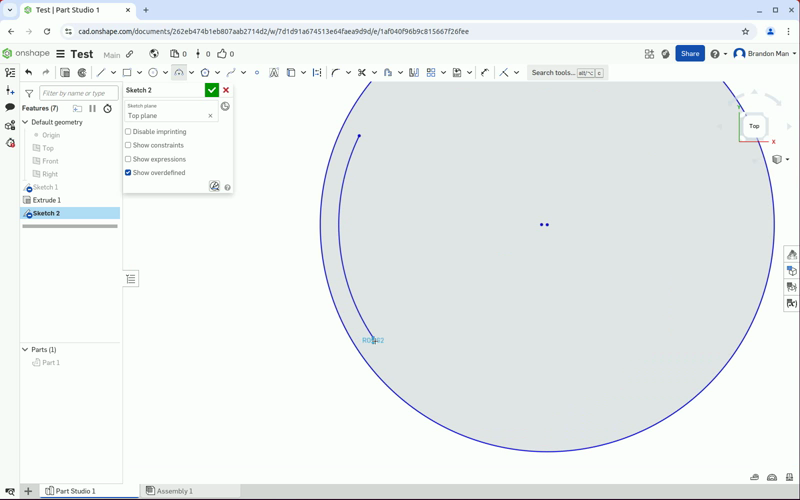
scroll(6)
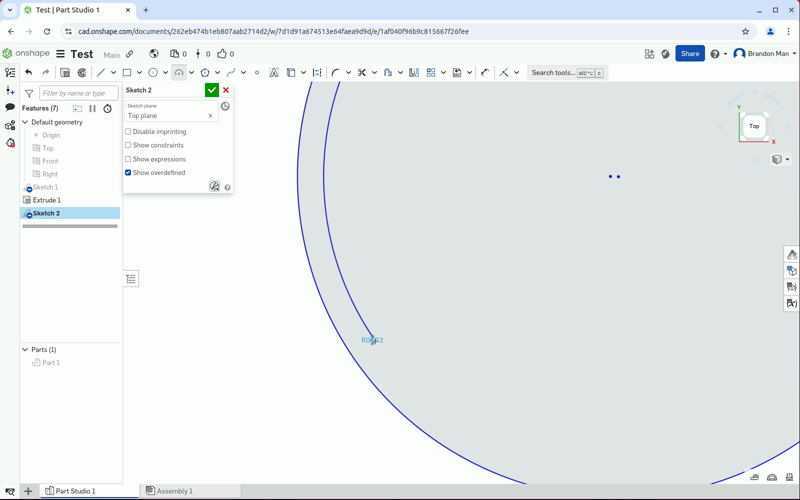
scroll(6)
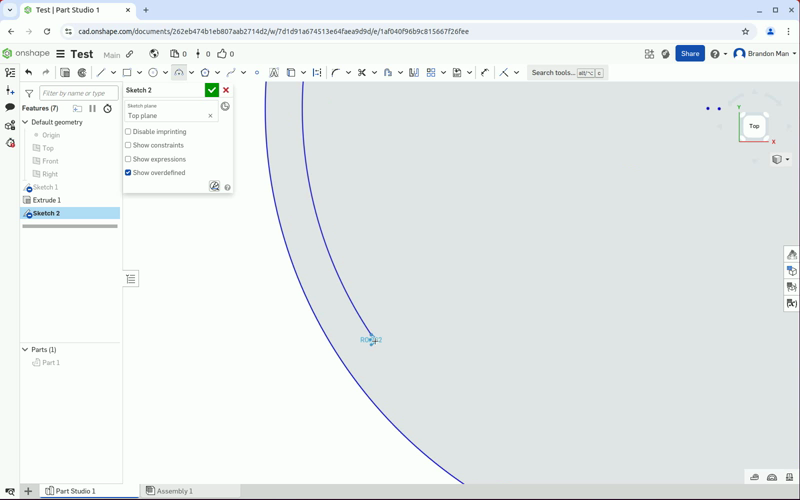
scroll(6)
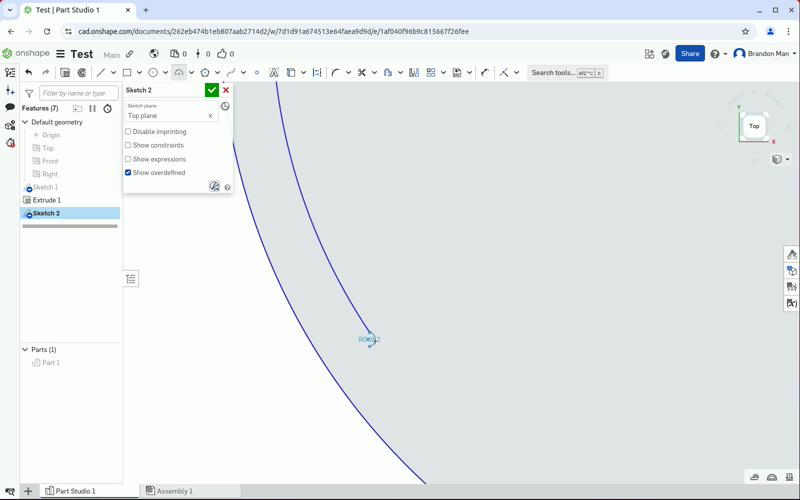
scroll(6)
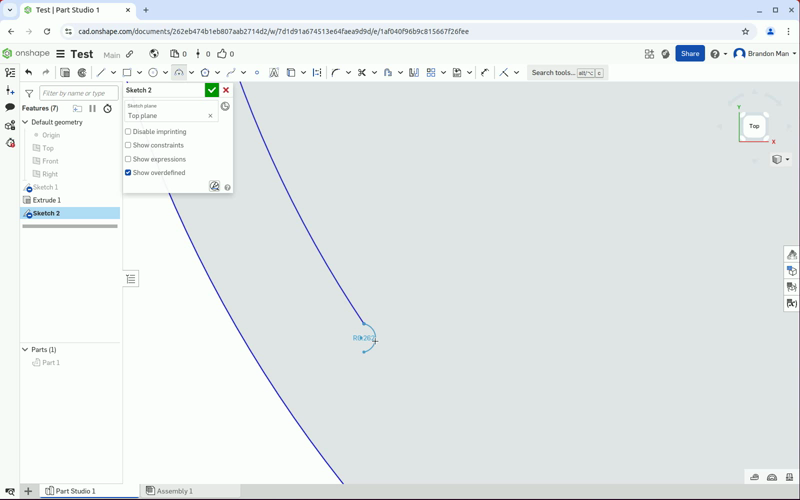
click(375, 340)
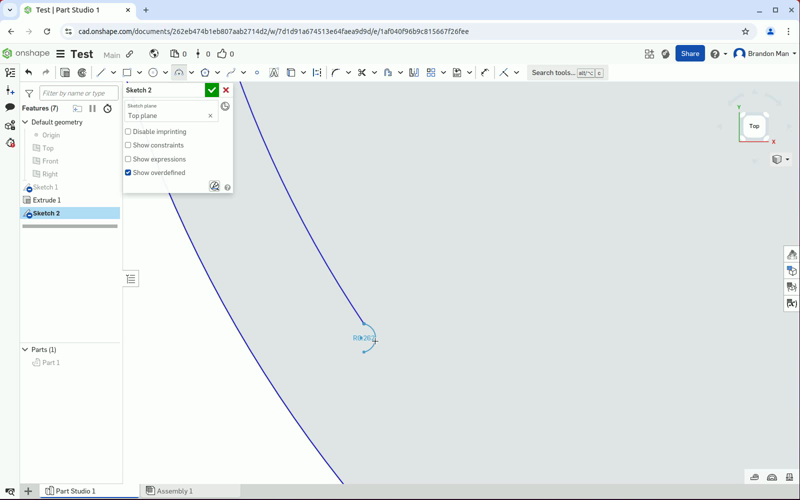
scroll(-6)
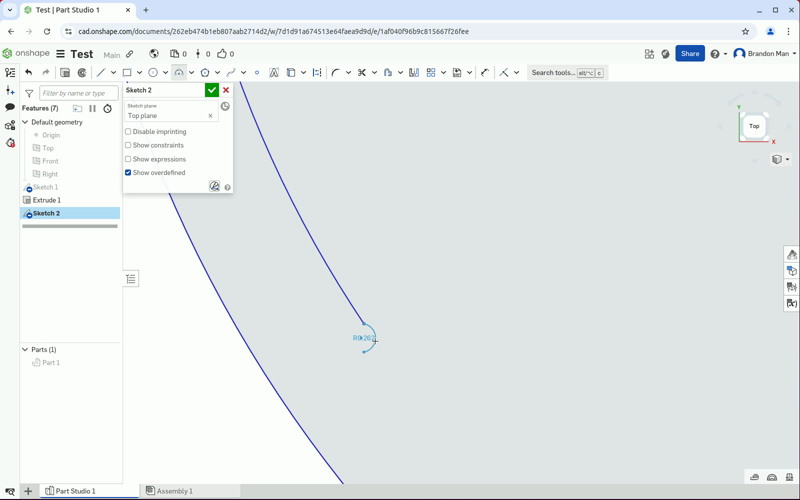
scroll(-6)
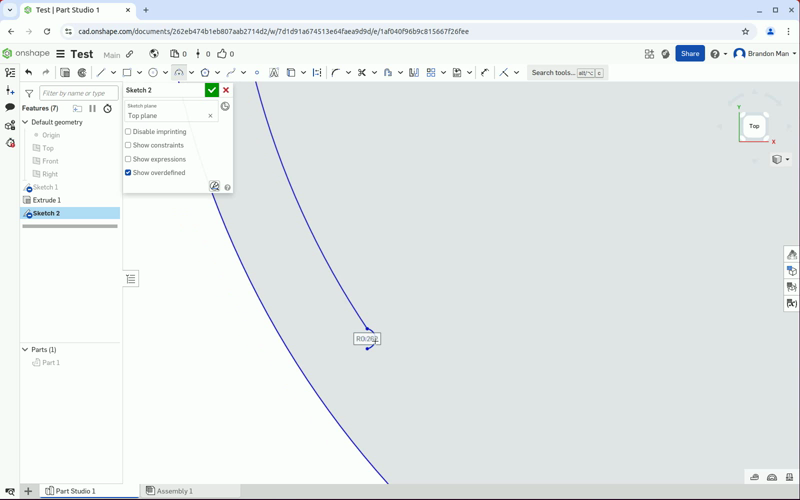
scroll(-6)
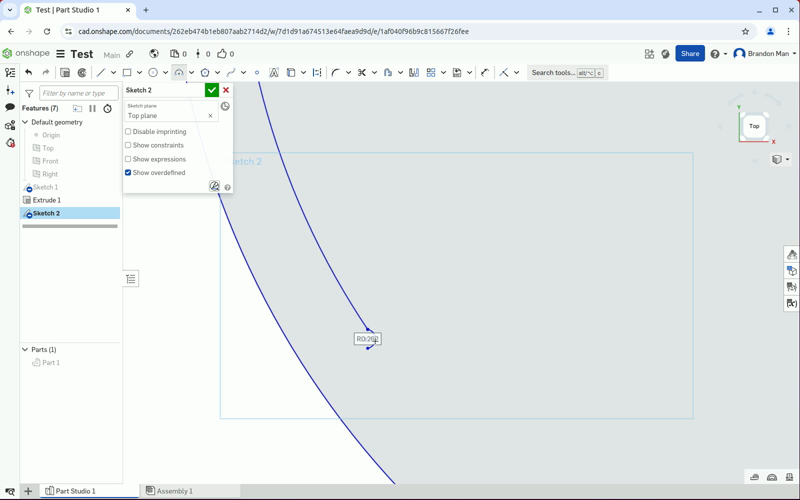
scroll(-6)
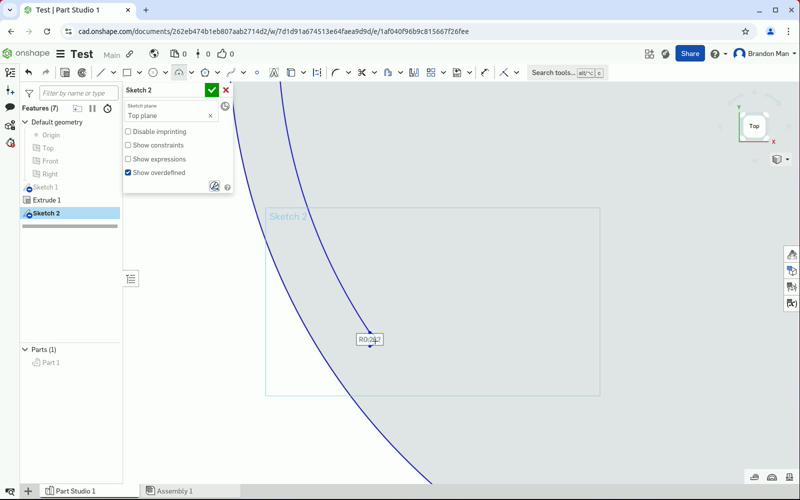
scroll(-6)
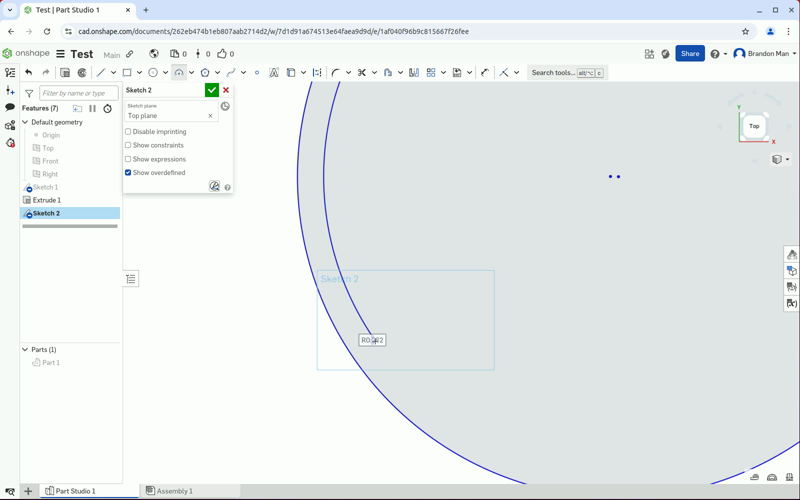
scroll(-6)
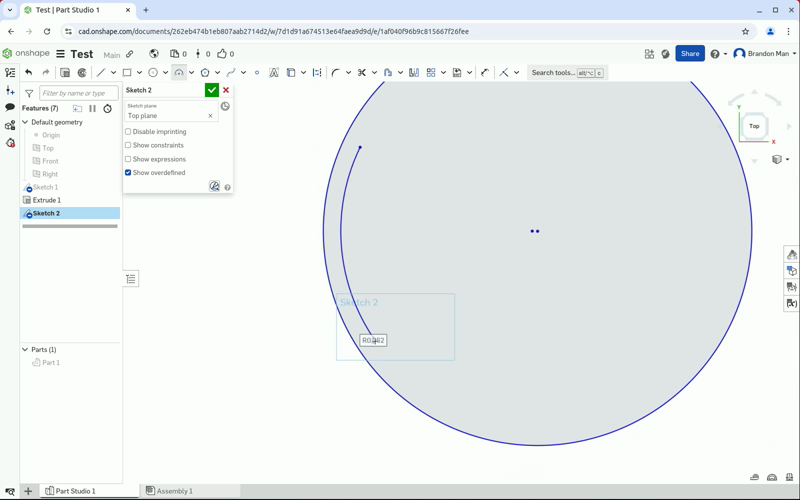
scroll(-6)
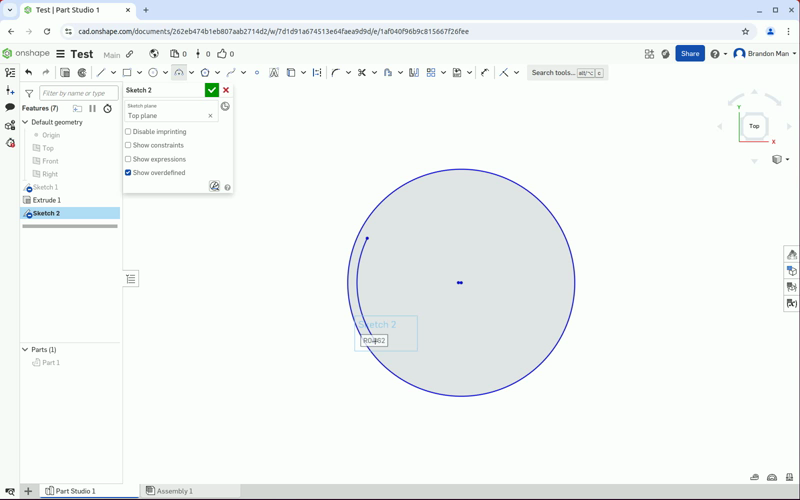
key_up(shift)
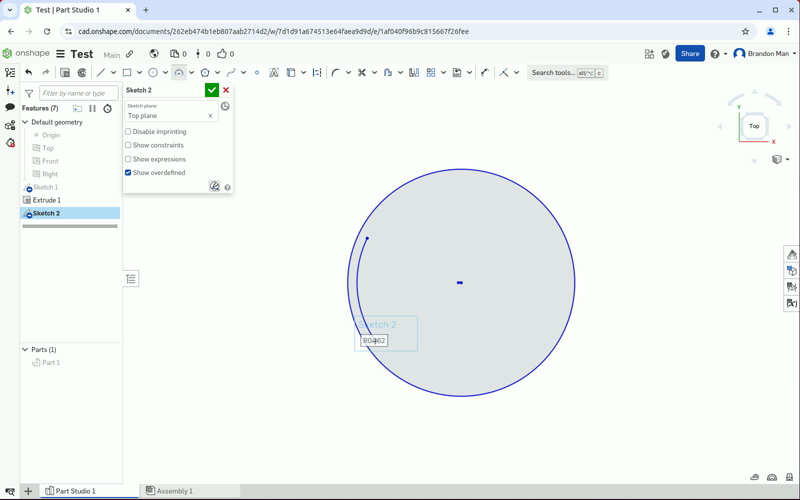
mouse_move(374, 341)
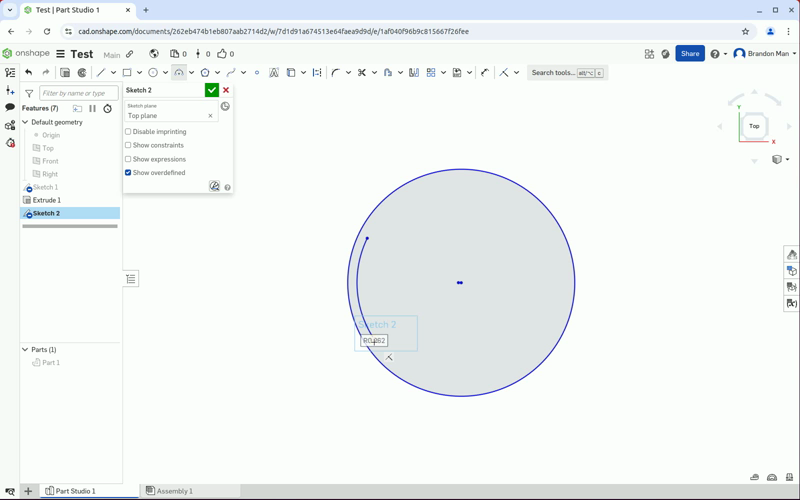
scroll(6)
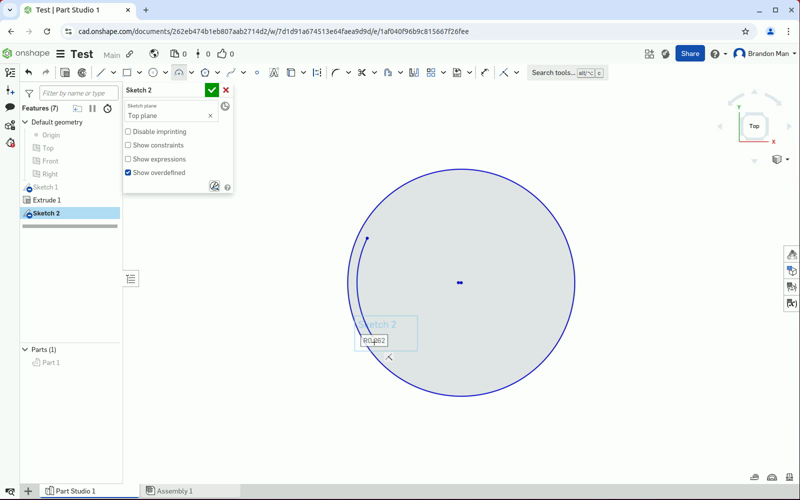
scroll(6)
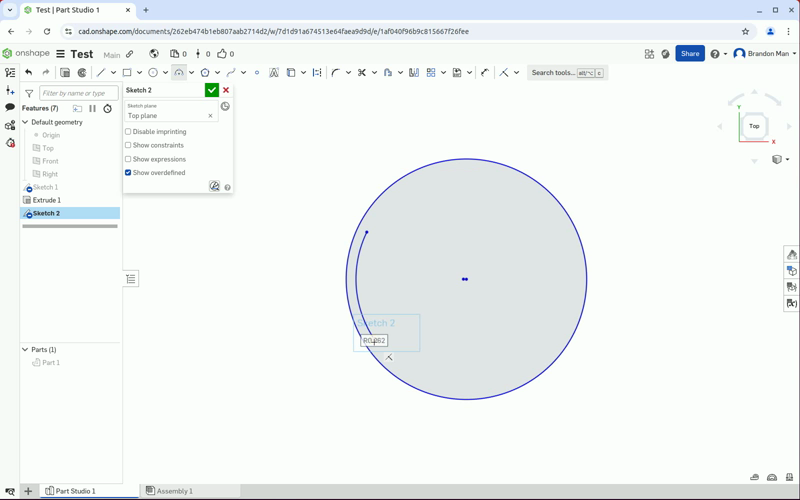
scroll(6)
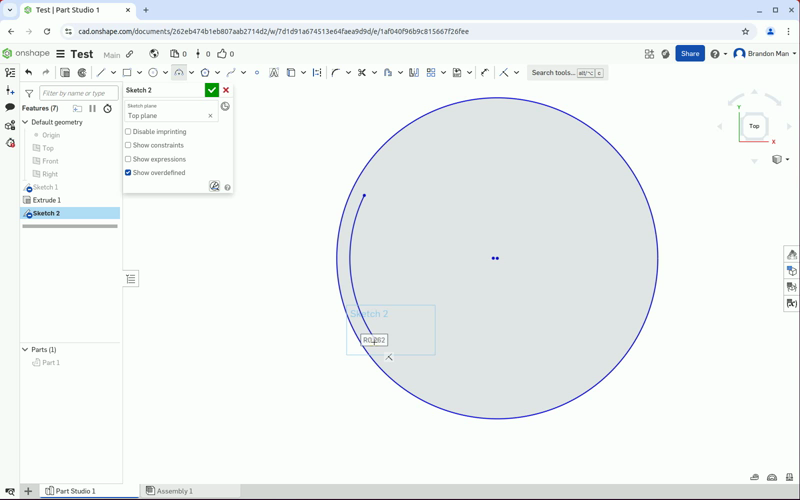
scroll(6)
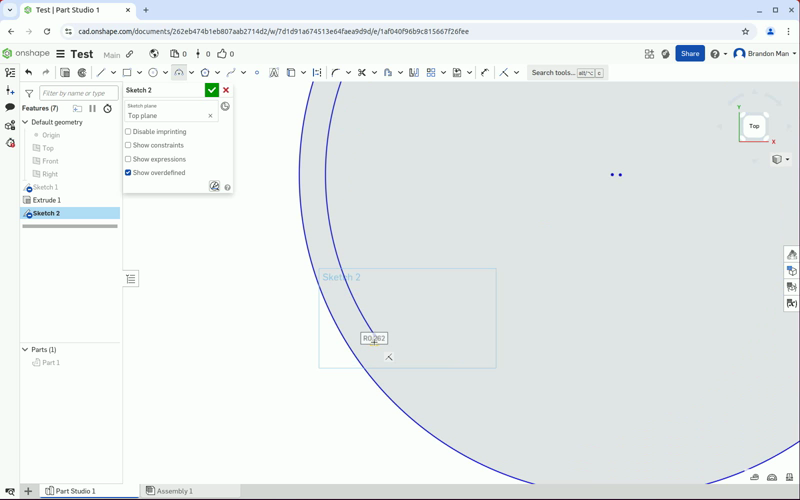
scroll(6)
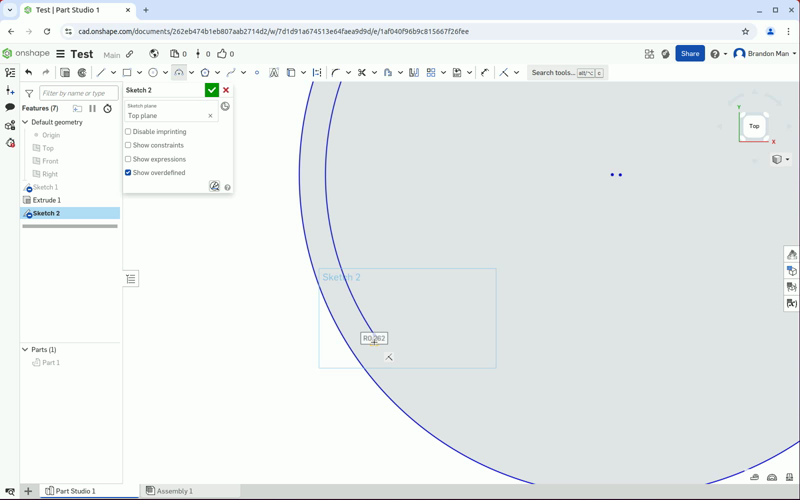
scroll(6)
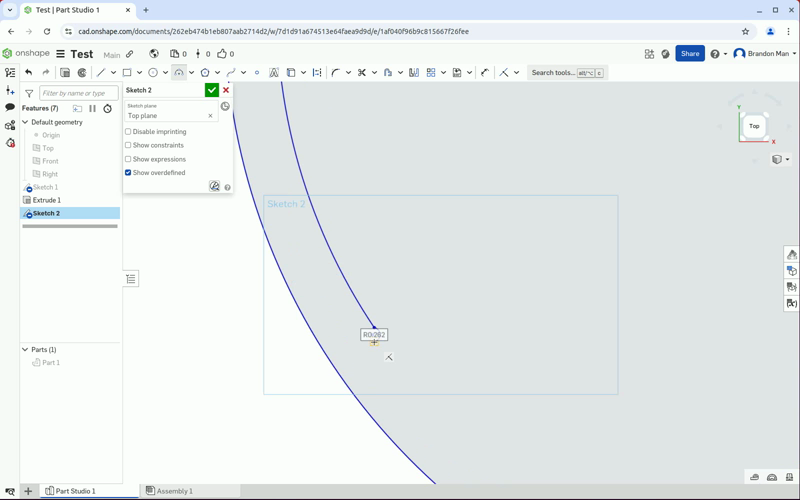
scroll(6)
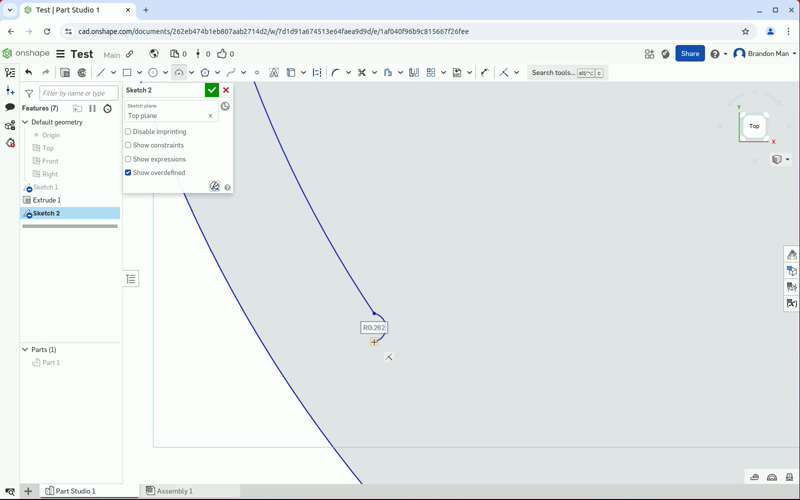
click(374, 341)
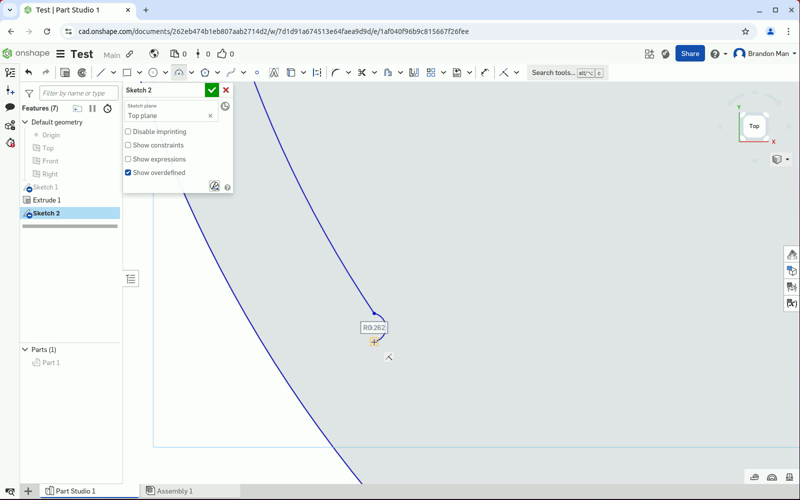
scroll(-6)
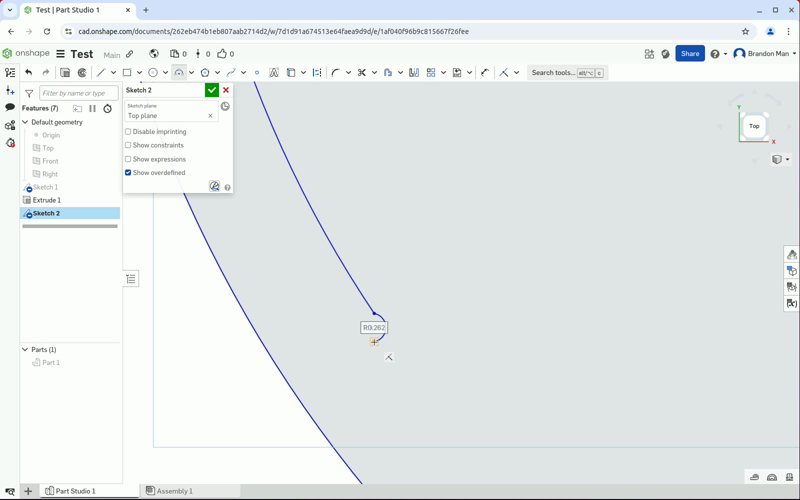
scroll(-6)
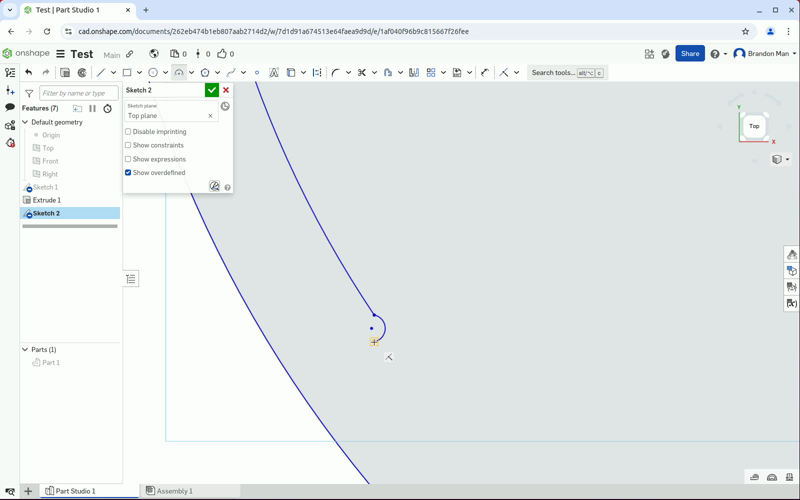
scroll(-6)
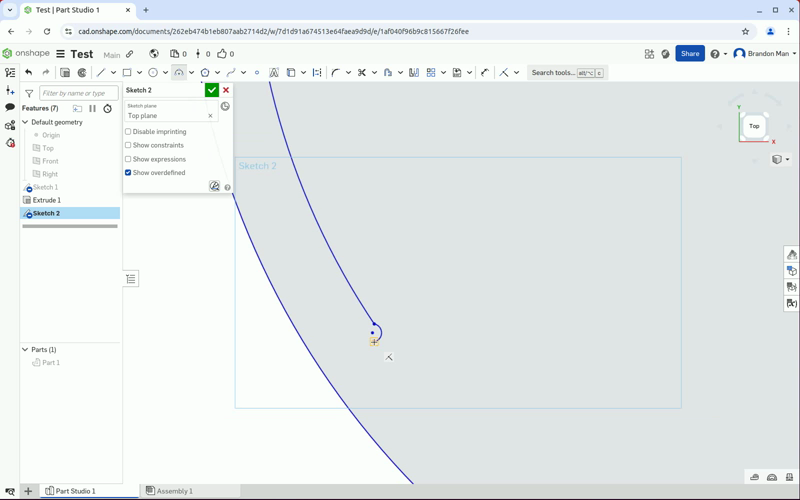
scroll(-6)
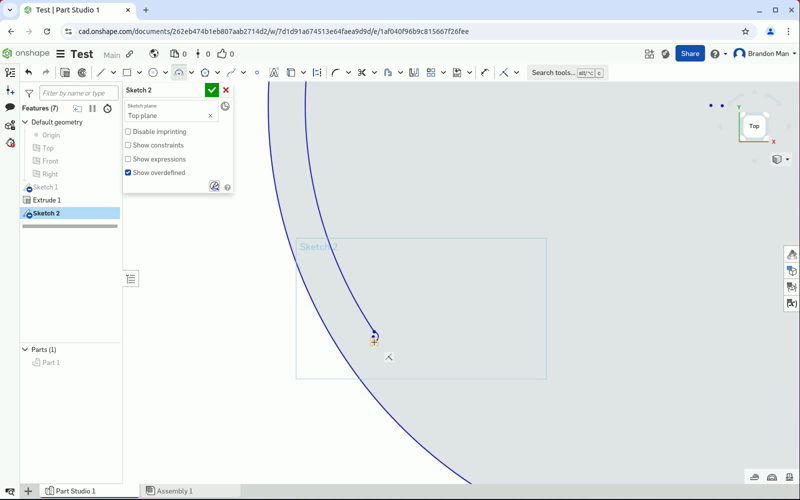
scroll(-6)
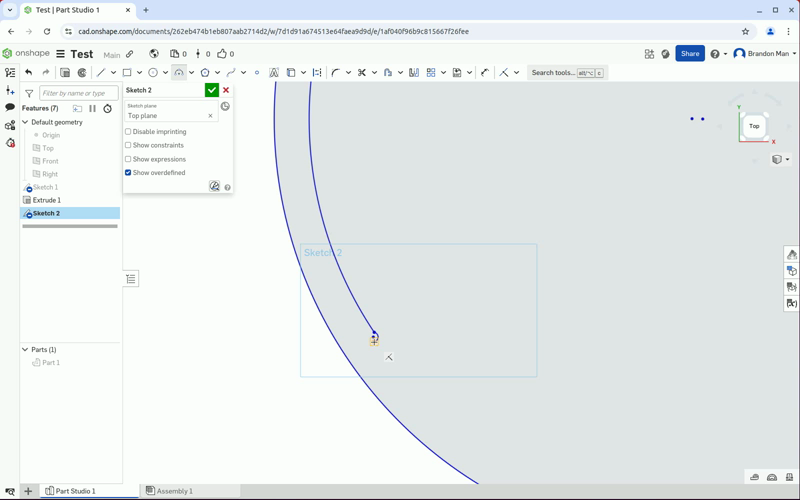
scroll(-6)
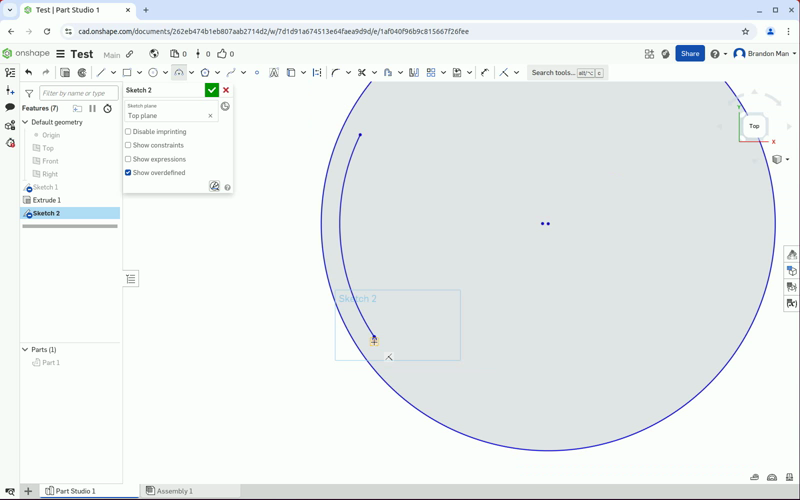
scroll(-6)
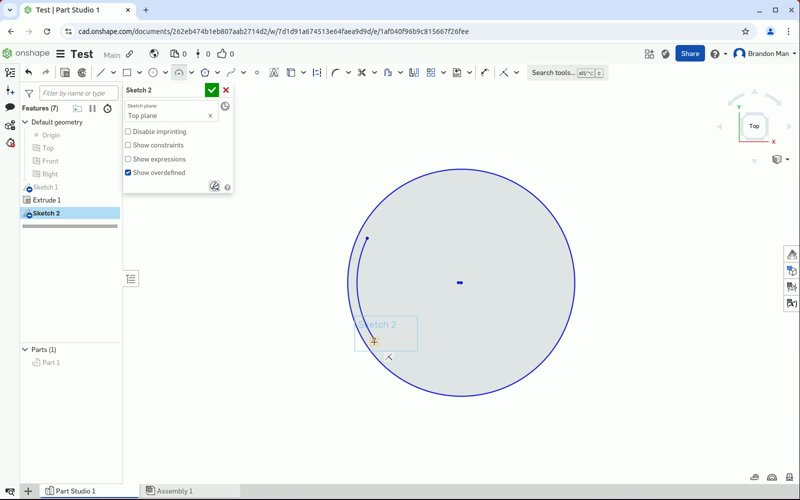
key_down(shift)
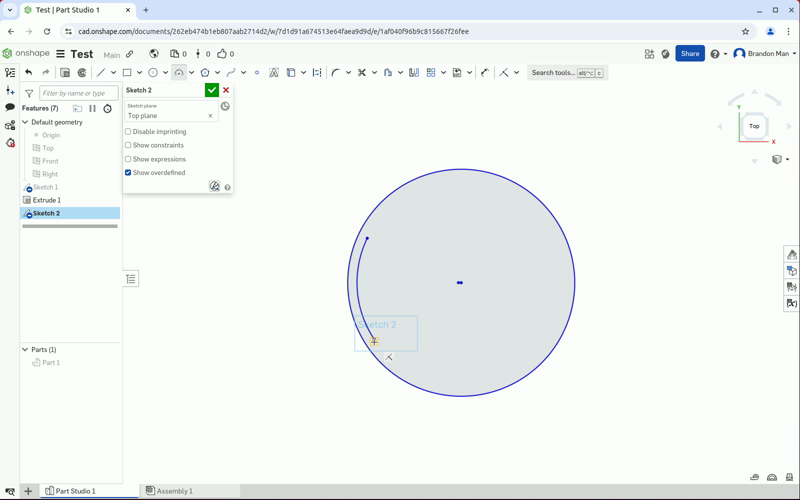
mouse_move(466, 386)
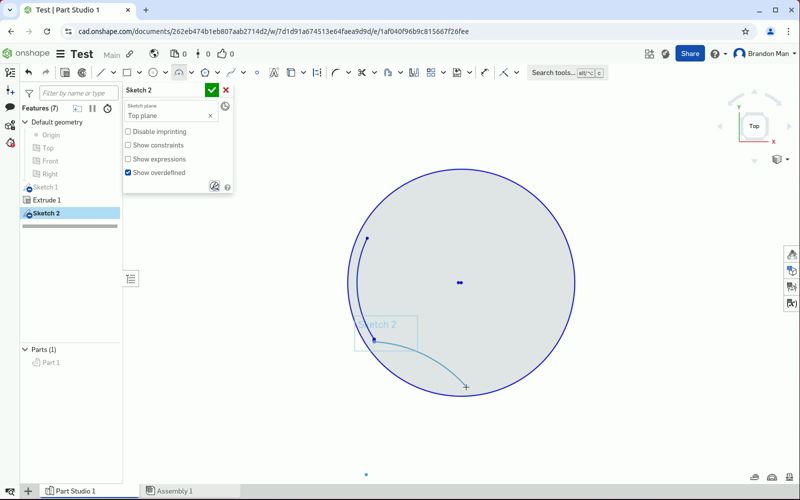
click(466, 386)
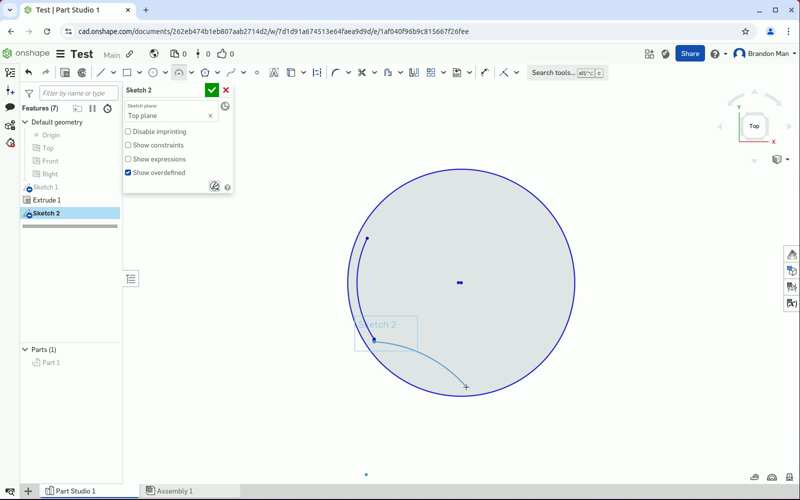
mouse_move(414, 376)
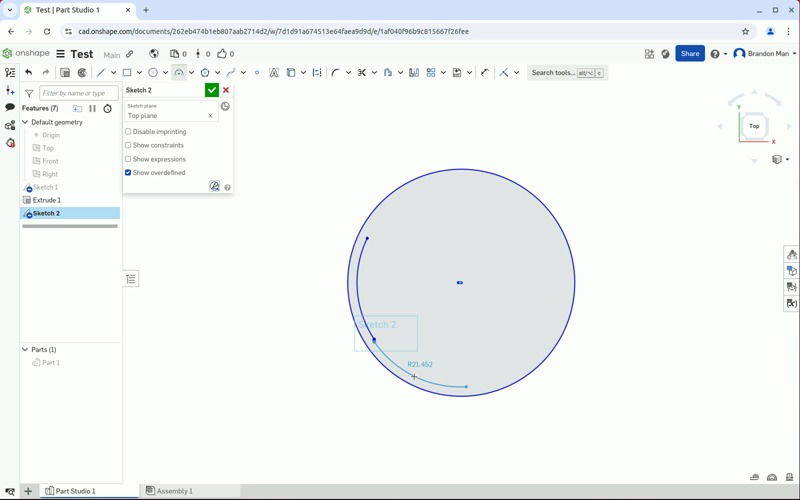
click(414, 376)
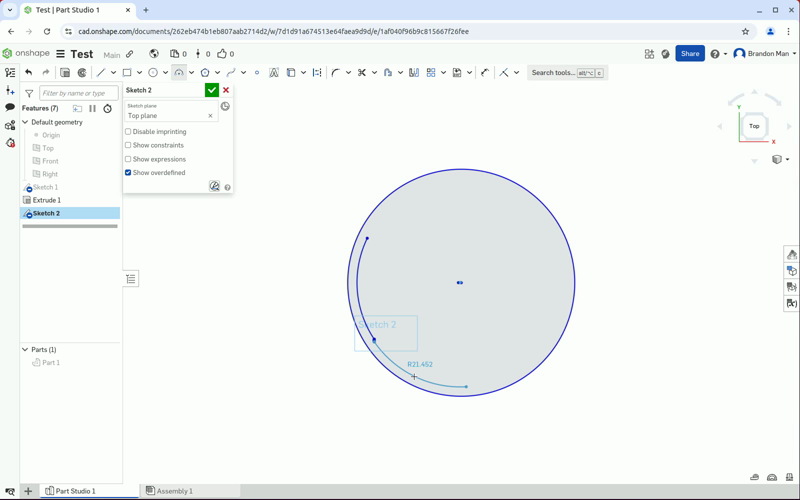
key_up(shift)
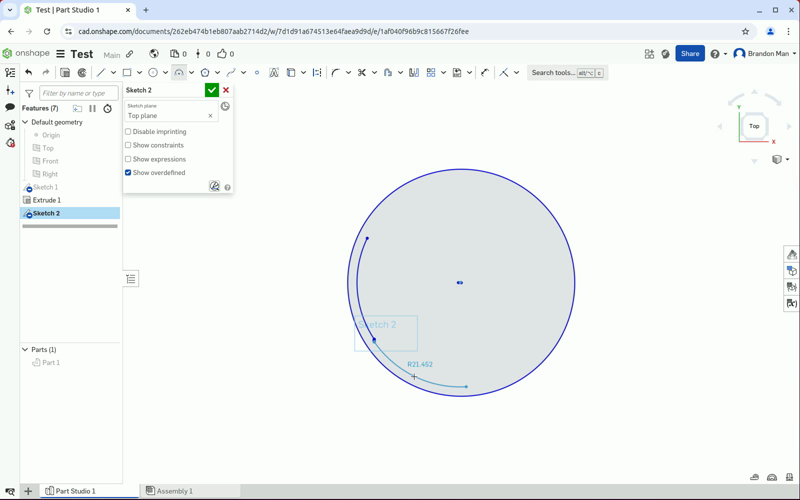
mouse_move(466, 386)
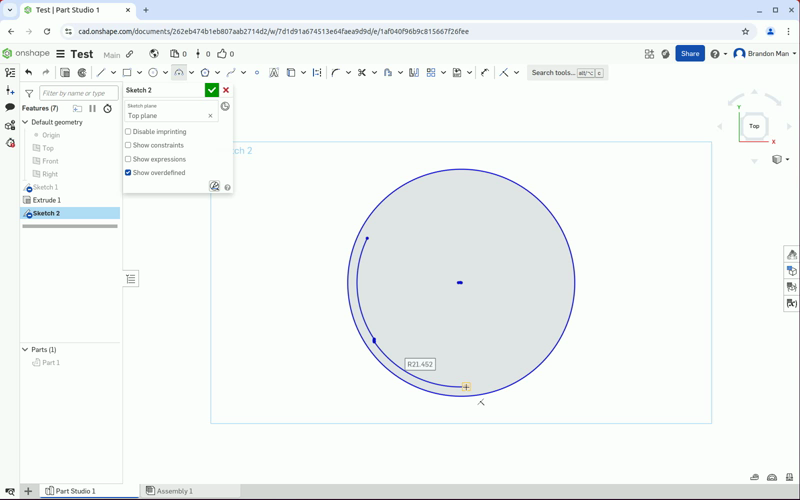
click(466, 386)
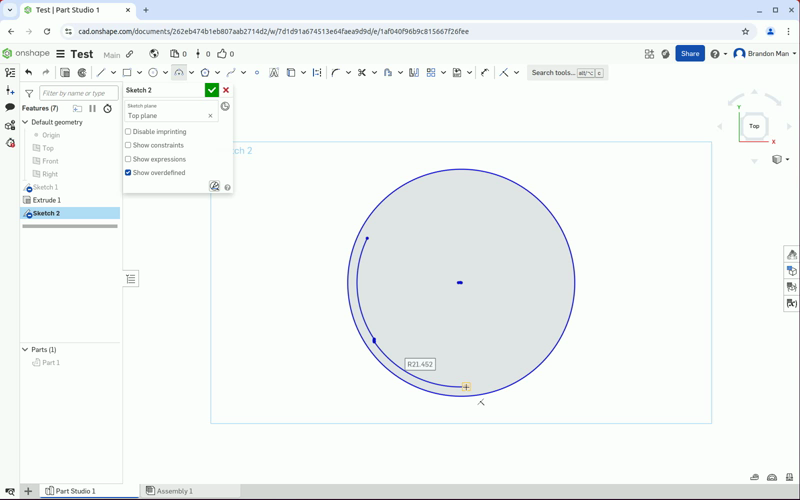
key_down(shift)
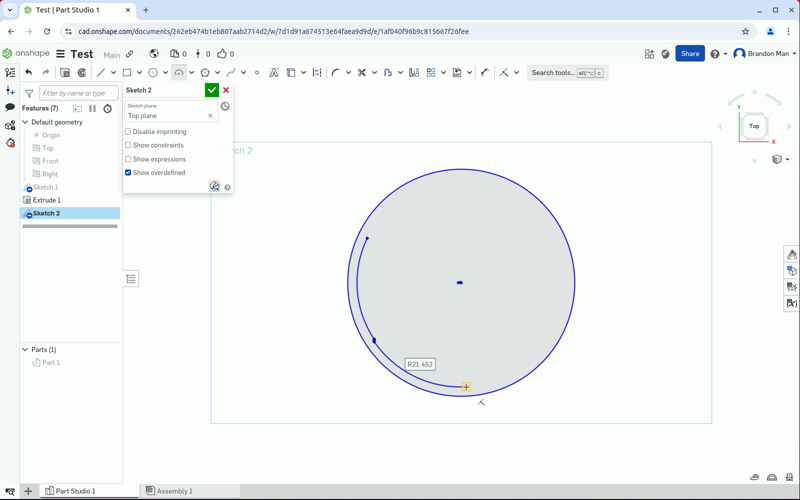
mouse_move(468, 386)
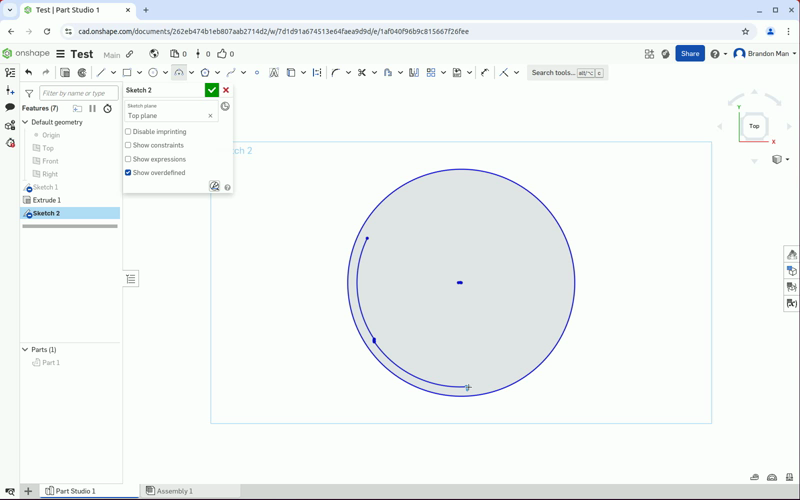
scroll(6)
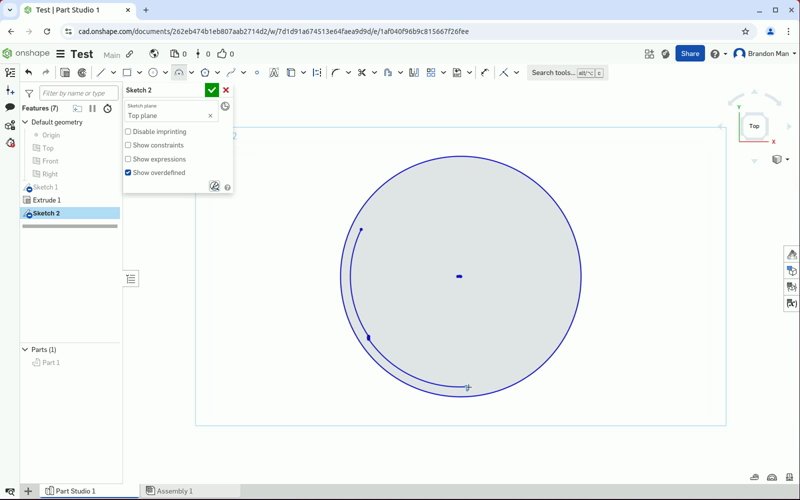
scroll(6)
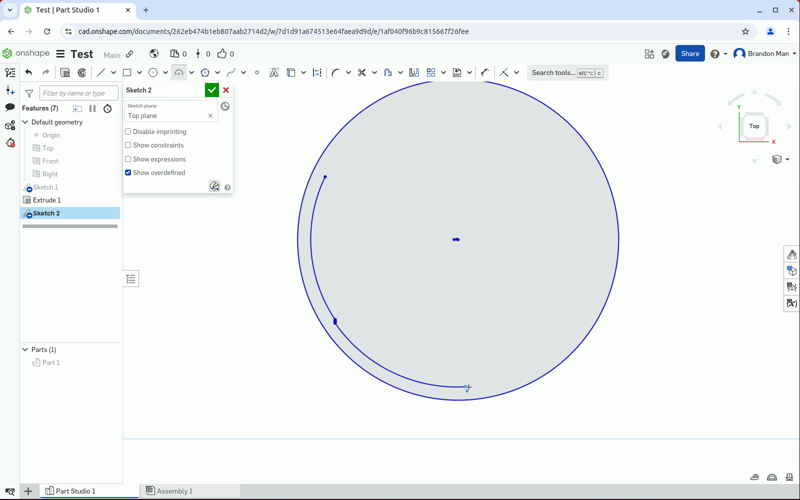
scroll(6)
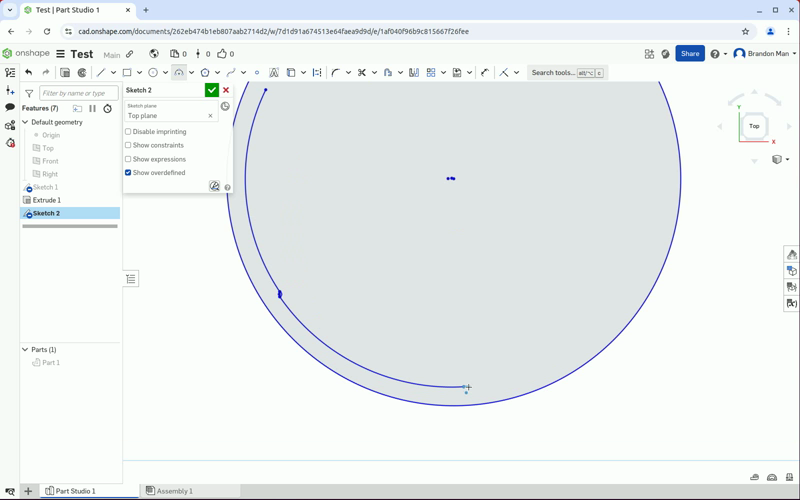
scroll(6)
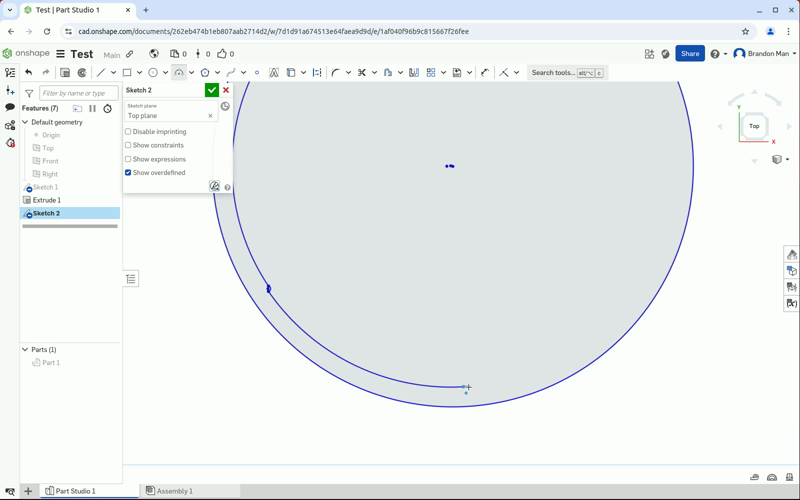
scroll(6)
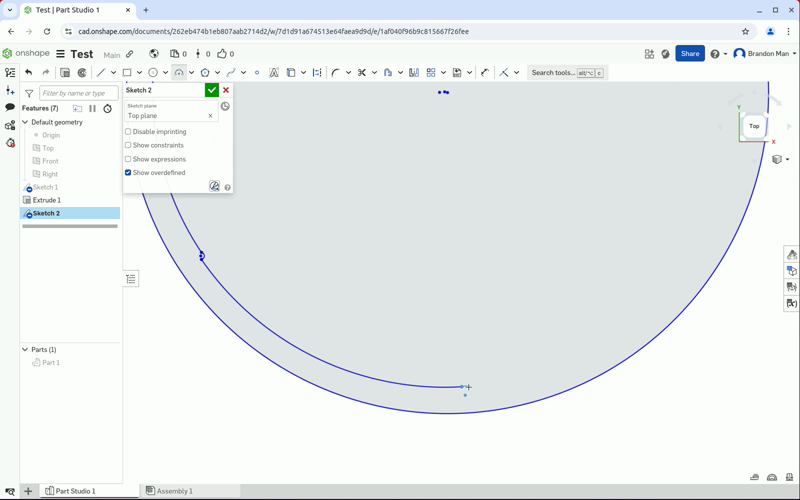
scroll(6)
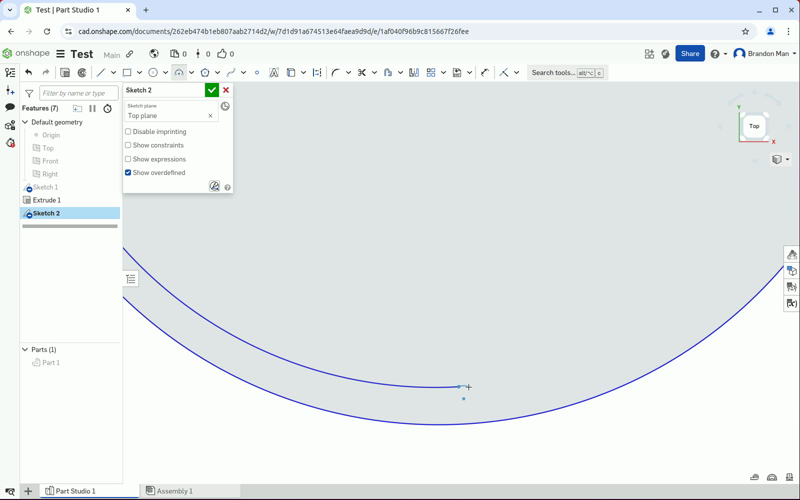
scroll(6)
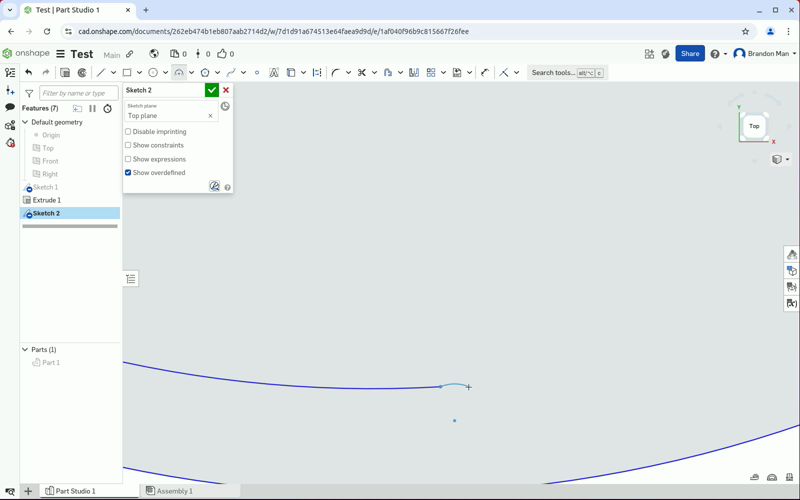
click(468, 386)
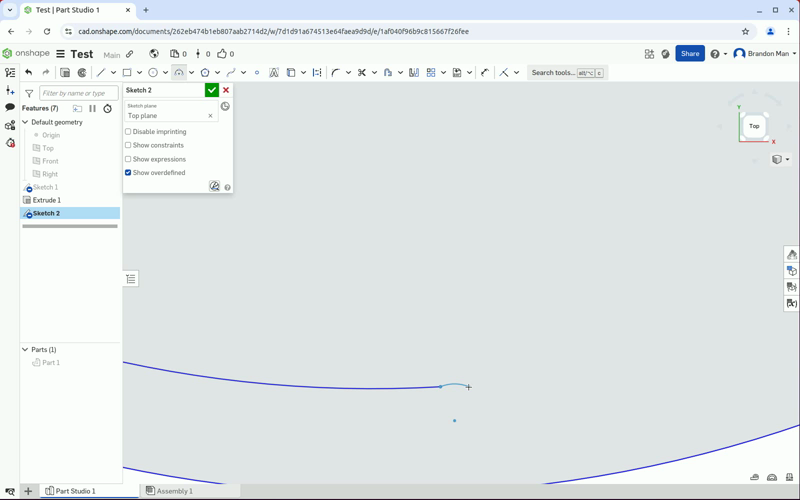
scroll(-6)
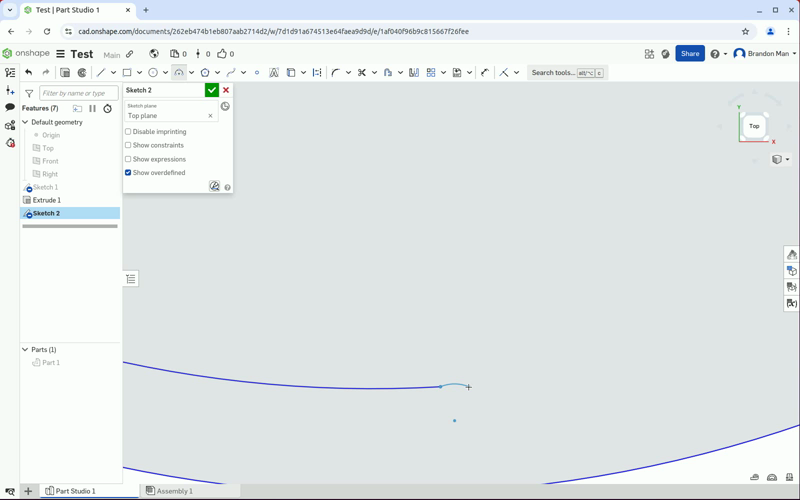
scroll(-6)
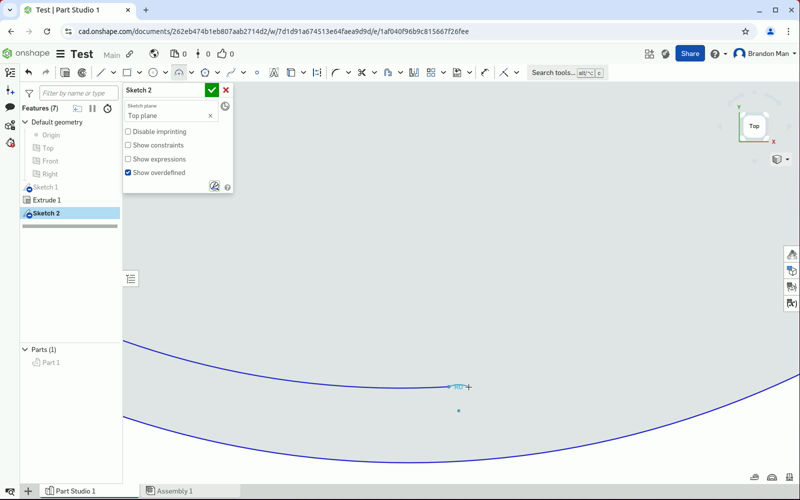
scroll(-6)
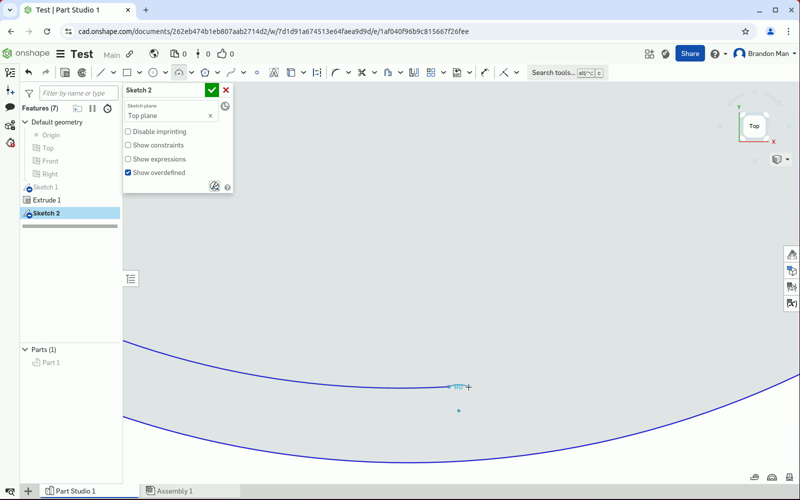
scroll(-6)
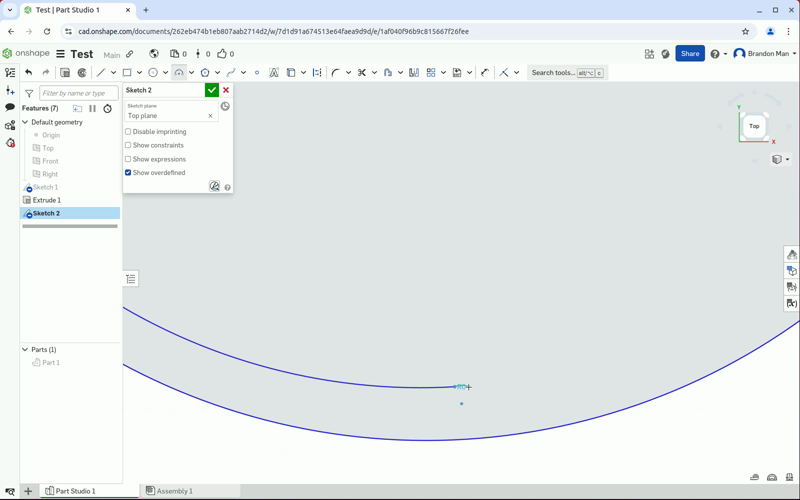
scroll(-6)
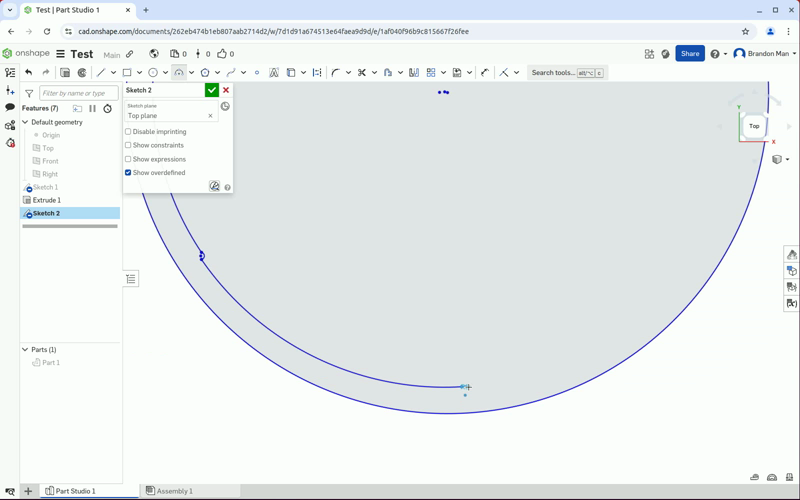
scroll(-6)
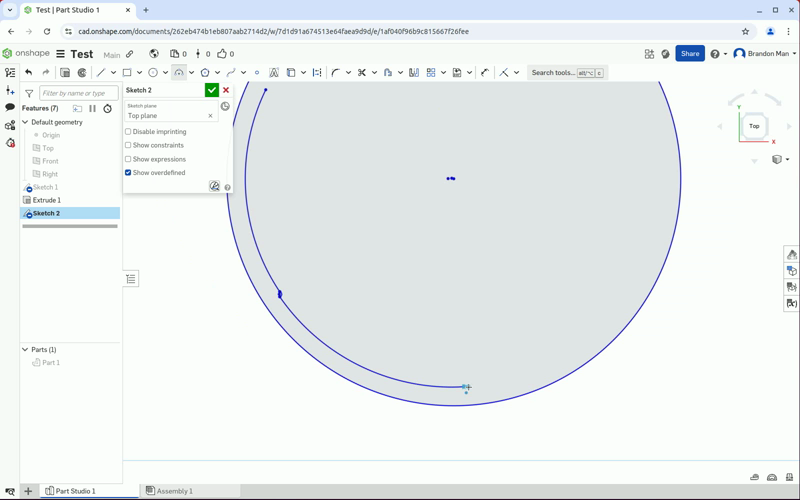
scroll(-6)
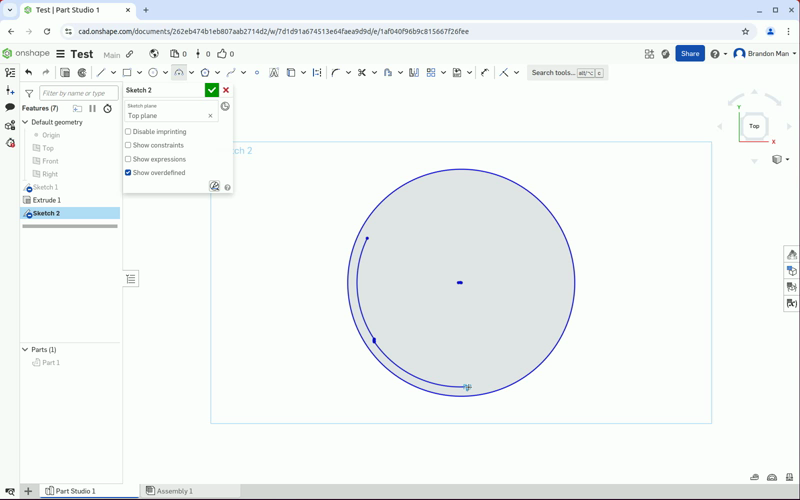
mouse_move(467, 385)
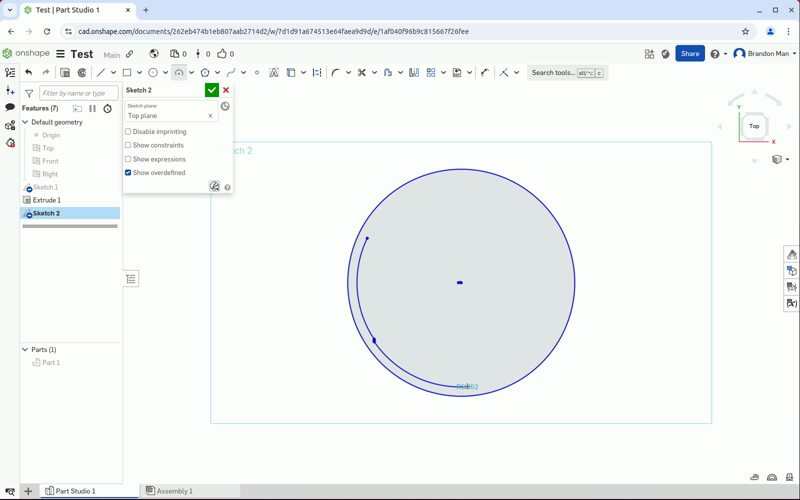
scroll(6)
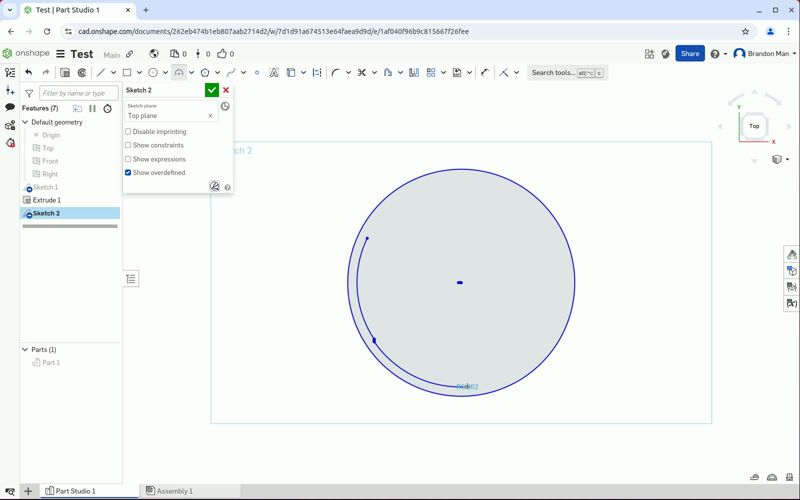
scroll(6)
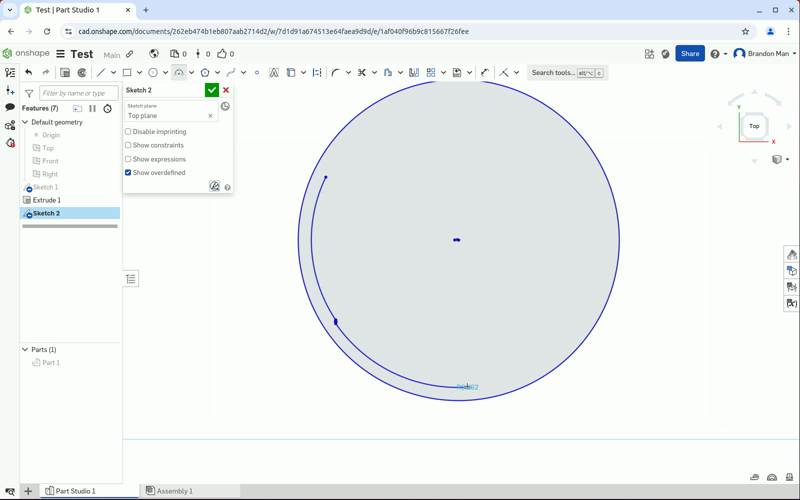
scroll(6)
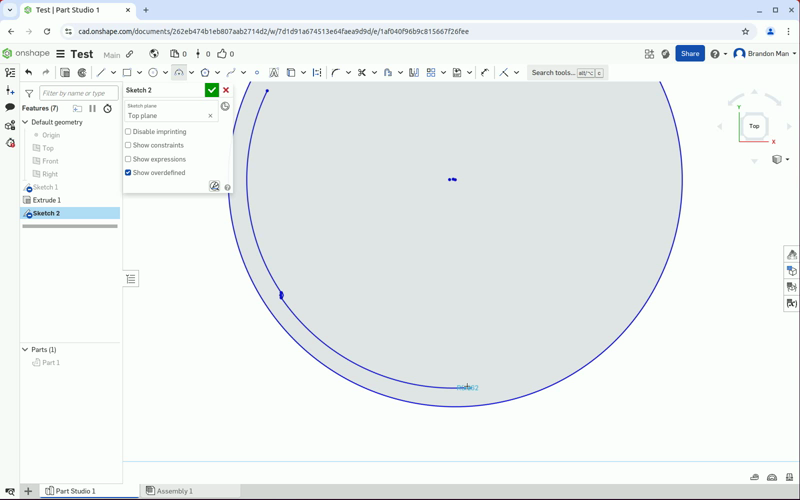
scroll(6)
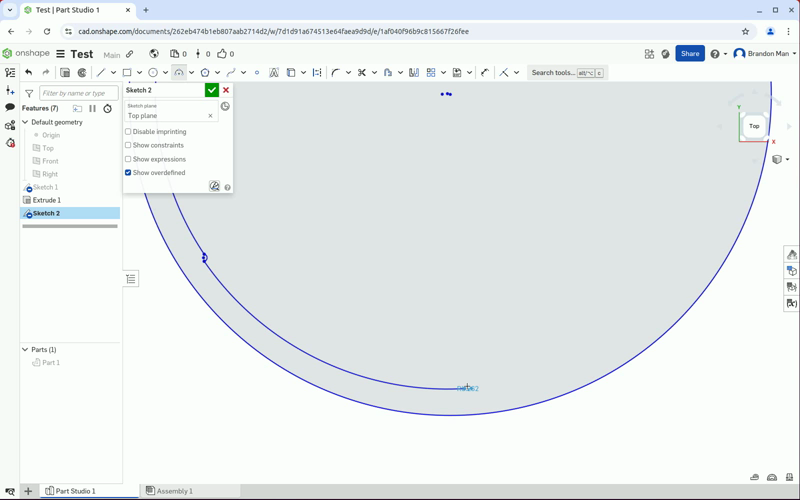
scroll(6)
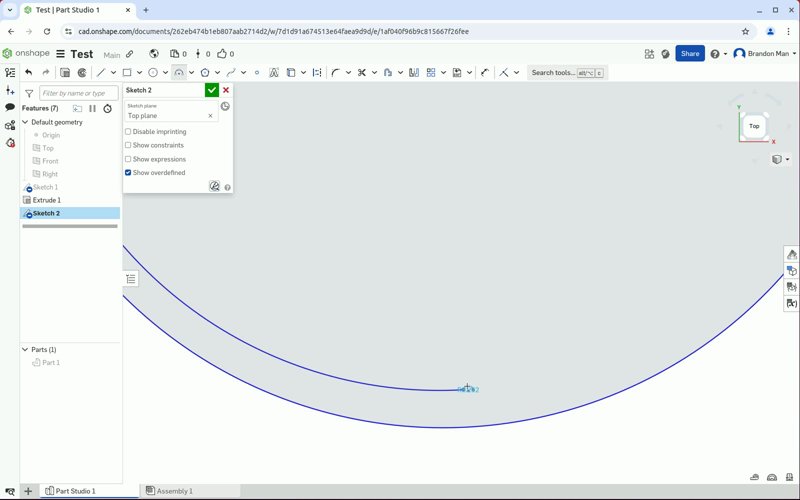
scroll(6)
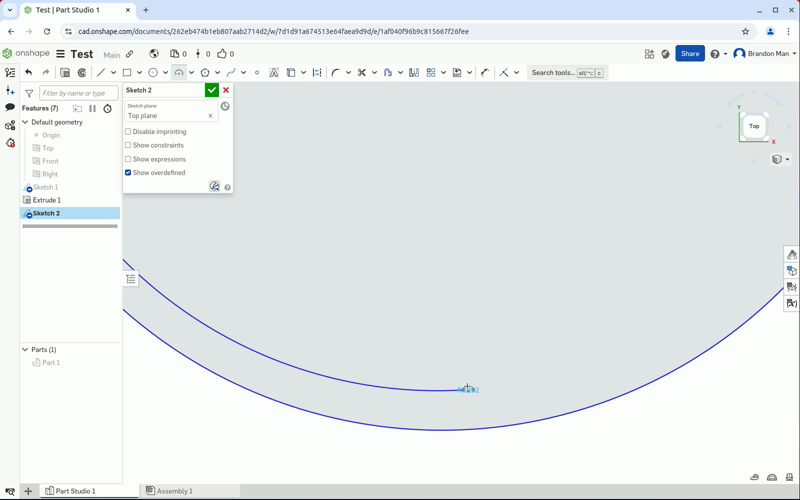
scroll(6)
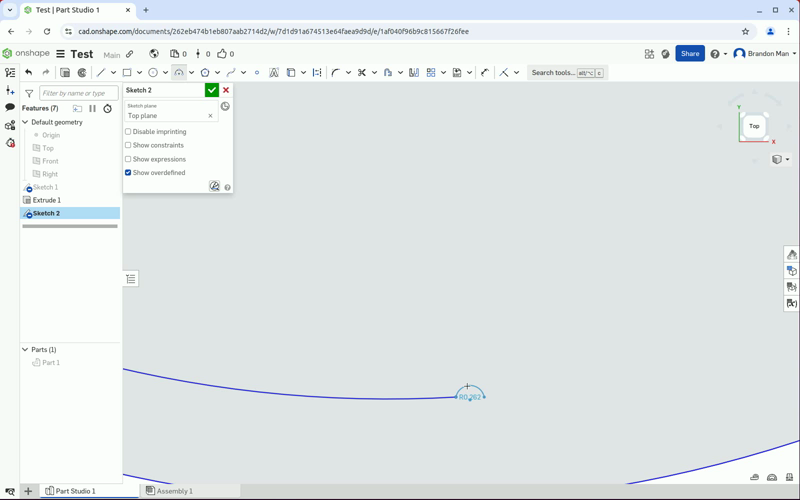
click(467, 385)
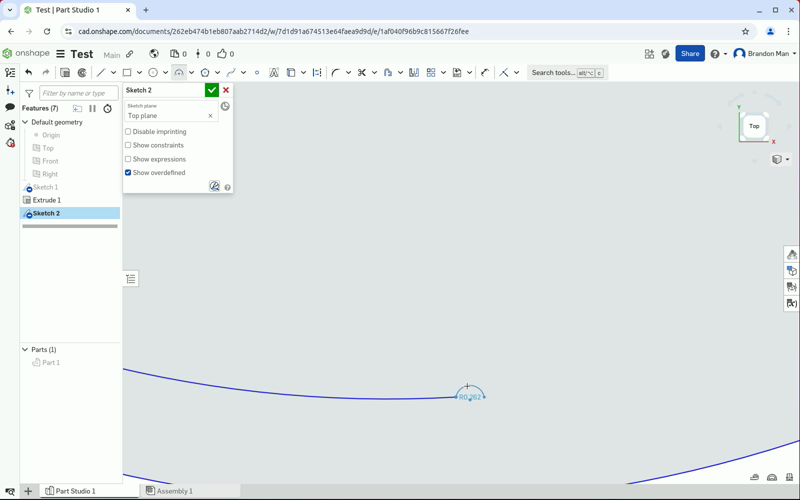
scroll(-6)
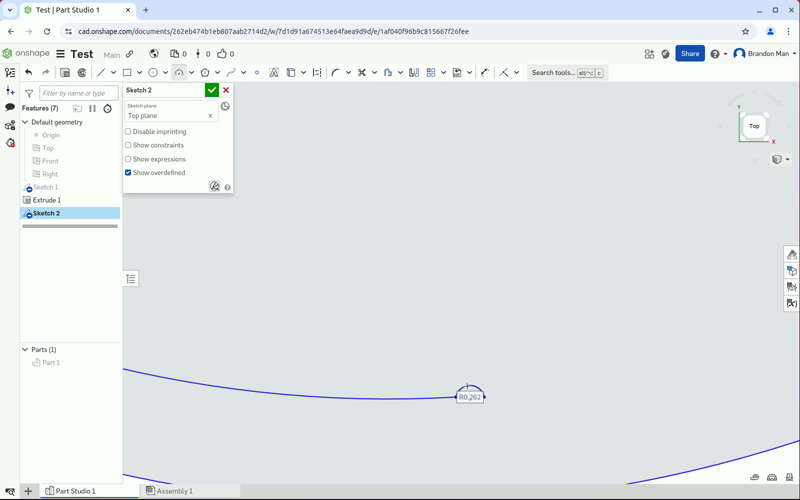
scroll(-6)
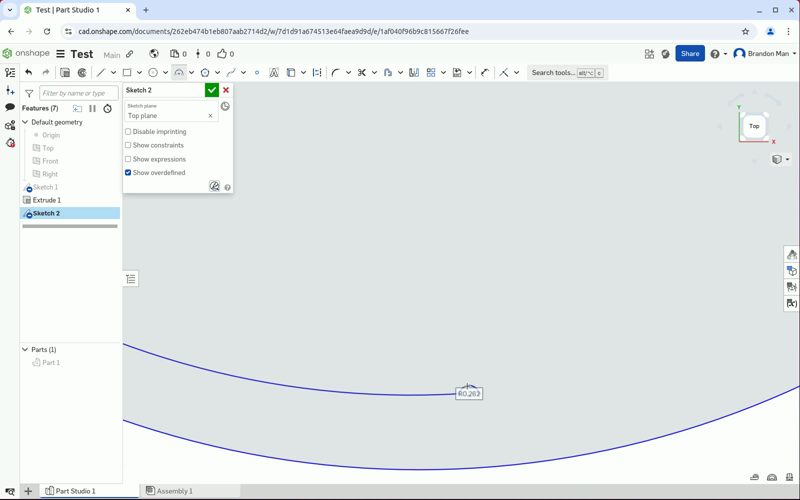
scroll(-6)
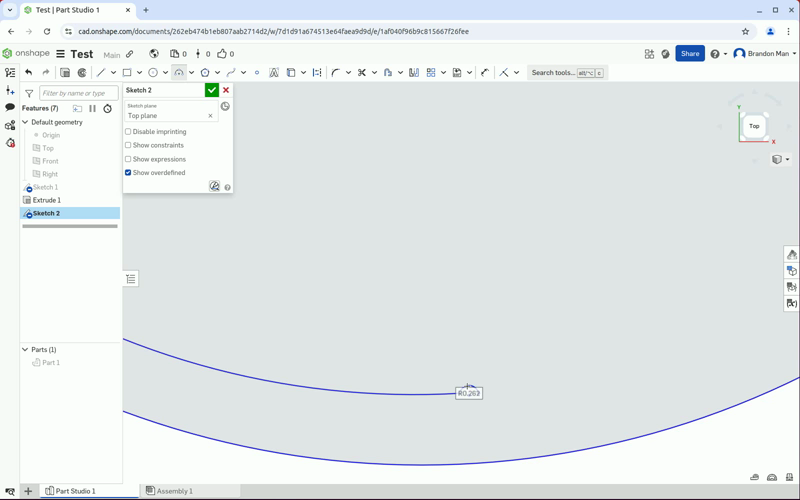
scroll(-6)
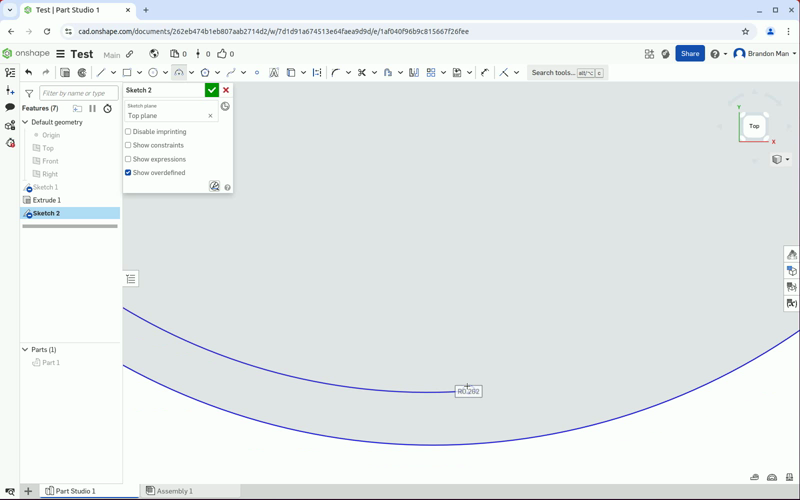
scroll(-6)
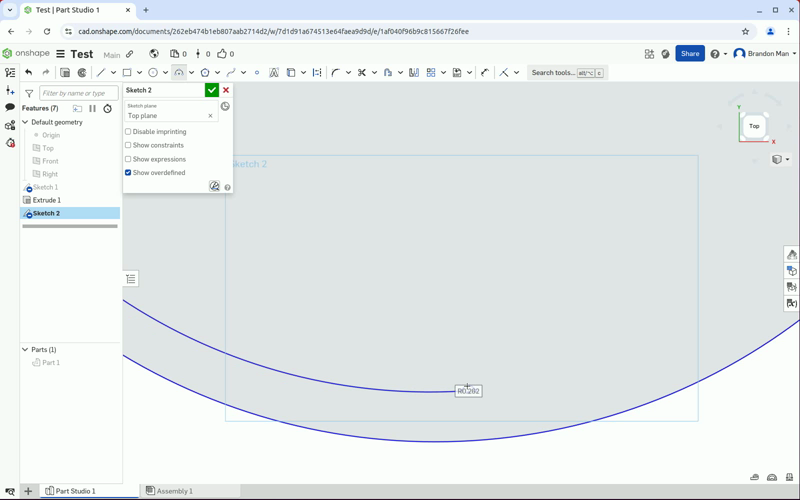
scroll(-6)
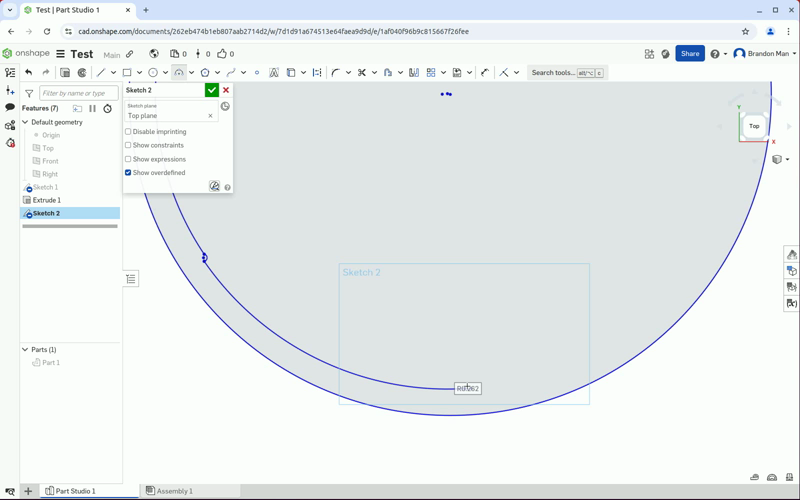
scroll(-6)
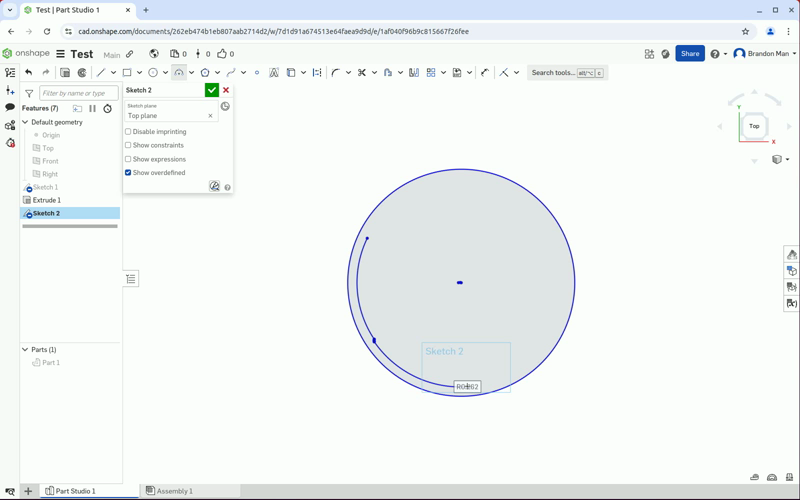
key_up(shift)
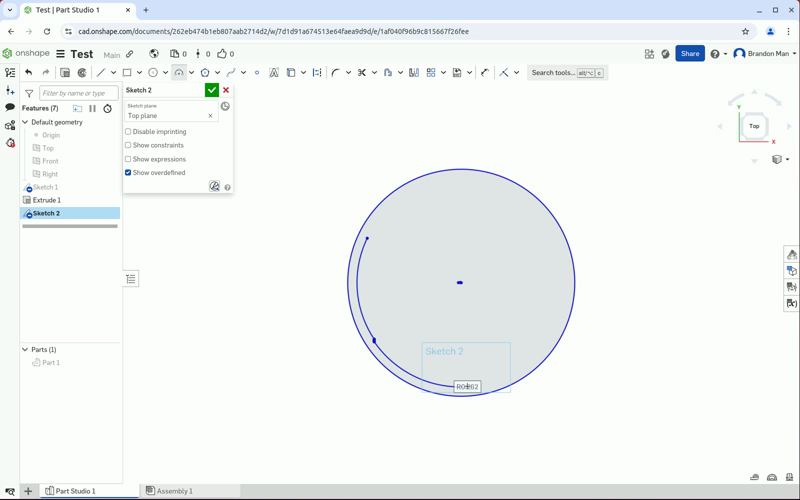
mouse_move(468, 386)
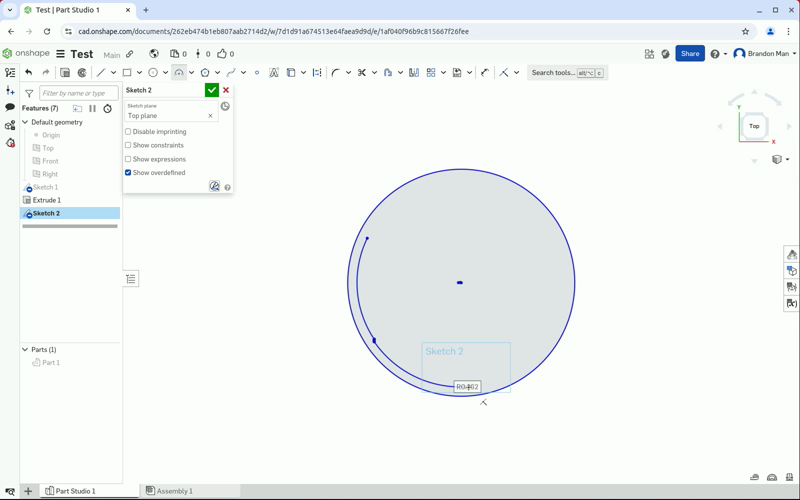
scroll(6)
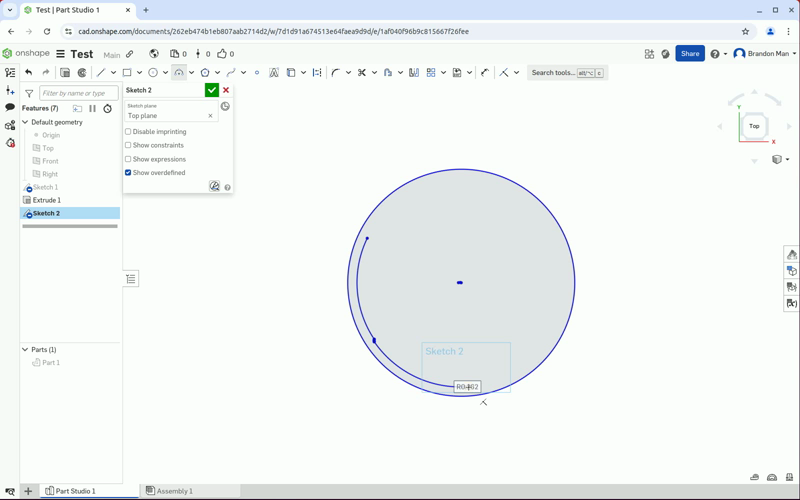
scroll(6)
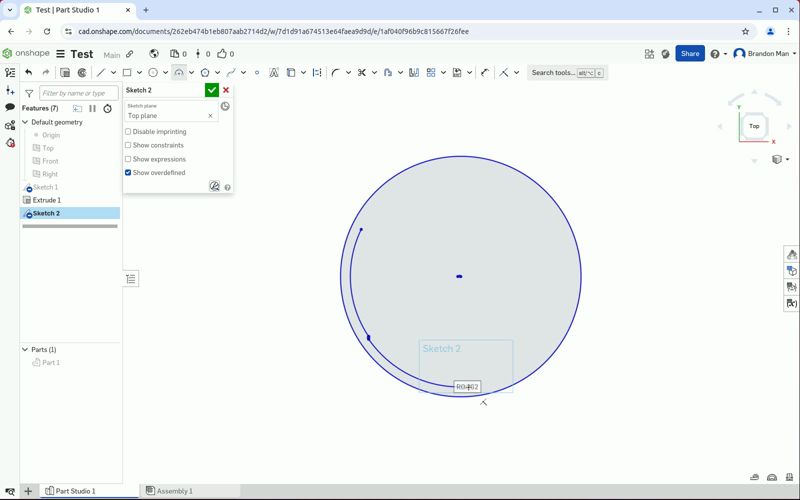
scroll(6)
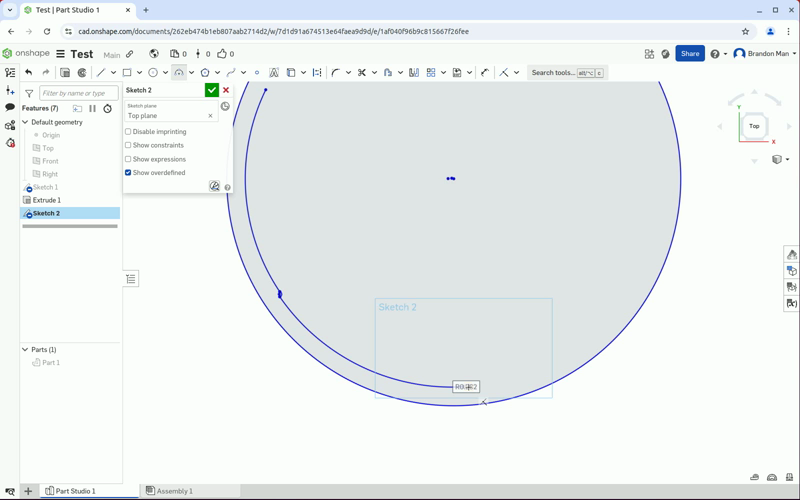
scroll(6)
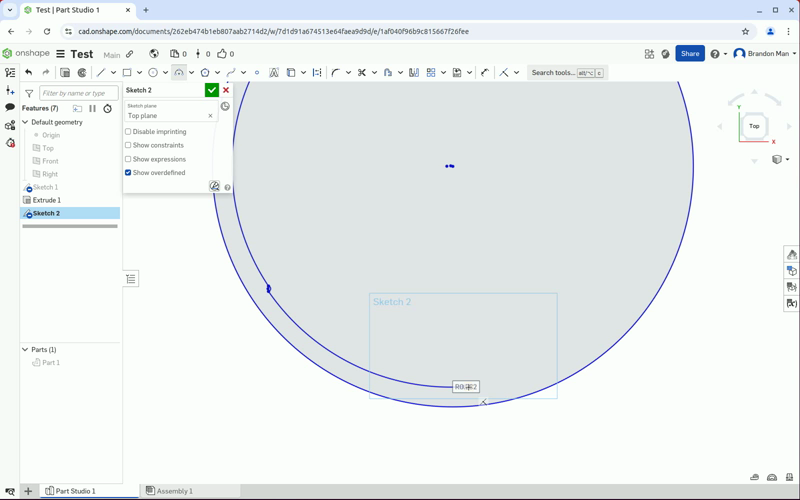
scroll(6)
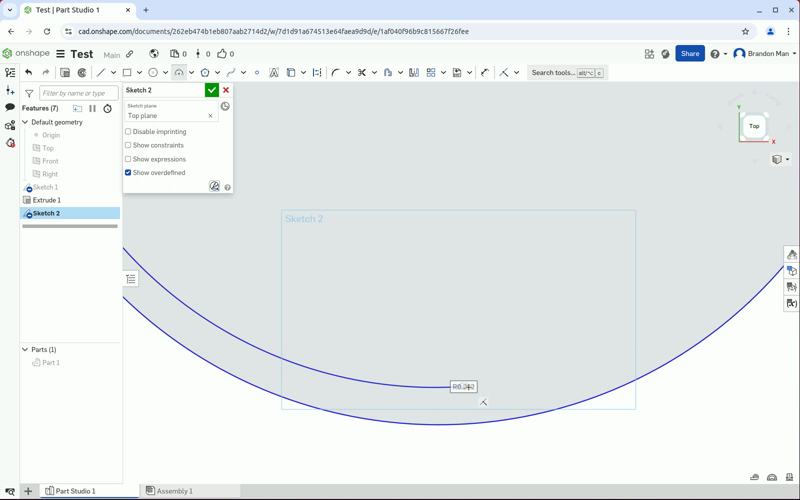
scroll(6)
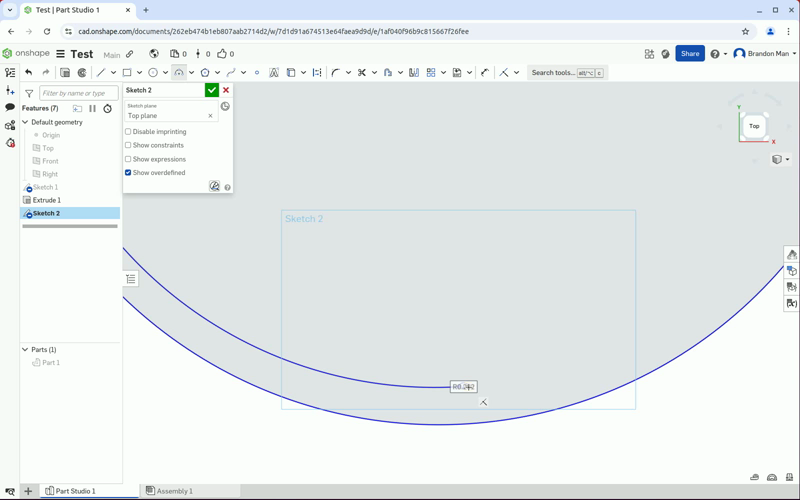
scroll(6)
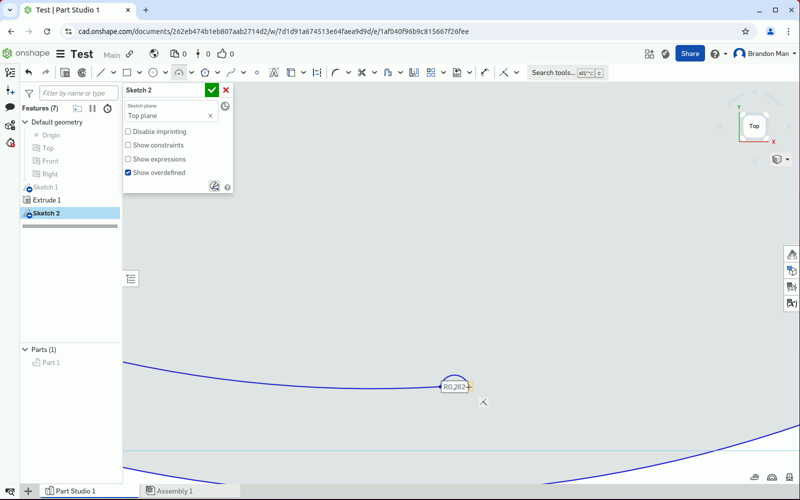
click(468, 386)
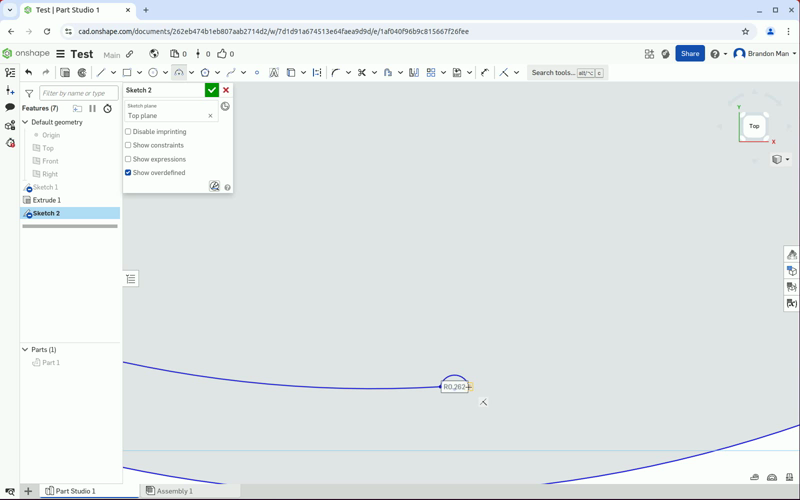
scroll(-6)
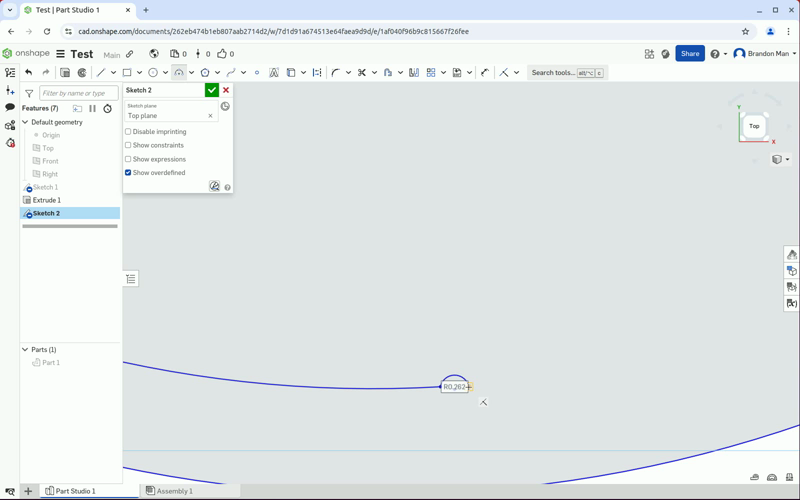
scroll(-6)
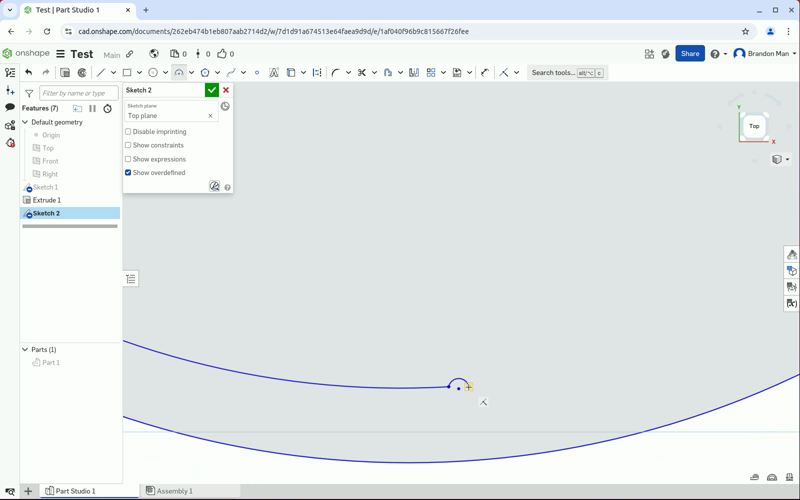
scroll(-6)
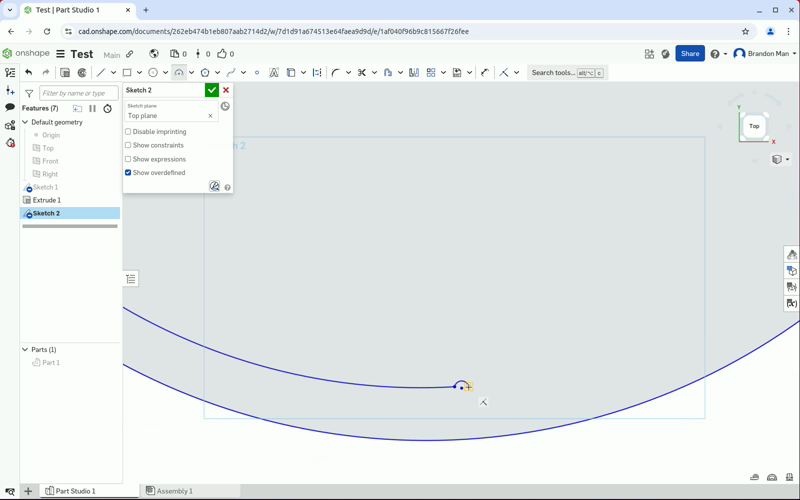
scroll(-6)
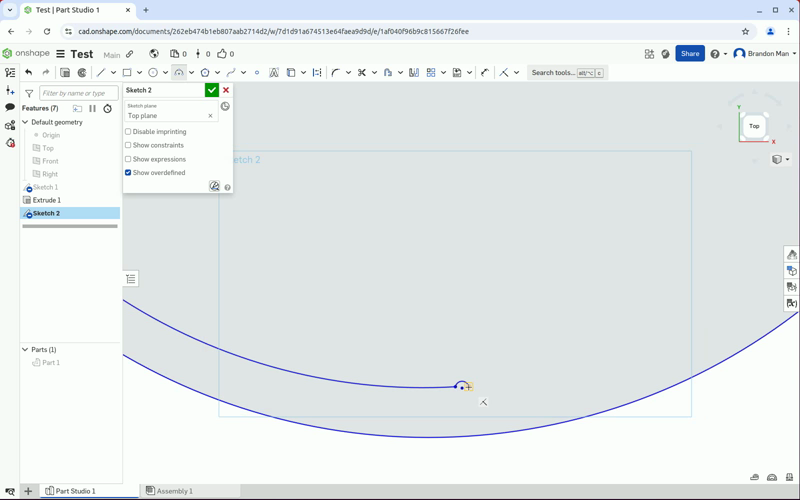
scroll(-6)
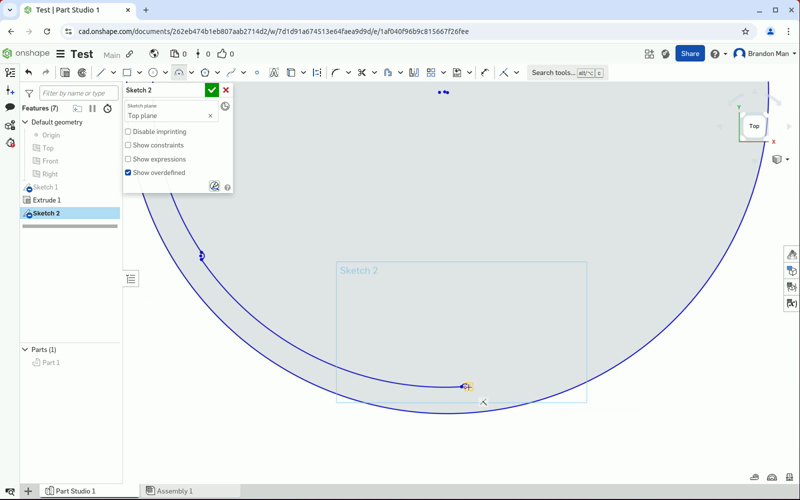
scroll(-6)
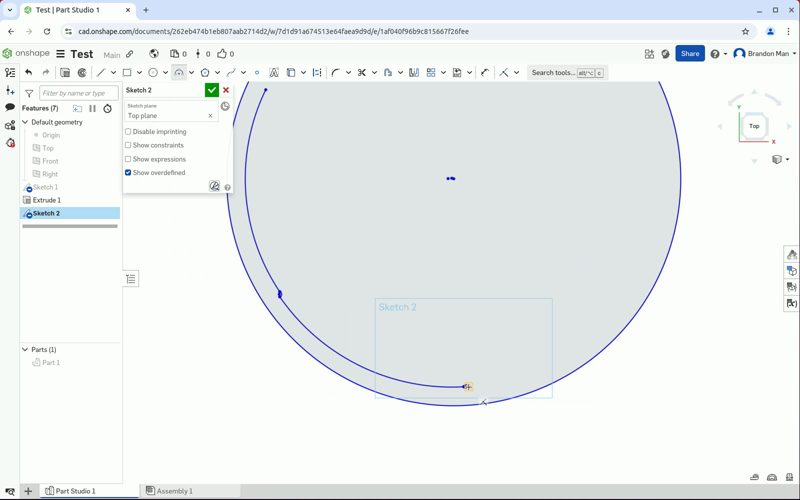
scroll(-6)
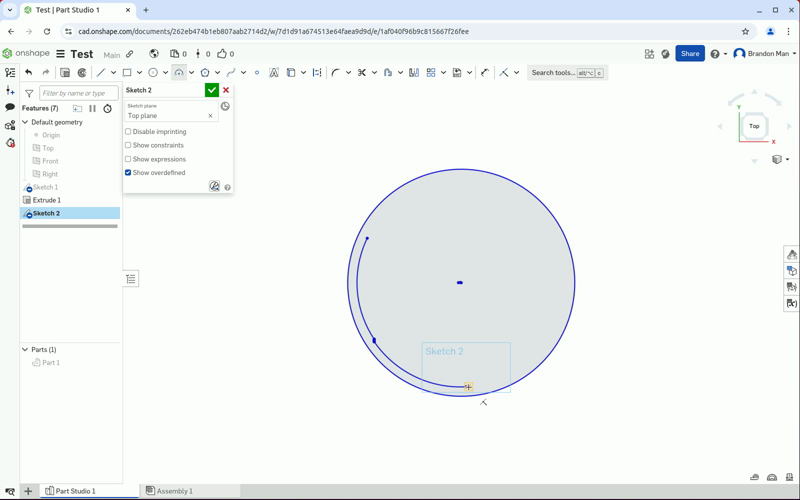
key_down(shift)
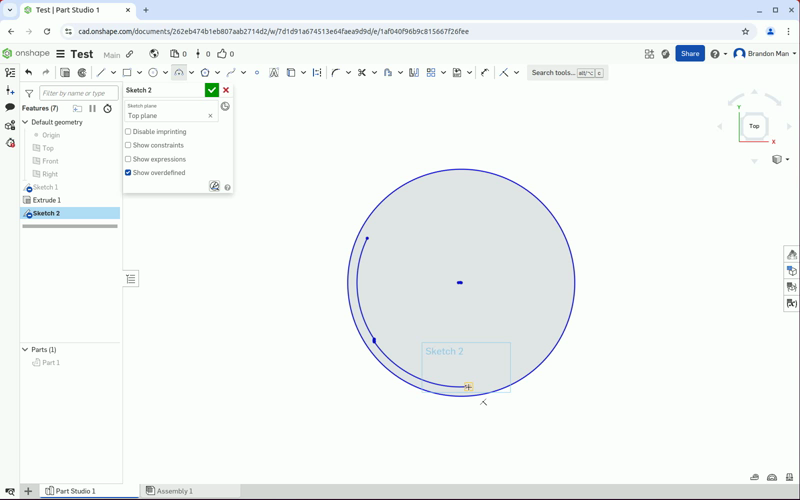
mouse_move(553, 330)
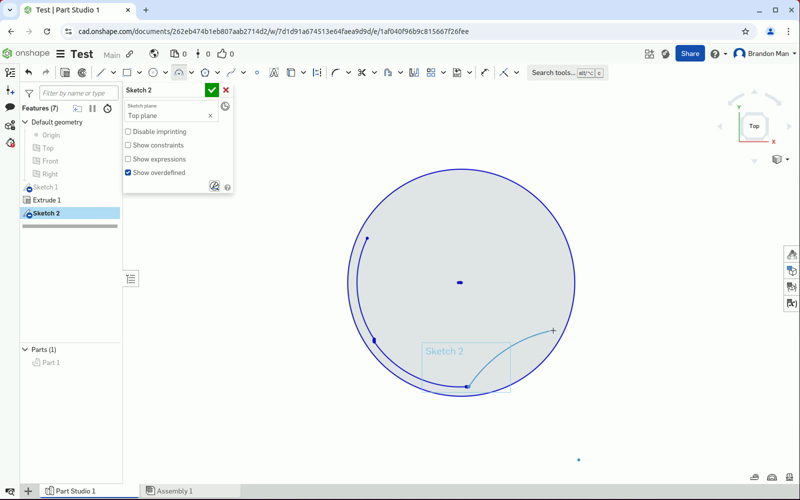
click(553, 330)
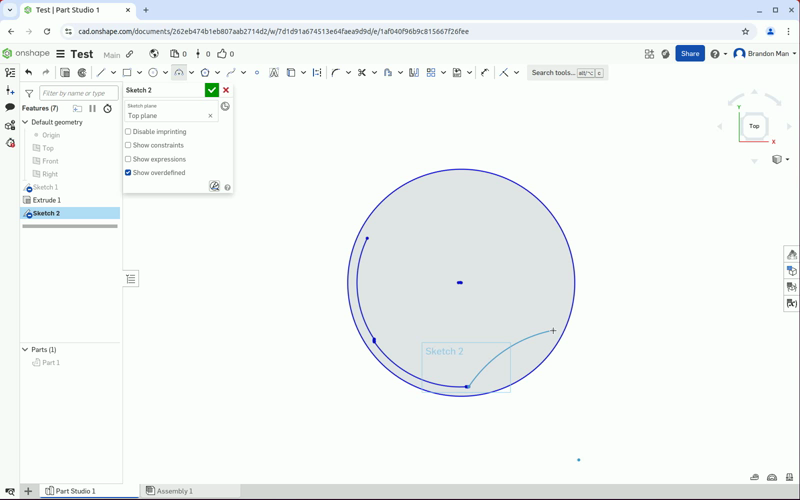
mouse_move(518, 369)
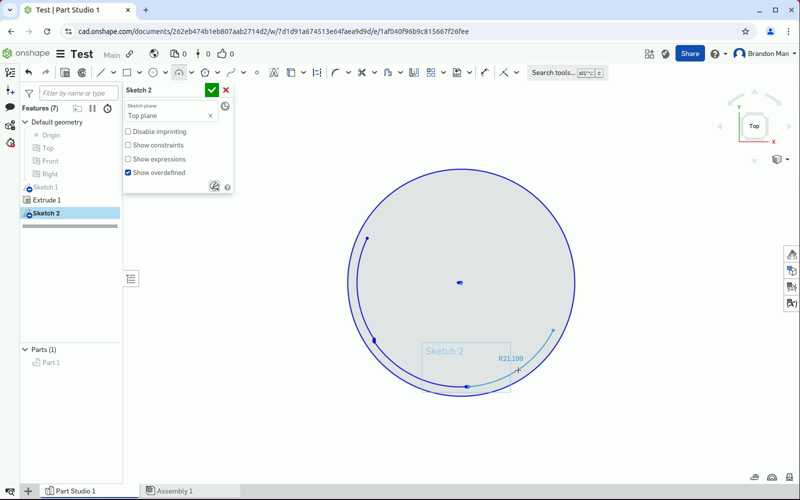
click(518, 369)
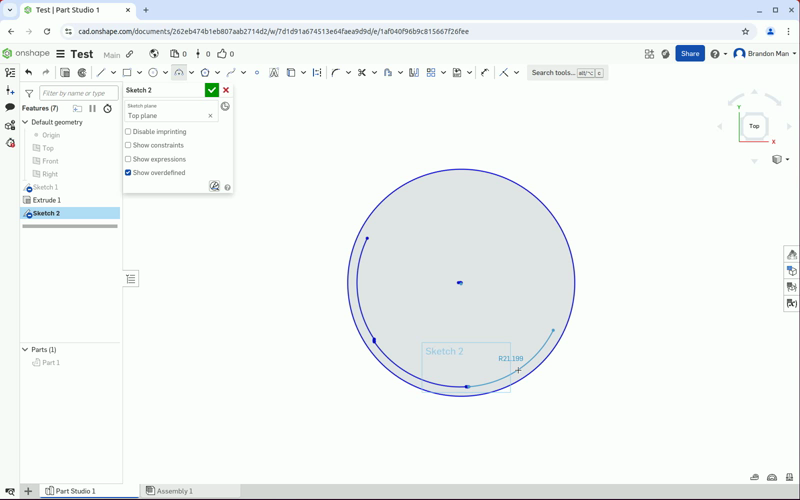
key_up(shift)
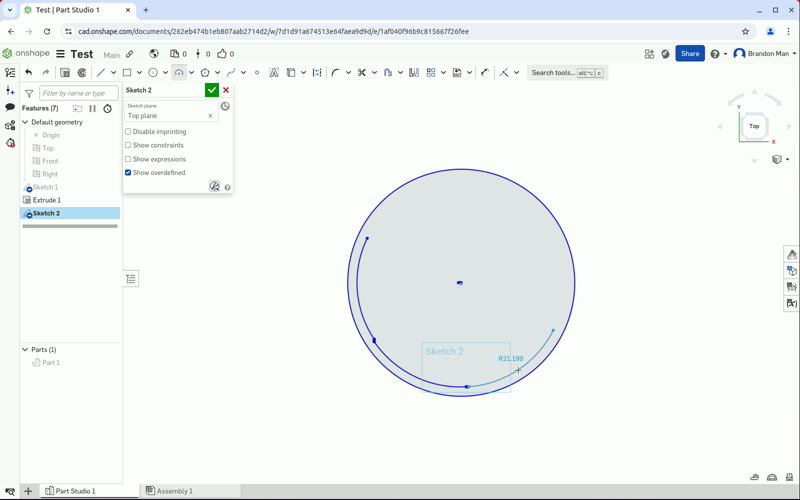
mouse_move(553, 330)
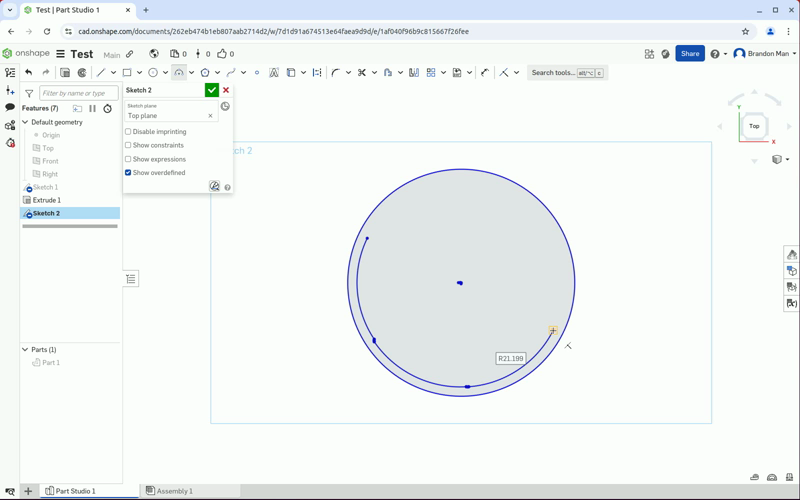
click(553, 330)
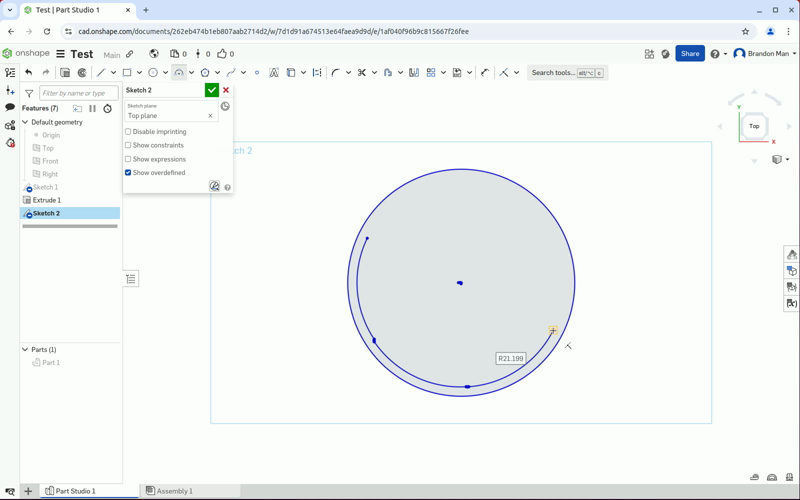
key_down(shift)
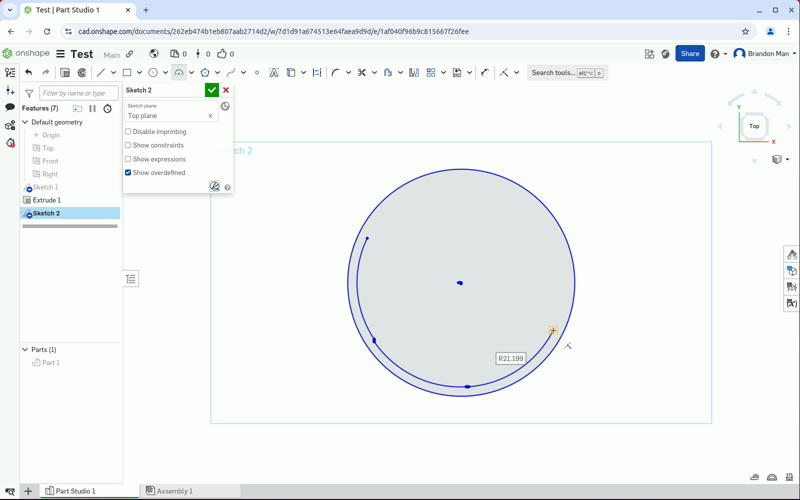
mouse_move(553, 327)
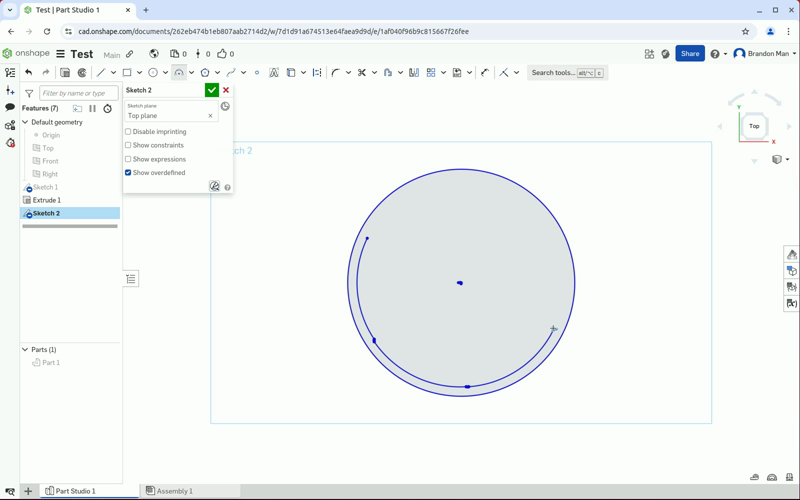
scroll(6)
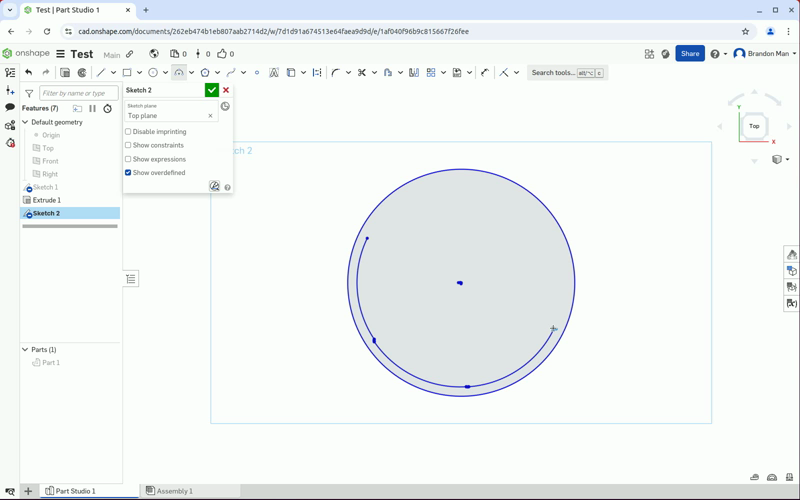
scroll(6)
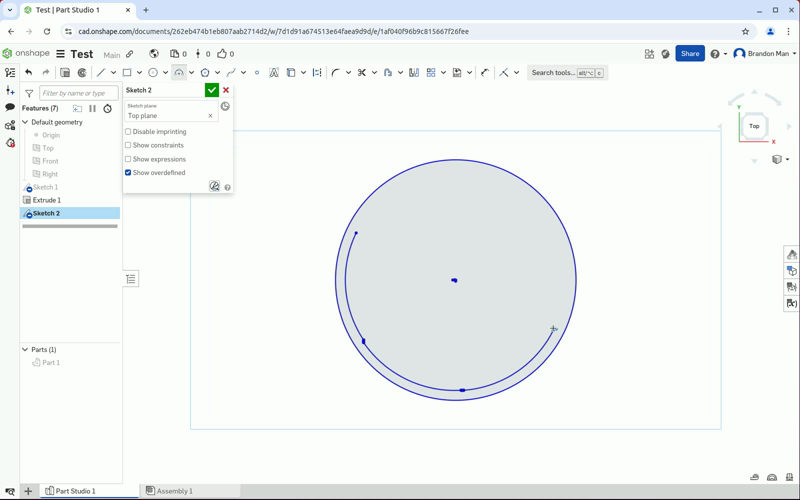
scroll(6)
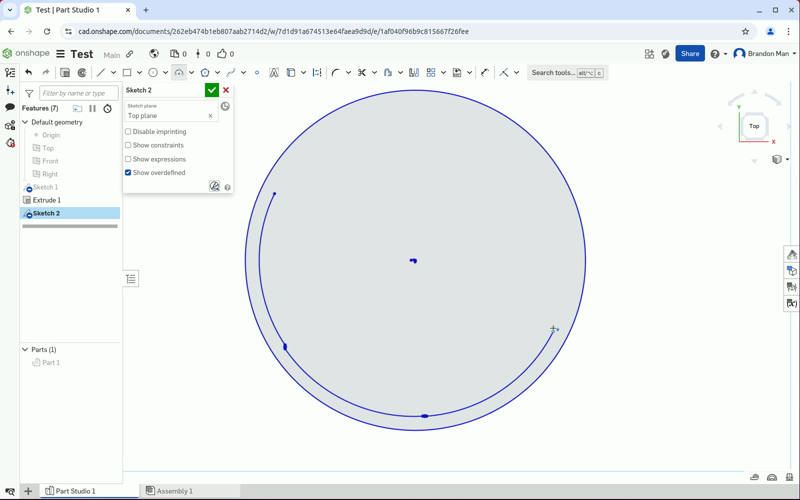
scroll(6)
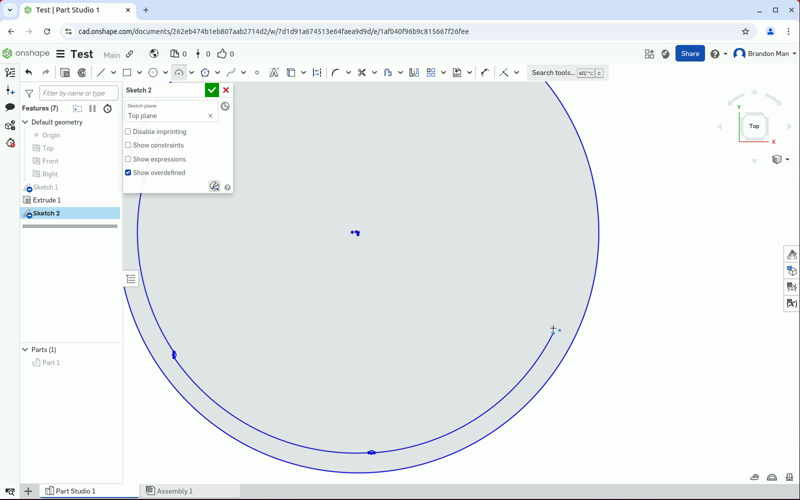
scroll(6)
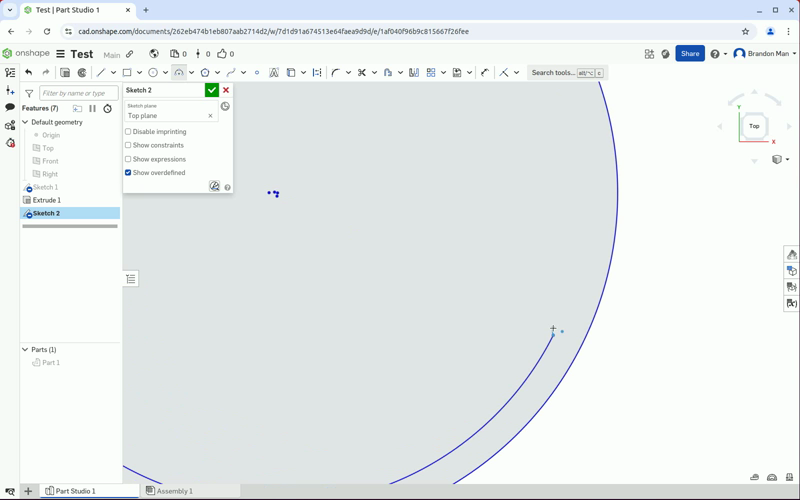
scroll(6)
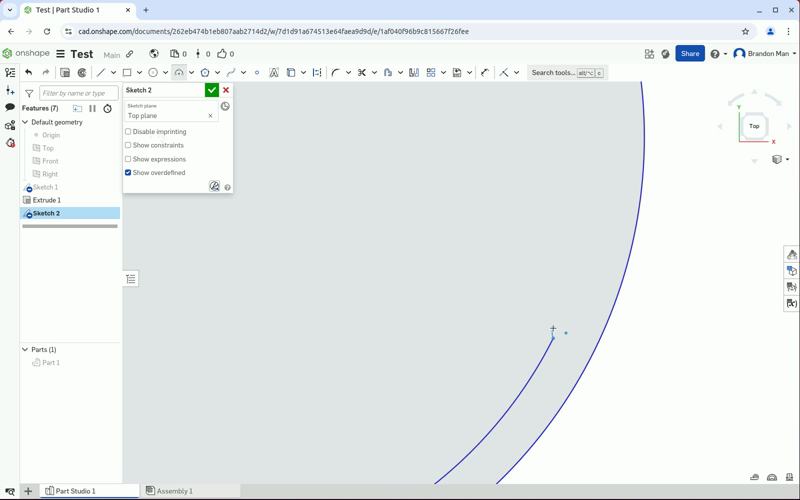
scroll(6)
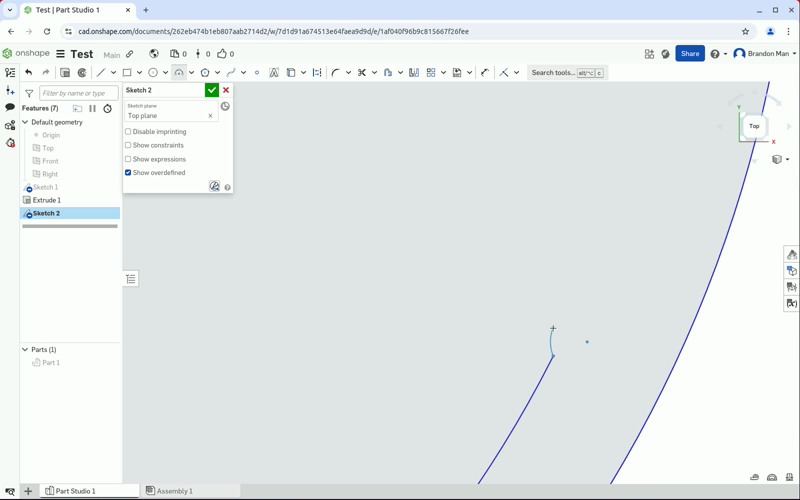
click(553, 327)
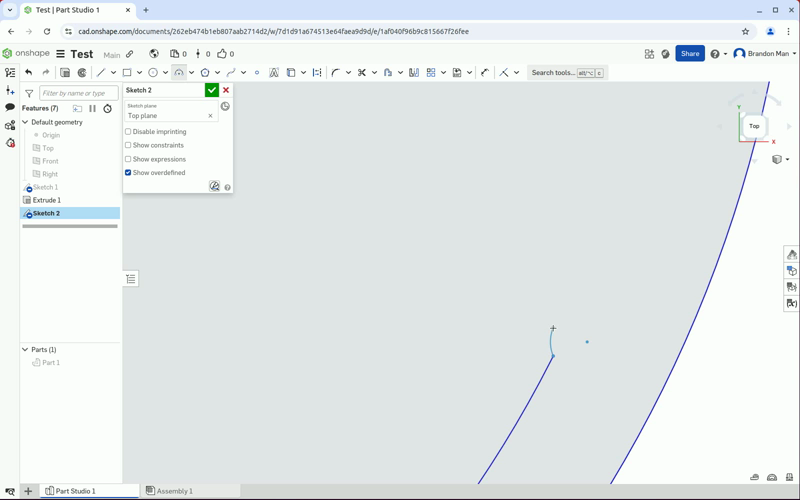
scroll(-6)
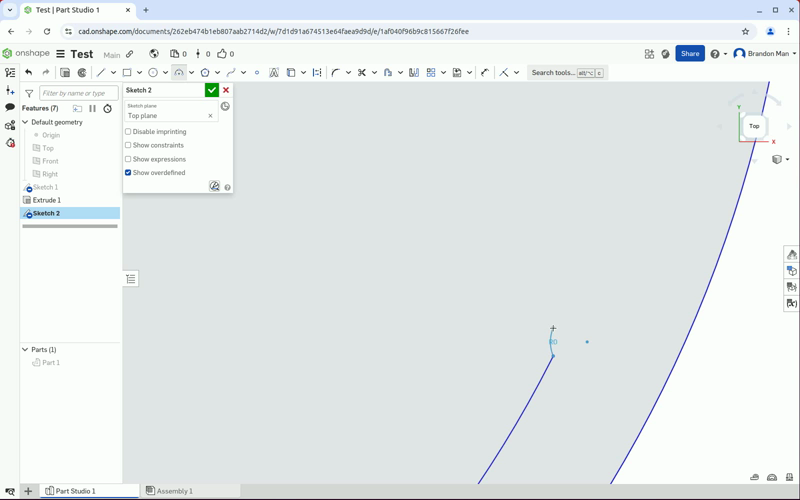
scroll(-6)
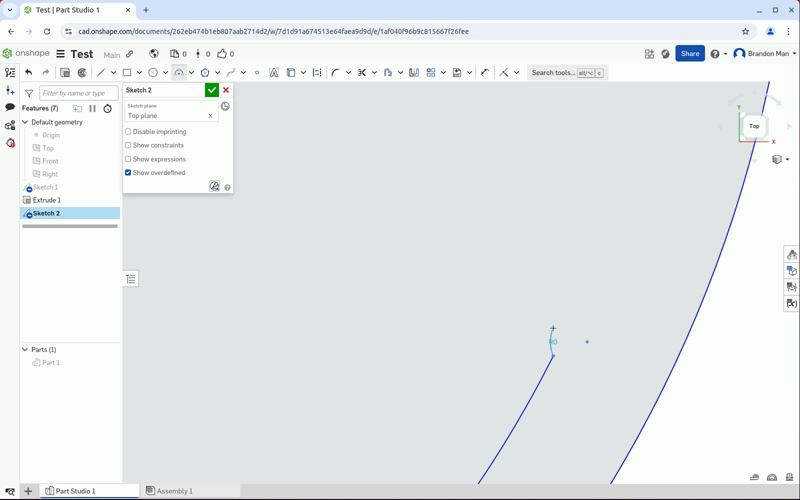
scroll(-6)
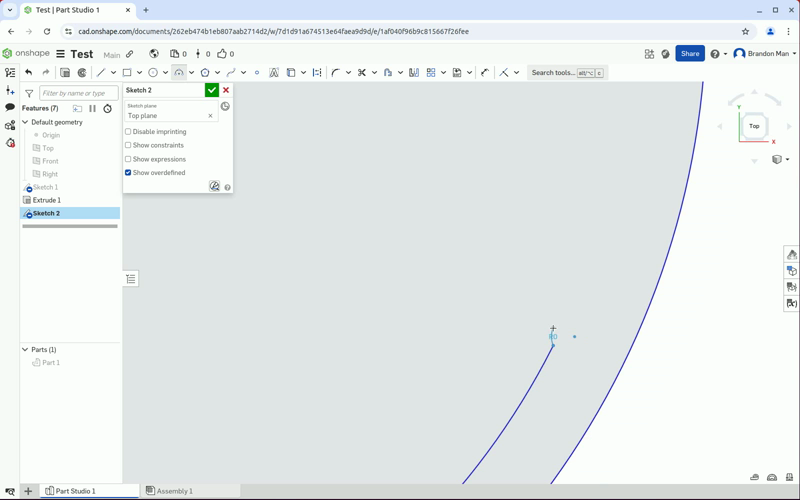
scroll(-6)
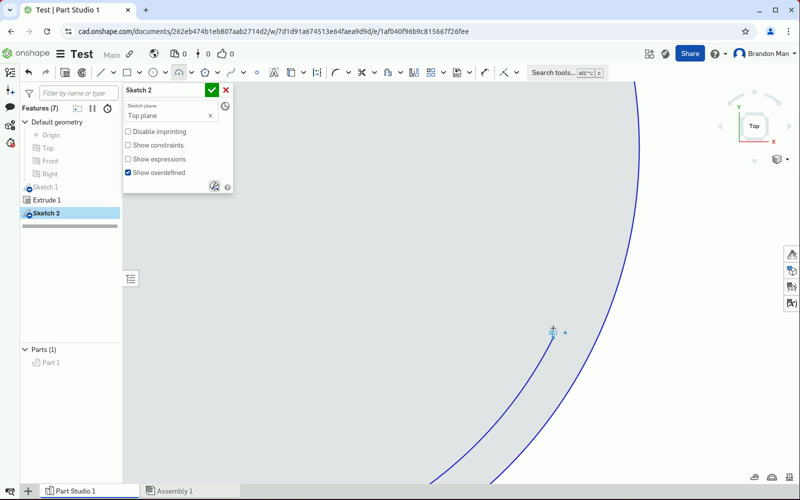
scroll(-6)
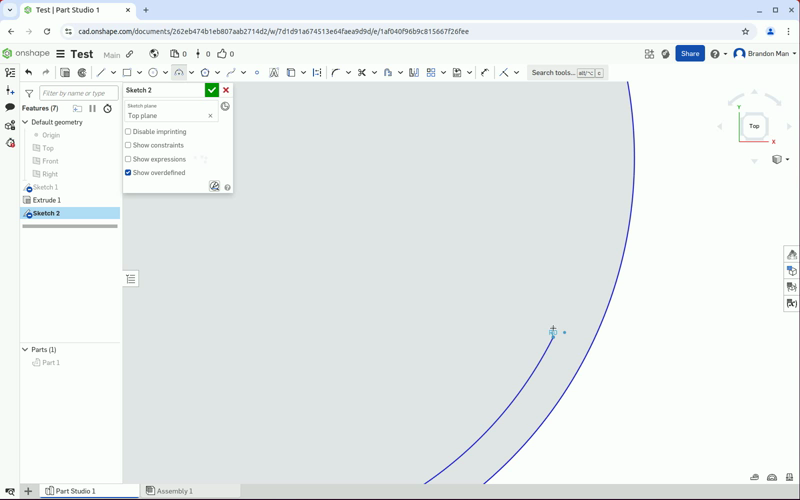
scroll(-6)
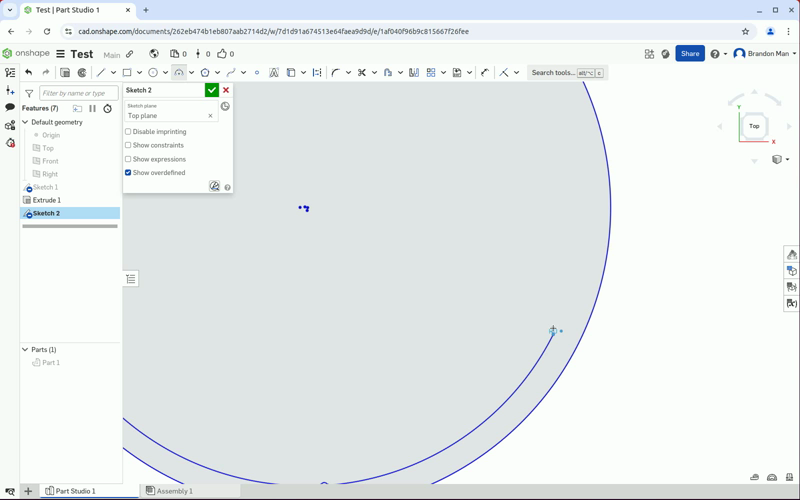
scroll(-6)
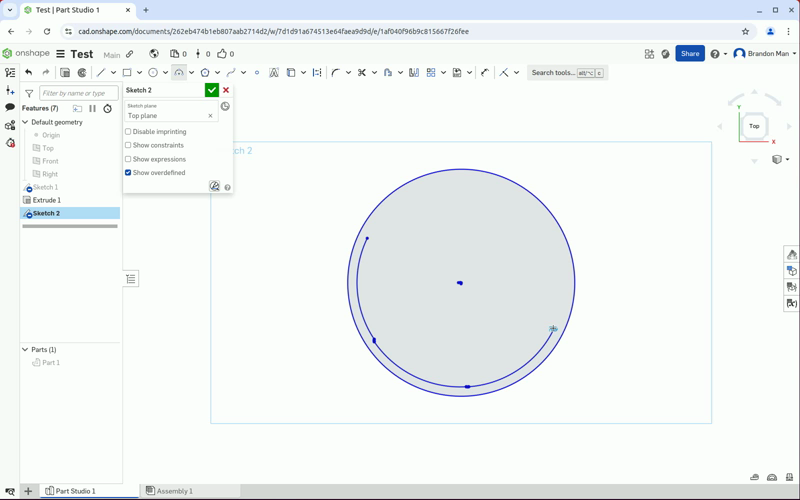
mouse_move(552, 328)
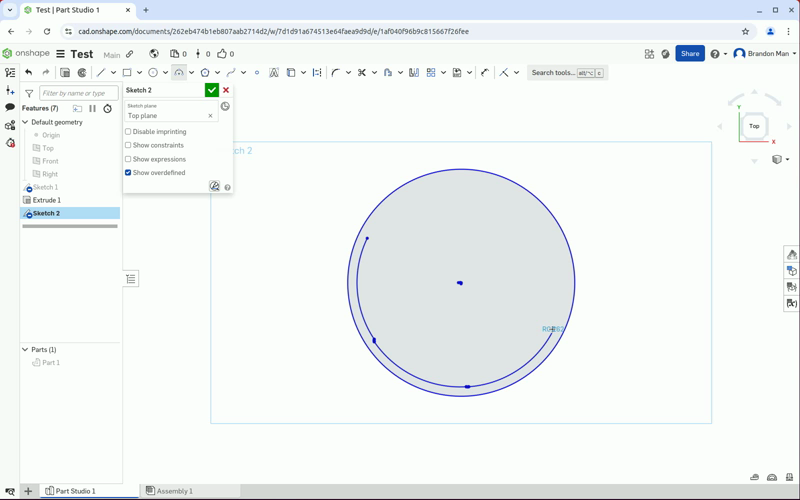
scroll(6)
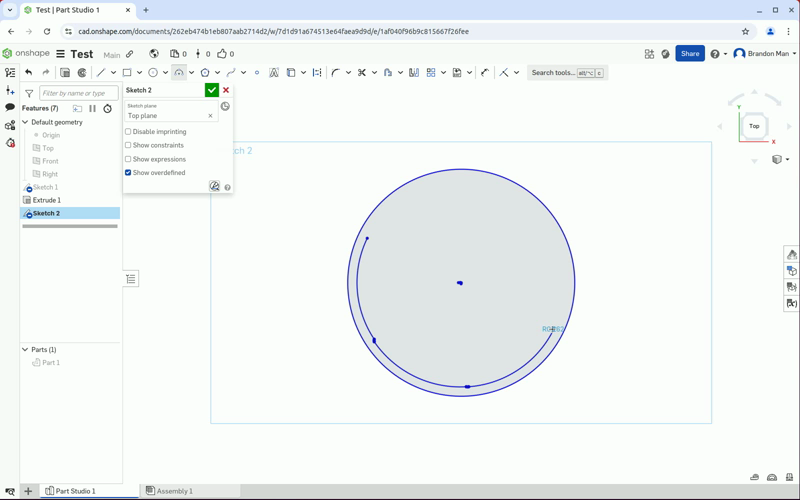
scroll(6)
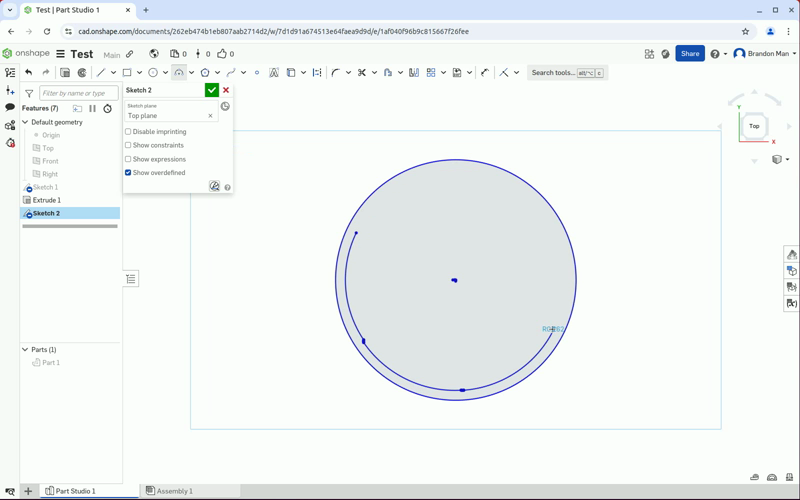
scroll(6)
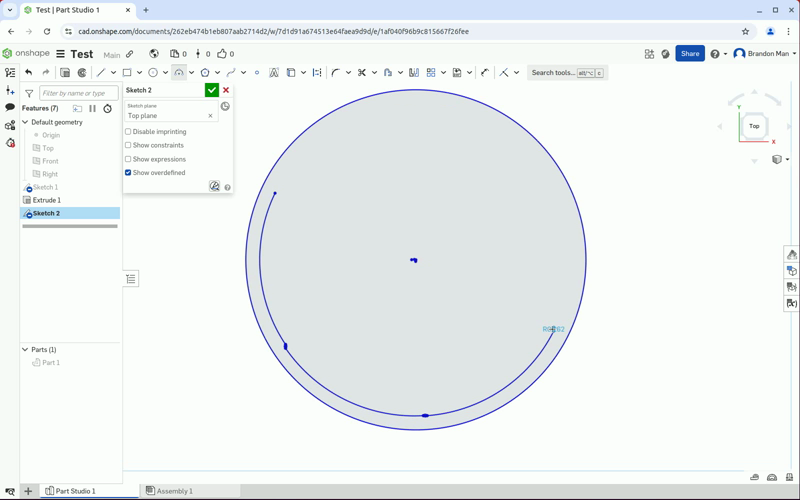
scroll(6)
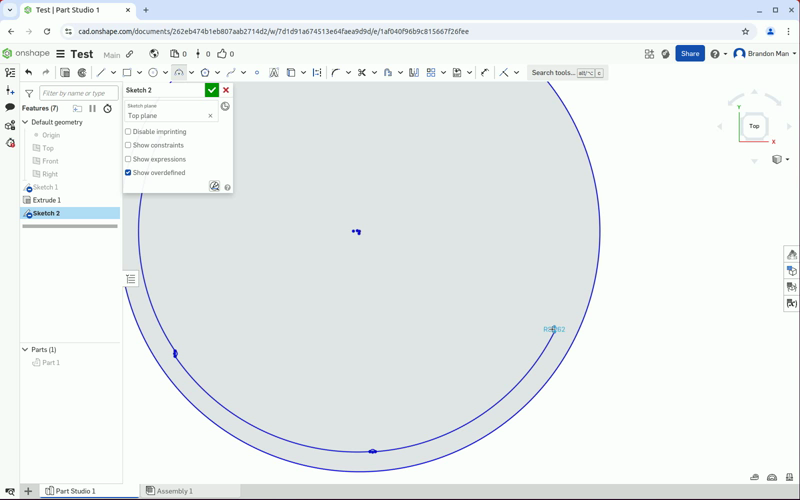
scroll(6)
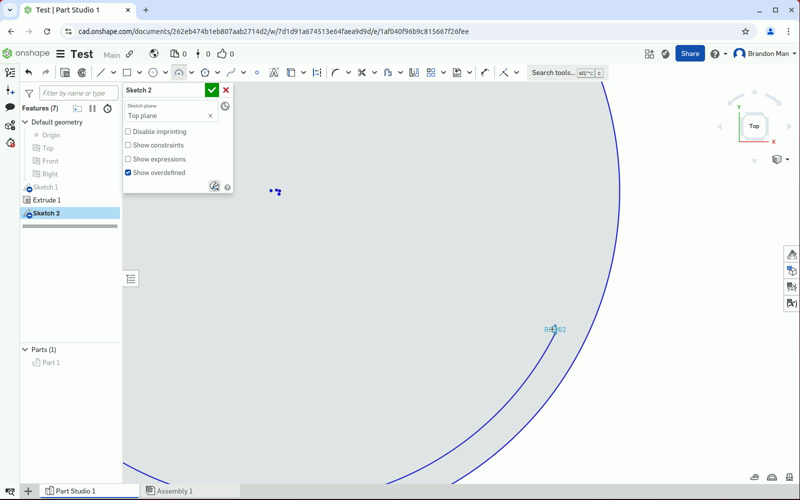
scroll(6)
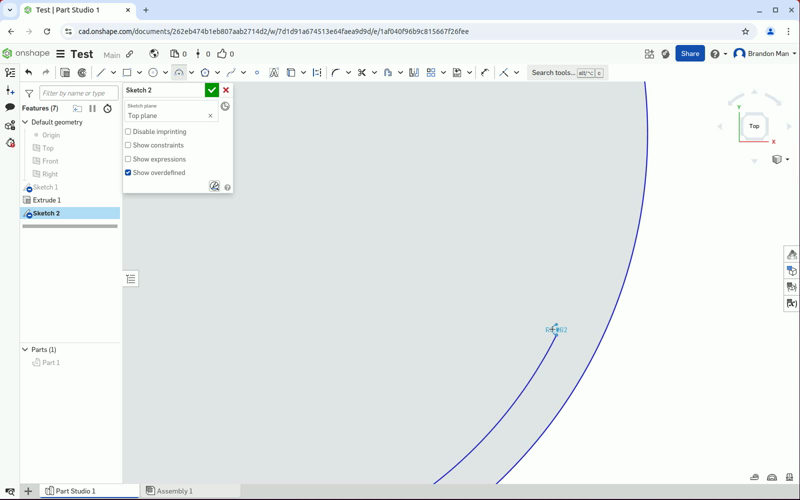
scroll(6)
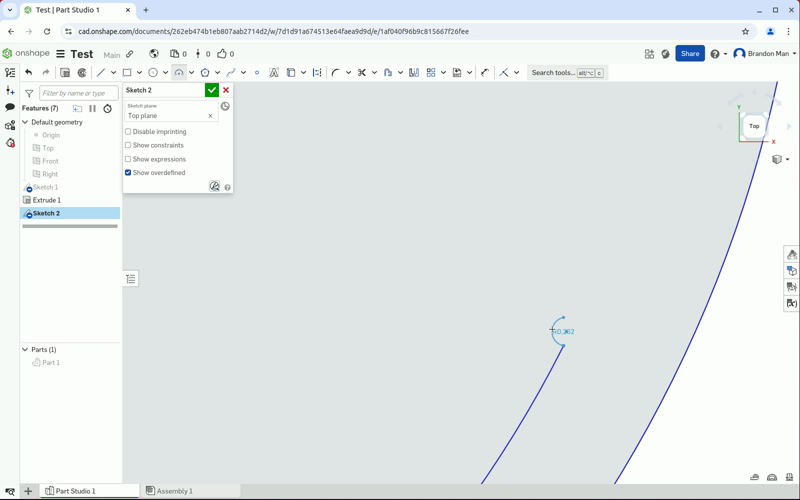
click(552, 328)
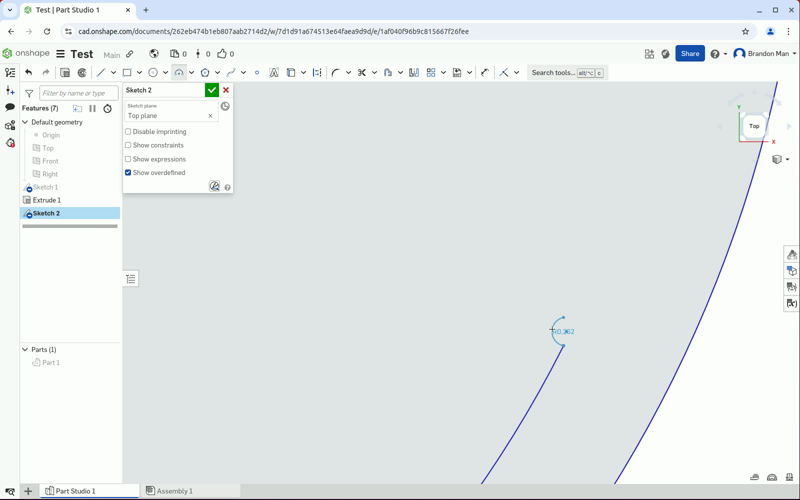
scroll(-6)
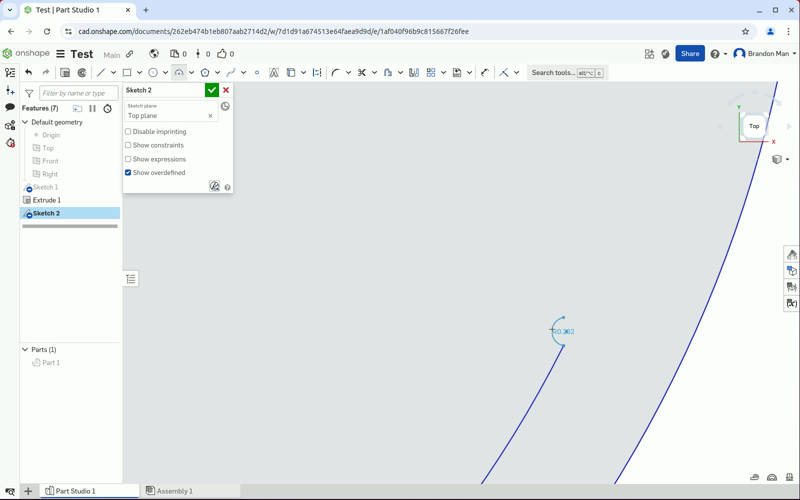
scroll(-6)
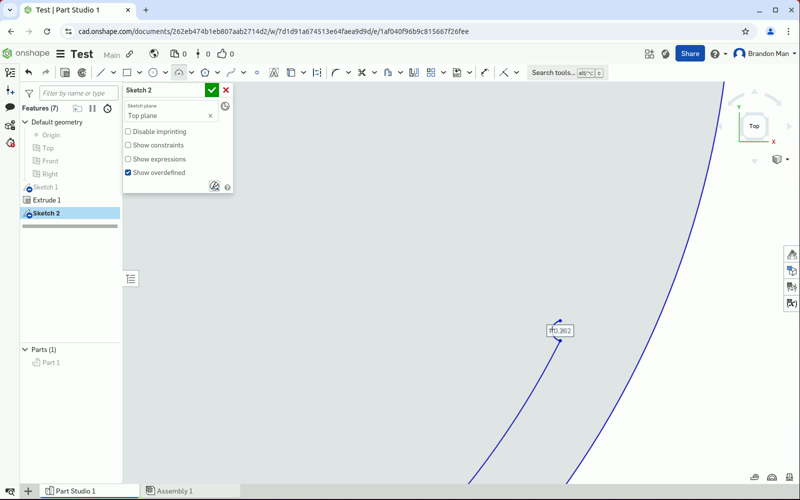
scroll(-6)
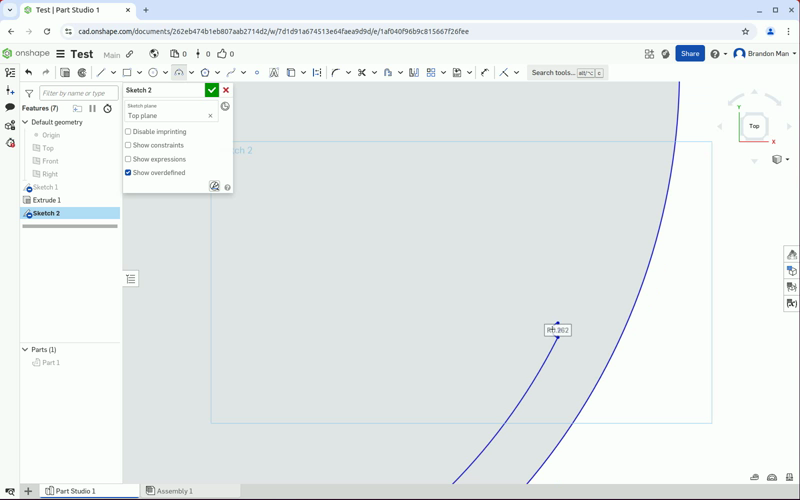
scroll(-6)
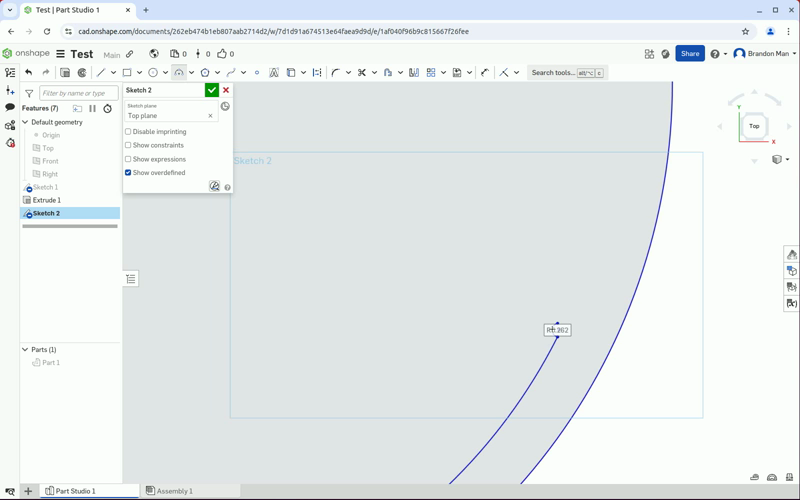
scroll(-6)
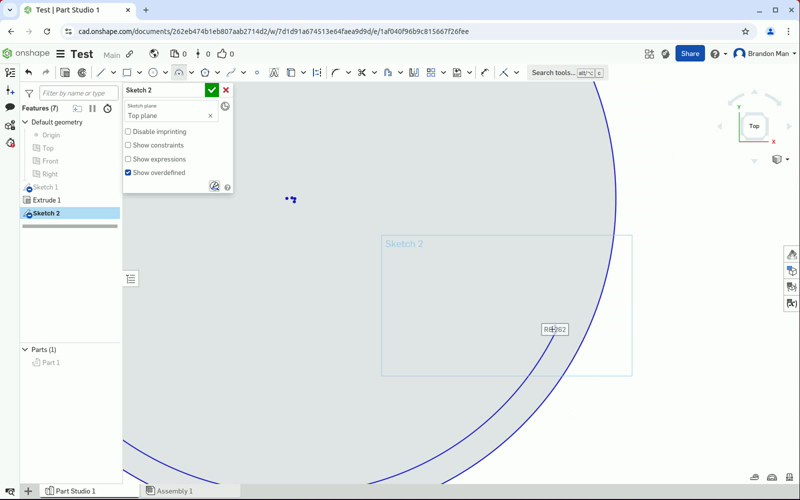
scroll(-6)
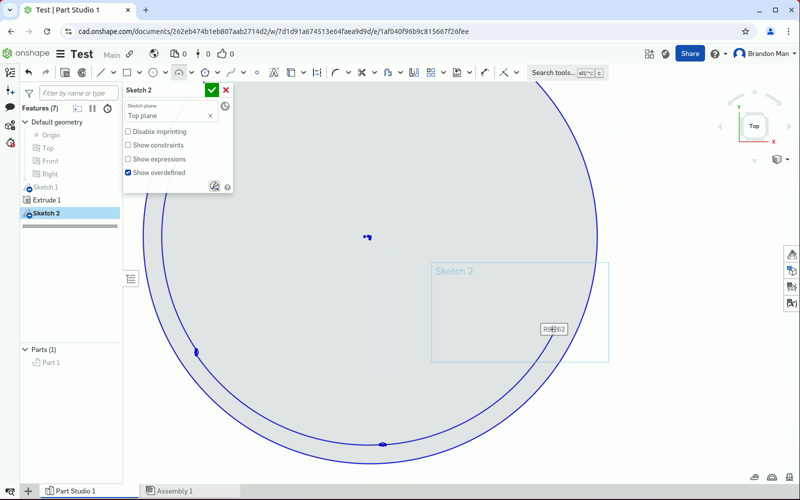
scroll(-6)
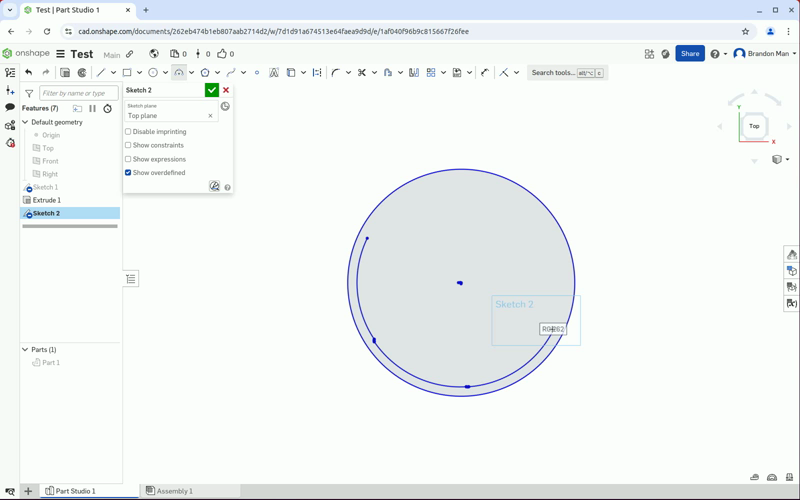
key_up(shift)
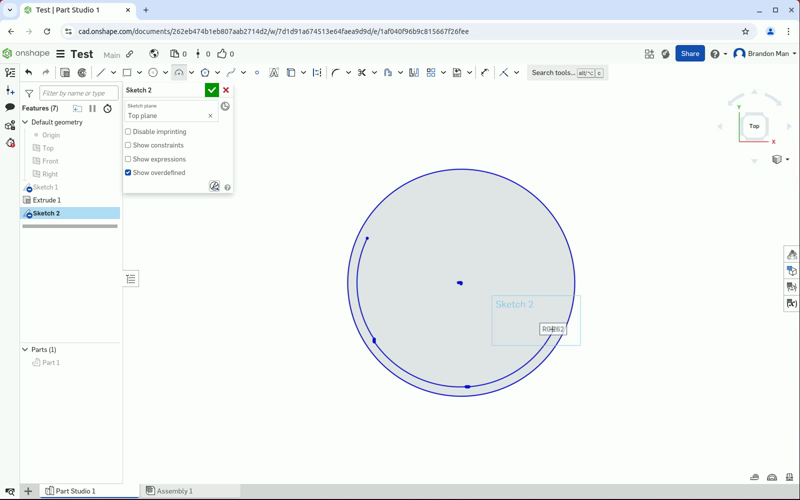
mouse_move(553, 327)
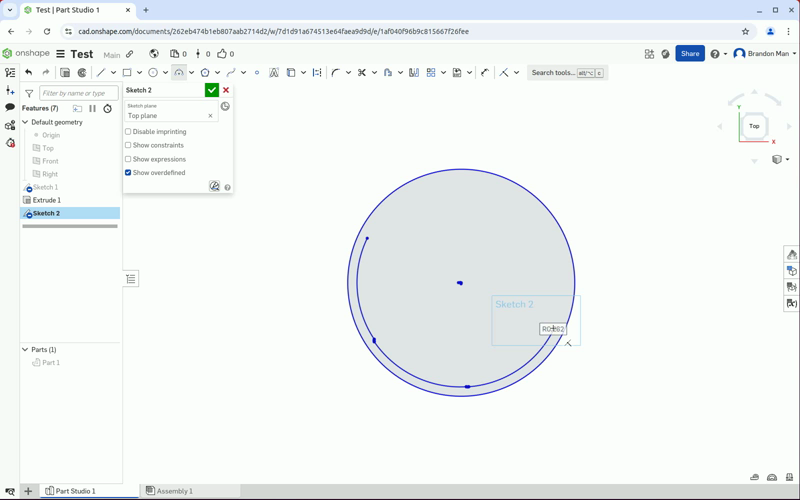
scroll(6)
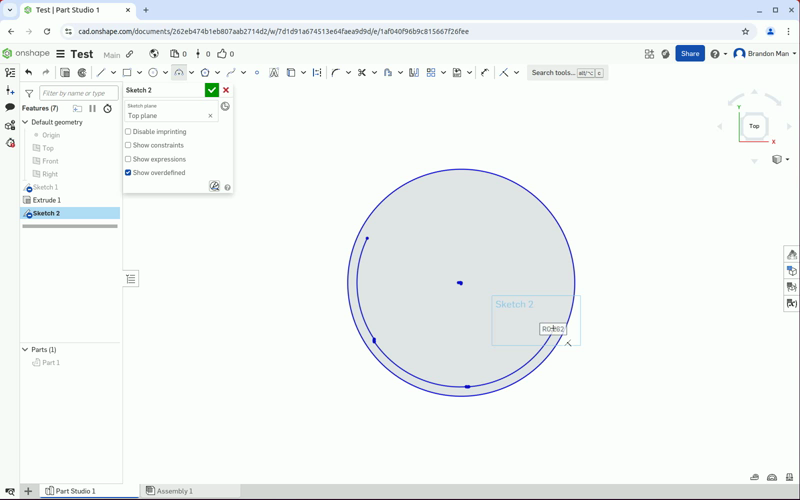
scroll(6)
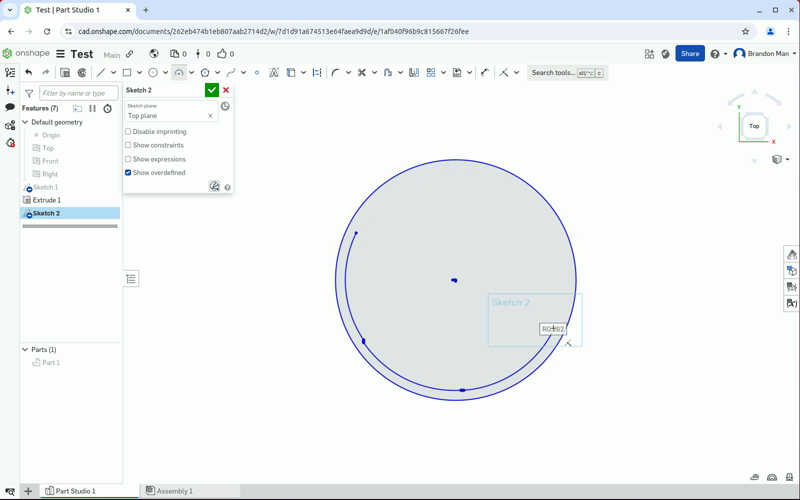
scroll(6)
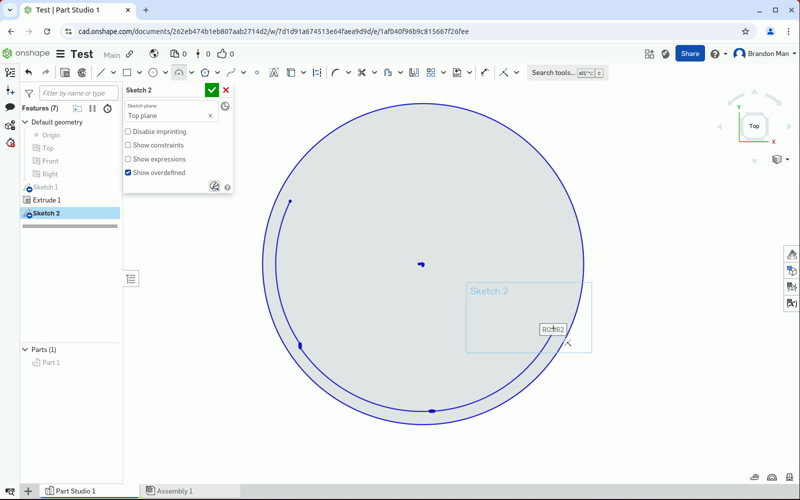
scroll(6)
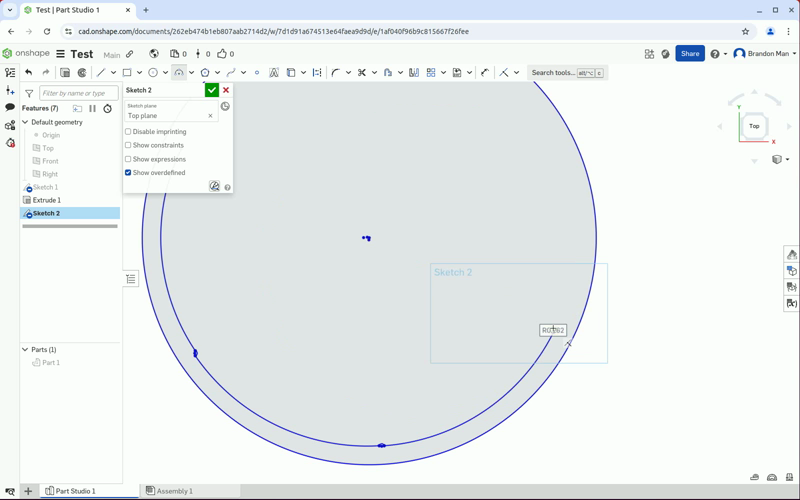
scroll(6)
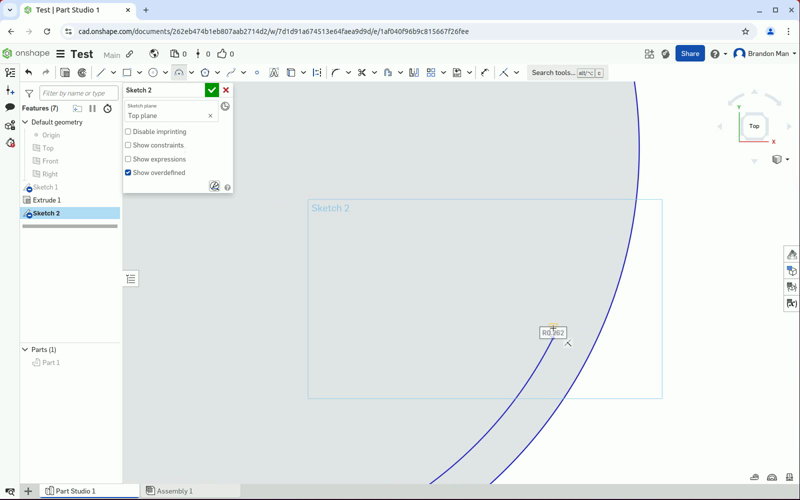
scroll(6)
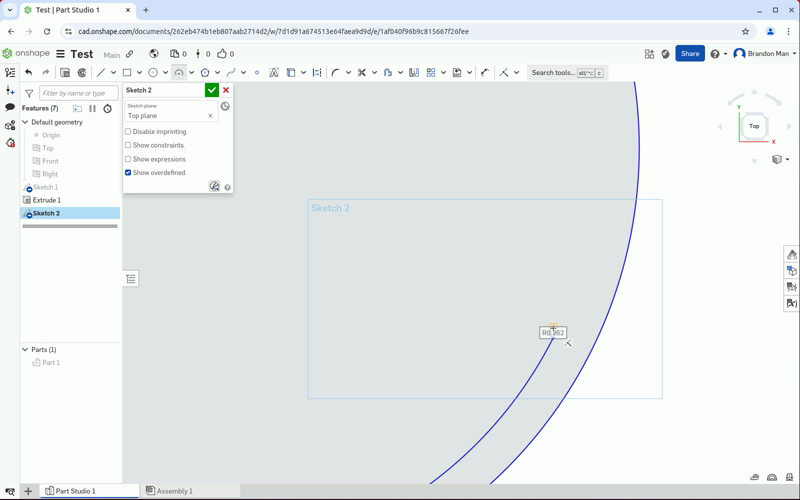
scroll(6)
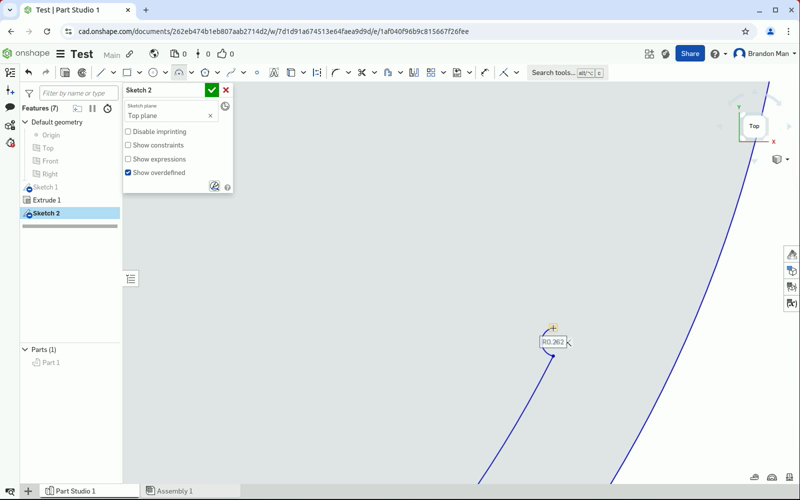
click(553, 327)
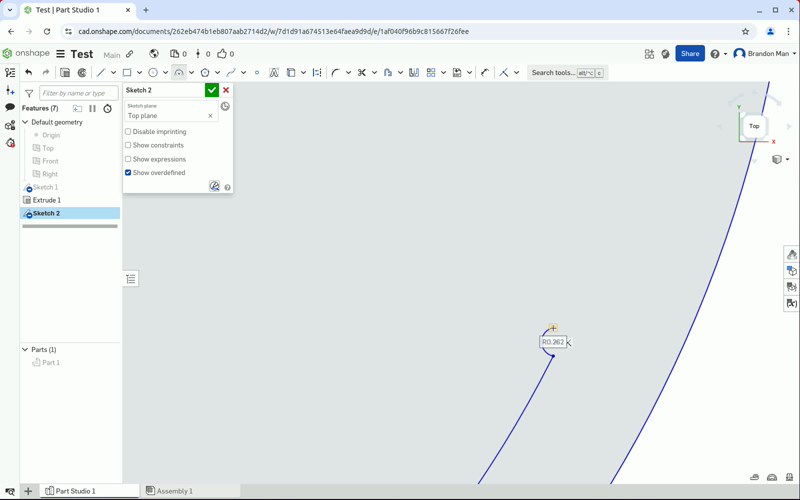
scroll(-6)
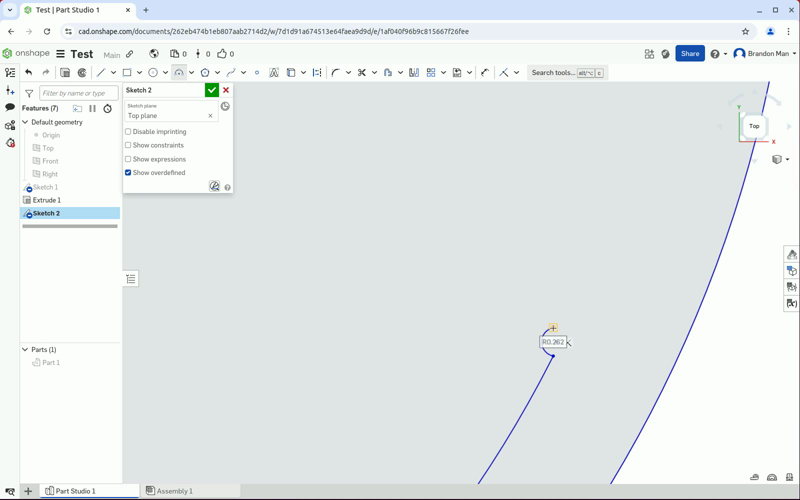
scroll(-6)
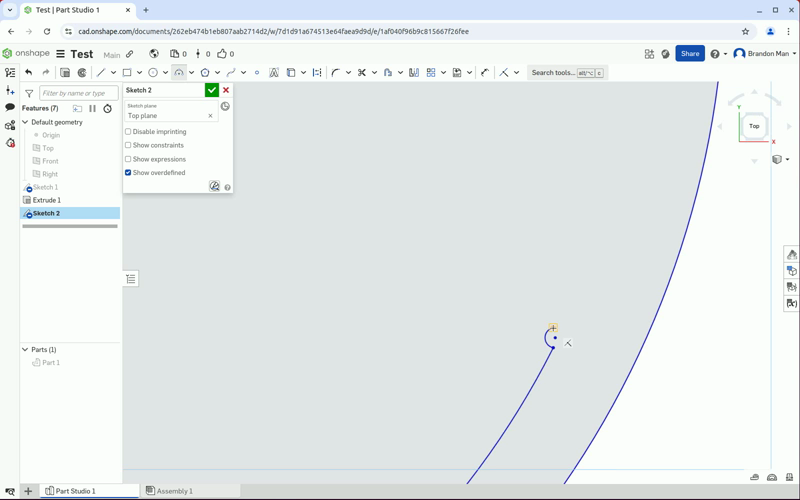
scroll(-6)
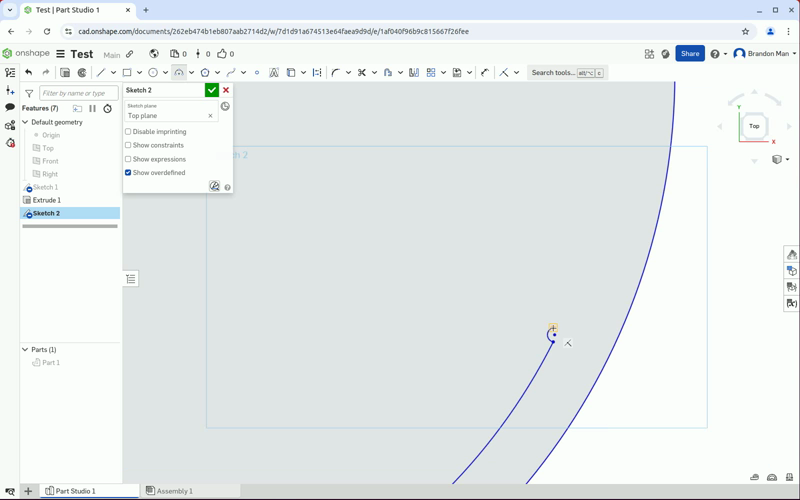
scroll(-6)
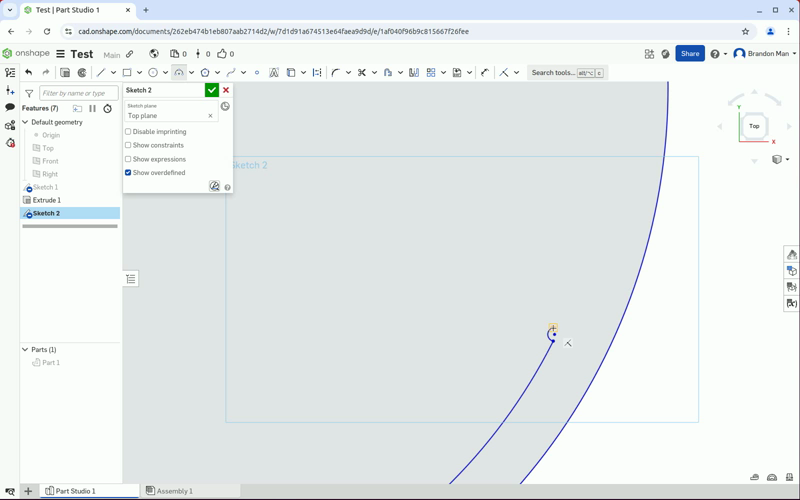
scroll(-6)
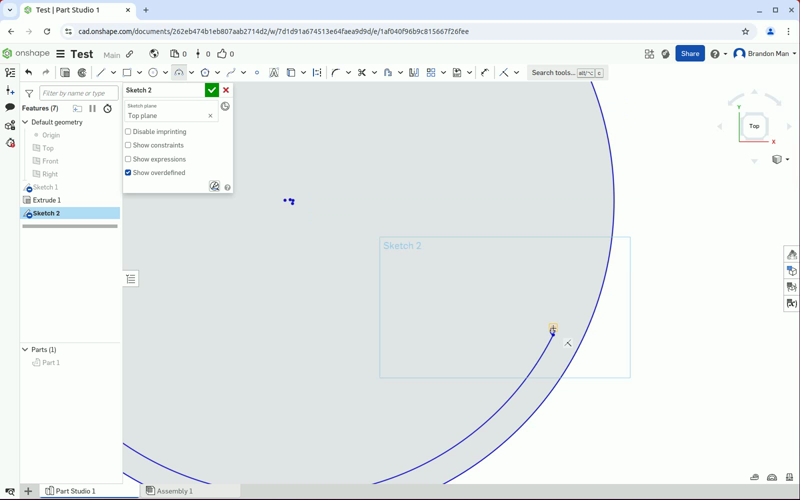
scroll(-6)
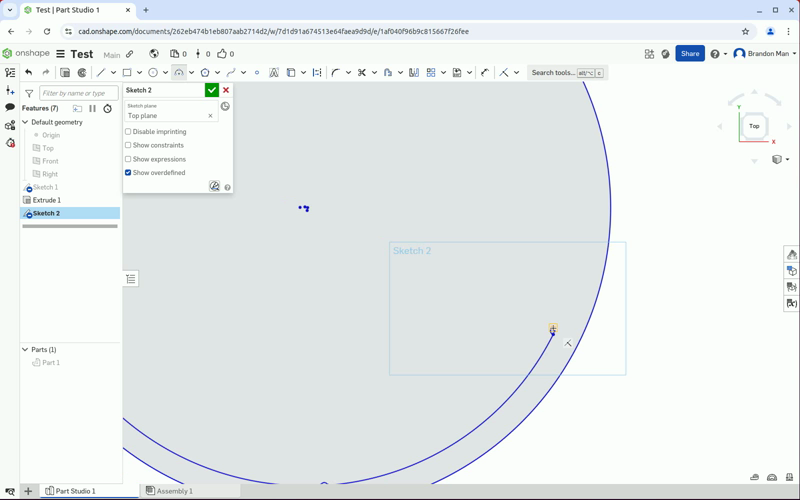
scroll(-6)
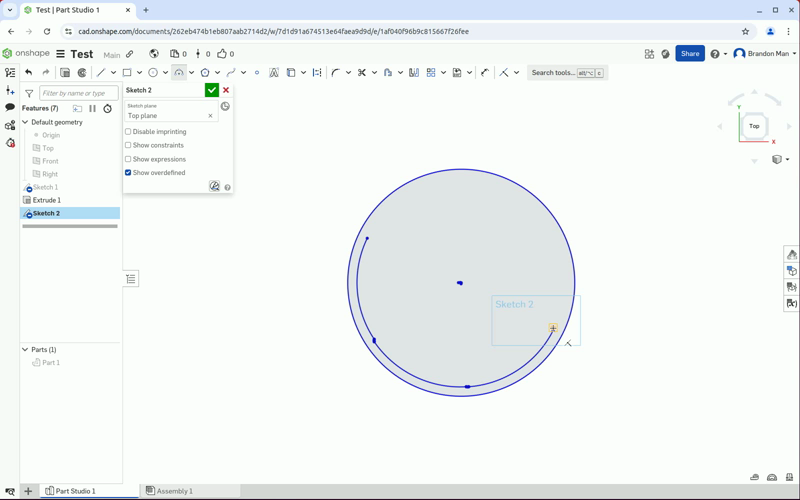
key_down(shift)
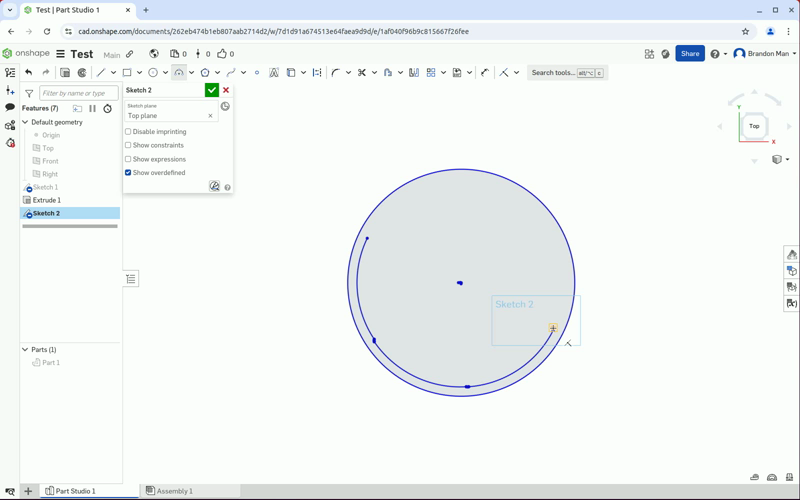
mouse_move(546, 226)
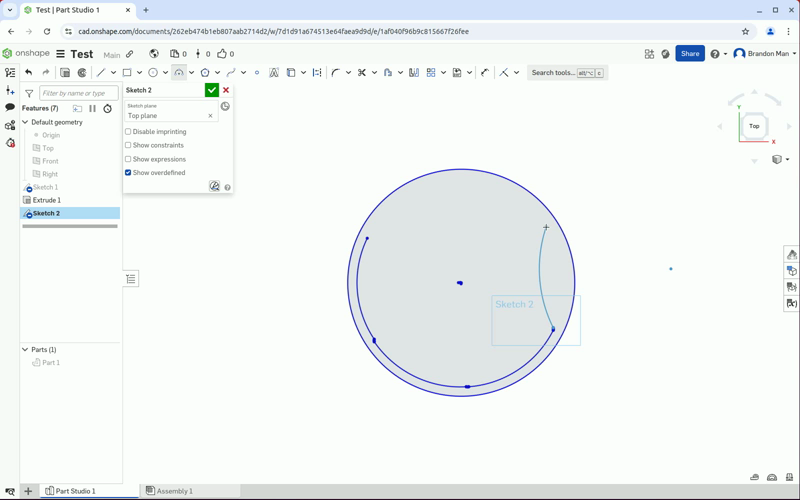
click(546, 226)
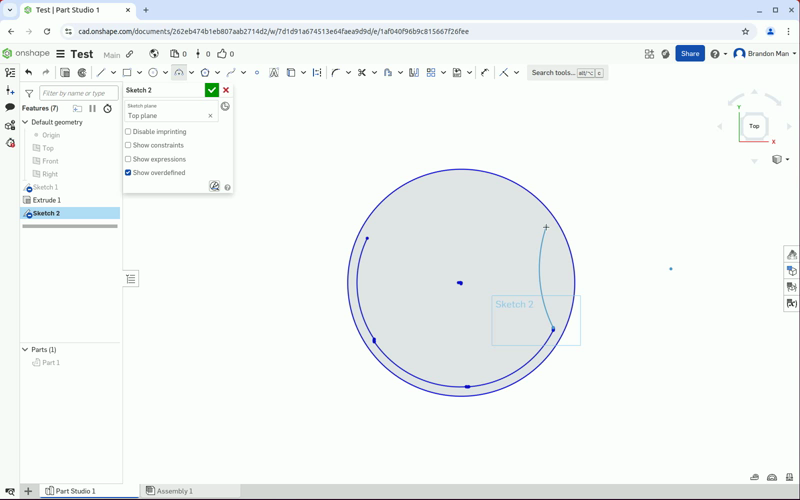
mouse_move(563, 276)
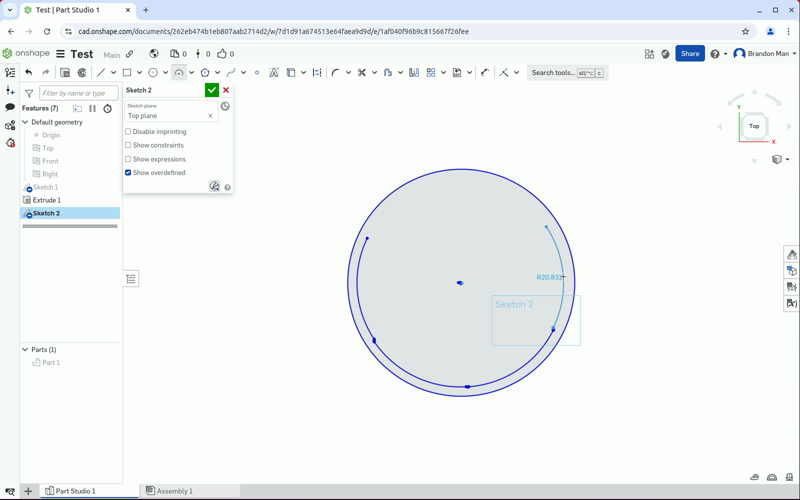
click(563, 276)
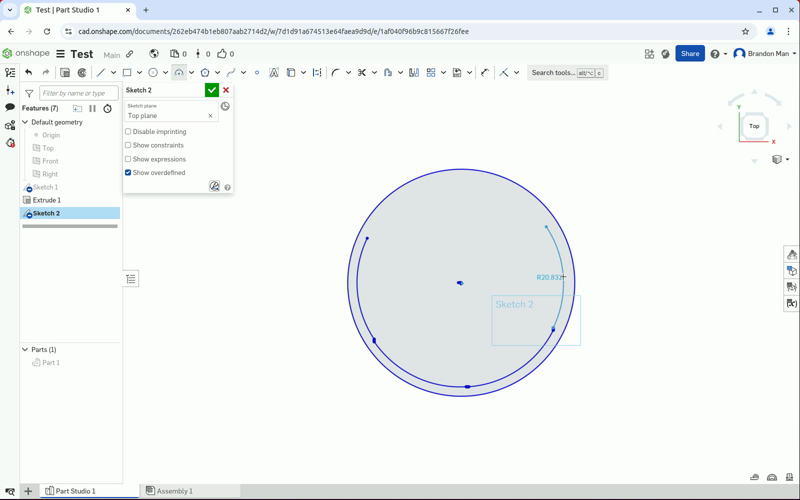
key_up(shift)
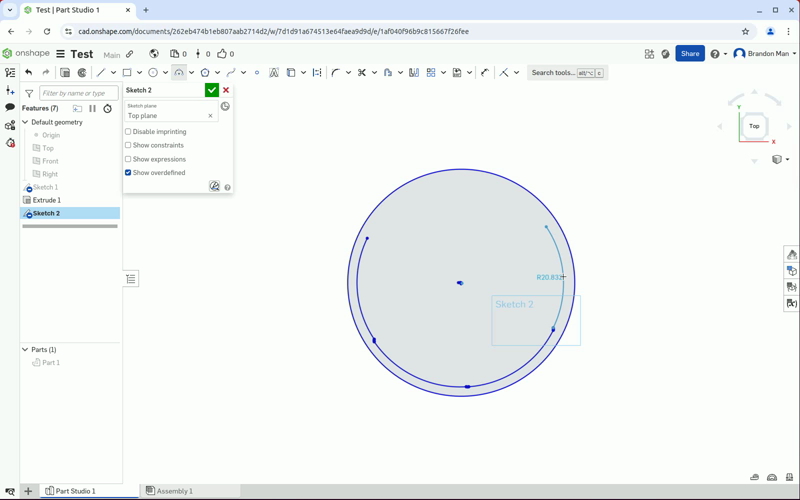
mouse_move(546, 226)
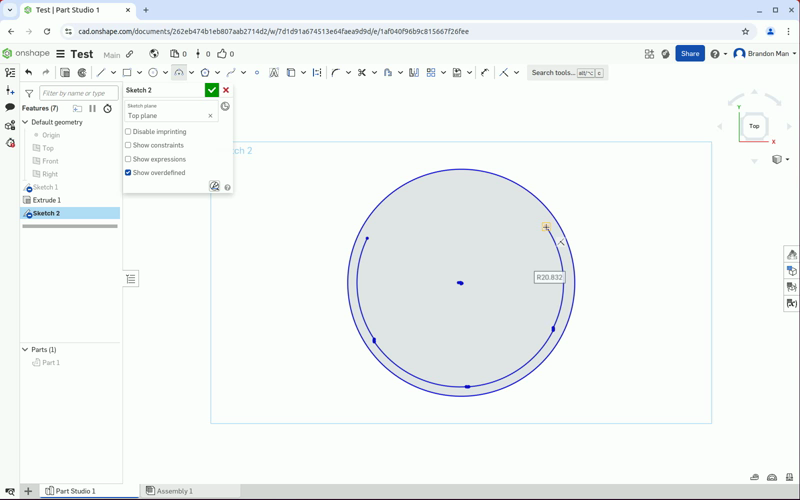
click(546, 226)
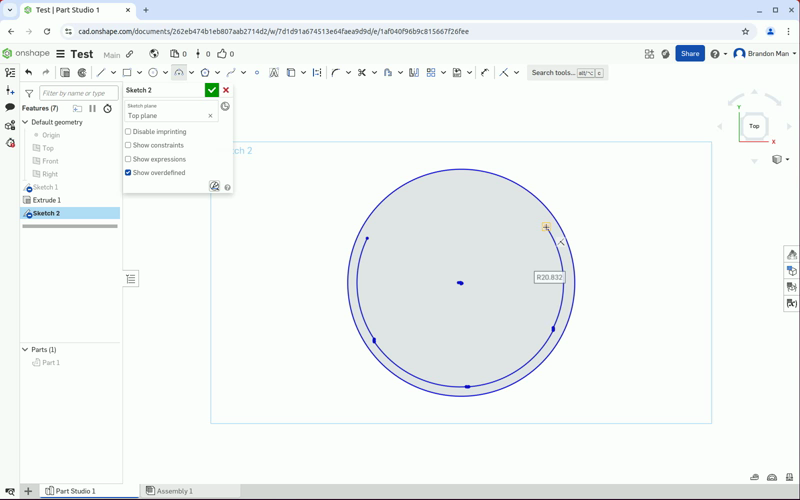
key_down(shift)
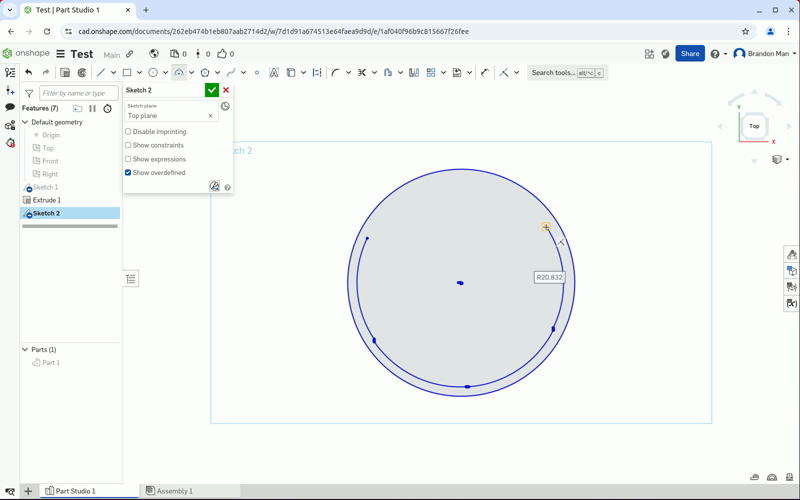
mouse_move(546, 224)
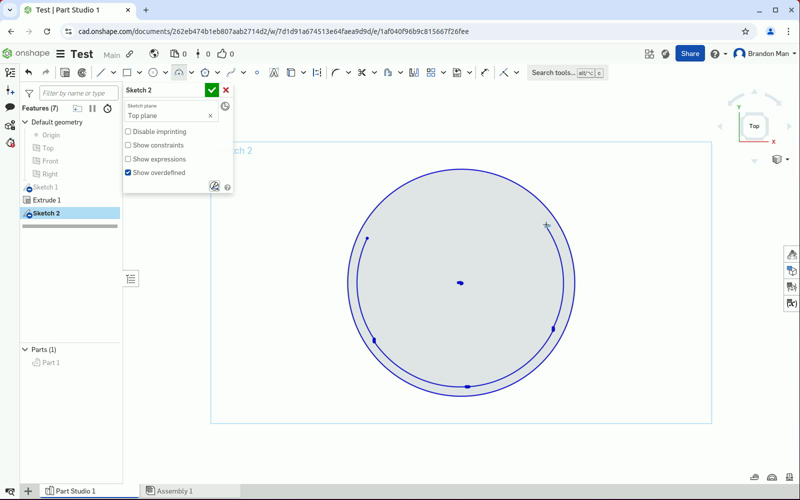
scroll(6)
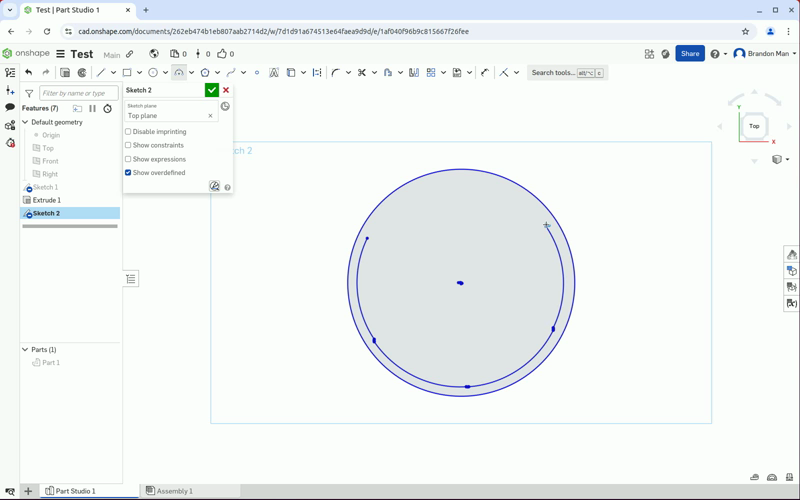
scroll(6)
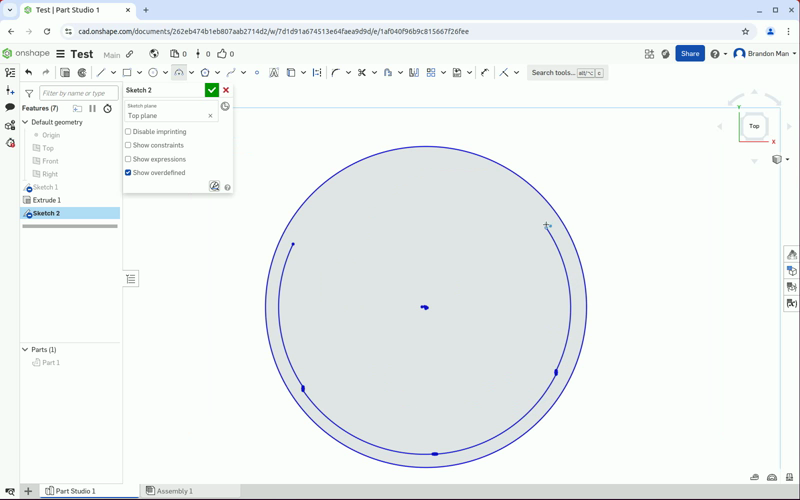
scroll(6)
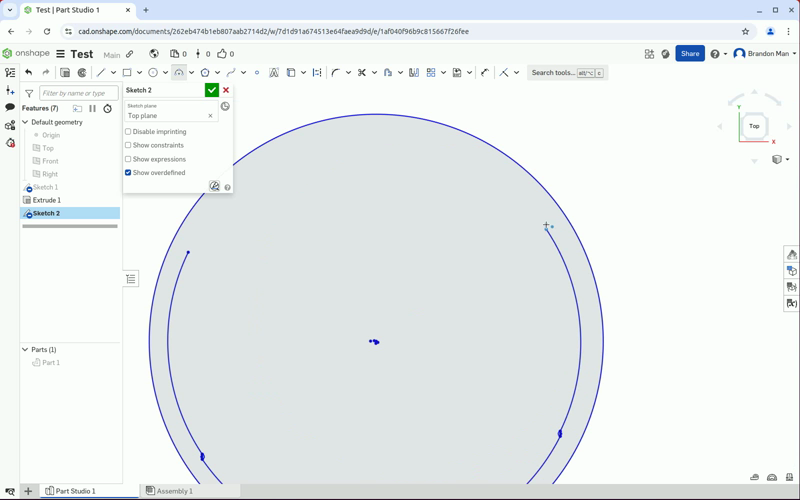
scroll(6)
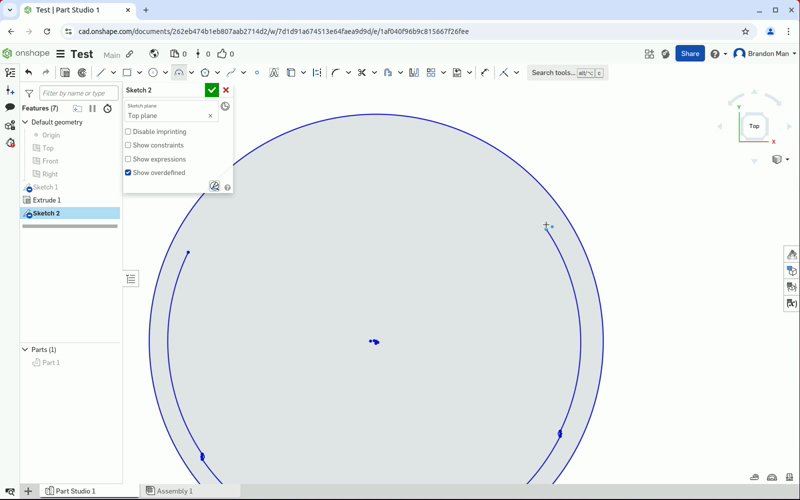
scroll(6)
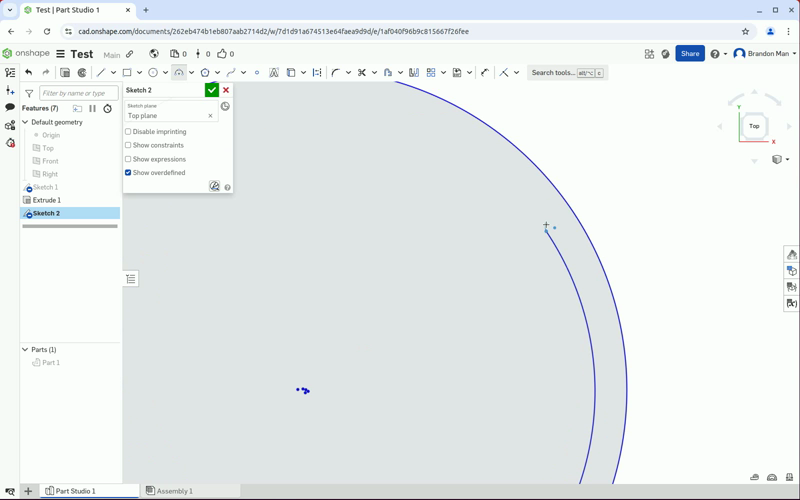
scroll(6)
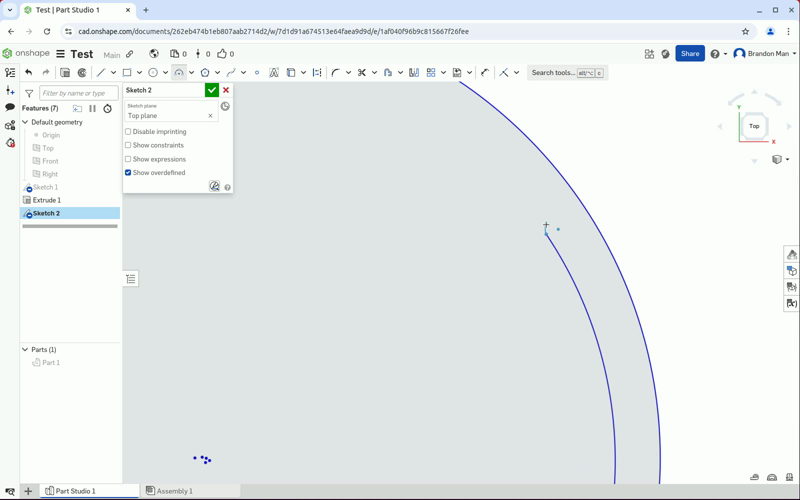
scroll(6)
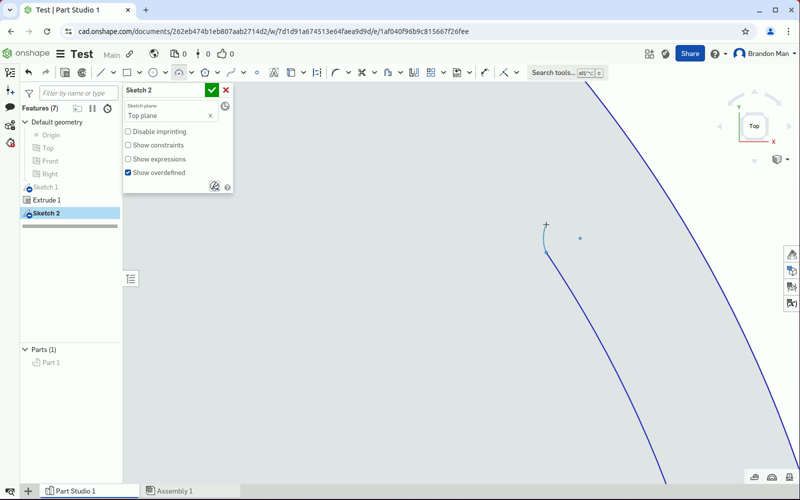
click(546, 224)
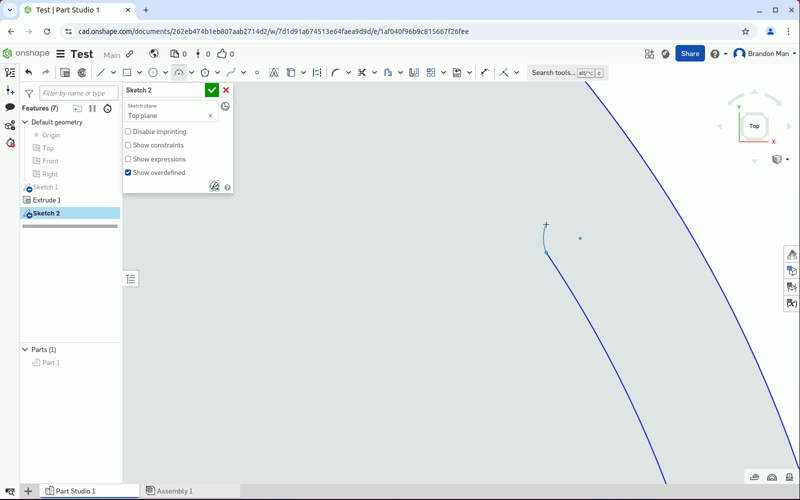
scroll(-6)
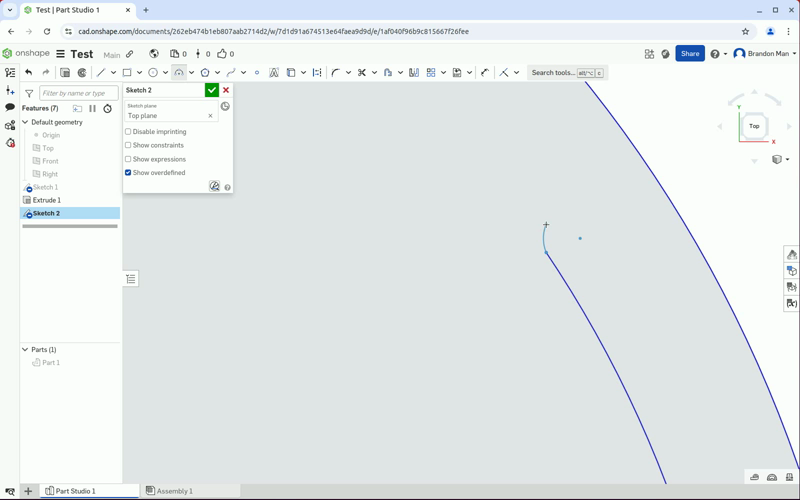
scroll(-6)
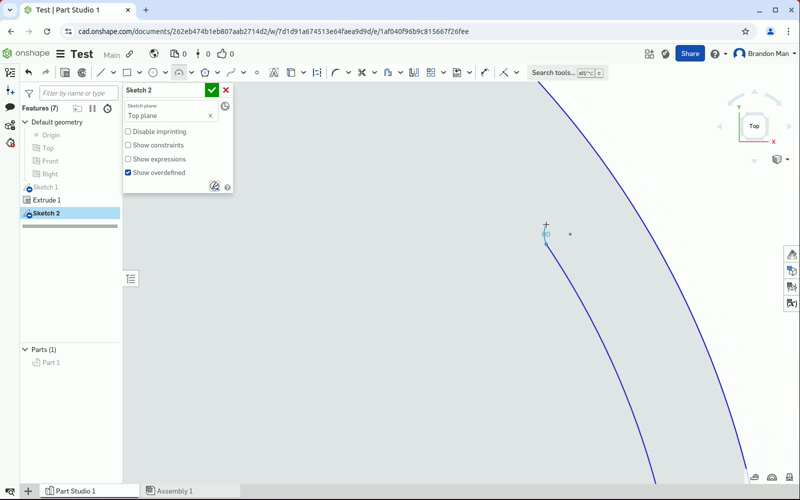
scroll(-6)
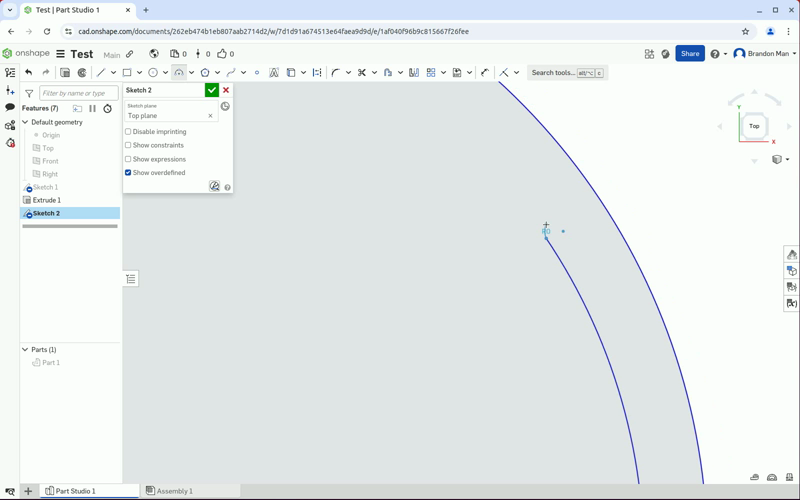
scroll(-6)
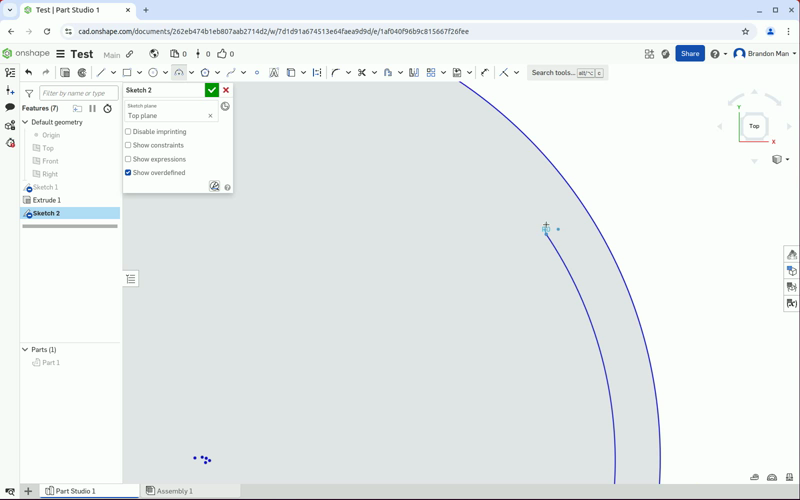
scroll(-6)
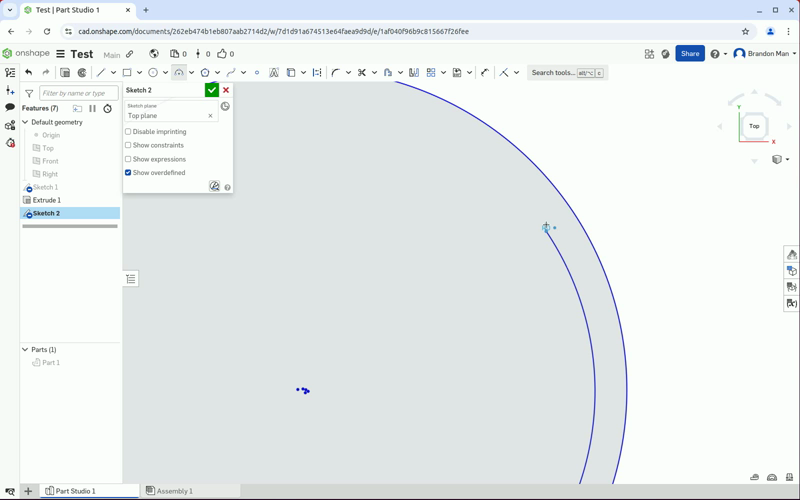
scroll(-6)
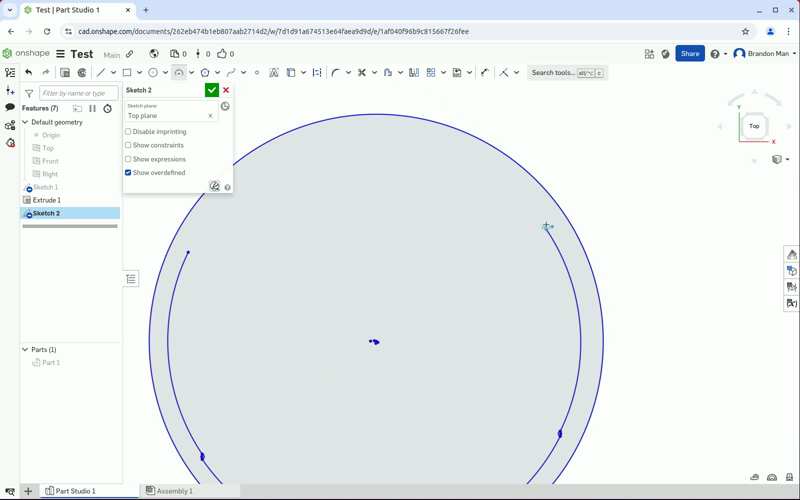
scroll(-6)
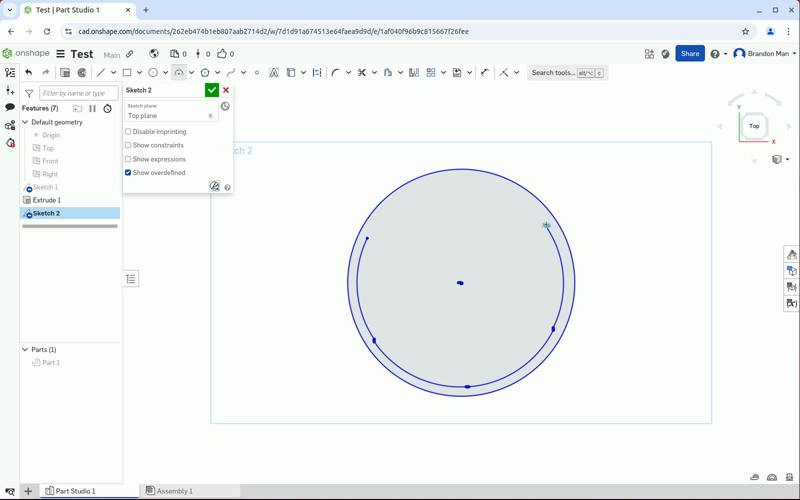
mouse_move(545, 225)
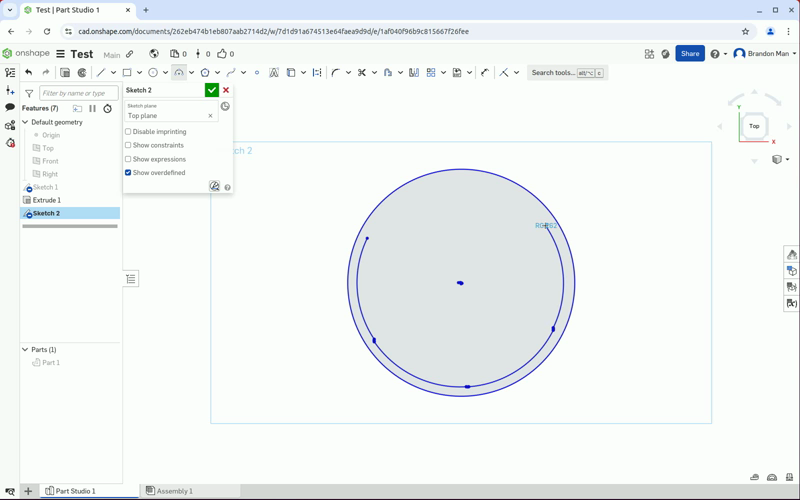
scroll(6)
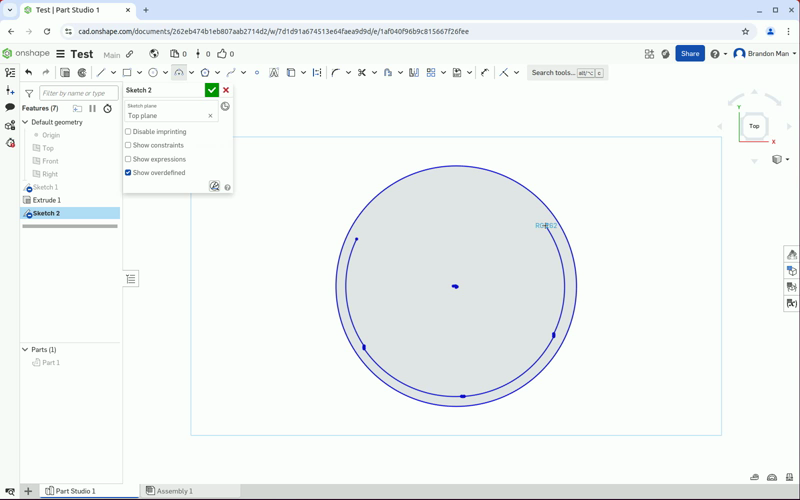
scroll(6)
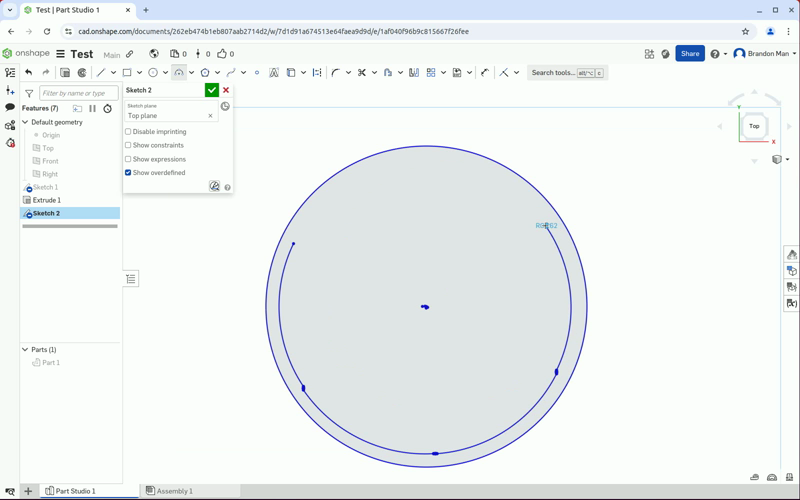
scroll(6)
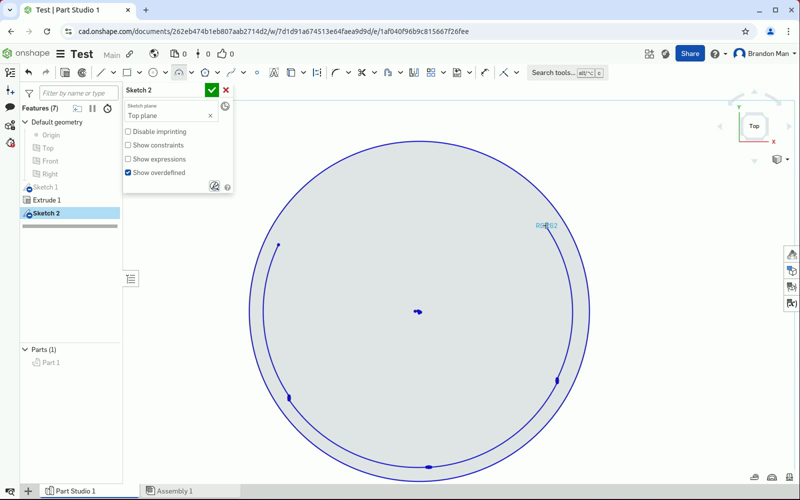
scroll(6)
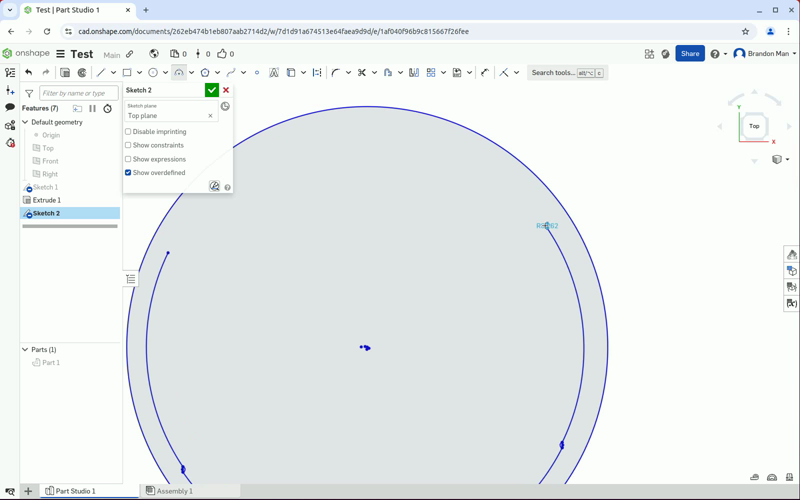
scroll(6)
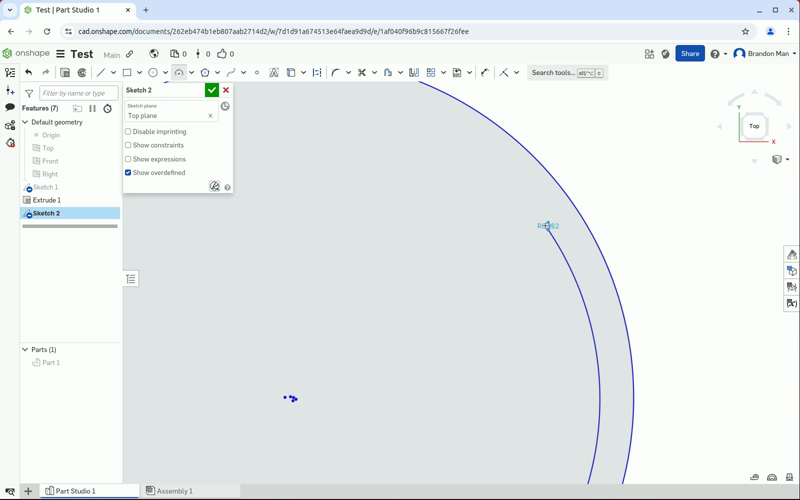
scroll(6)
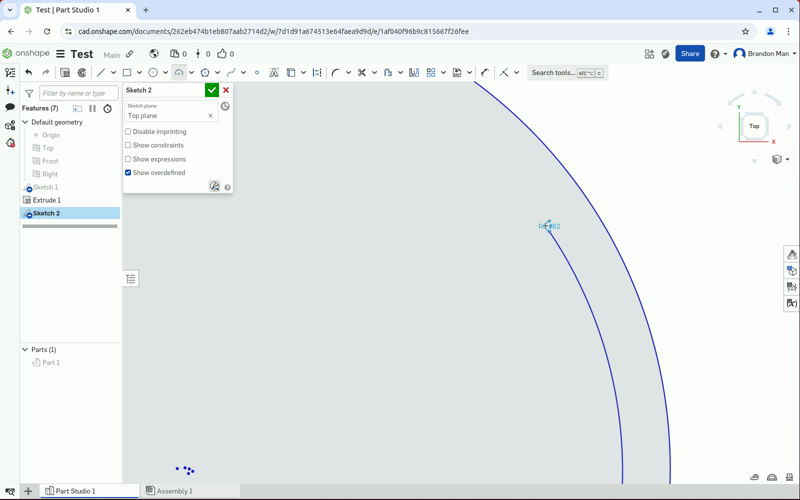
scroll(6)
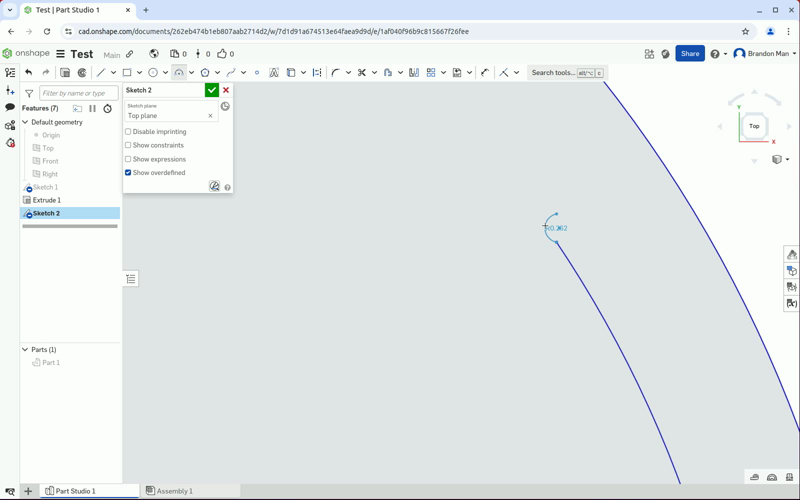
click(545, 225)
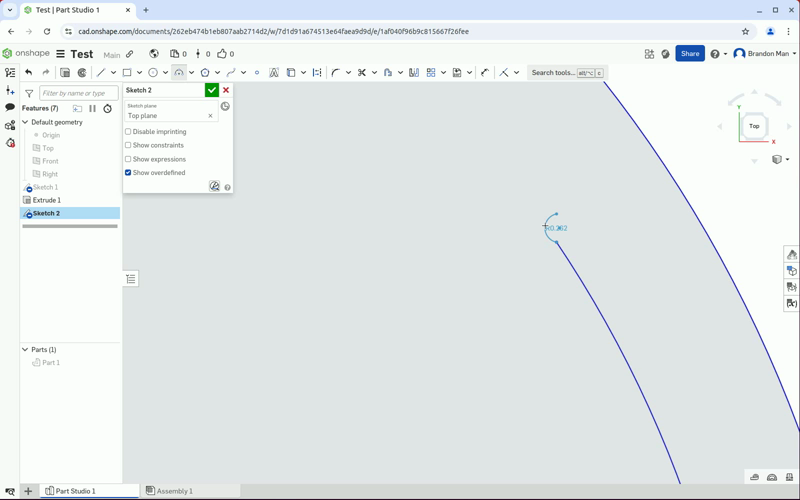
scroll(-6)
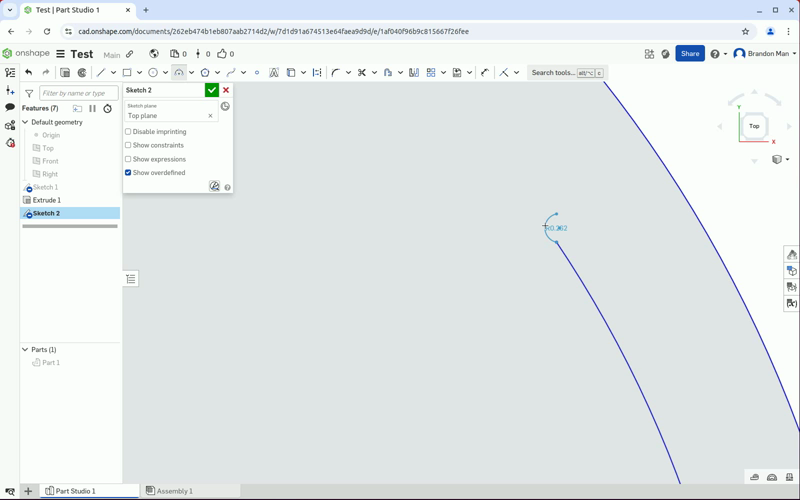
scroll(-6)
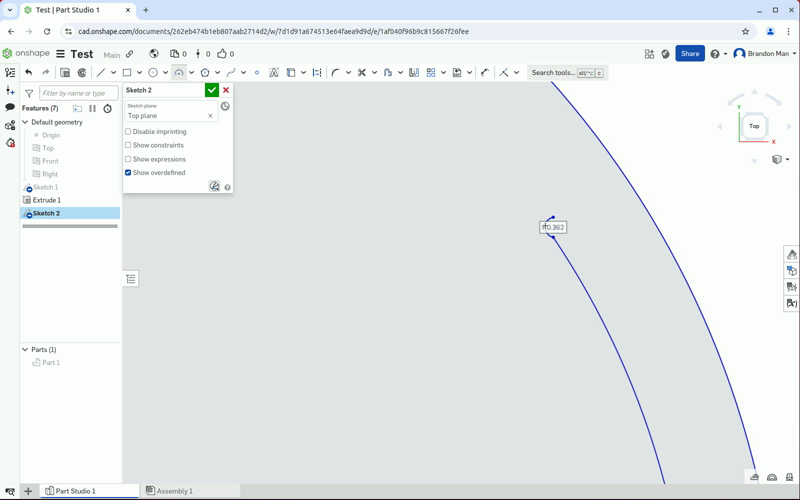
scroll(-6)
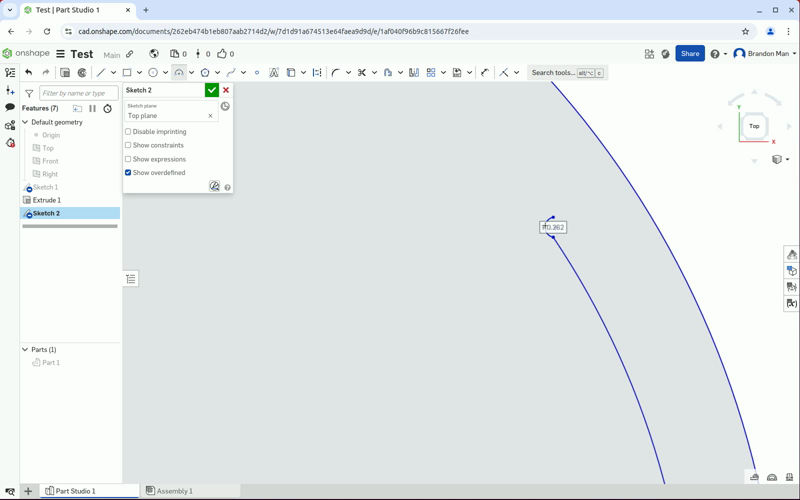
scroll(-6)
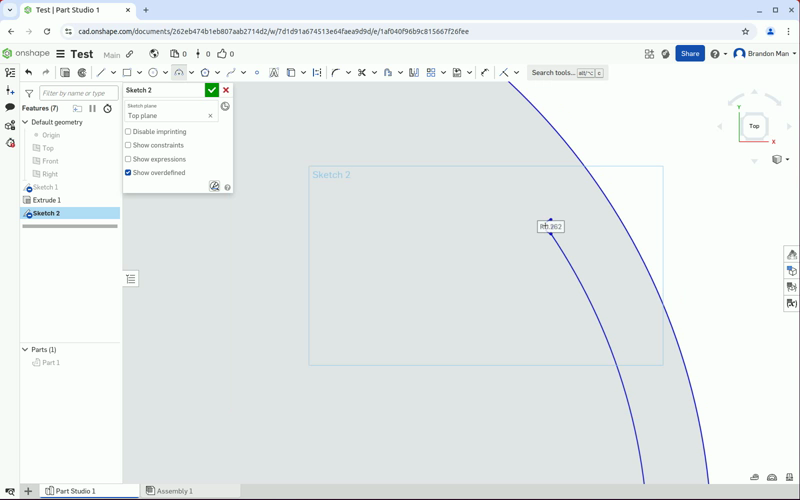
scroll(-6)
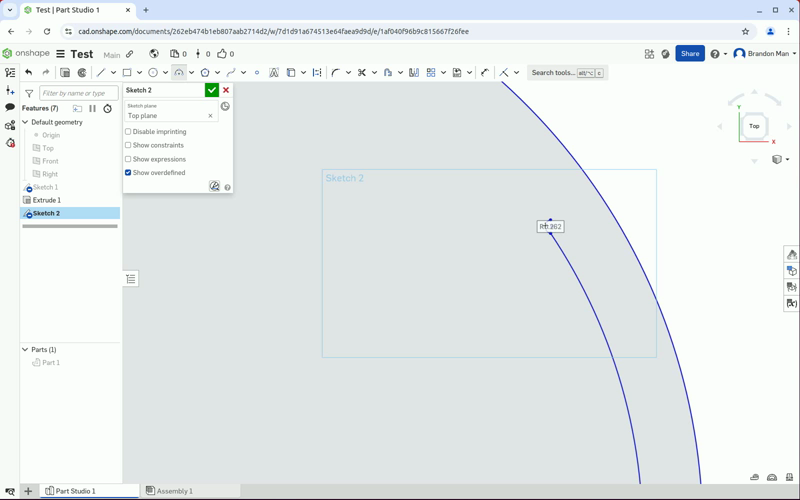
scroll(-6)
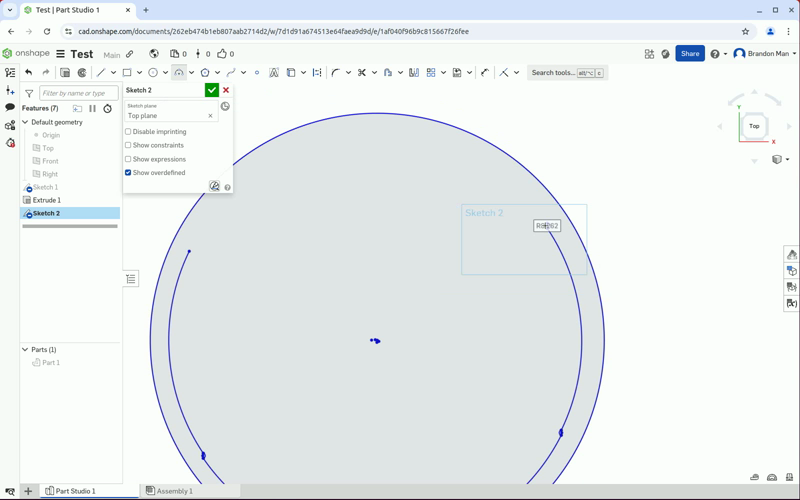
scroll(-6)
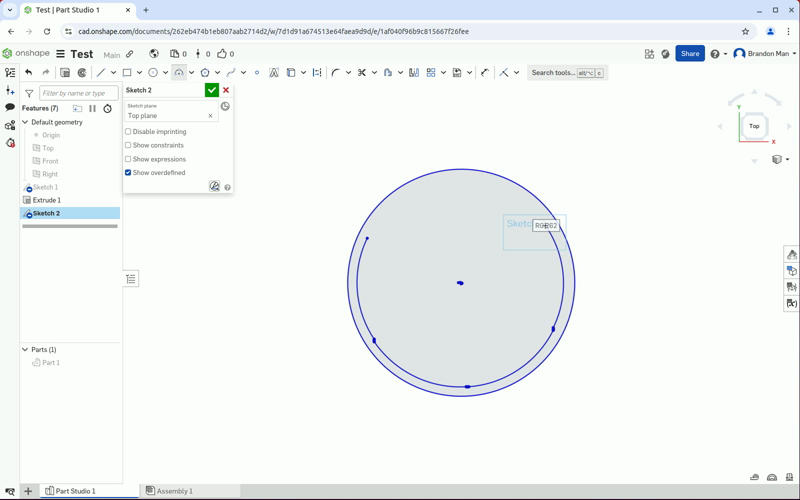
key_up(shift)
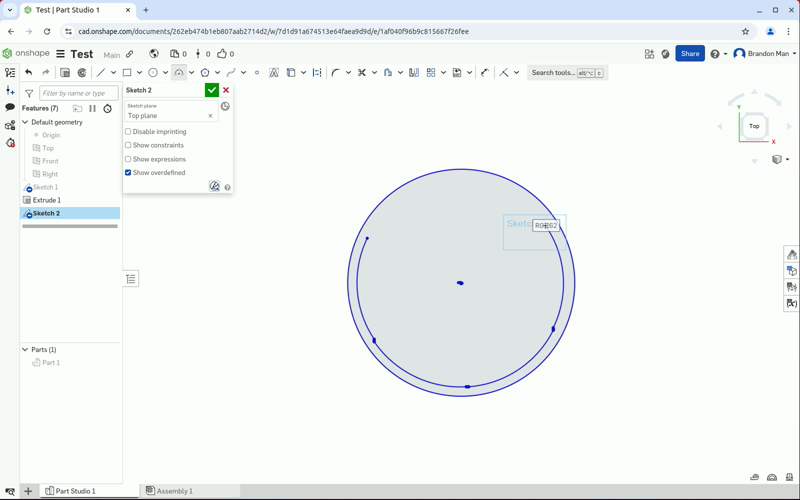
mouse_move(546, 224)
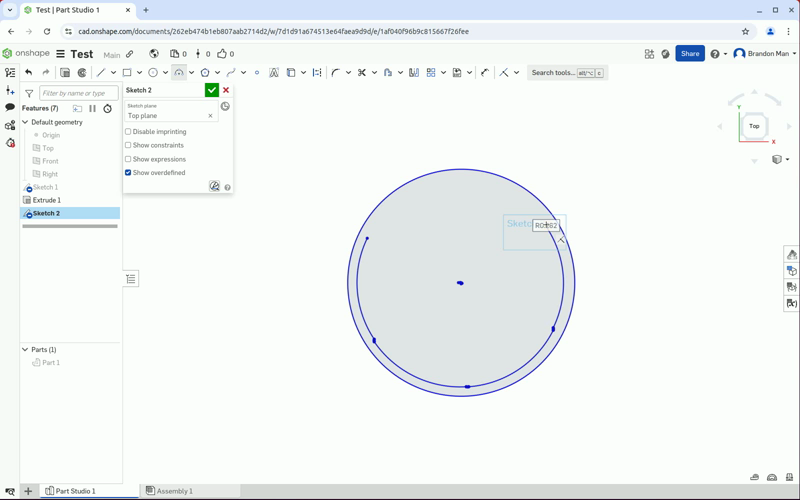
scroll(6)
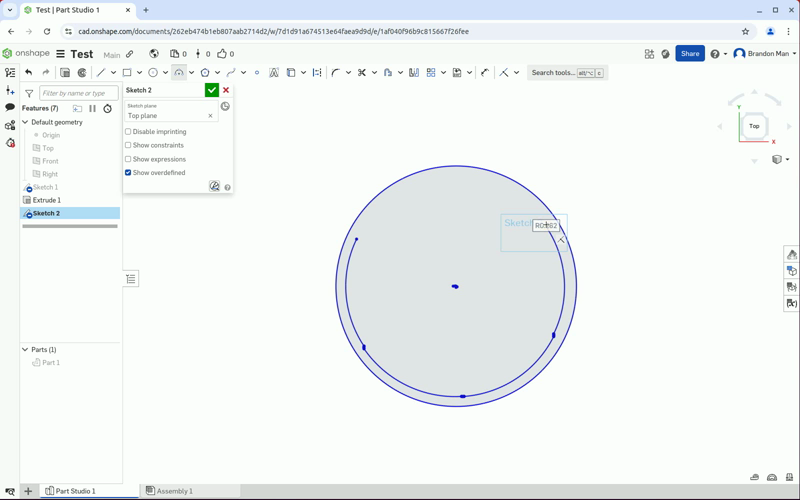
scroll(6)
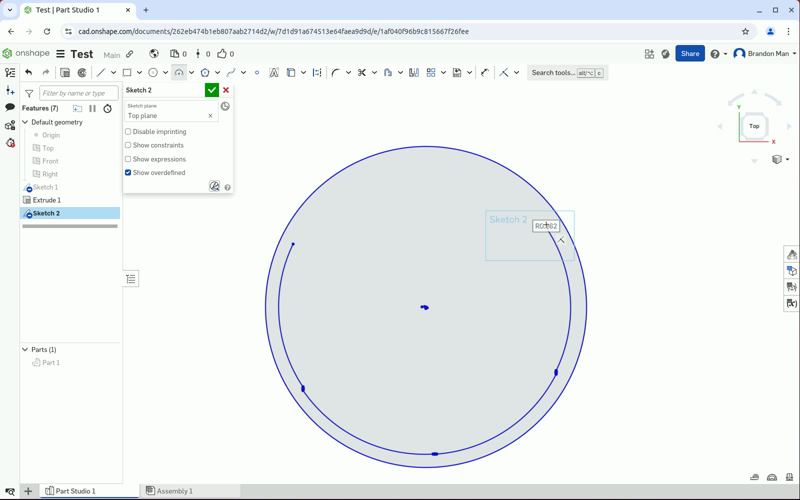
scroll(6)
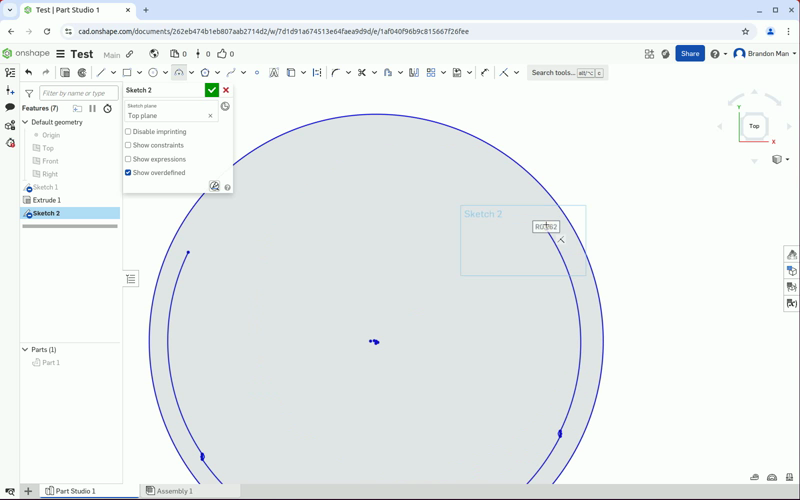
scroll(6)
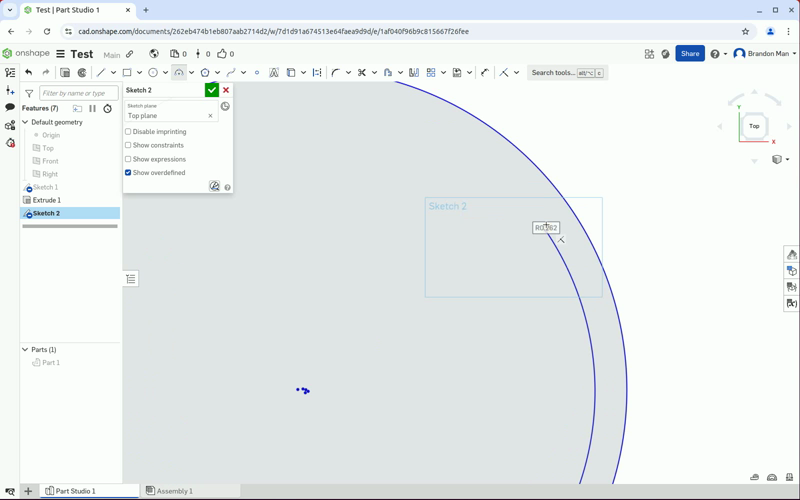
scroll(6)
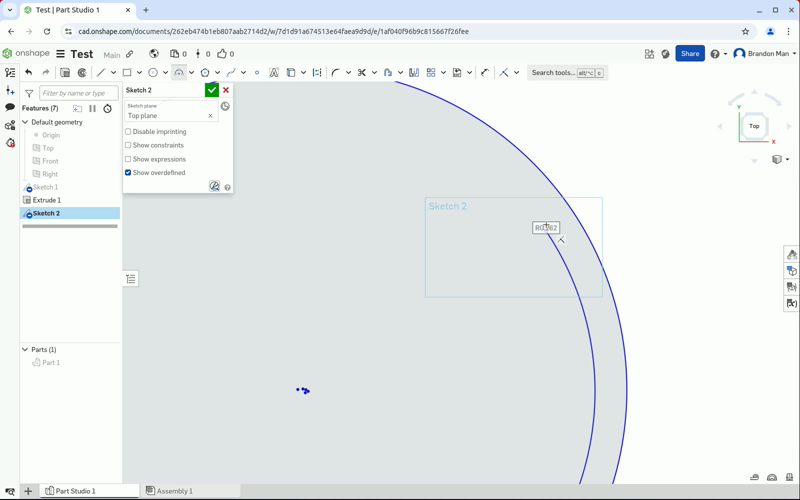
scroll(6)
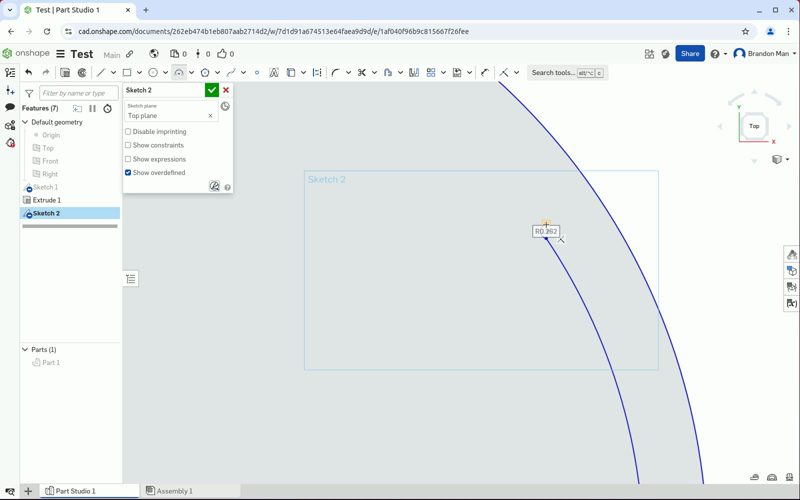
scroll(6)
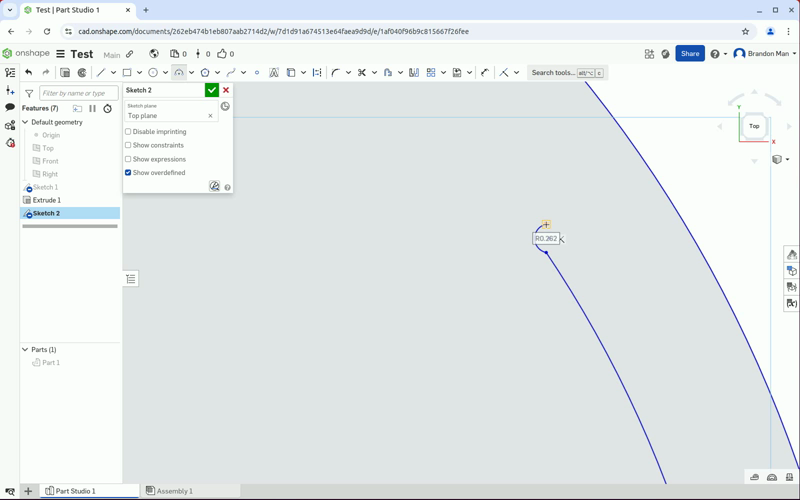
click(546, 224)
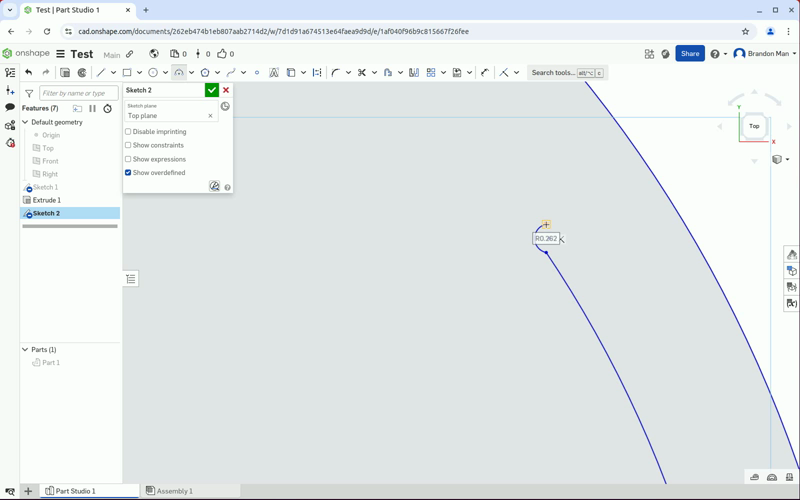
scroll(-6)
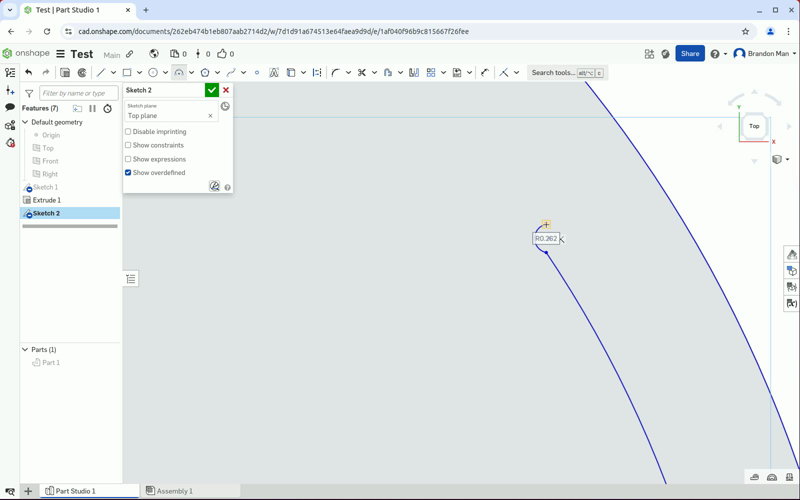
scroll(-6)
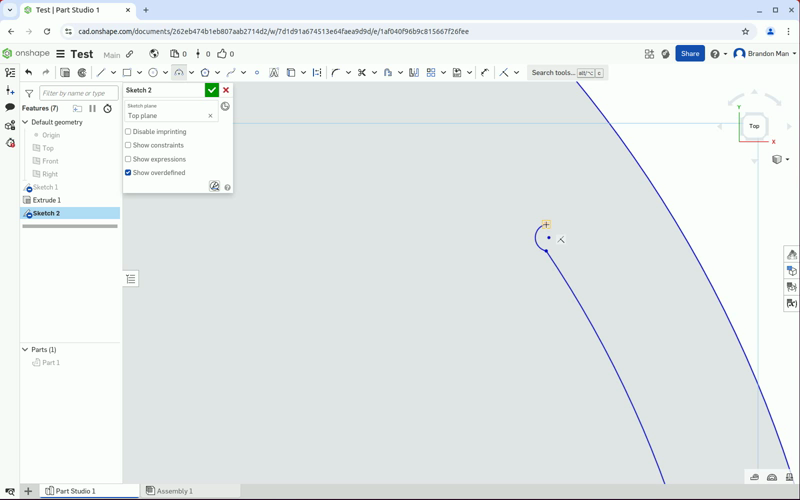
scroll(-6)
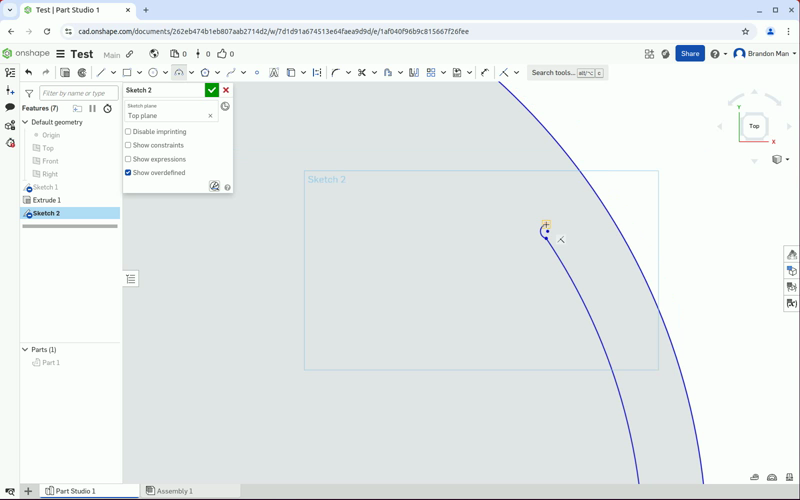
scroll(-6)
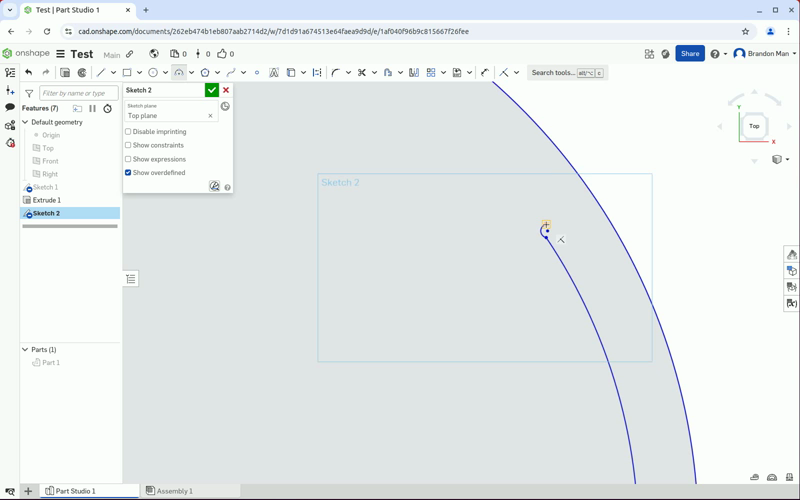
scroll(-6)
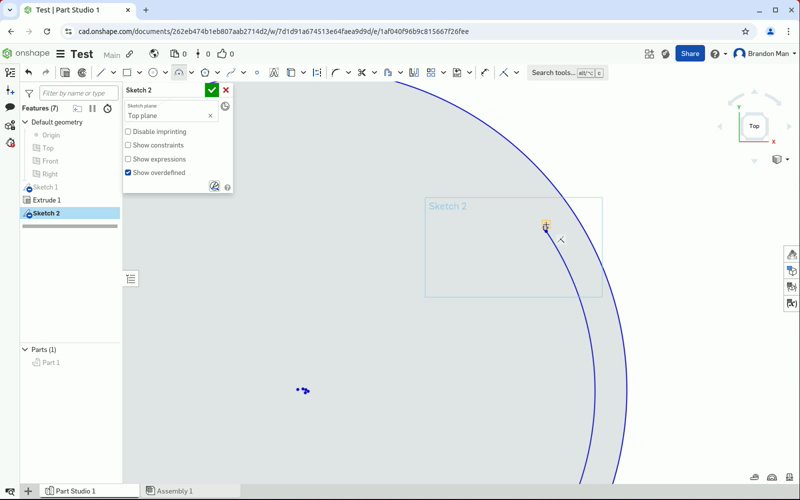
scroll(-6)
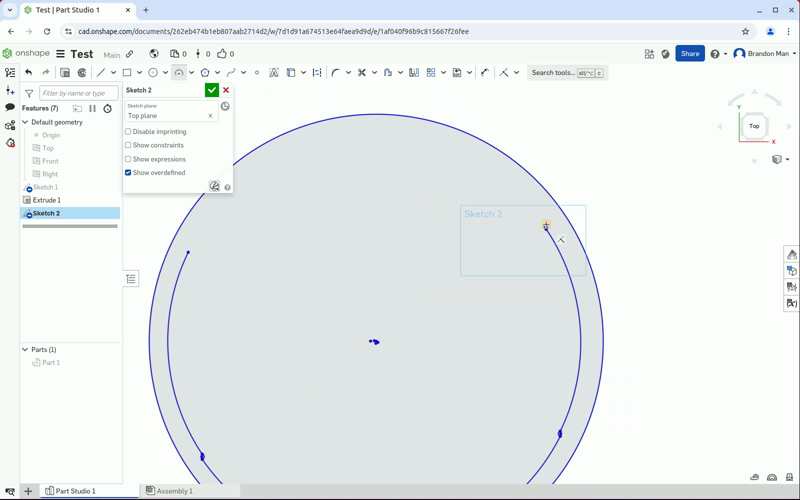
scroll(-6)
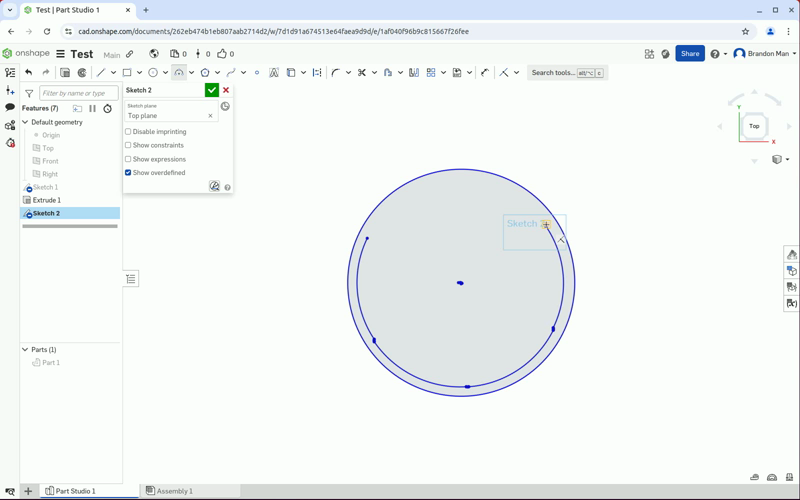
key_down(shift)
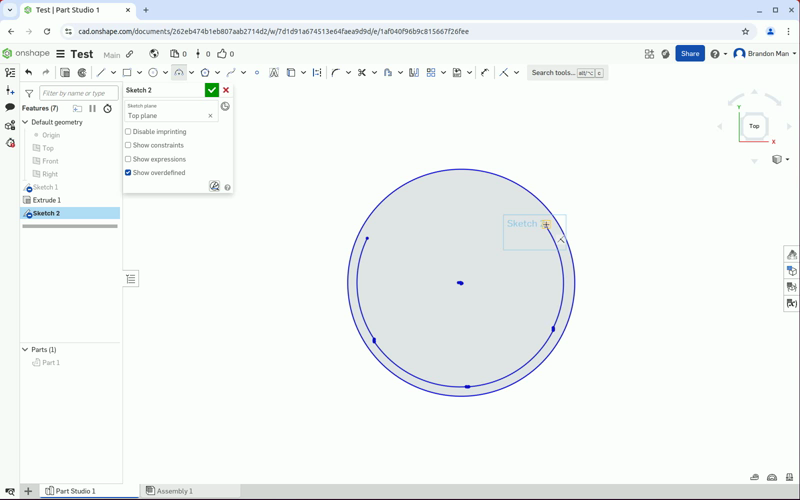
mouse_move(454, 179)
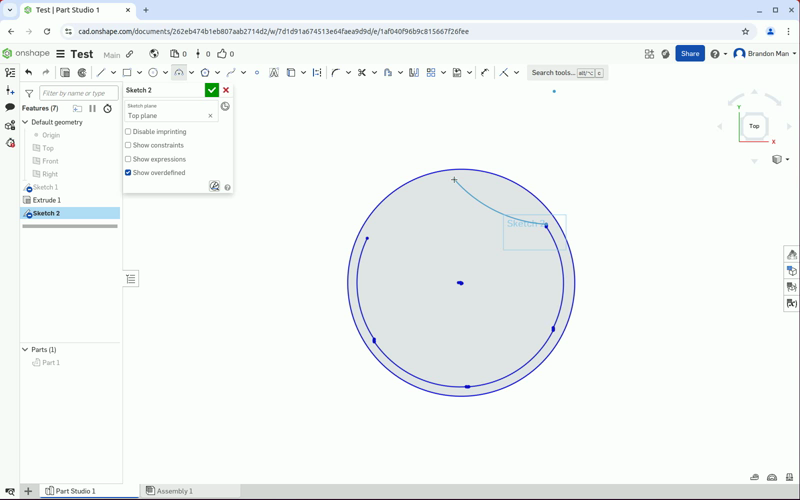
click(454, 179)
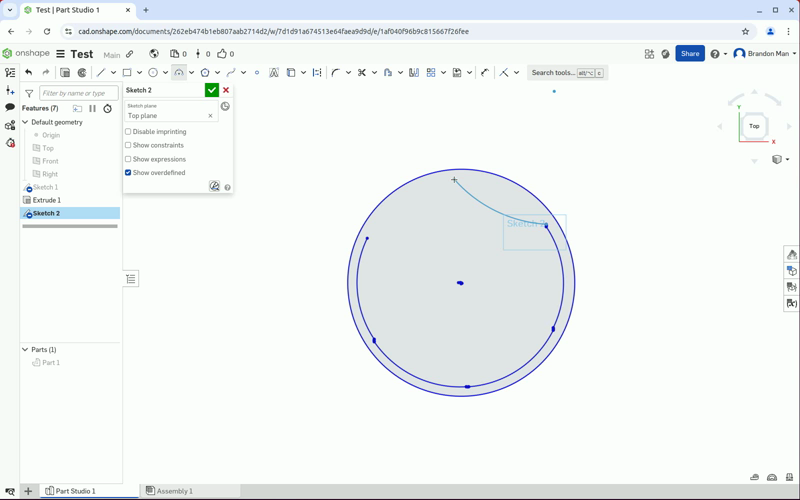
mouse_move(506, 189)
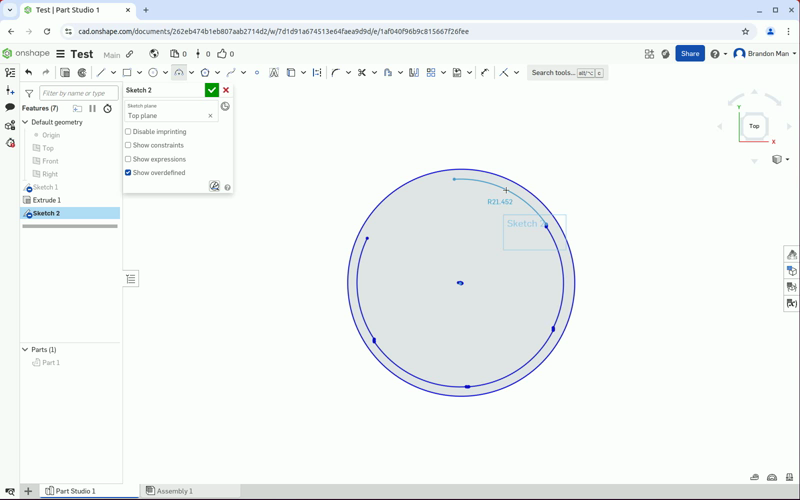
click(506, 189)
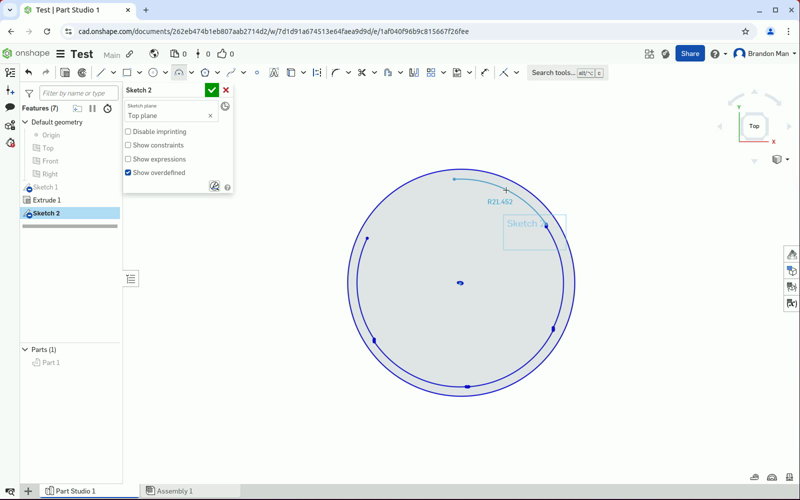
key_up(shift)
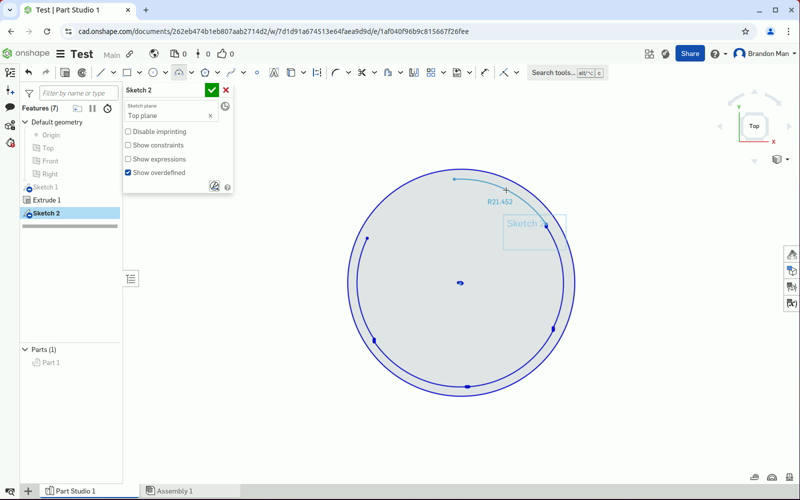
mouse_move(454, 179)
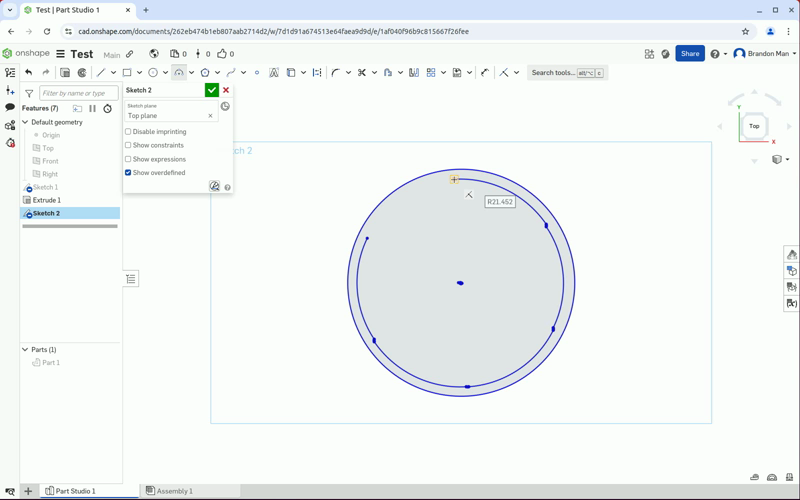
click(454, 179)
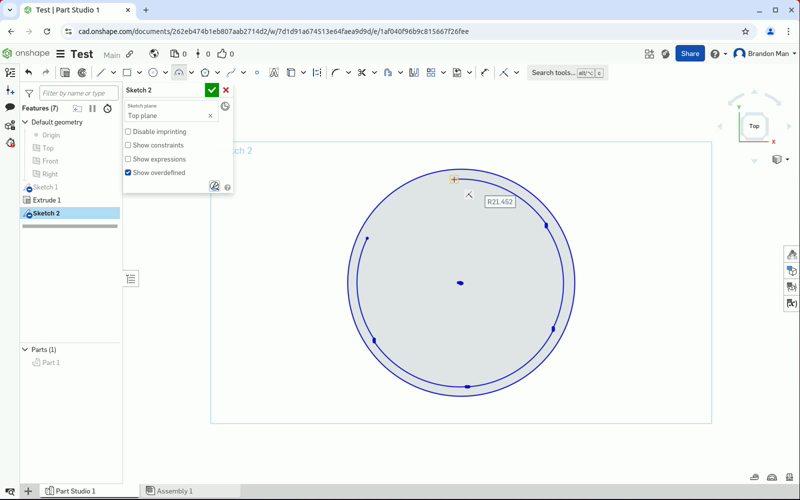
key_down(shift)
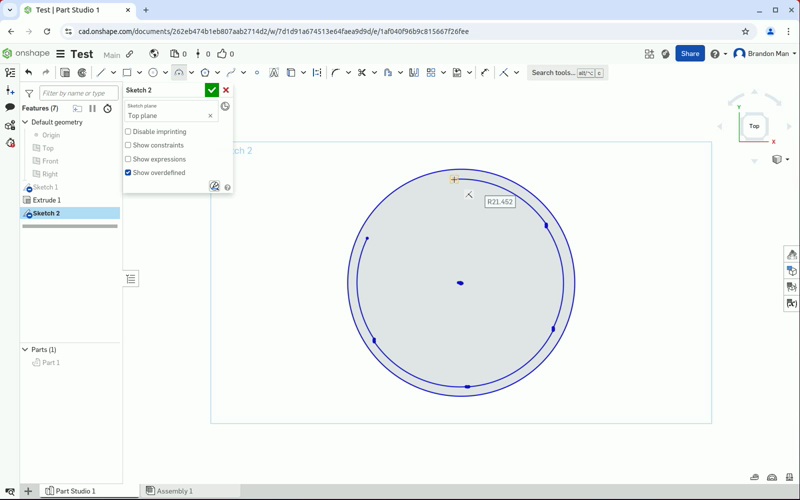
mouse_move(452, 179)
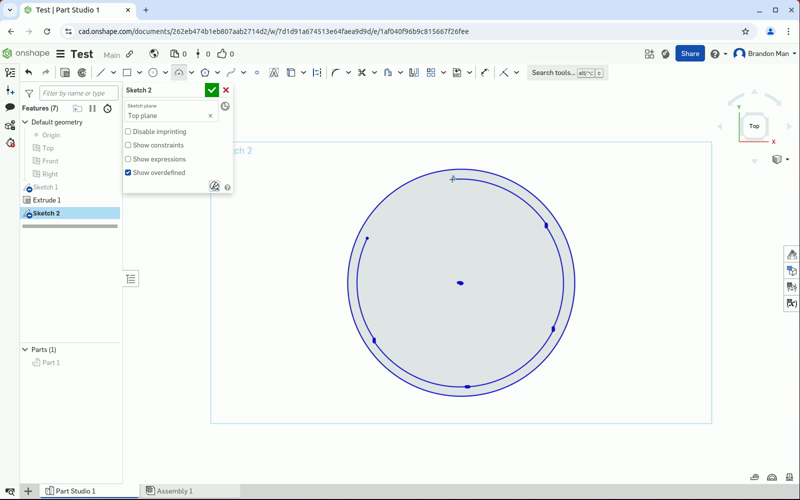
scroll(6)
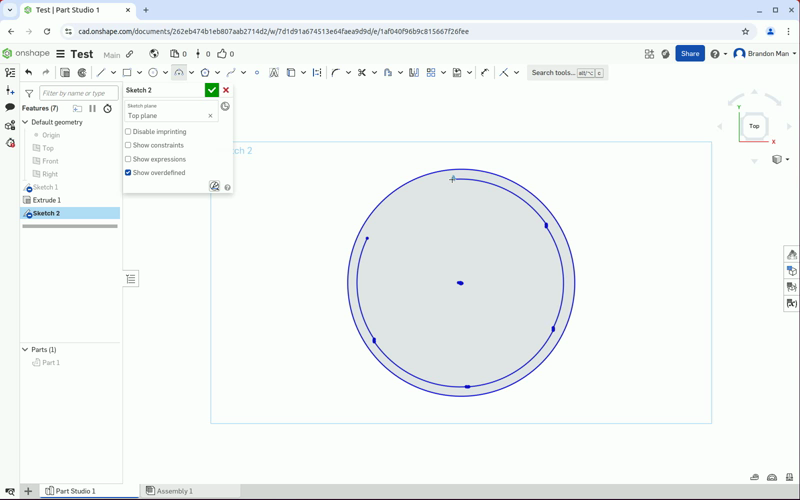
scroll(6)
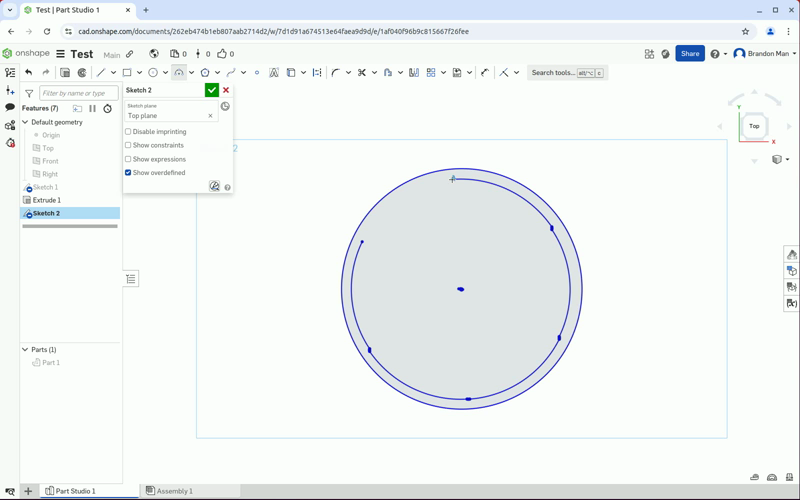
scroll(6)
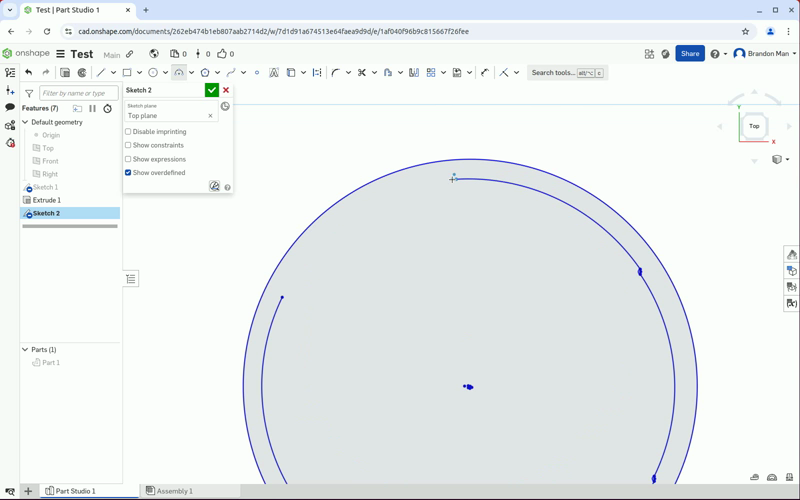
scroll(6)
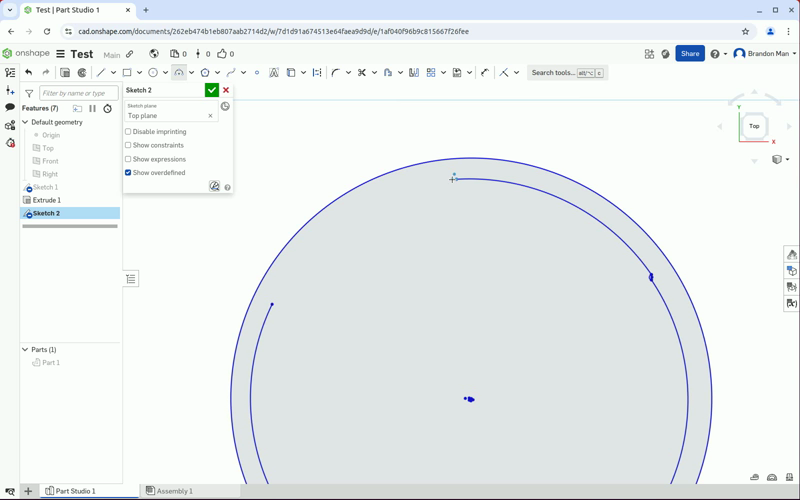
scroll(6)
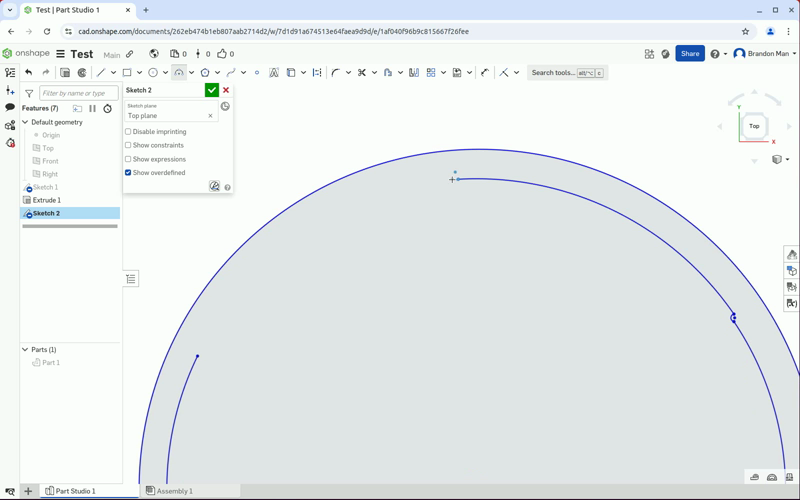
scroll(6)
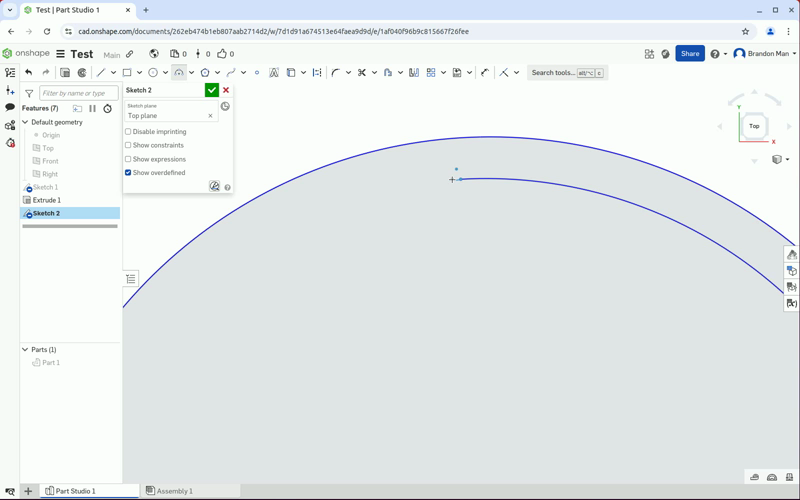
scroll(6)
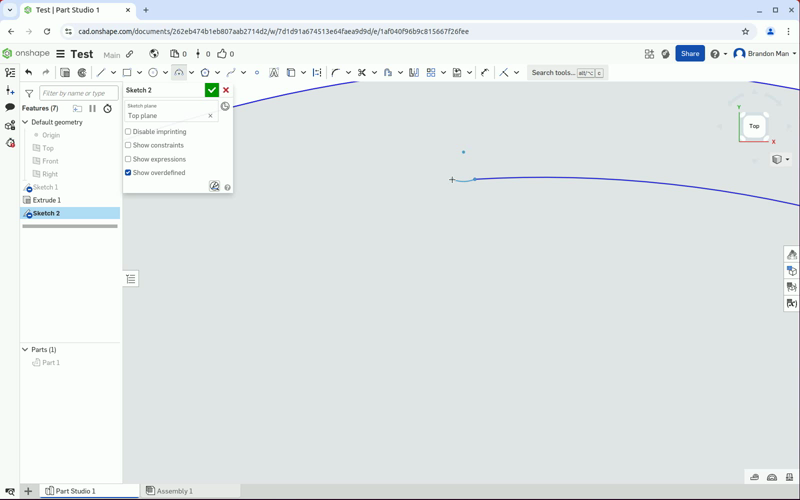
click(452, 179)
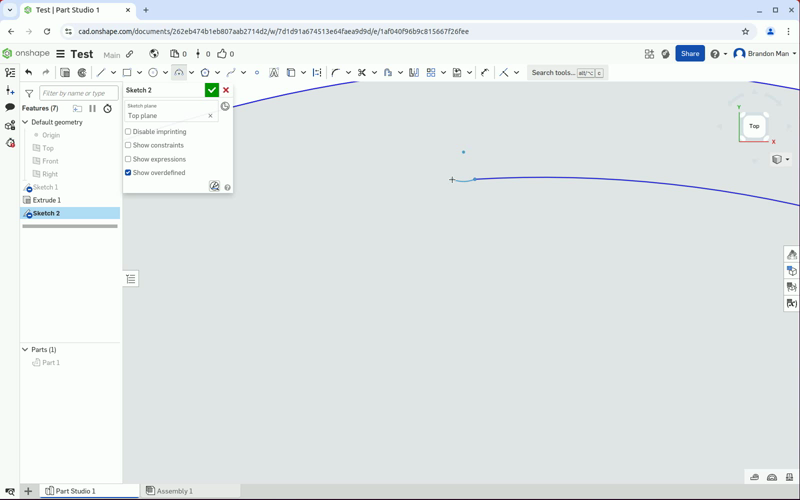
scroll(-6)
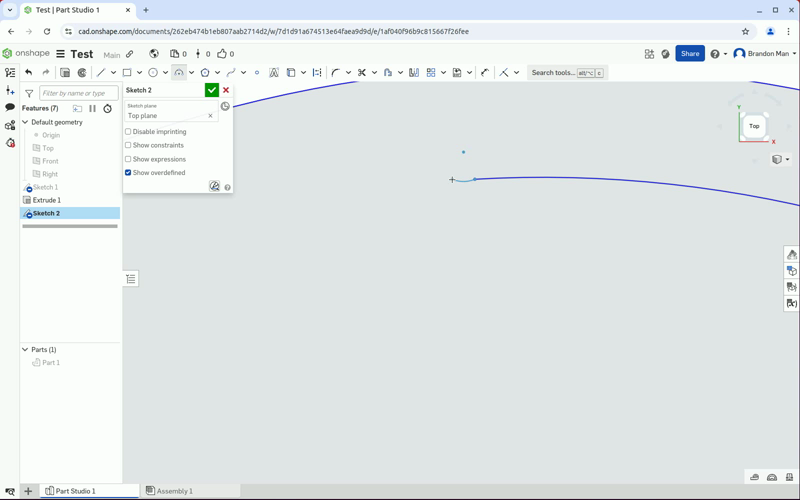
scroll(-6)
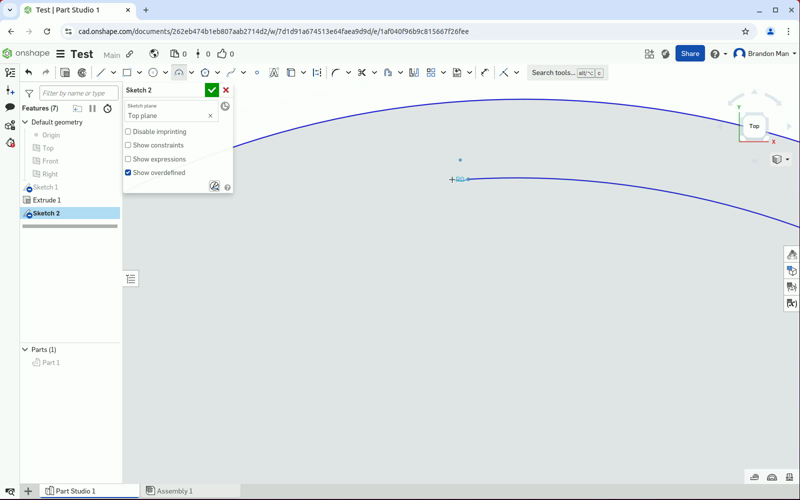
scroll(-6)
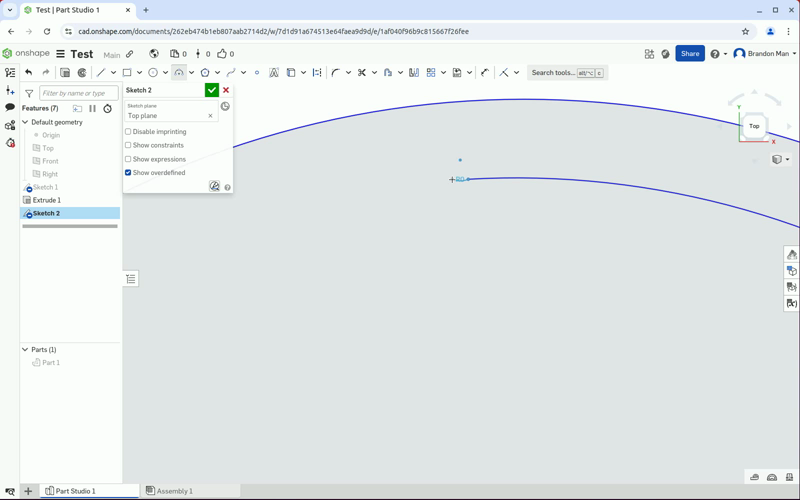
scroll(-6)
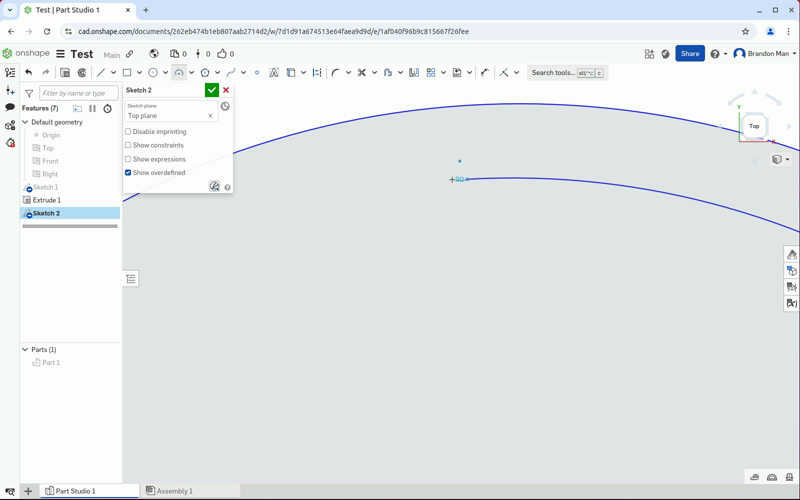
scroll(-6)
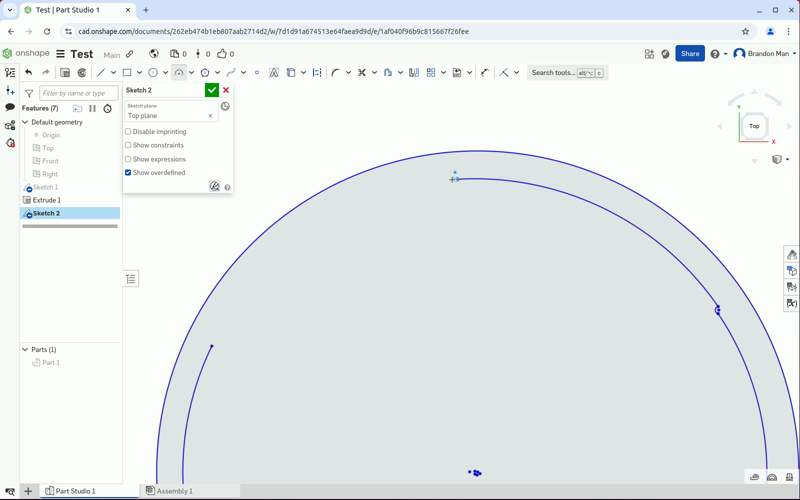
scroll(-6)
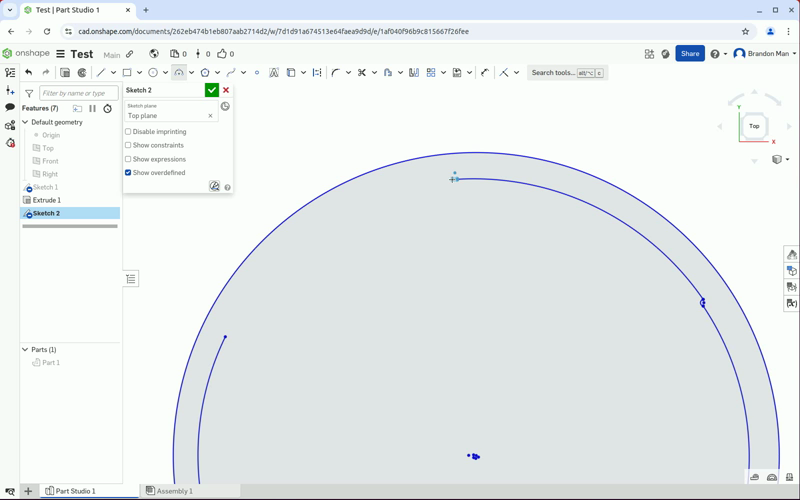
scroll(-6)
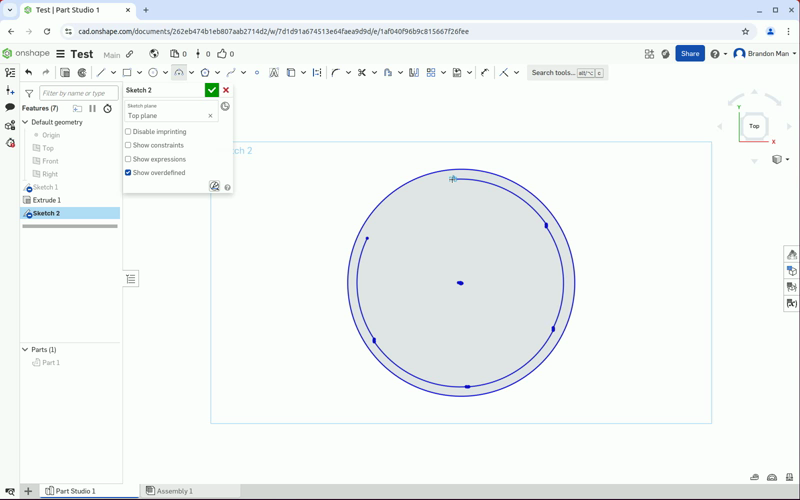
mouse_move(453, 180)
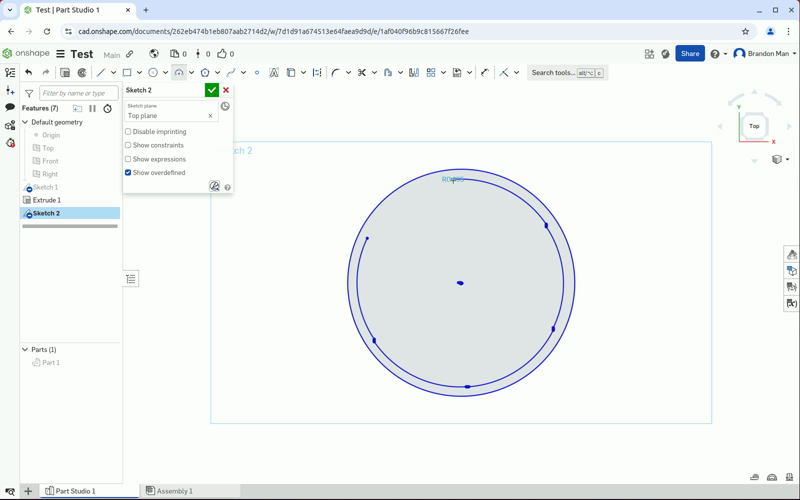
scroll(6)
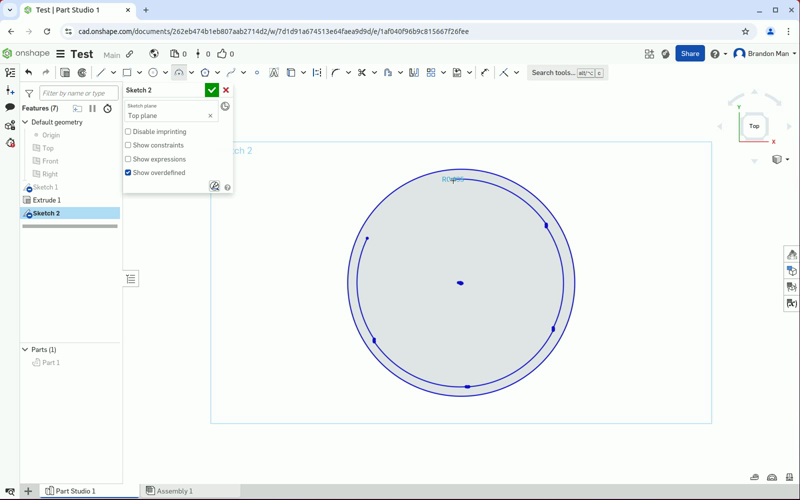
scroll(6)
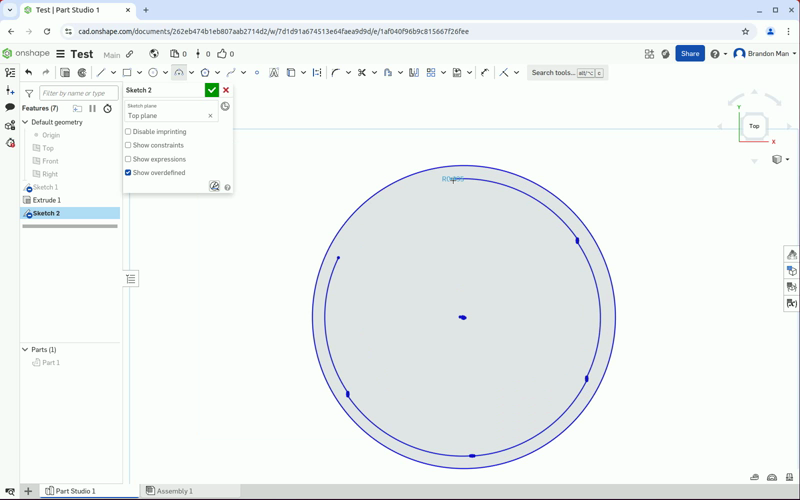
scroll(6)
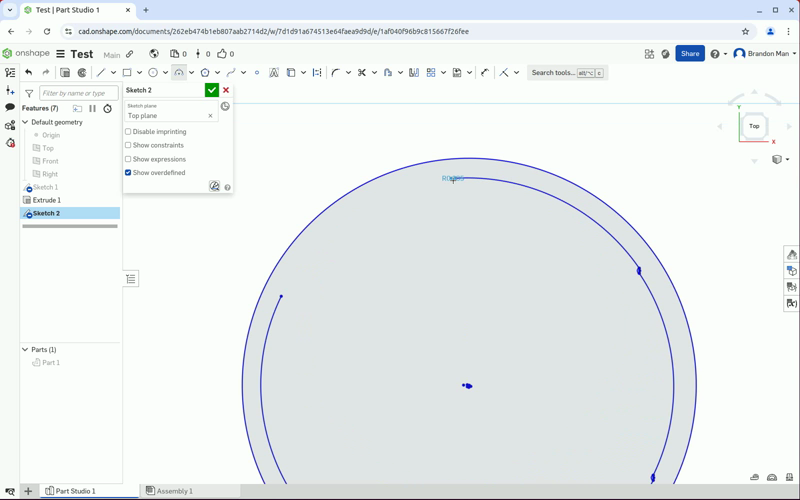
scroll(6)
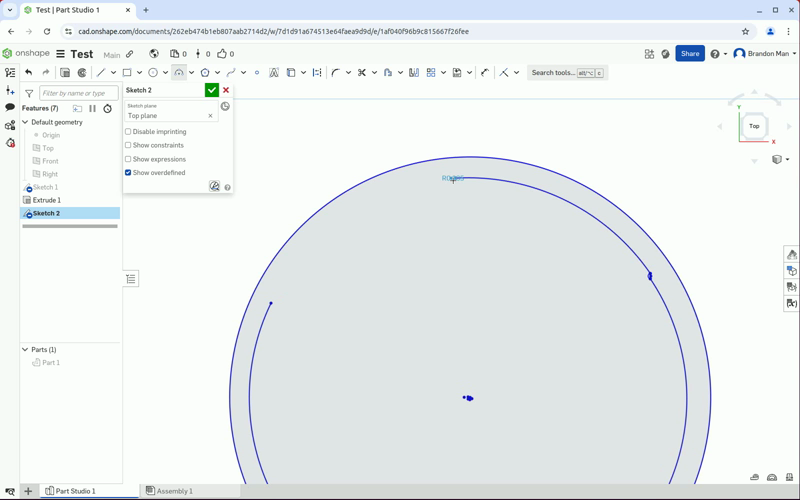
scroll(6)
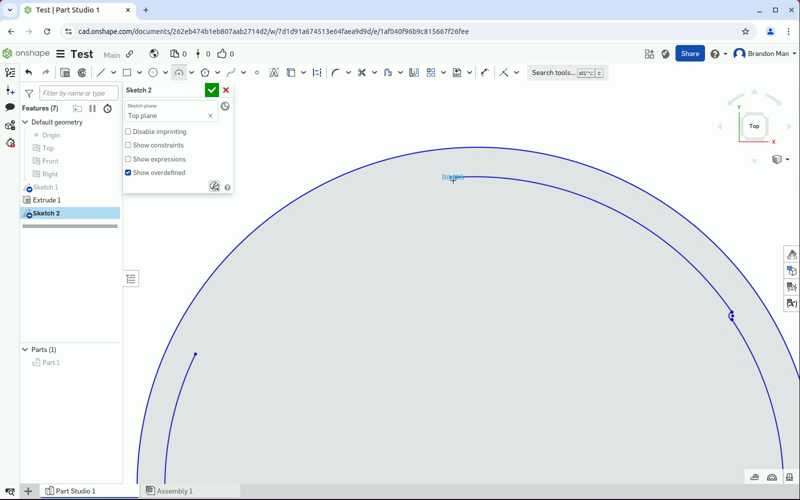
scroll(6)
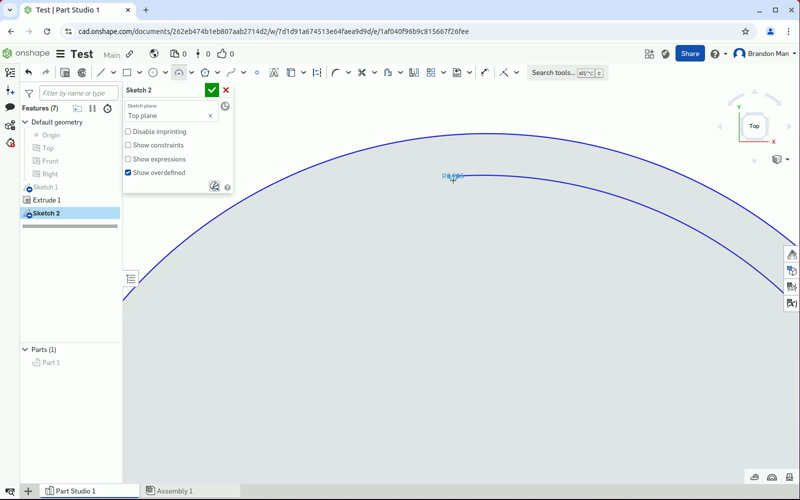
scroll(6)
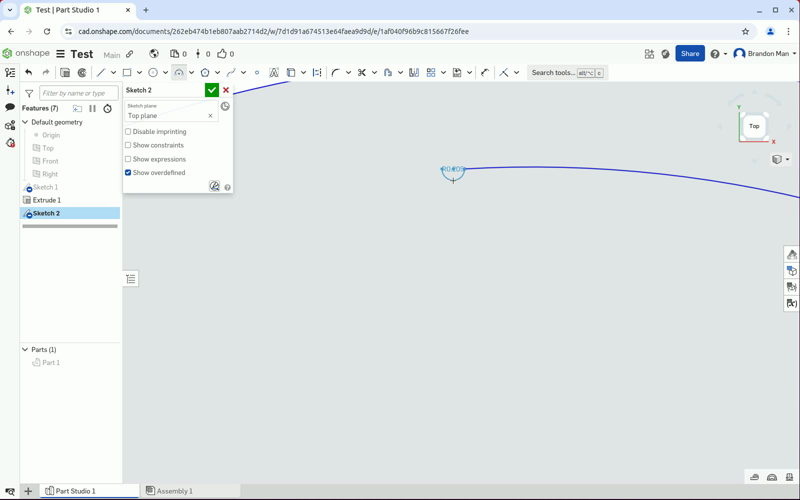
click(453, 180)
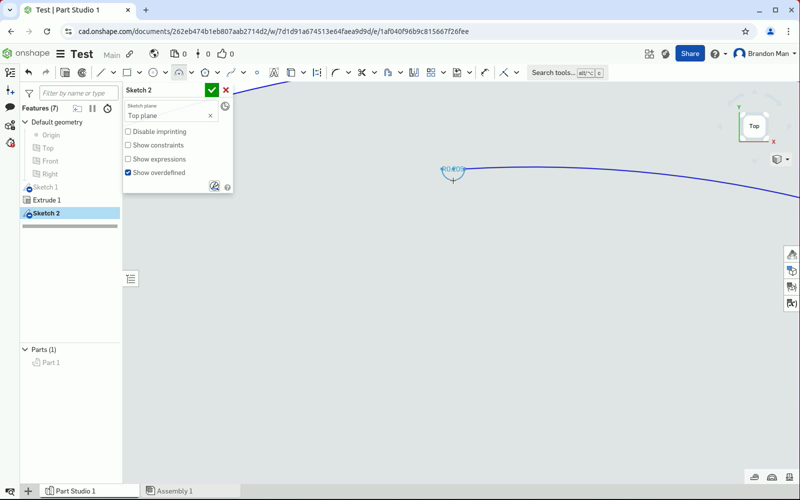
scroll(-6)
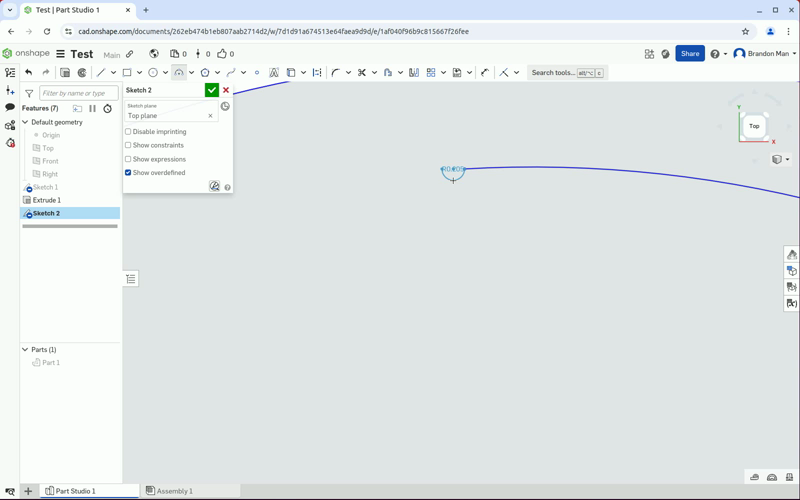
scroll(-6)
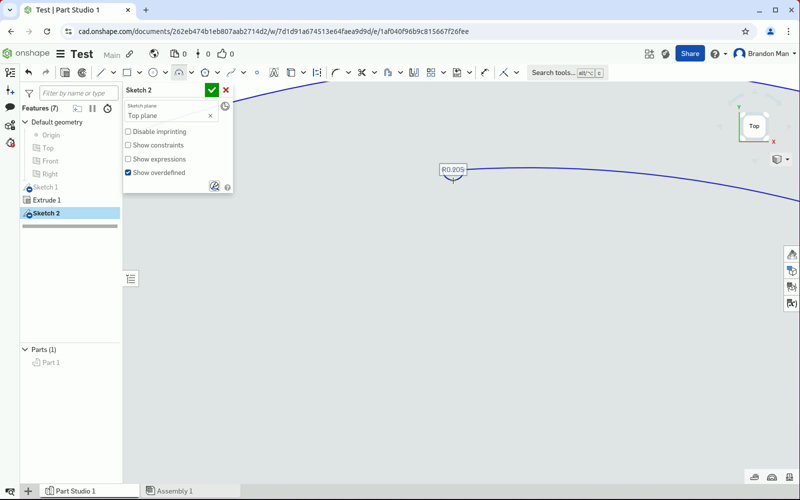
scroll(-6)
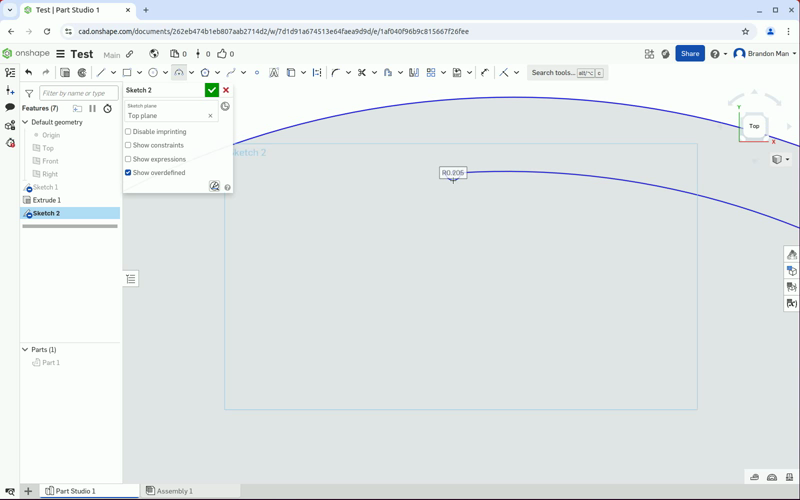
scroll(-6)
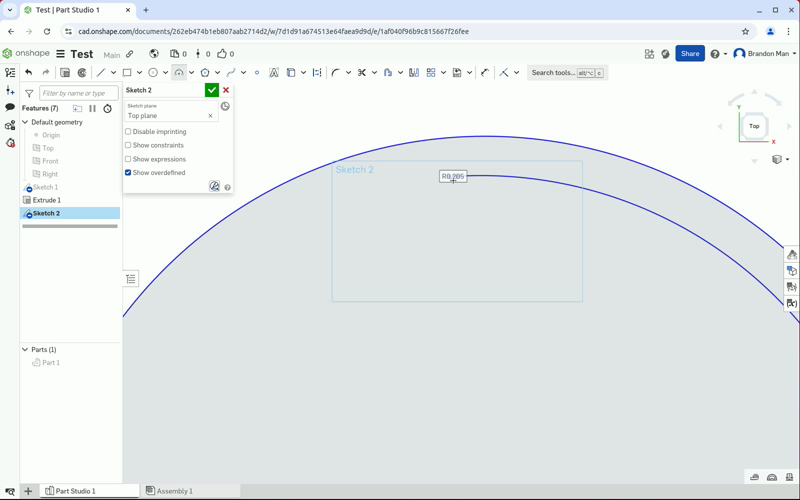
scroll(-6)
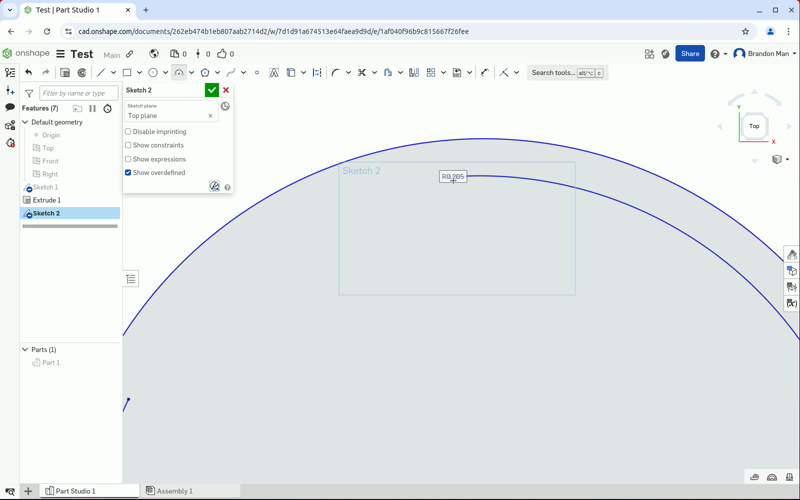
scroll(-6)
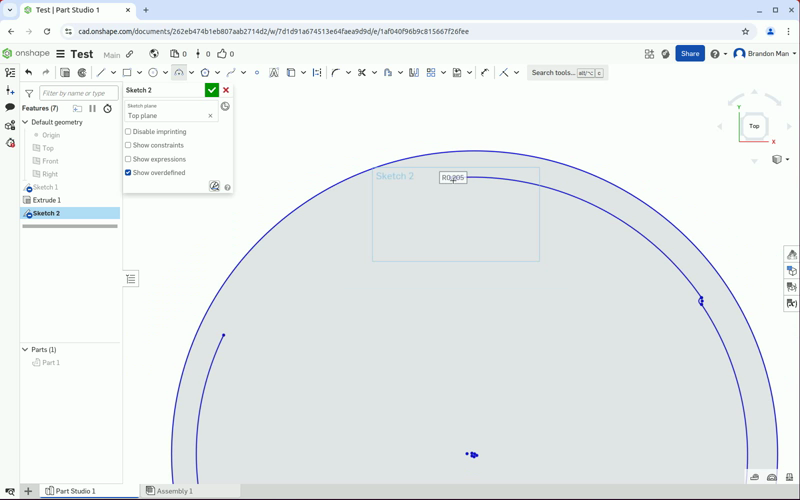
scroll(-6)
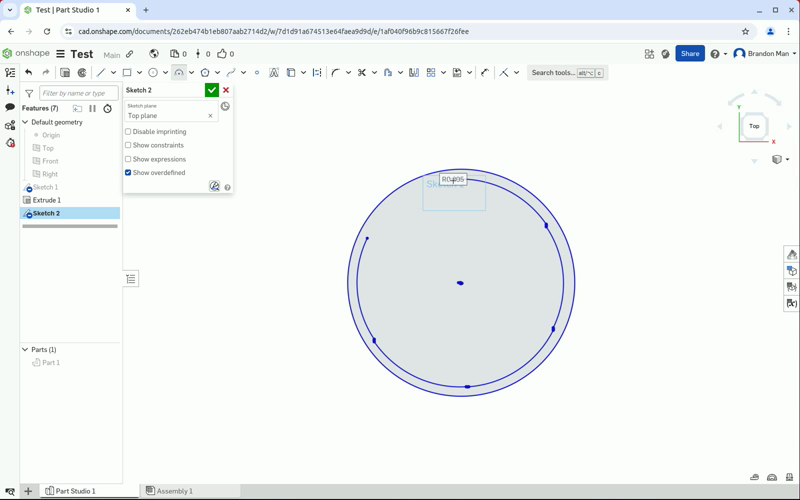
key_up(shift)
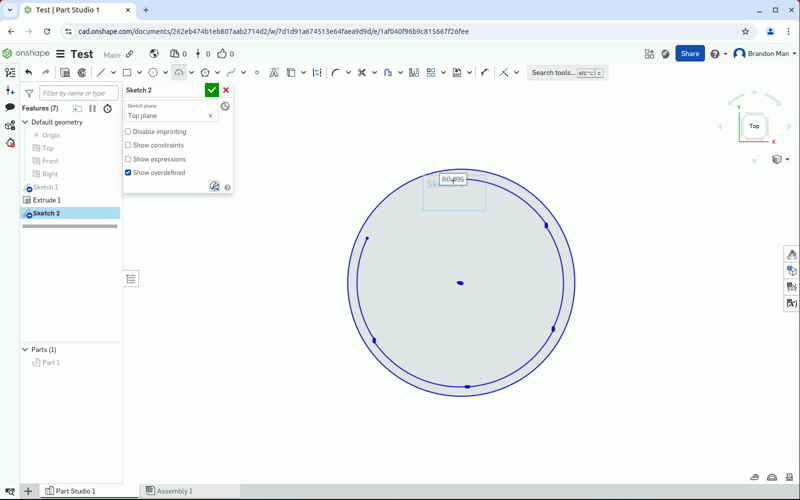
mouse_move(452, 179)
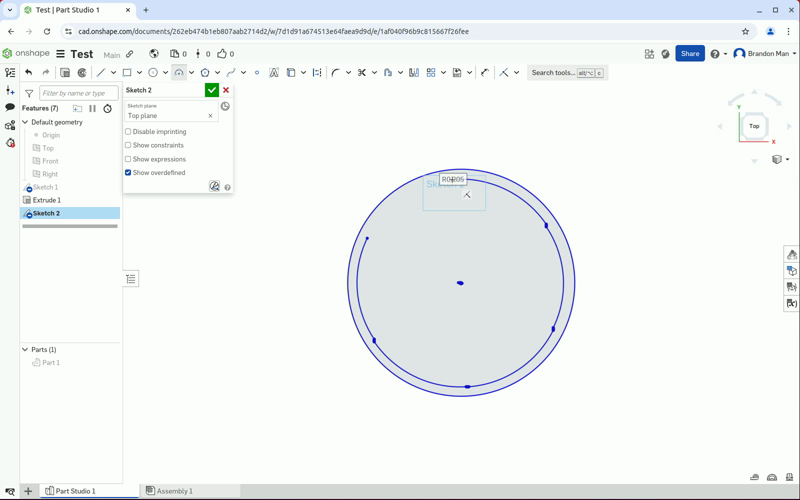
scroll(6)
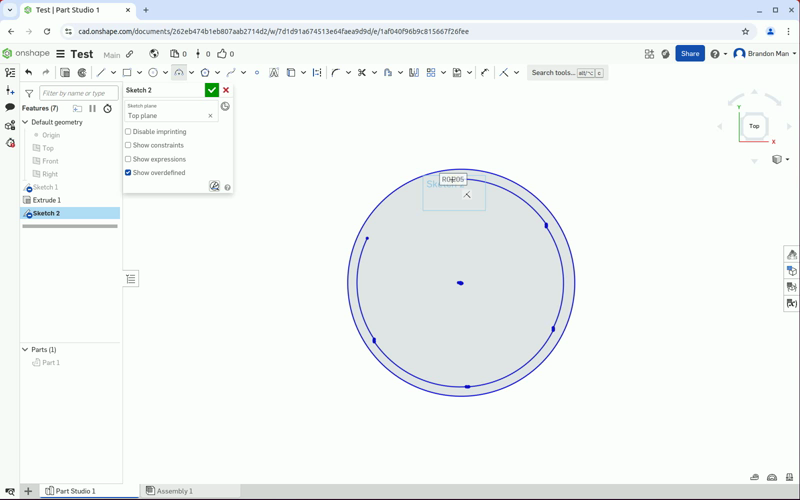
scroll(6)
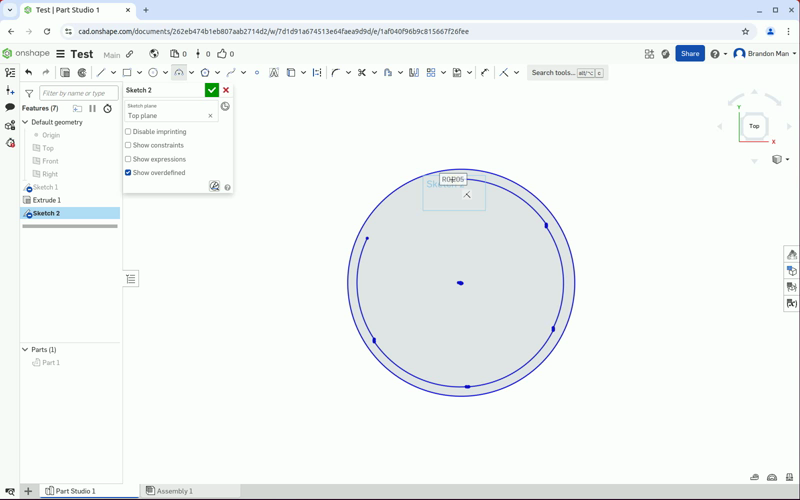
scroll(6)
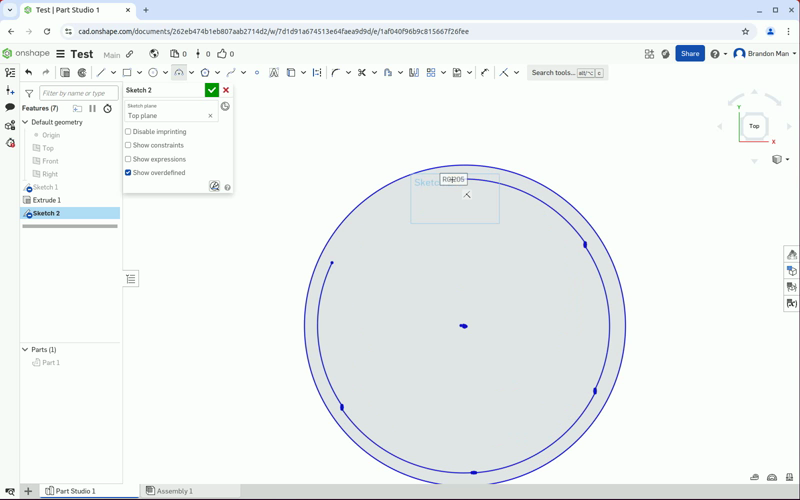
scroll(6)
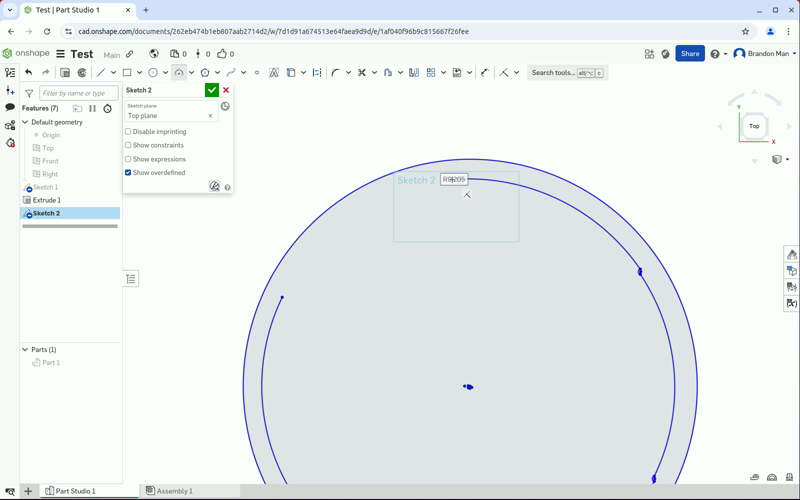
scroll(6)
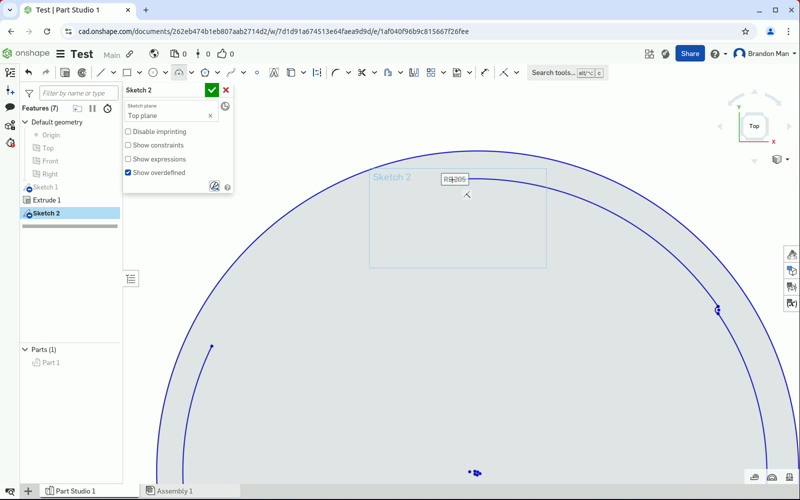
scroll(6)
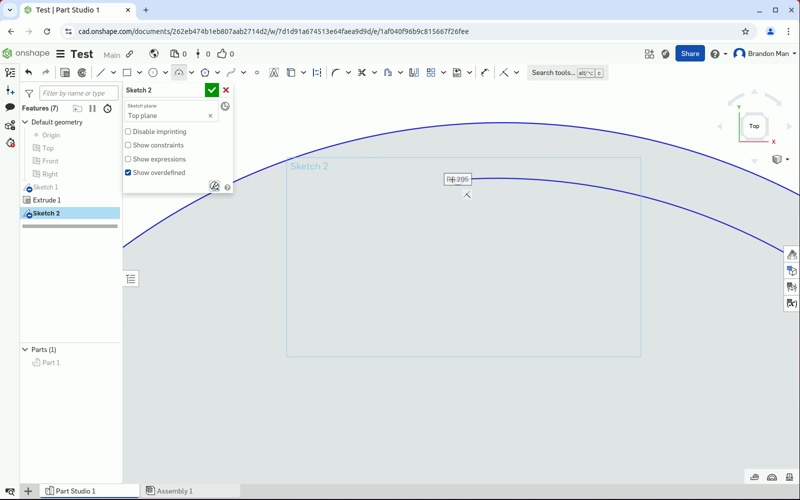
scroll(6)
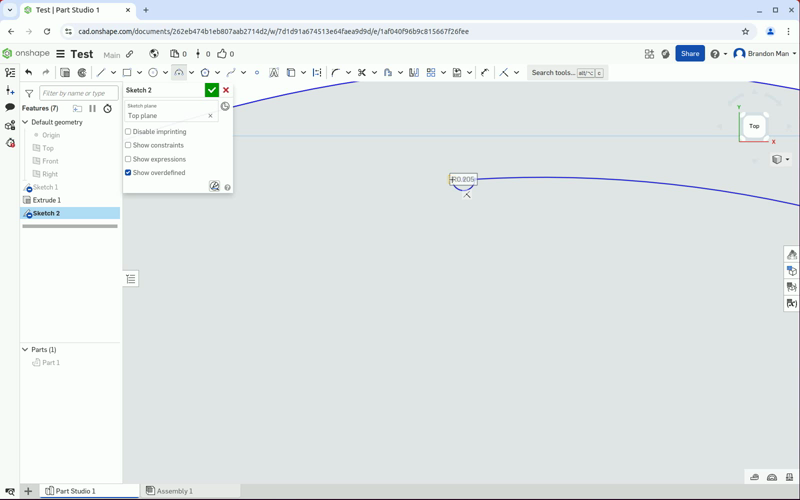
click(452, 179)
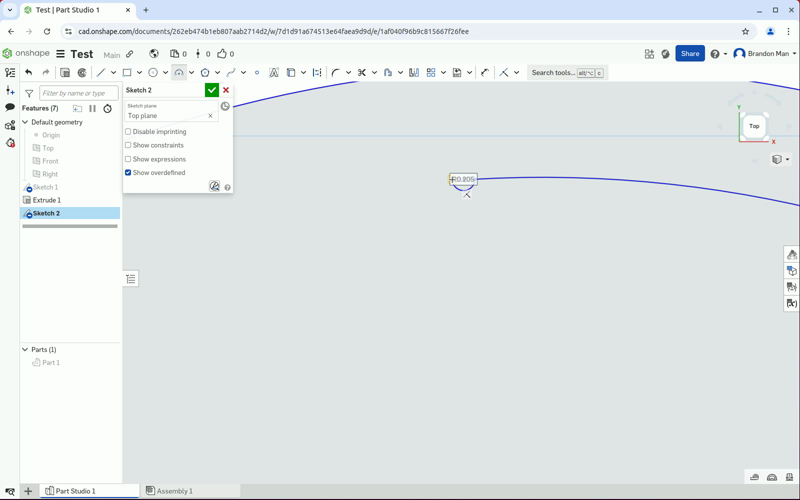
scroll(-6)
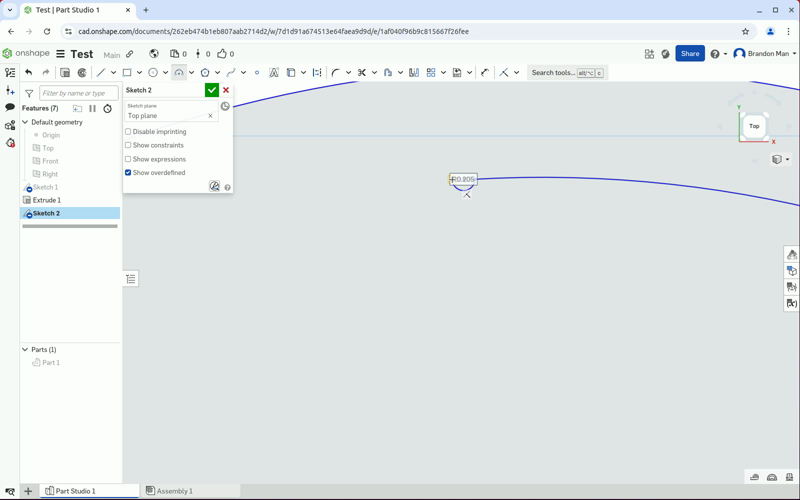
scroll(-6)
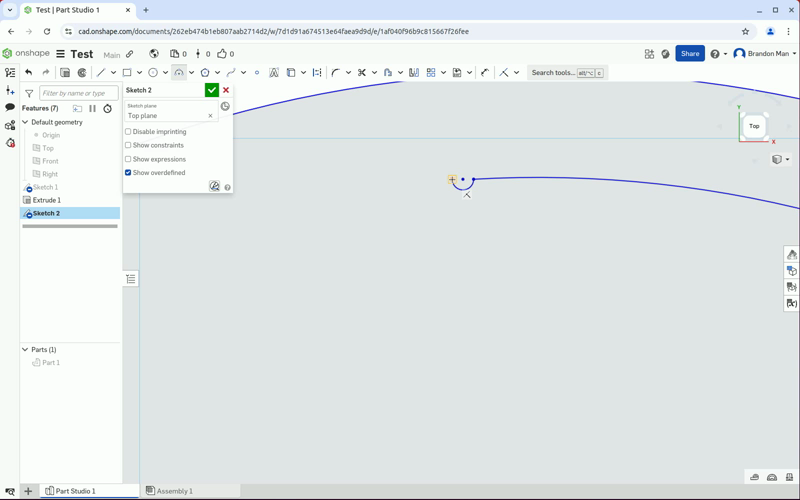
scroll(-6)
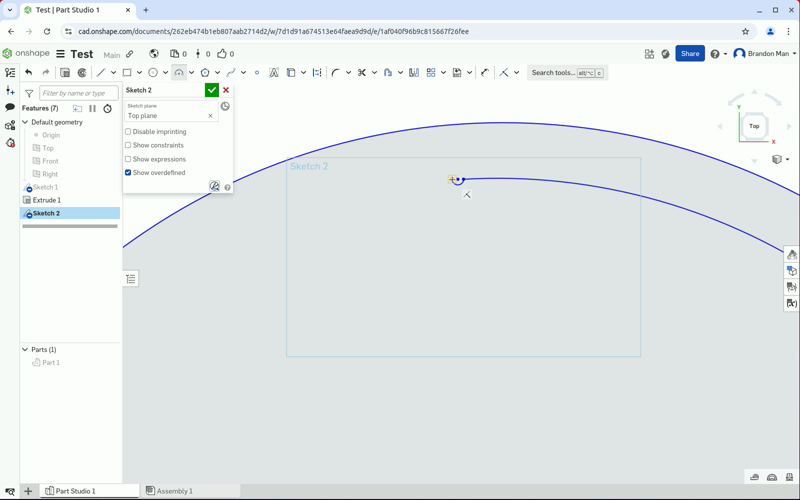
scroll(-6)
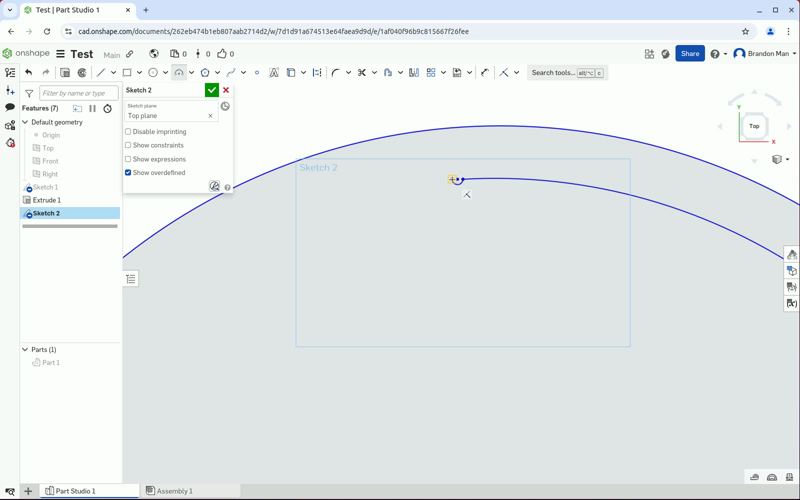
scroll(-6)
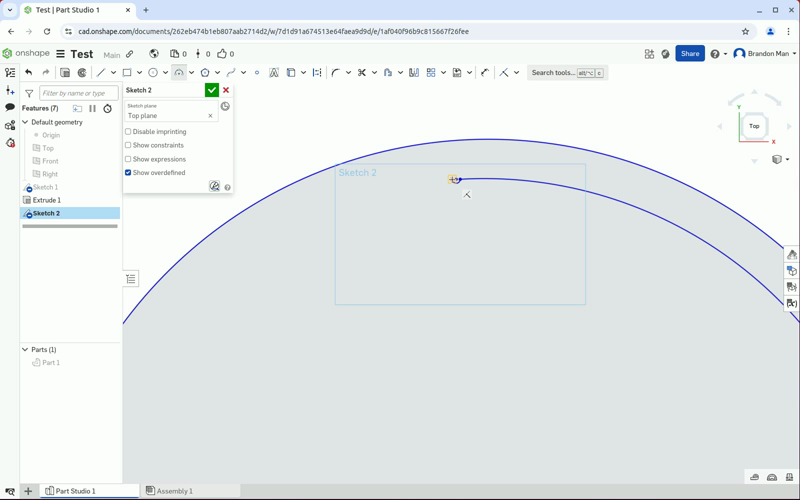
scroll(-6)
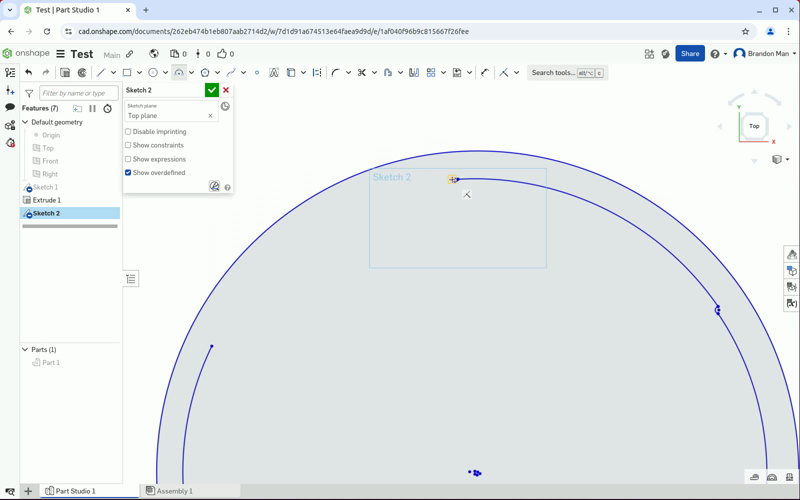
scroll(-6)
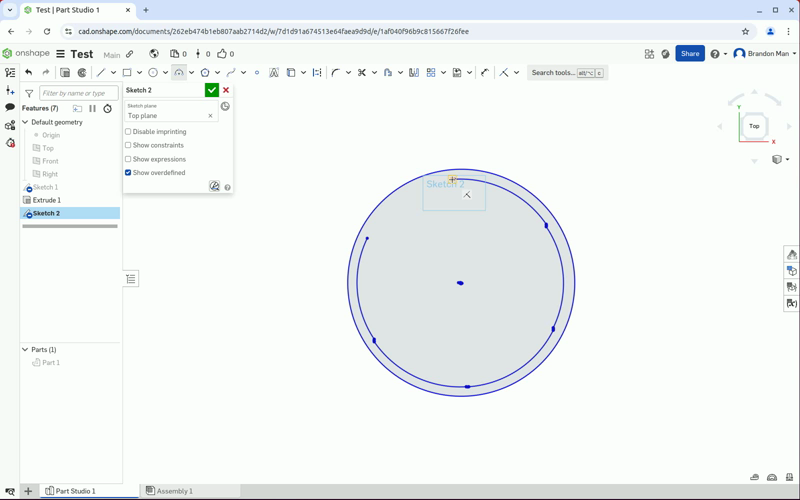
key_down(shift)
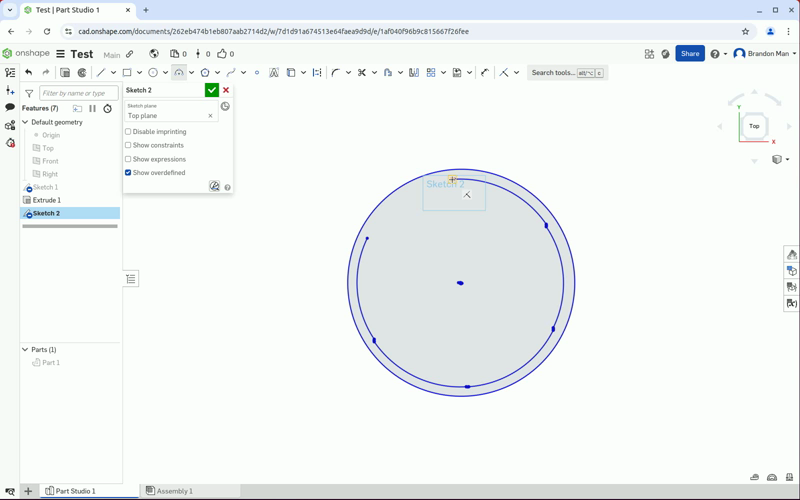
mouse_move(367, 235)
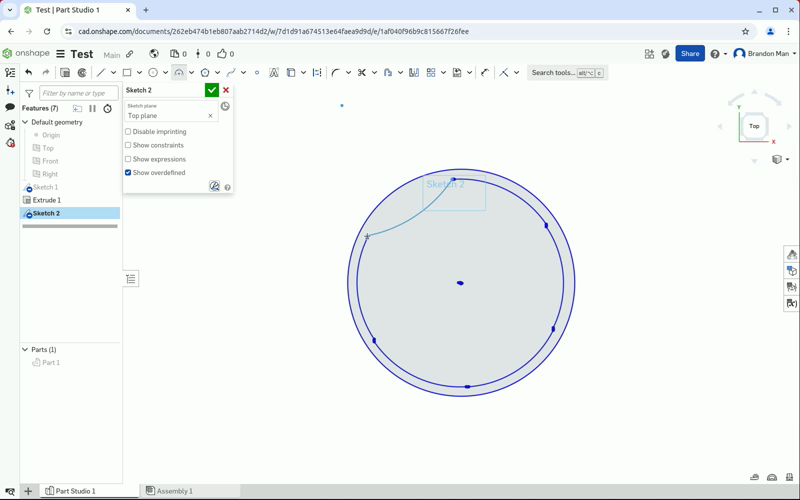
scroll(6)
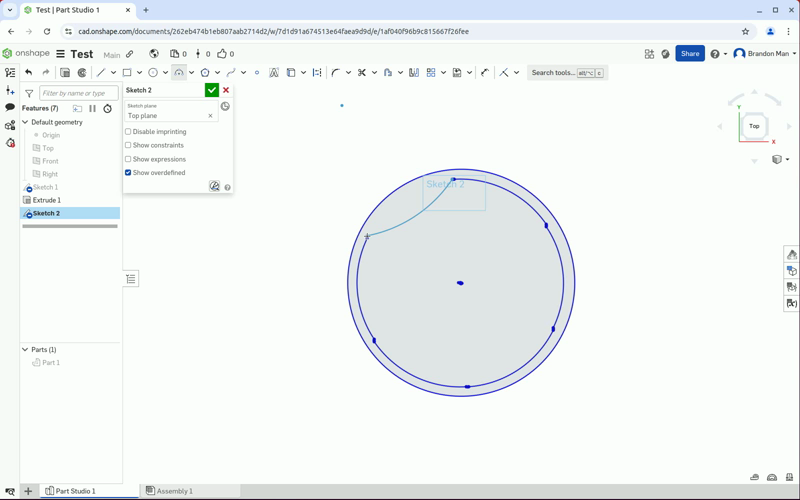
scroll(6)
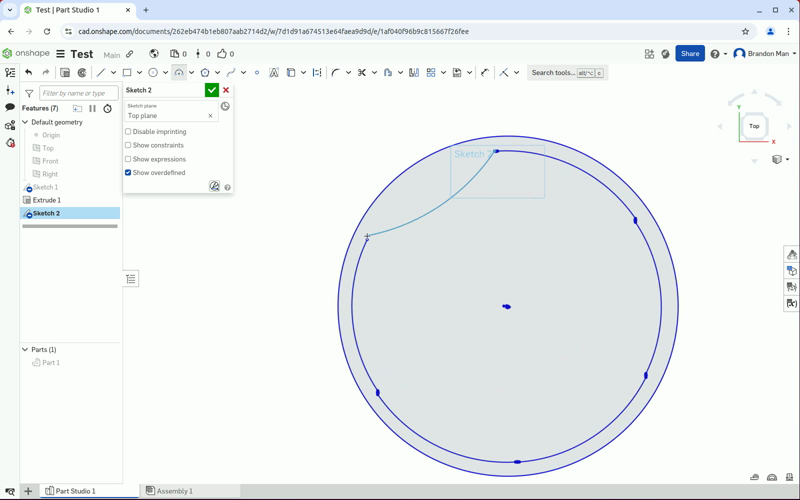
scroll(6)
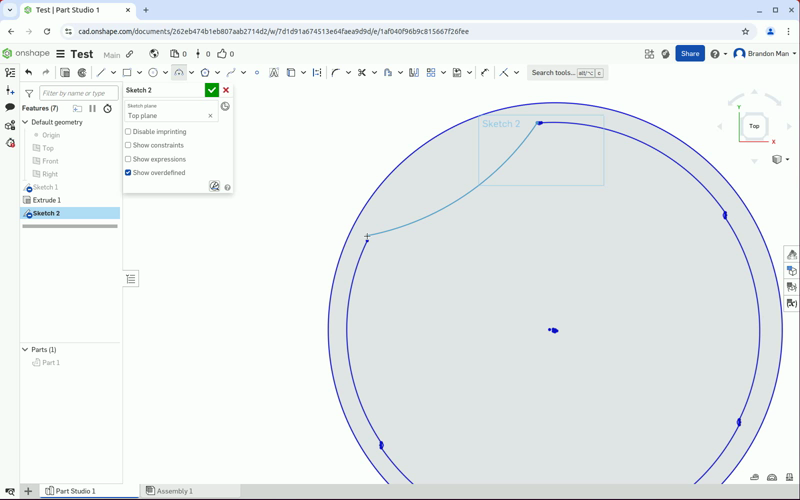
scroll(6)
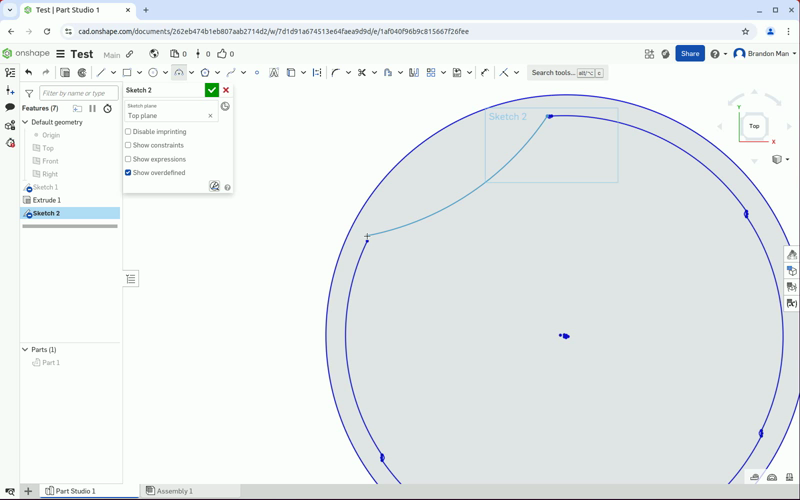
scroll(6)
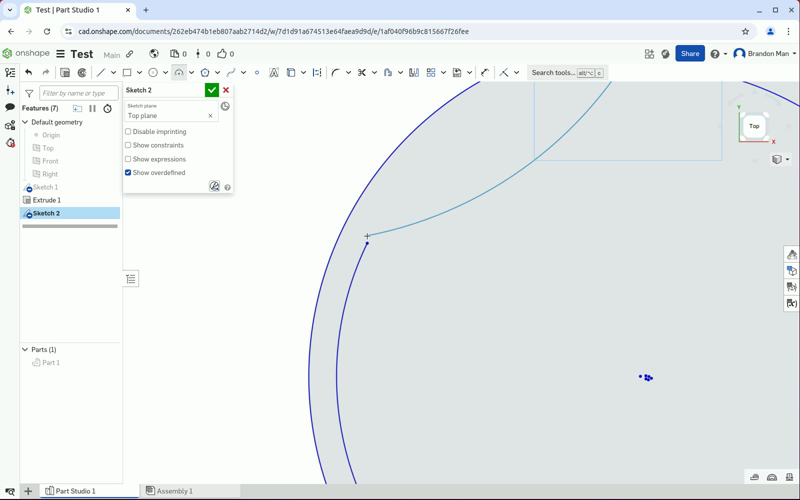
scroll(6)
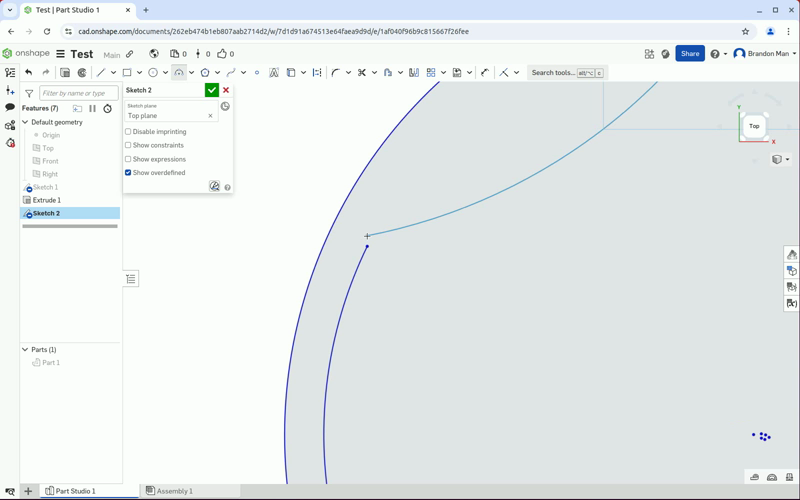
scroll(6)
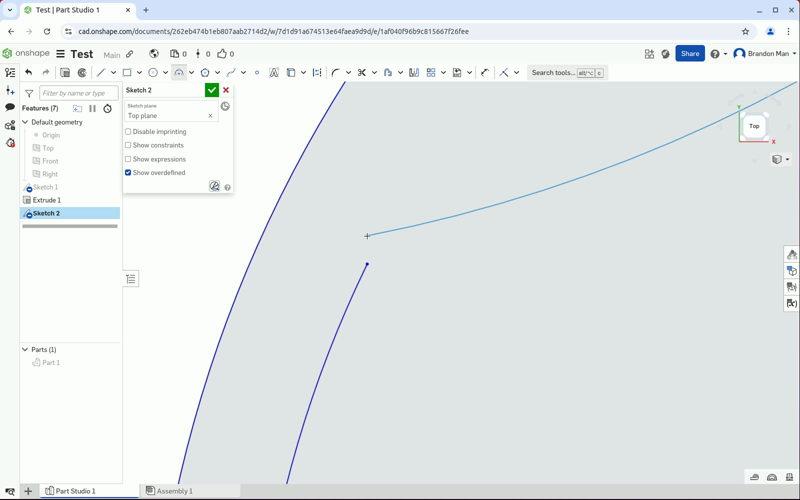
click(367, 235)
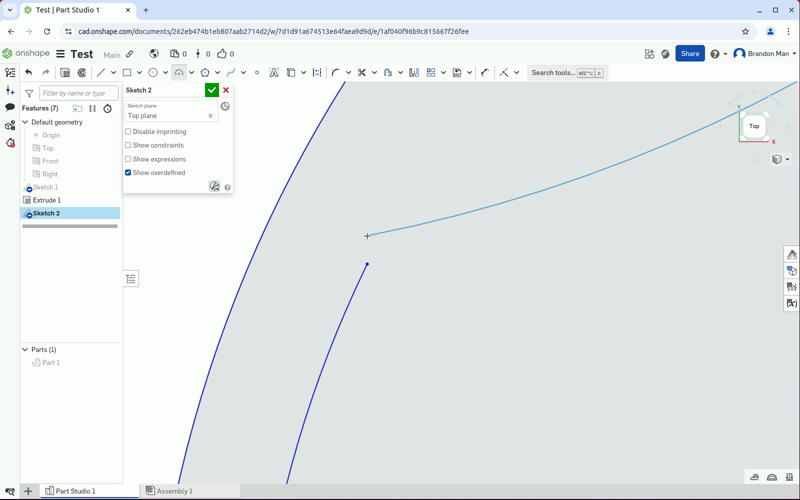
scroll(-6)
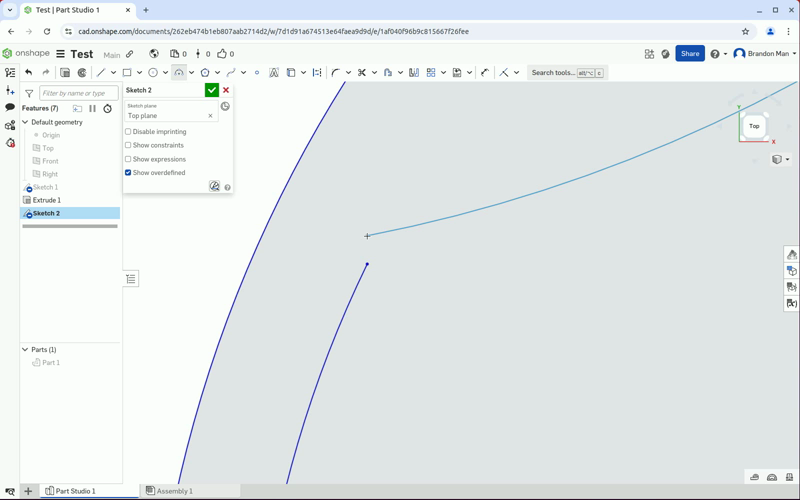
scroll(-6)
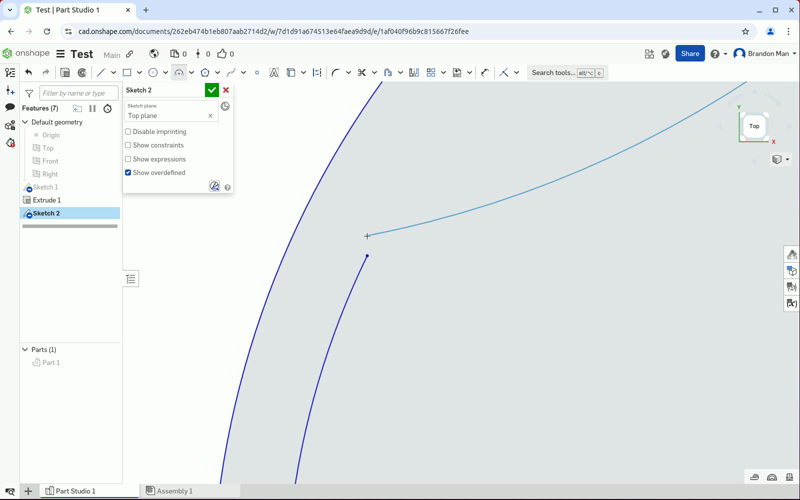
scroll(-6)
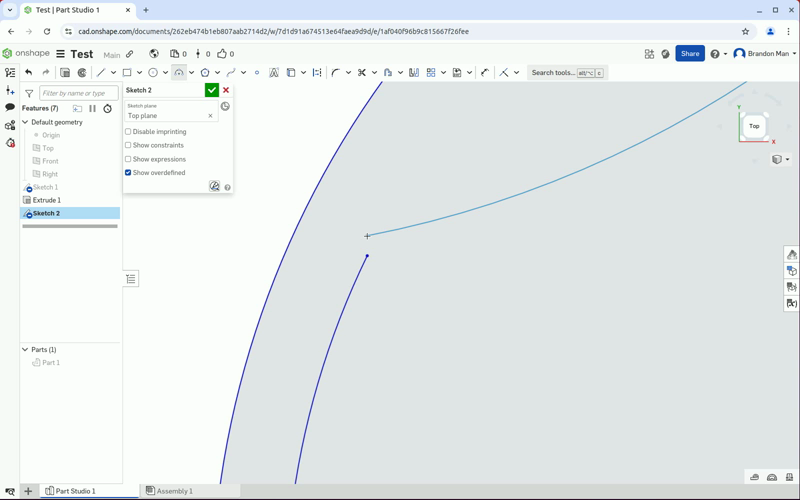
scroll(-6)
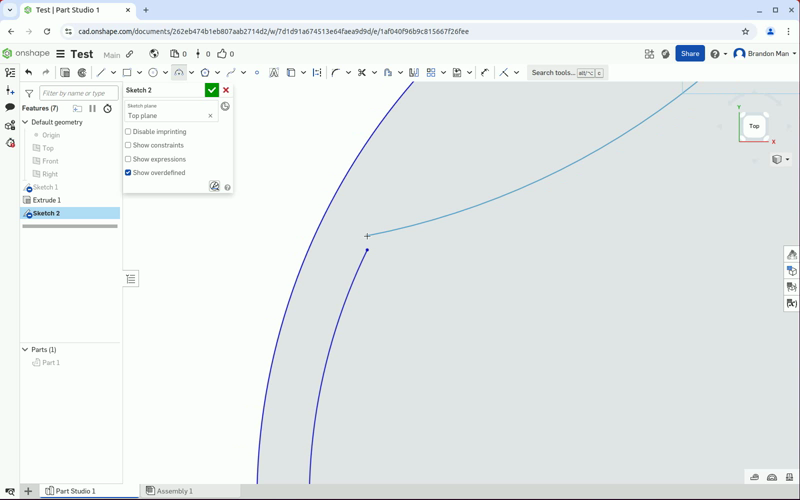
scroll(-6)
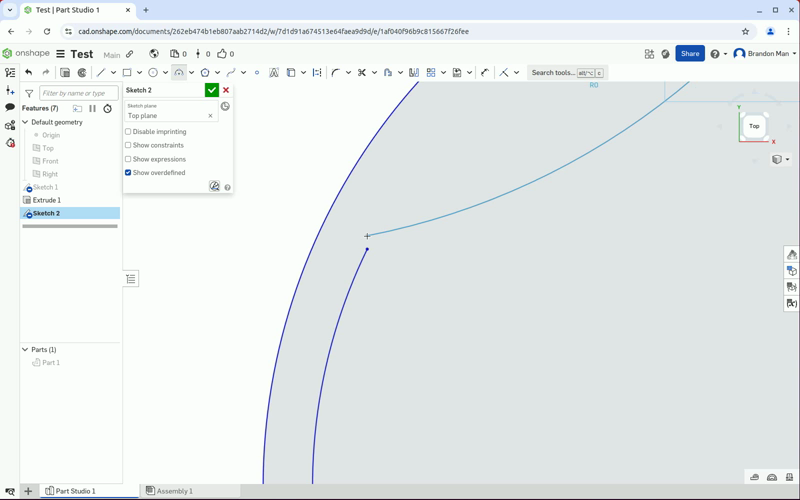
scroll(-6)
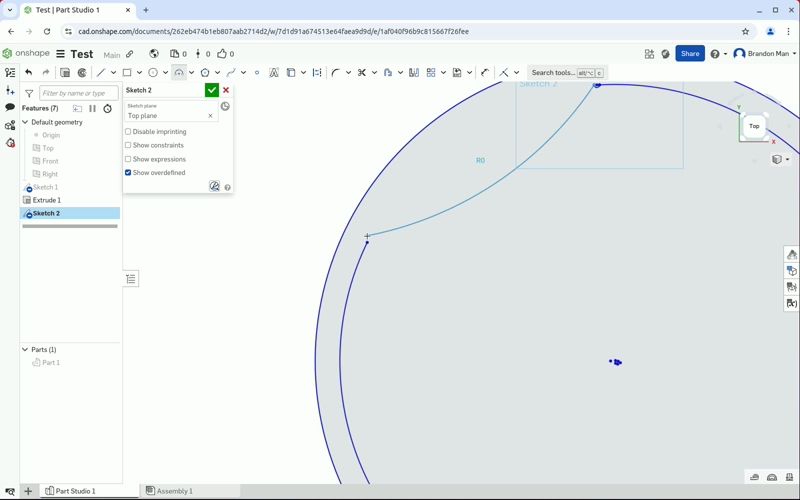
scroll(-6)
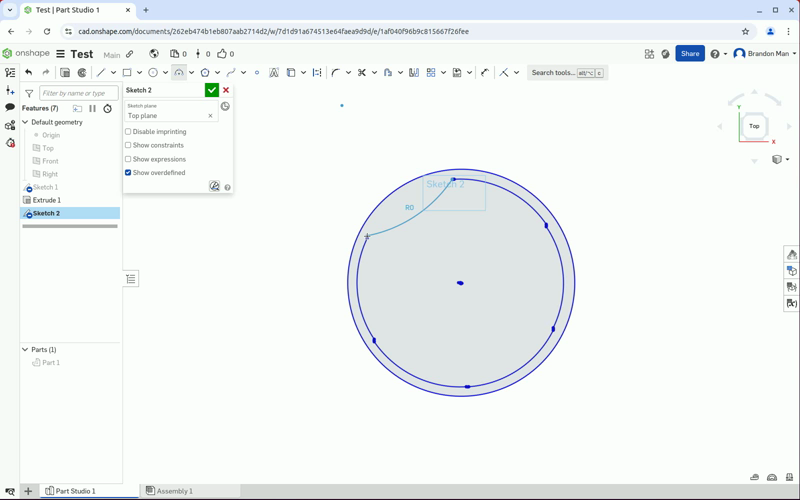
mouse_move(401, 196)
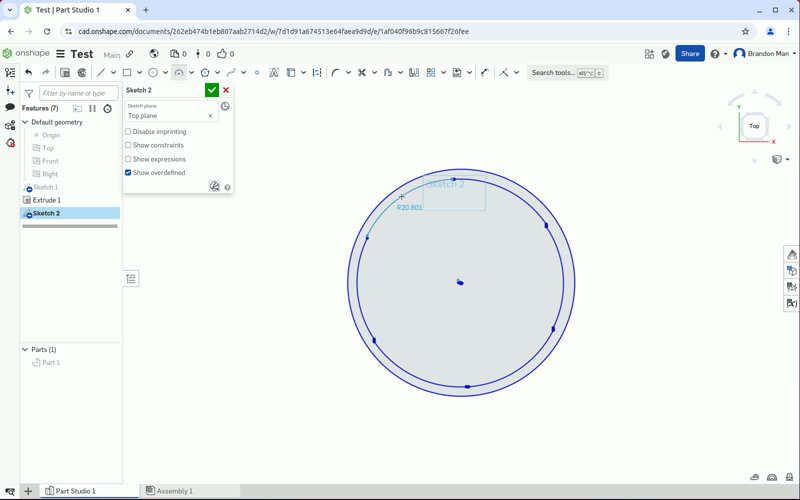
click(401, 196)
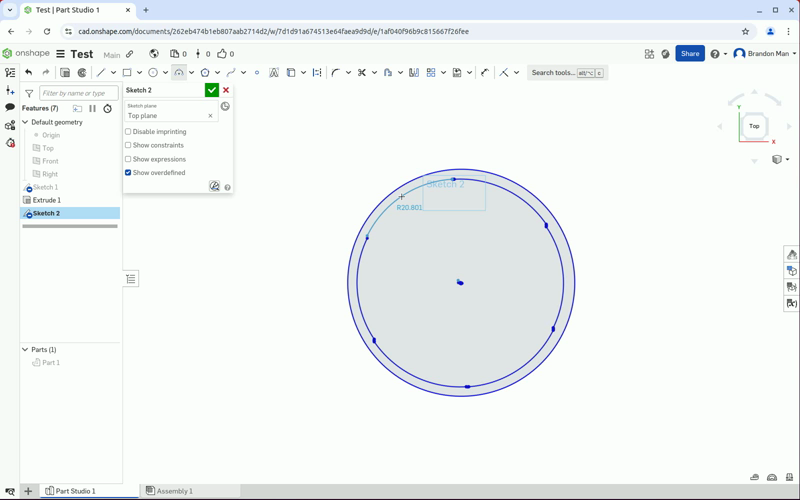
key_up(shift)
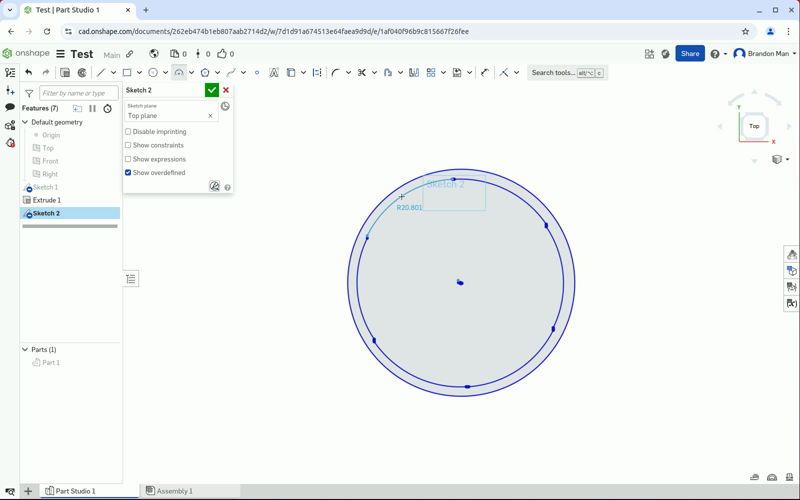
mouse_move(367, 235)
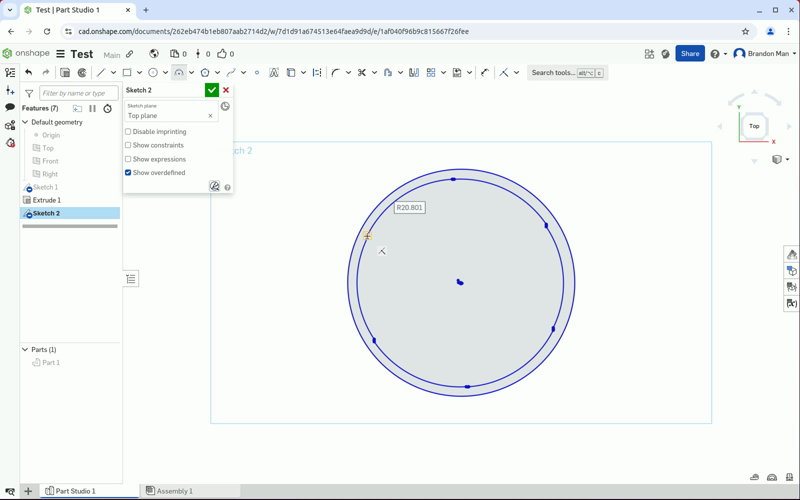
scroll(6)
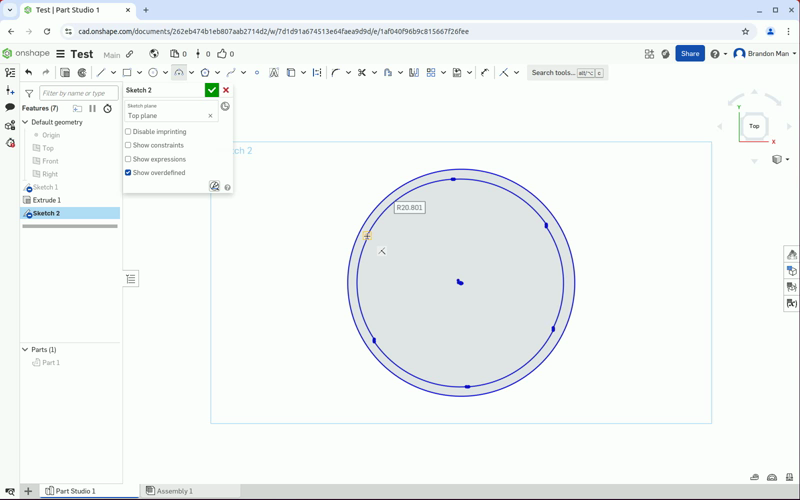
scroll(6)
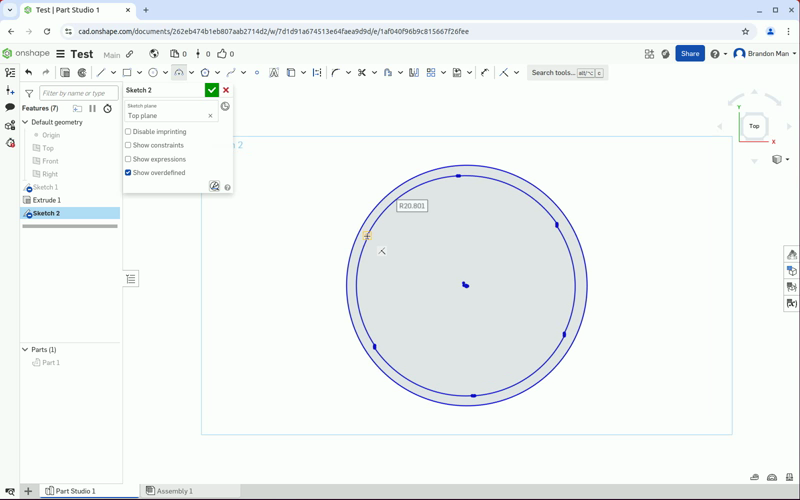
scroll(6)
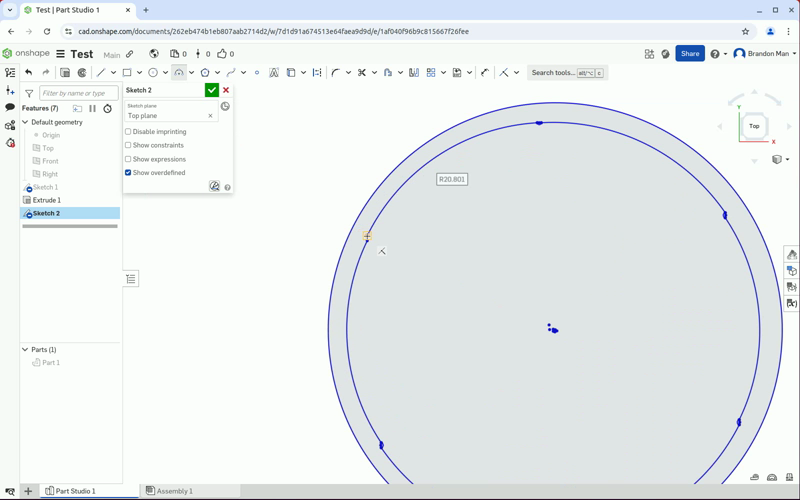
scroll(6)
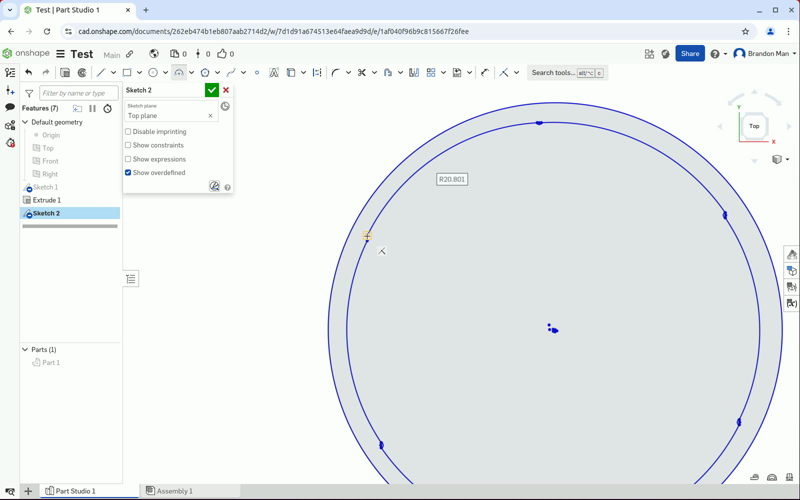
scroll(6)
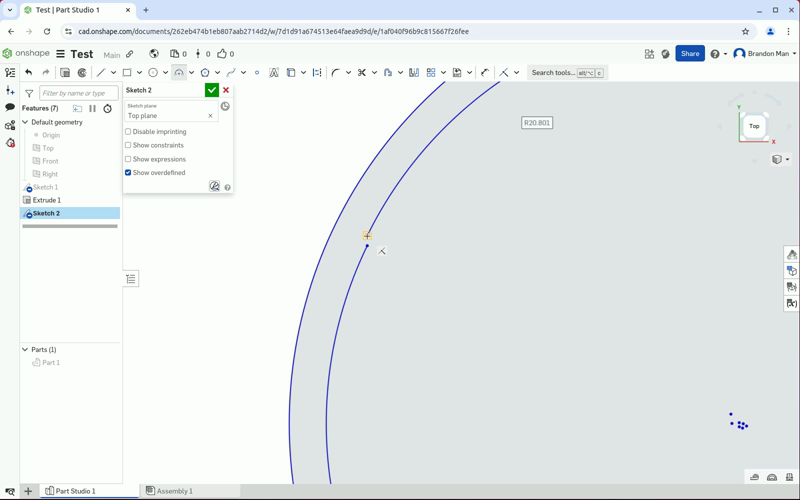
scroll(6)
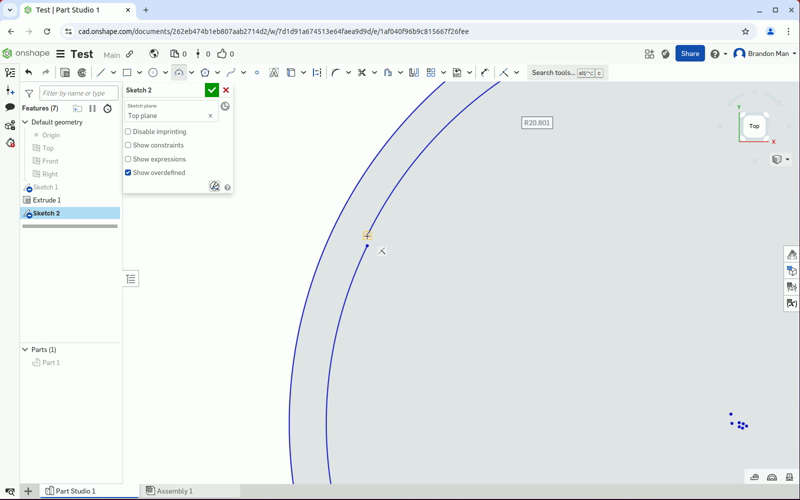
scroll(6)
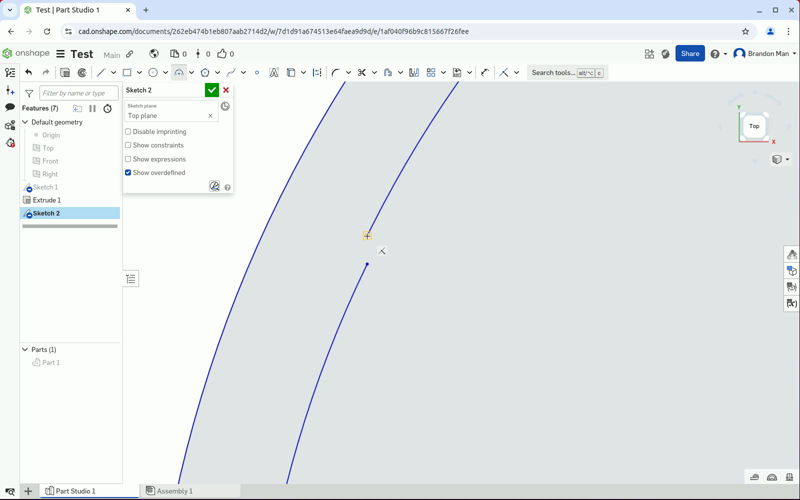
click(367, 235)
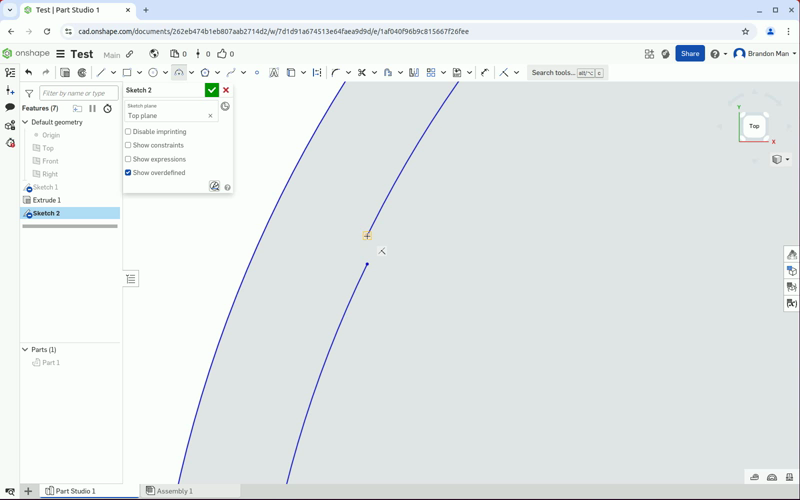
scroll(-6)
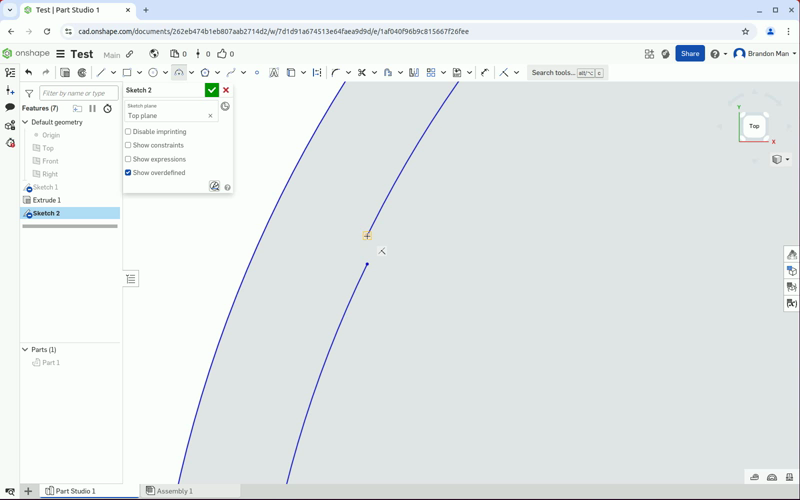
scroll(-6)
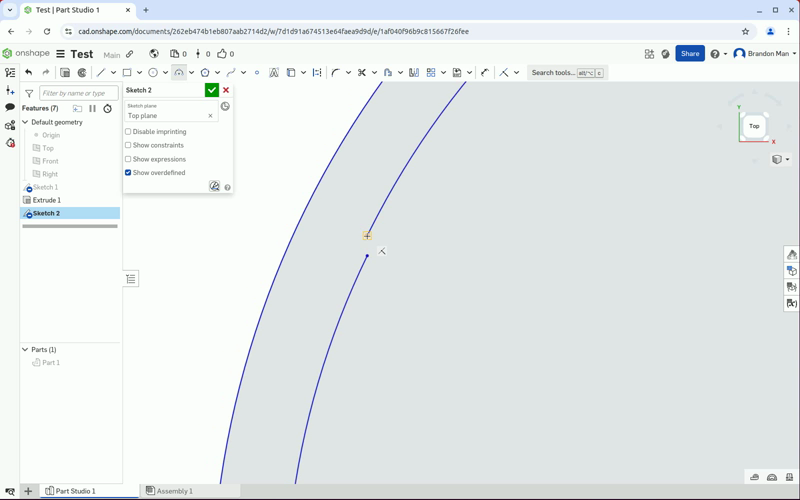
scroll(-6)
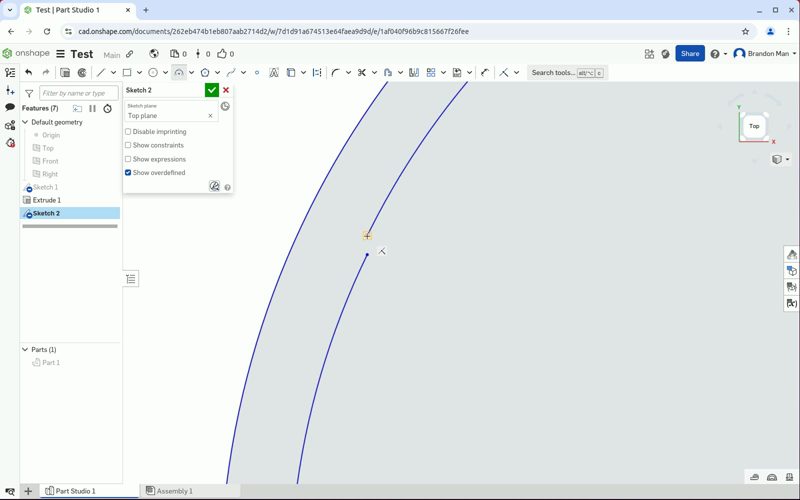
scroll(-6)
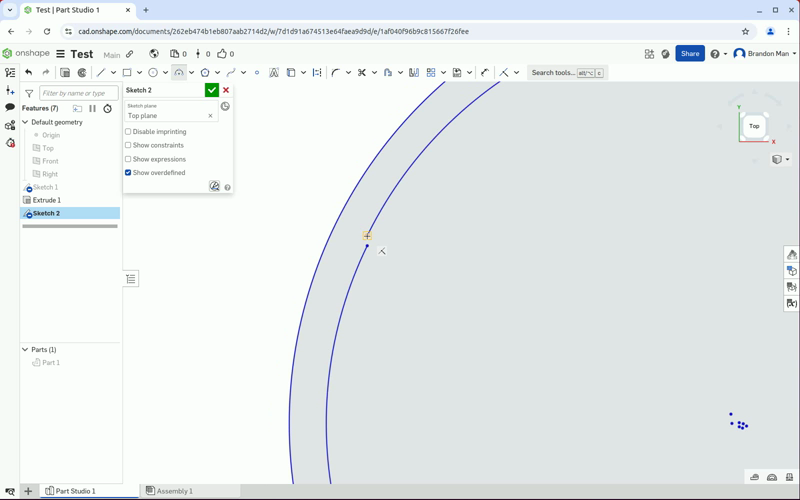
scroll(-6)
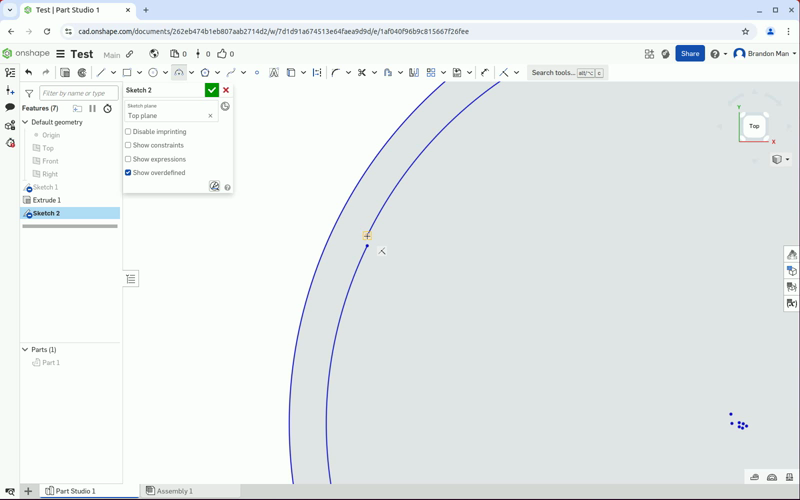
scroll(-6)
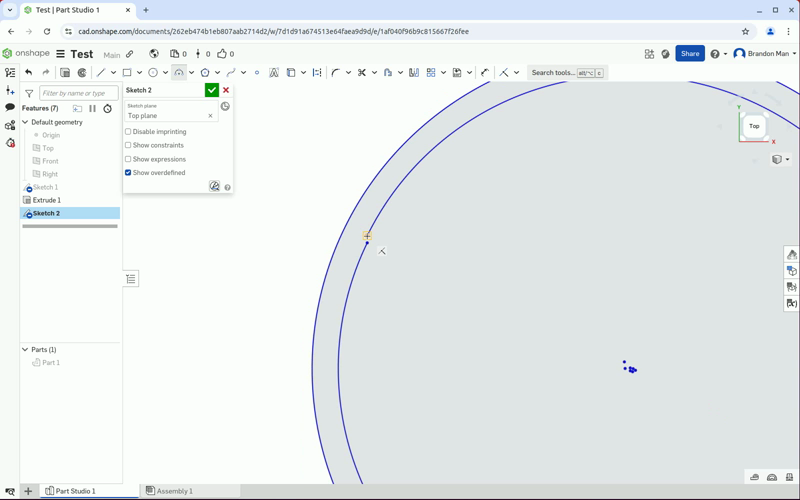
scroll(-6)
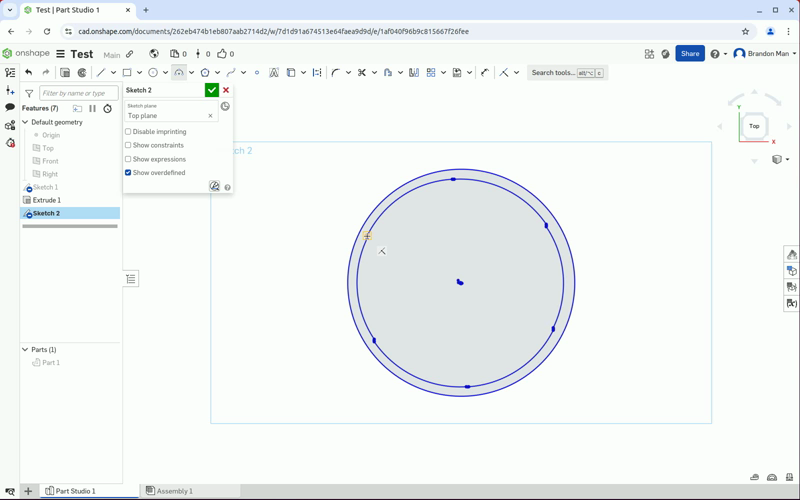
mouse_move(367, 238)
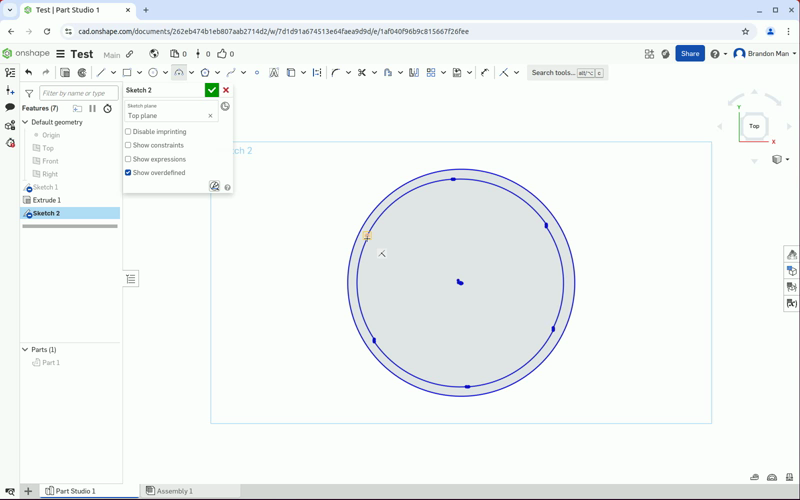
scroll(6)
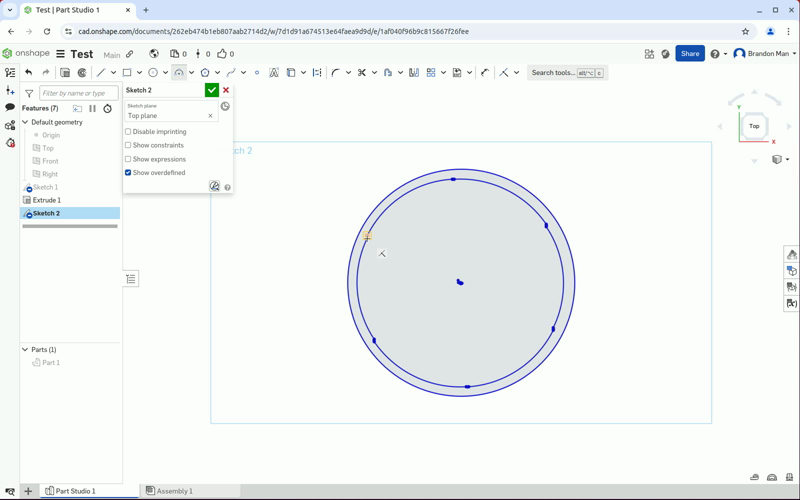
scroll(6)
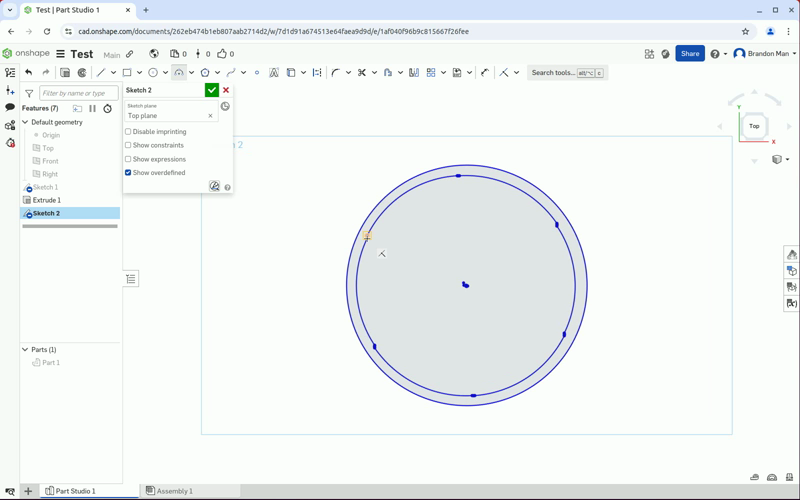
scroll(6)
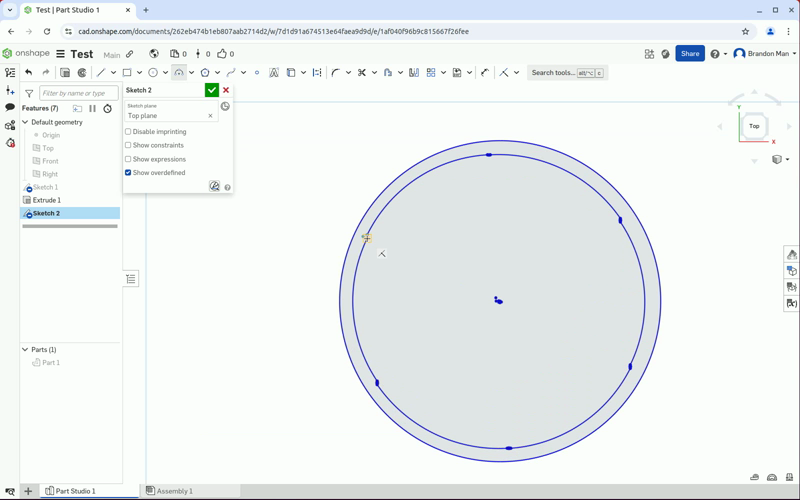
scroll(6)
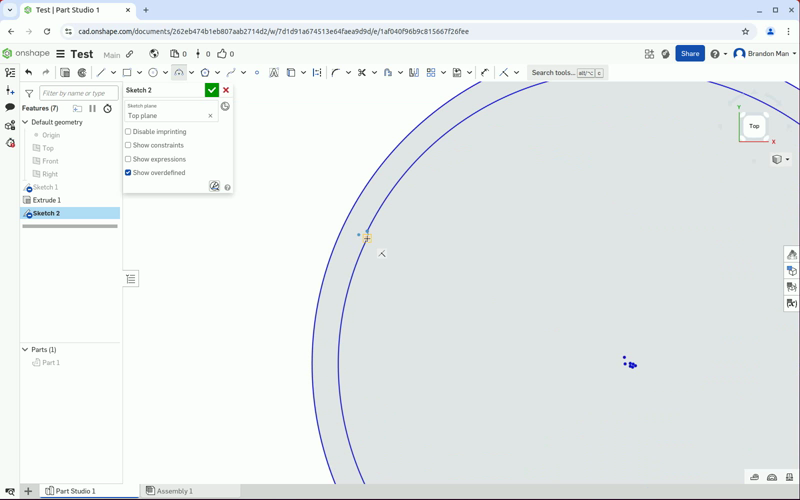
scroll(6)
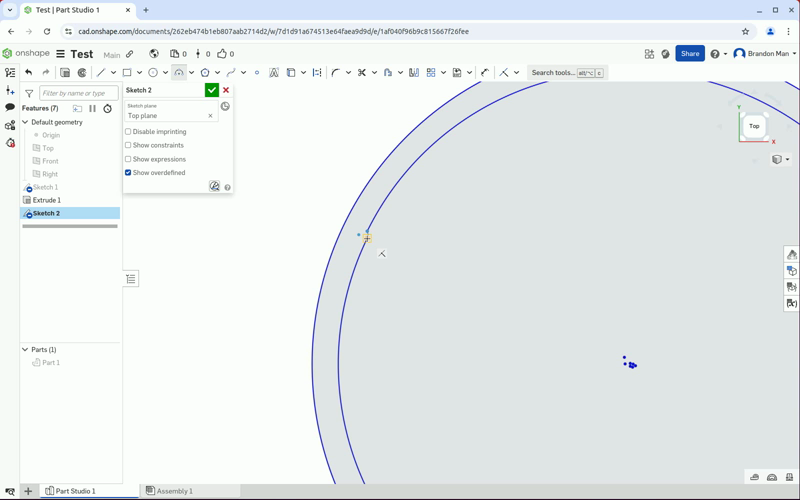
scroll(6)
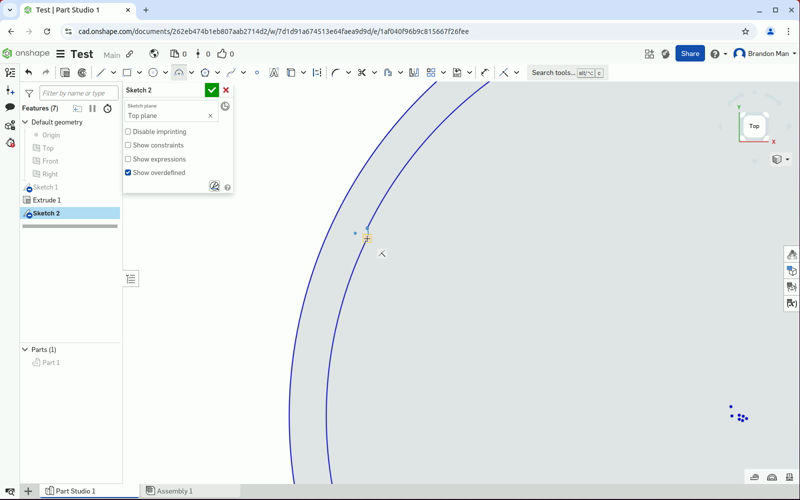
scroll(6)
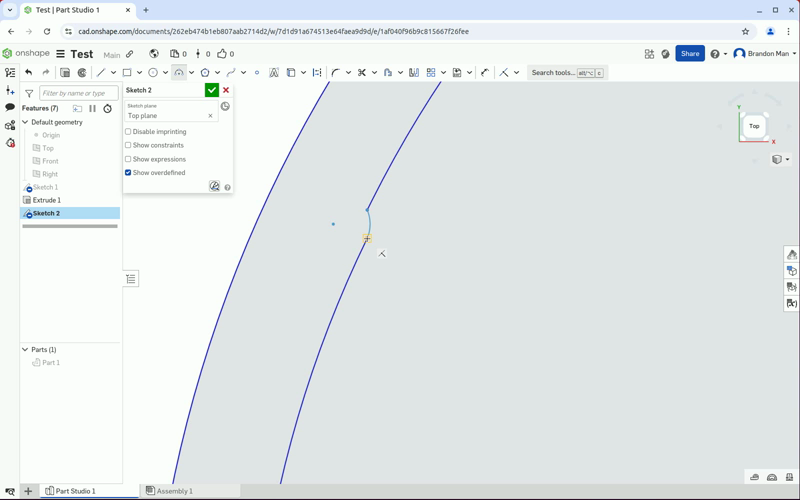
click(367, 238)
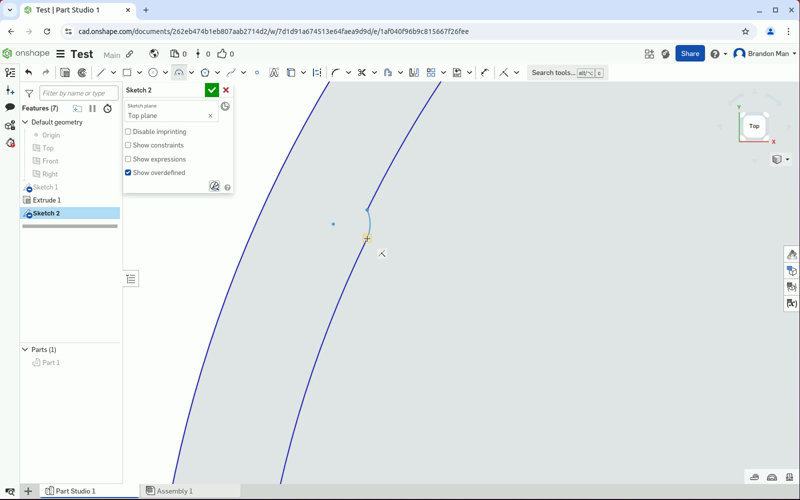
scroll(-6)
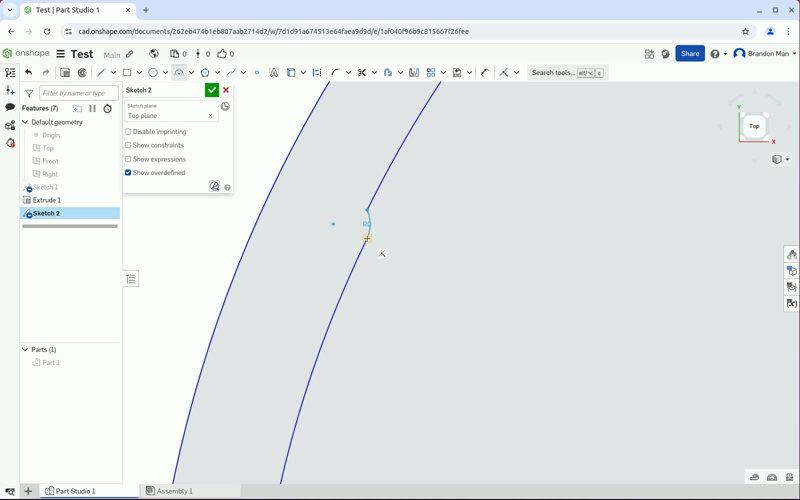
scroll(-6)
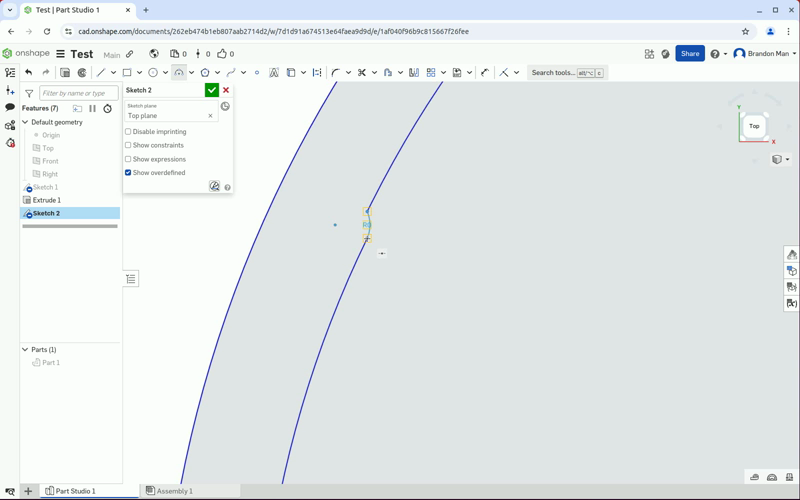
scroll(-6)
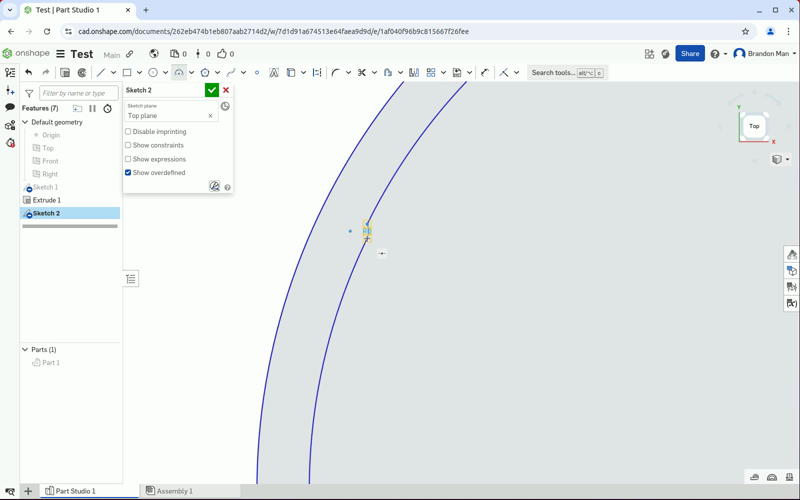
scroll(-6)
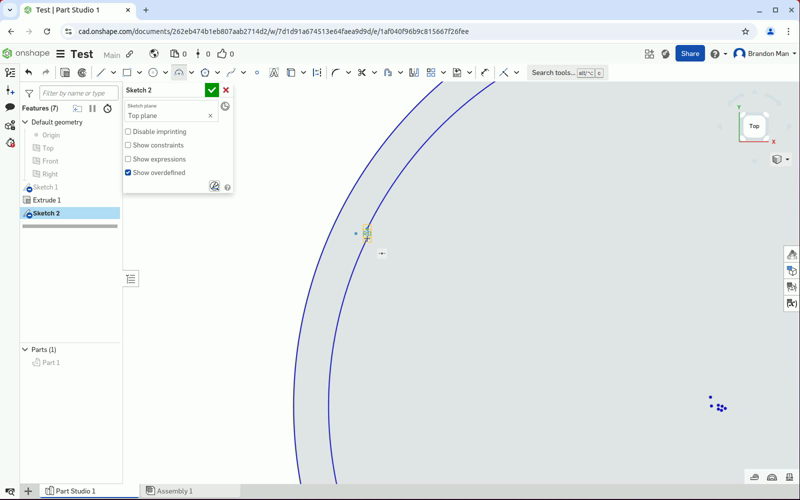
scroll(-6)
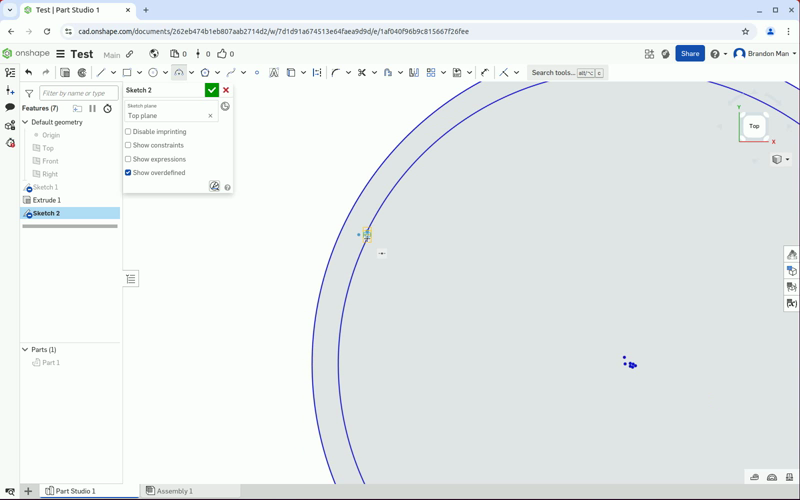
scroll(-6)
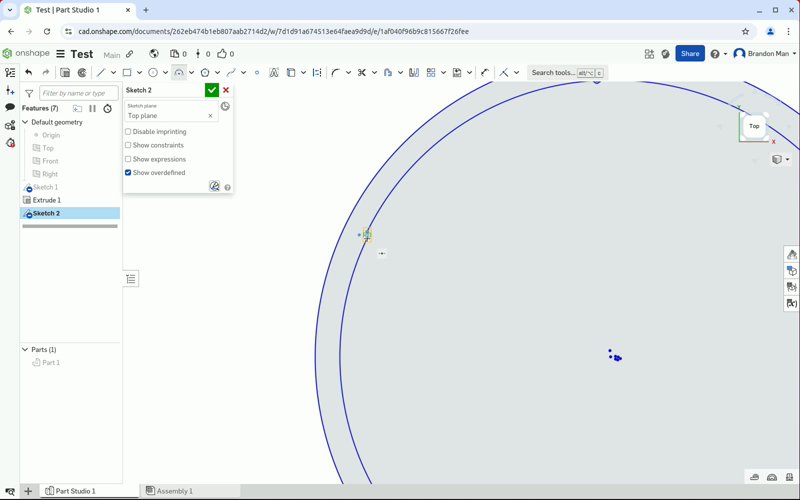
scroll(-6)
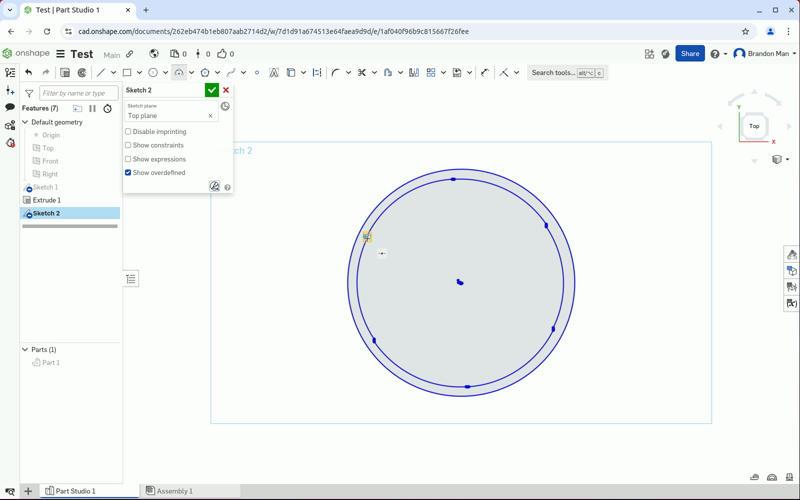
key_down(shift)
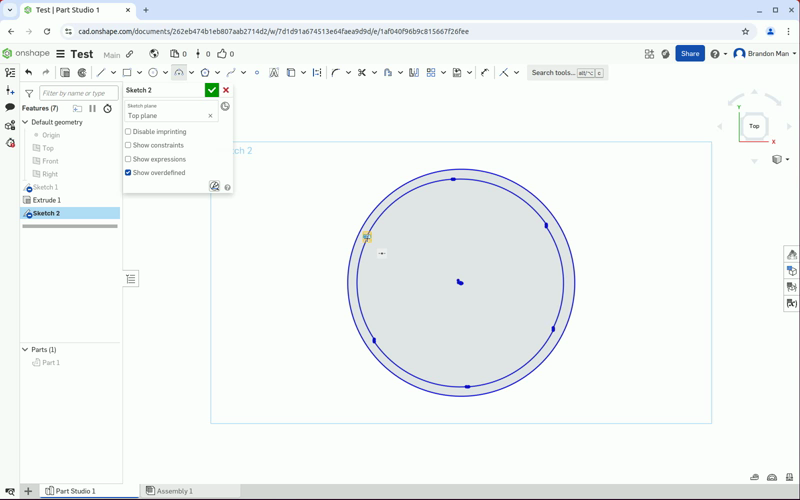
mouse_move(368, 237)
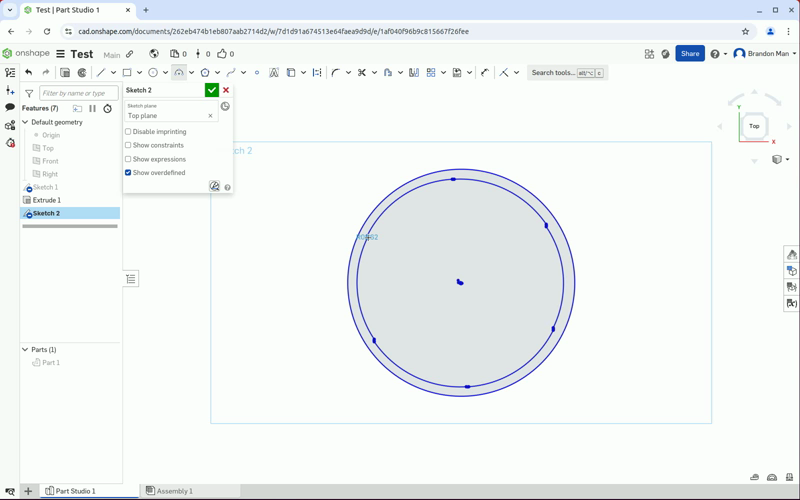
scroll(6)
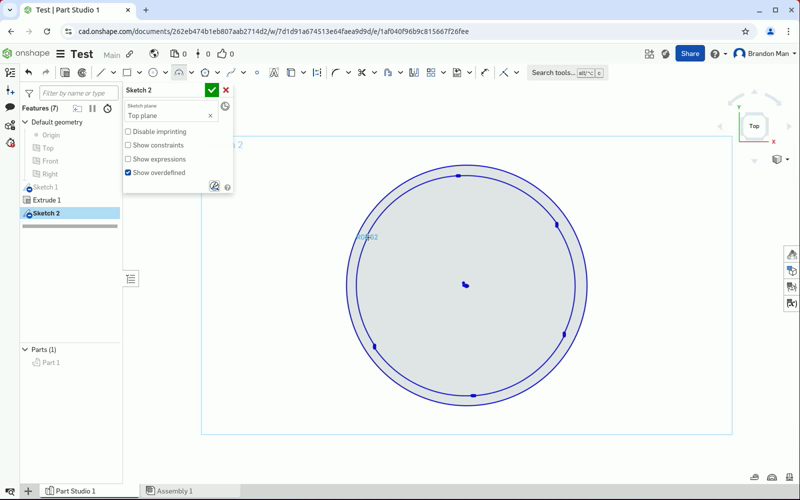
scroll(6)
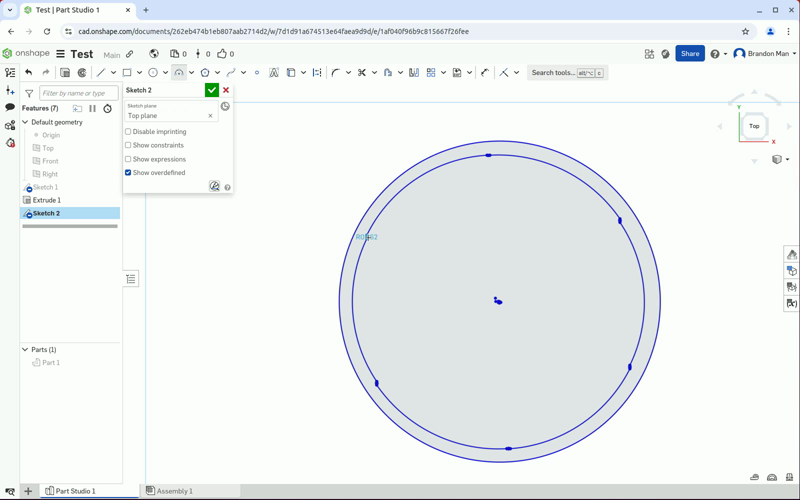
scroll(6)
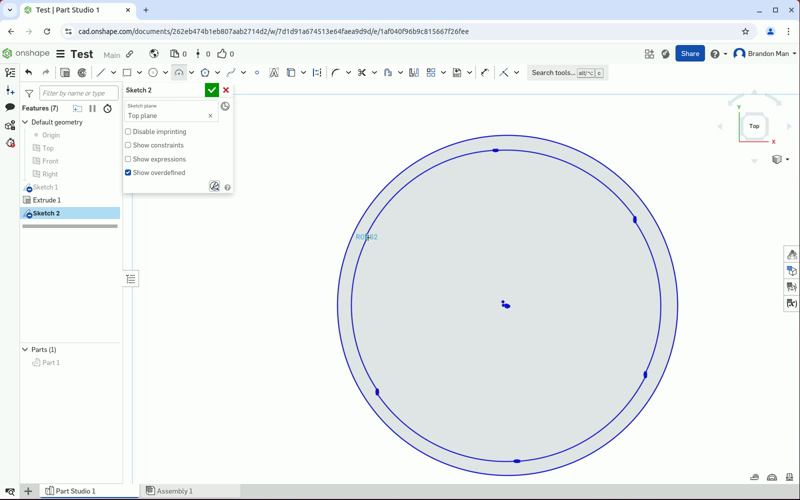
scroll(6)
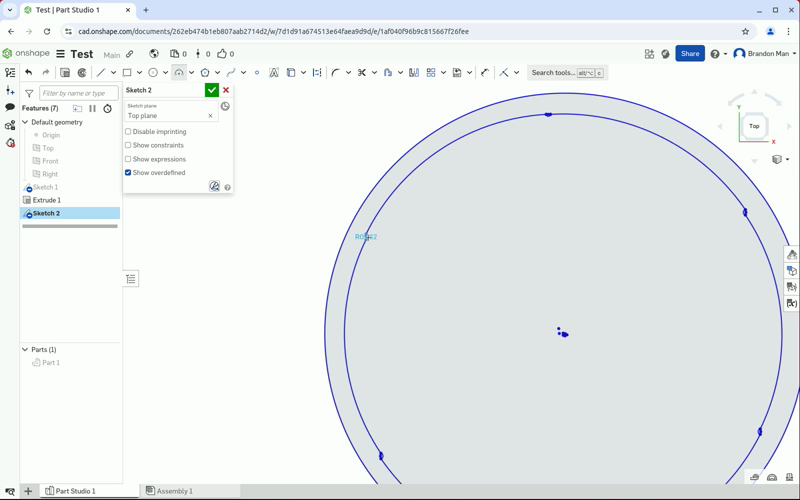
scroll(6)
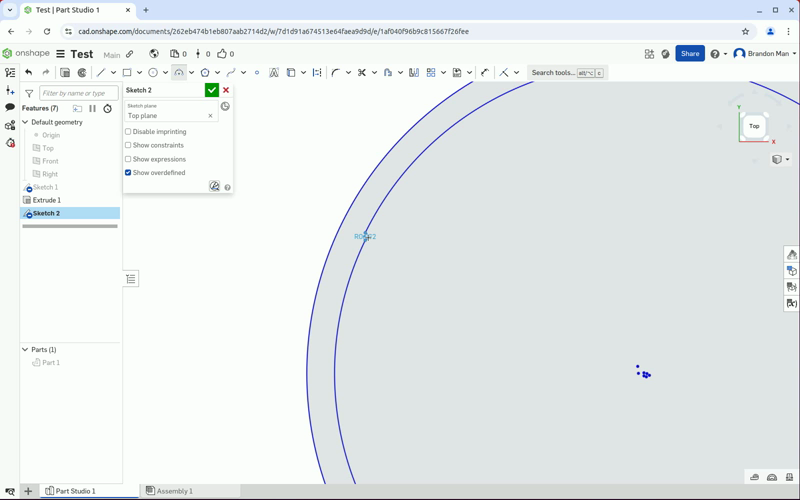
scroll(6)
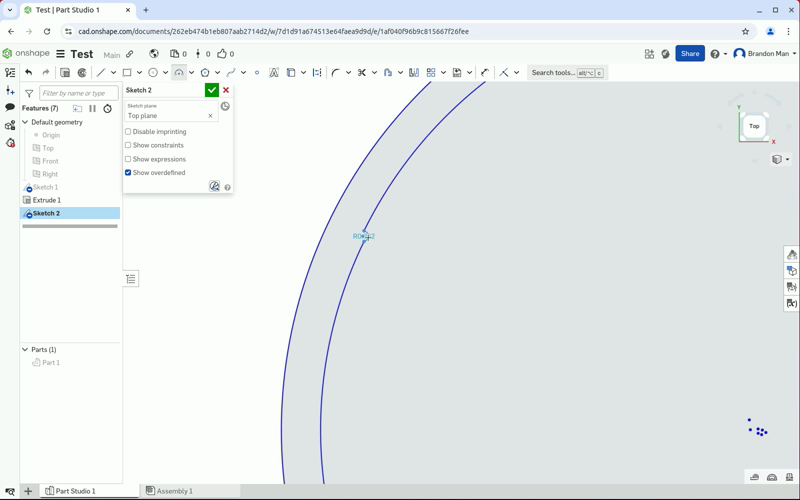
scroll(6)
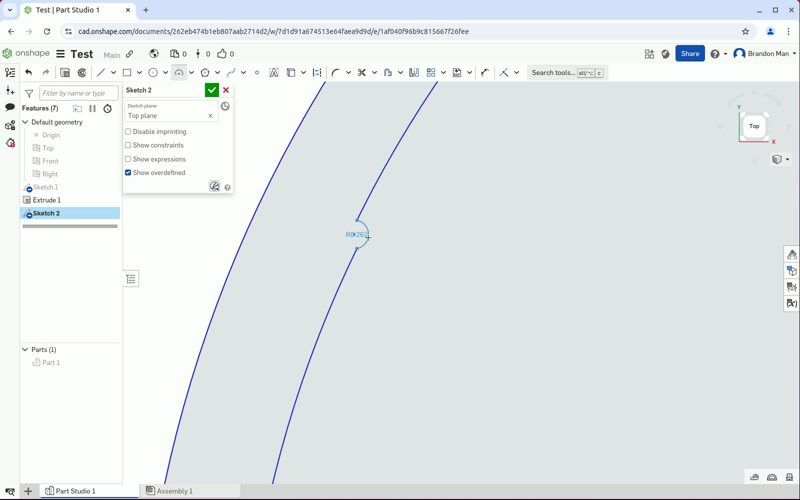
click(368, 237)
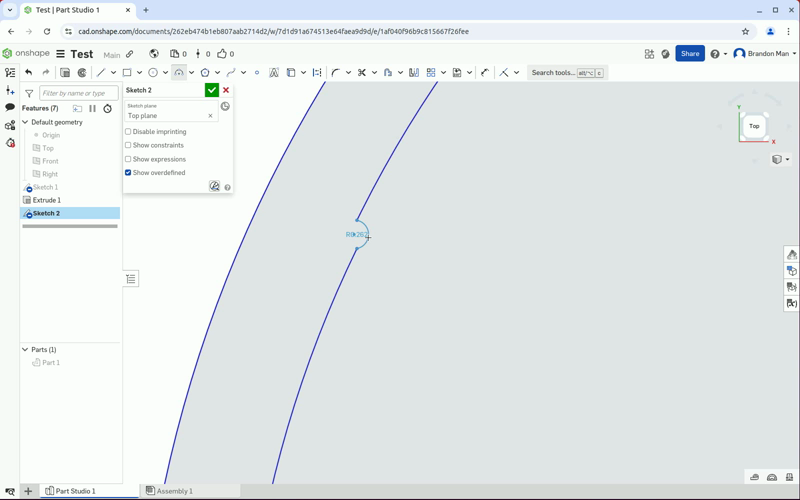
scroll(-6)
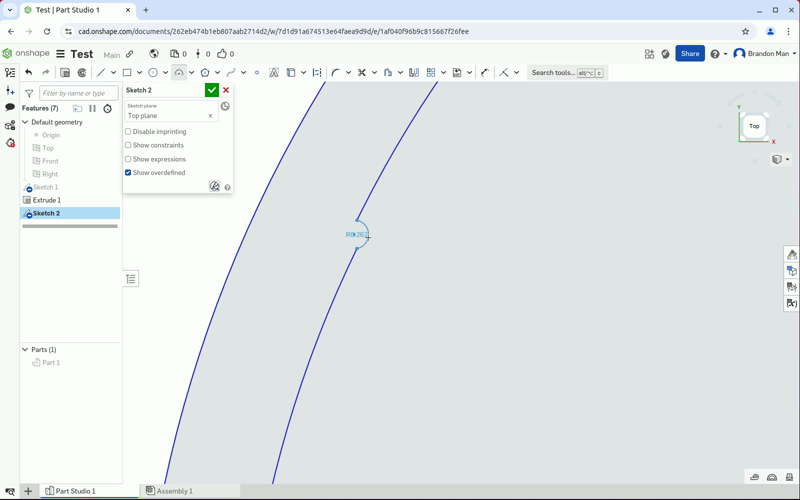
scroll(-6)
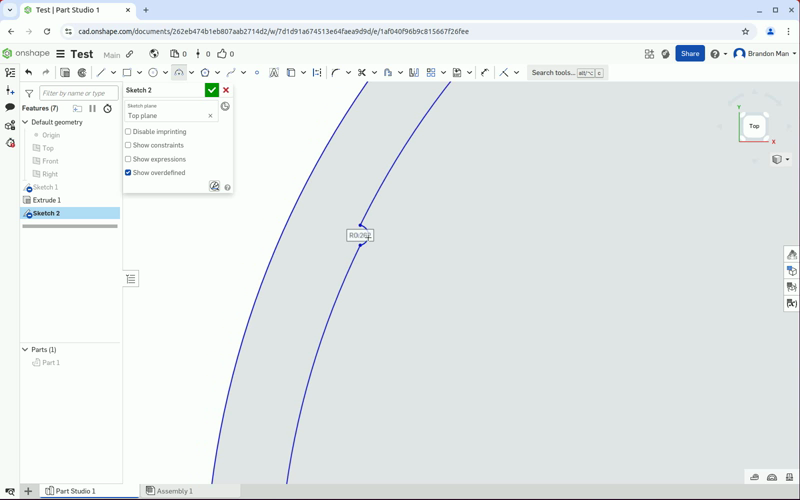
scroll(-6)
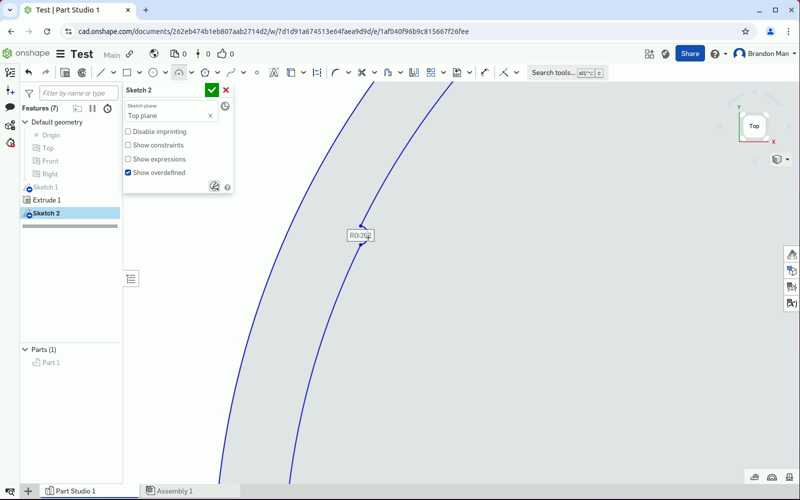
scroll(-6)
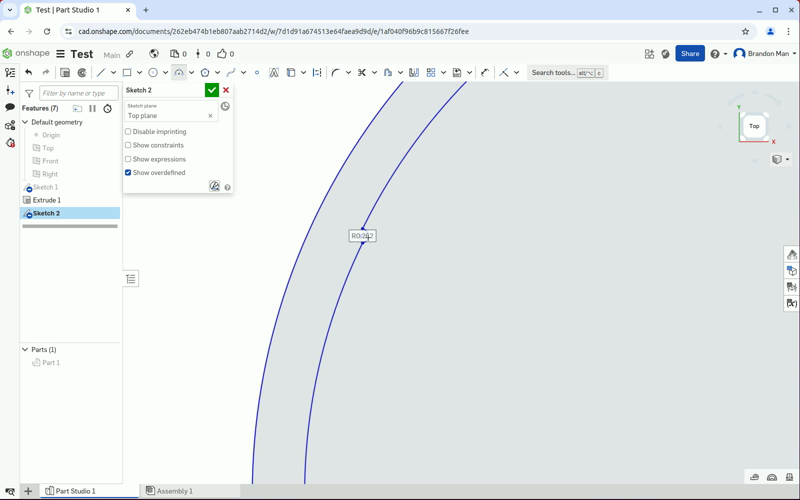
scroll(-6)
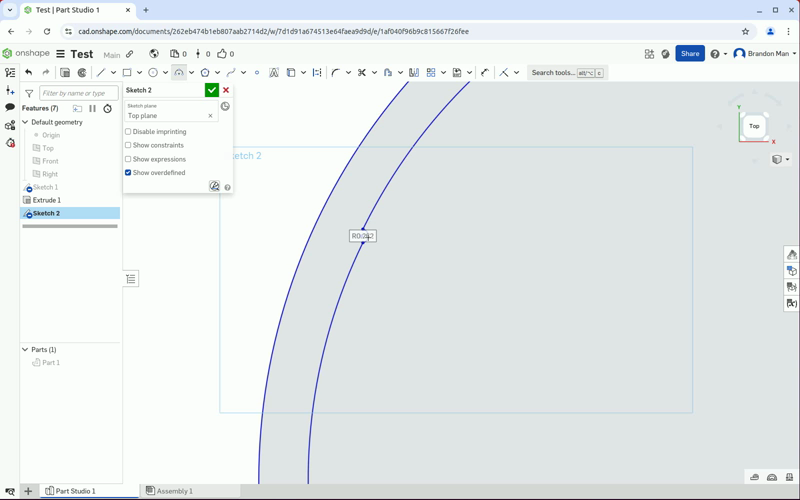
scroll(-6)
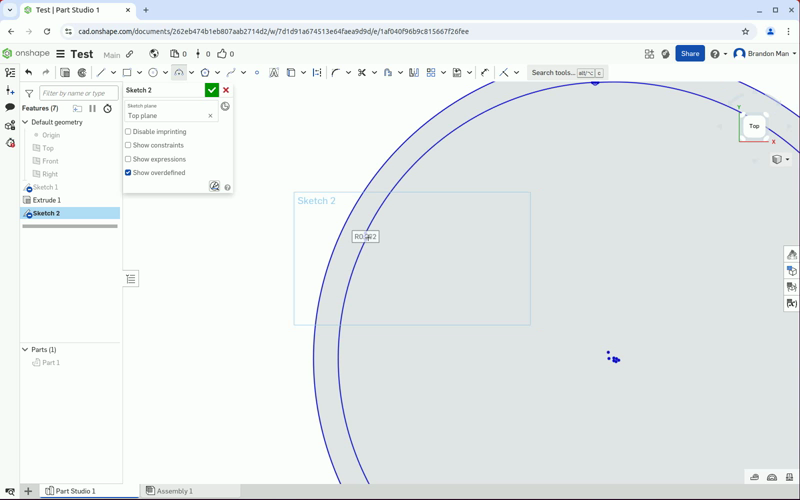
scroll(-6)
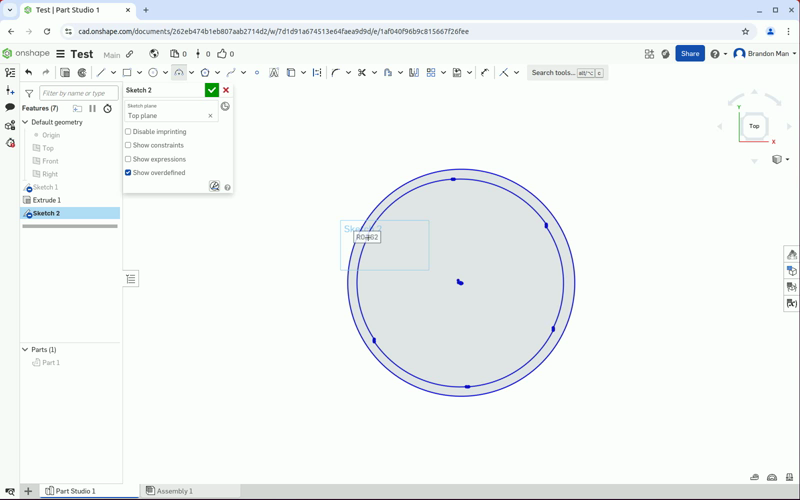
key_up(shift)
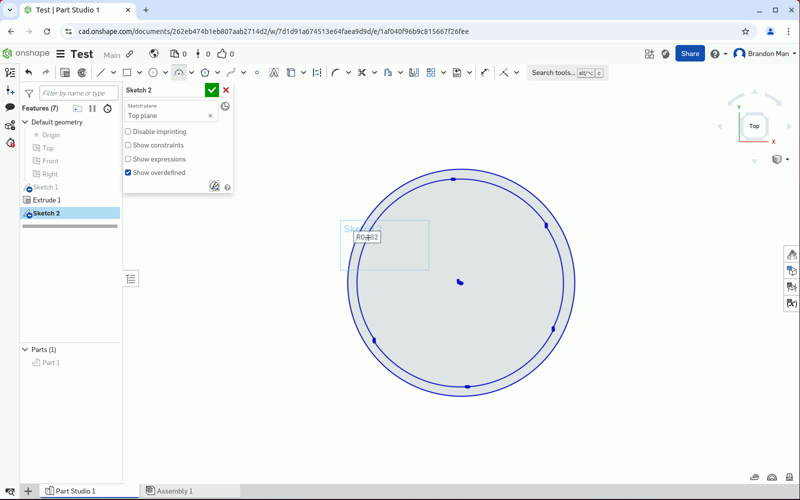
key(esc)
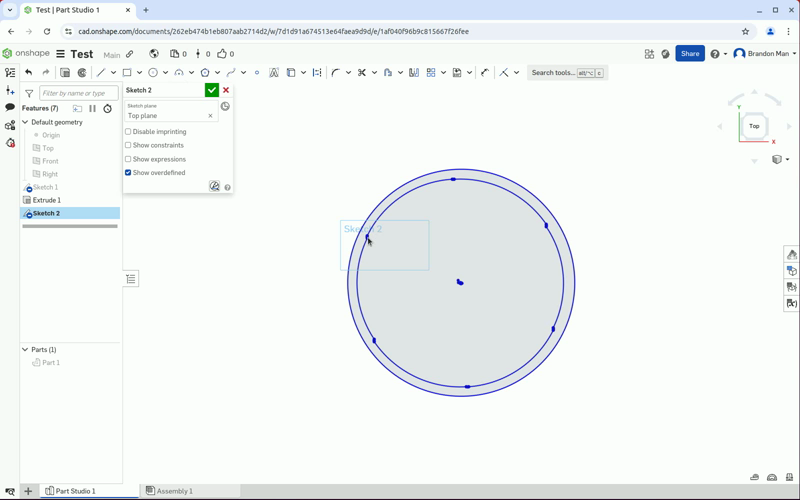
mouse_move(567, 291)
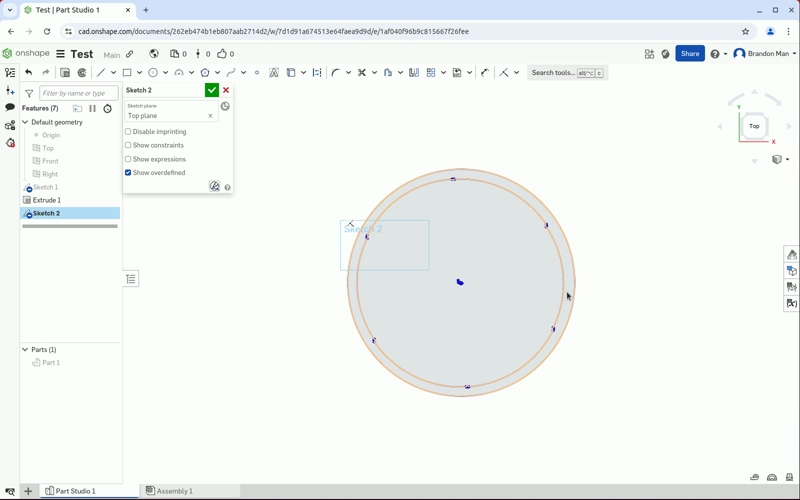
click(567, 291)
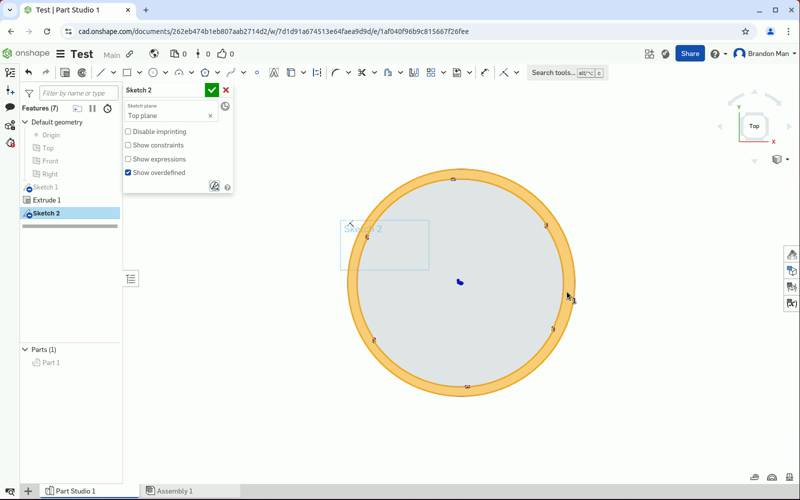
mouse_move(73, 352)
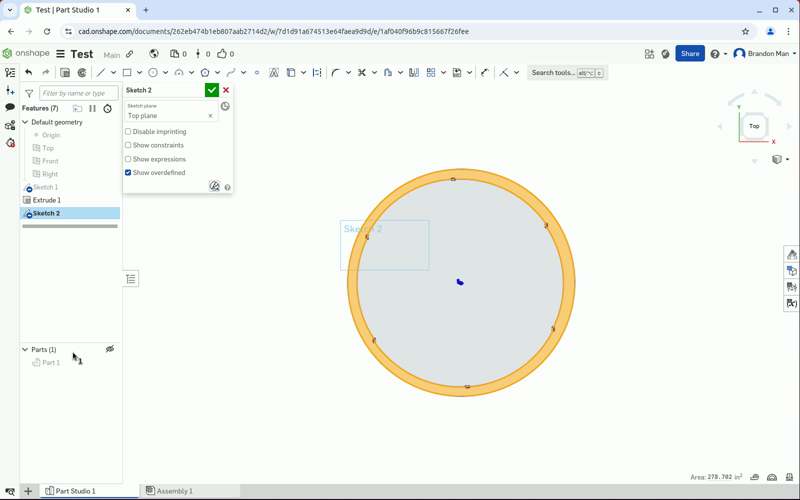
key(shift+y)
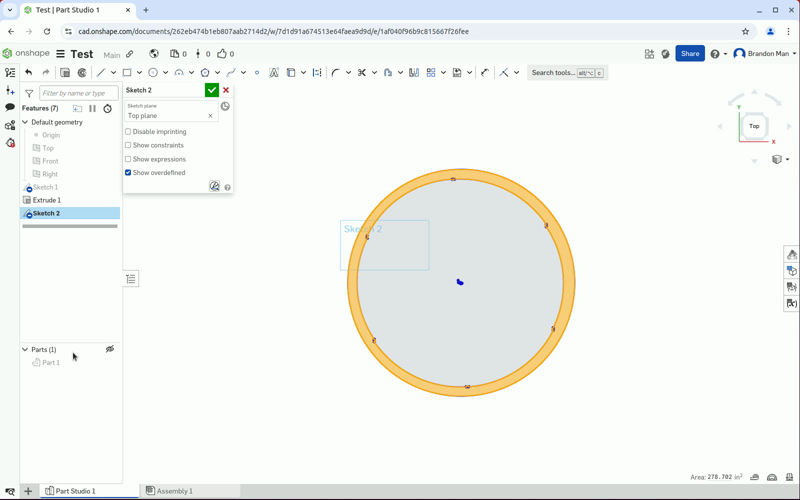
key(shift+e)
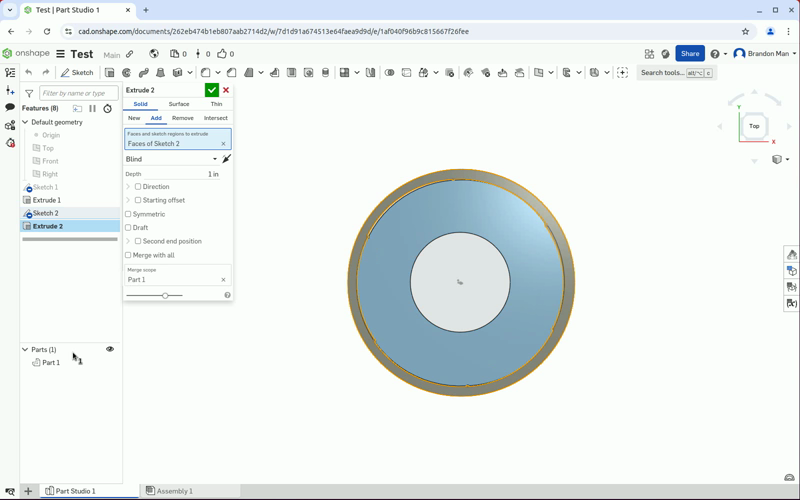
mouse_move(143, 106)
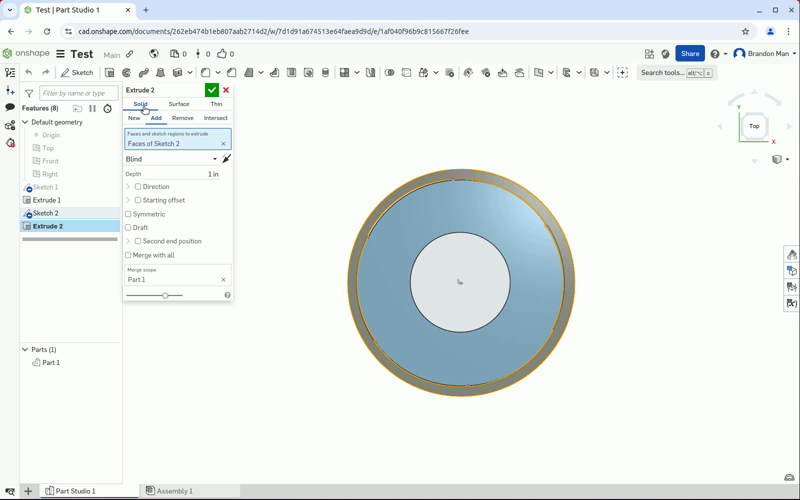
click(143, 106)
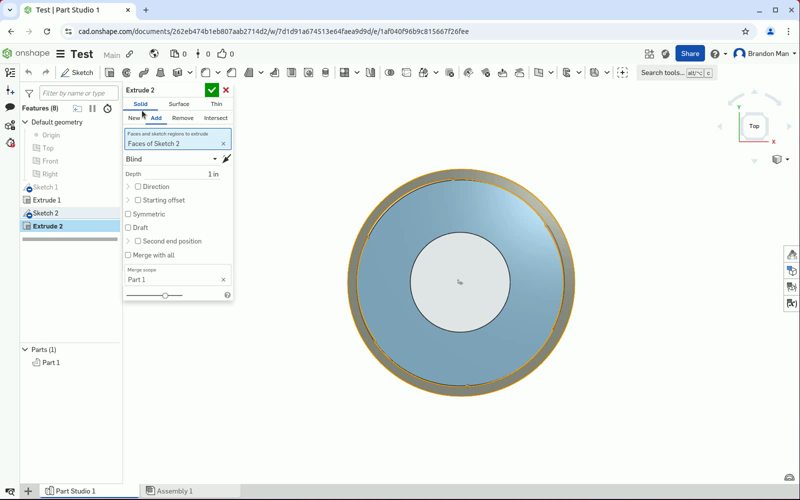
mouse_move(137, 120)
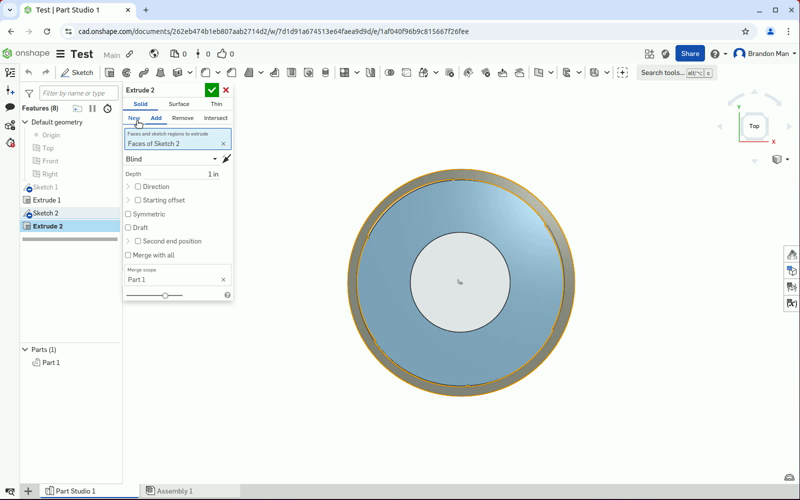
click(137, 120)
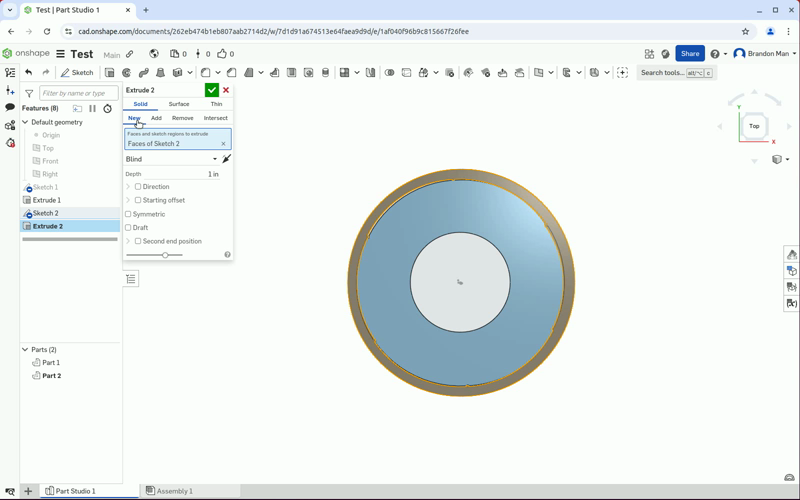
key(tab, 4)
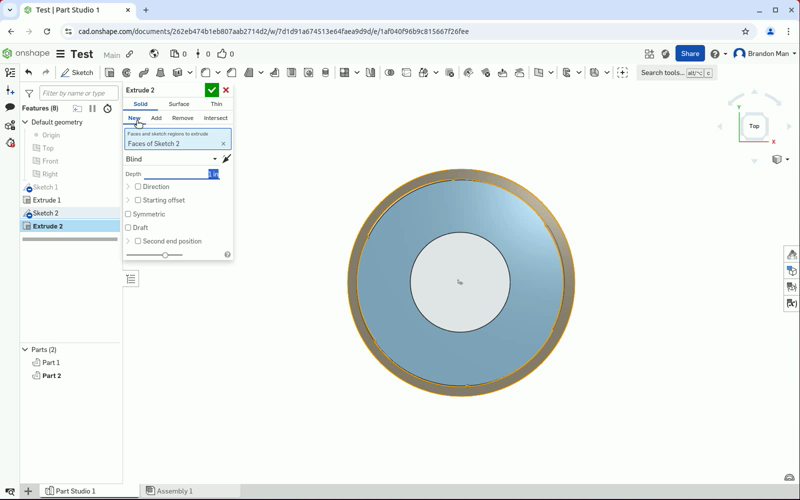
text(1.685)
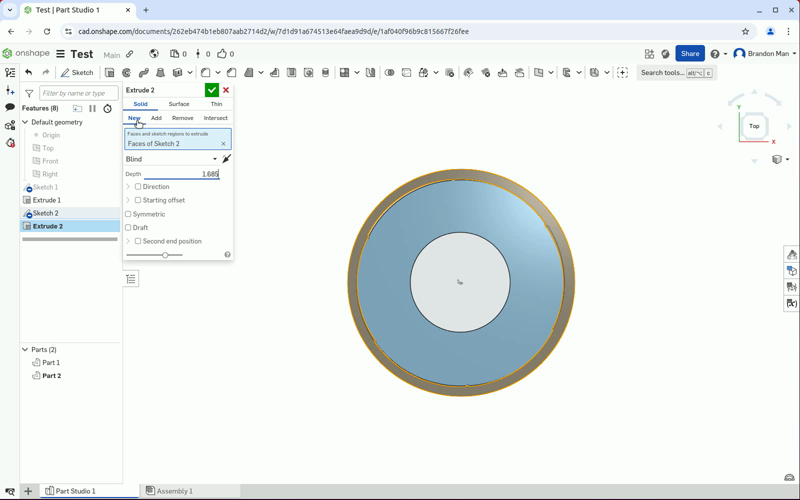
key(enter)
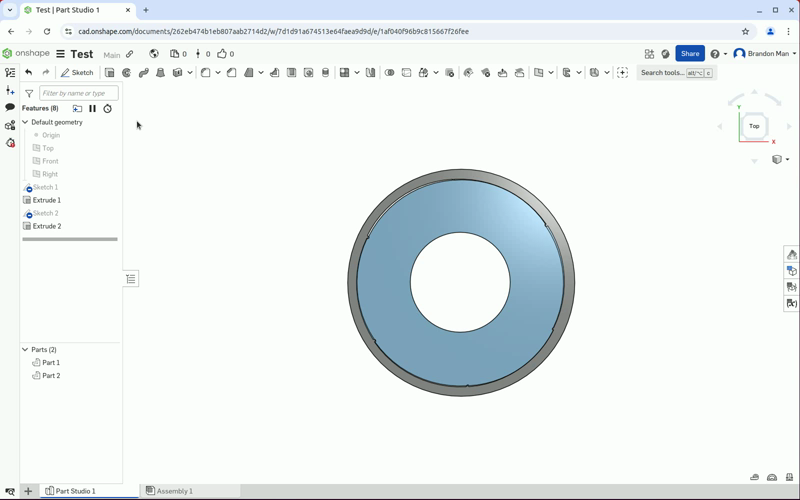
key(shift+h)
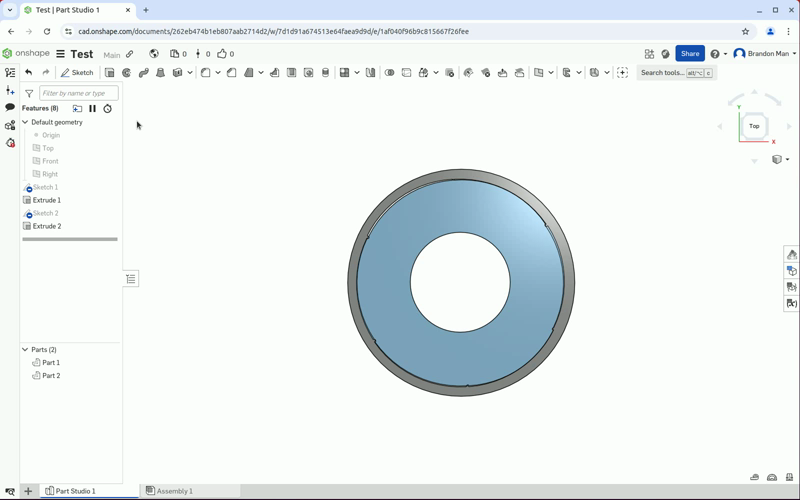
key(shift+h)
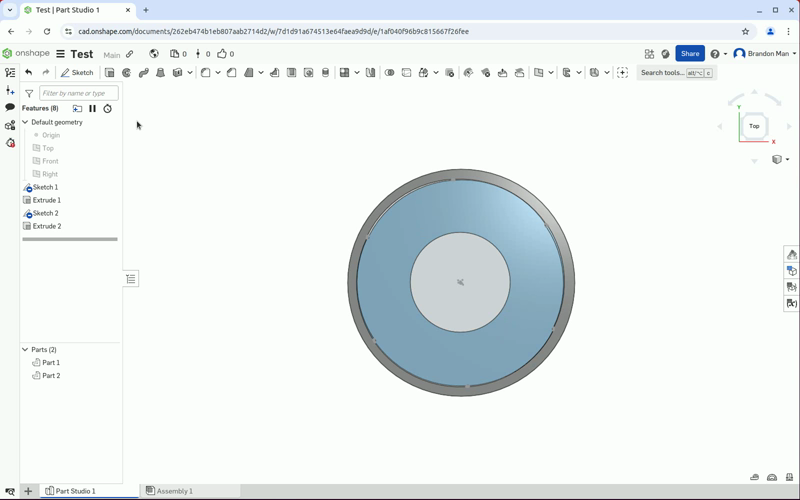
key(shift+7)
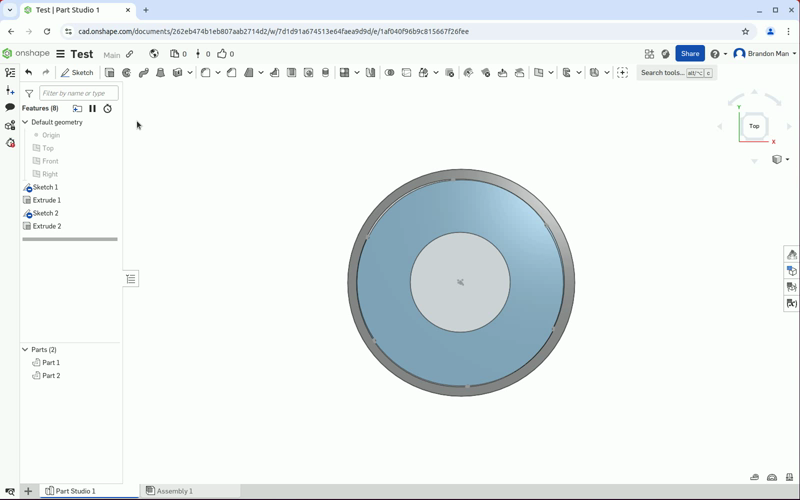
key(up, 3)
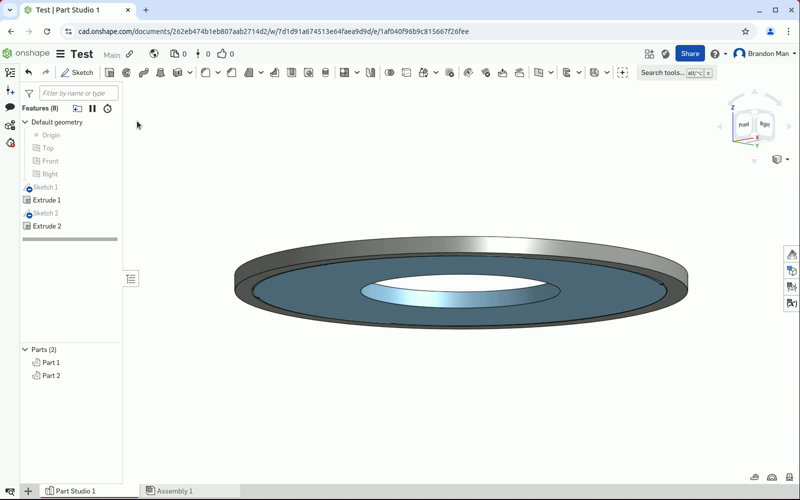
key(left, 3)
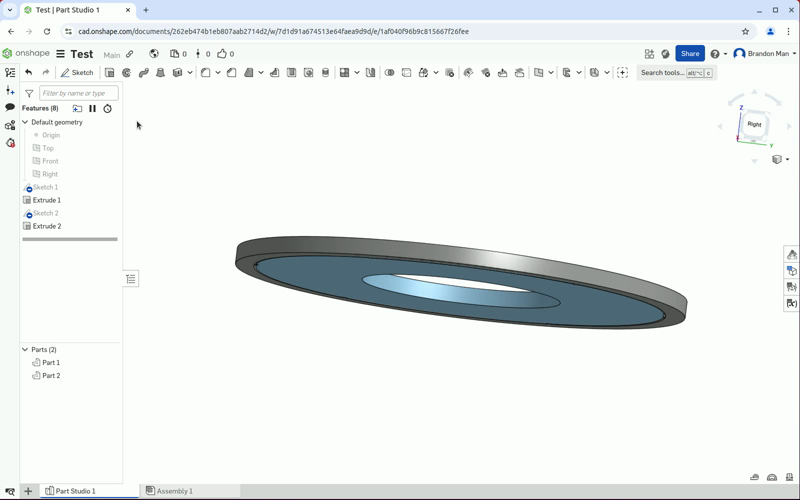
key(right, 3)
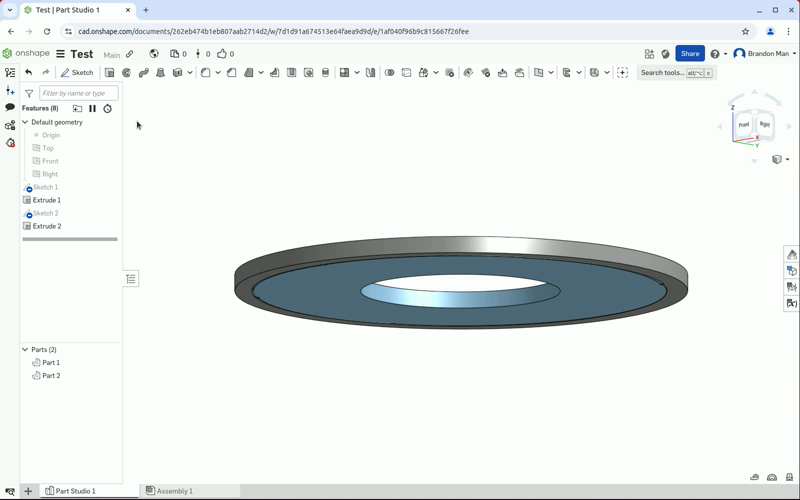
key(down, 3)
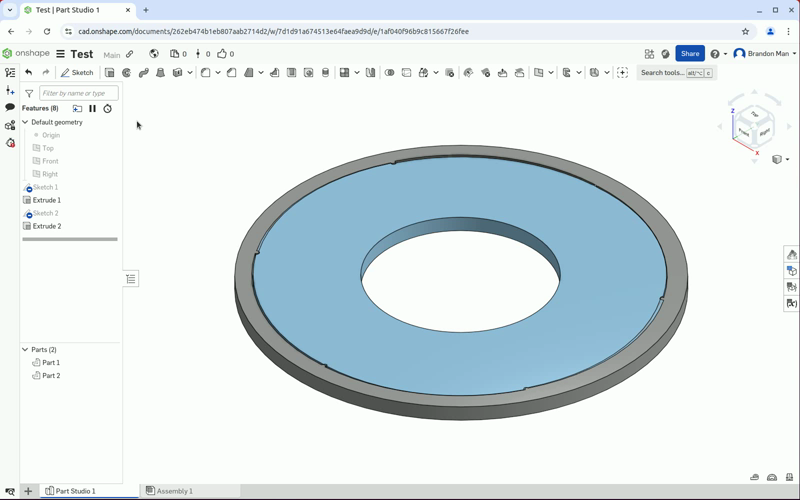
mouse_move(73, 189)
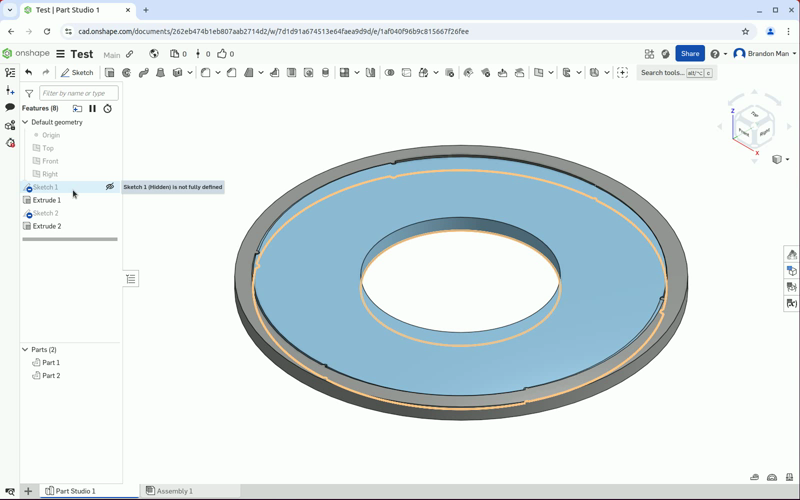
click(73, 189)